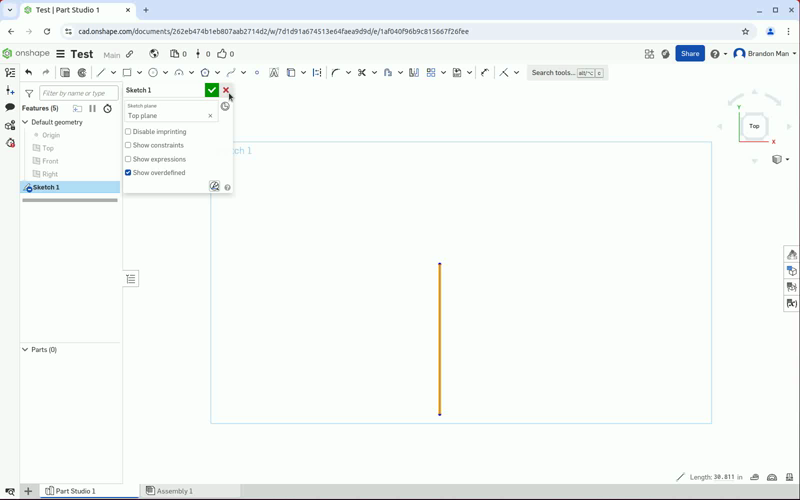
key(shift+h)
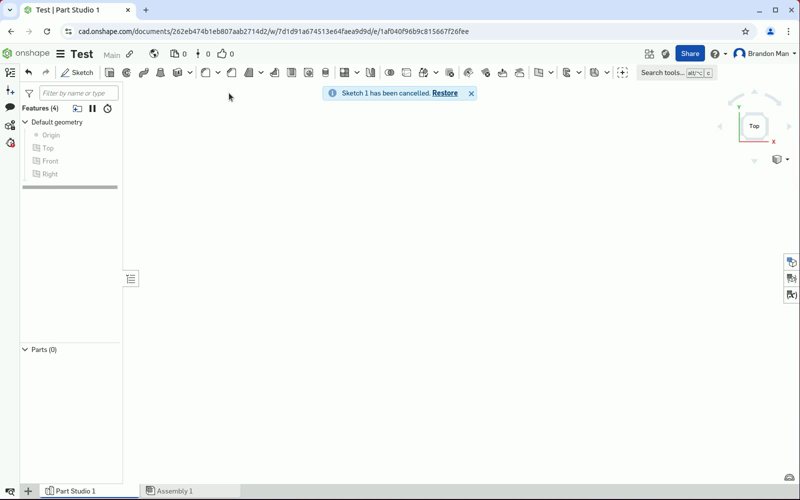
mouse_move(73, 352)
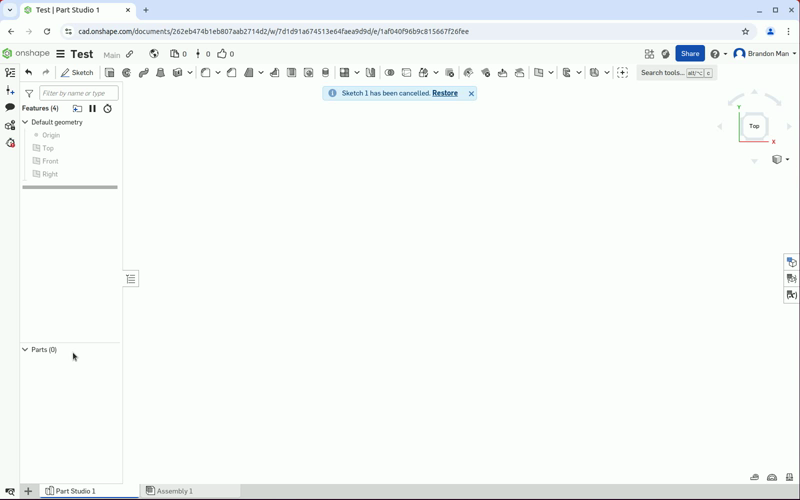
key(y)
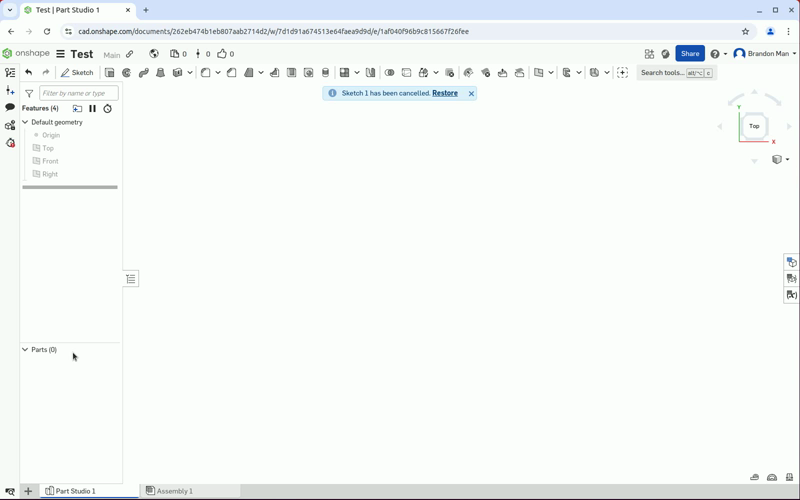
key(shift+p)
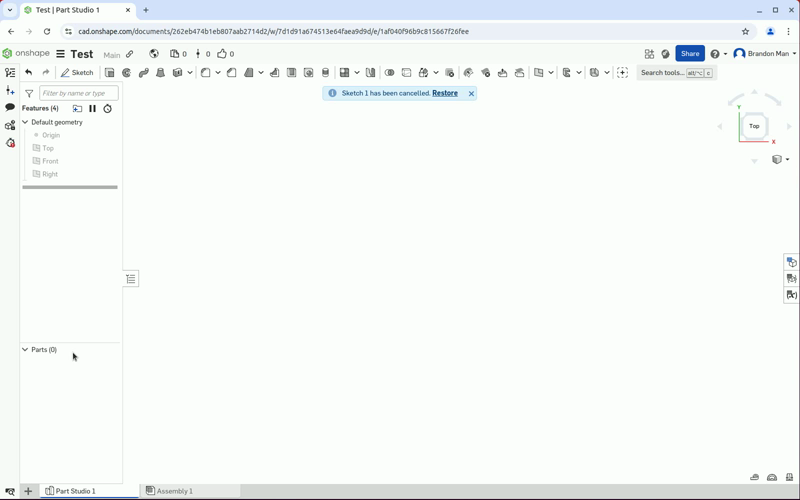
key(space)
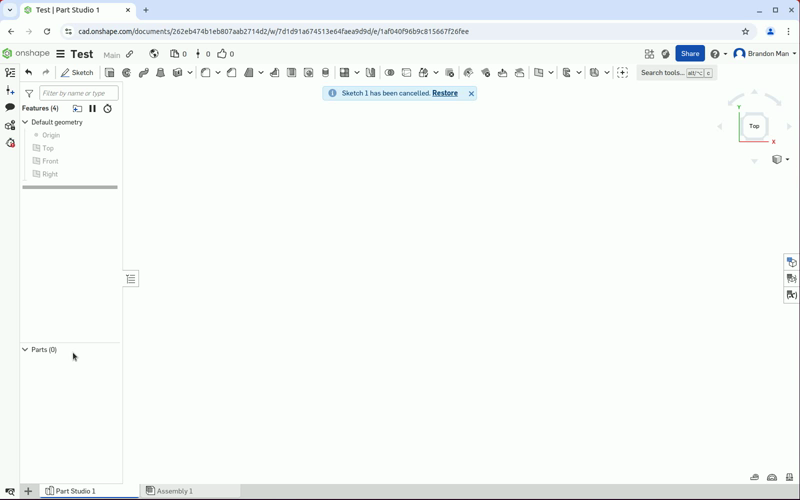
key_down(shift)
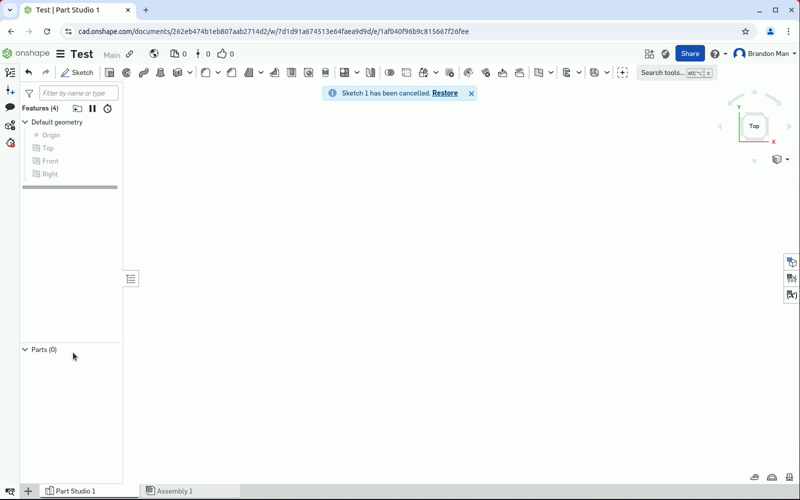
key(up)
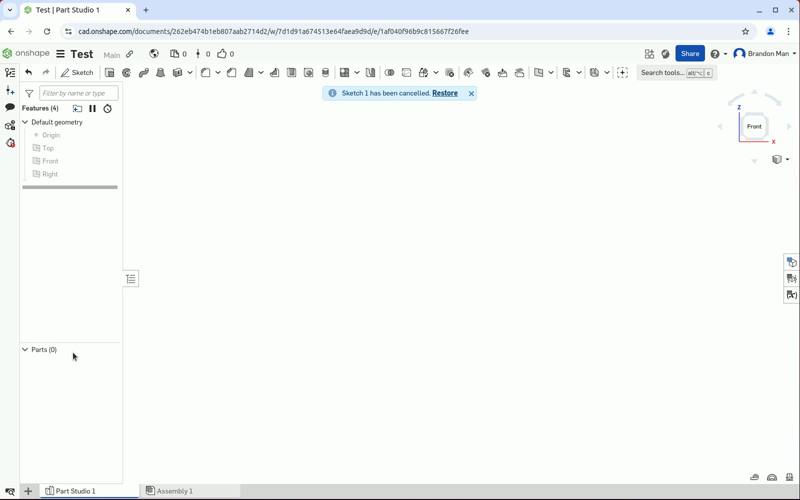
key_up(shift)
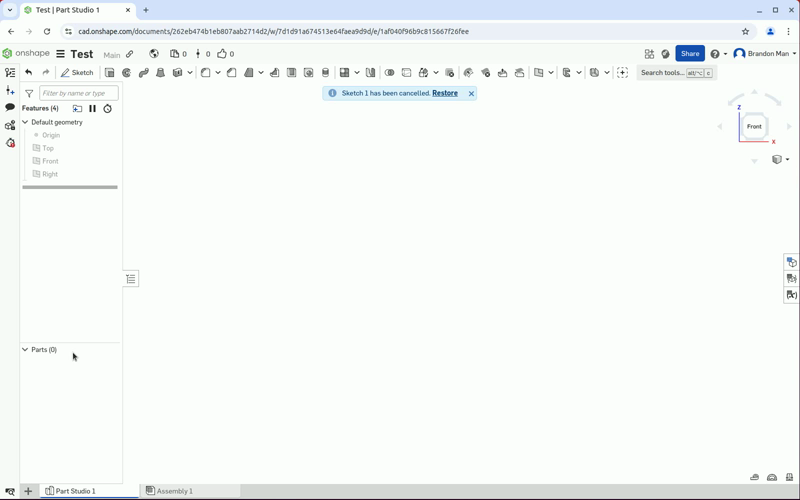
key(space)
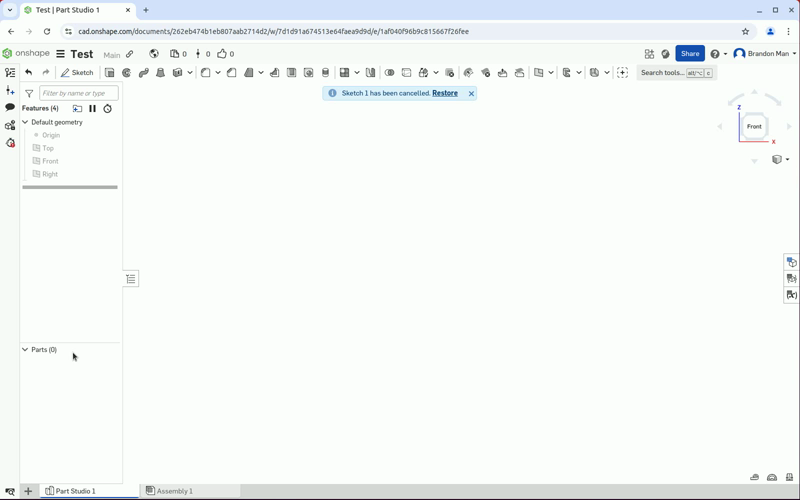
key_down(shift)
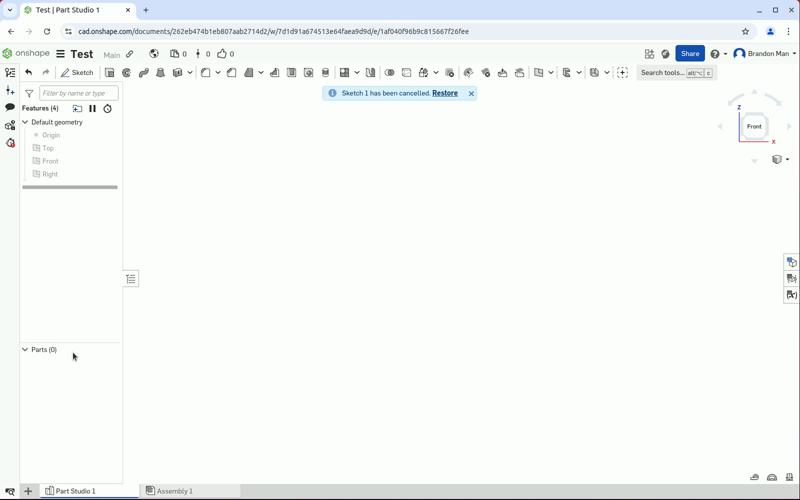
key(left)
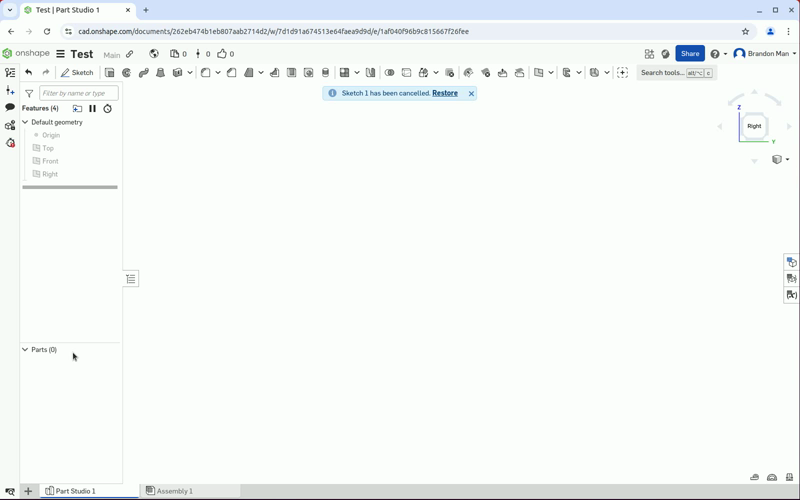
key_up(shift)
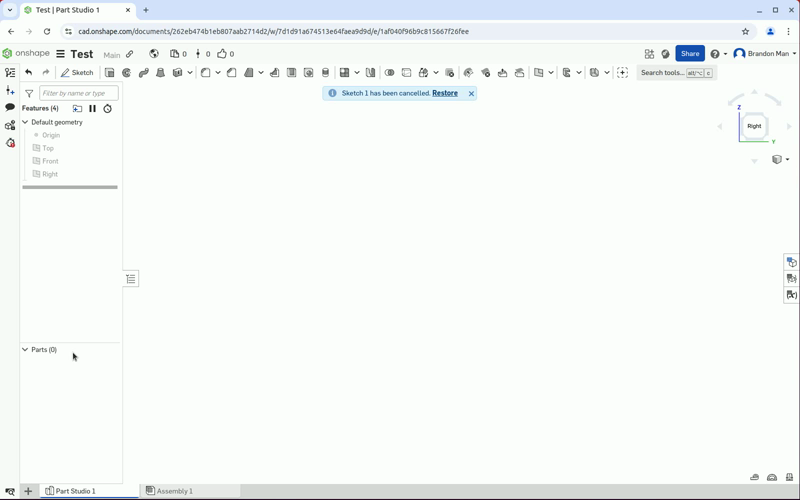
mouse_move(73, 352)
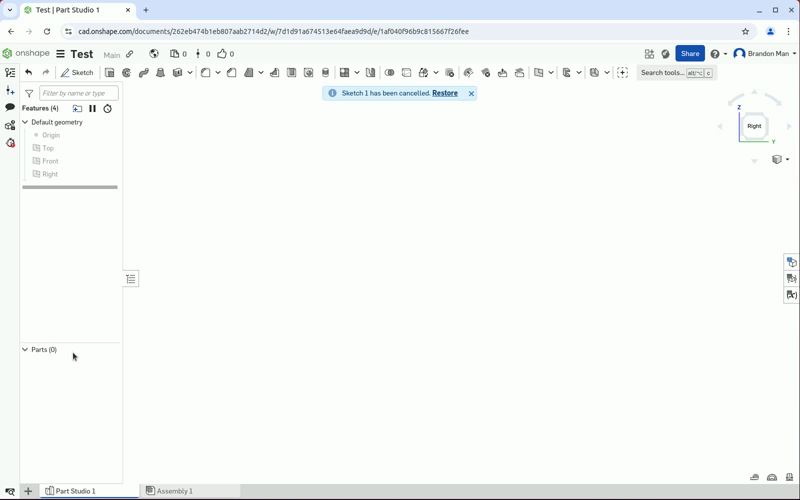
key(shift+y)
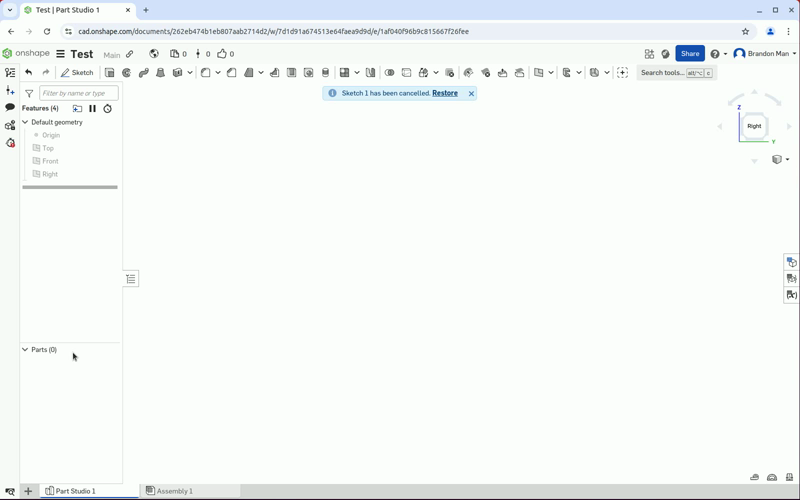
key(shift+s)
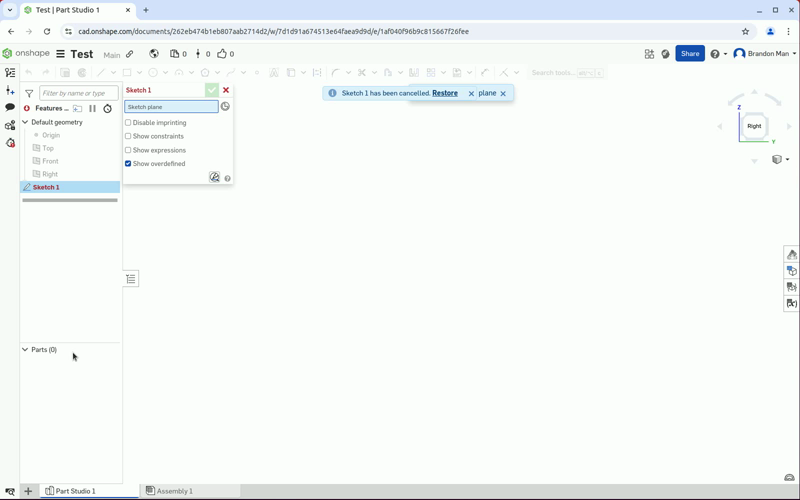
mouse_move(73, 176)
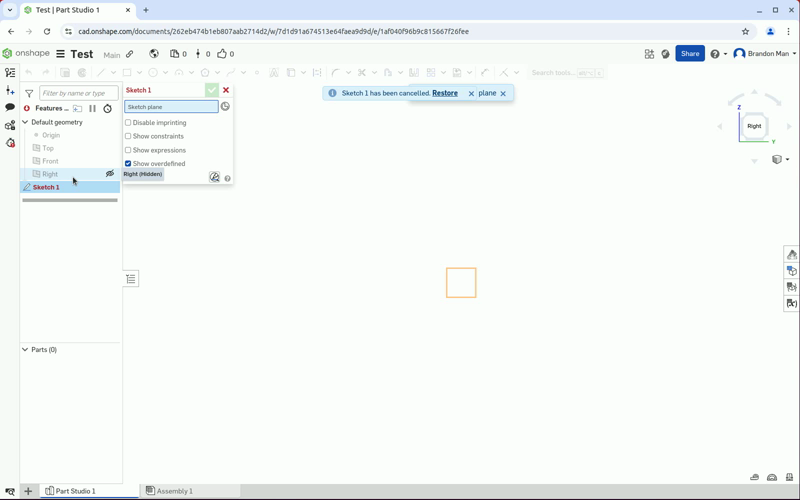
click(73, 176)
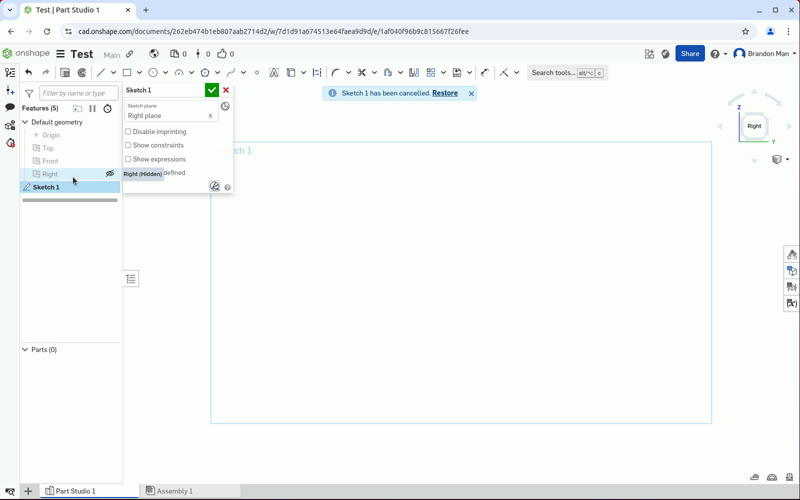
mouse_move(73, 352)
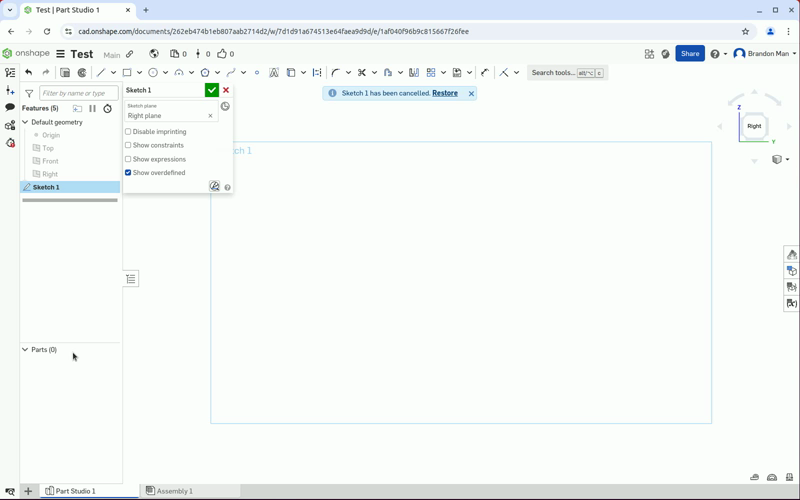
key(y)
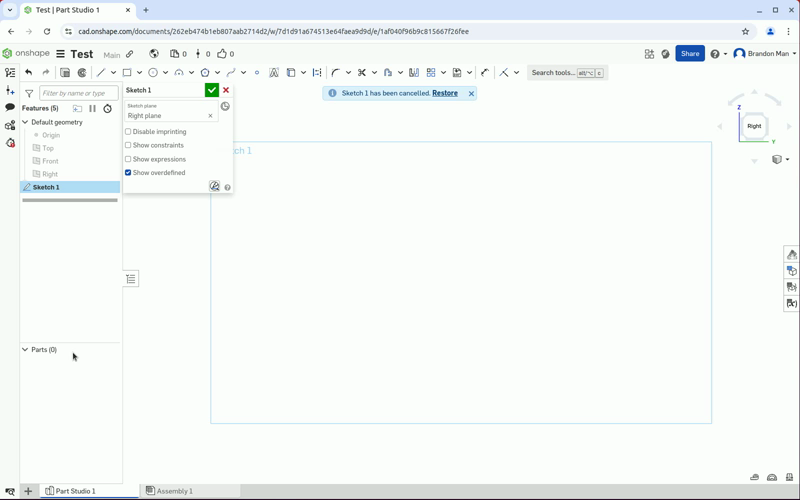
key(l)
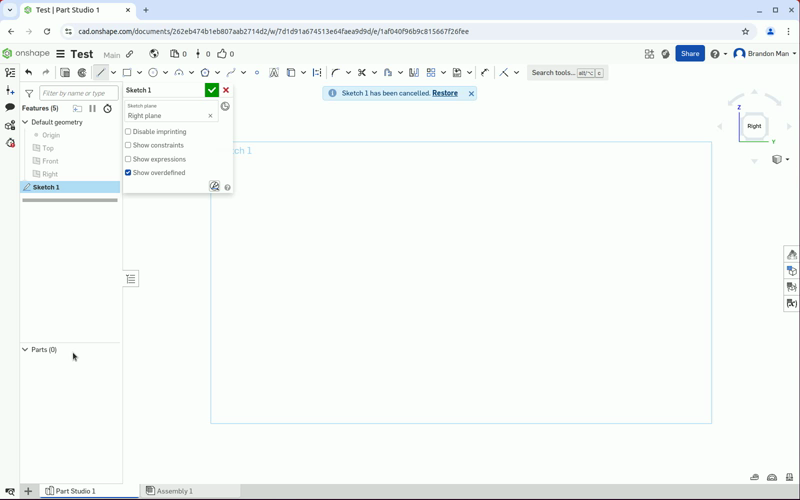
key_down(shift)
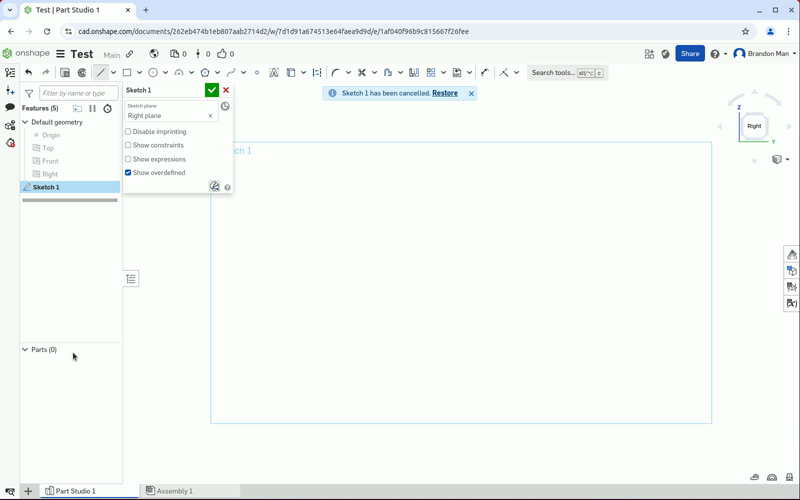
mouse_move(385, 282)
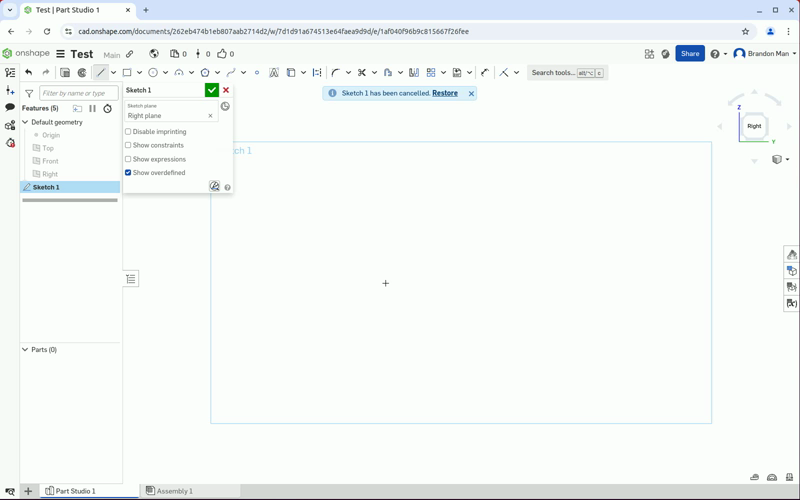
click(385, 282)
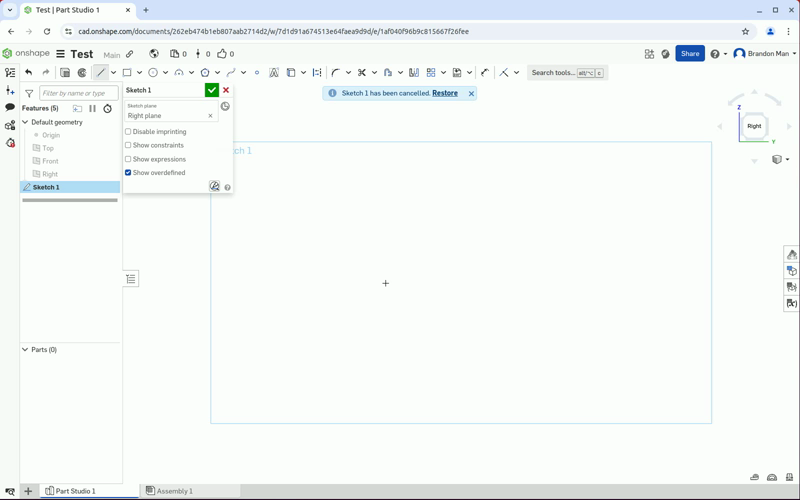
key_up(shift)
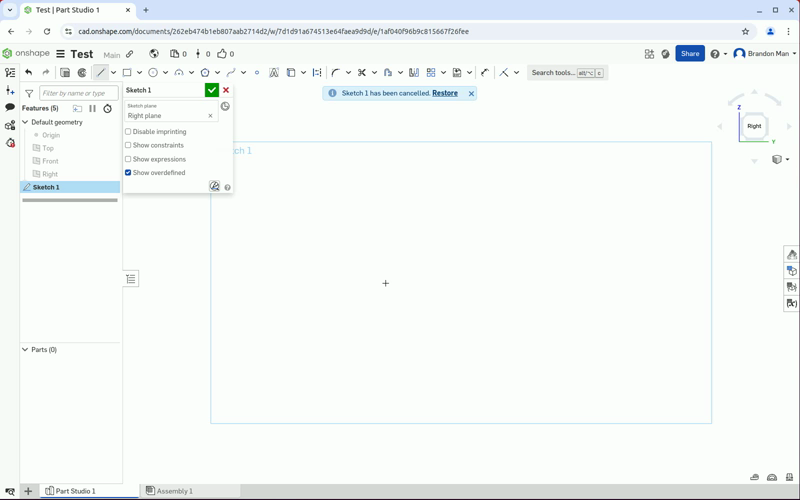
key_down(shift)
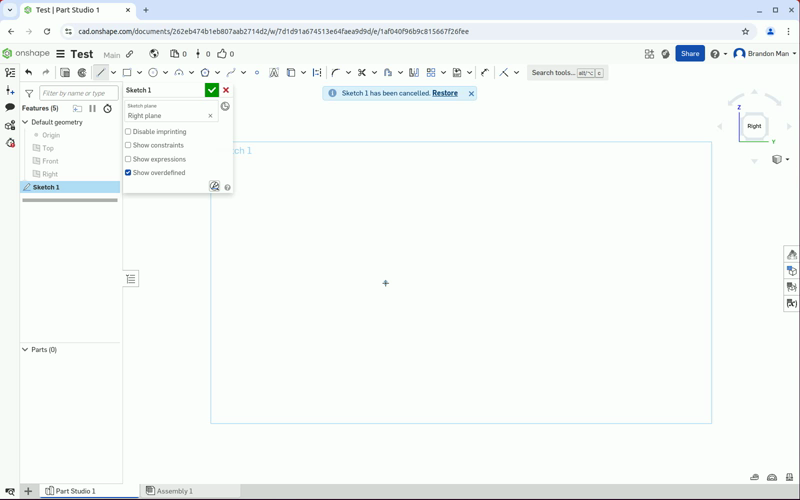
mouse_move(461, 282)
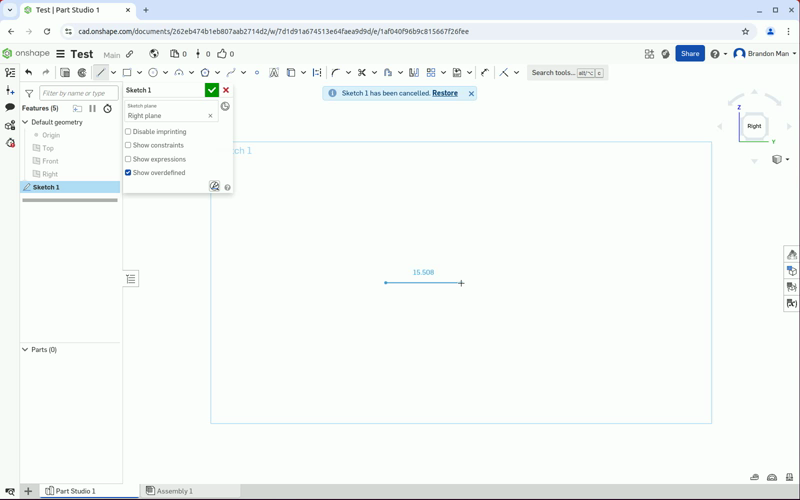
click(461, 282)
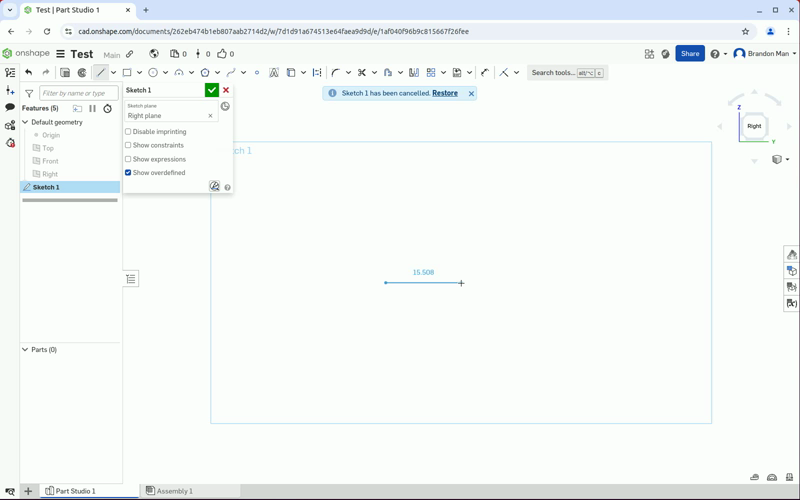
key_up(shift)
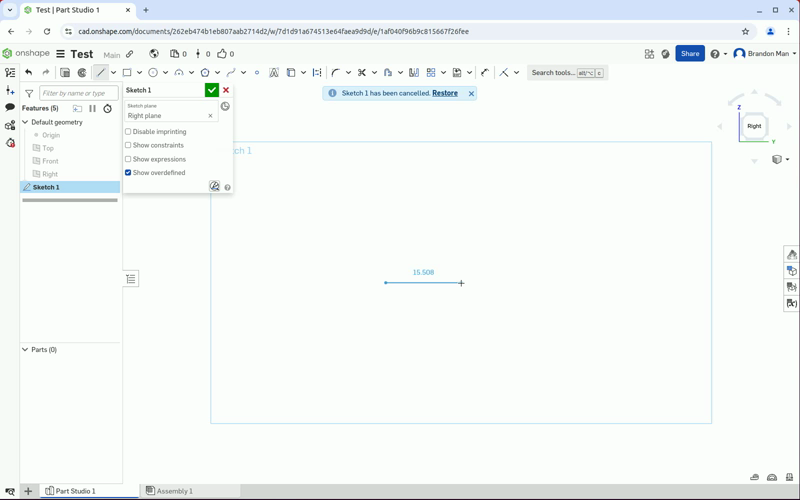
key_down(shift)
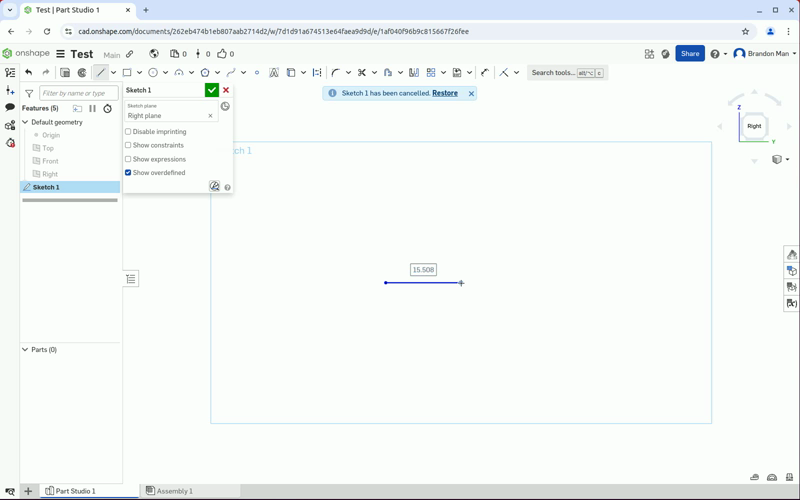
mouse_move(461, 172)
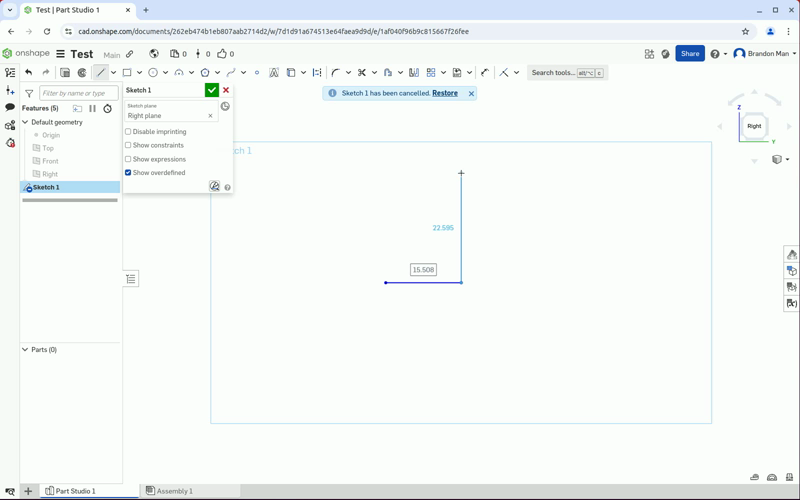
click(461, 172)
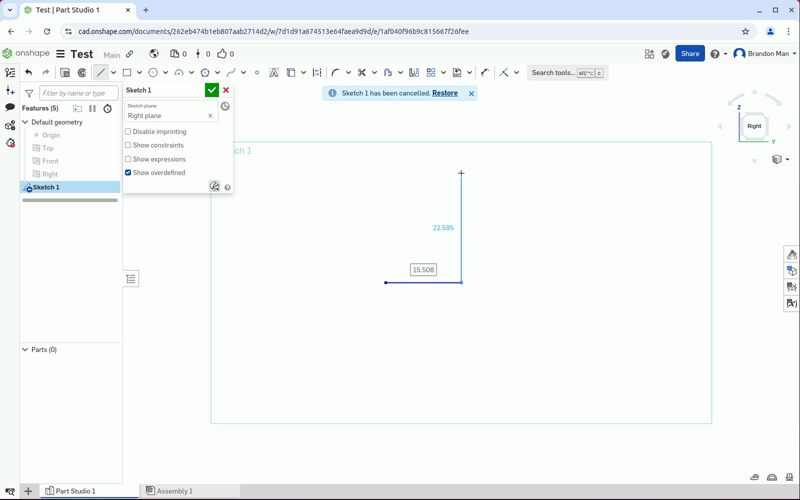
key_up(shift)
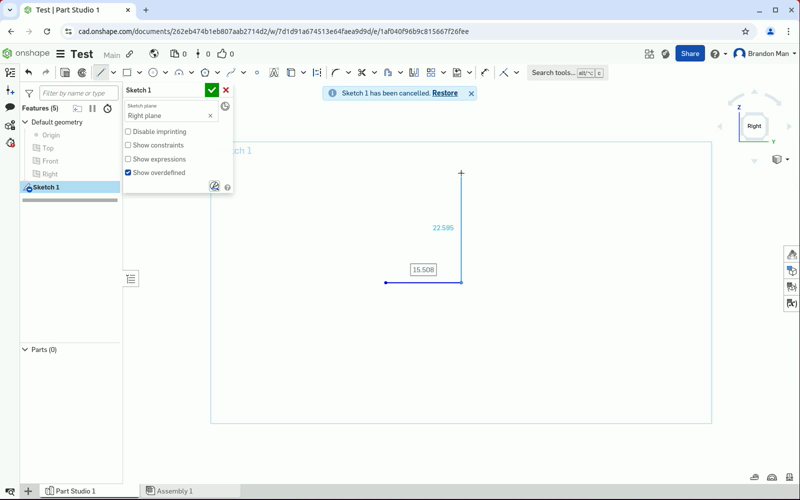
key_down(shift)
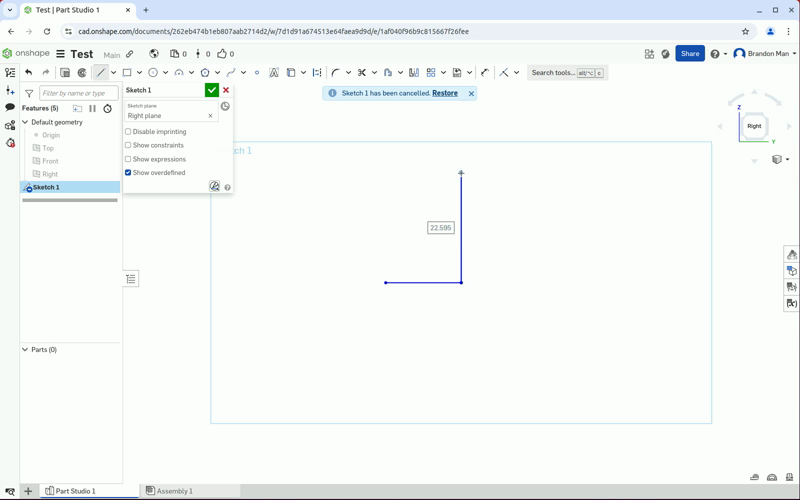
mouse_move(385, 183)
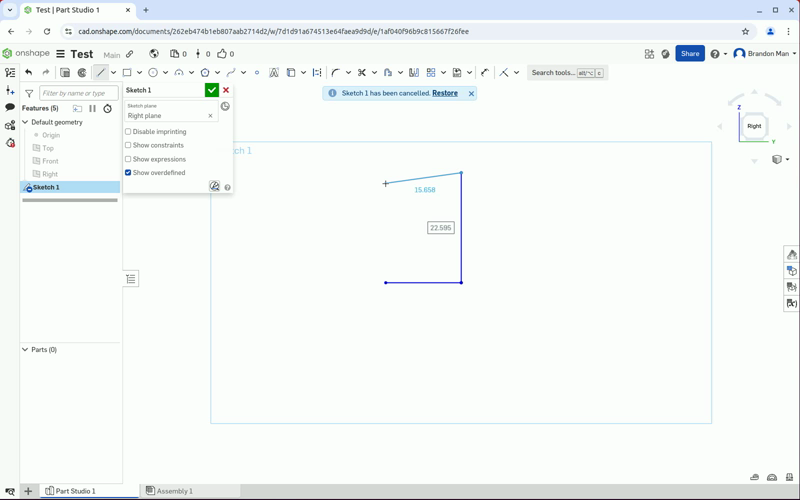
click(385, 183)
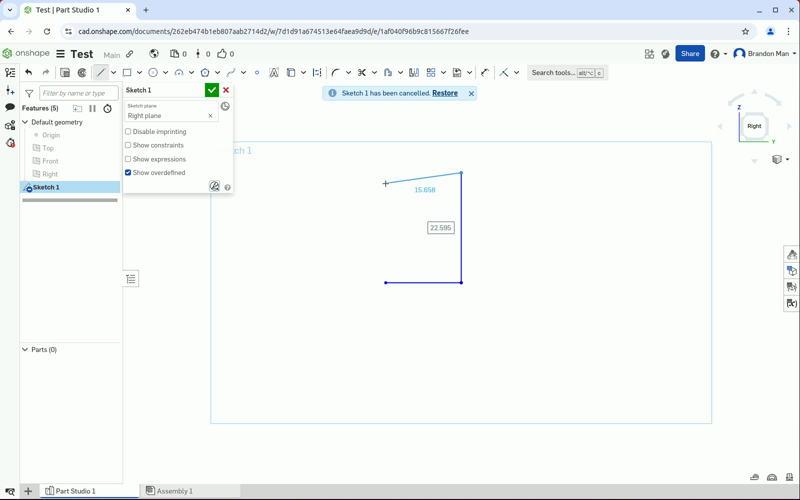
key_up(shift)
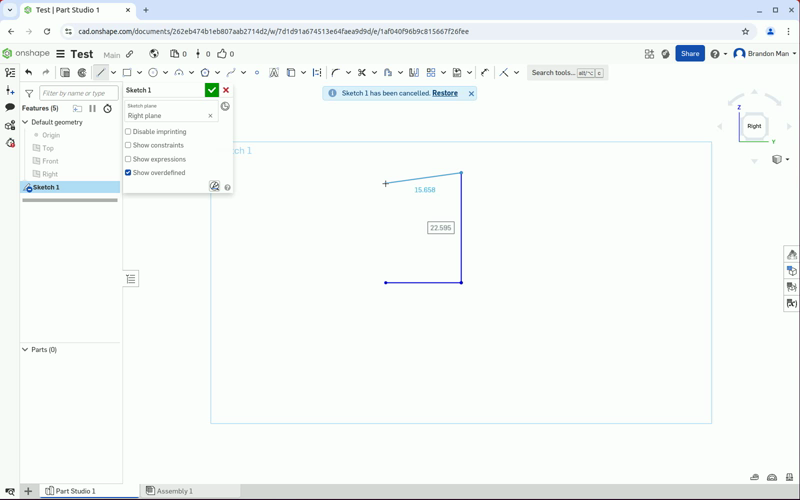
key_down(shift)
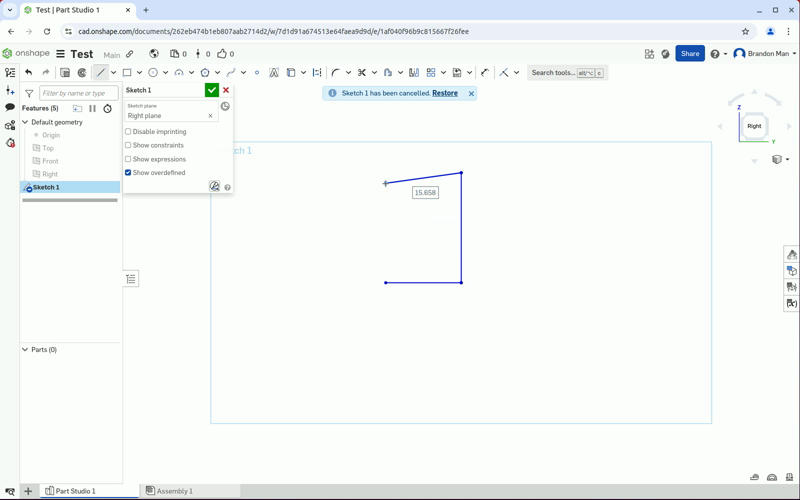
mouse_move(385, 282)
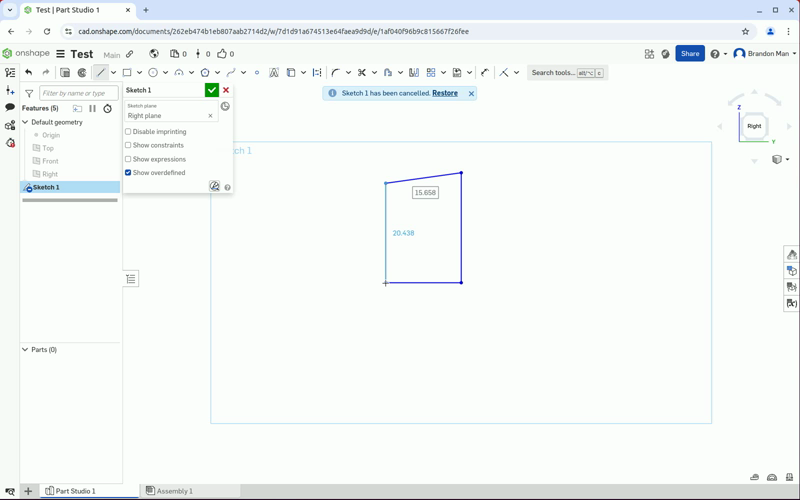
key_up(shift)
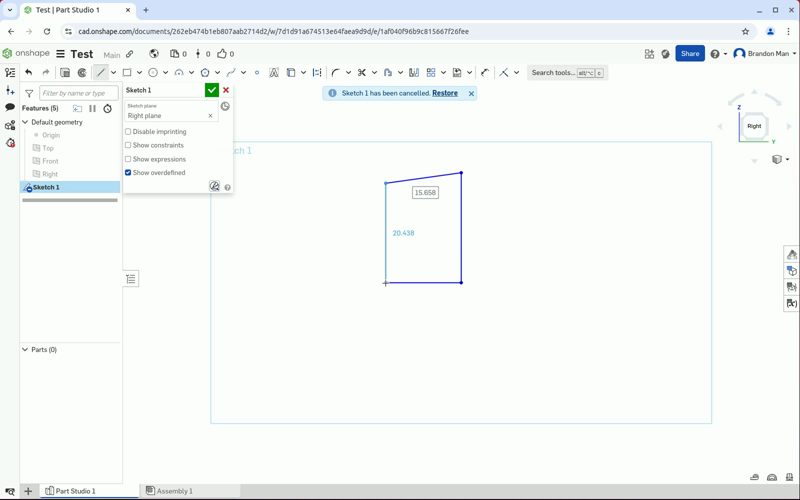
click(385, 282)
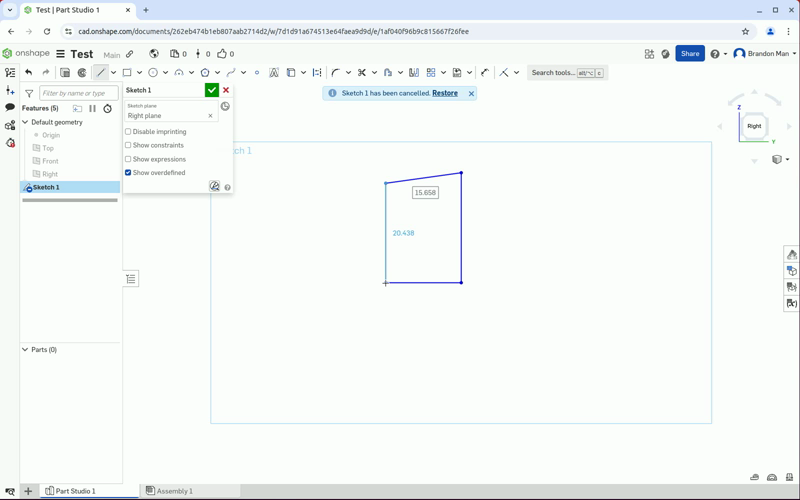
key(esc)
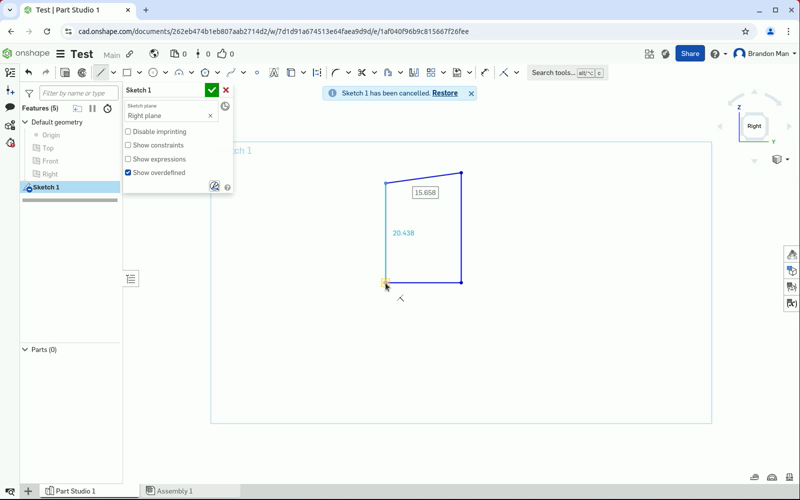
mouse_move(451, 248)
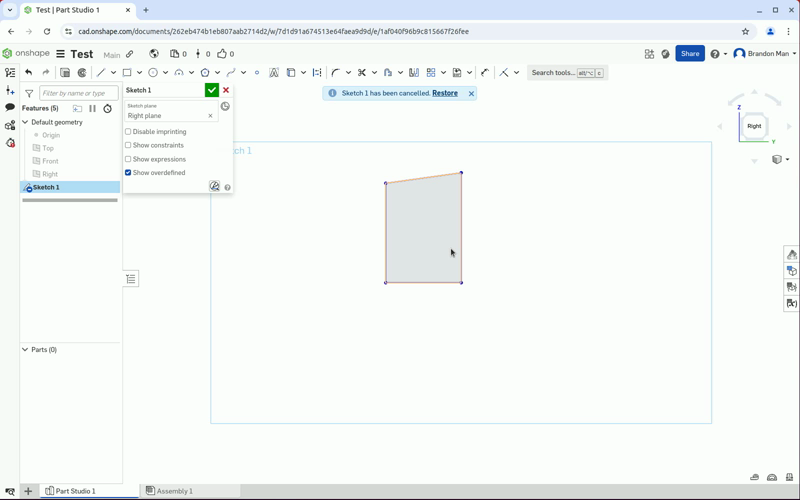
click(451, 248)
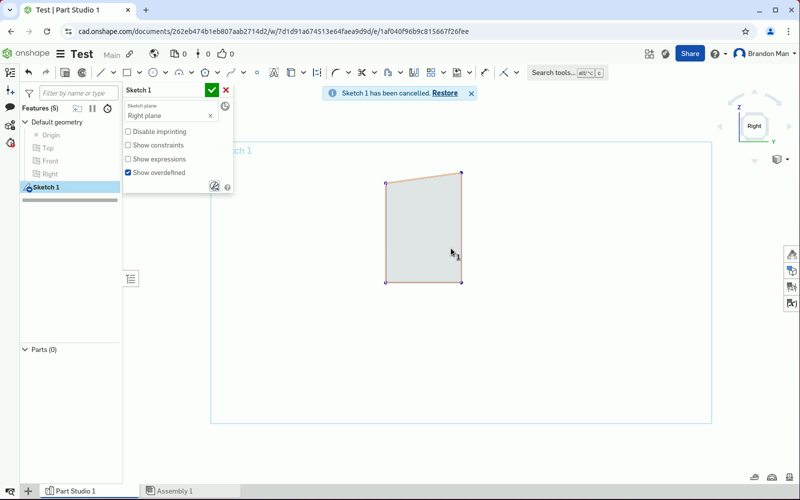
mouse_move(73, 352)
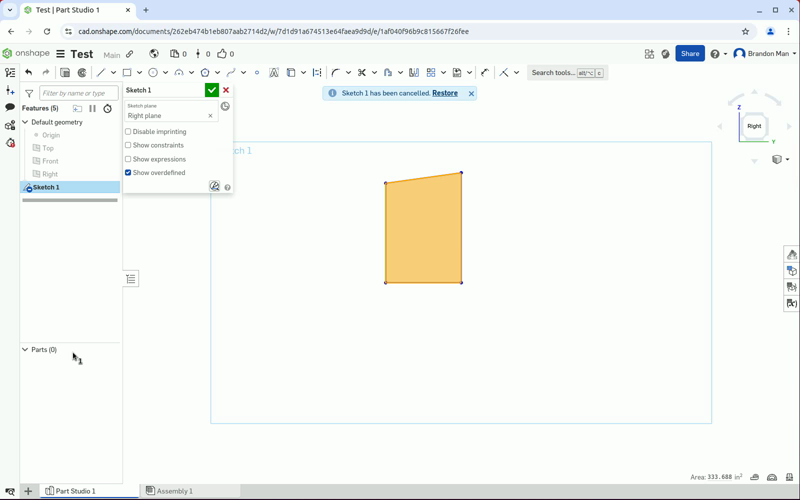
key(shift+y)
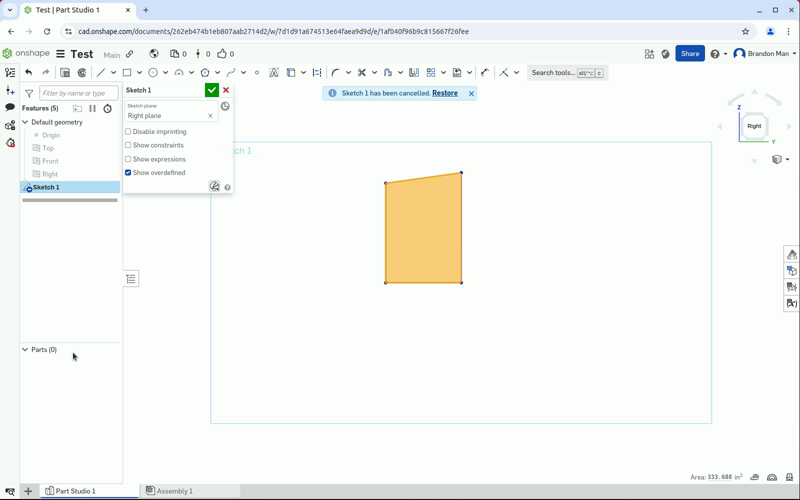
key(shift+e)
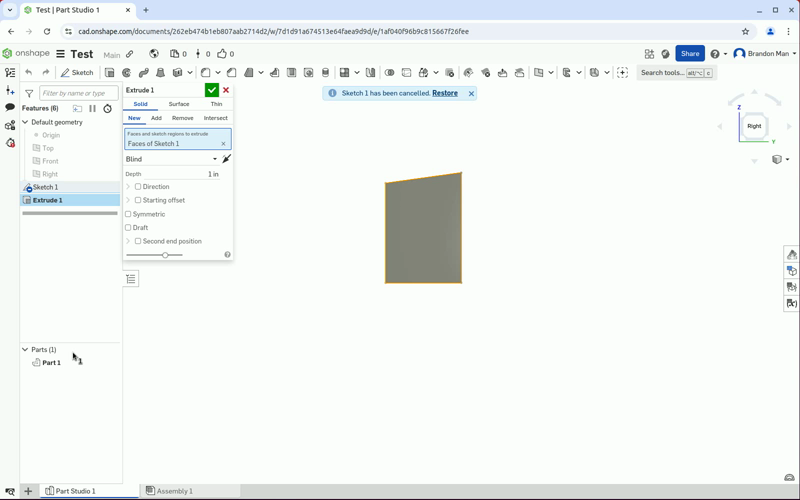
mouse_move(143, 106)
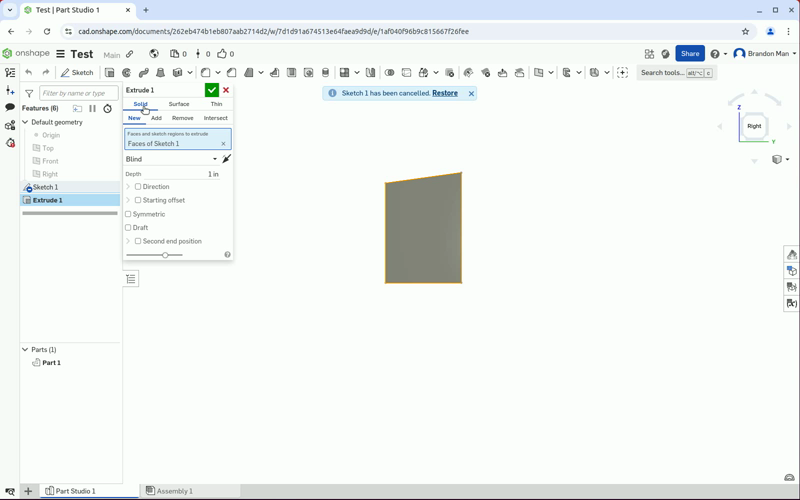
click(143, 106)
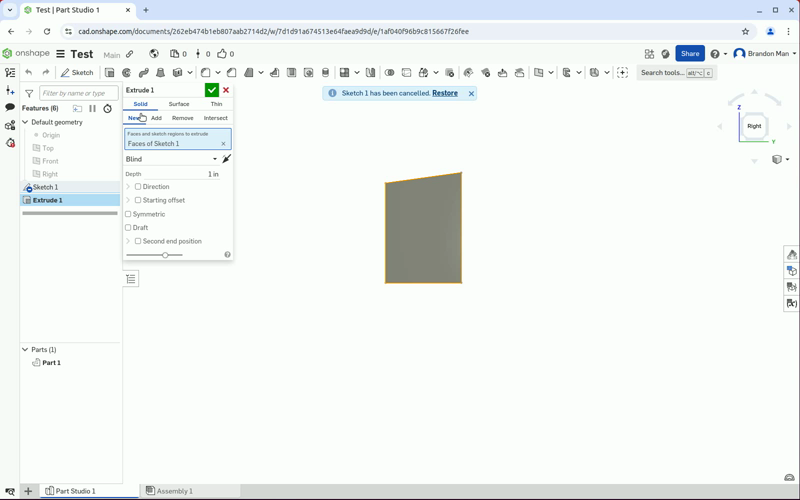
mouse_move(137, 120)
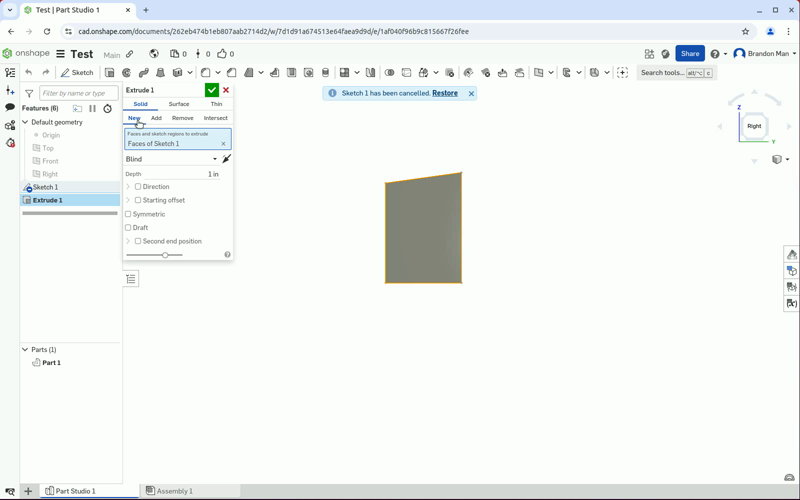
click(137, 120)
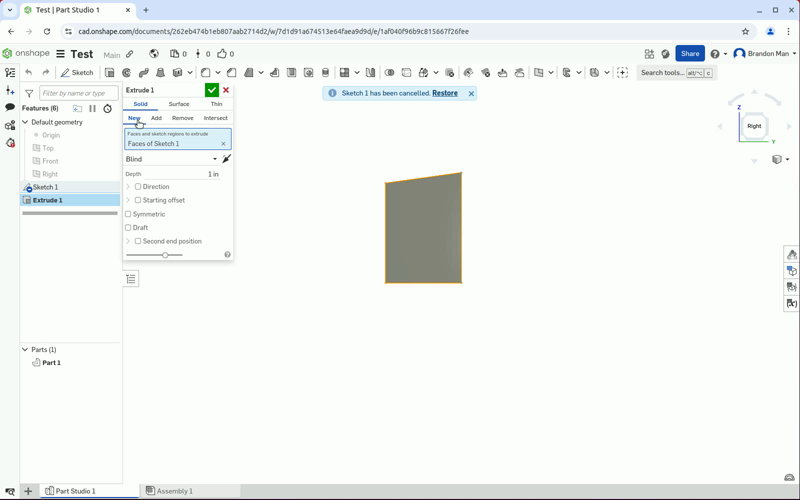
key(tab, 4)
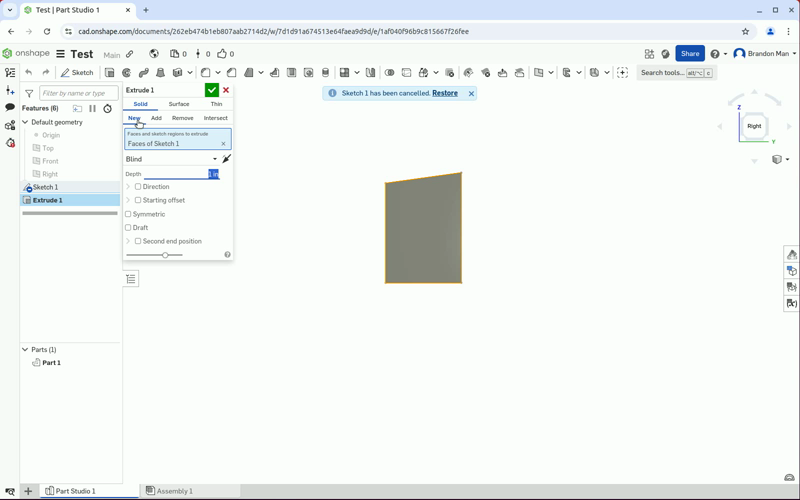
text(19.498)
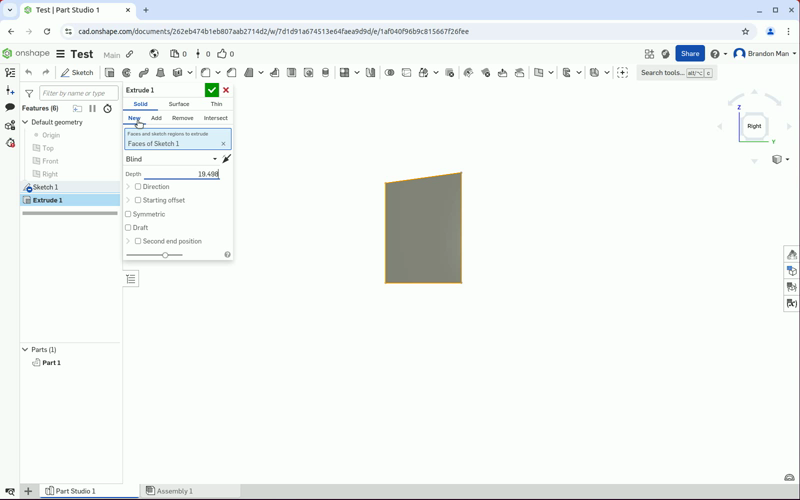
key(enter)
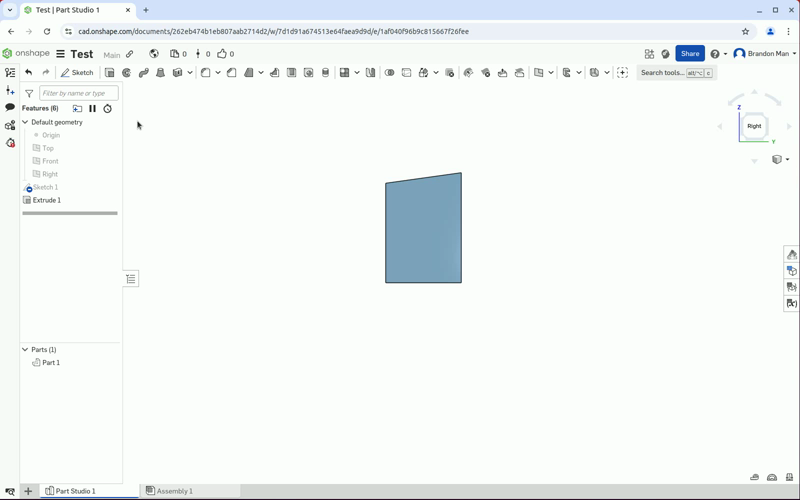
key(shift+h)
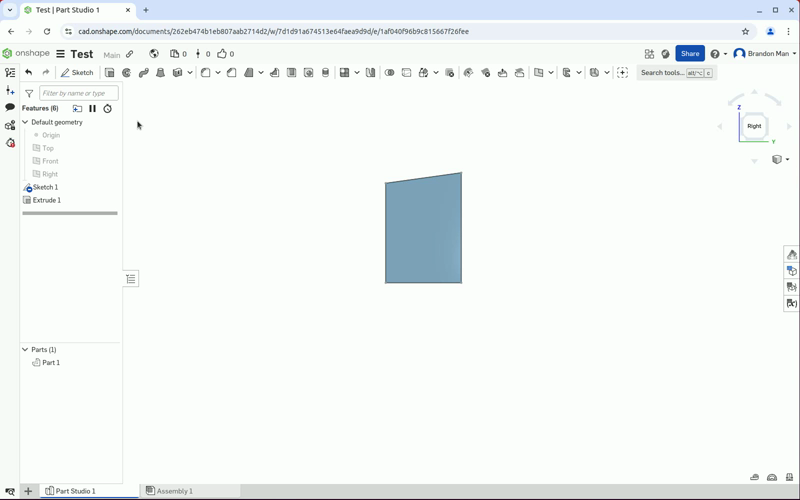
key(shift+h)
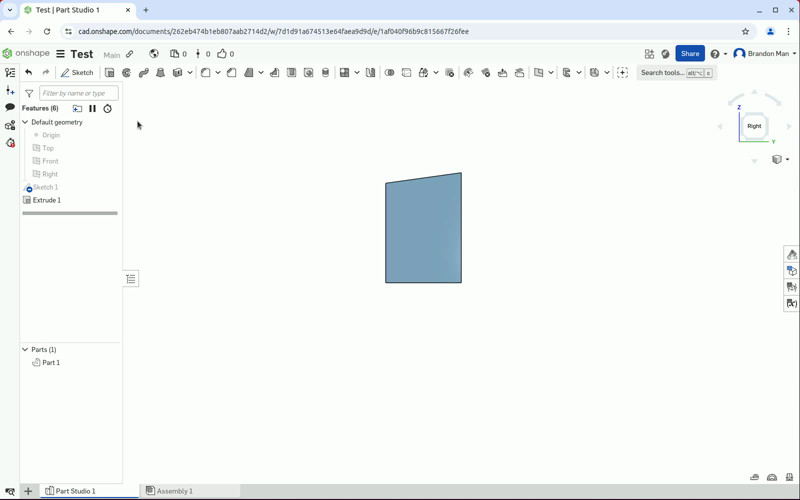
mouse_move(73, 189)
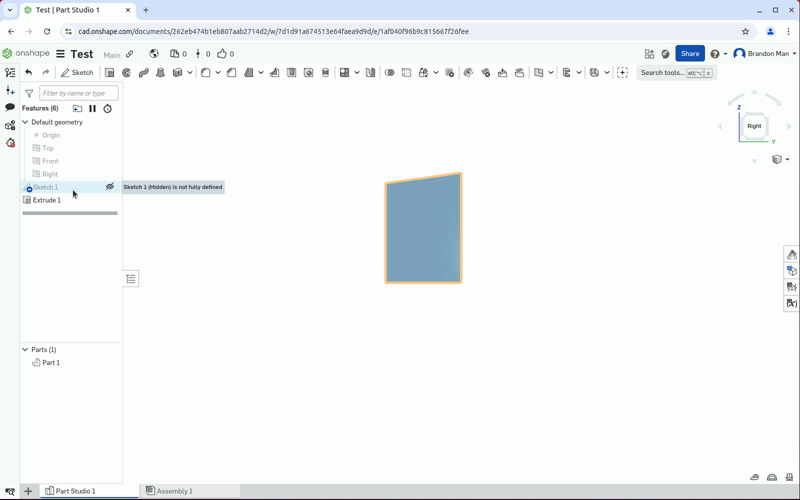
click(73, 189)
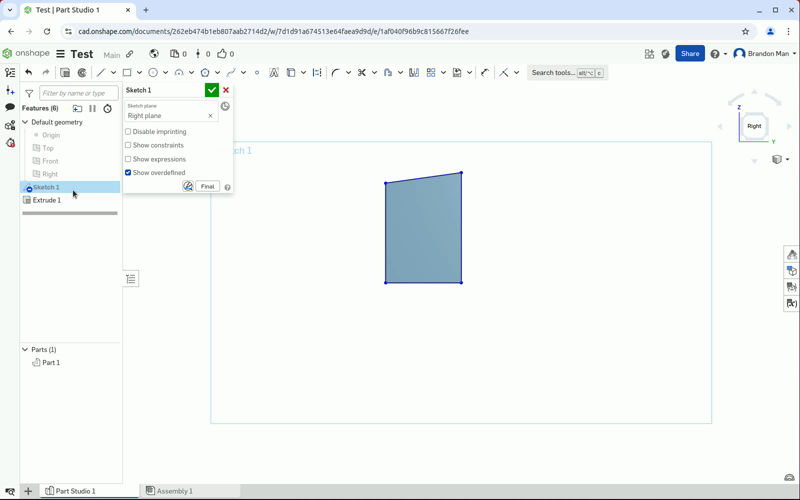
mouse_move(229, 92)
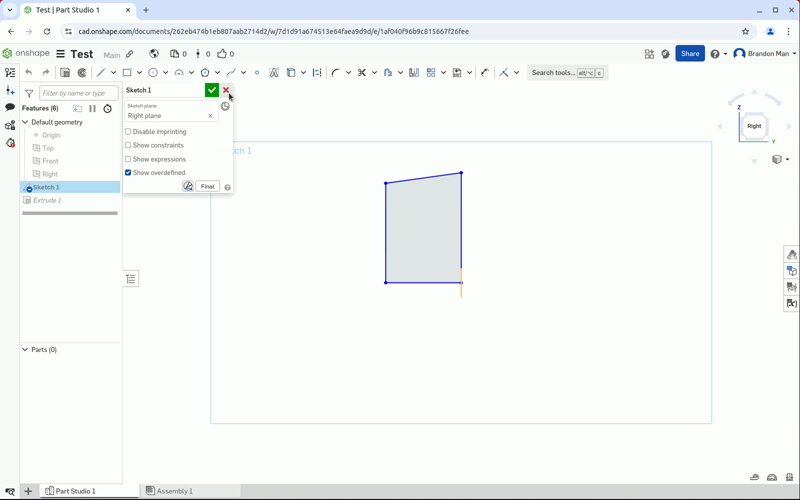
click(229, 92)
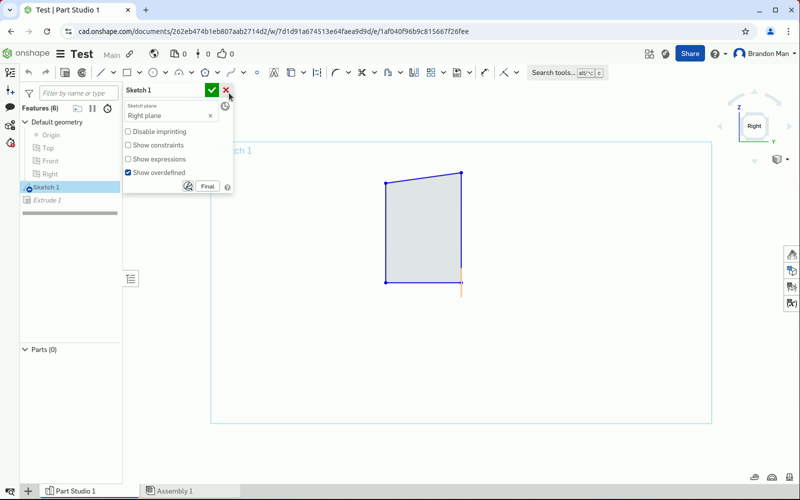
key(shift+s)
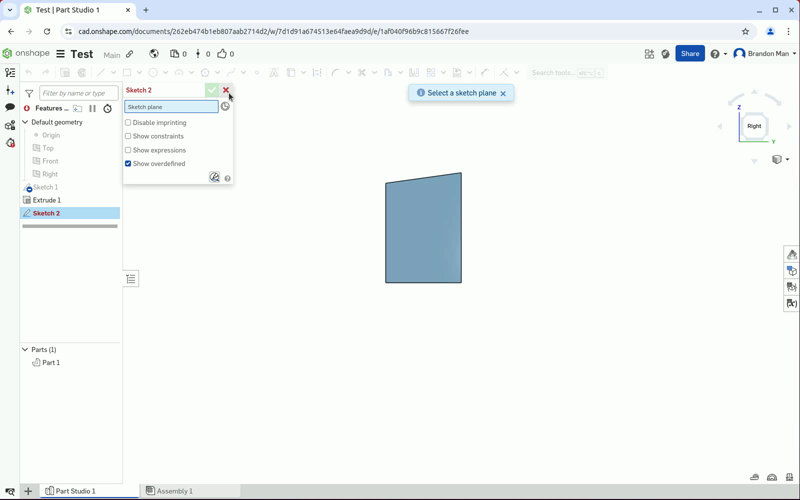
mouse_move(73, 176)
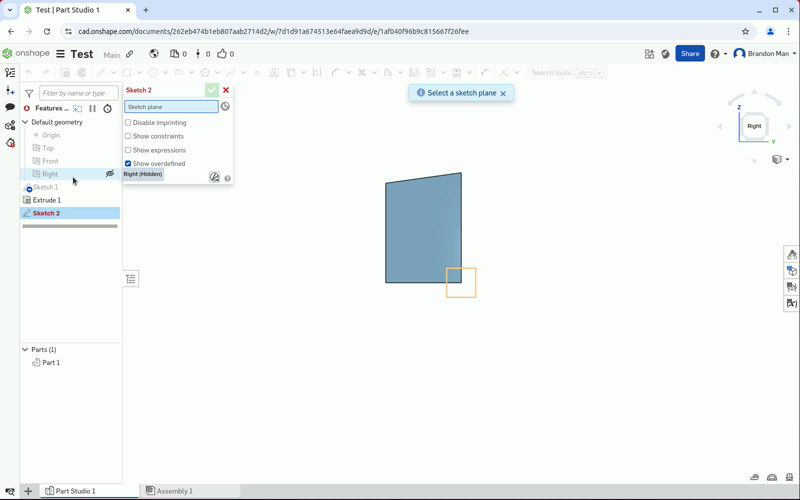
click(73, 176)
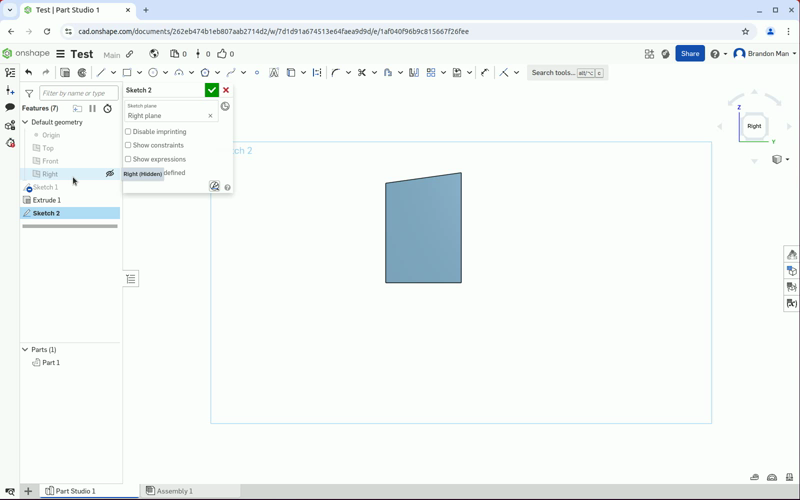
mouse_move(73, 352)
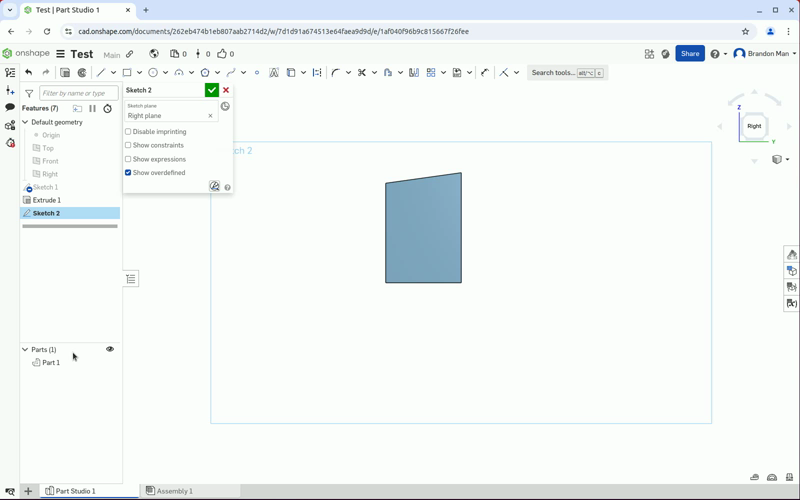
key(y)
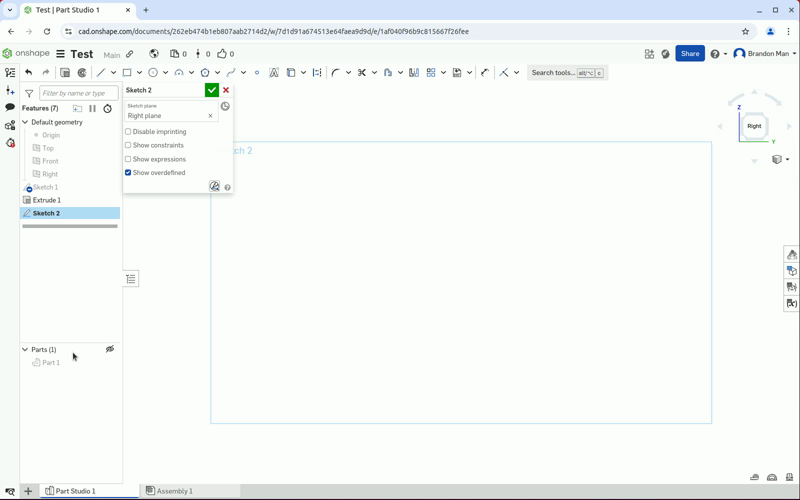
key(l)
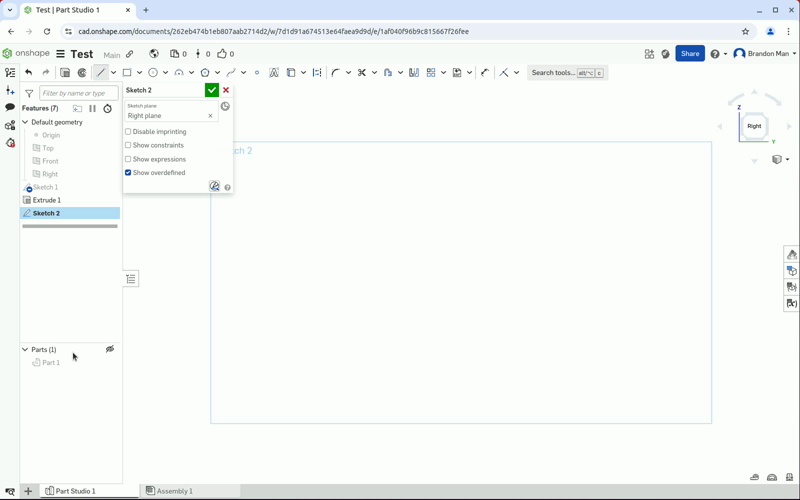
key_down(shift)
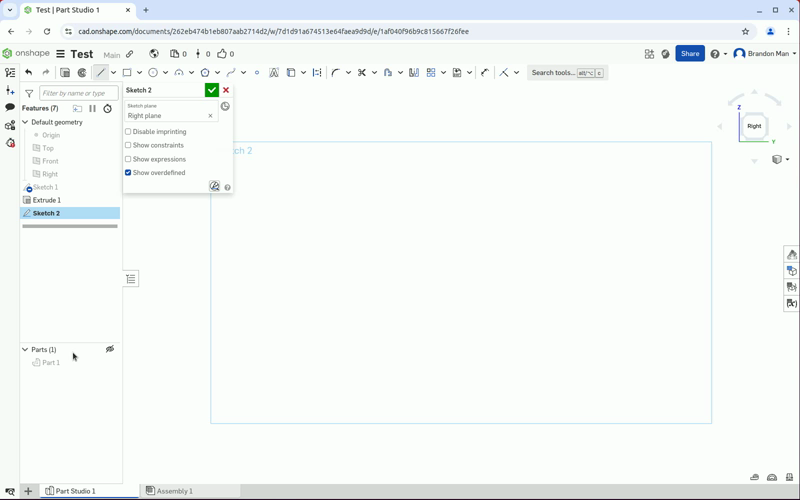
mouse_move(443, 172)
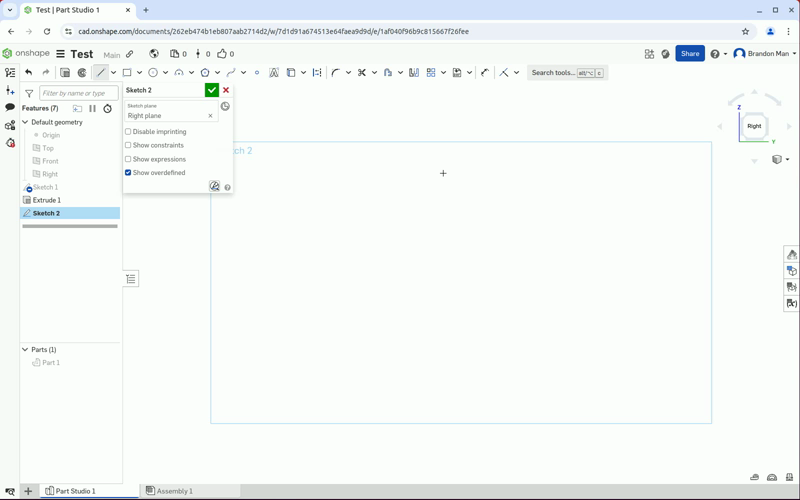
click(443, 172)
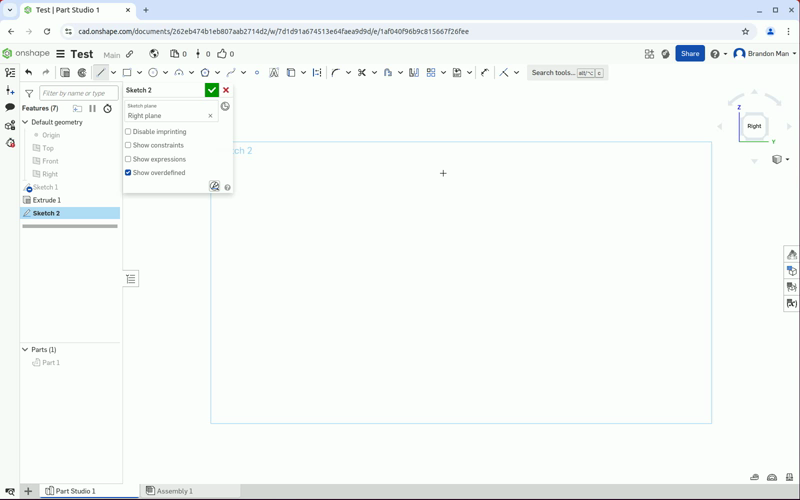
key_up(shift)
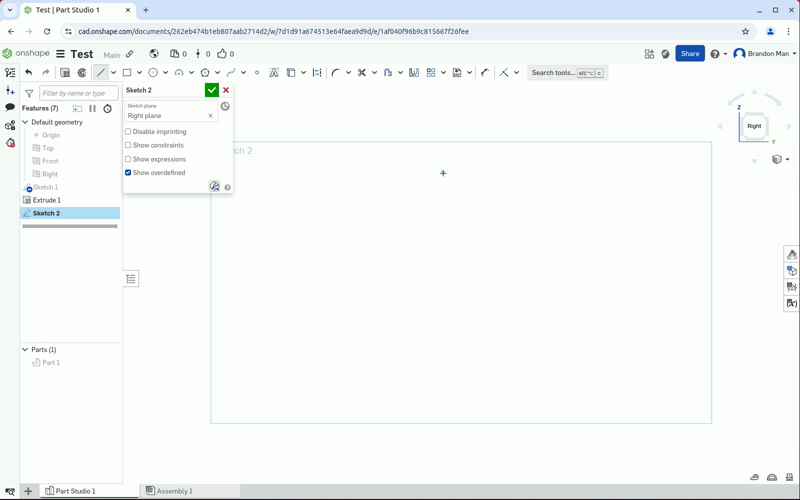
key_down(shift)
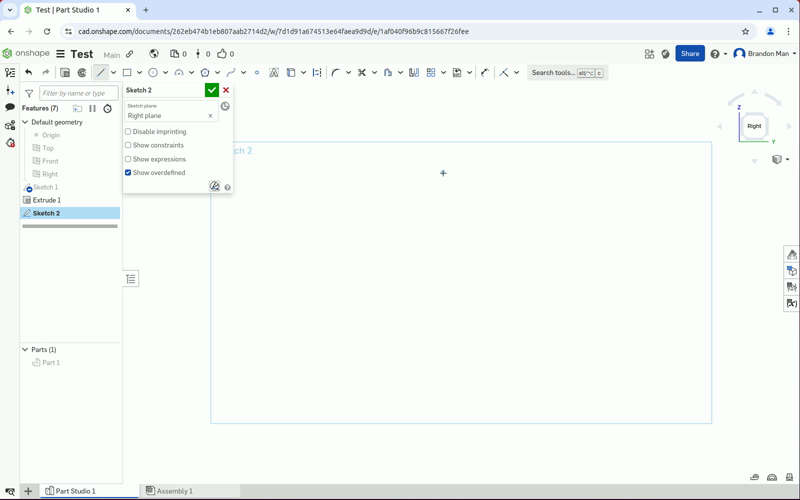
mouse_move(473, 172)
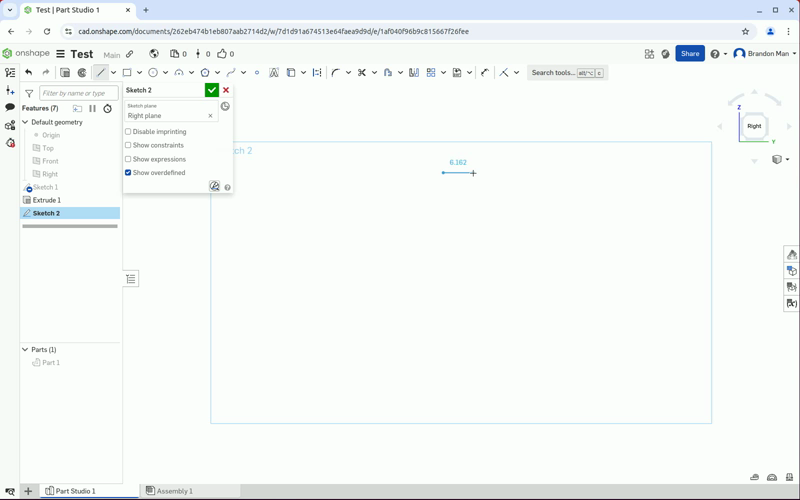
mouse_move(461, 172)
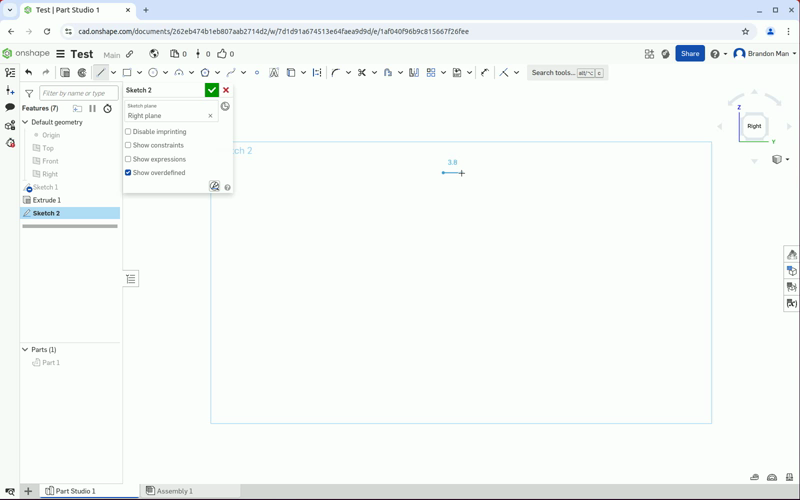
click(461, 172)
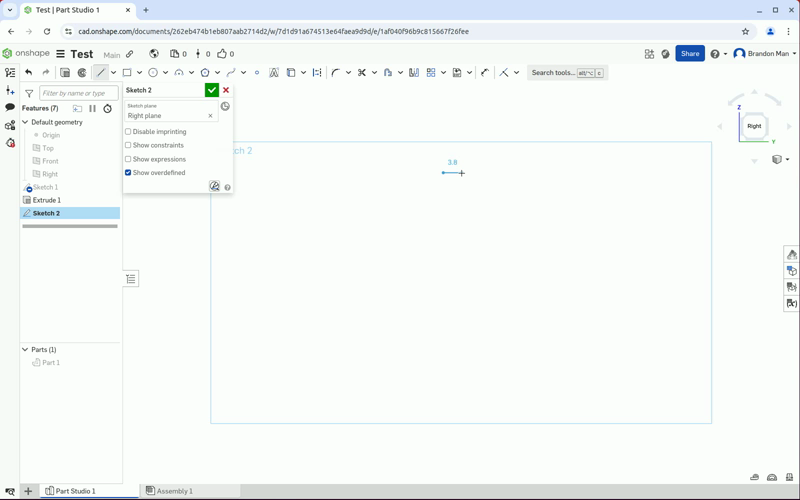
key_up(shift)
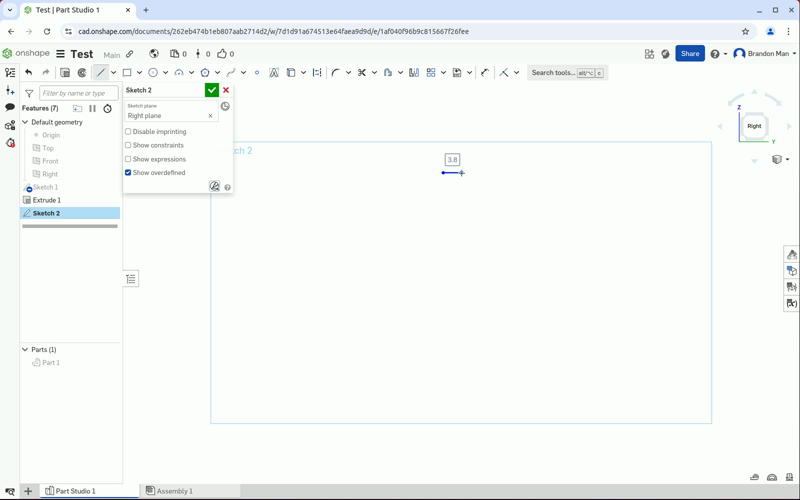
key_down(shift)
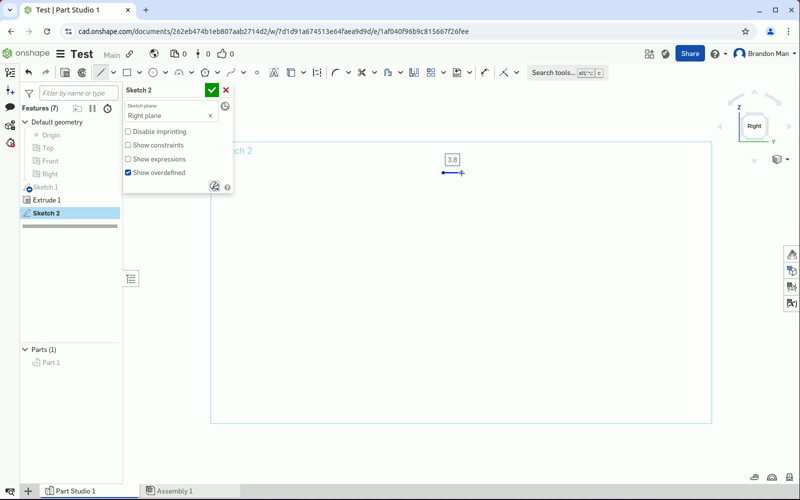
mouse_move(491, 172)
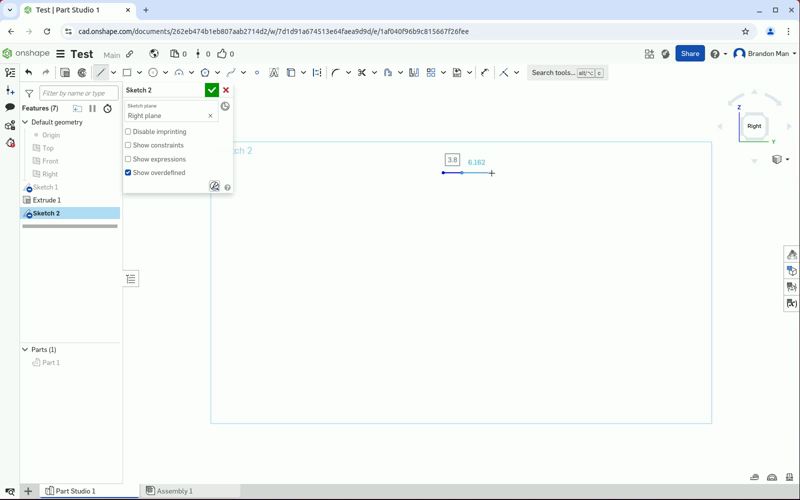
mouse_move(461, 170)
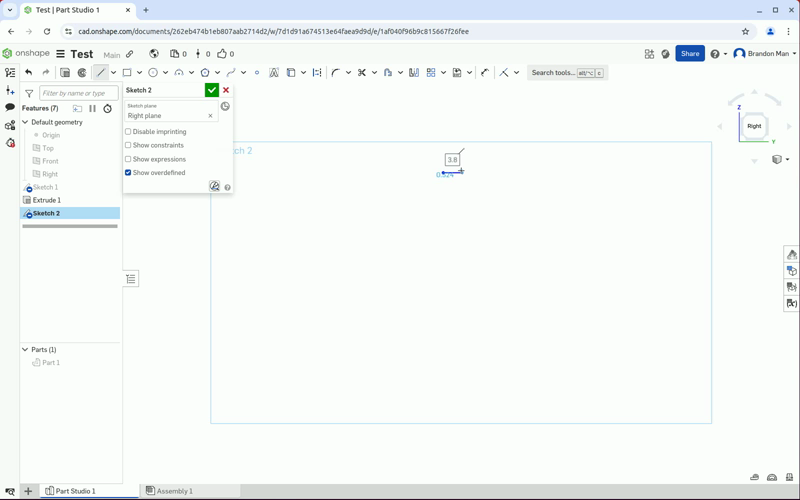
scroll(6)
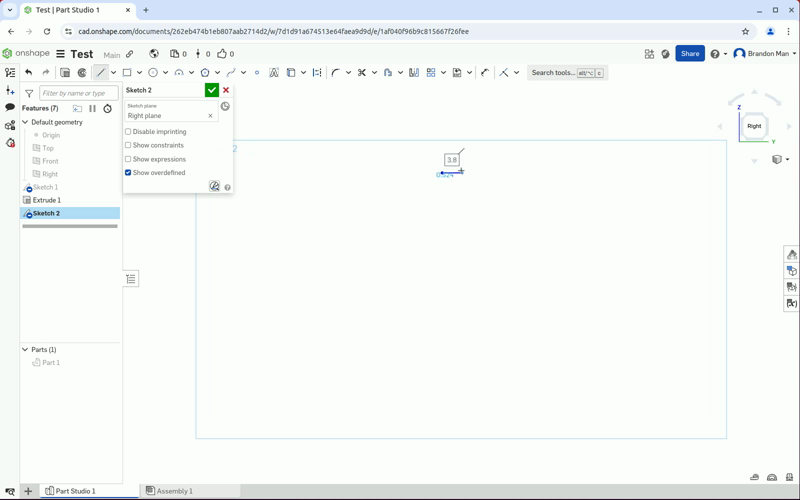
scroll(6)
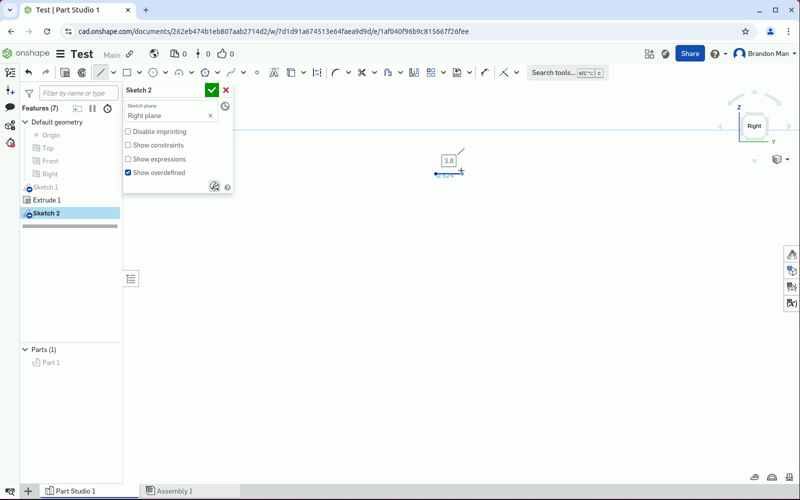
scroll(6)
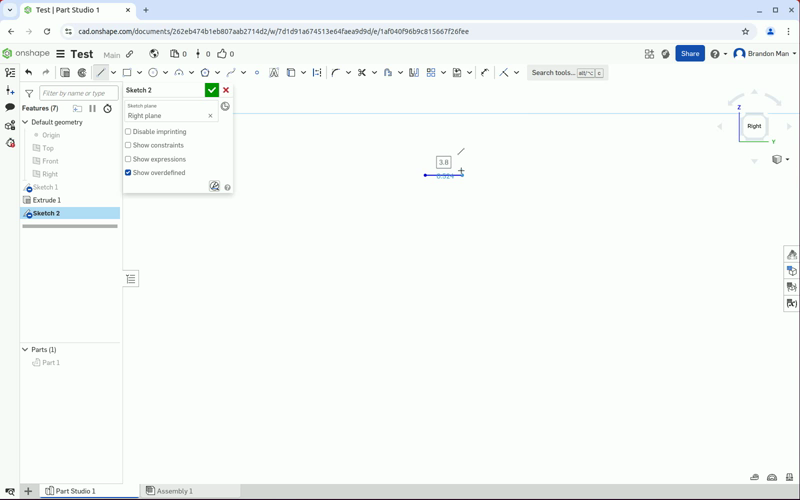
scroll(6)
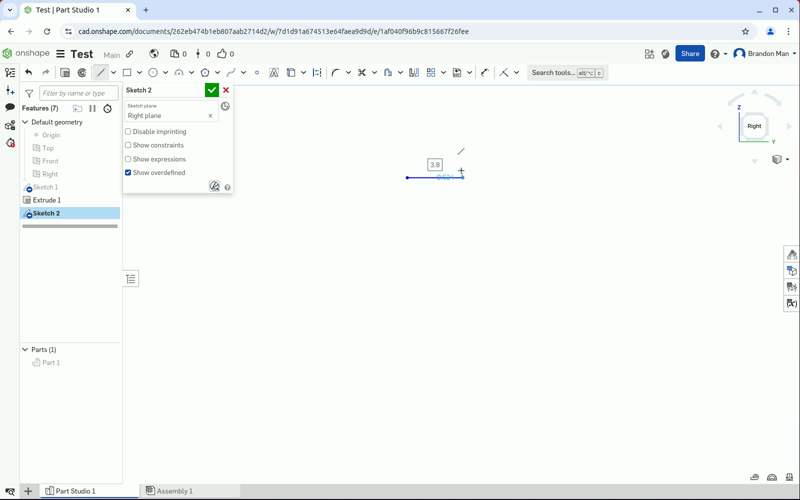
scroll(6)
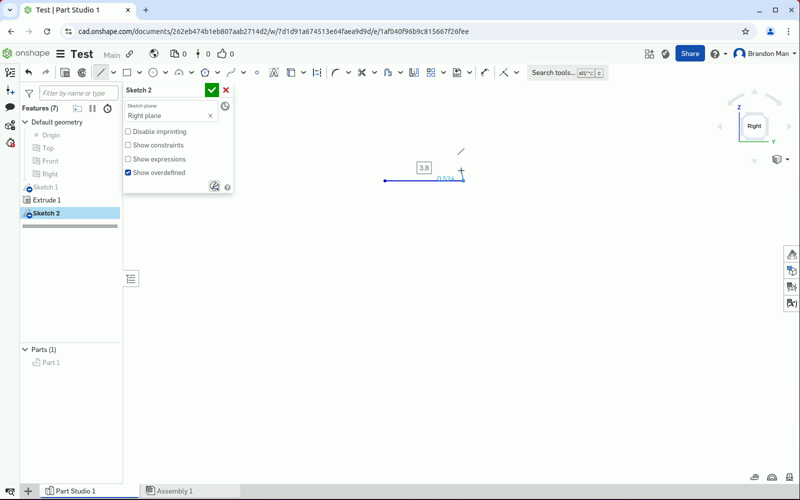
scroll(6)
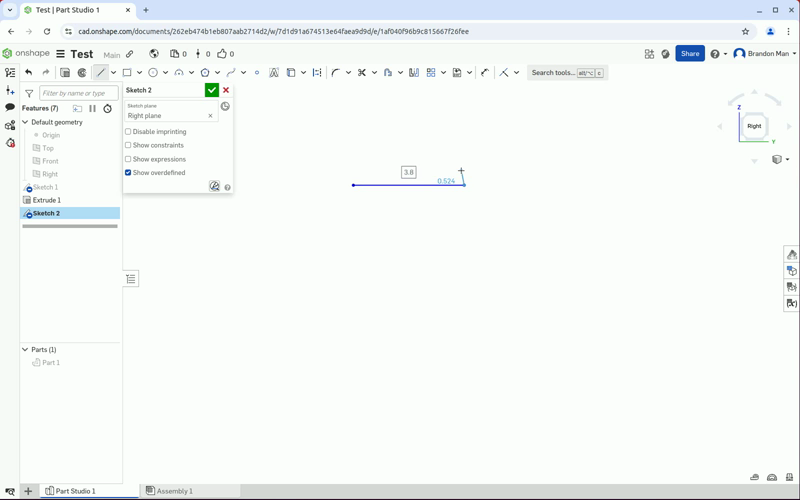
scroll(6)
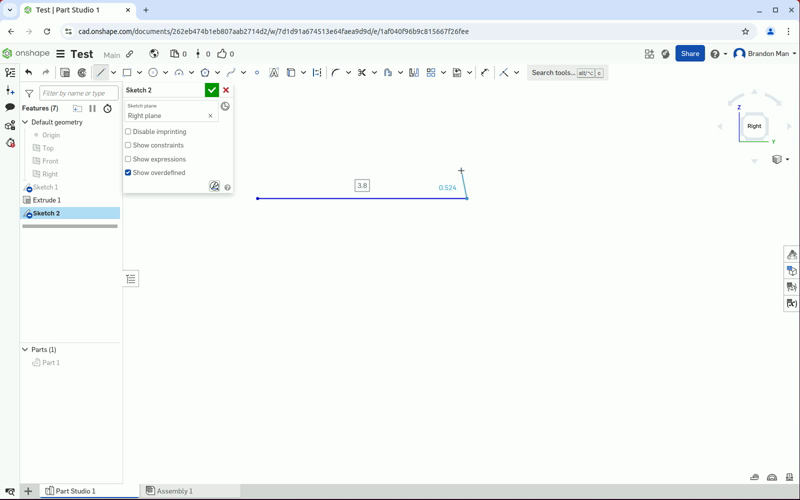
click(461, 170)
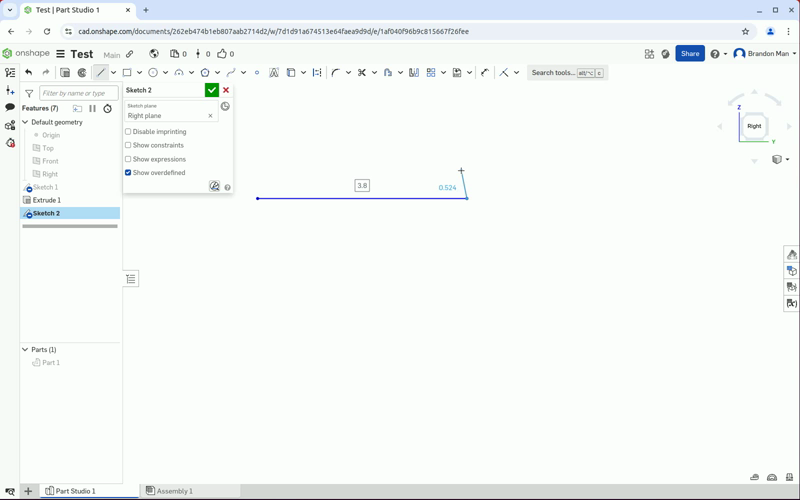
scroll(-6)
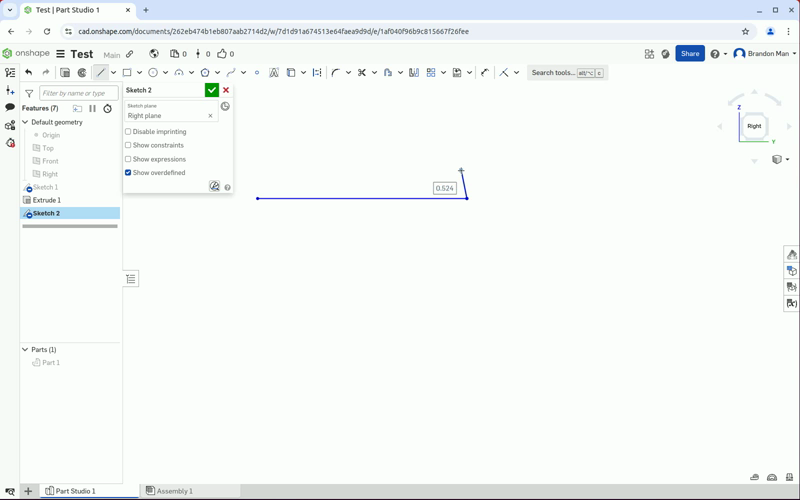
scroll(-6)
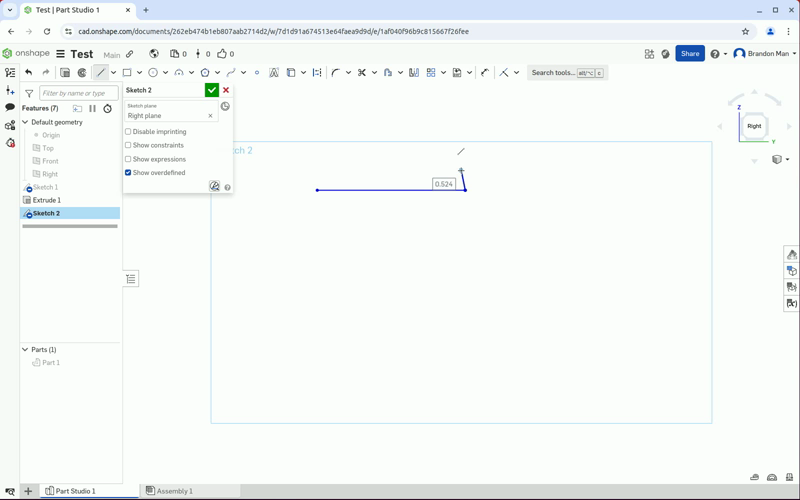
scroll(-6)
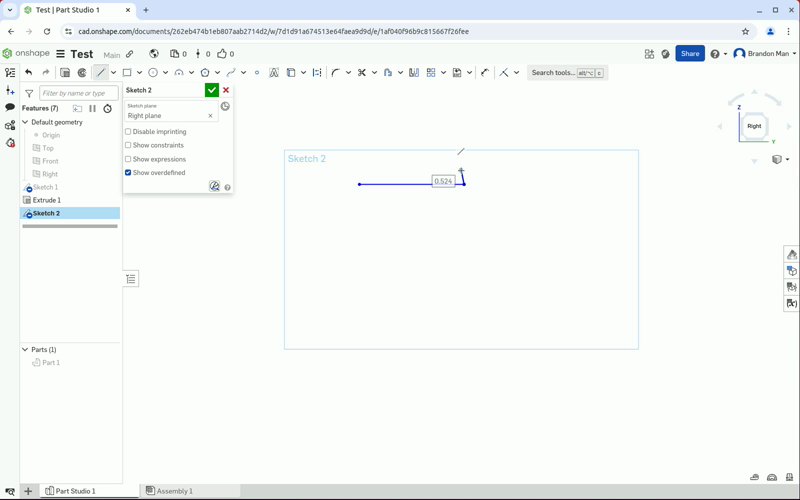
scroll(-6)
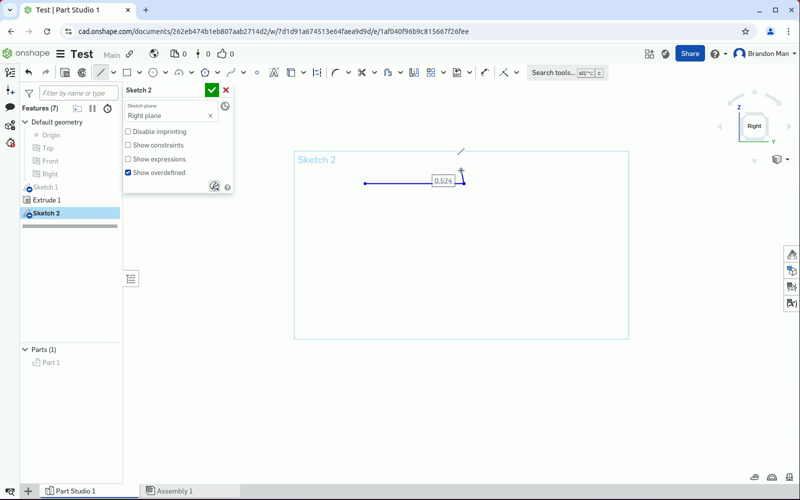
scroll(-6)
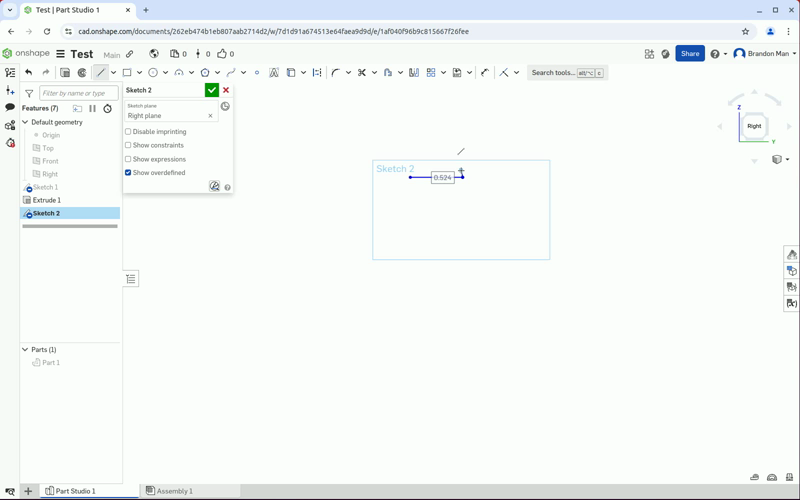
scroll(-6)
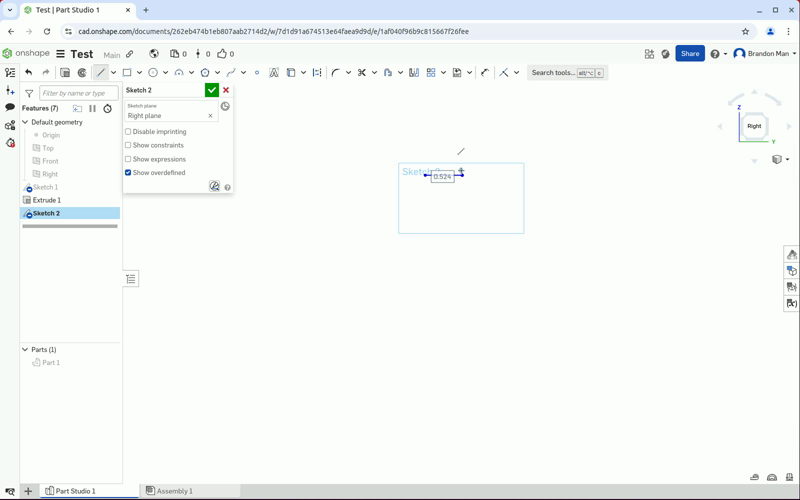
scroll(-6)
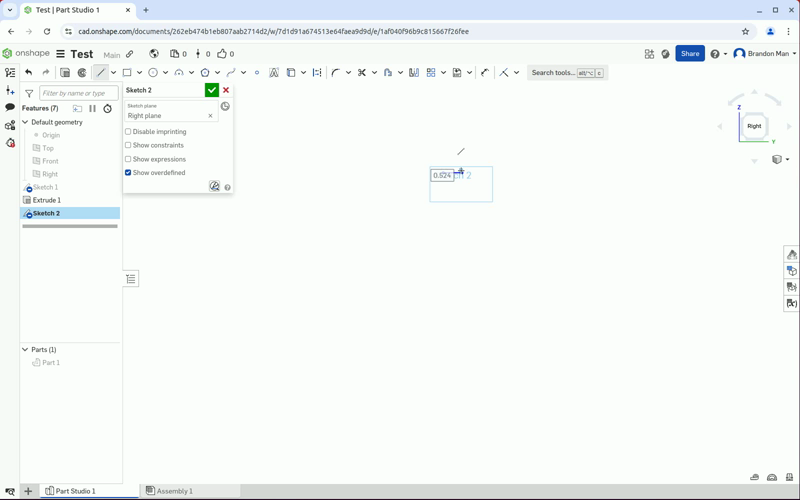
key_up(shift)
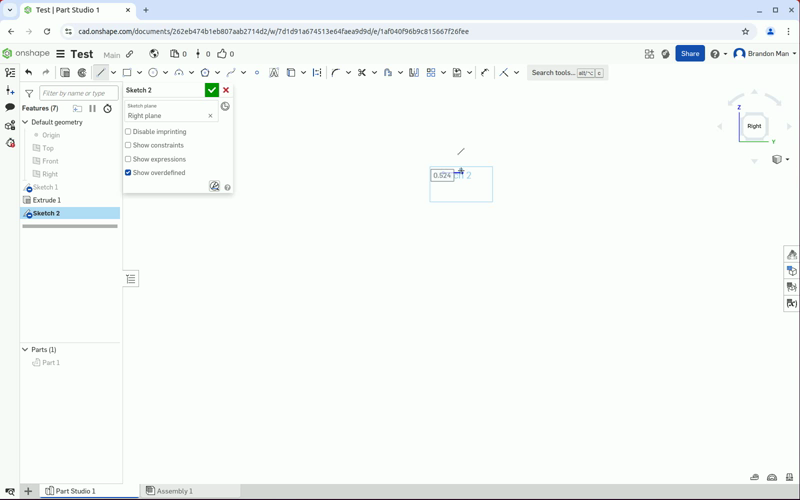
mouse_move(491, 170)
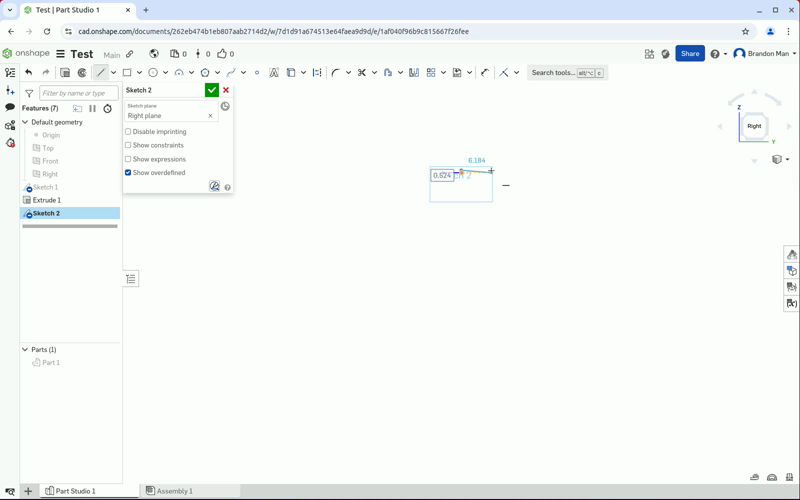
key_down(shift)
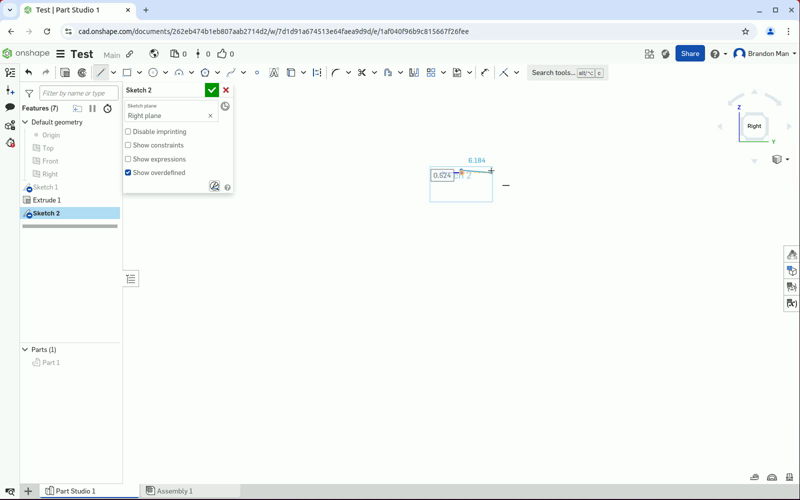
mouse_move(443, 172)
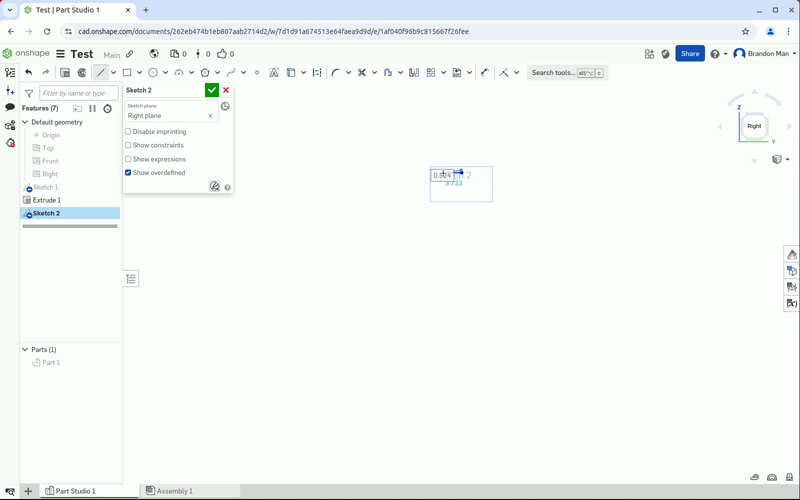
key_up(shift)
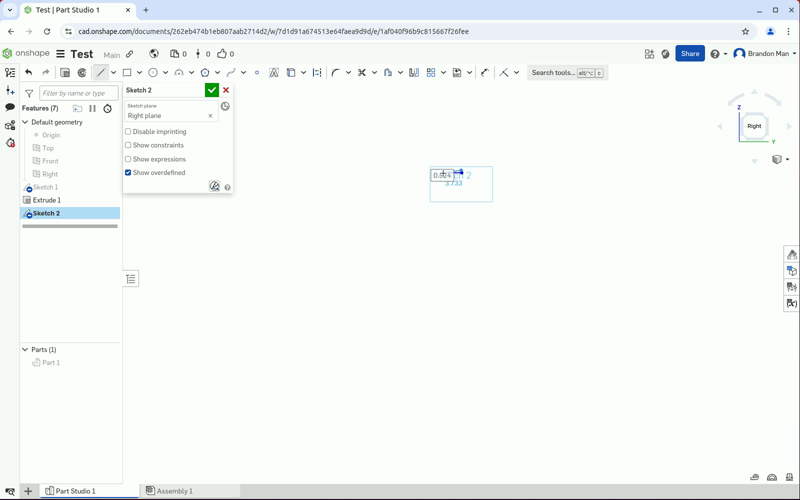
click(443, 172)
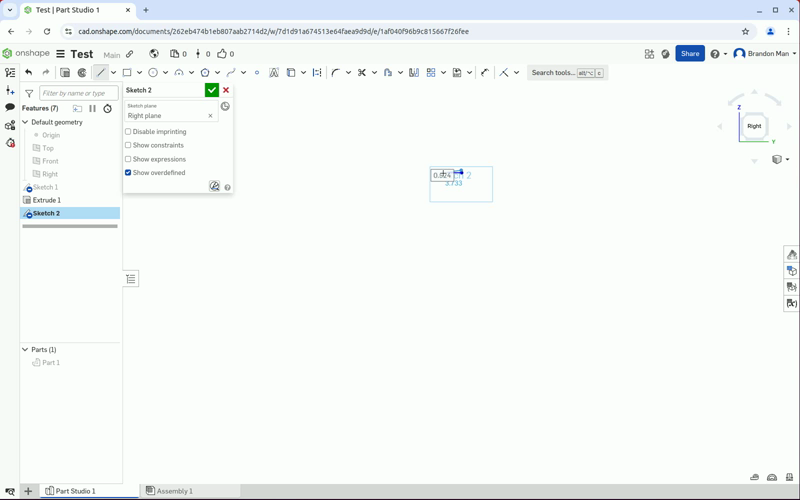
key(esc)
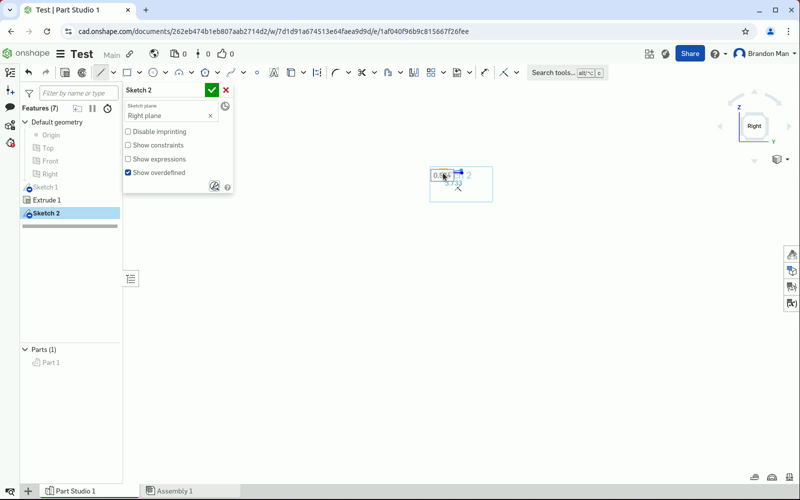
mouse_move(460, 172)
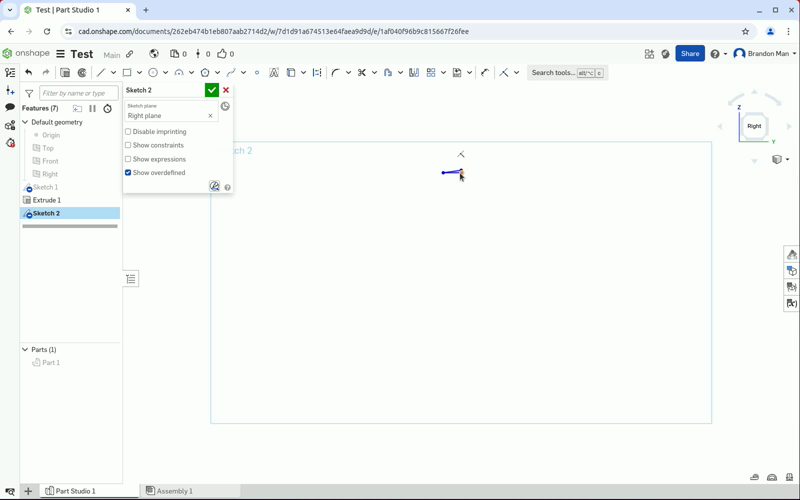
scroll(6)
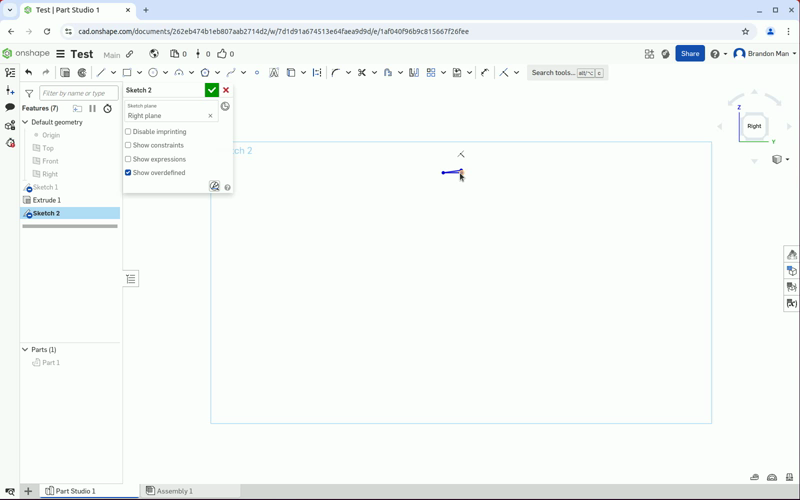
scroll(6)
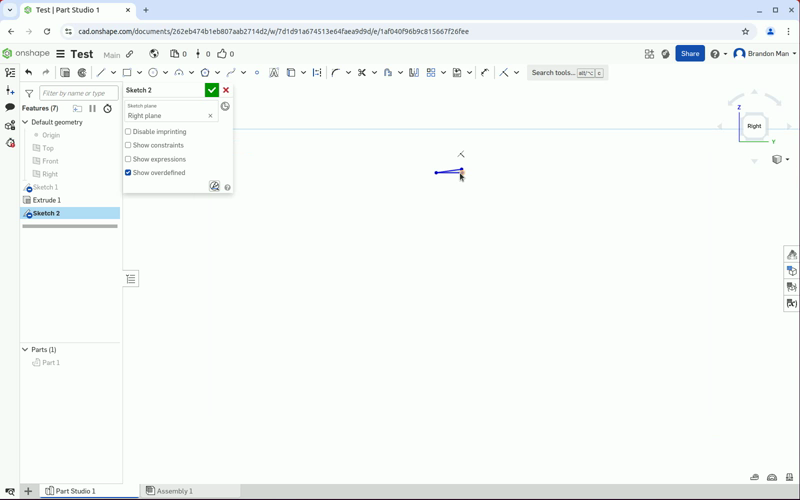
scroll(6)
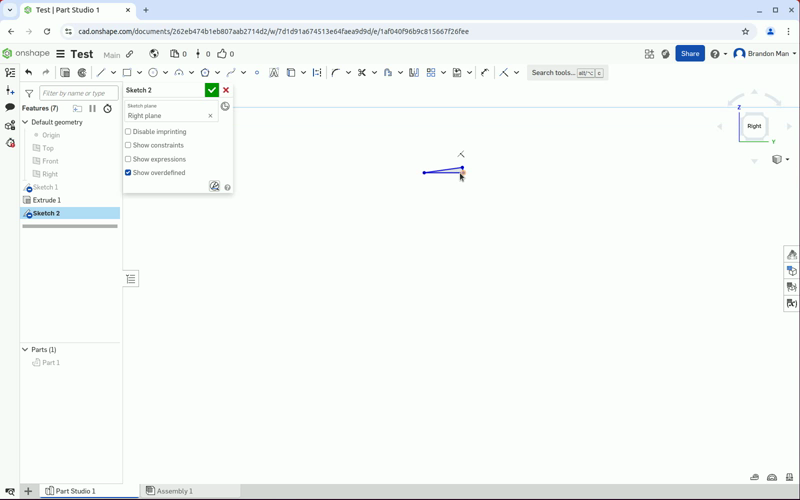
scroll(6)
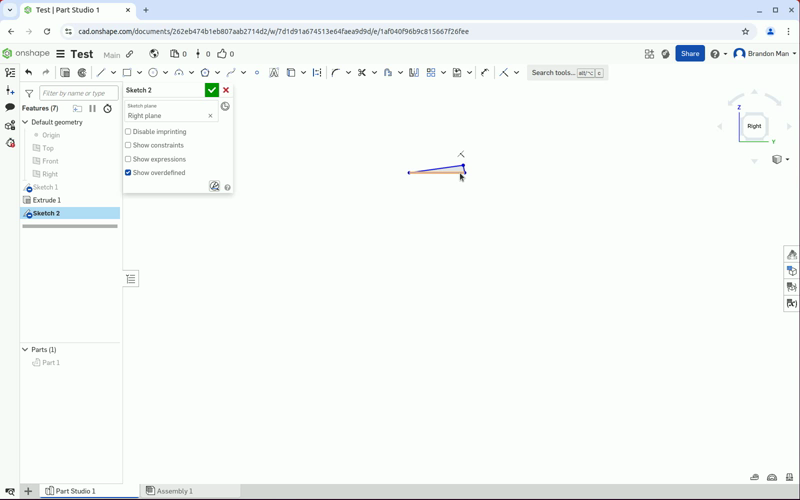
scroll(6)
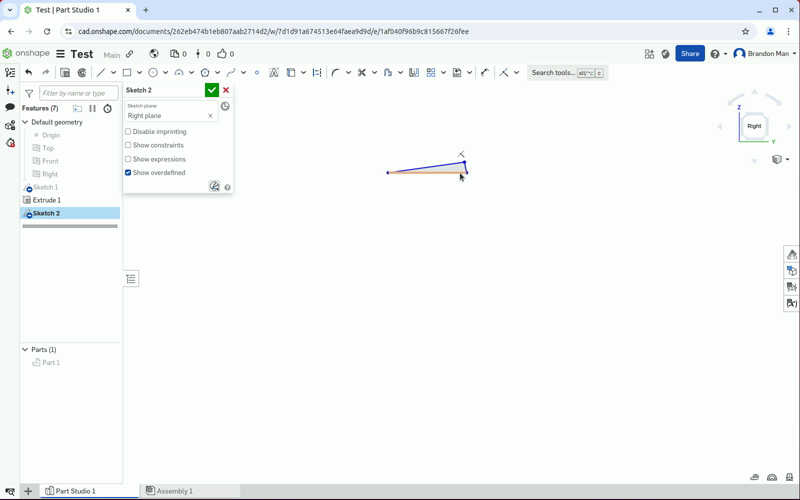
scroll(6)
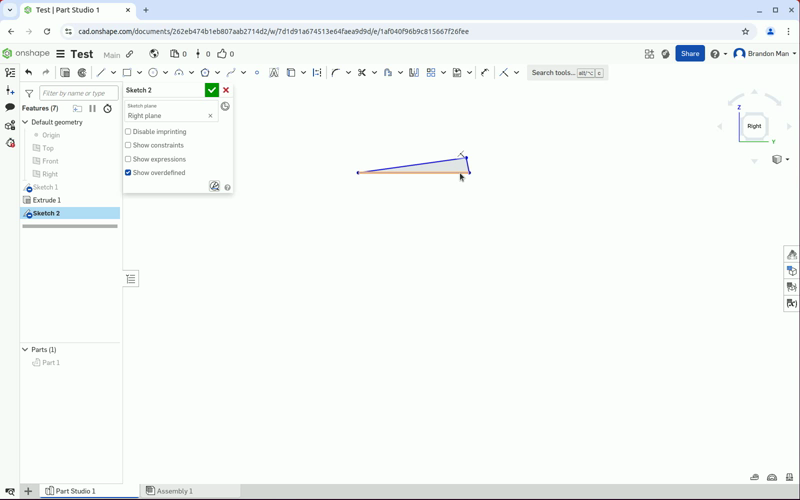
scroll(6)
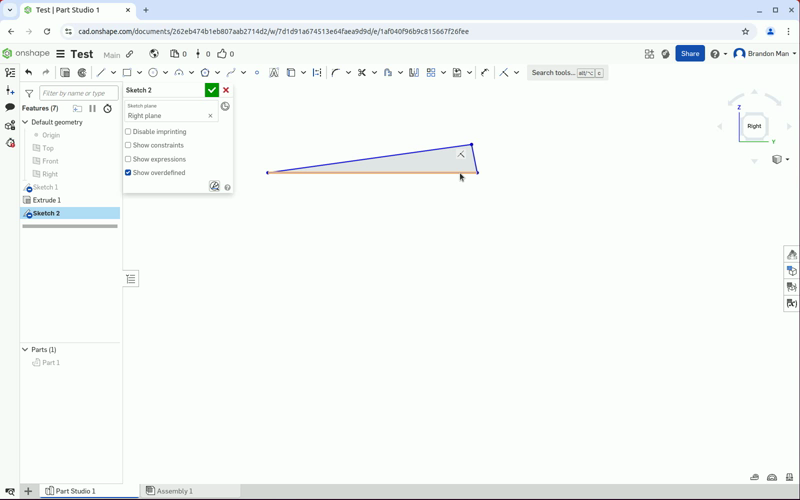
click(460, 172)
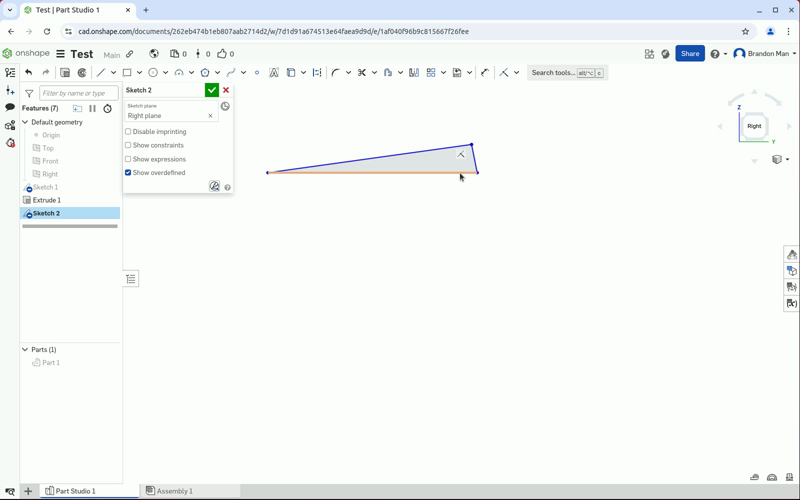
scroll(-6)
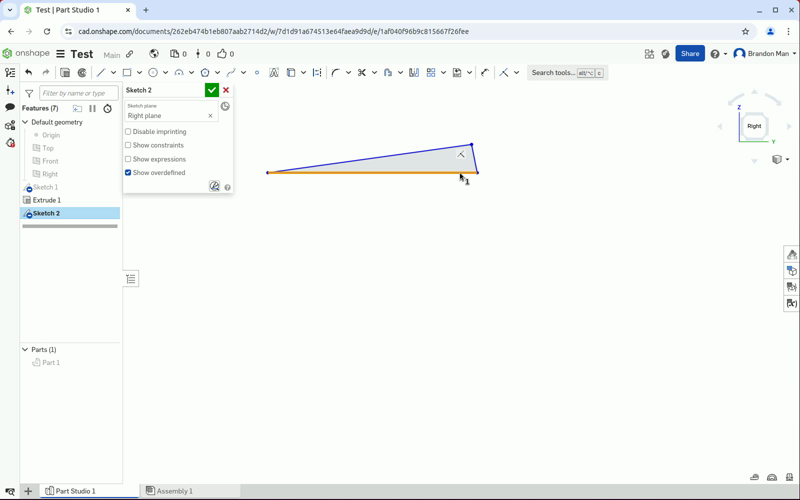
scroll(-6)
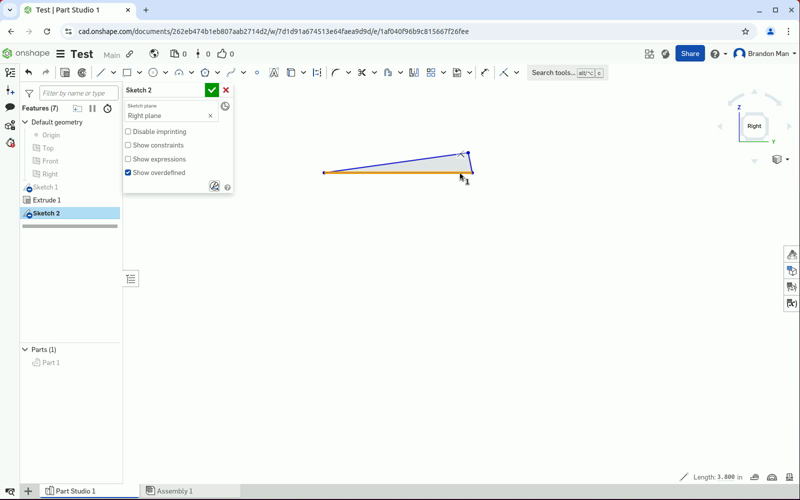
scroll(-6)
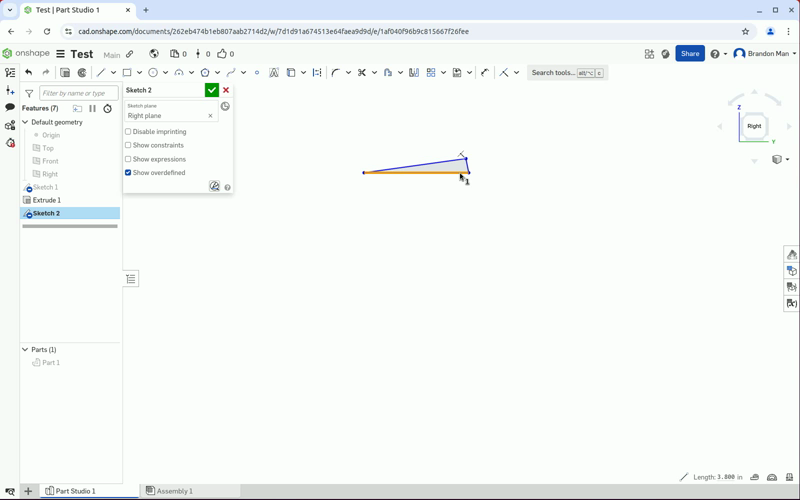
scroll(-6)
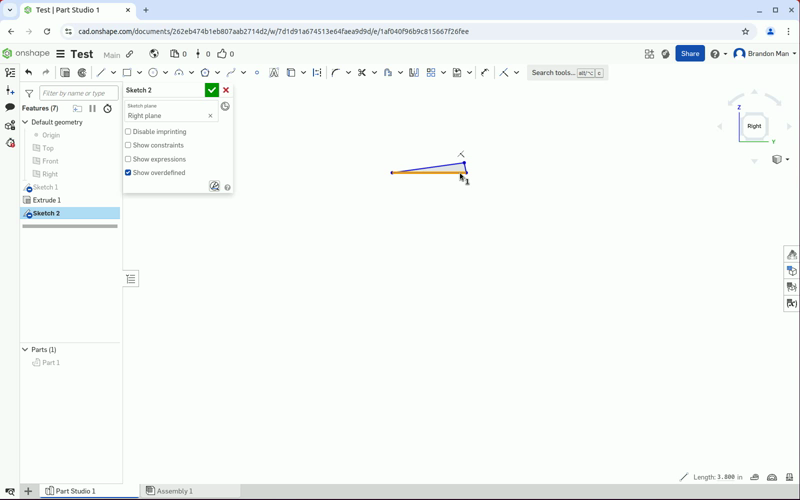
scroll(-6)
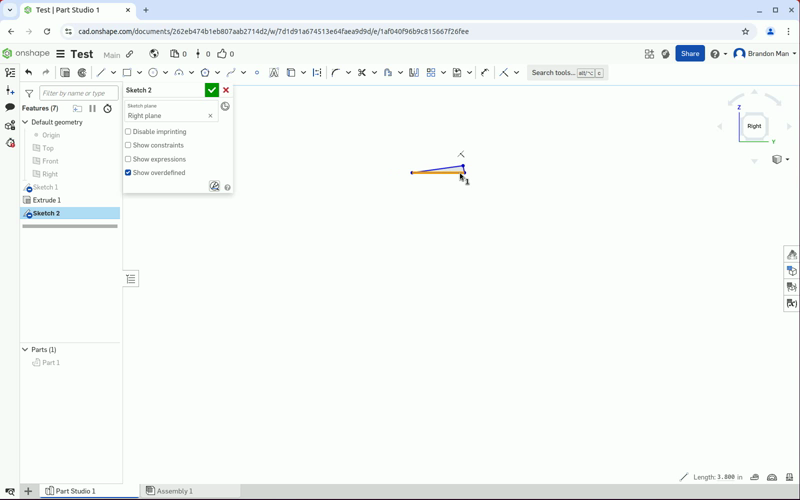
scroll(-6)
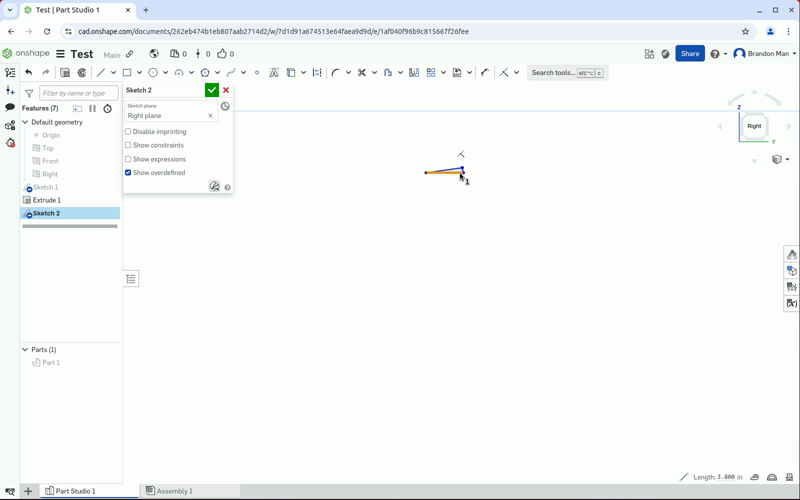
scroll(-6)
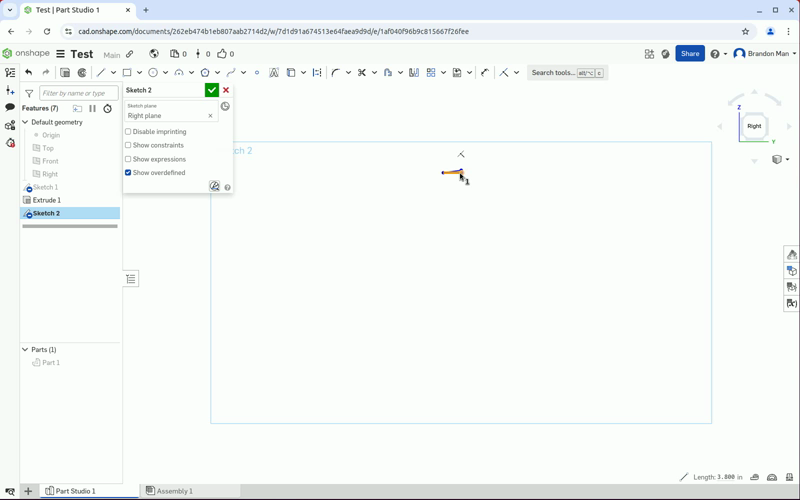
mouse_move(73, 352)
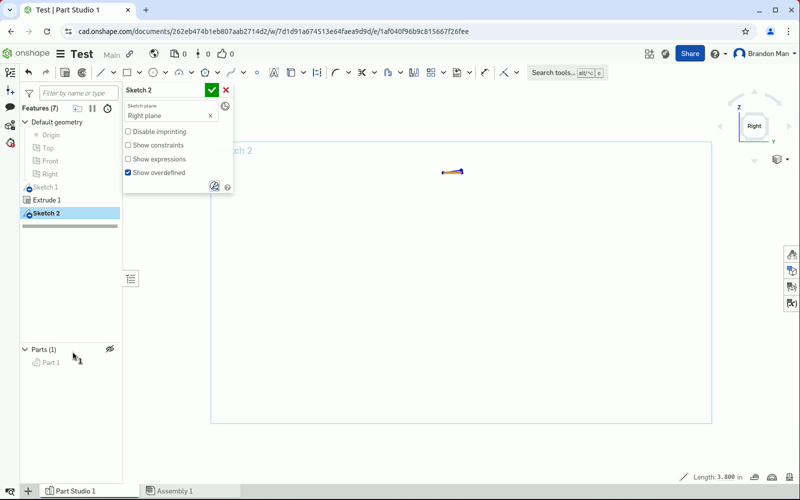
key(shift+y)
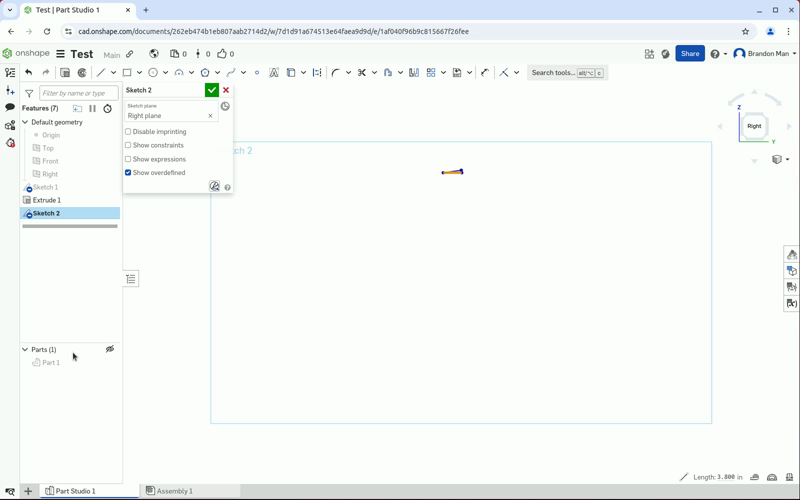
key(shift+e)
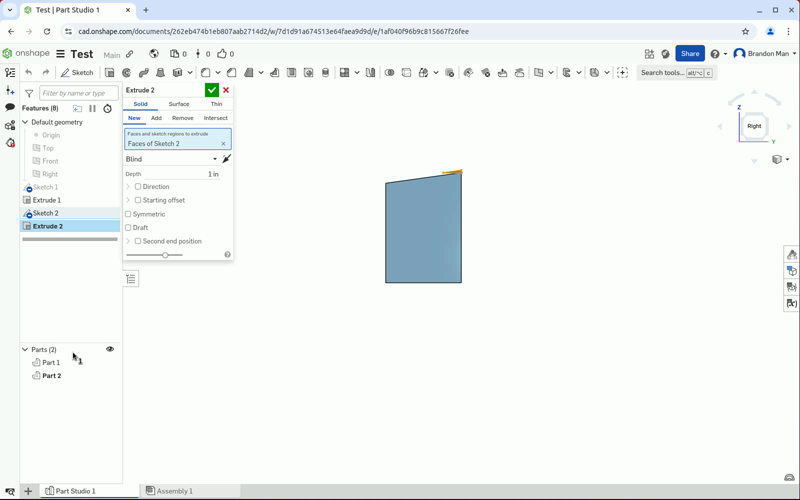
mouse_move(143, 106)
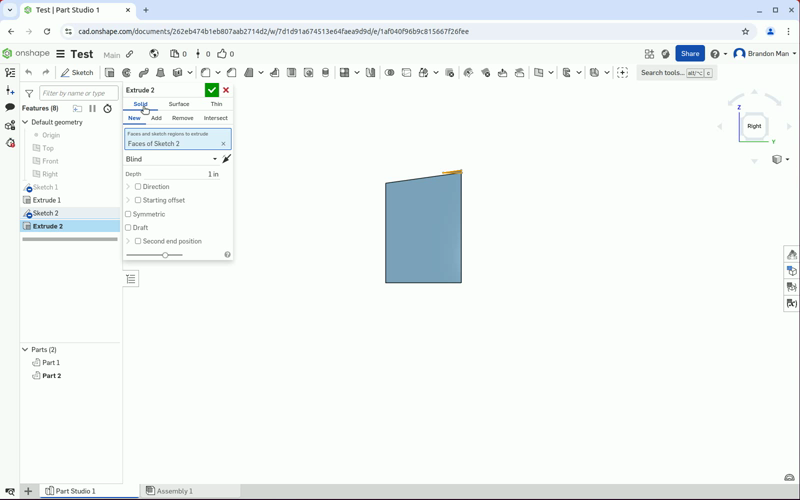
click(143, 106)
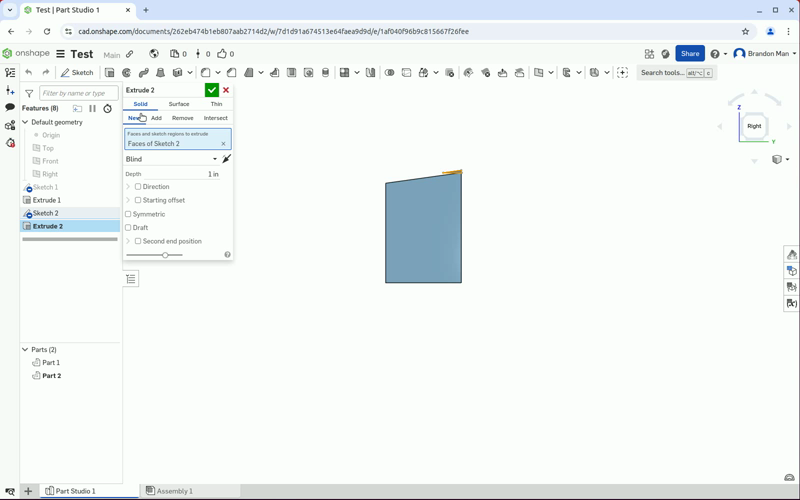
mouse_move(137, 120)
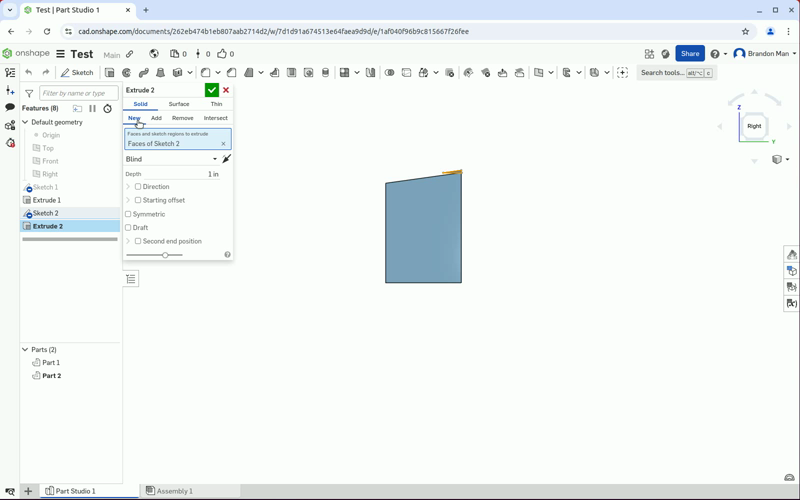
click(137, 120)
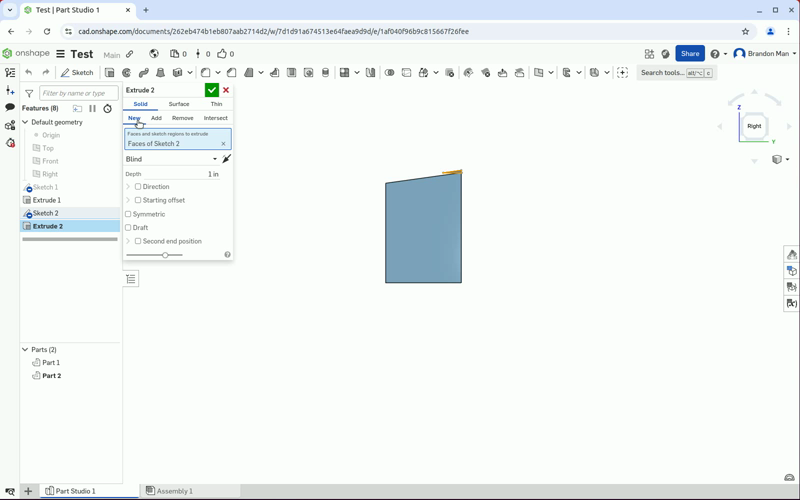
key(tab, 4)
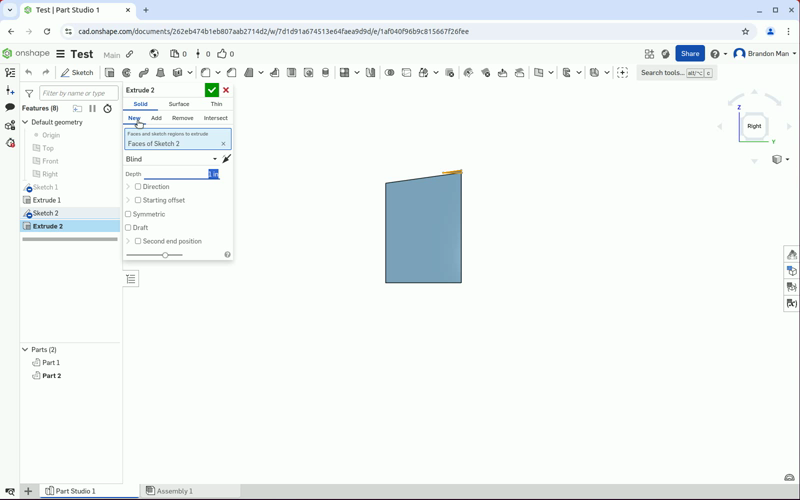
text(19.979)
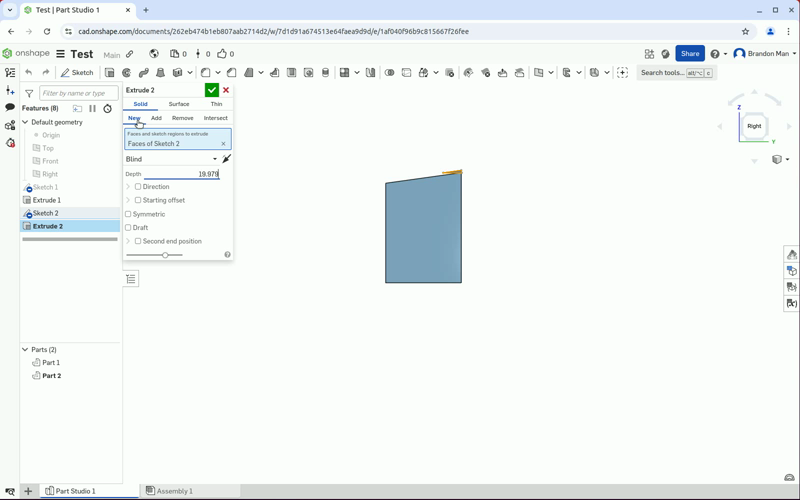
key(enter)
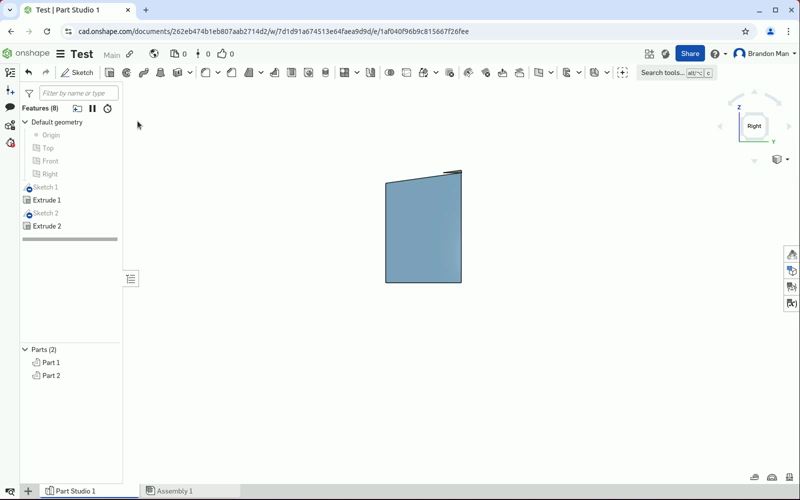
key(shift+h)
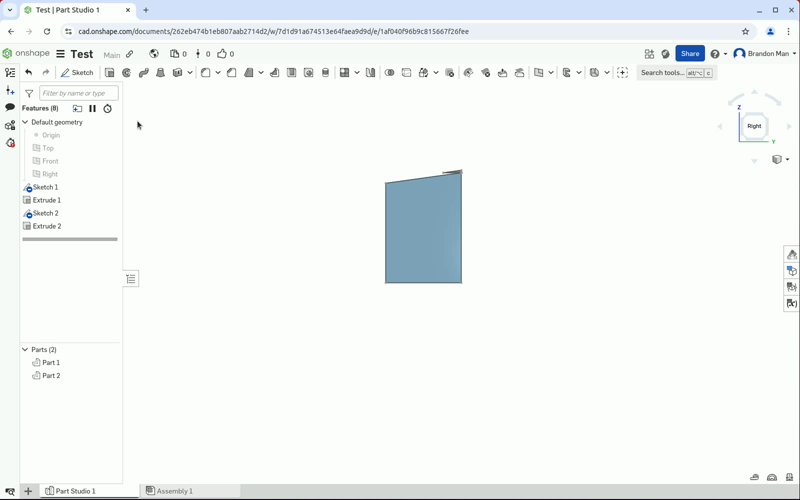
key(shift+h)
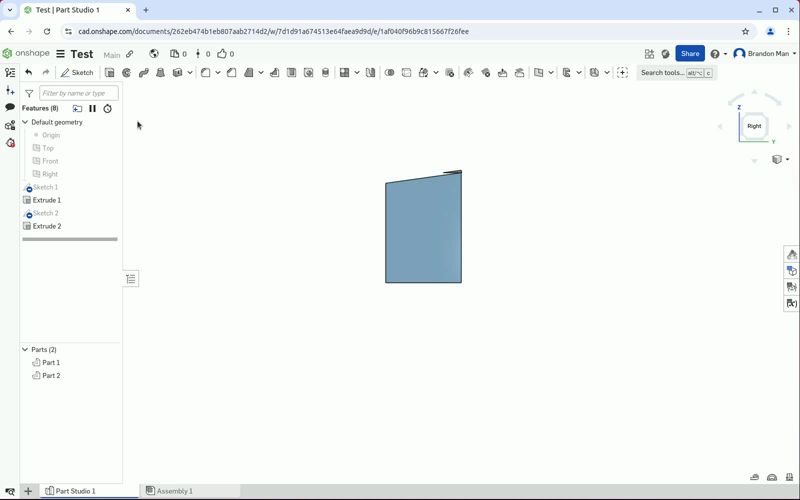
mouse_move(73, 189)
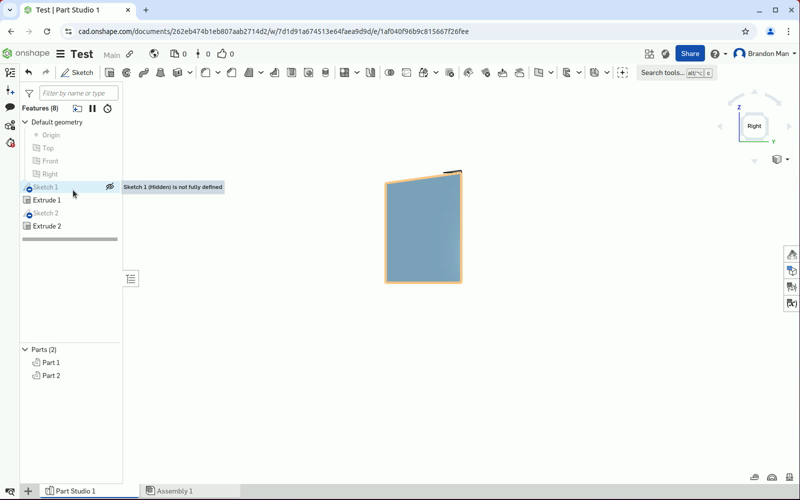
click(73, 189)
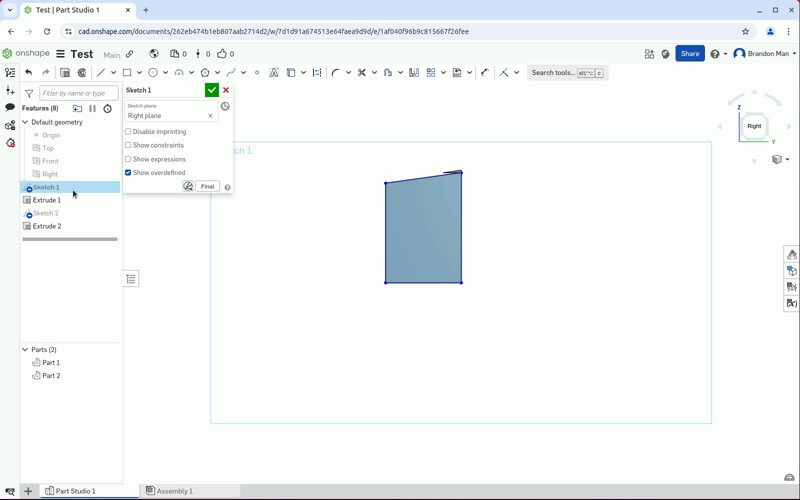
mouse_move(229, 92)
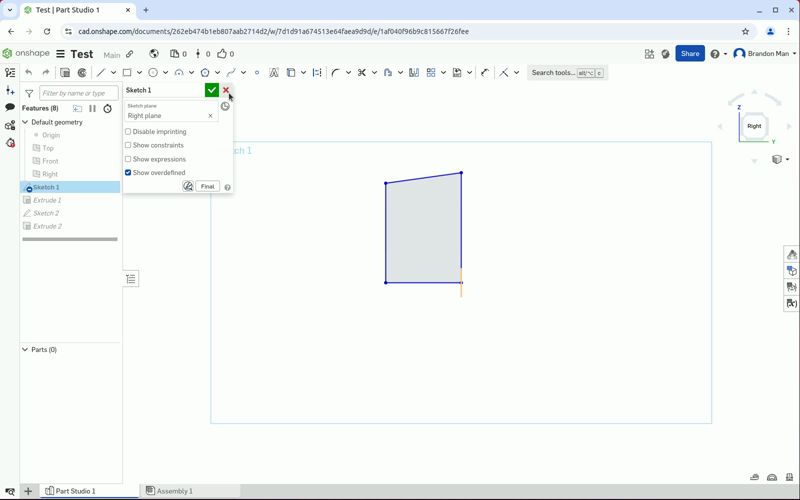
click(229, 92)
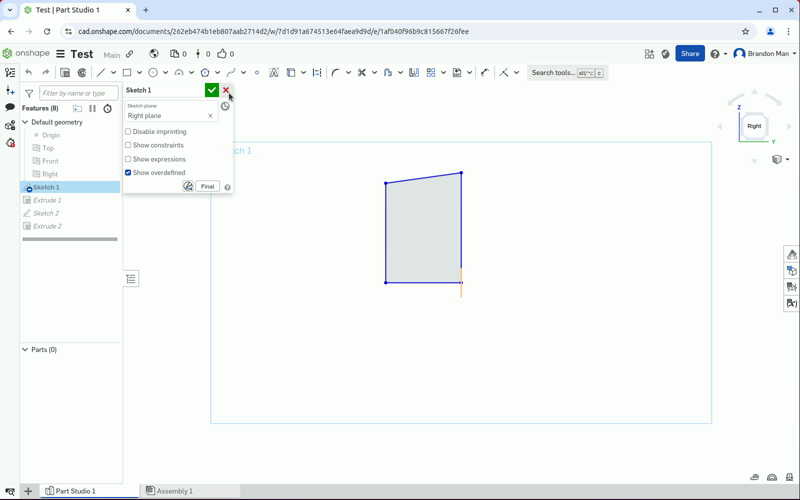
key(shift+s)
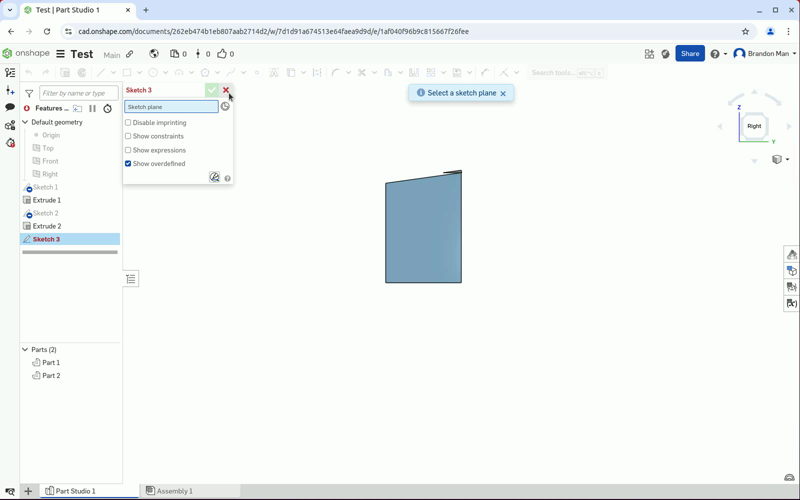
mouse_move(73, 176)
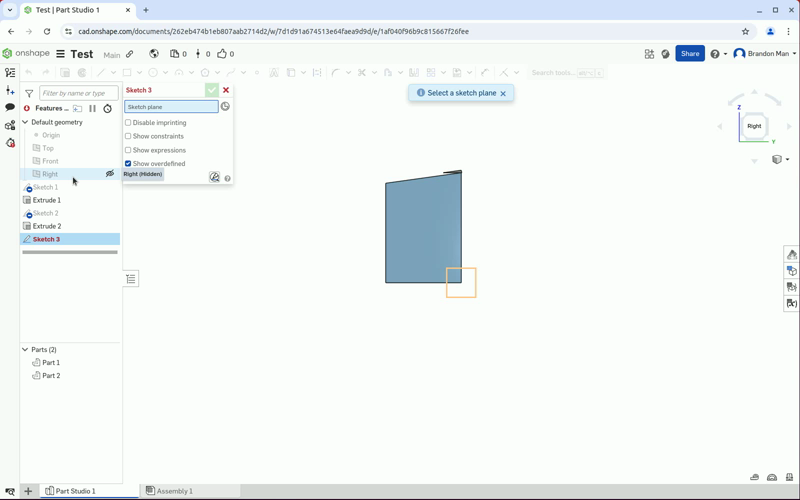
click(73, 176)
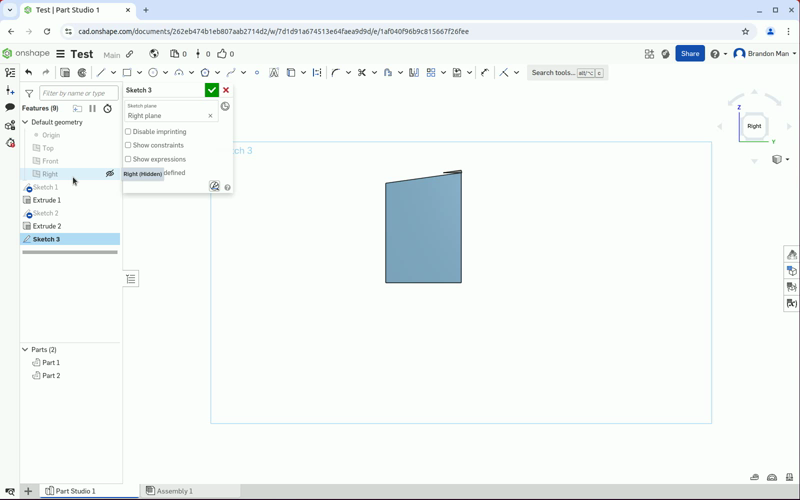
mouse_move(73, 352)
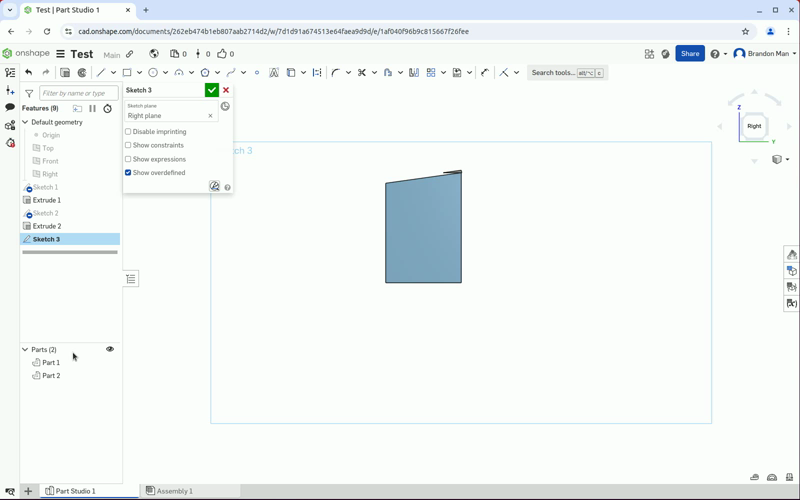
key(y)
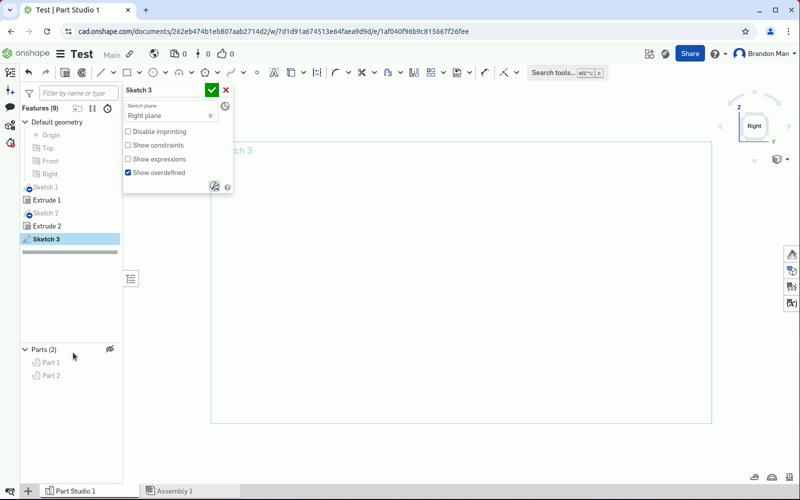
key(l)
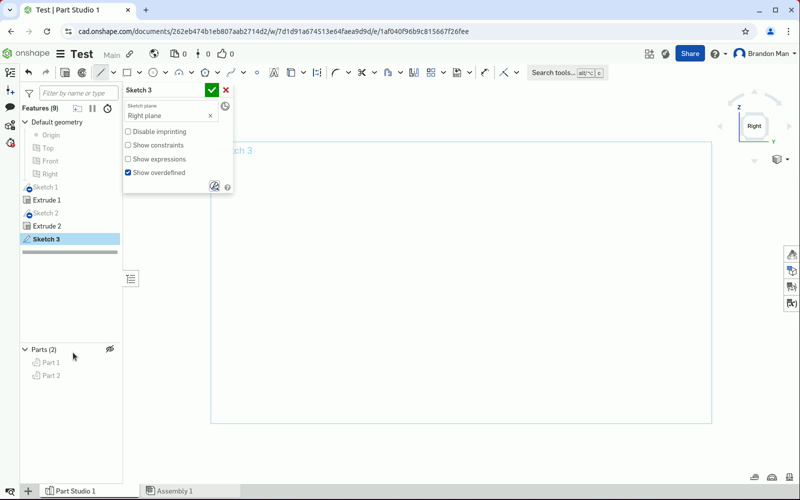
key_down(shift)
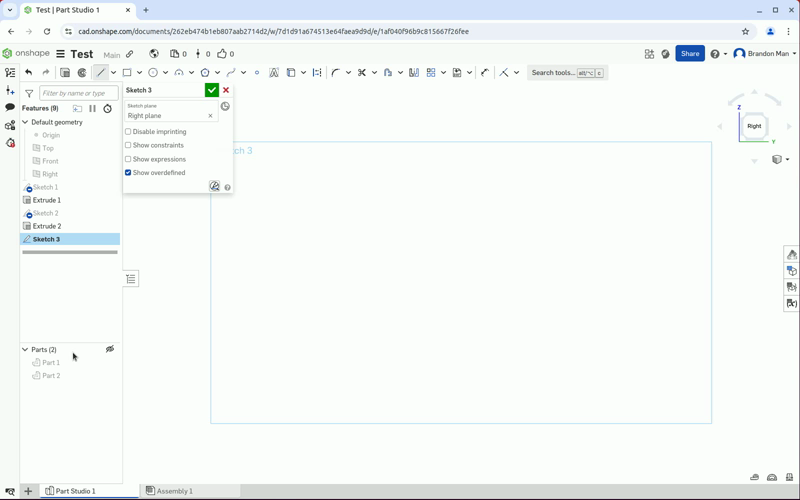
mouse_move(385, 183)
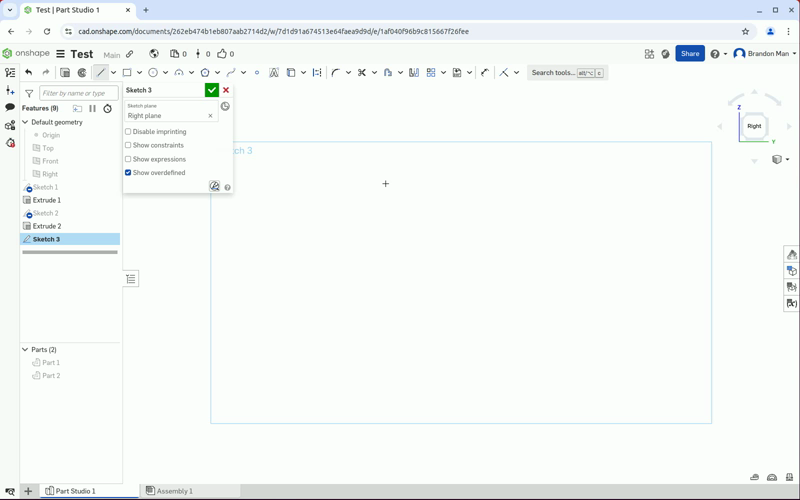
click(385, 183)
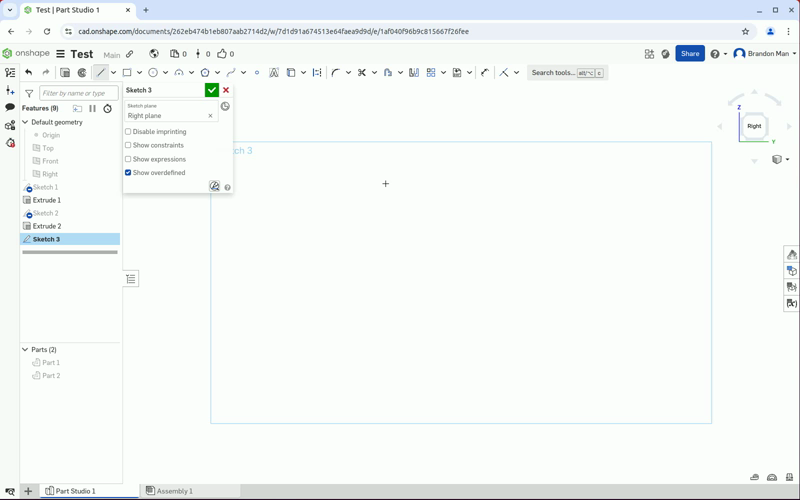
key_up(shift)
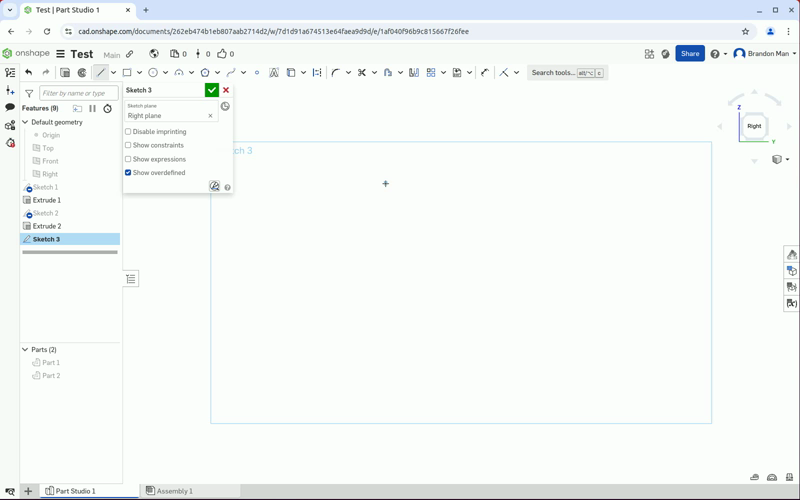
key_down(shift)
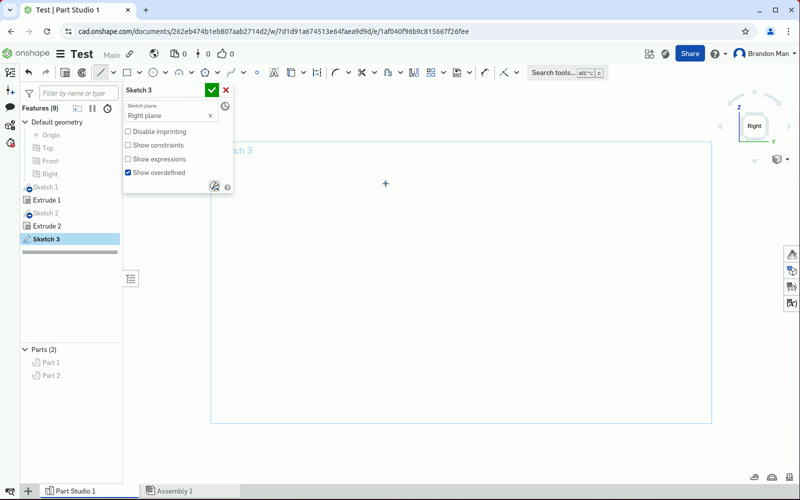
mouse_move(461, 173)
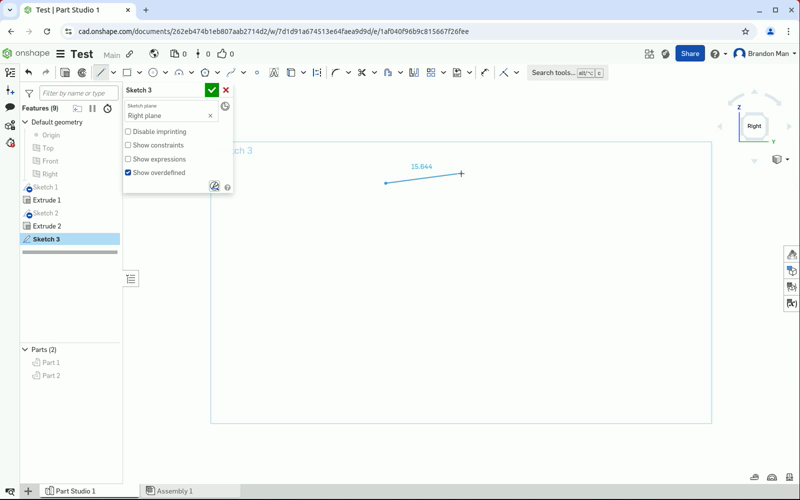
click(461, 173)
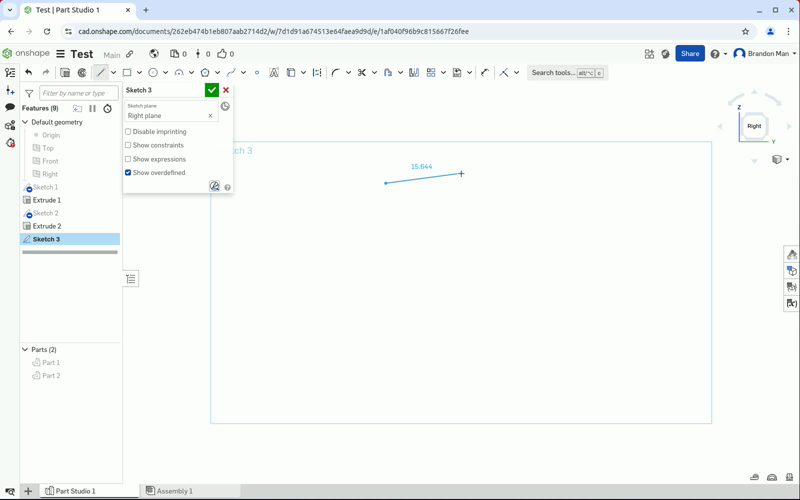
key_up(shift)
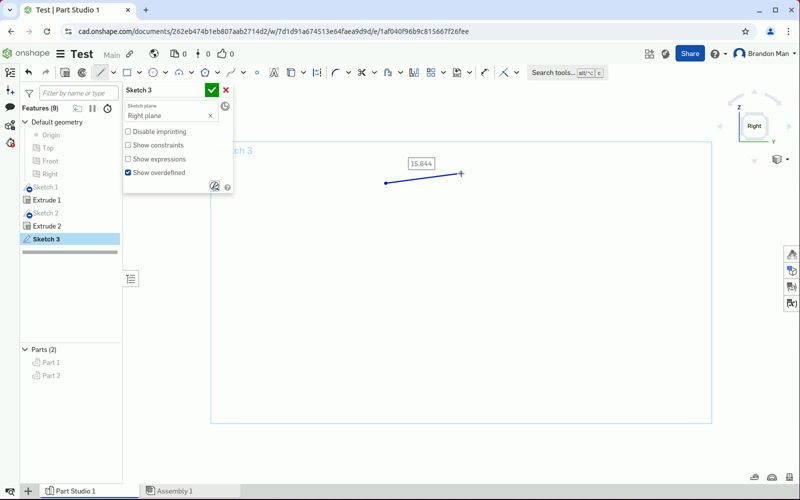
key_down(shift)
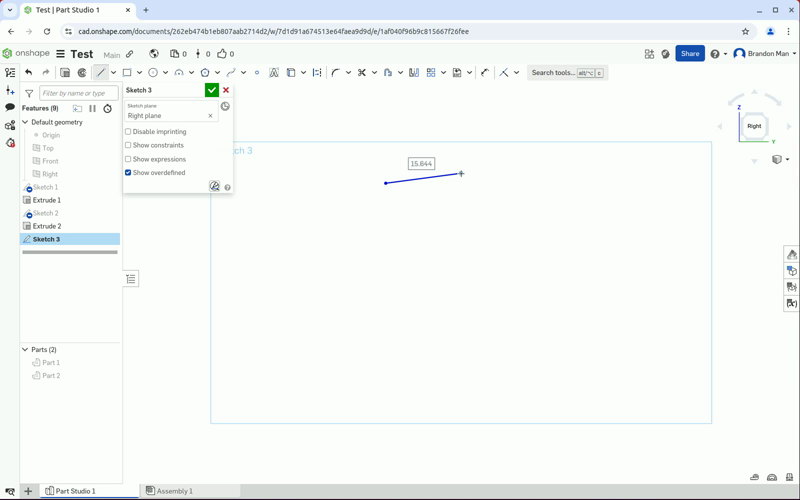
mouse_move(491, 173)
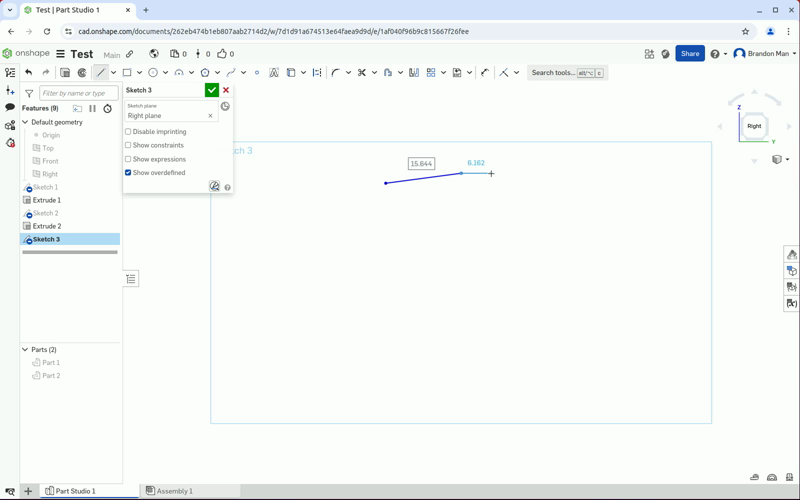
mouse_move(442, 173)
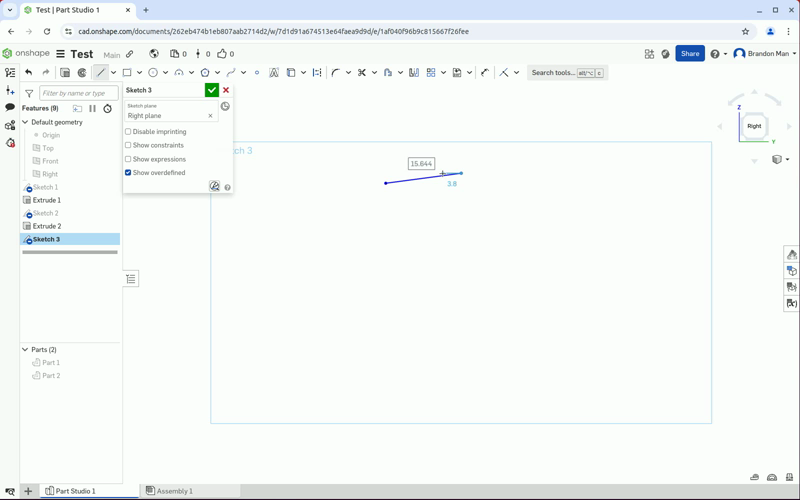
click(442, 173)
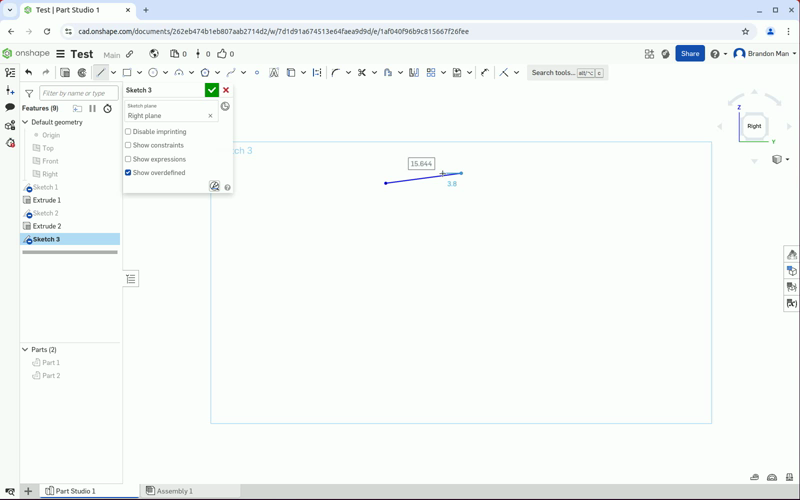
key_up(shift)
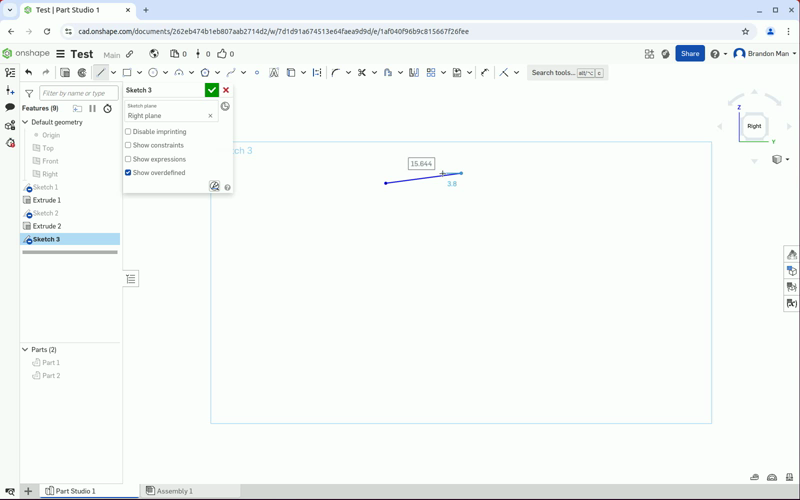
key_down(shift)
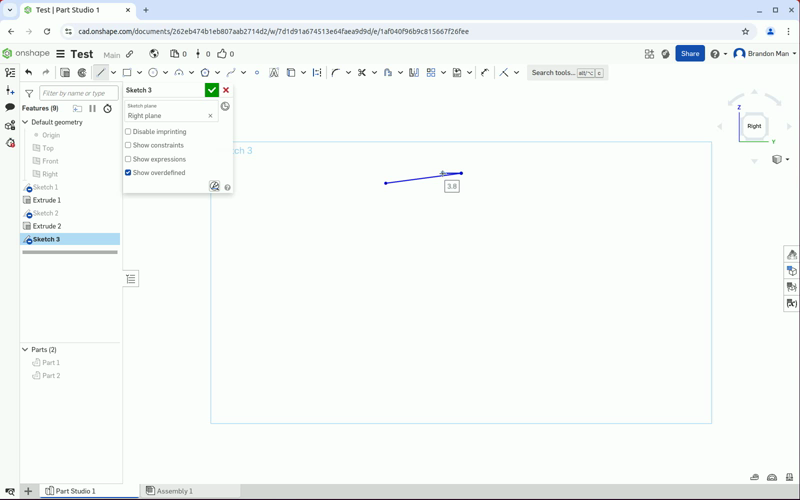
mouse_move(472, 173)
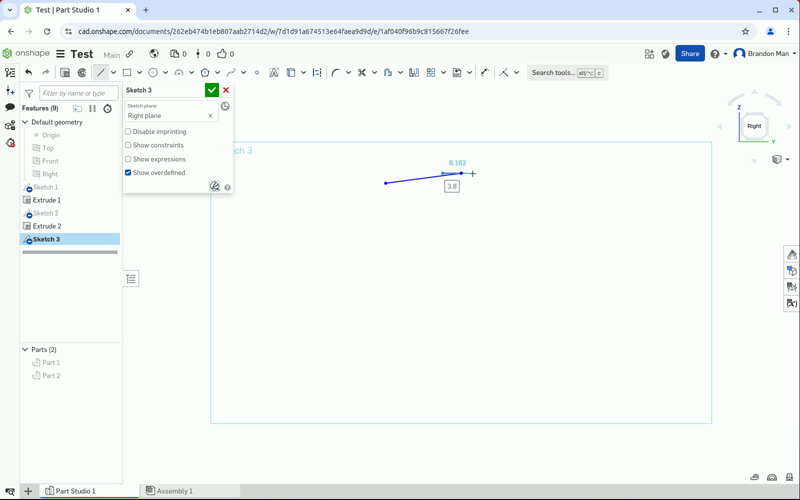
mouse_move(385, 180)
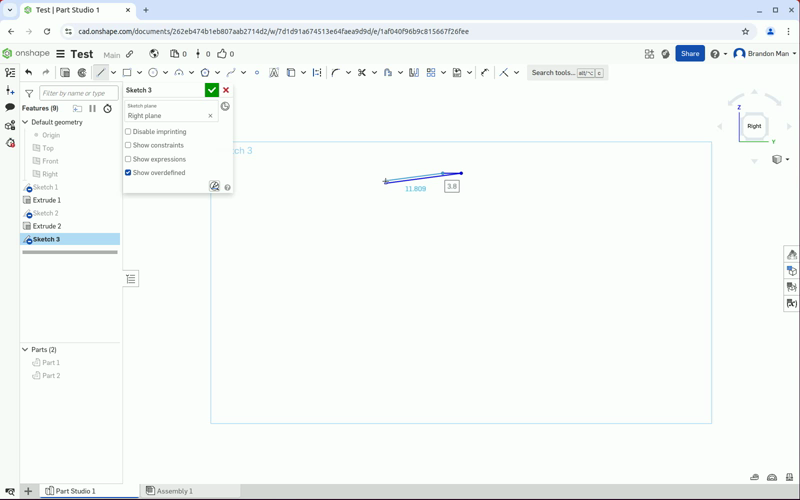
scroll(6)
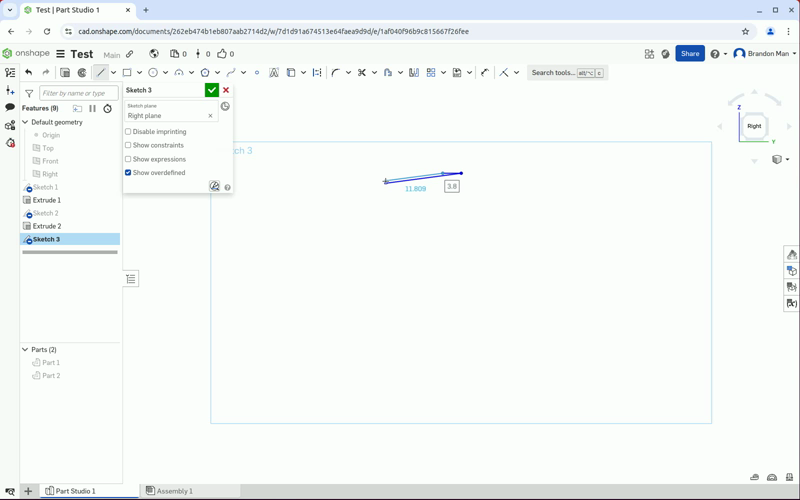
scroll(6)
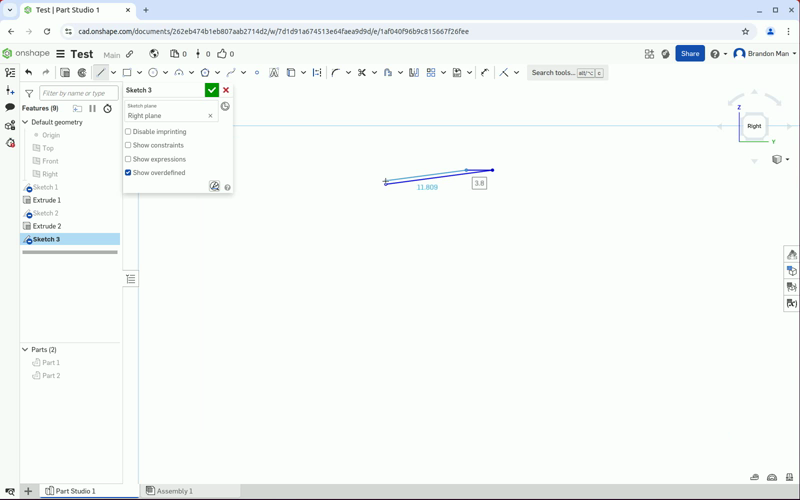
scroll(6)
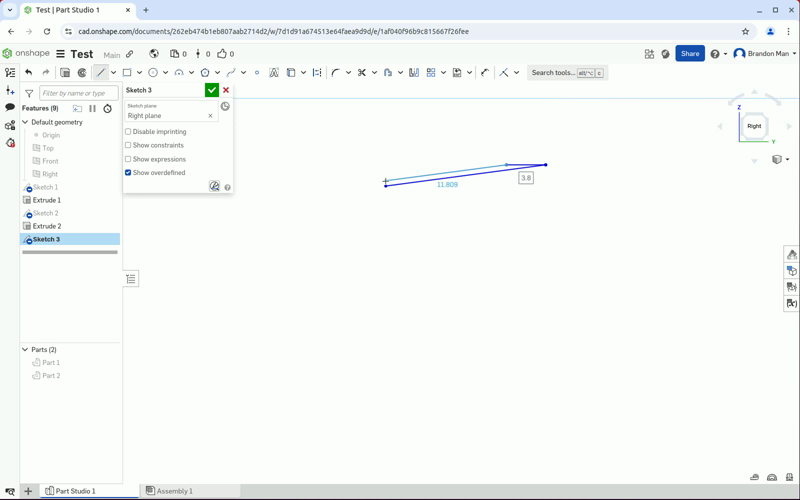
scroll(6)
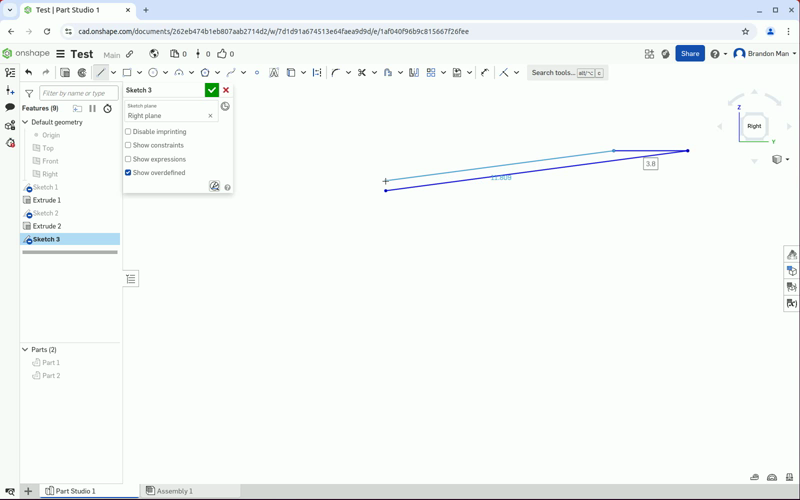
scroll(6)
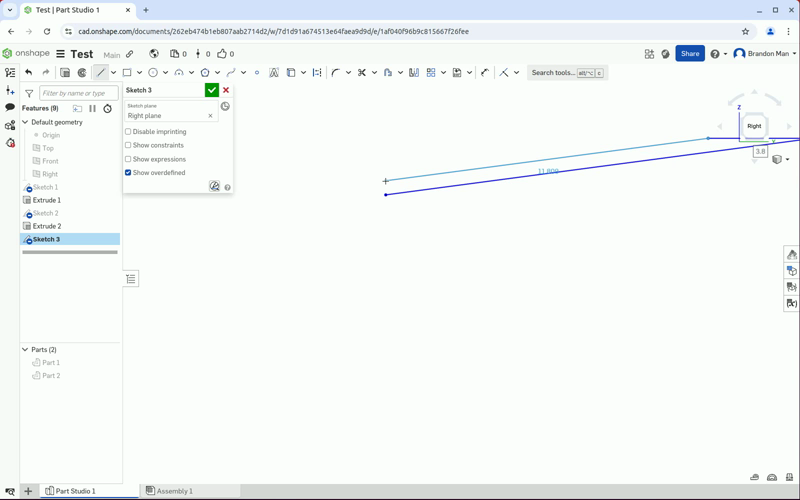
scroll(6)
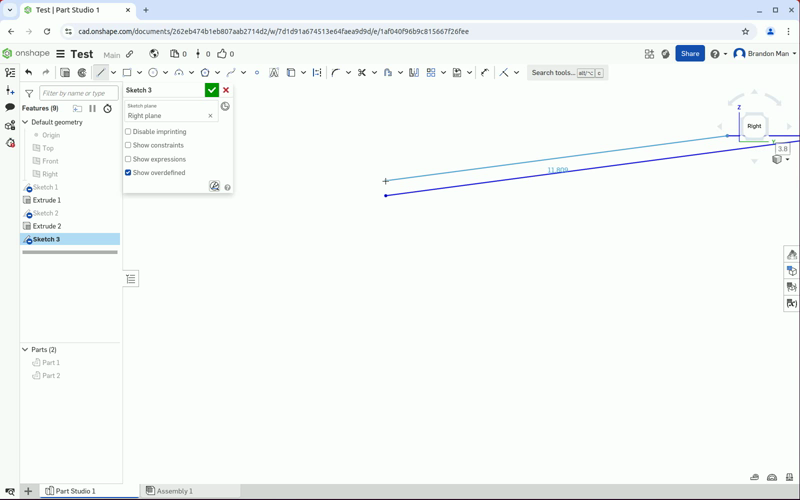
scroll(6)
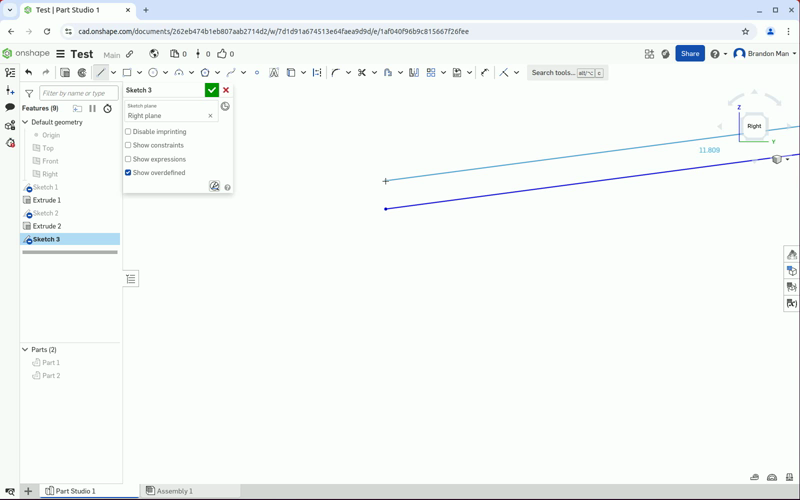
click(385, 180)
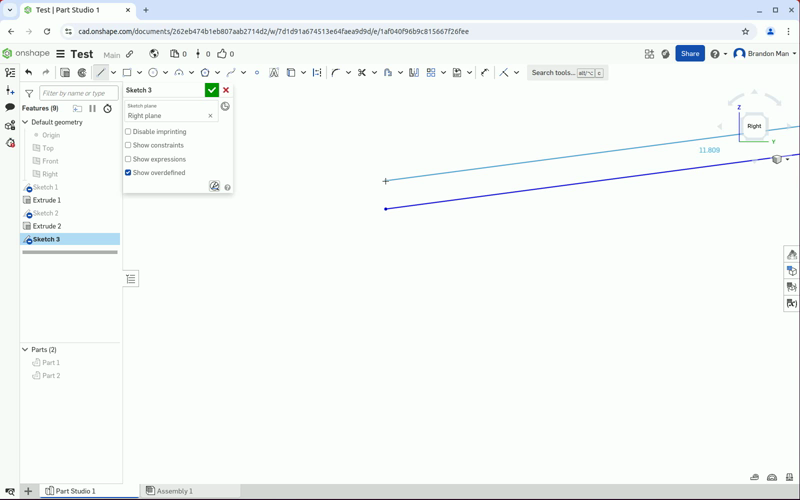
scroll(-6)
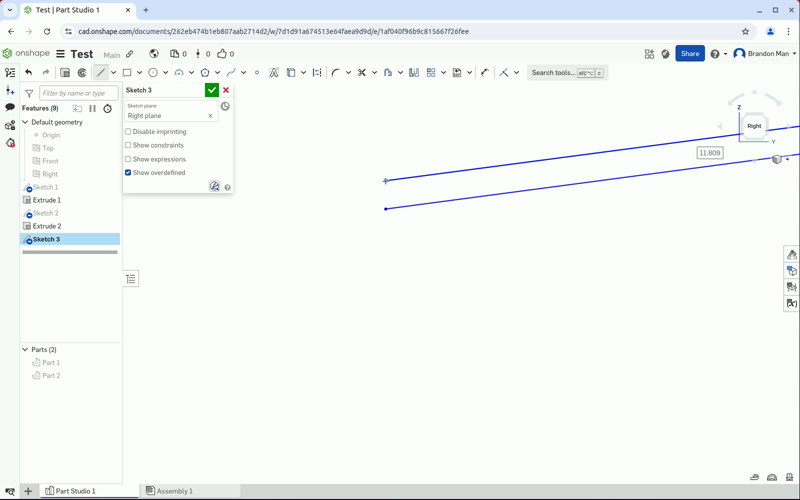
scroll(-6)
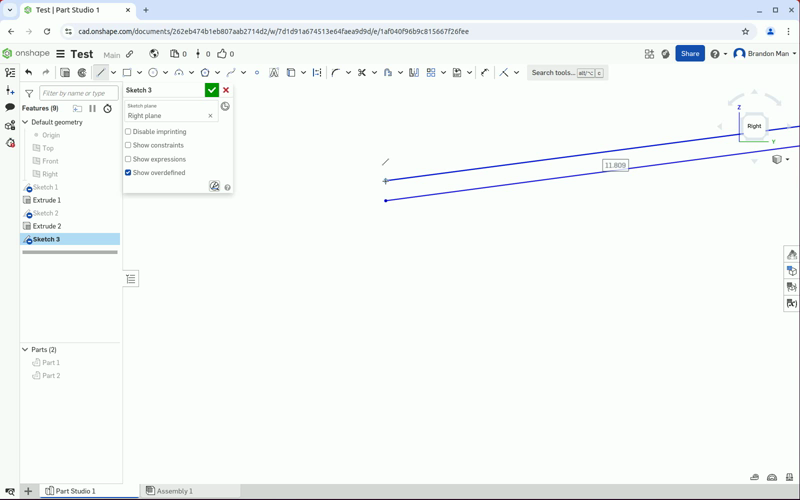
scroll(-6)
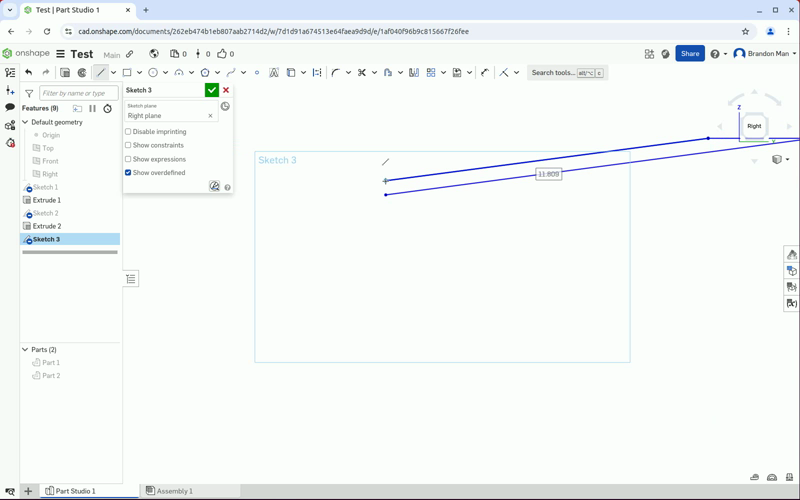
scroll(-6)
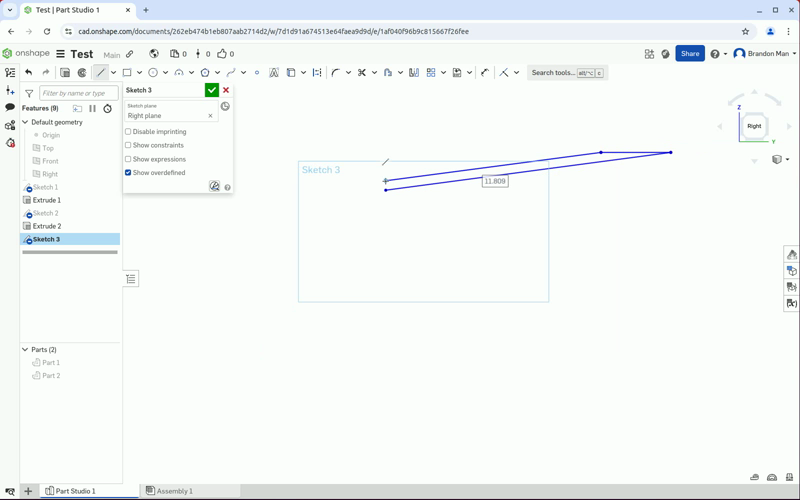
scroll(-6)
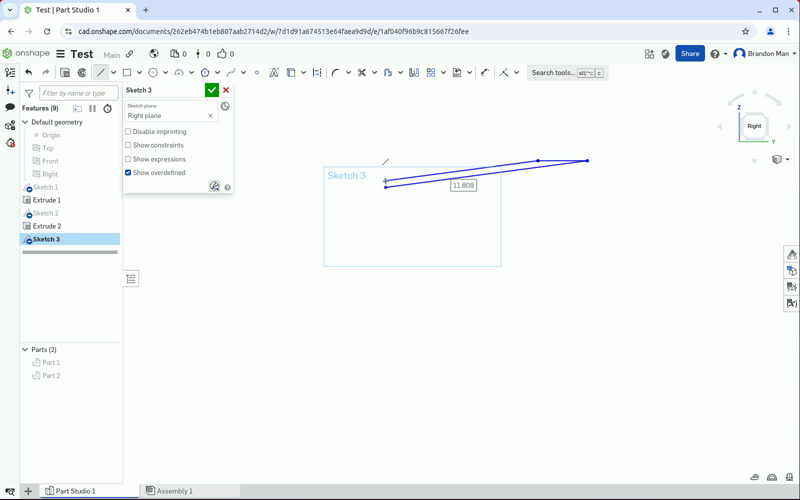
scroll(-6)
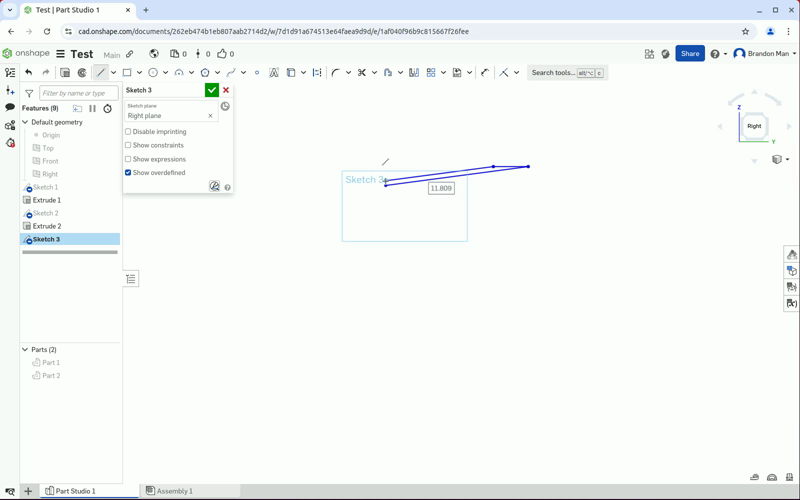
scroll(-6)
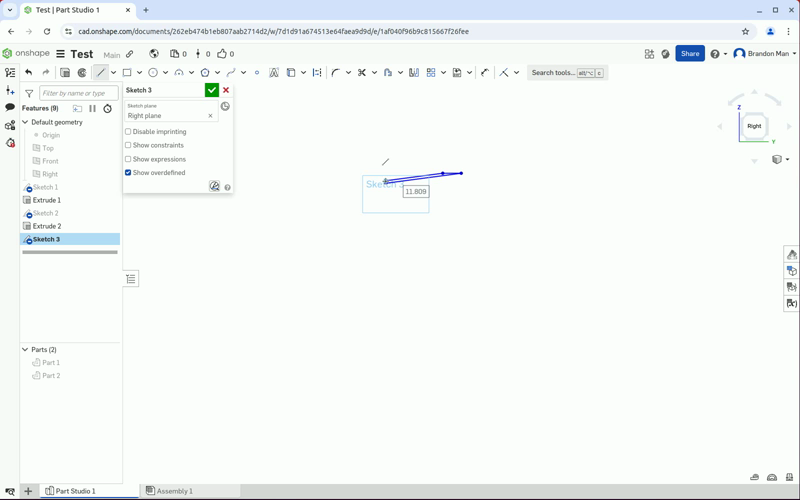
key_up(shift)
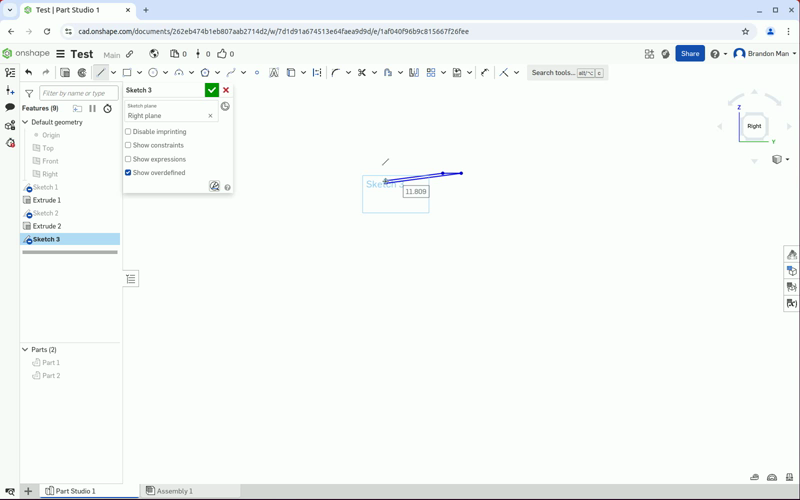
mouse_move(415, 180)
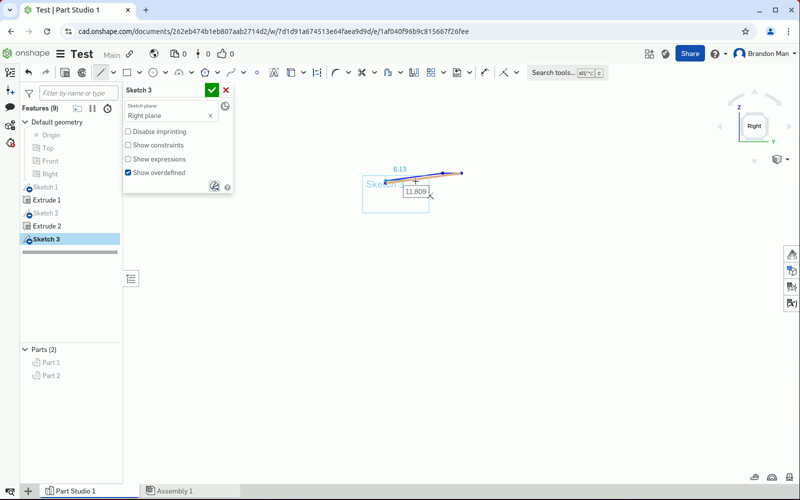
key_down(shift)
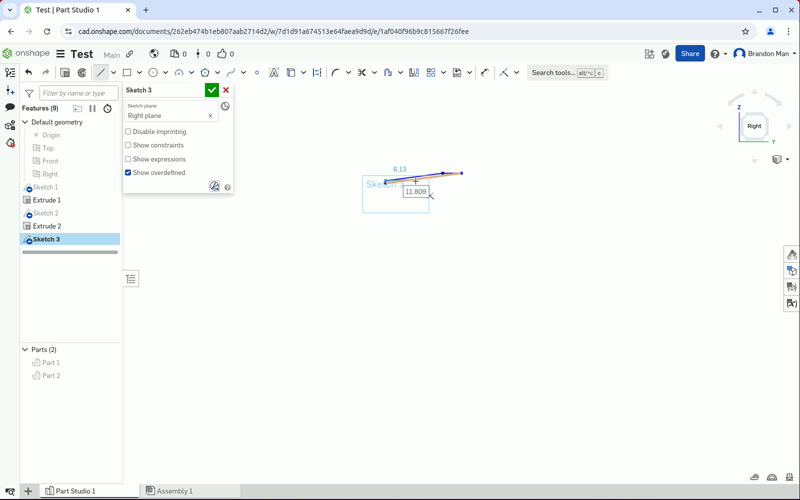
mouse_move(385, 183)
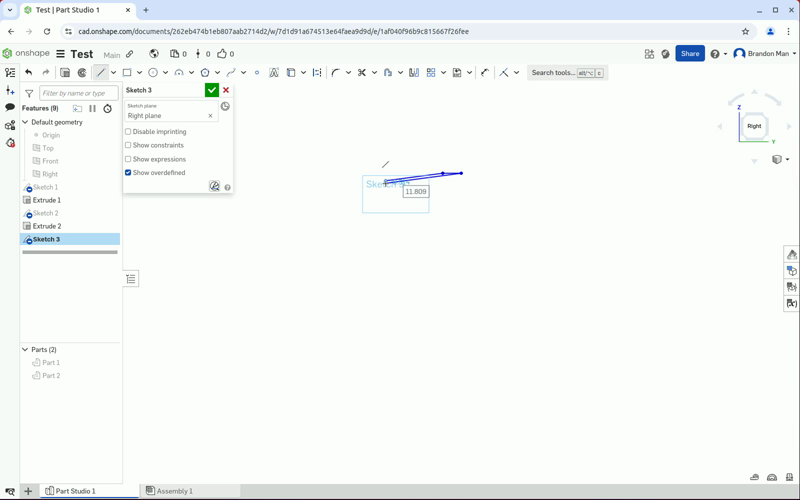
scroll(6)
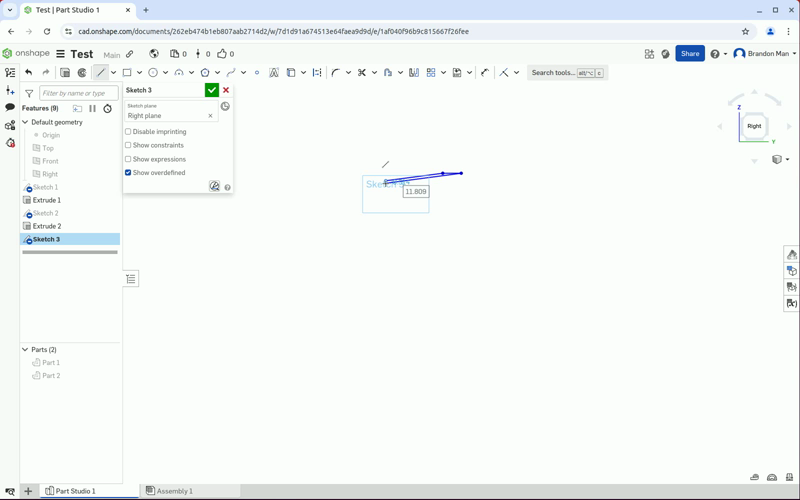
scroll(6)
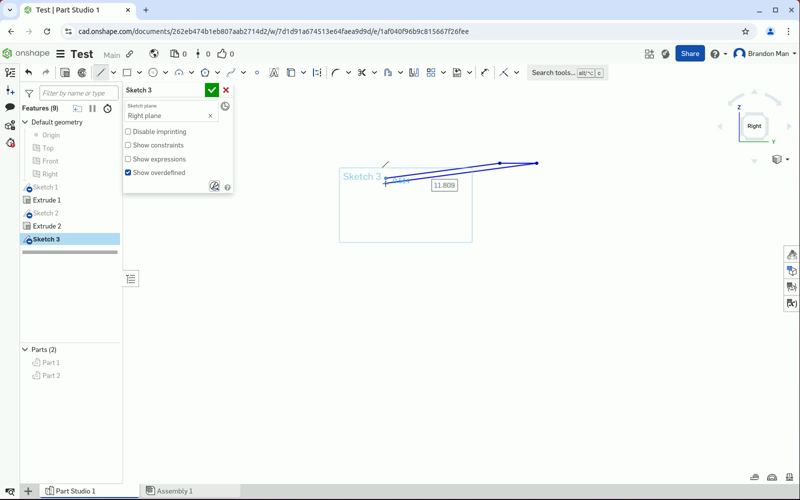
scroll(6)
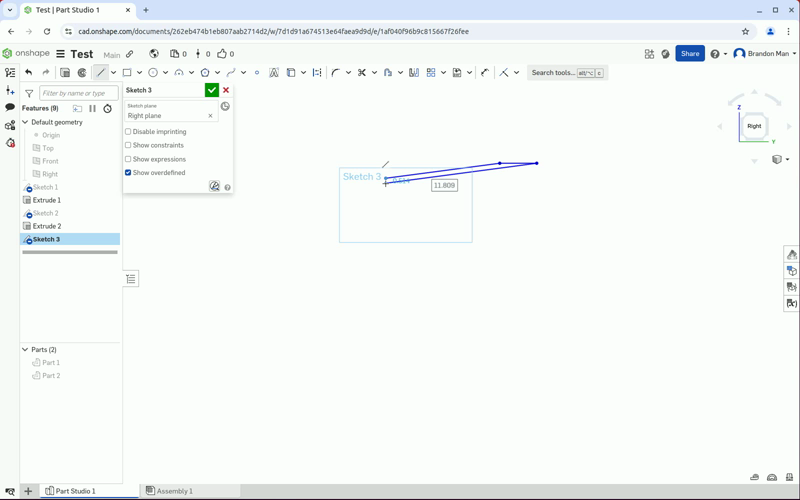
scroll(6)
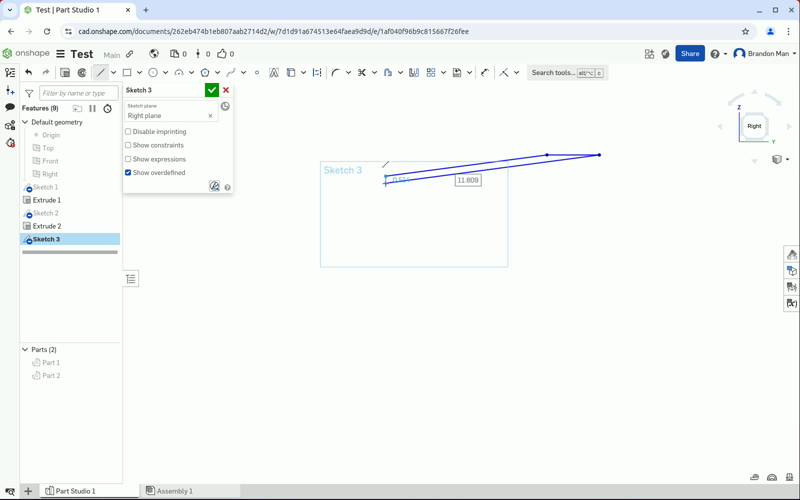
scroll(6)
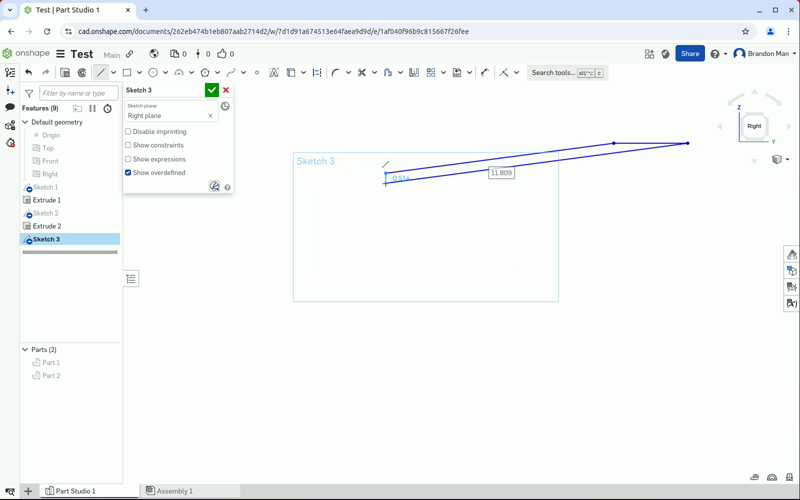
scroll(6)
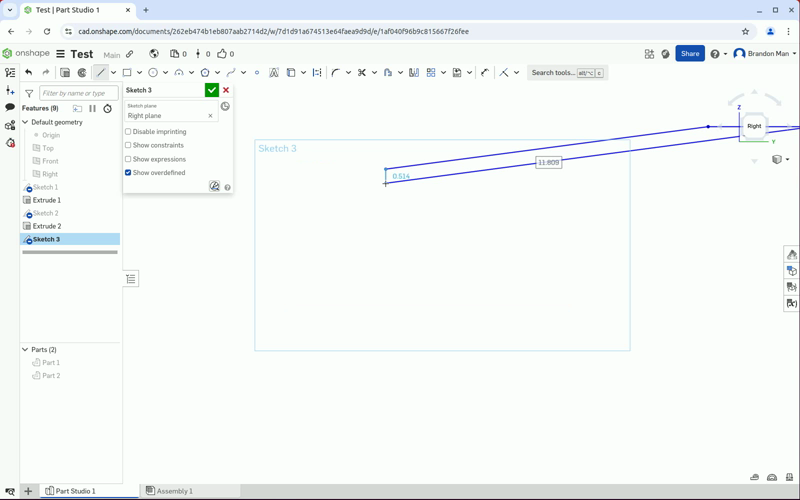
scroll(6)
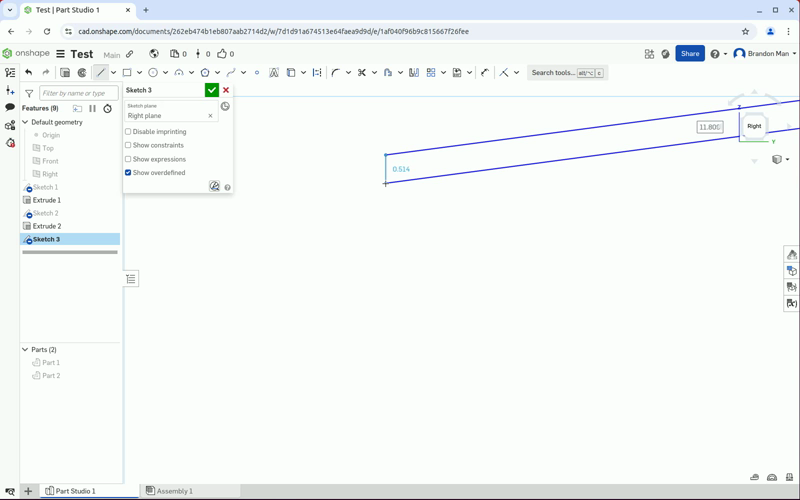
key_up(shift)
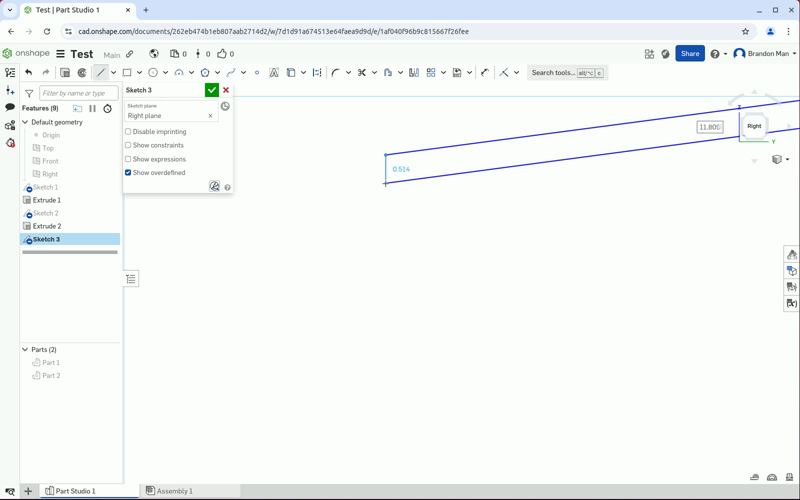
click(385, 183)
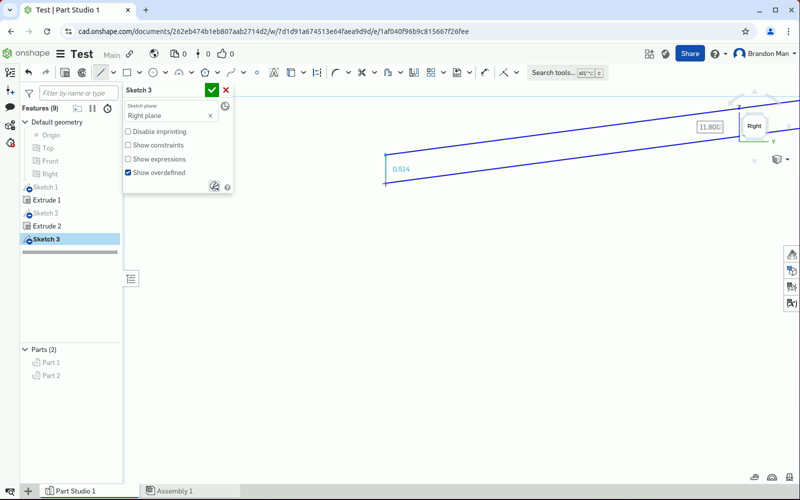
scroll(-6)
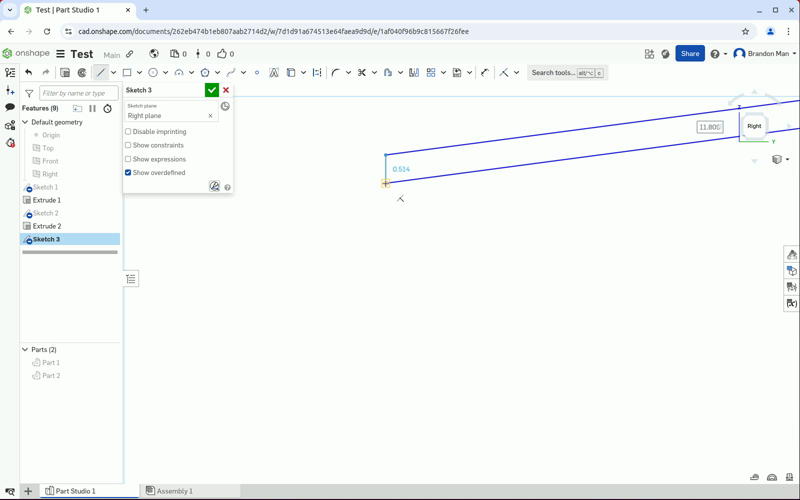
scroll(-6)
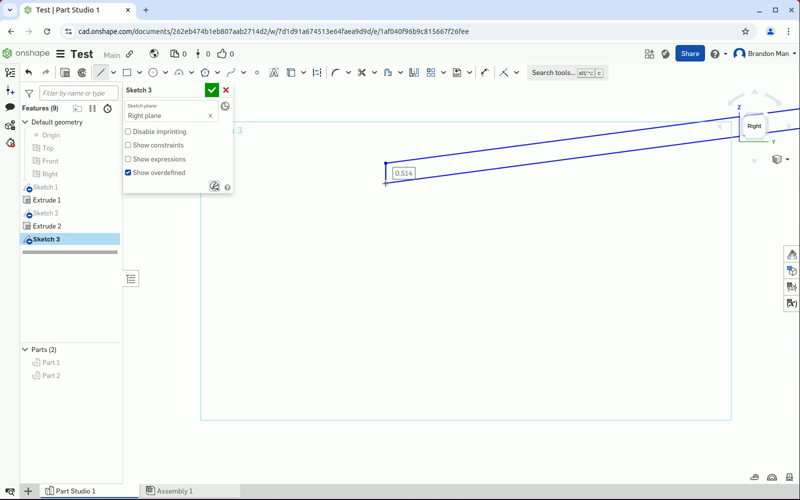
scroll(-6)
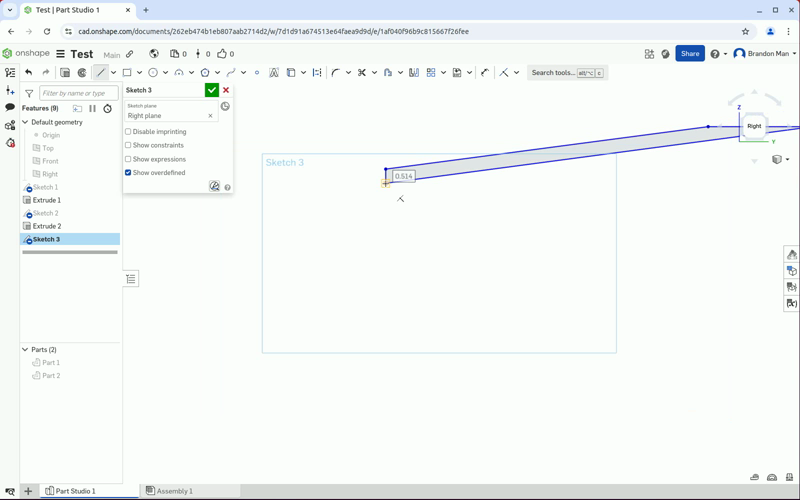
scroll(-6)
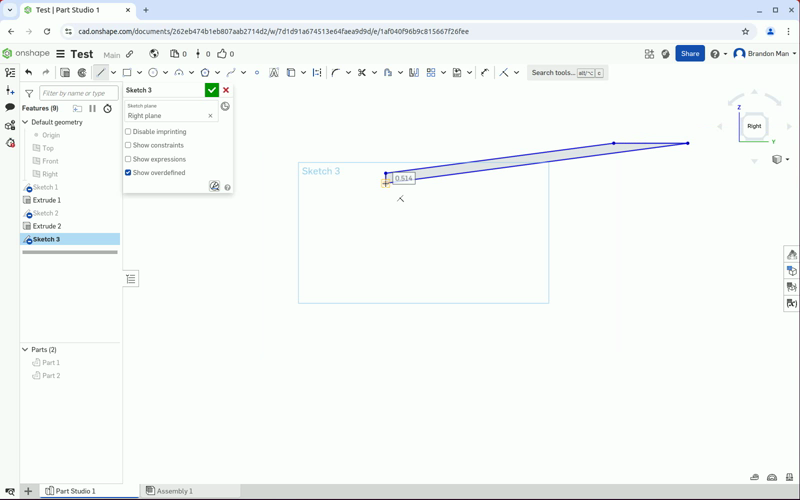
scroll(-6)
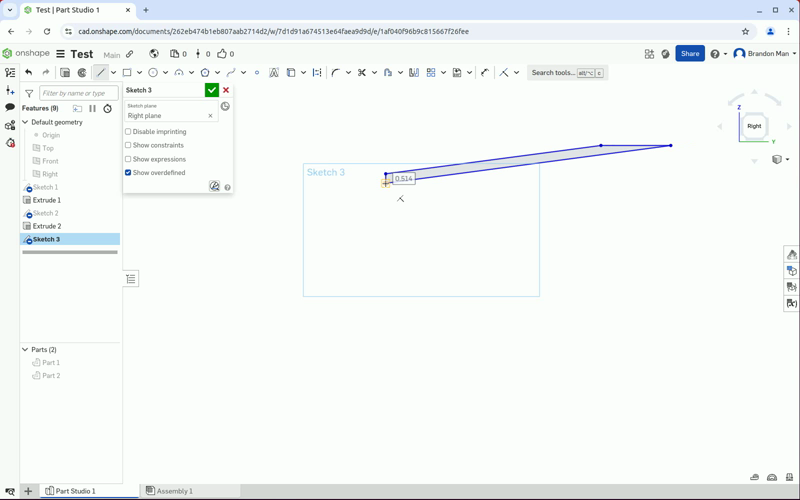
scroll(-6)
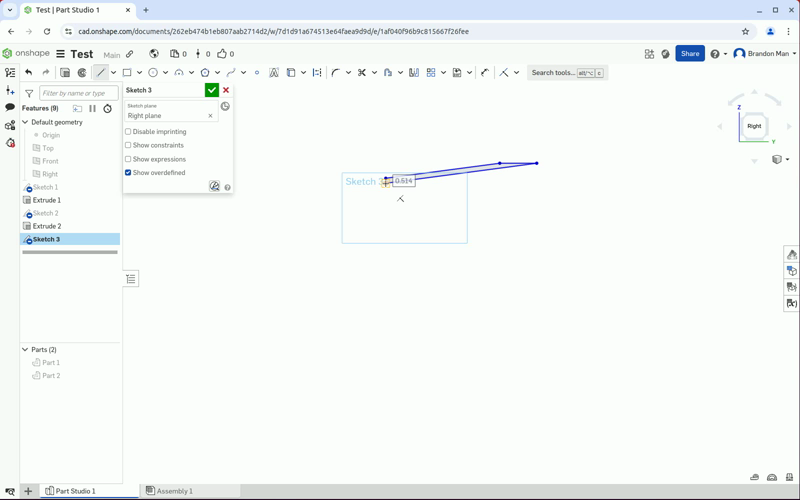
scroll(-6)
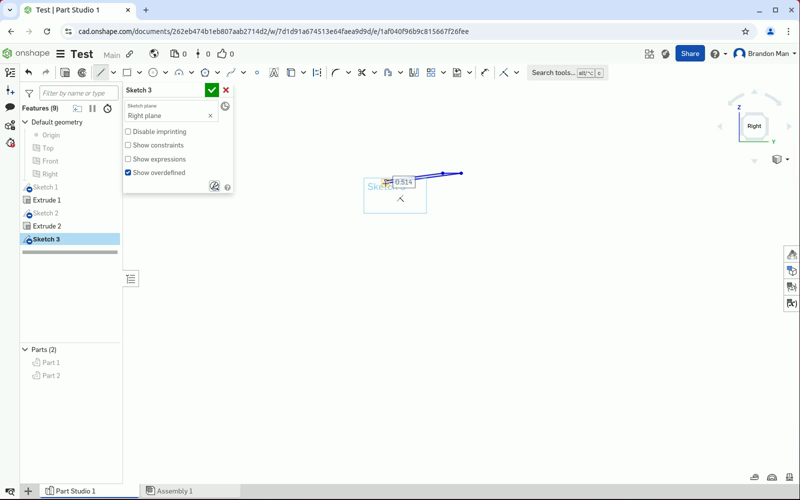
key(esc)
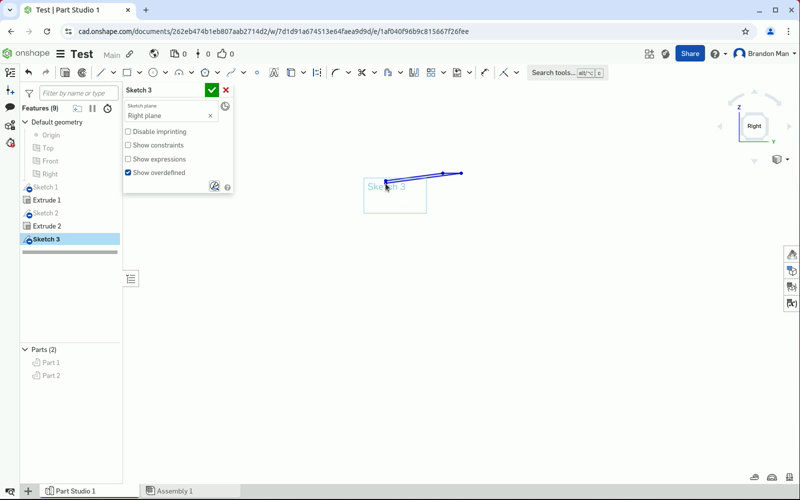
mouse_move(452, 173)
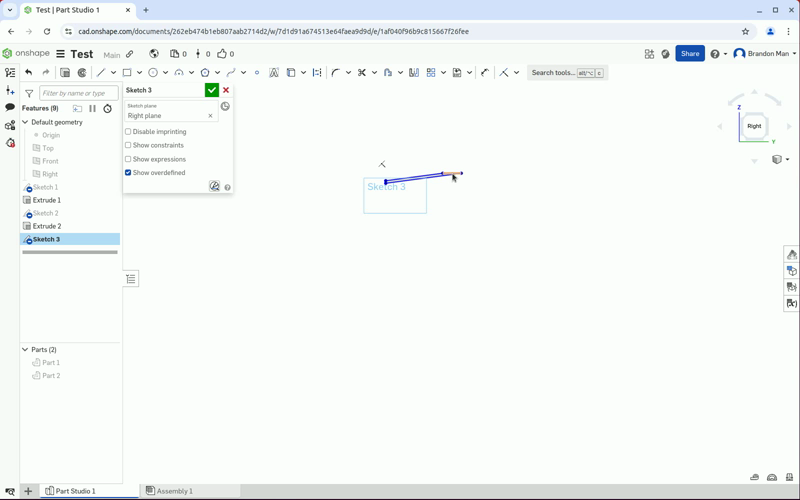
scroll(6)
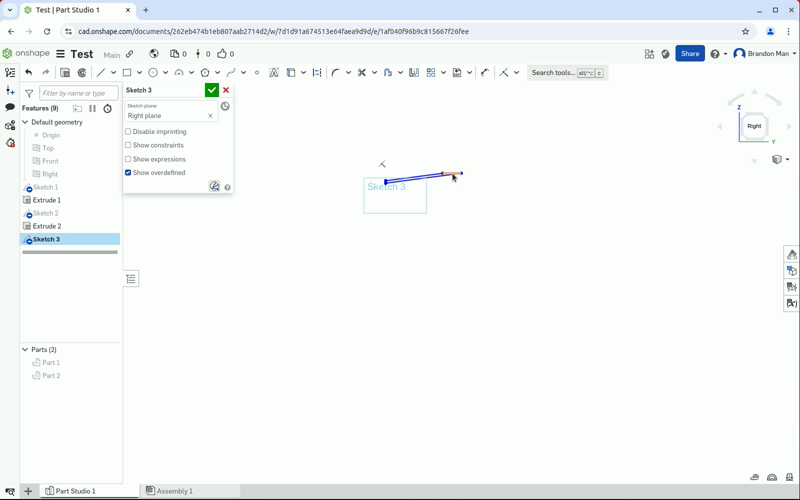
scroll(6)
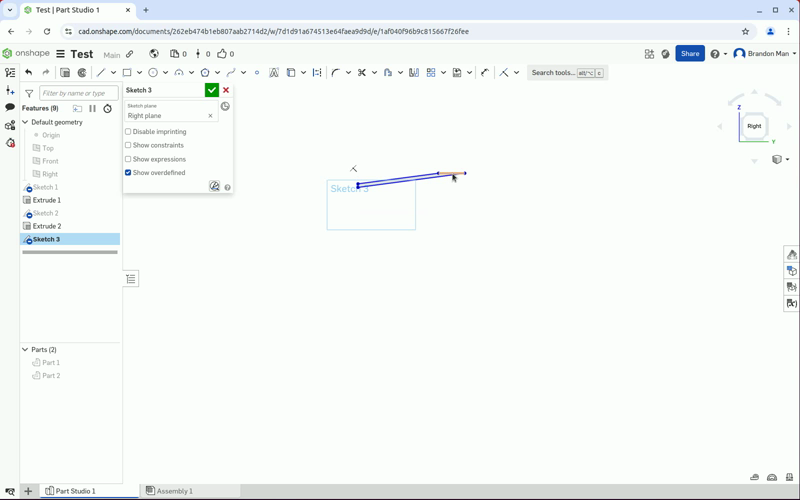
scroll(6)
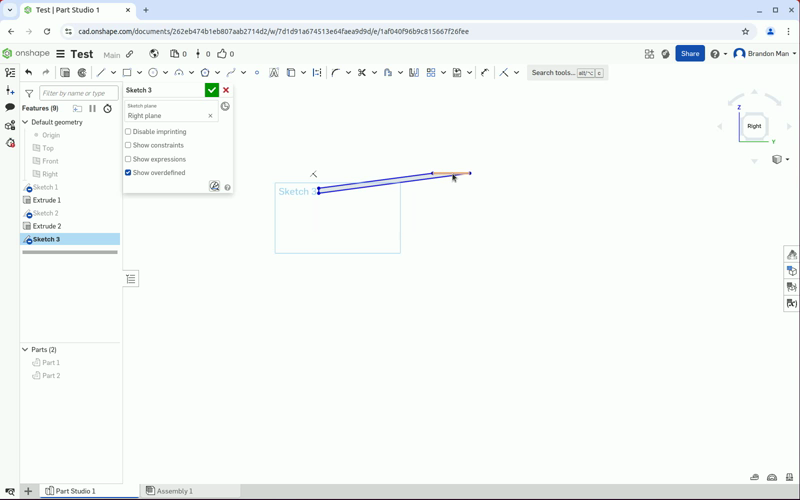
scroll(6)
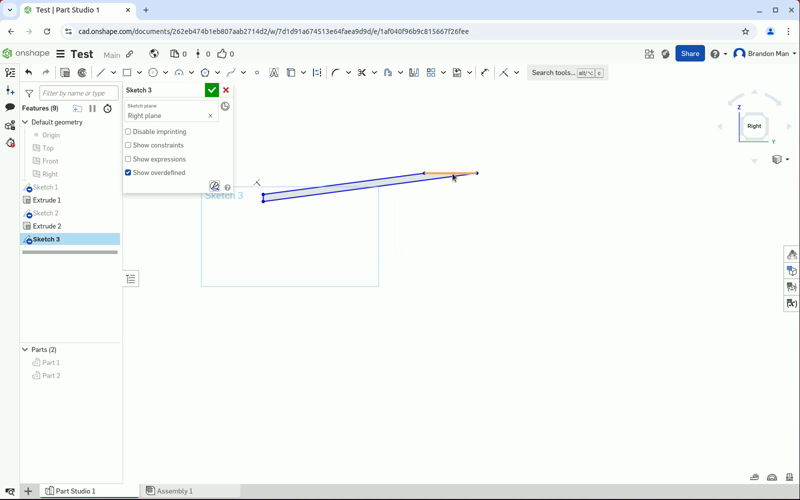
scroll(6)
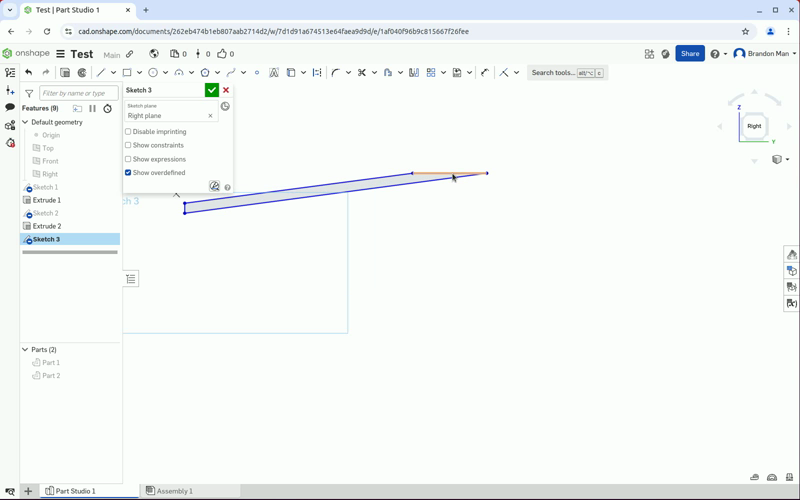
scroll(6)
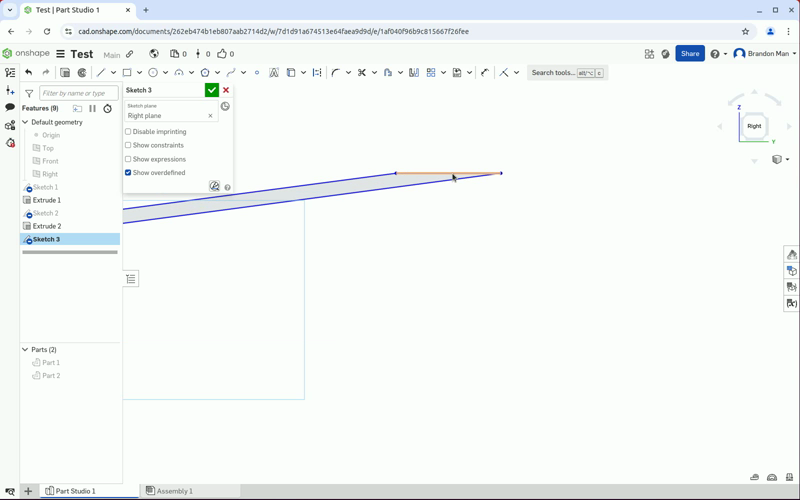
scroll(6)
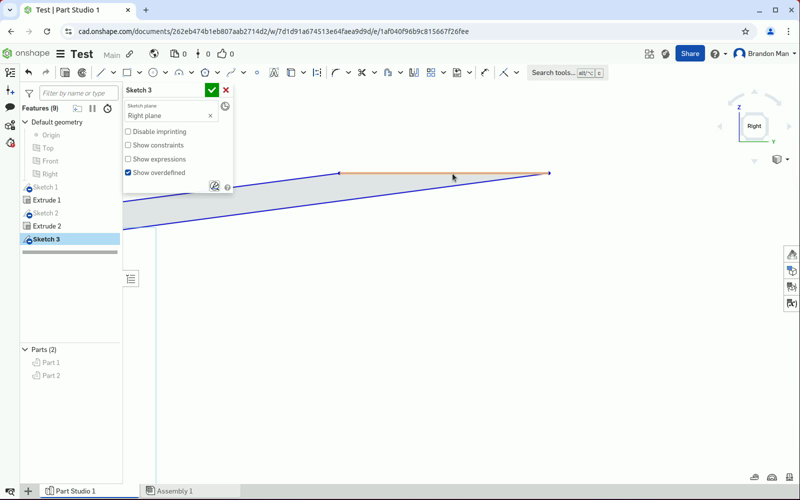
click(452, 173)
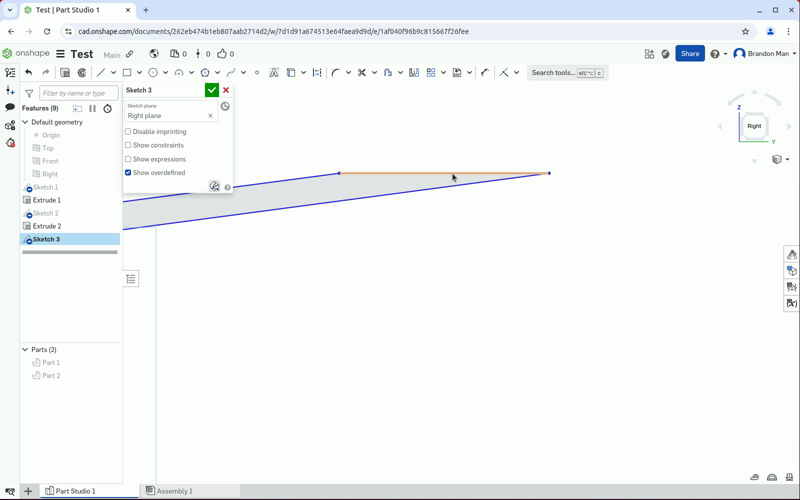
scroll(-6)
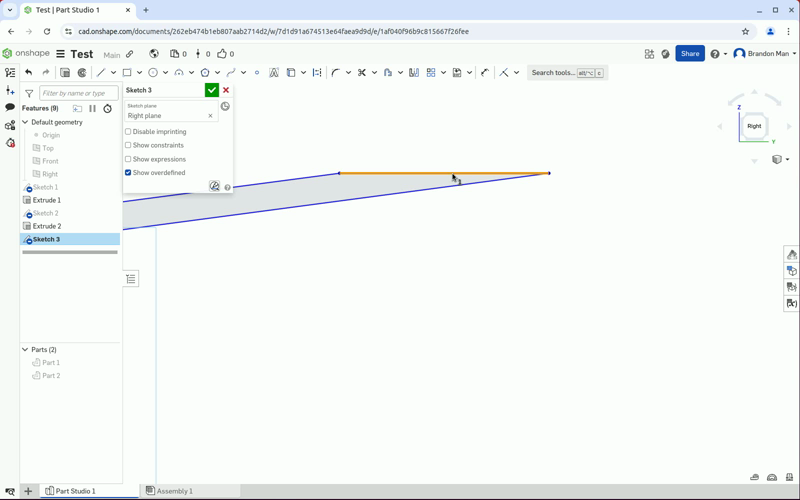
scroll(-6)
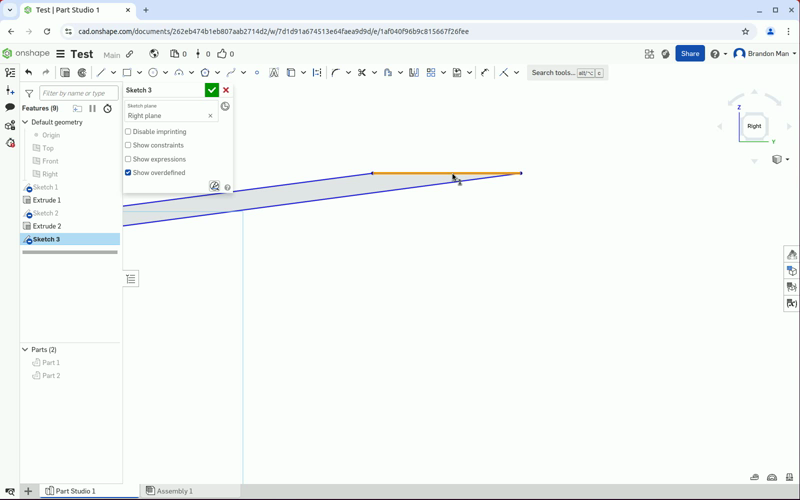
scroll(-6)
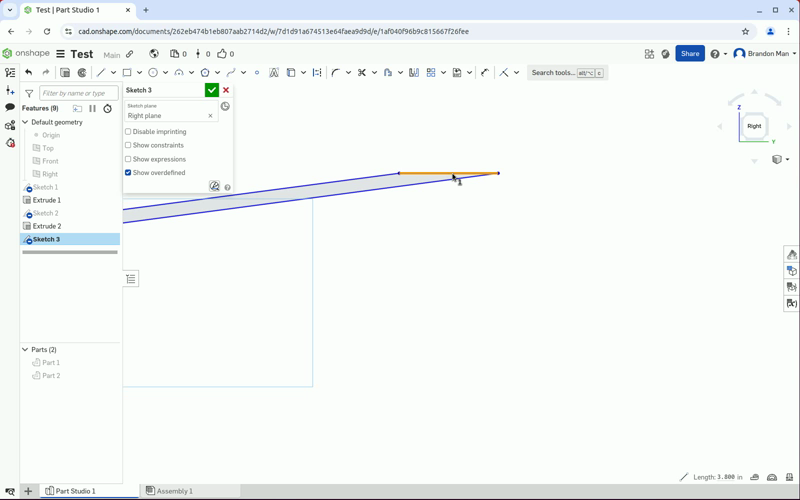
scroll(-6)
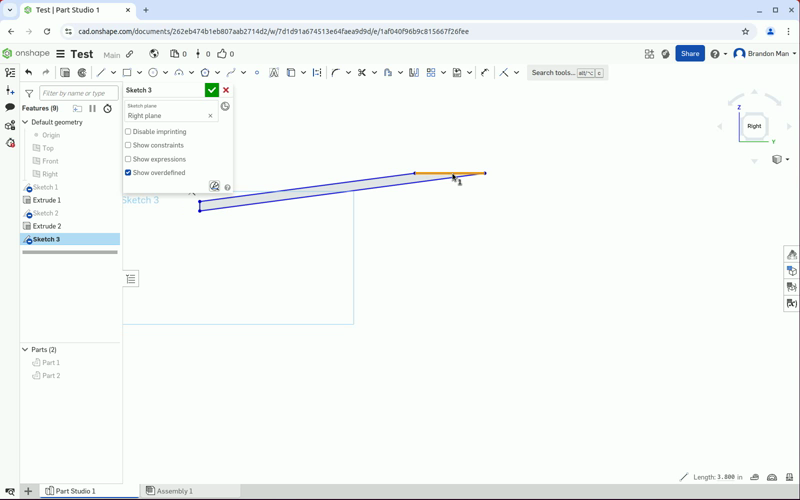
scroll(-6)
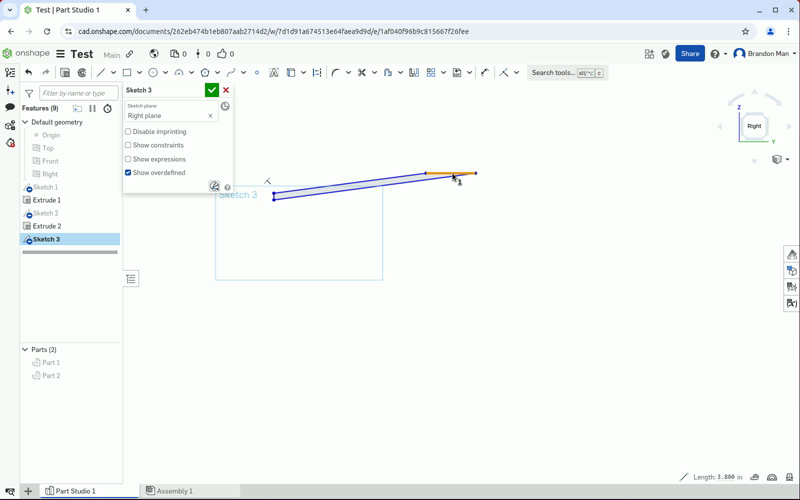
scroll(-6)
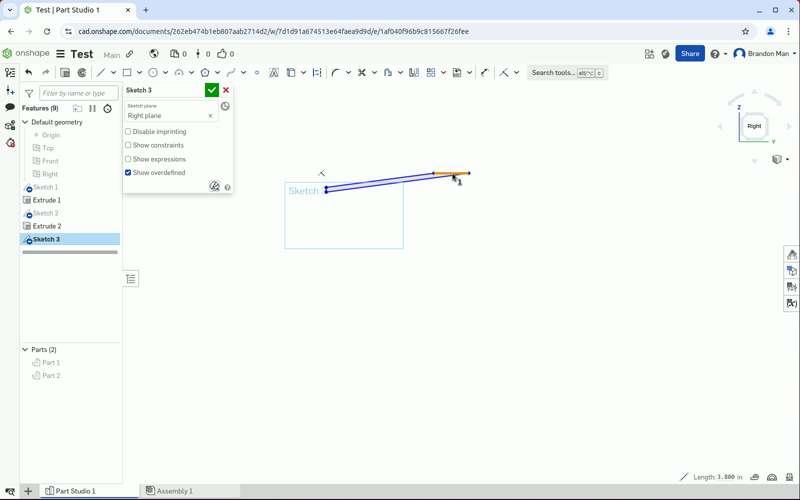
scroll(-6)
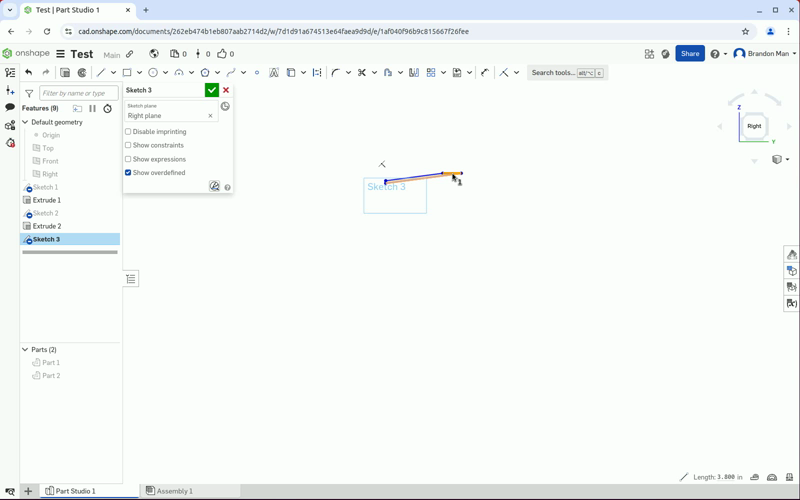
mouse_move(73, 352)
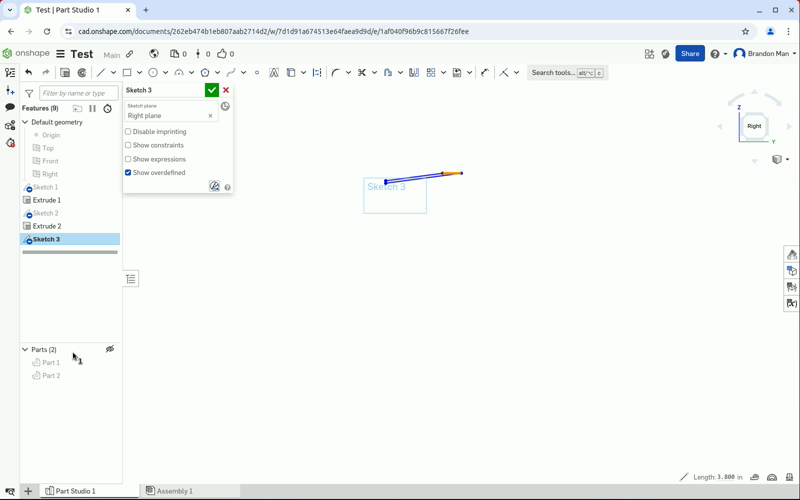
key(shift+y)
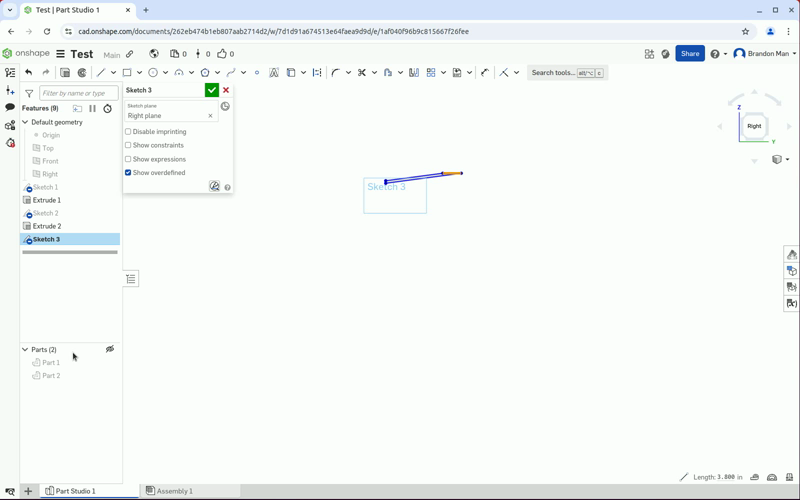
key(shift+e)
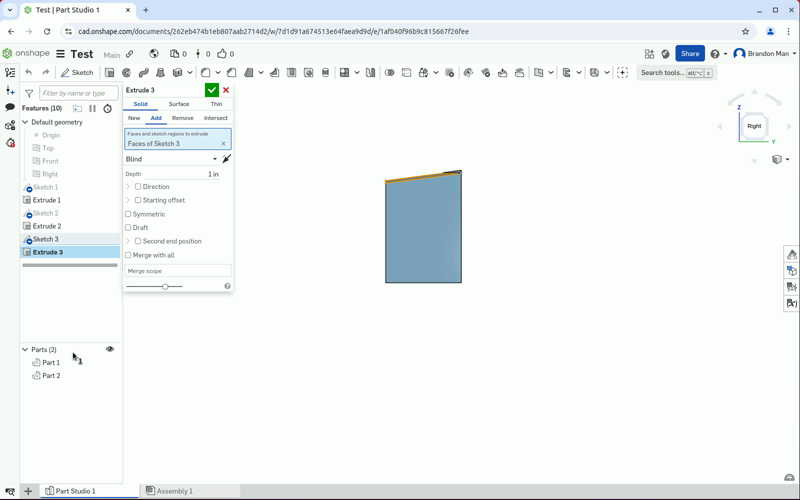
mouse_move(143, 106)
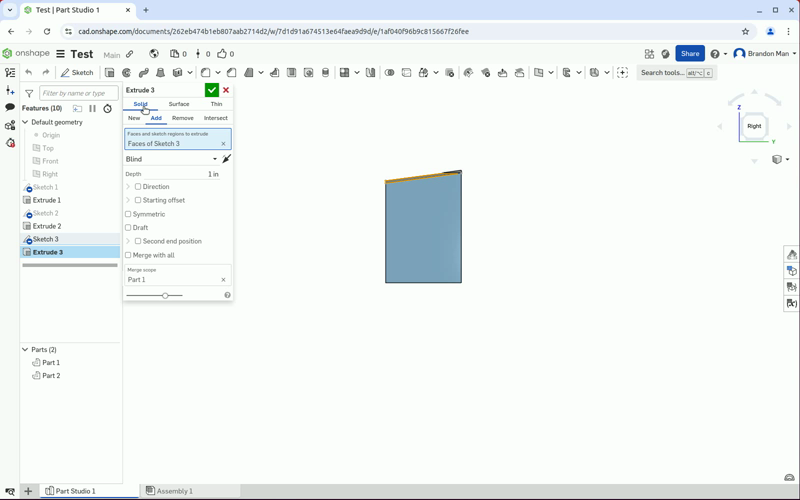
click(143, 106)
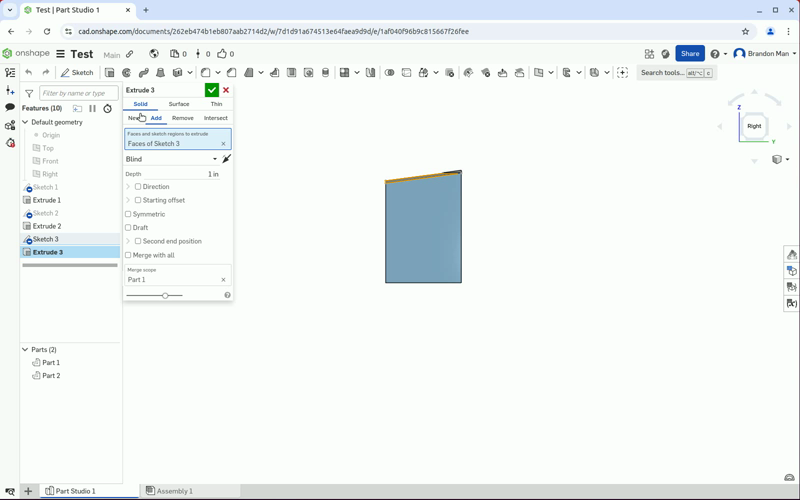
mouse_move(137, 120)
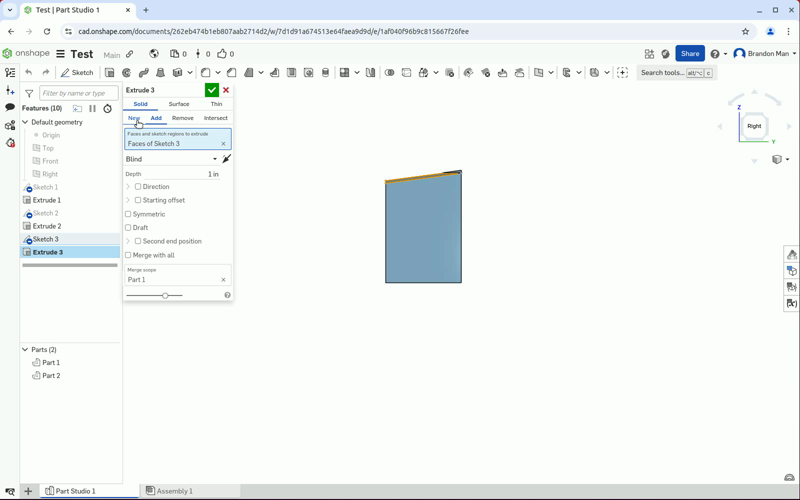
click(137, 120)
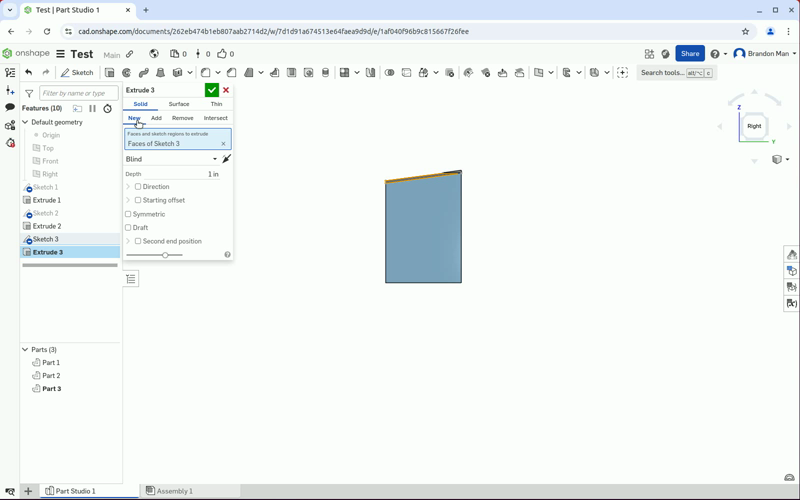
key(tab, 4)
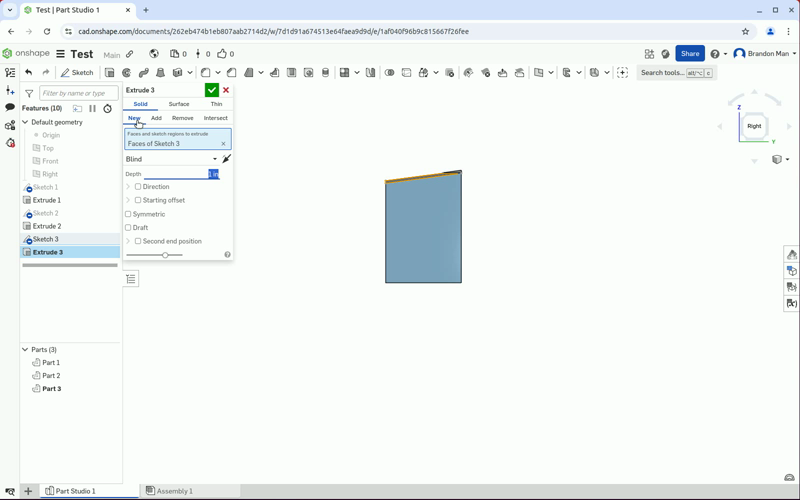
text(19.979)
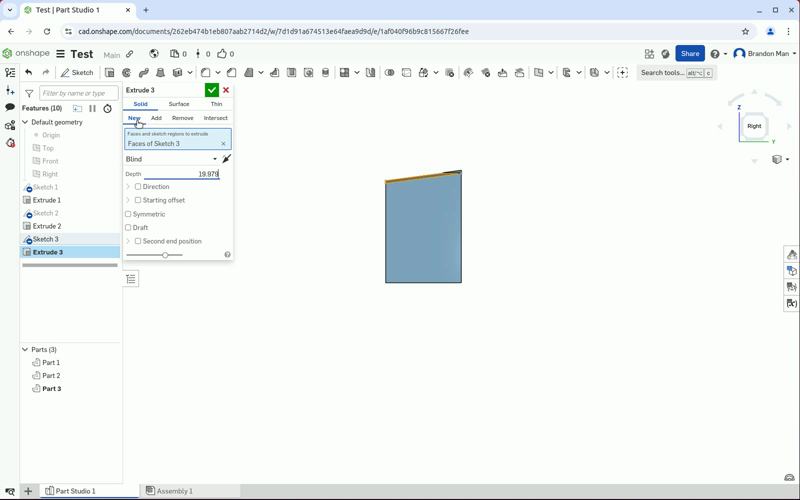
key(enter)
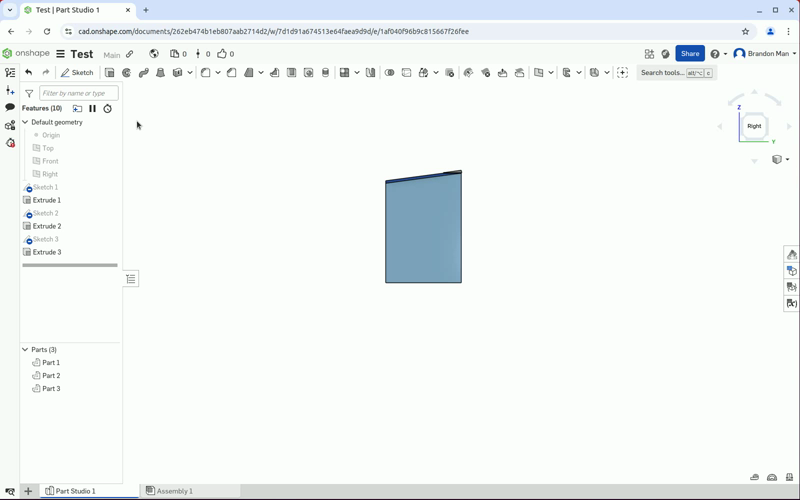
key(shift+h)
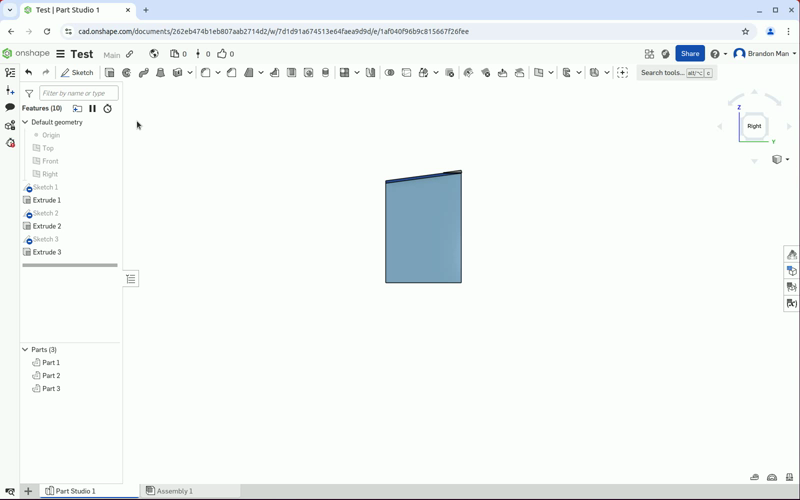
key(shift+h)
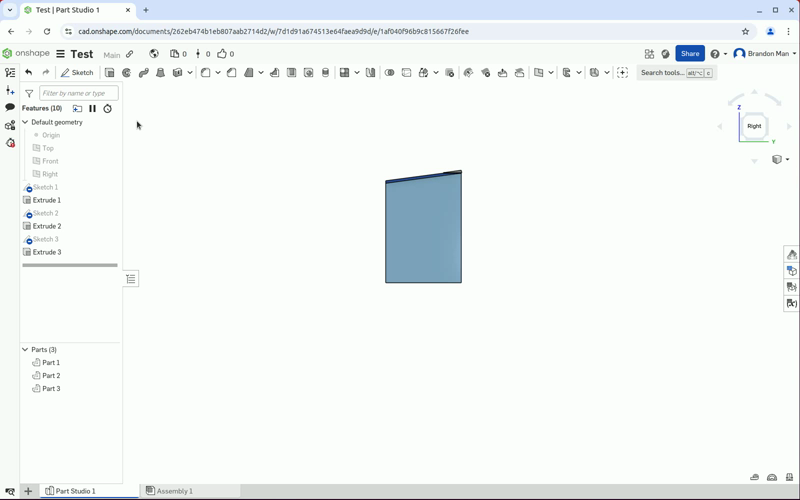
mouse_move(73, 189)
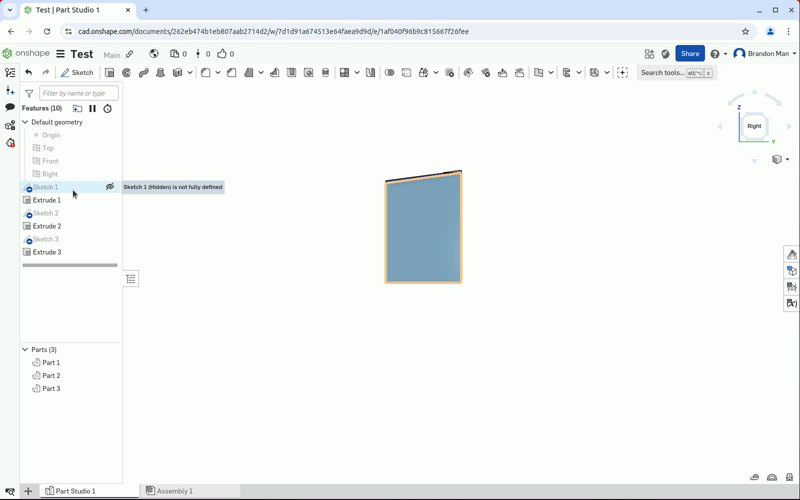
click(73, 189)
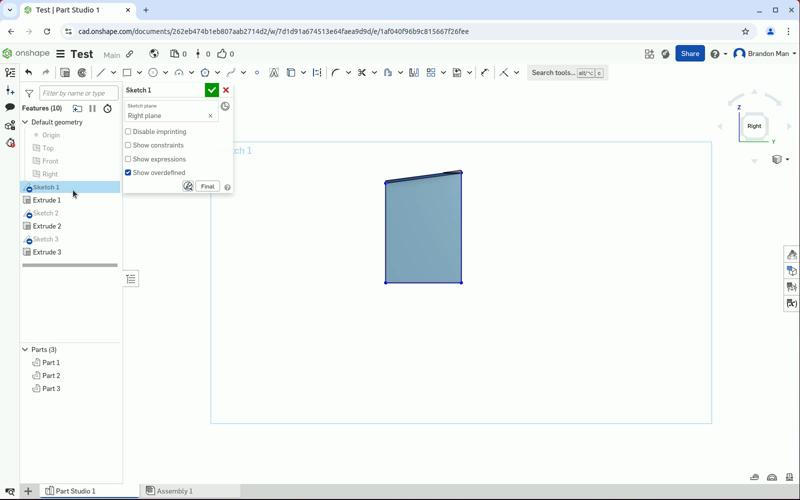
mouse_move(229, 92)
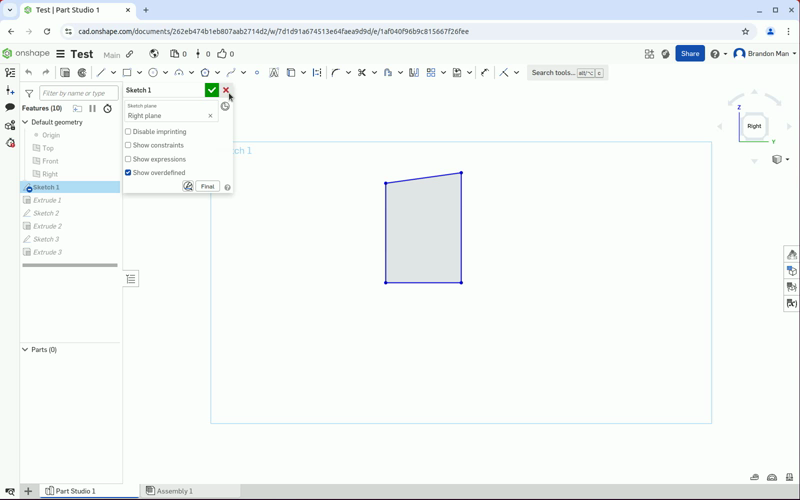
click(229, 92)
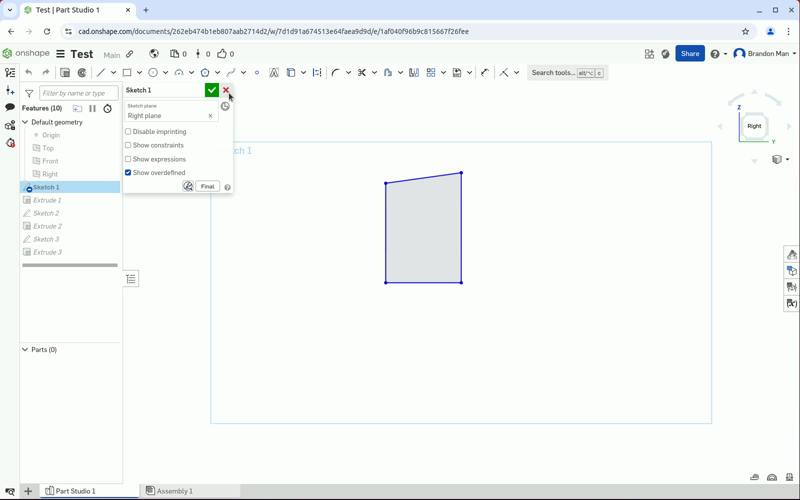
key(shift+s)
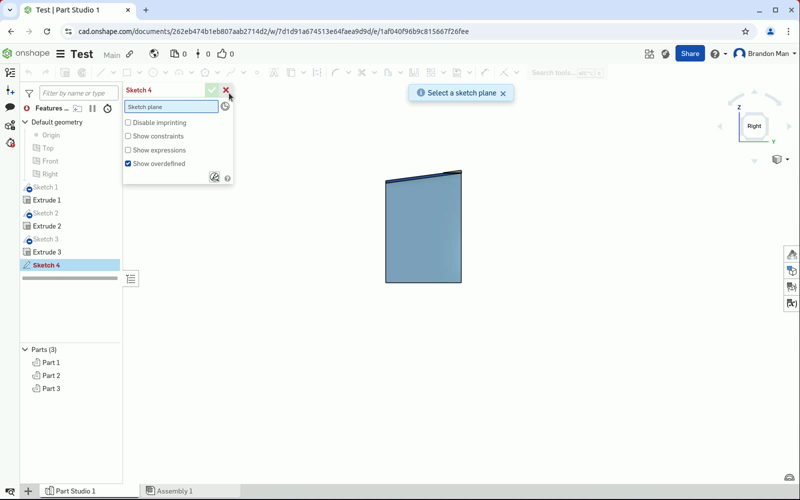
mouse_move(73, 176)
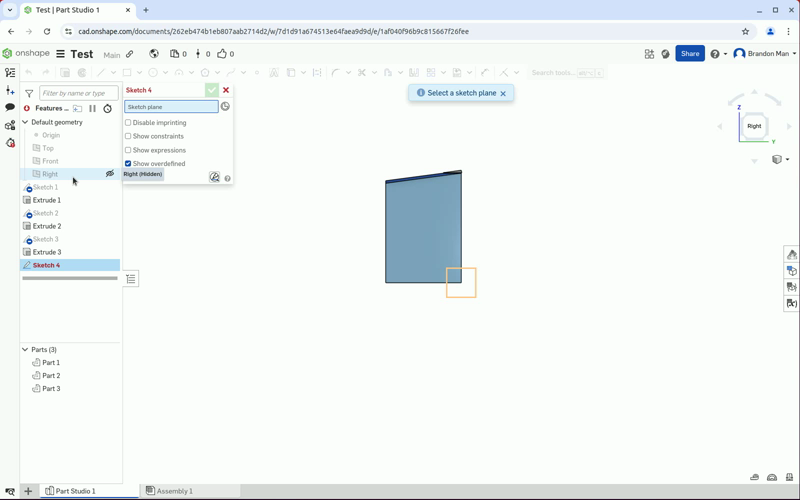
click(73, 176)
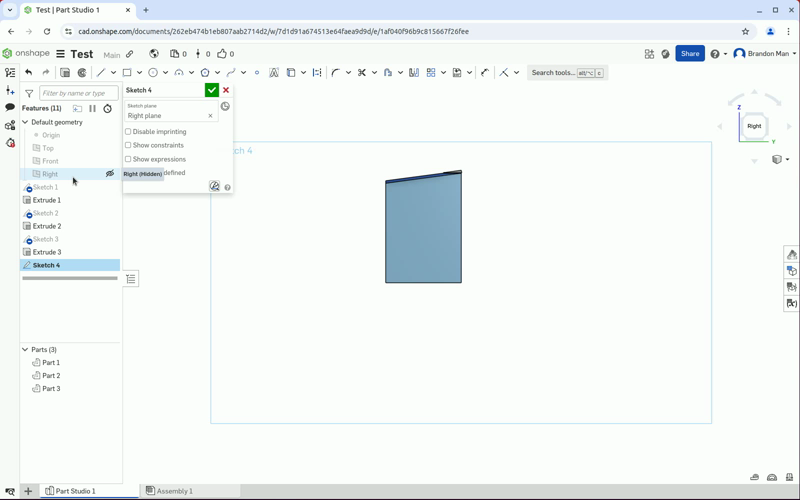
mouse_move(73, 352)
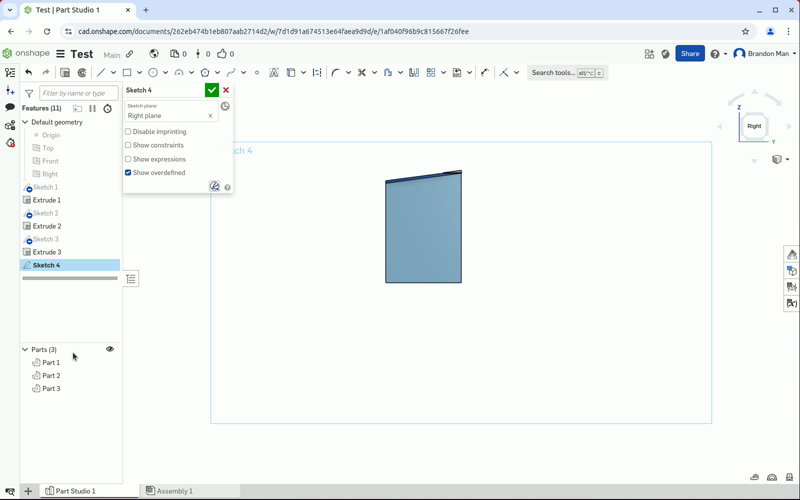
key(y)
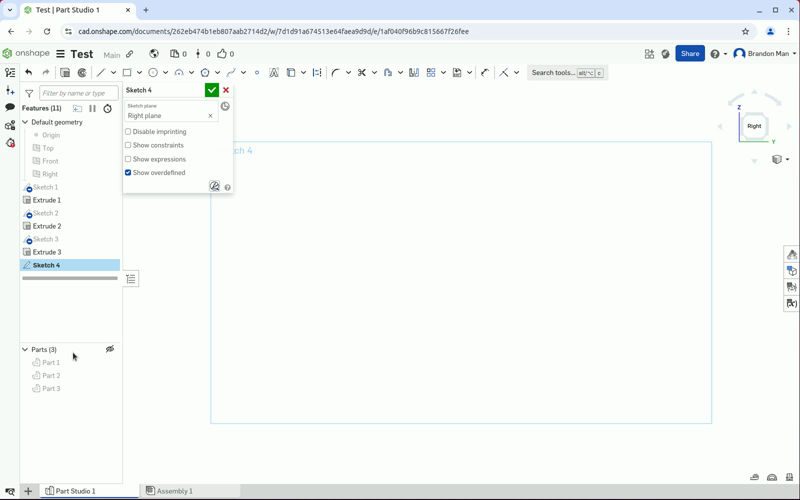
key(l)
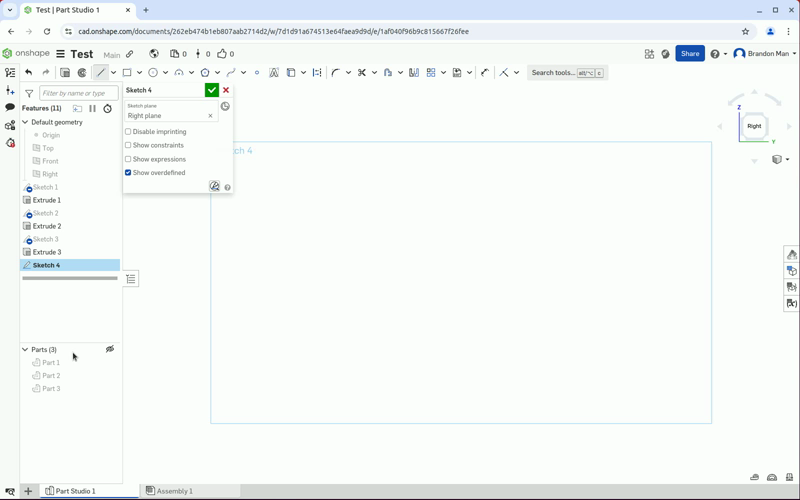
key_down(shift)
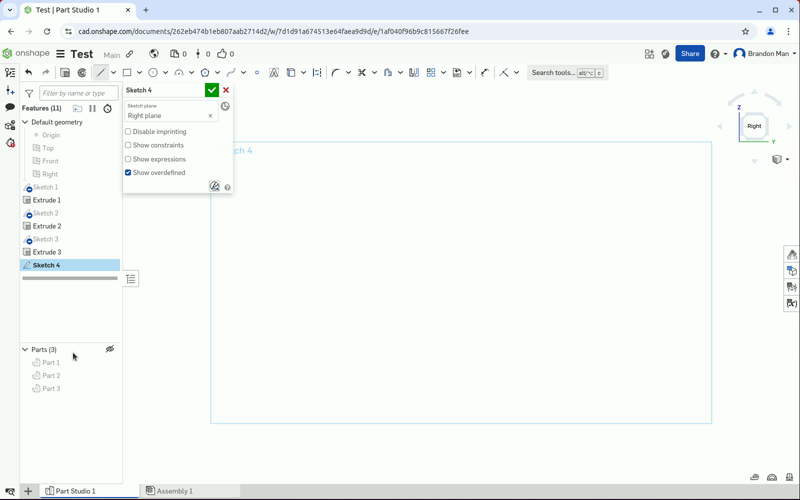
mouse_move(370, 183)
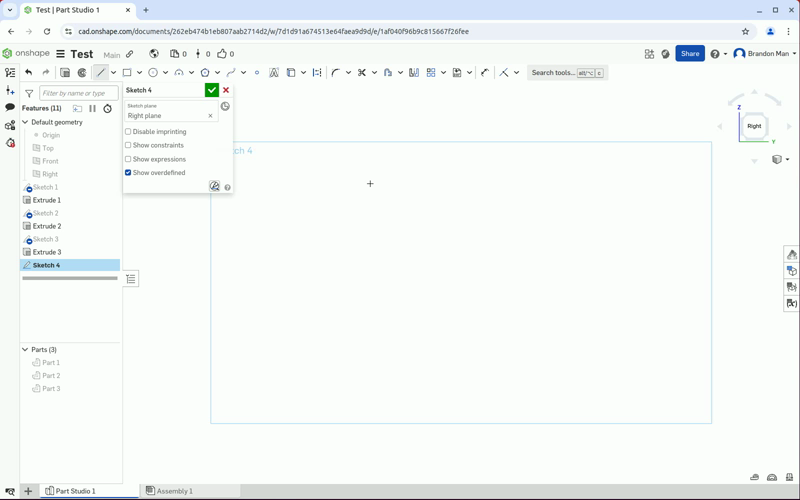
click(370, 183)
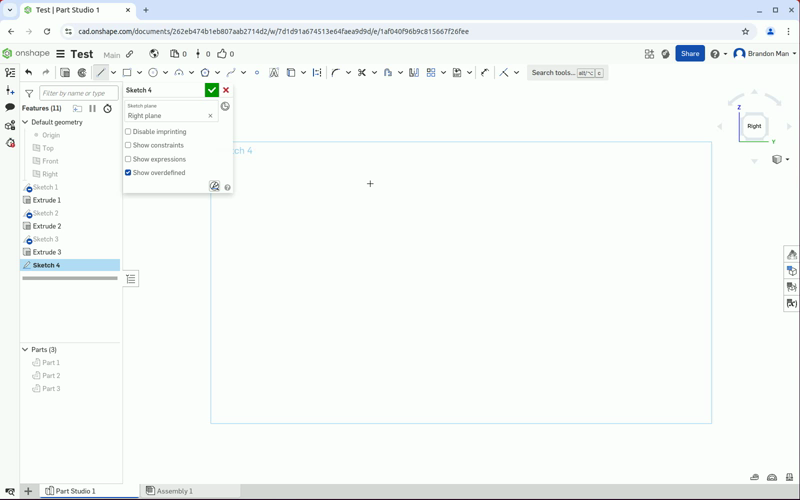
key_up(shift)
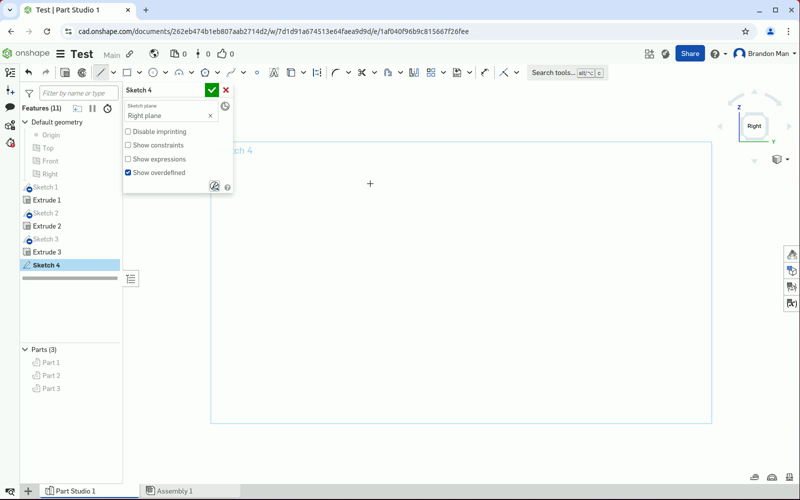
key_down(shift)
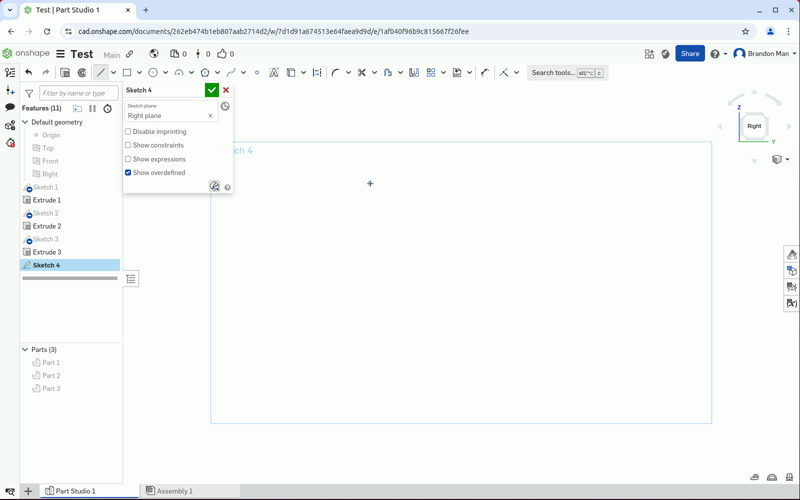
mouse_move(400, 183)
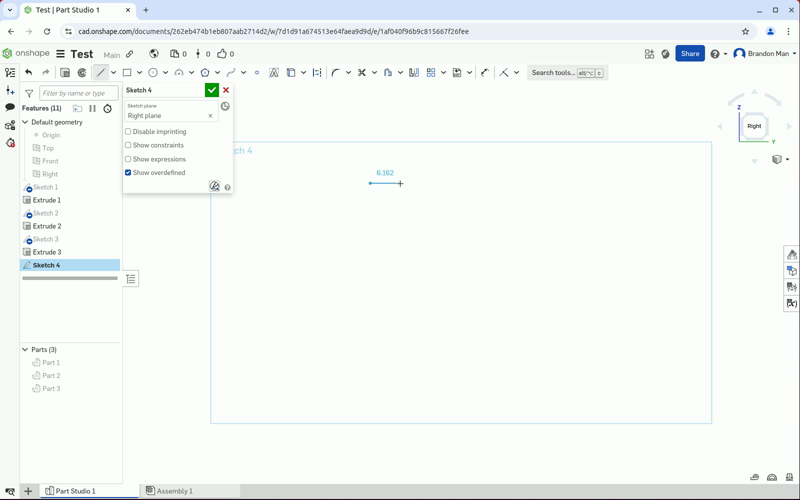
mouse_move(370, 186)
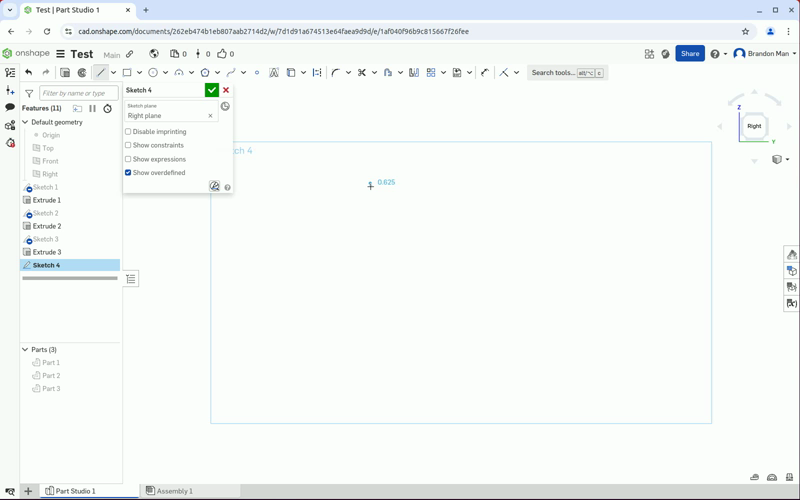
scroll(6)
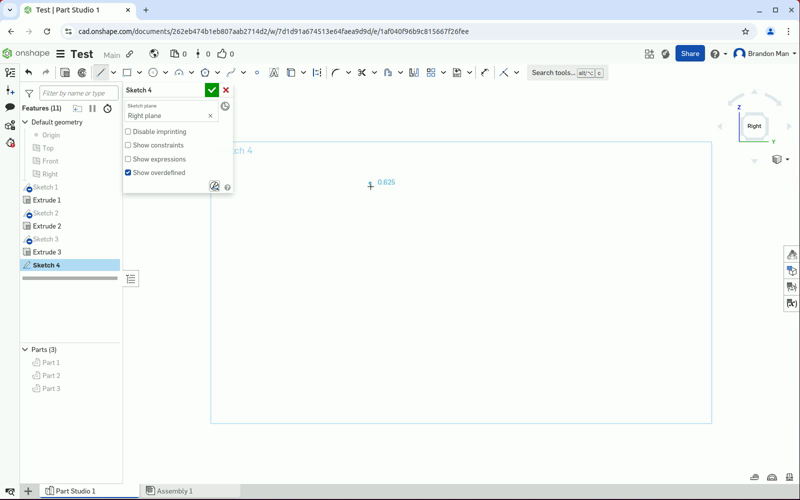
scroll(6)
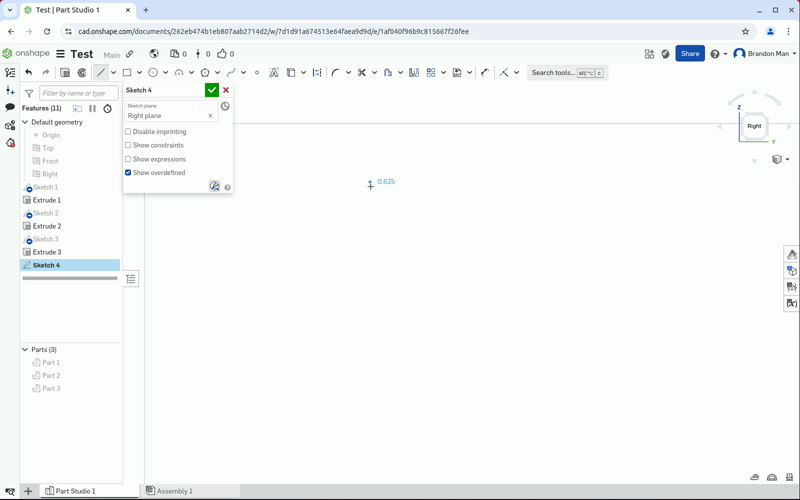
scroll(6)
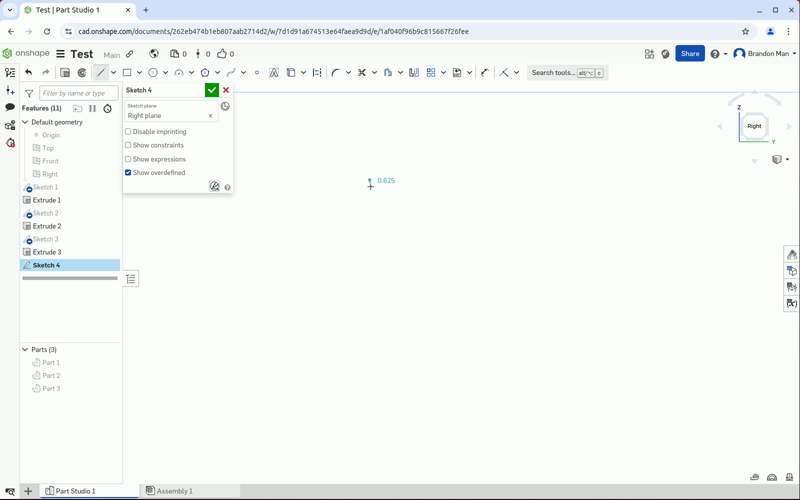
scroll(6)
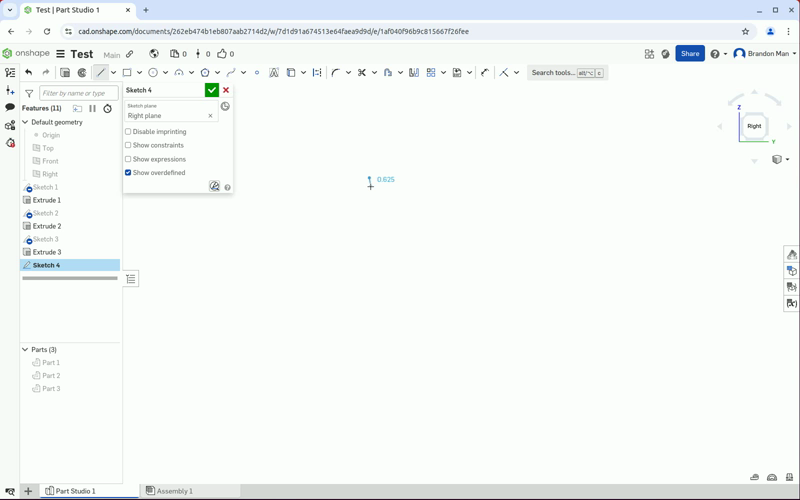
scroll(6)
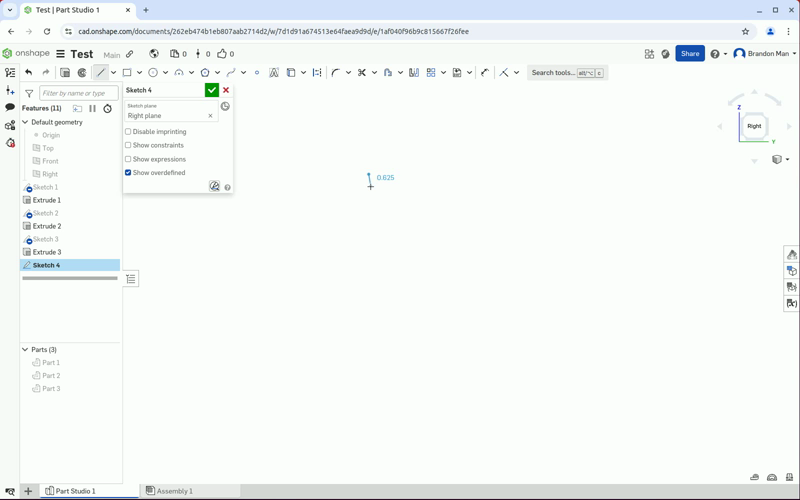
scroll(6)
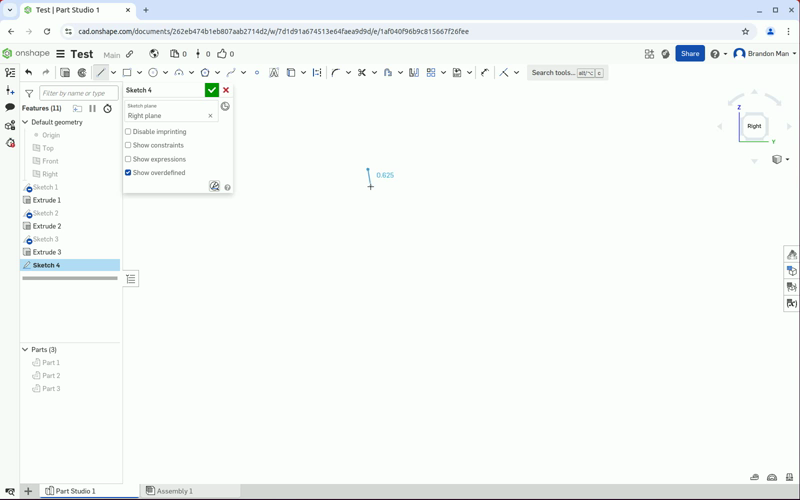
scroll(6)
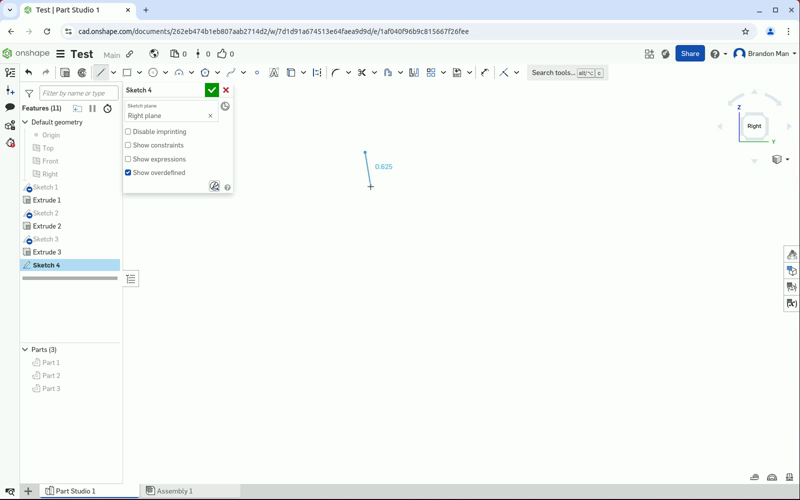
click(370, 186)
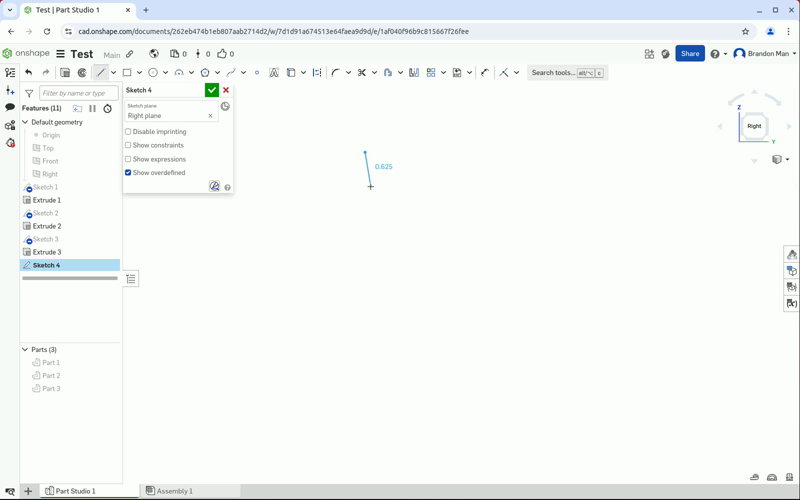
scroll(-6)
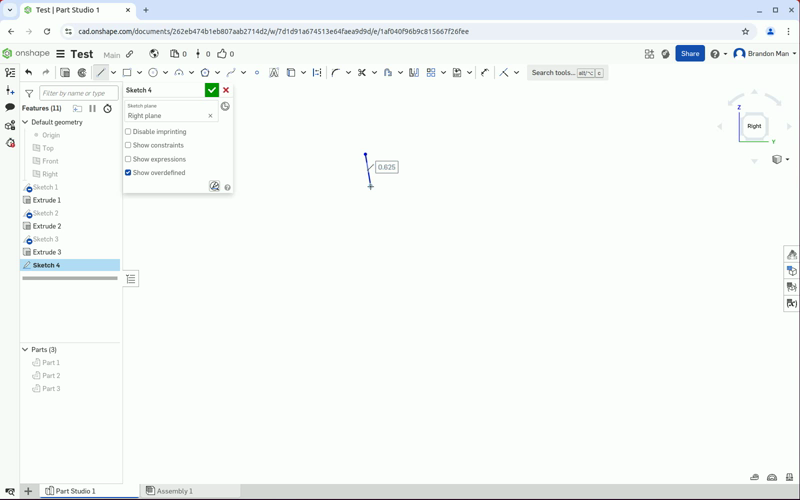
scroll(-6)
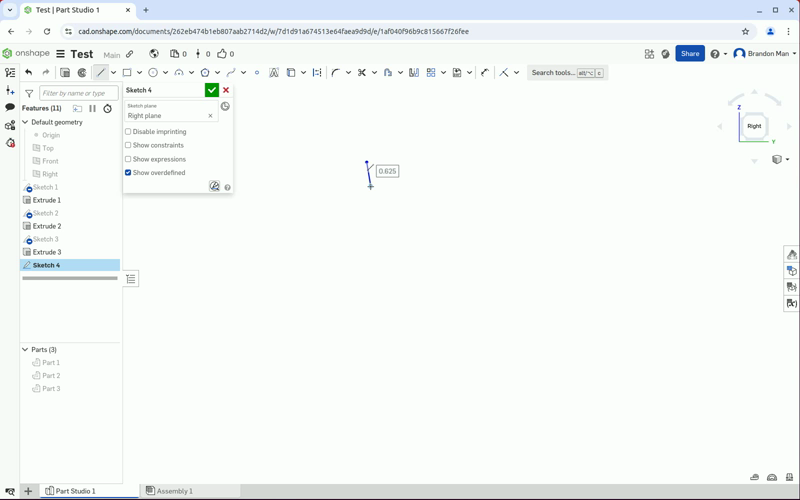
scroll(-6)
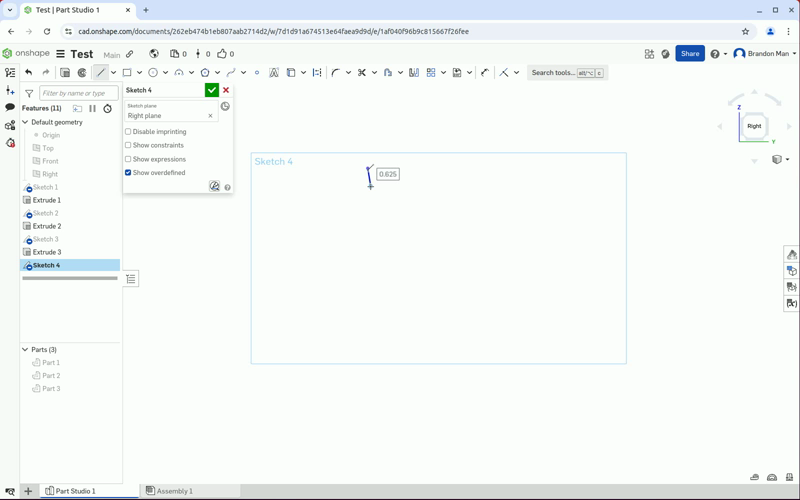
scroll(-6)
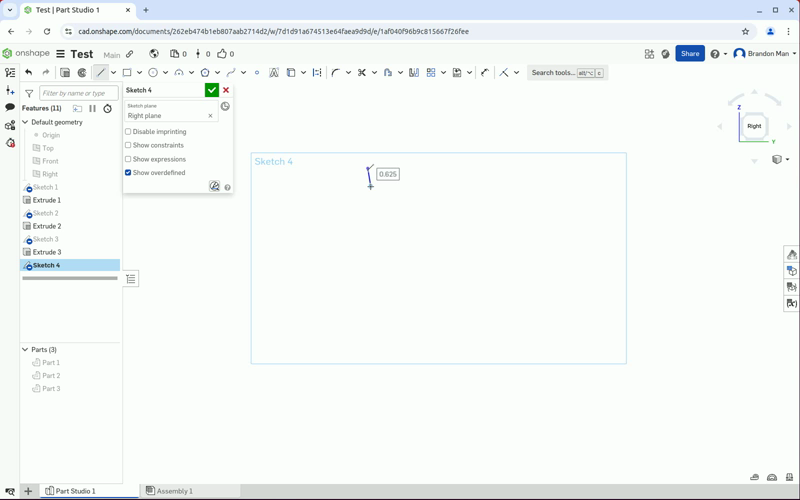
scroll(-6)
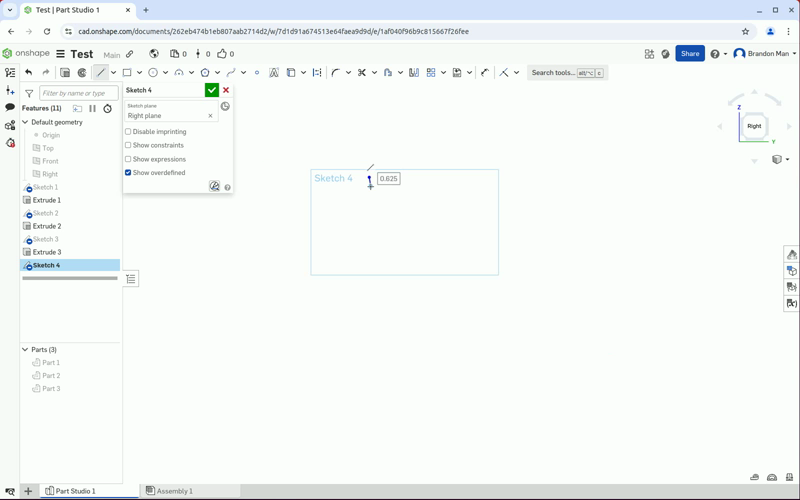
scroll(-6)
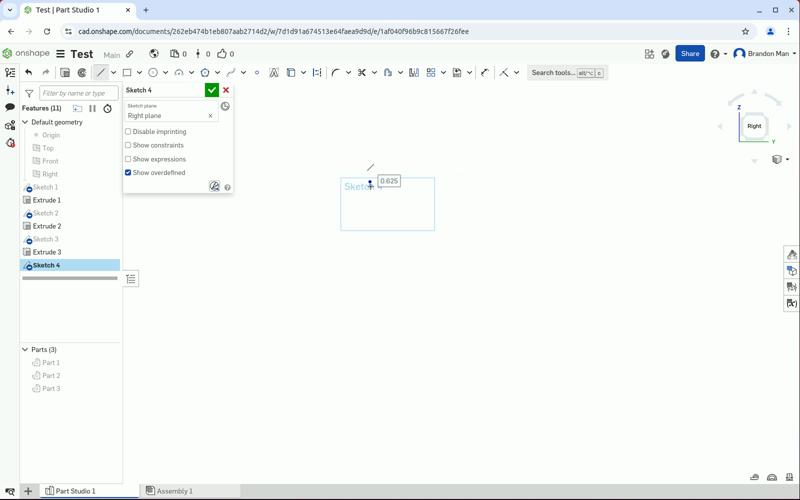
scroll(-6)
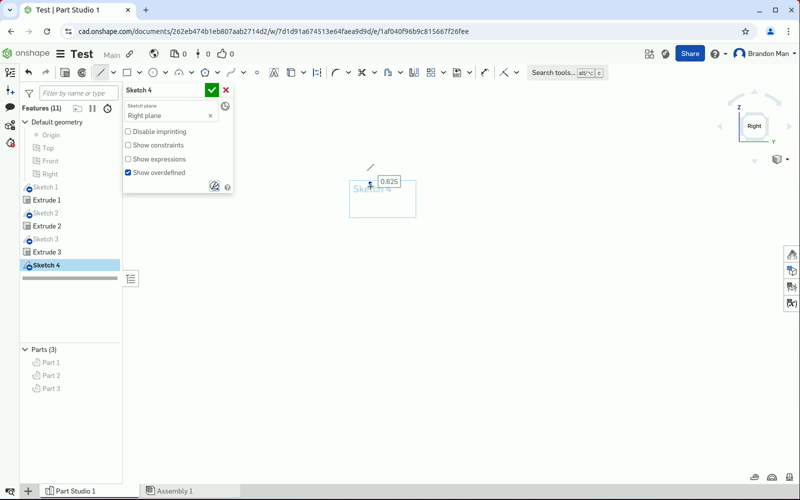
key_up(shift)
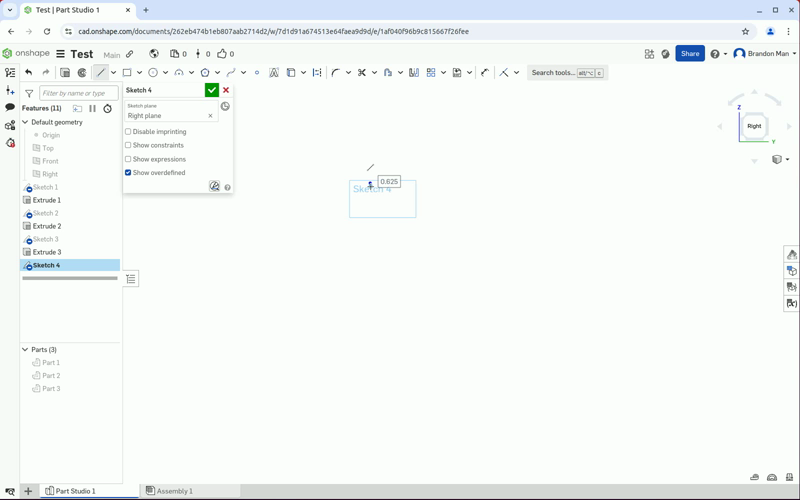
key_down(shift)
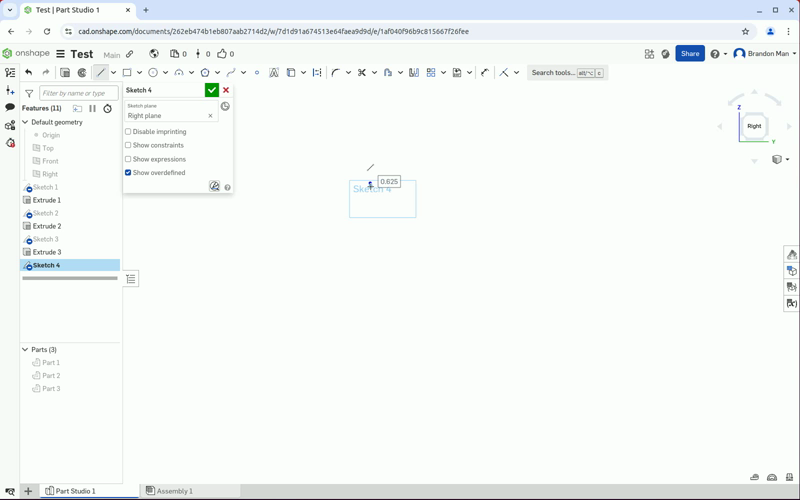
mouse_move(400, 186)
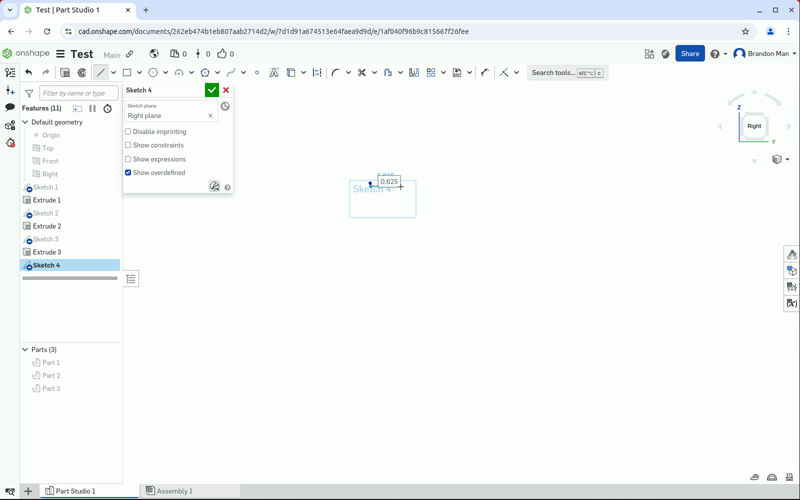
mouse_move(386, 183)
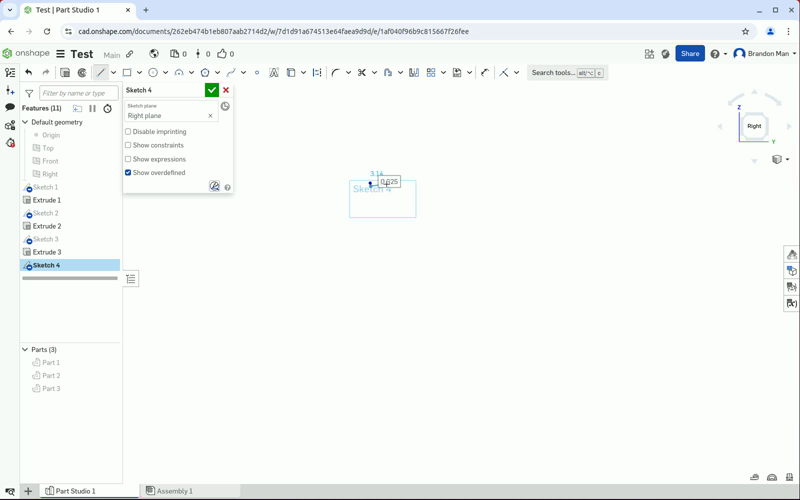
click(386, 183)
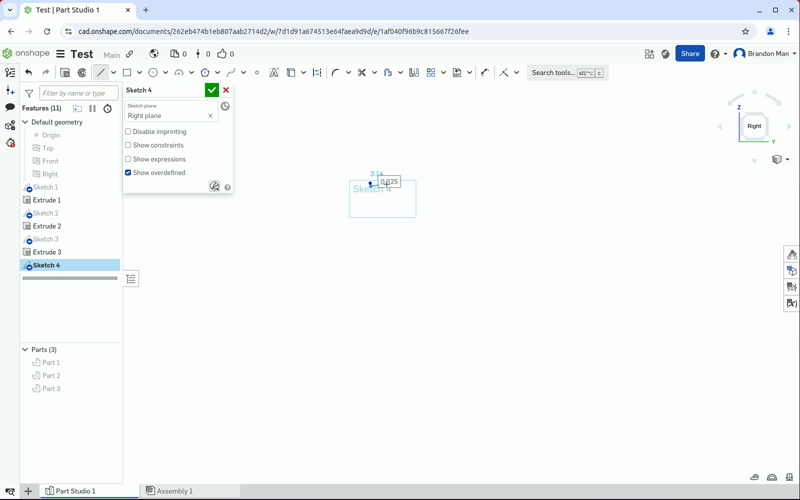
key_up(shift)
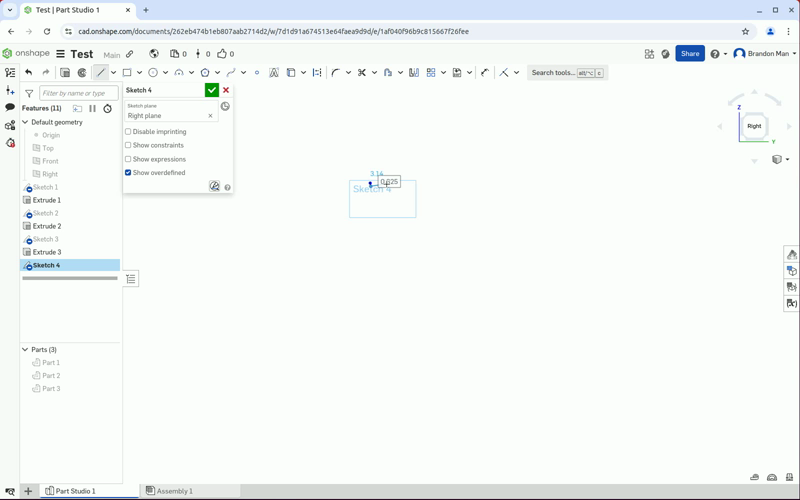
key_down(shift)
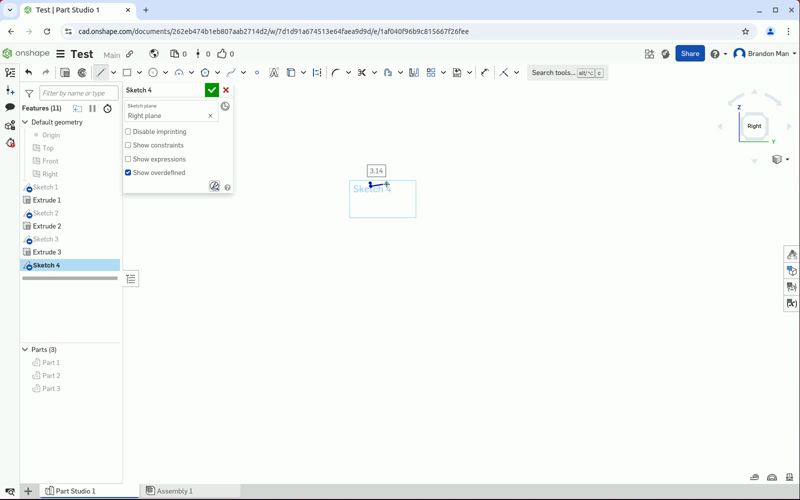
mouse_move(416, 183)
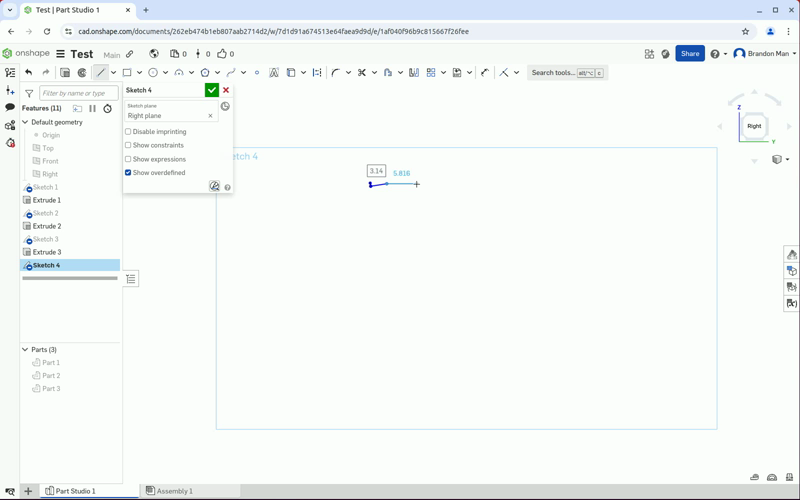
mouse_move(386, 181)
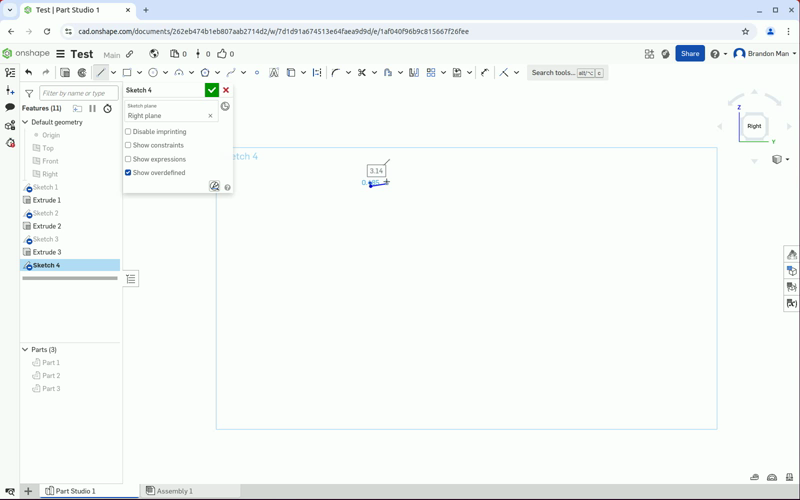
scroll(6)
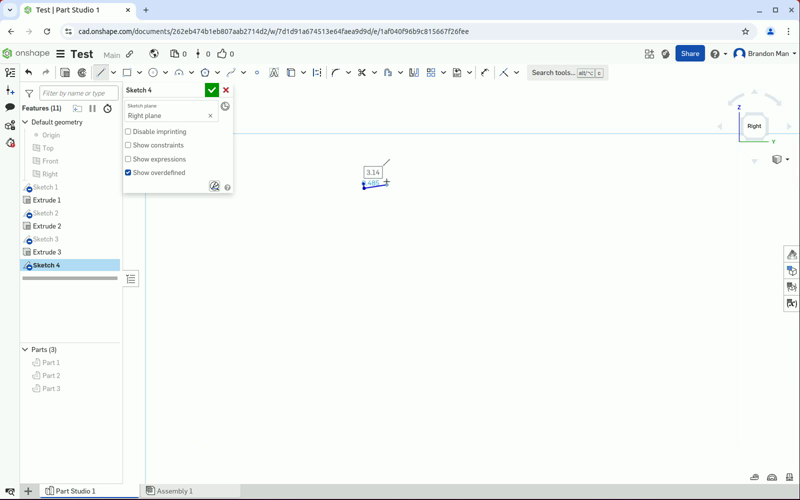
scroll(6)
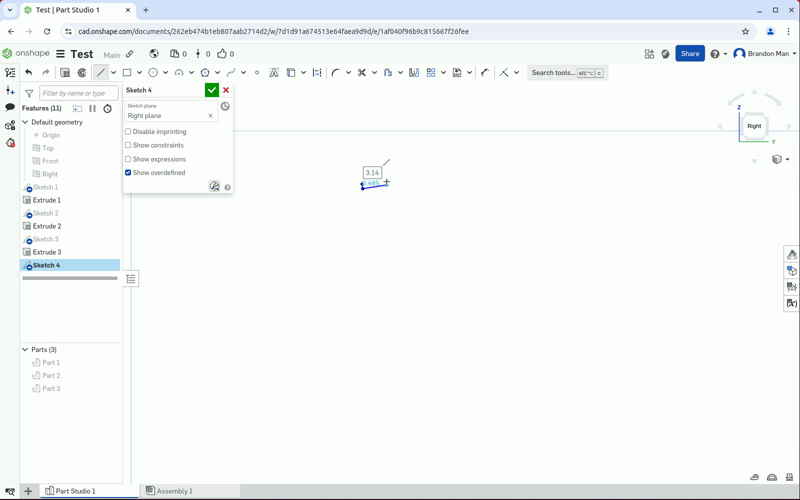
scroll(6)
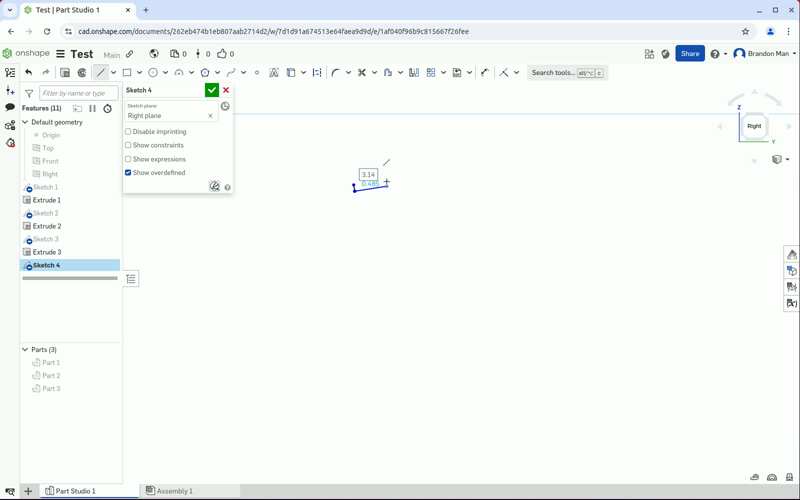
scroll(6)
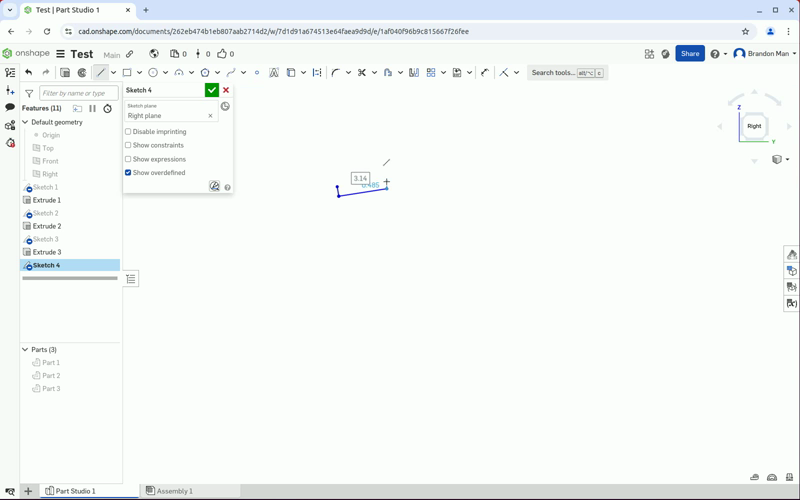
scroll(6)
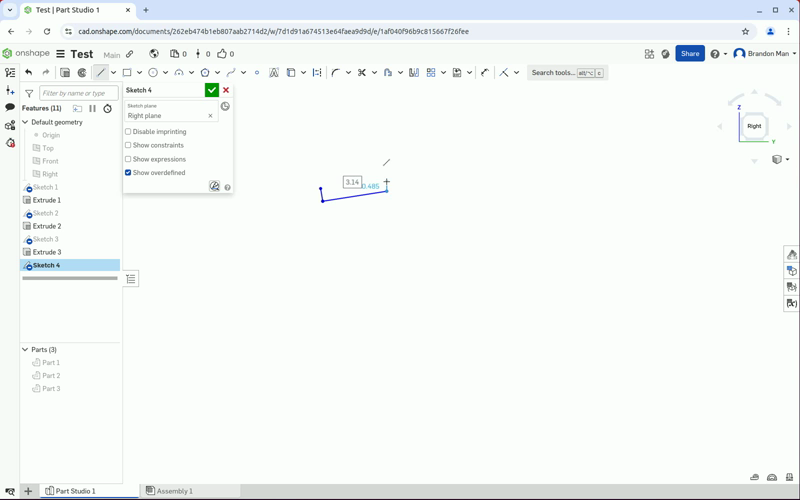
scroll(6)
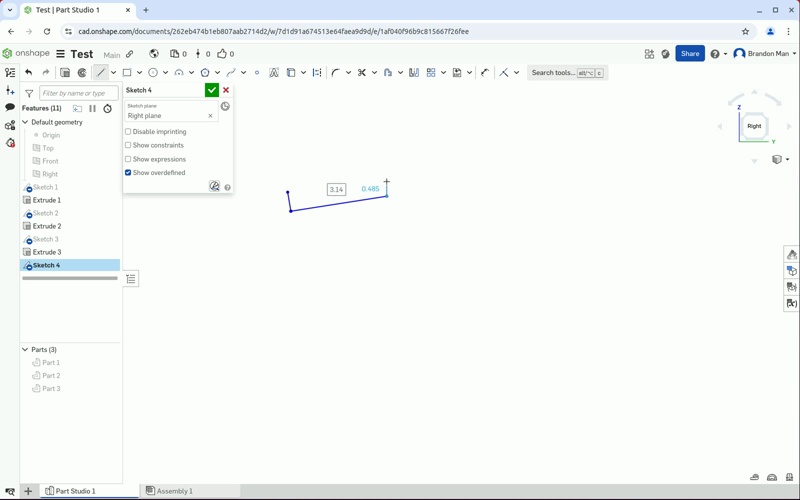
scroll(6)
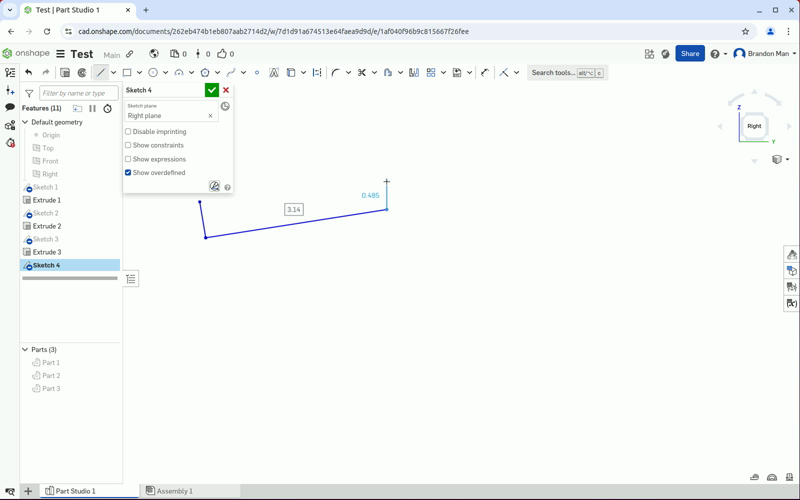
click(386, 181)
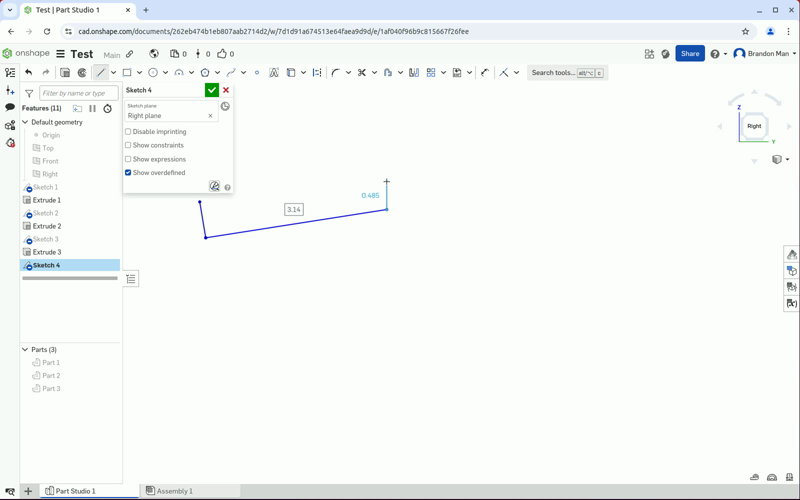
scroll(-6)
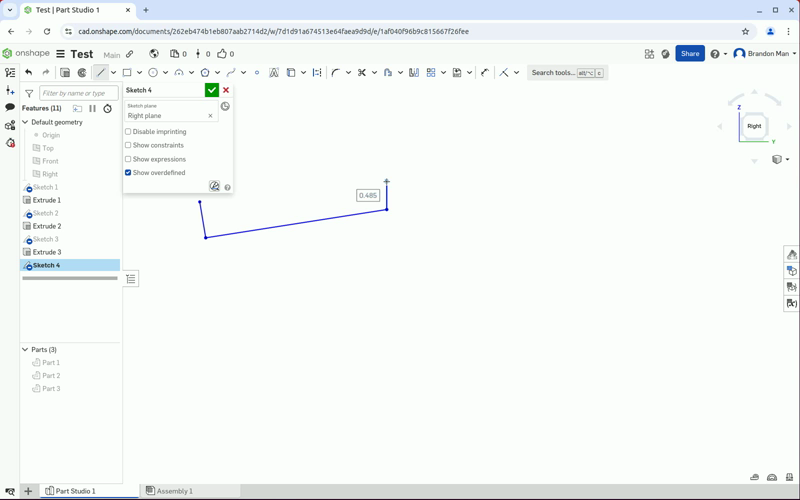
scroll(-6)
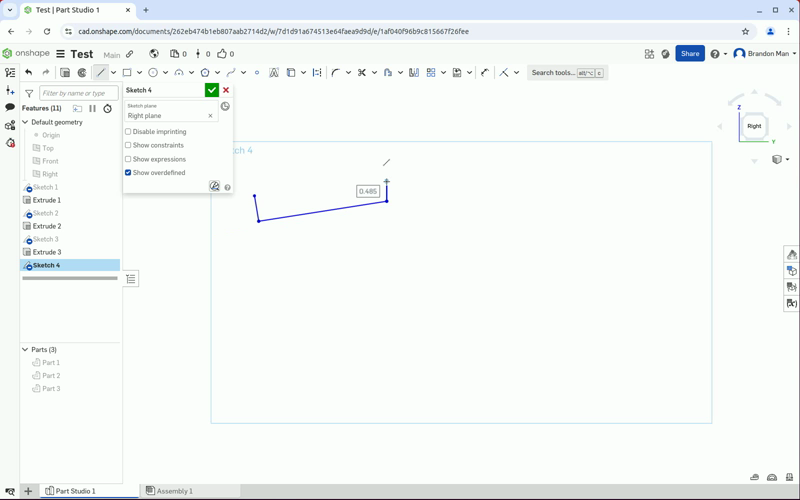
scroll(-6)
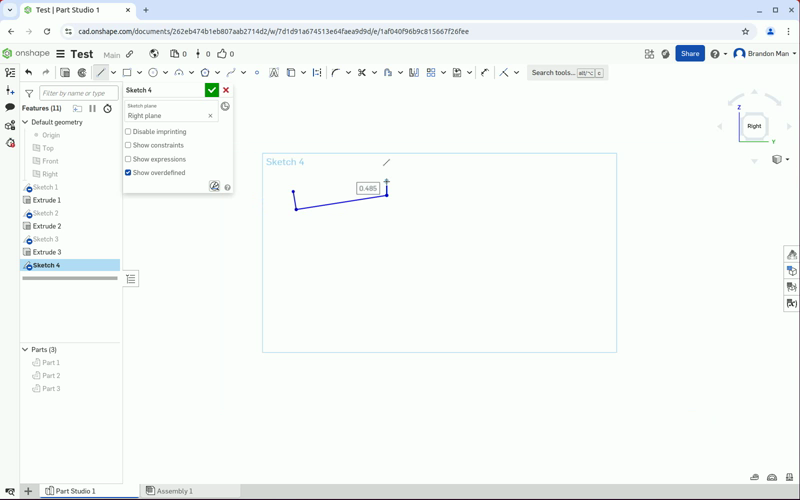
scroll(-6)
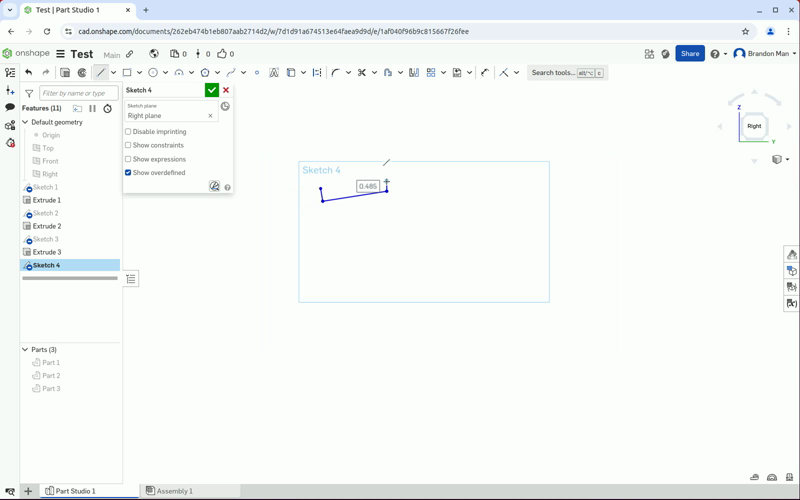
scroll(-6)
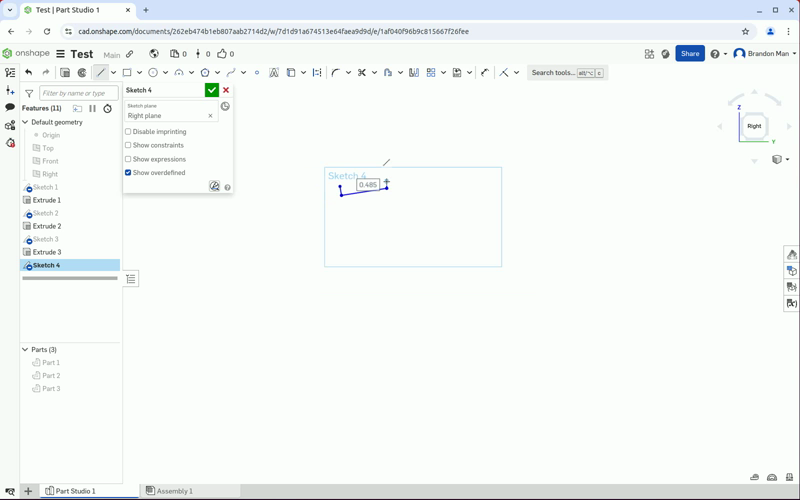
scroll(-6)
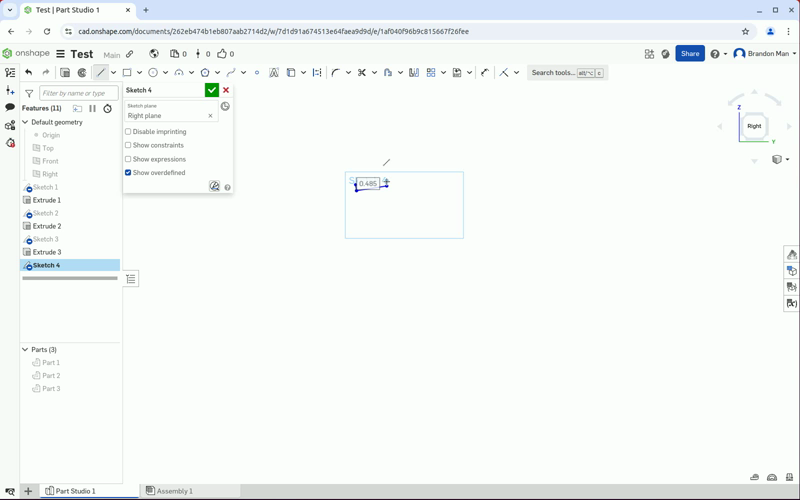
scroll(-6)
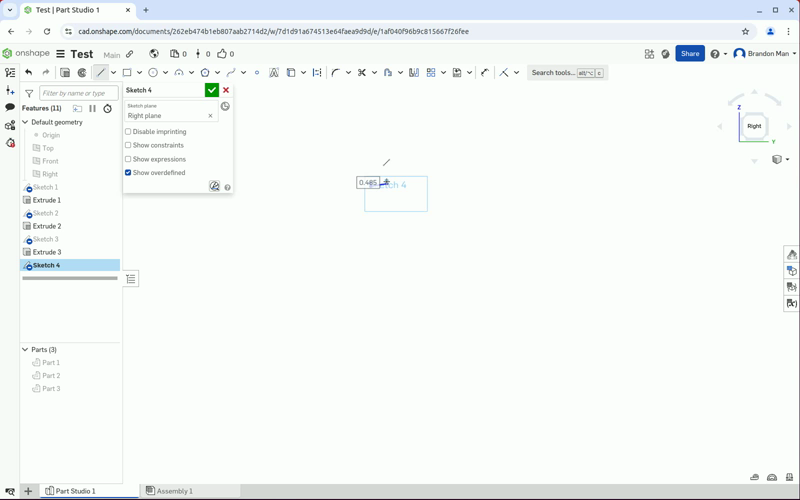
key_up(shift)
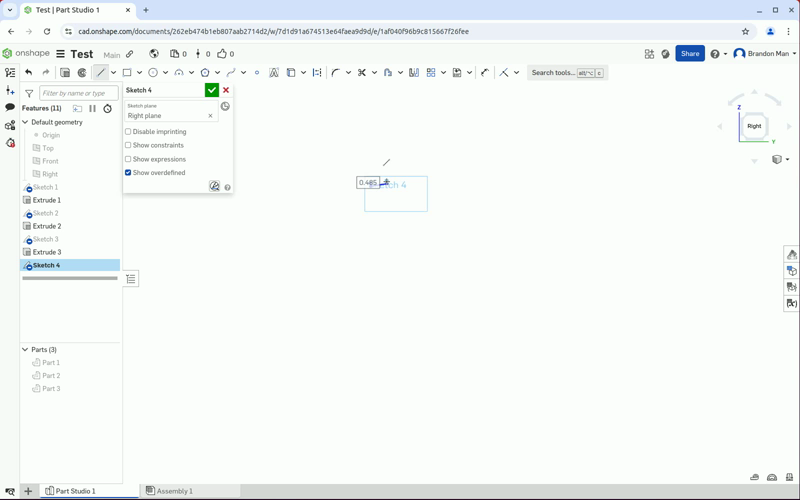
mouse_move(416, 181)
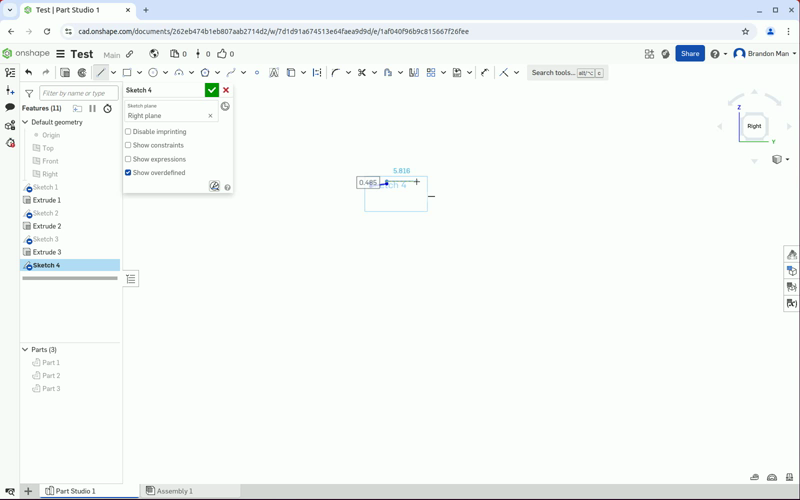
key_down(shift)
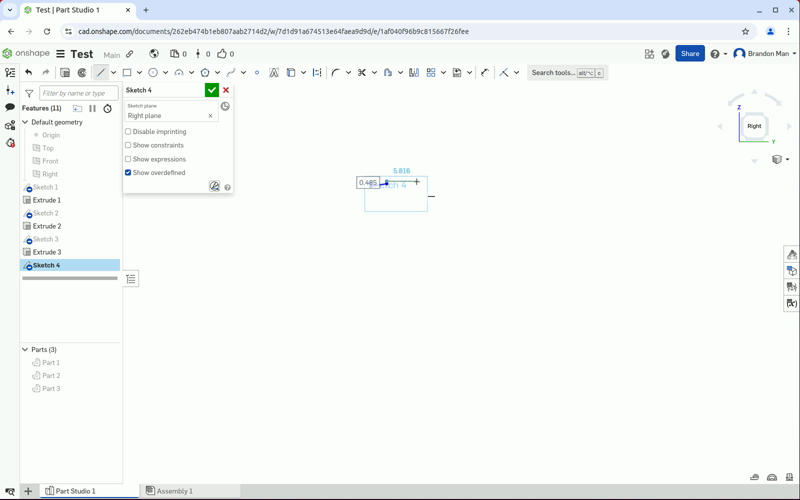
mouse_move(370, 183)
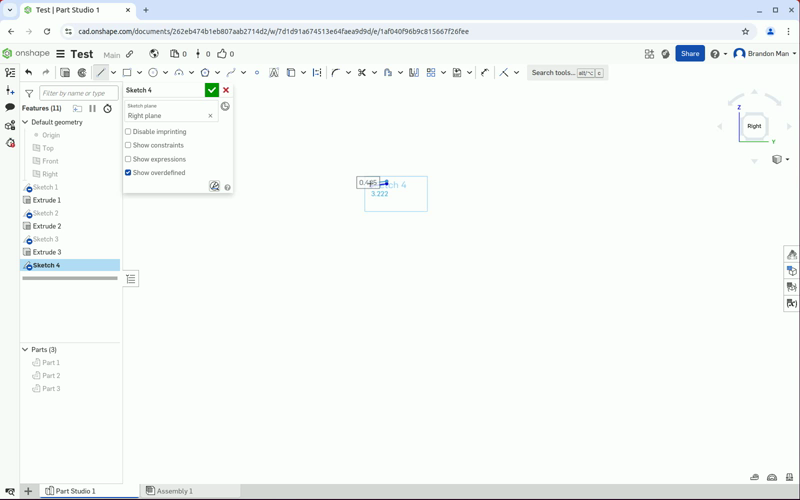
scroll(6)
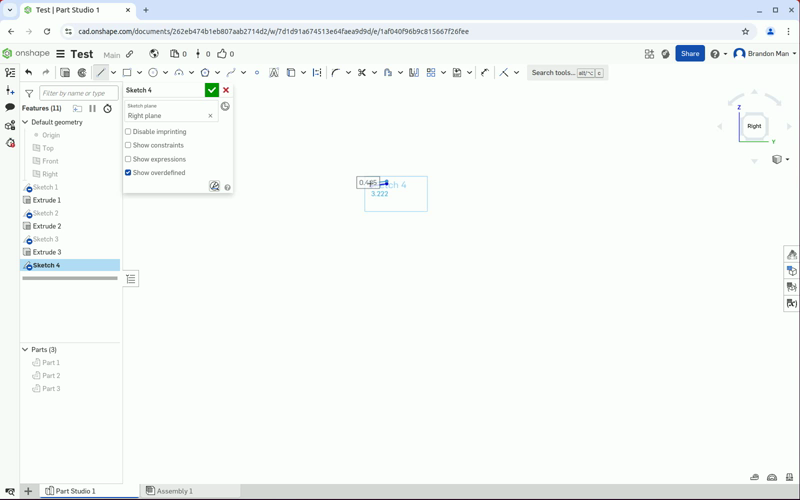
scroll(6)
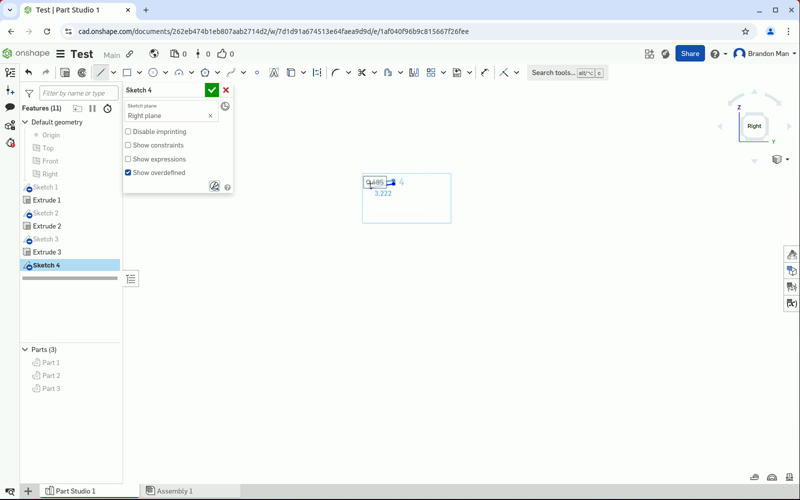
scroll(6)
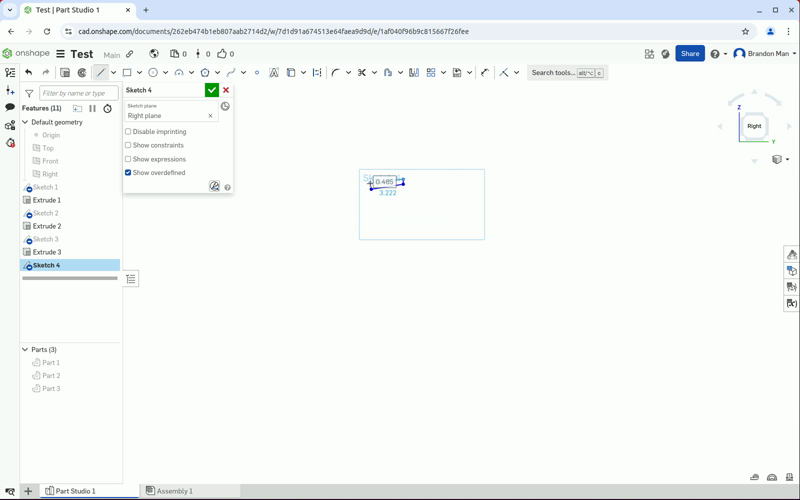
scroll(6)
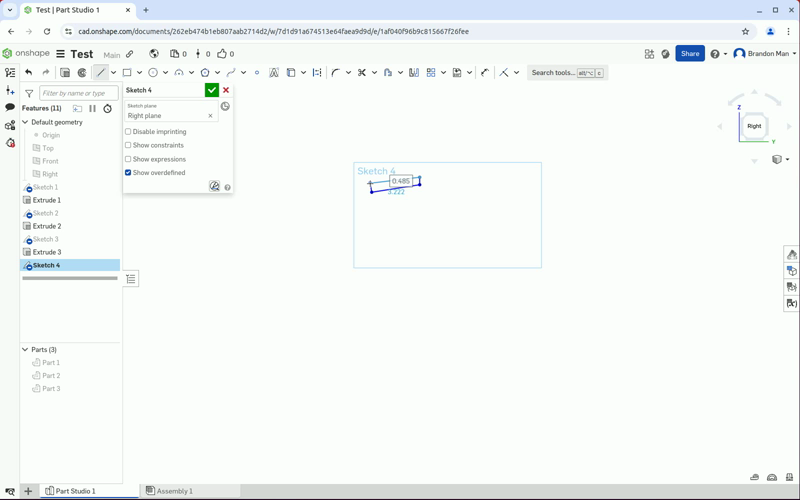
scroll(6)
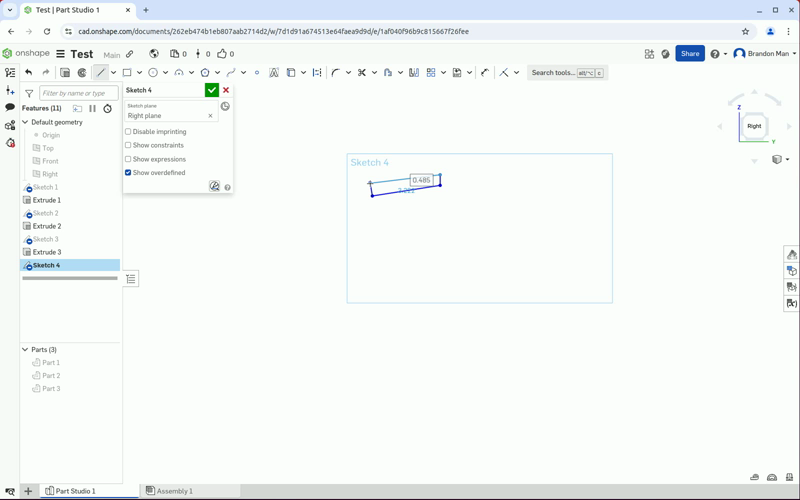
scroll(6)
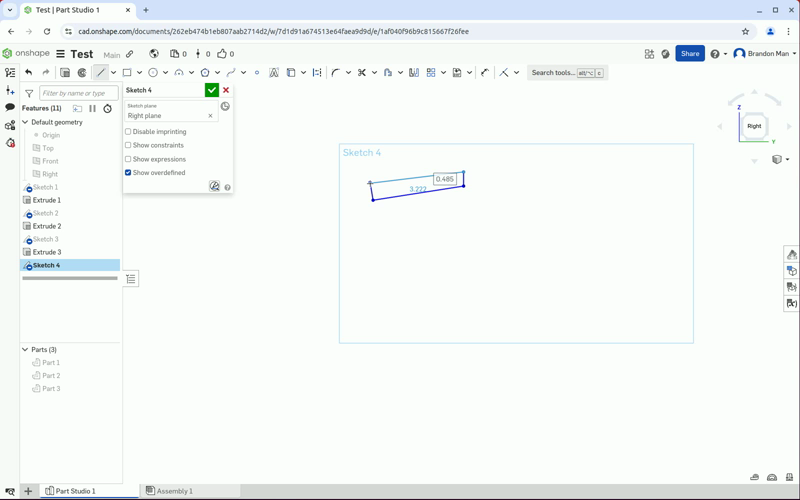
scroll(6)
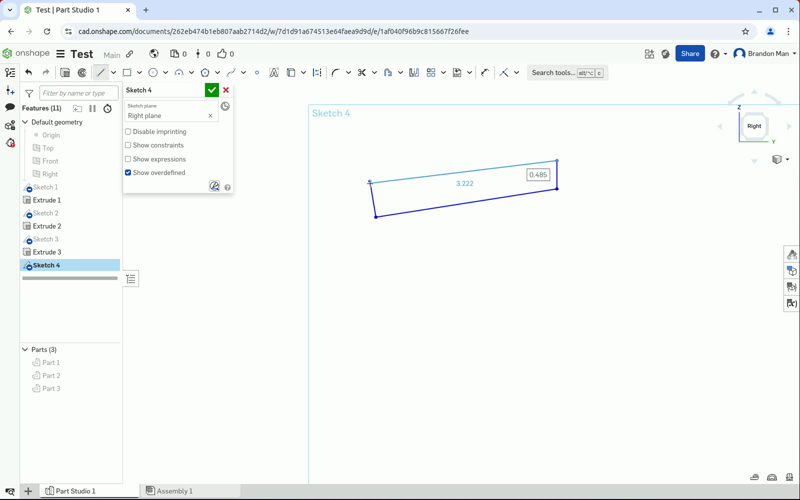
key_up(shift)
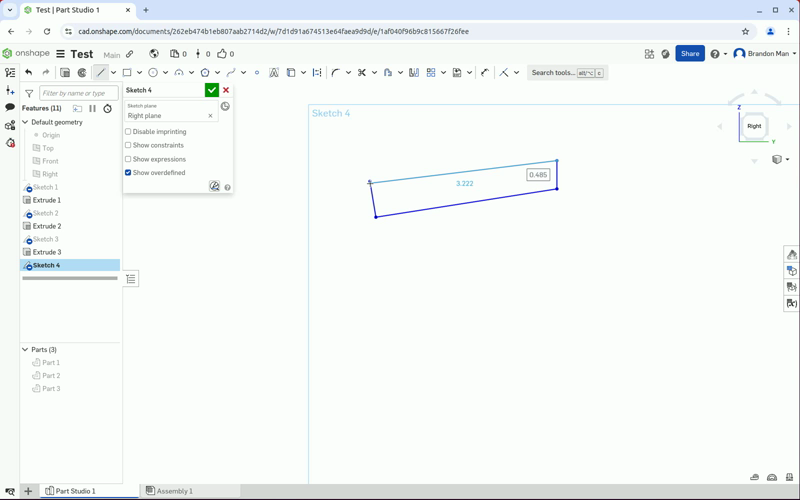
click(370, 183)
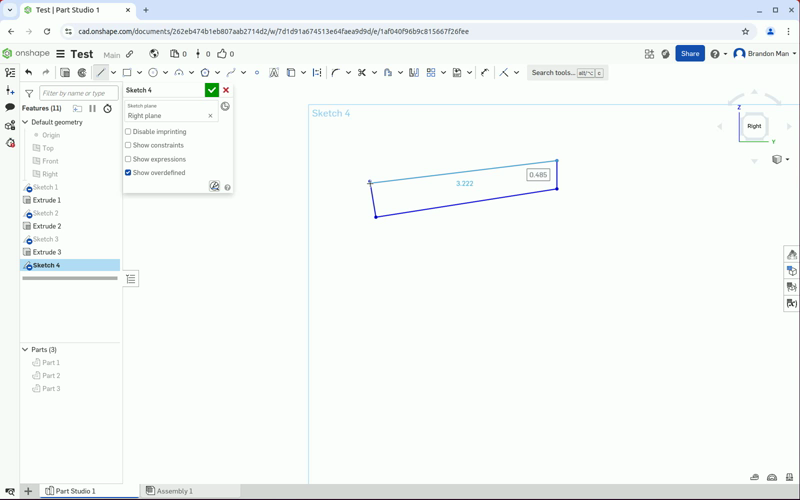
scroll(-6)
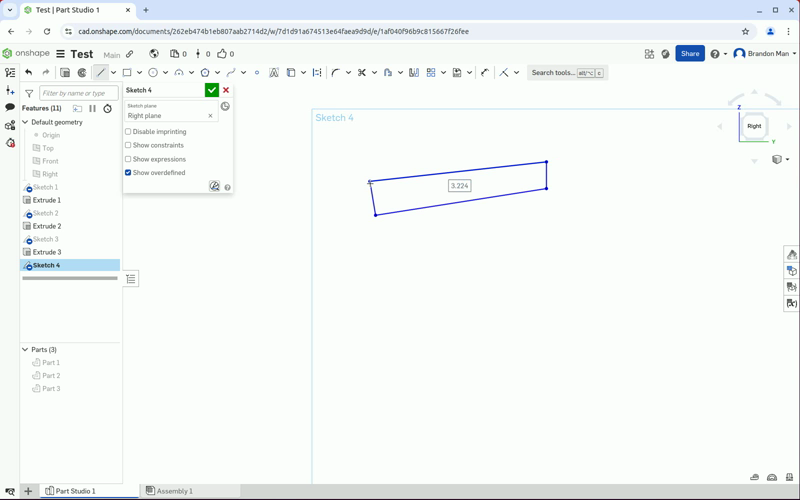
scroll(-6)
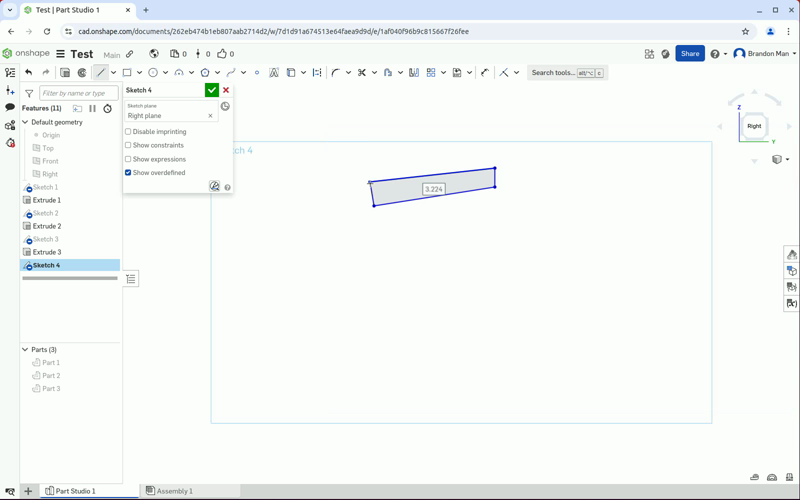
scroll(-6)
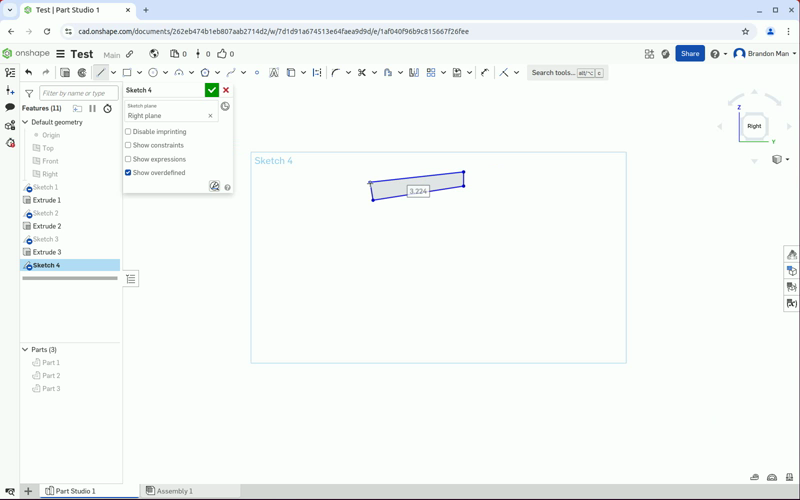
scroll(-6)
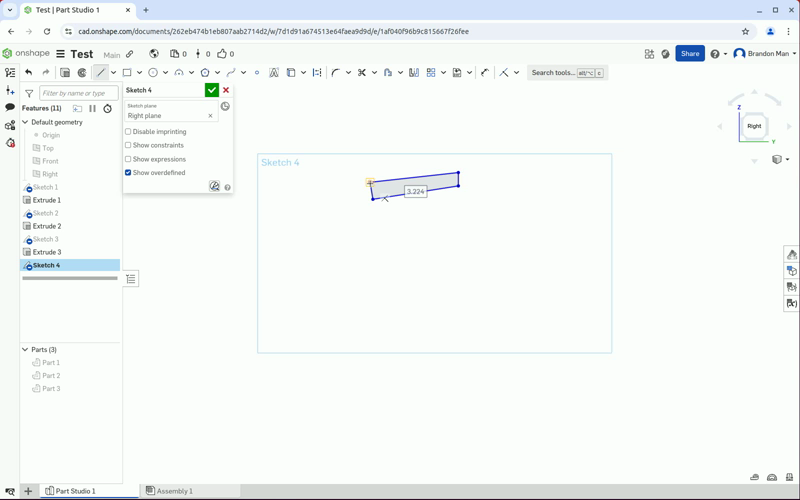
scroll(-6)
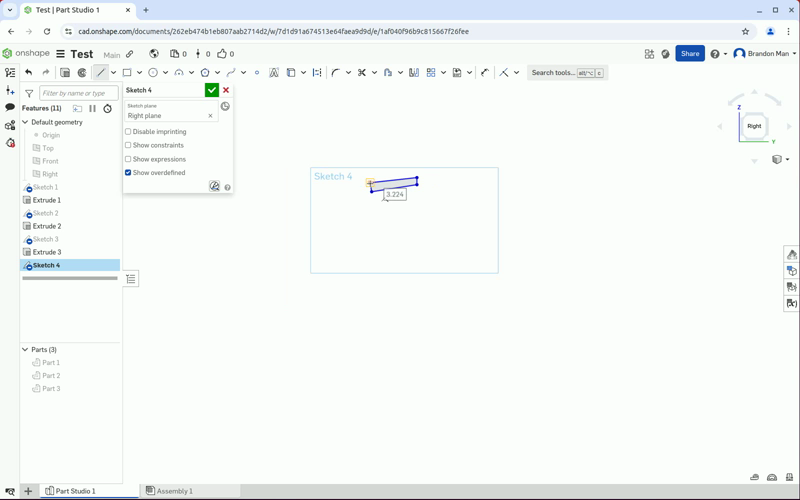
scroll(-6)
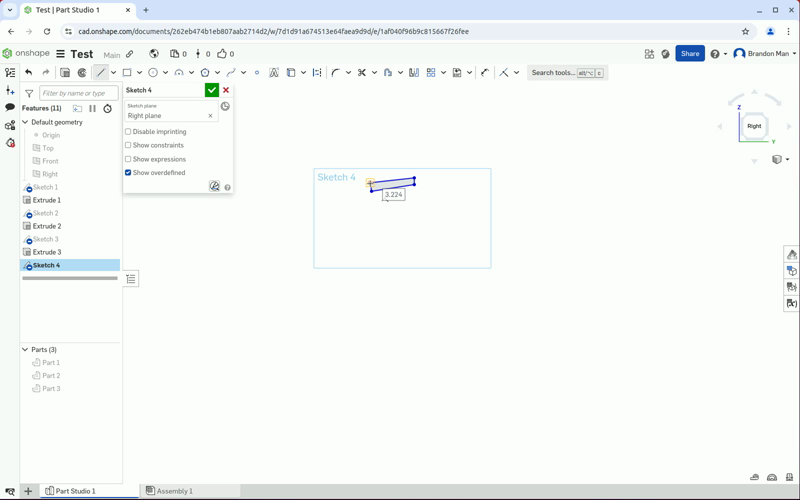
scroll(-6)
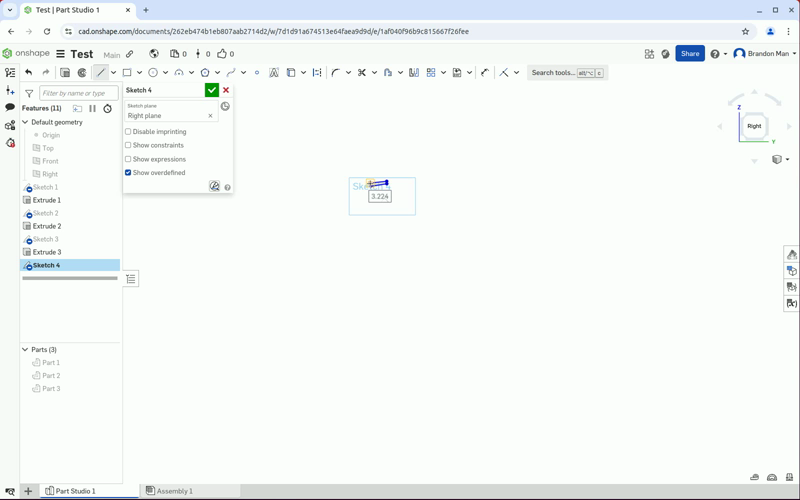
key(esc)
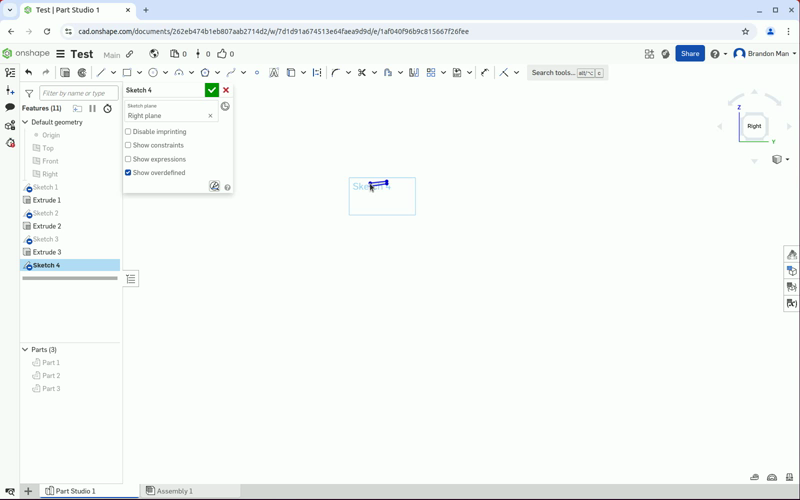
mouse_move(381, 184)
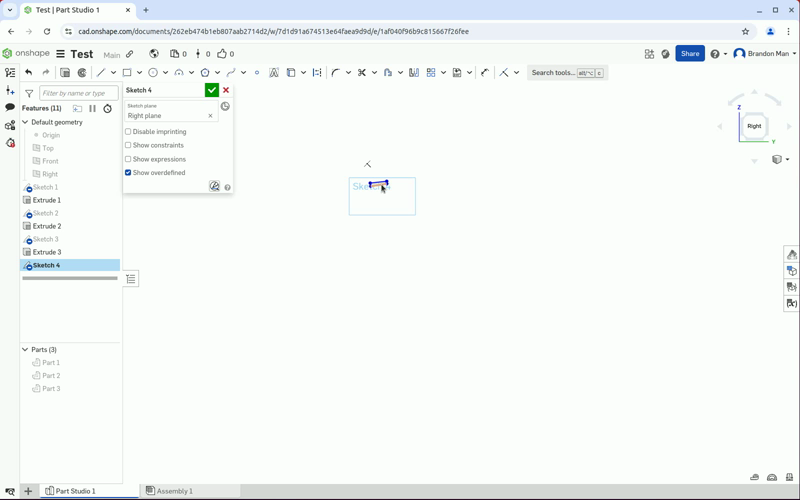
scroll(6)
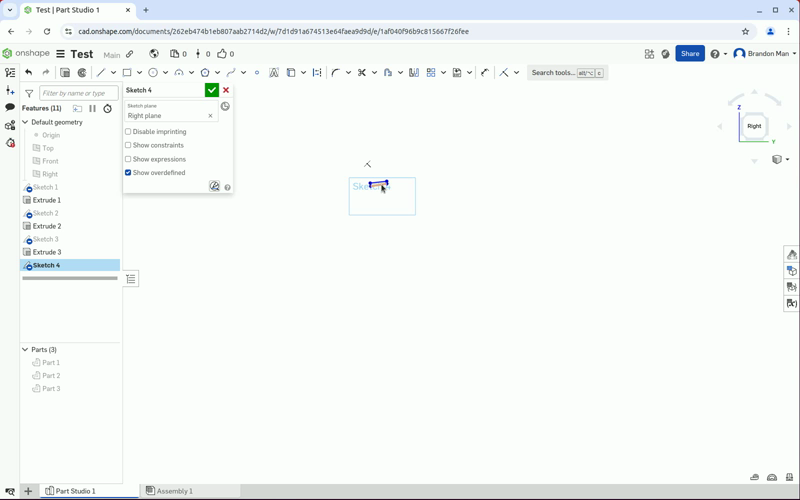
scroll(6)
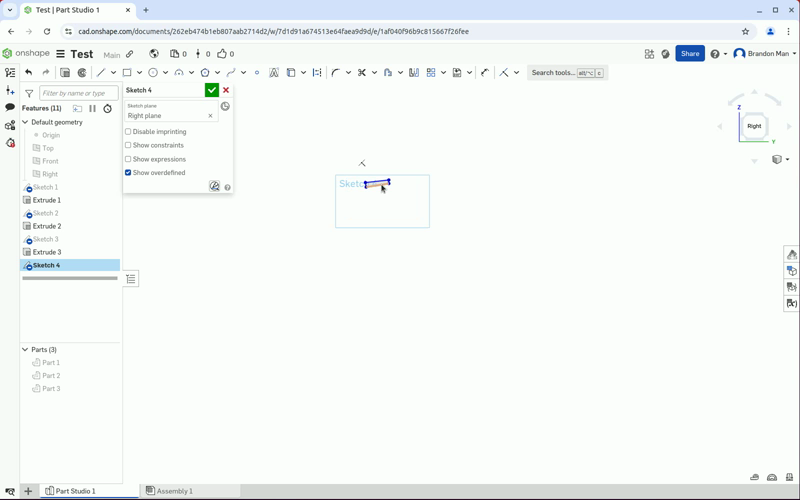
scroll(6)
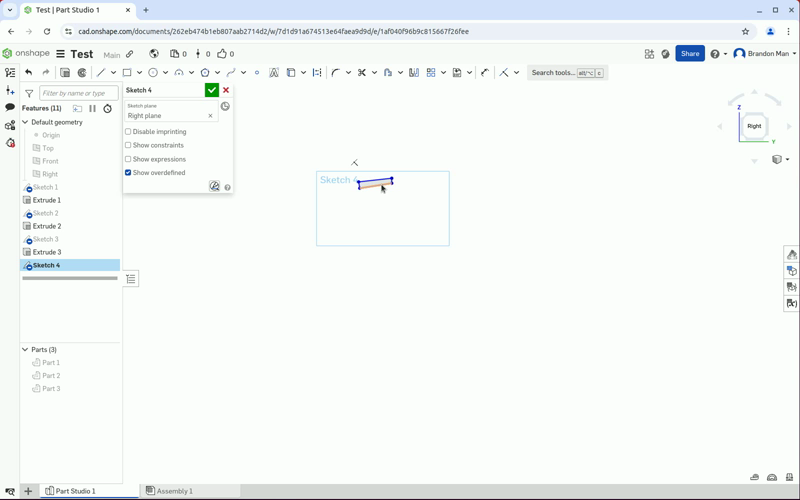
scroll(6)
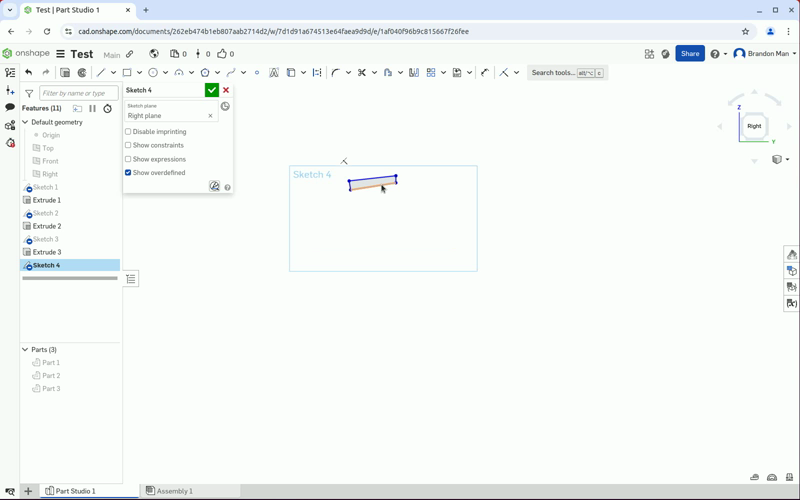
scroll(6)
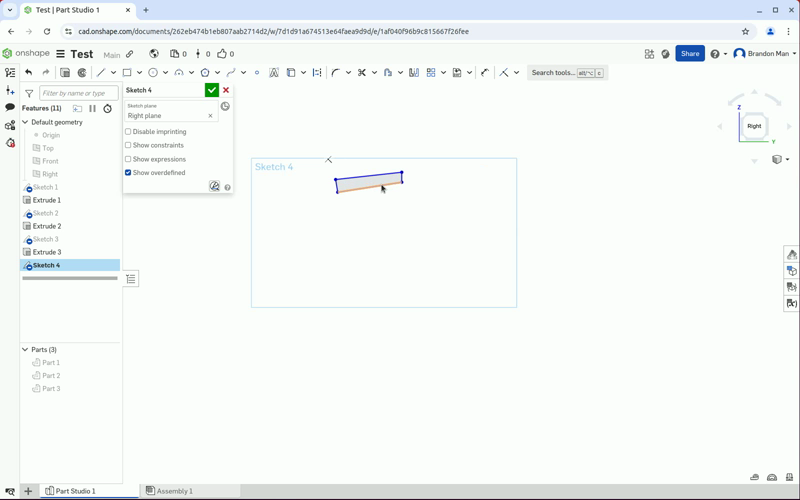
scroll(6)
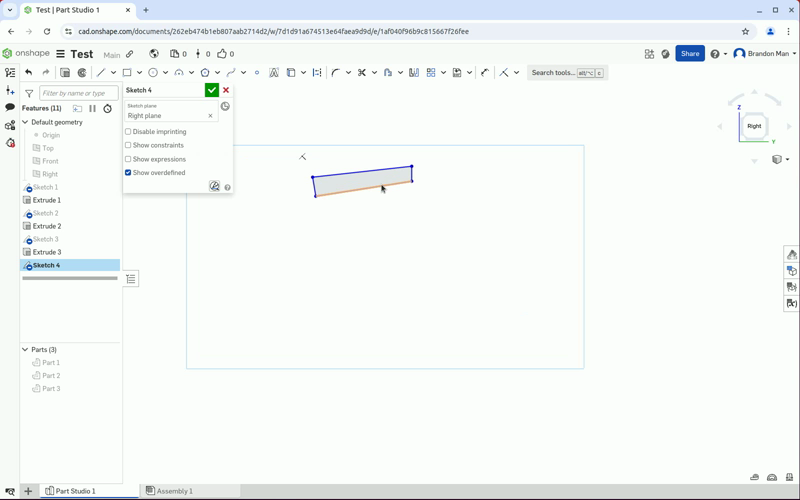
scroll(6)
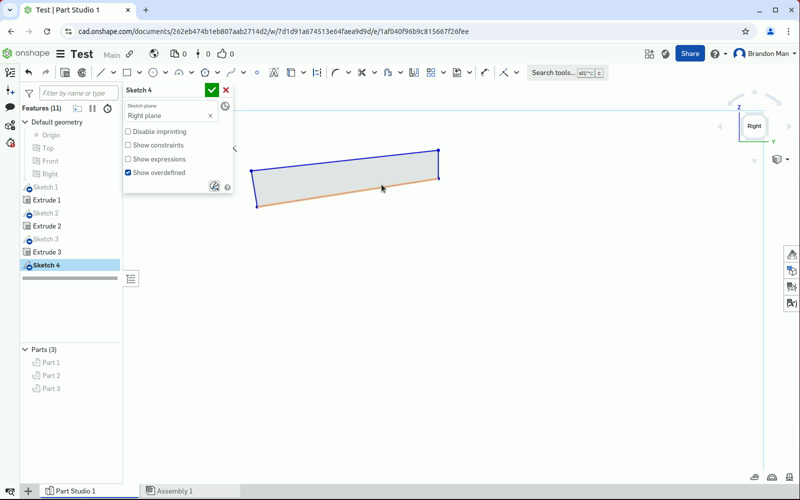
click(381, 184)
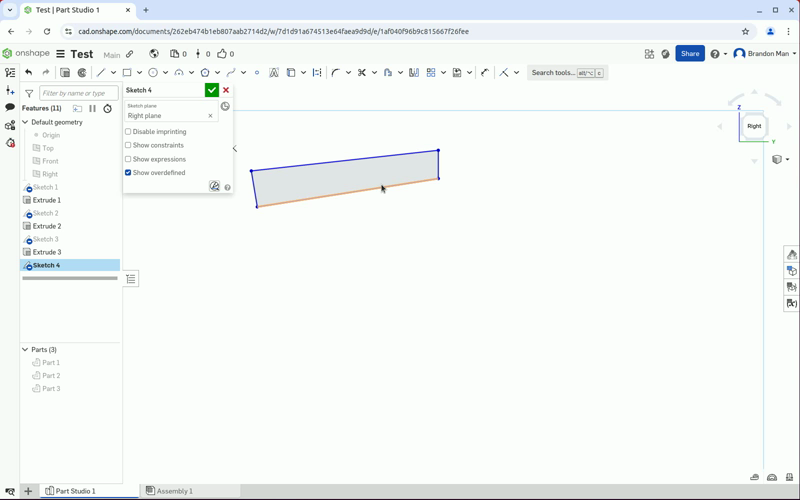
scroll(-6)
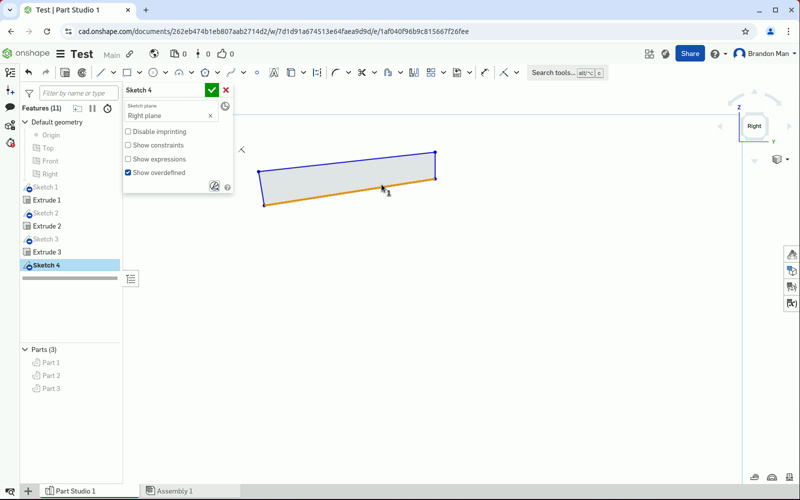
scroll(-6)
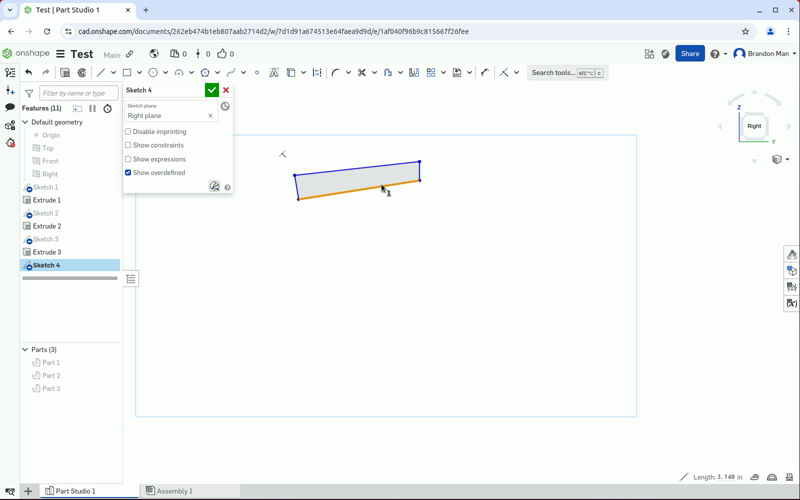
scroll(-6)
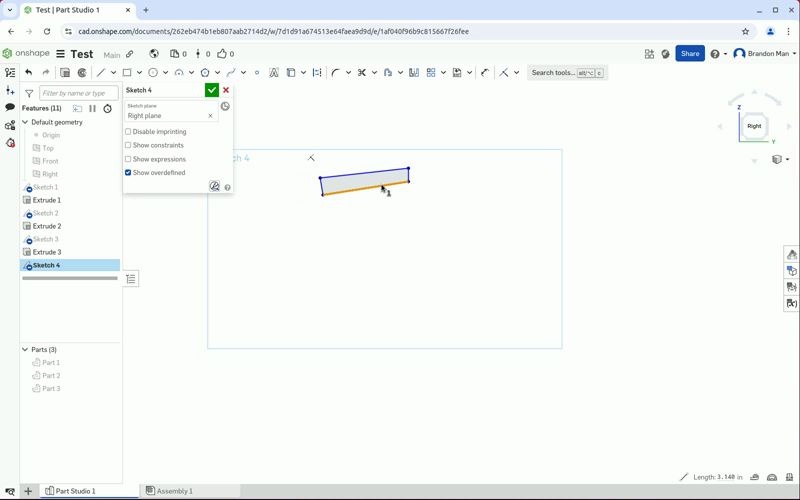
scroll(-6)
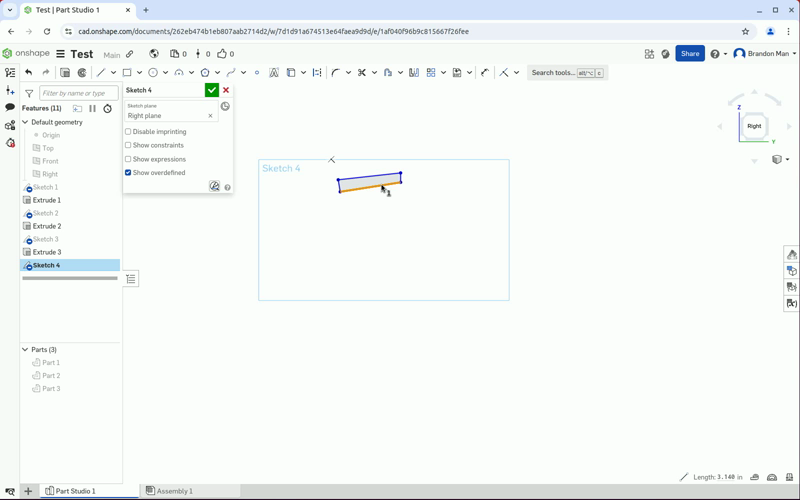
scroll(-6)
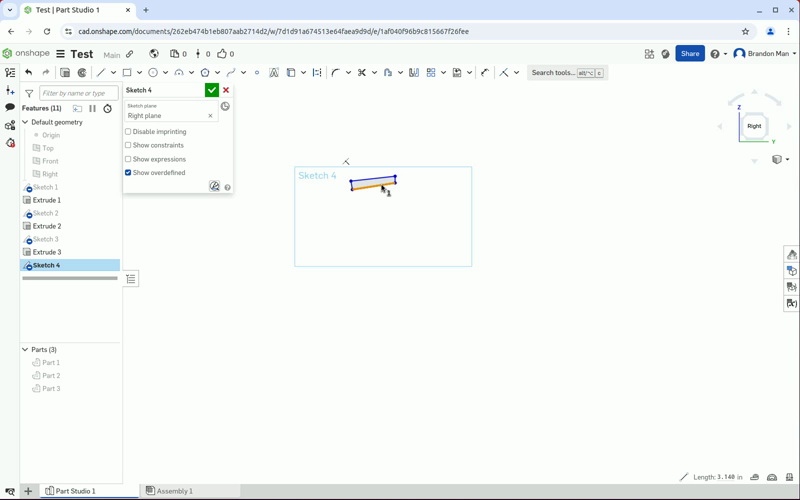
scroll(-6)
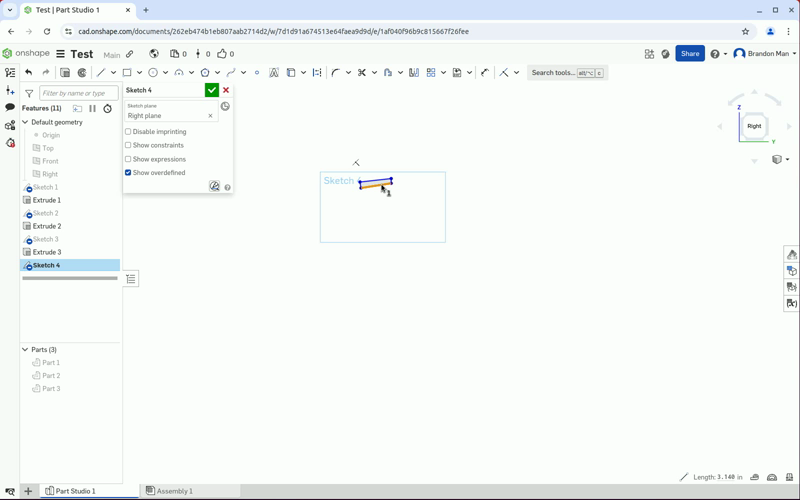
scroll(-6)
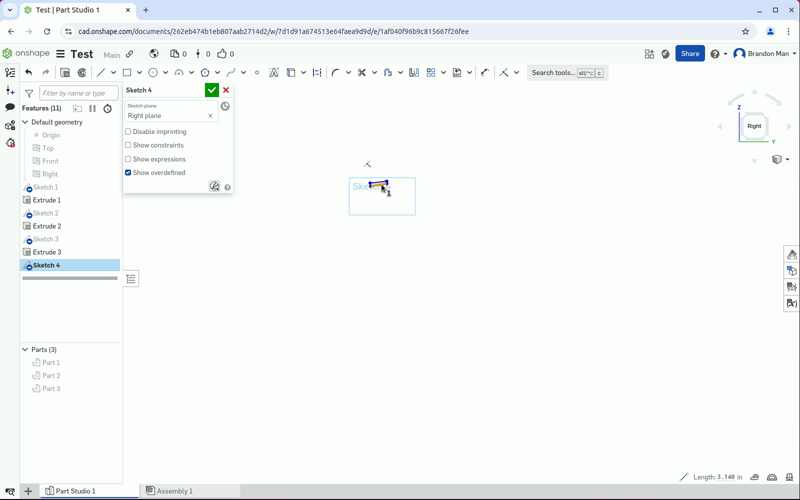
mouse_move(73, 352)
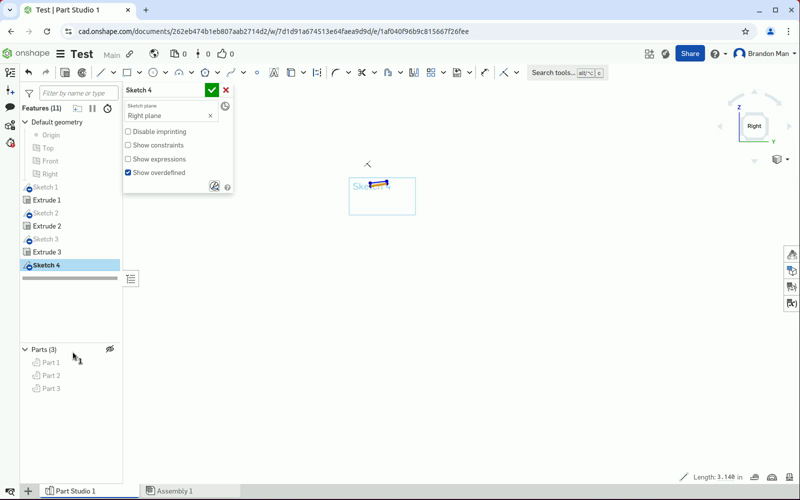
key(shift+y)
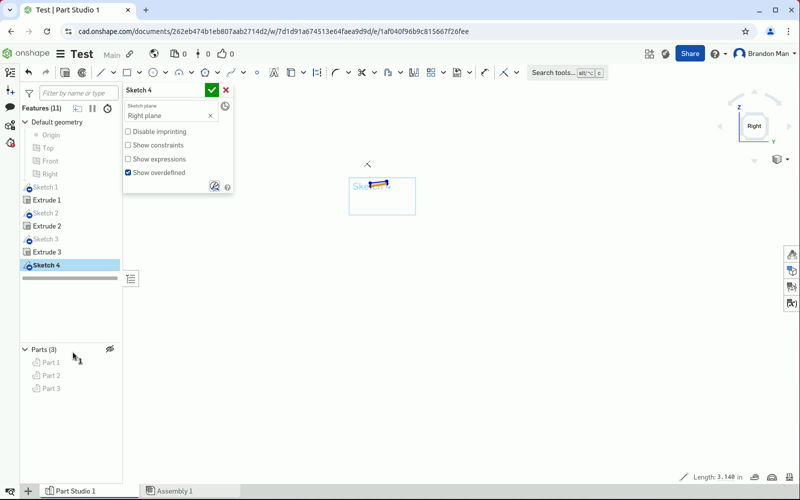
key(shift+e)
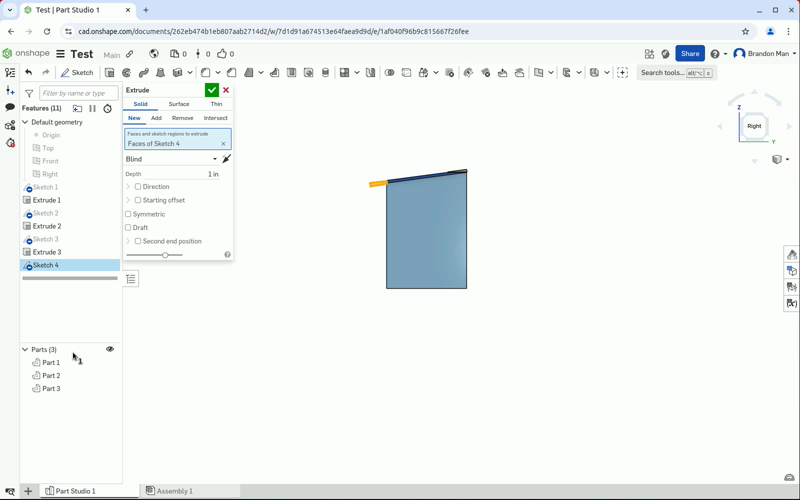
mouse_move(143, 106)
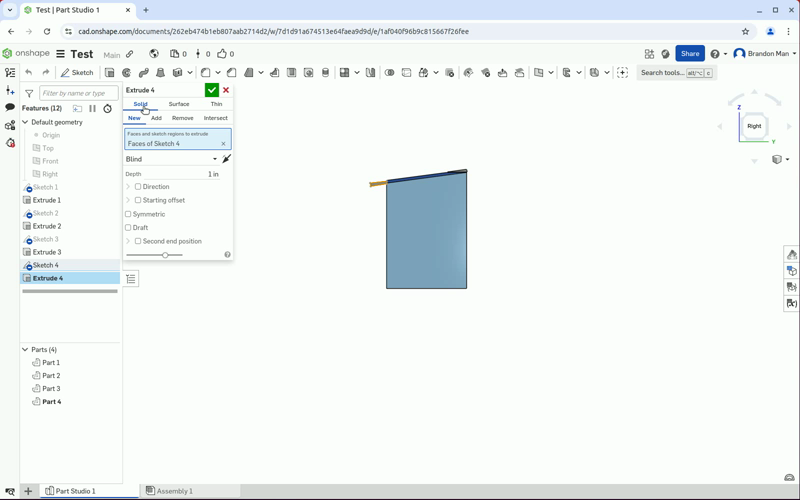
click(143, 106)
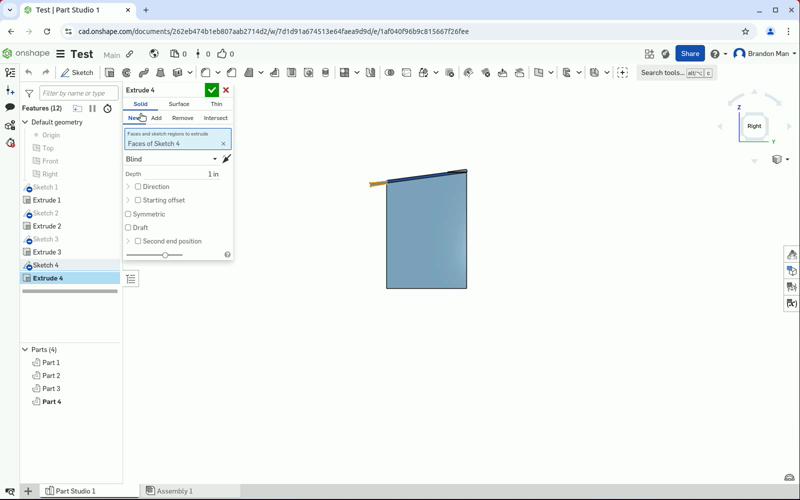
mouse_move(137, 120)
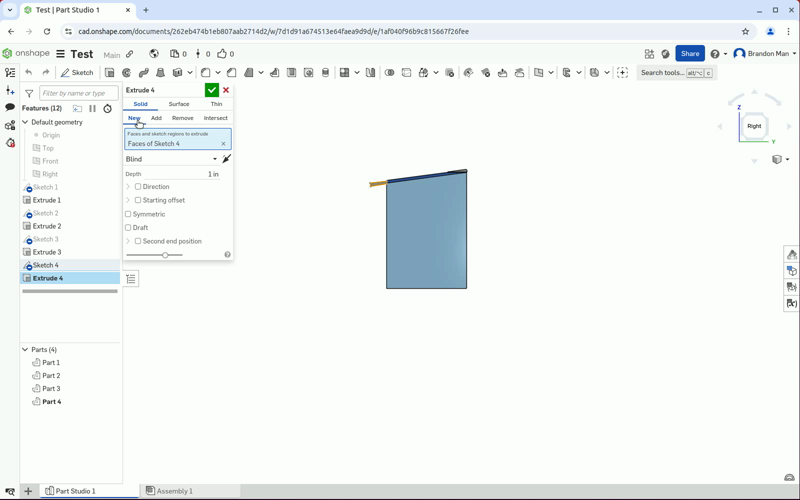
click(137, 120)
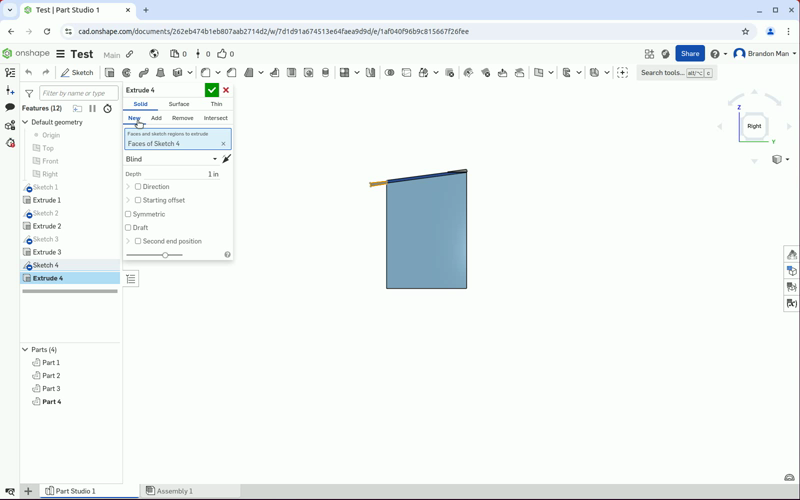
key(tab, 4)
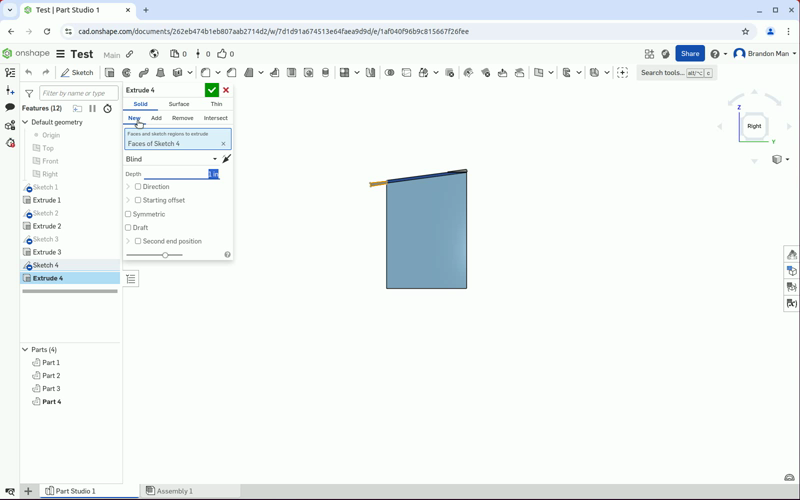
text(19.979)
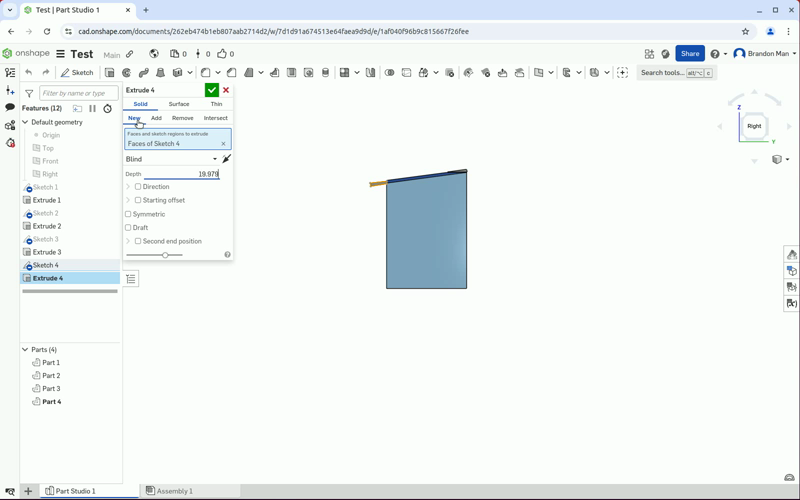
key(enter)
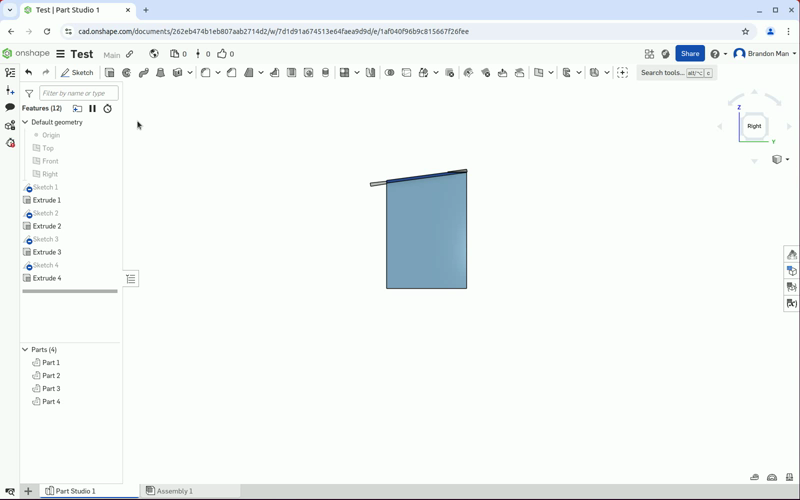
key(shift+h)
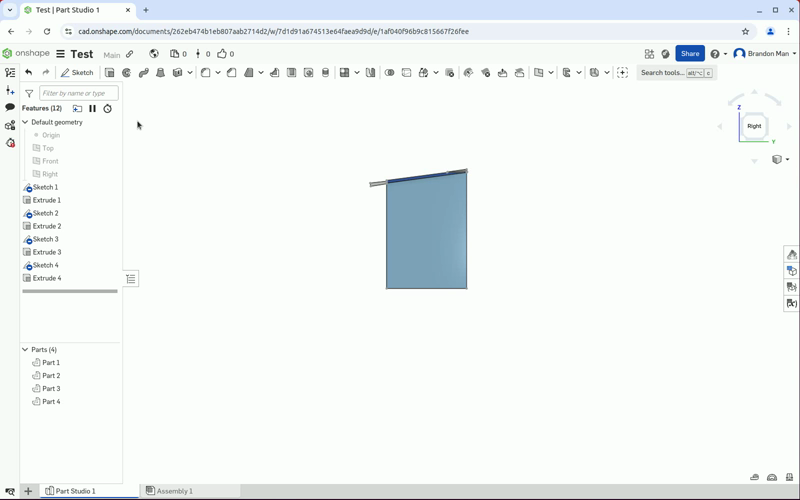
key(shift+h)
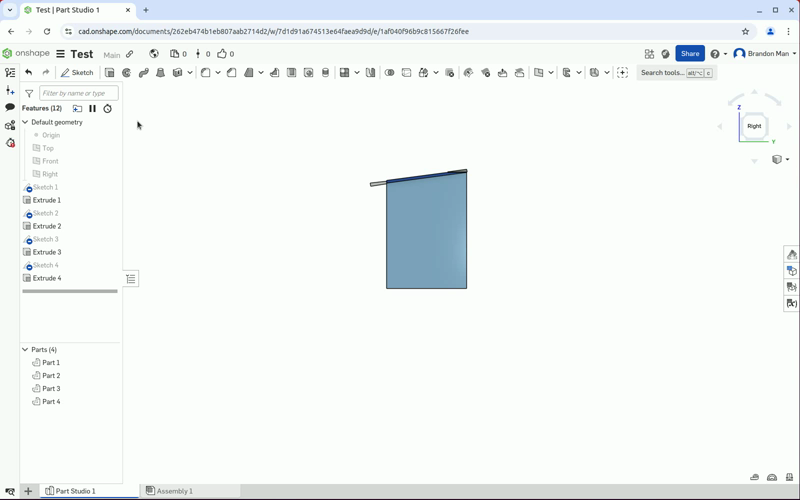
mouse_move(73, 189)
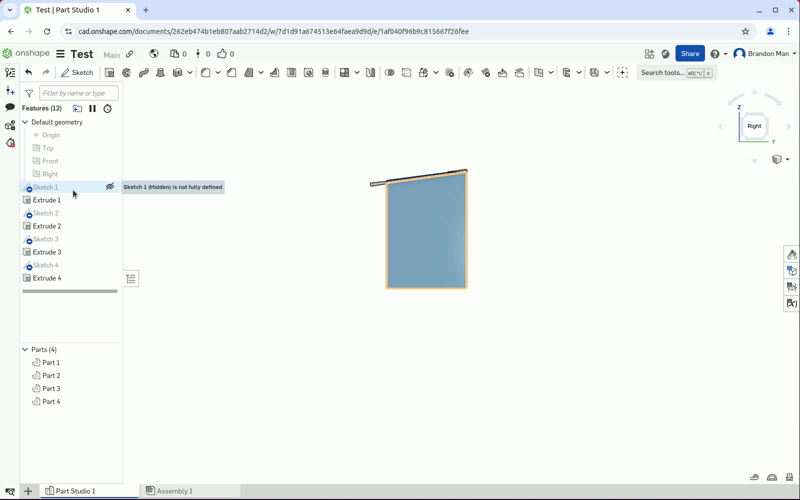
click(73, 189)
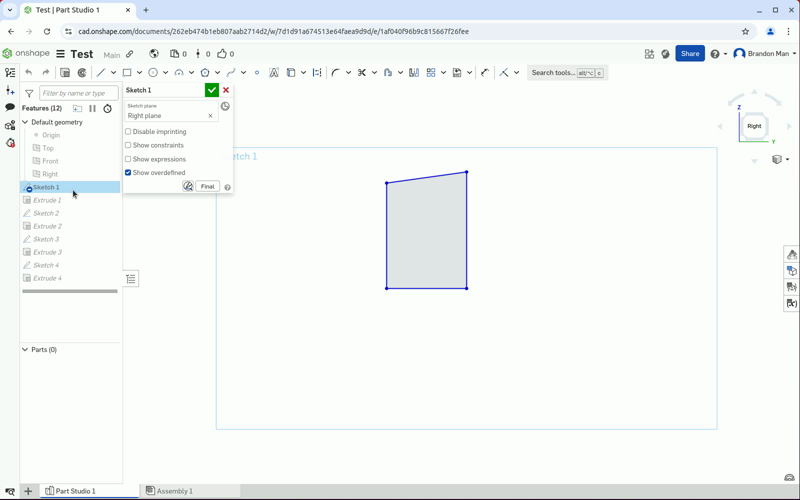
mouse_move(229, 92)
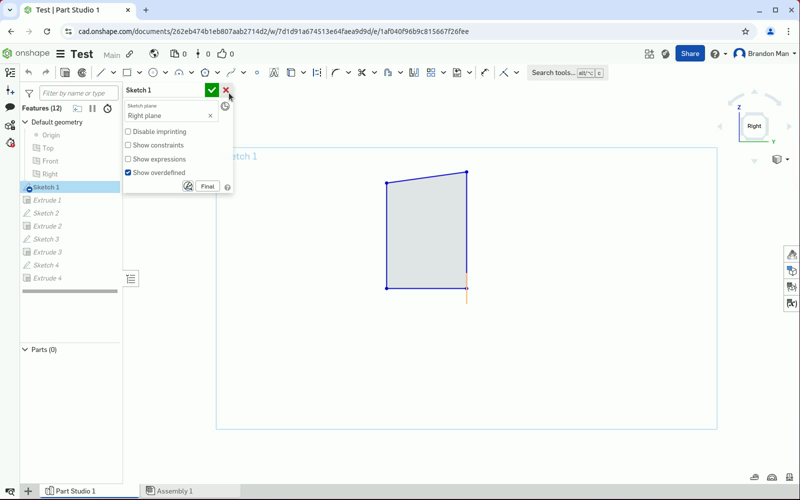
click(229, 92)
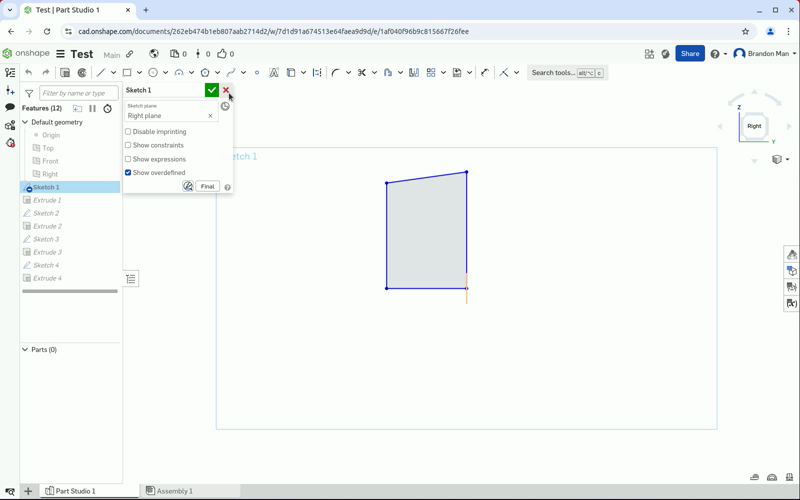
key(shift+s)
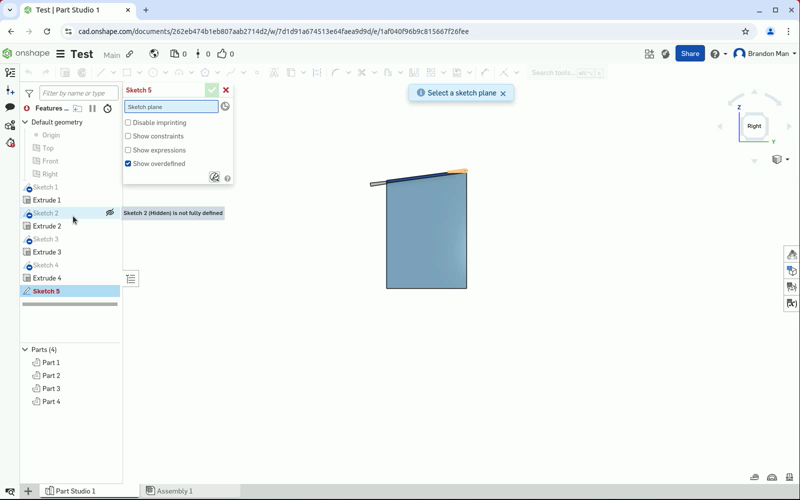
scroll(3)
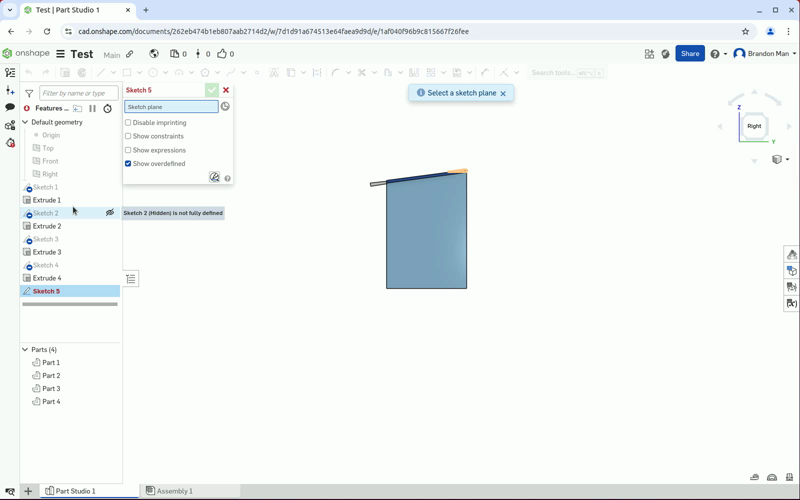
mouse_move(73, 176)
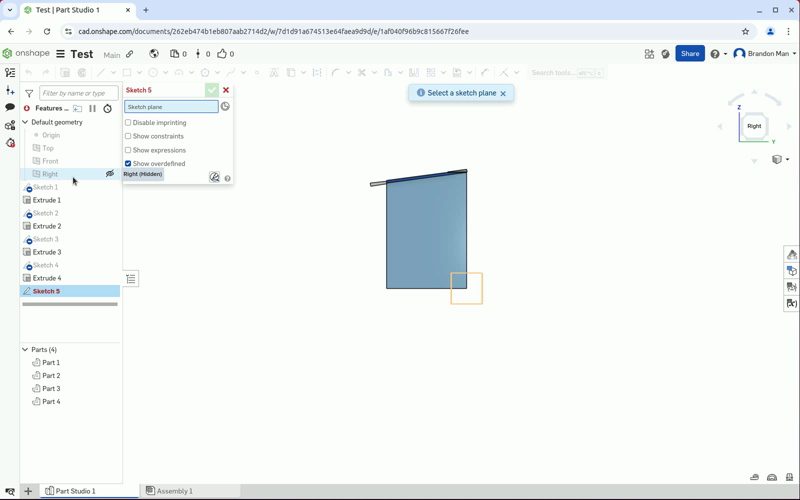
click(73, 176)
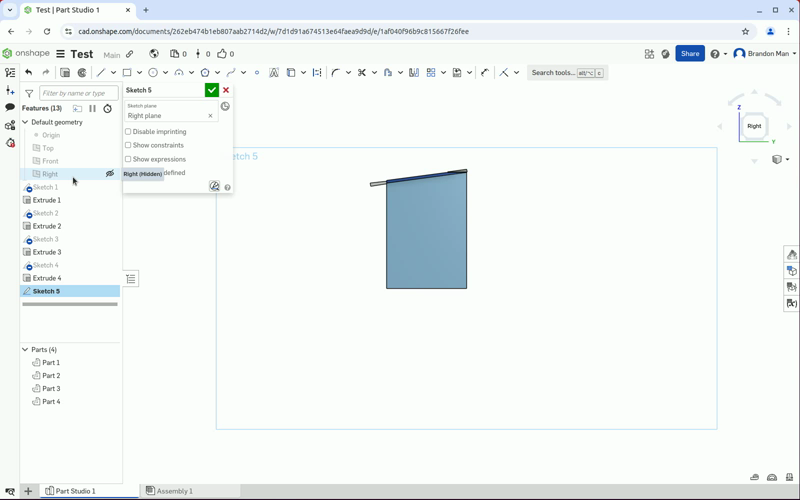
mouse_move(73, 352)
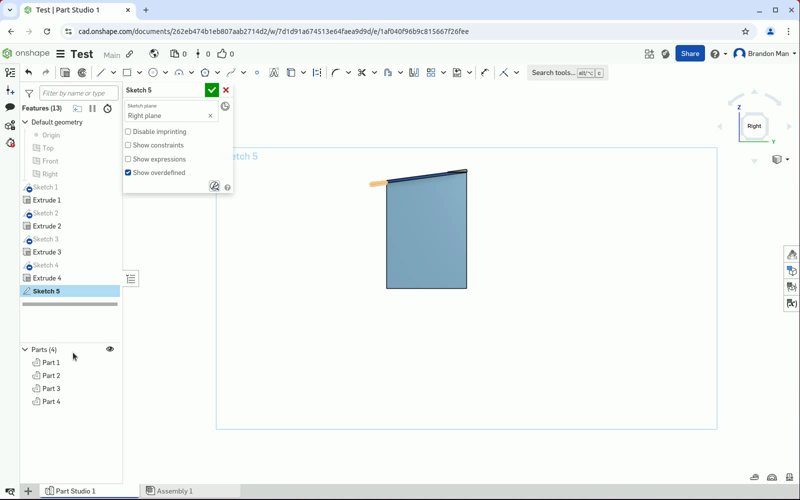
key(y)
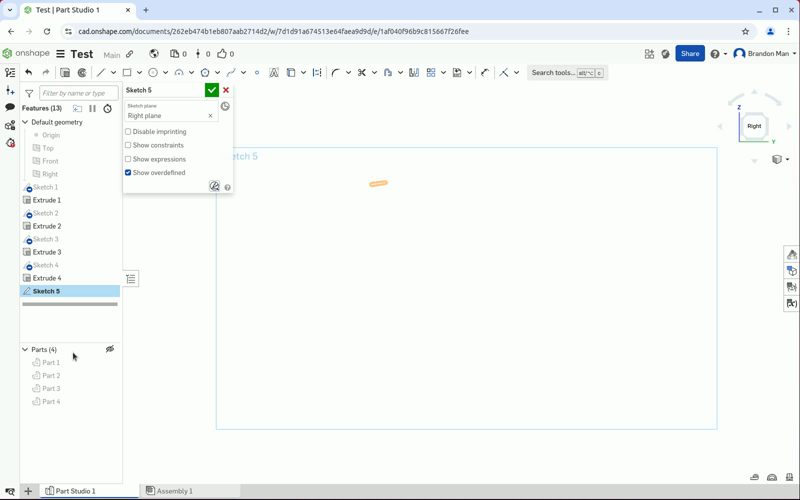
key(l)
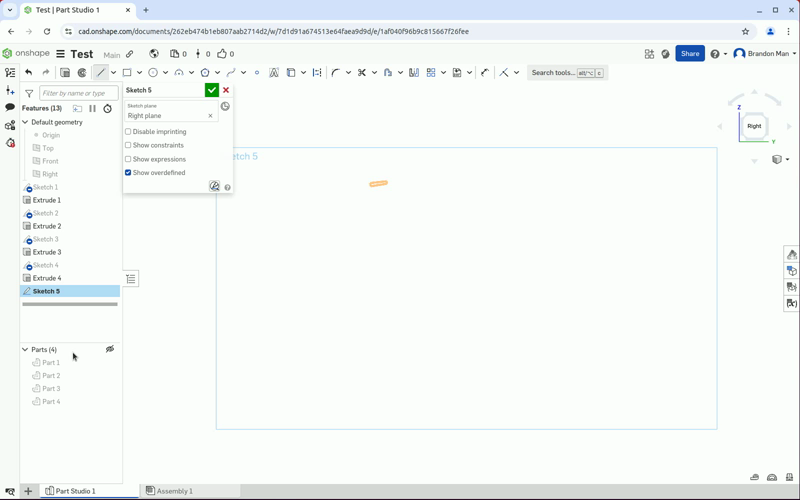
key_down(shift)
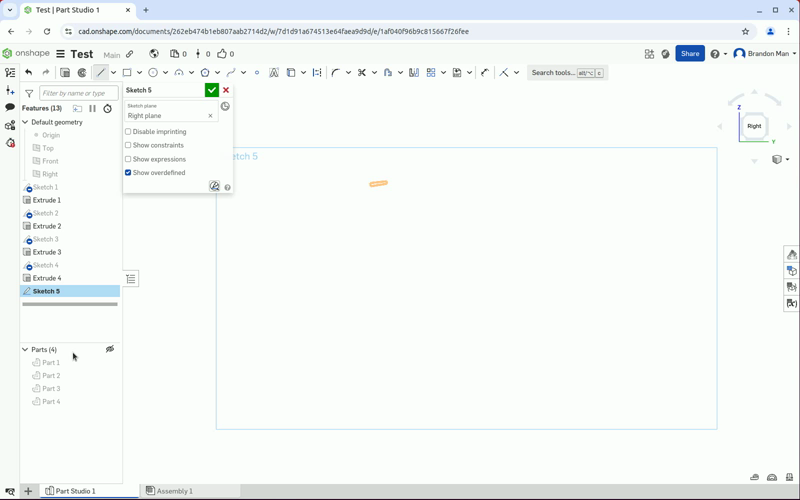
mouse_move(385, 183)
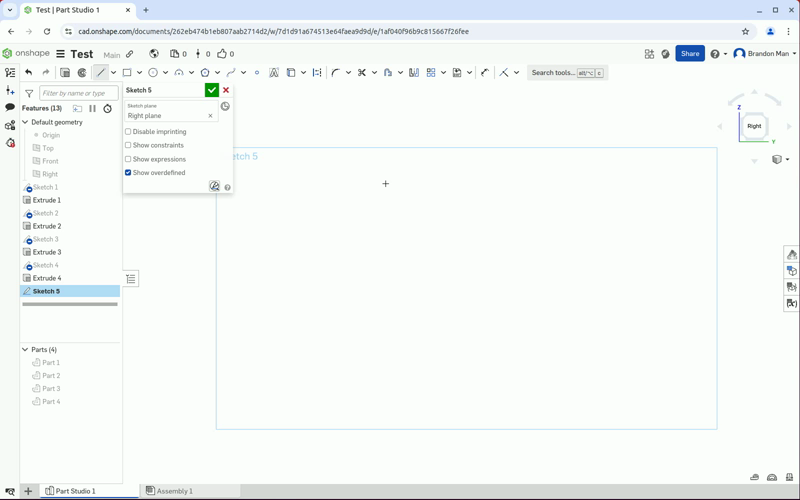
click(385, 183)
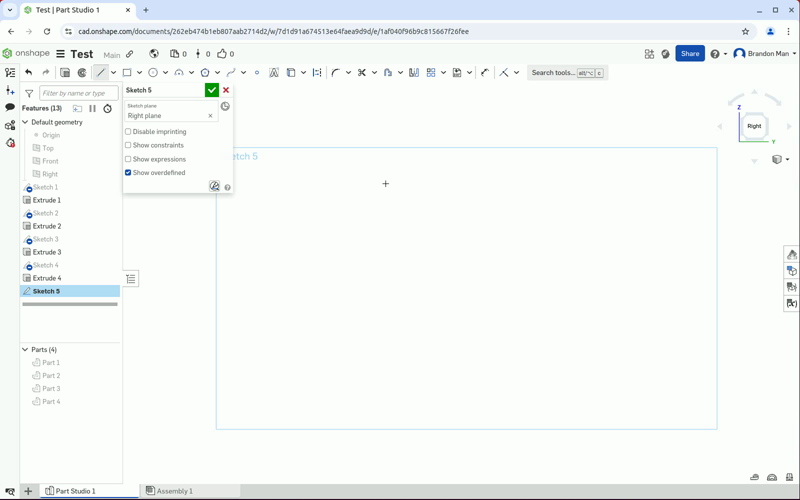
key_up(shift)
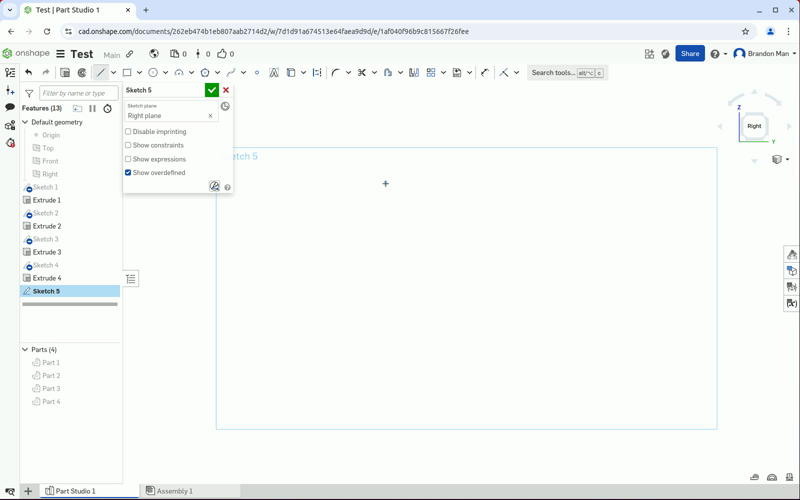
key_down(shift)
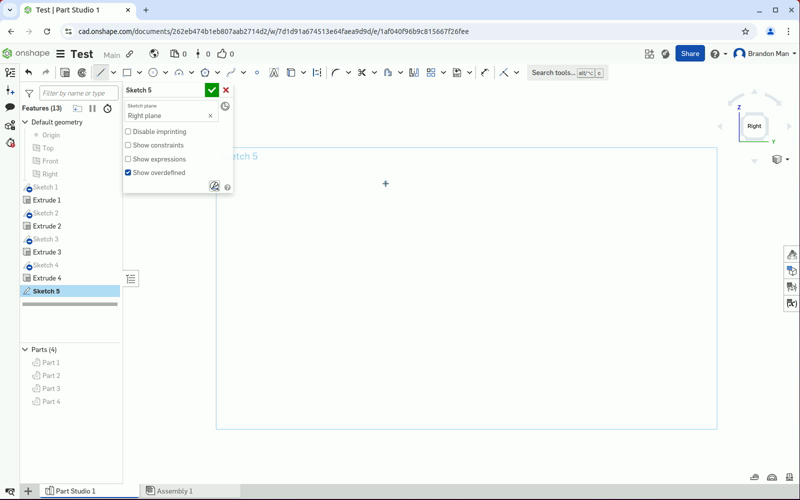
mouse_move(461, 173)
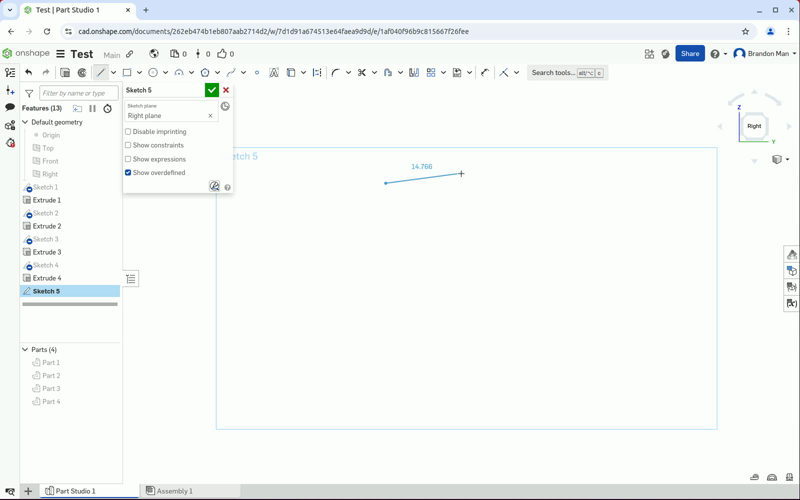
click(461, 173)
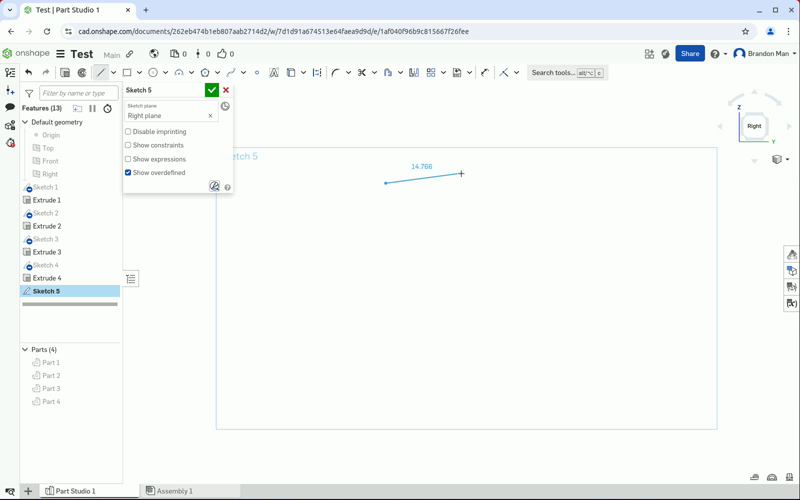
key_up(shift)
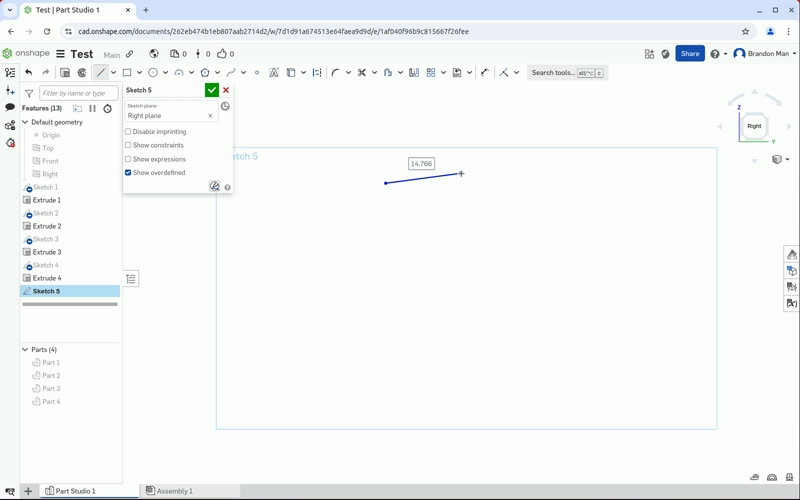
key_down(shift)
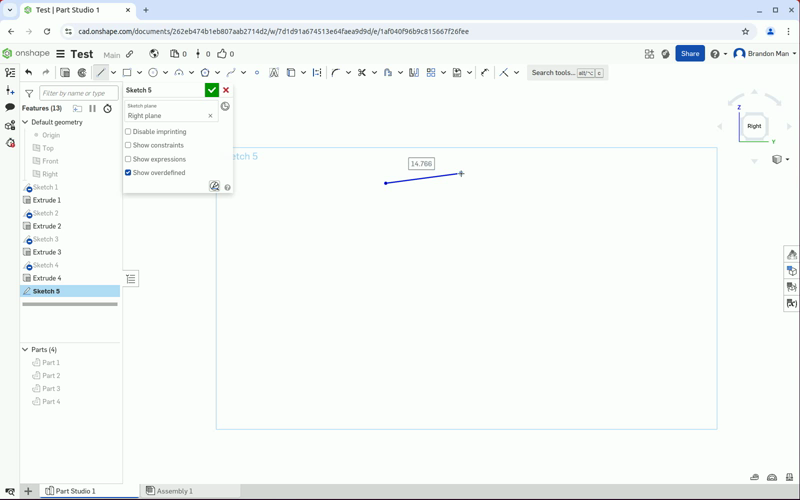
mouse_move(491, 173)
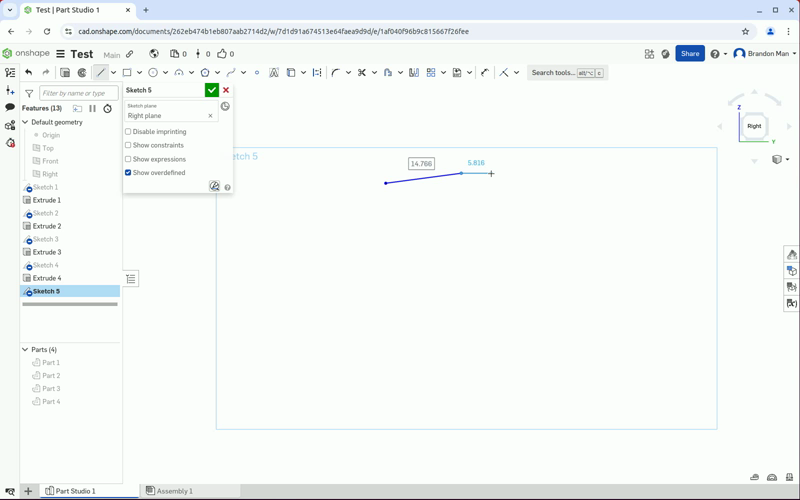
mouse_move(442, 173)
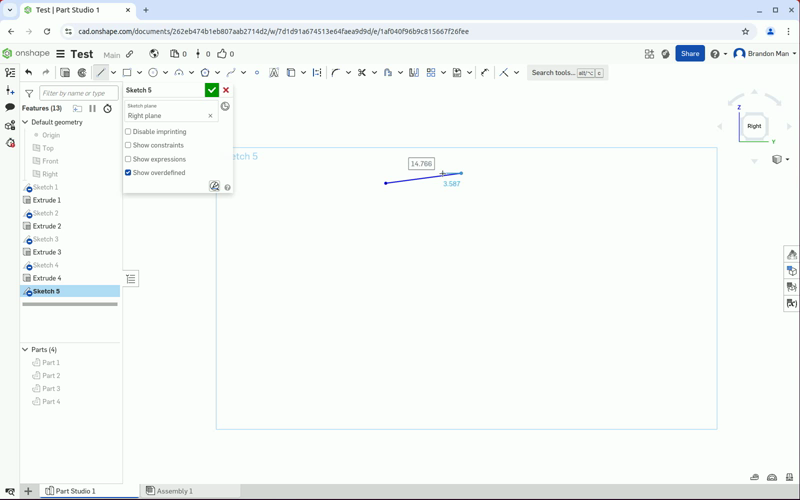
click(442, 173)
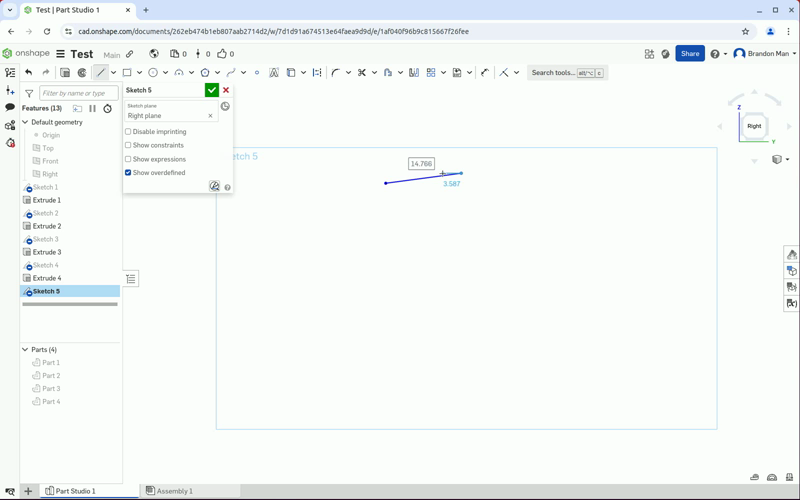
key_up(shift)
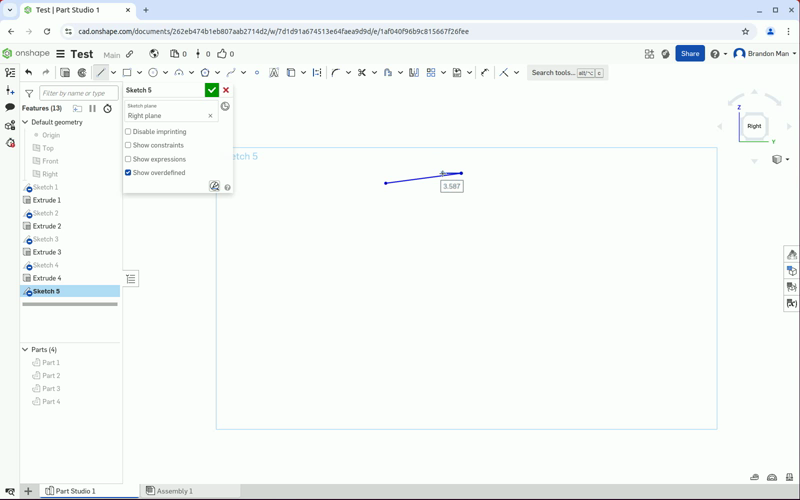
key_down(shift)
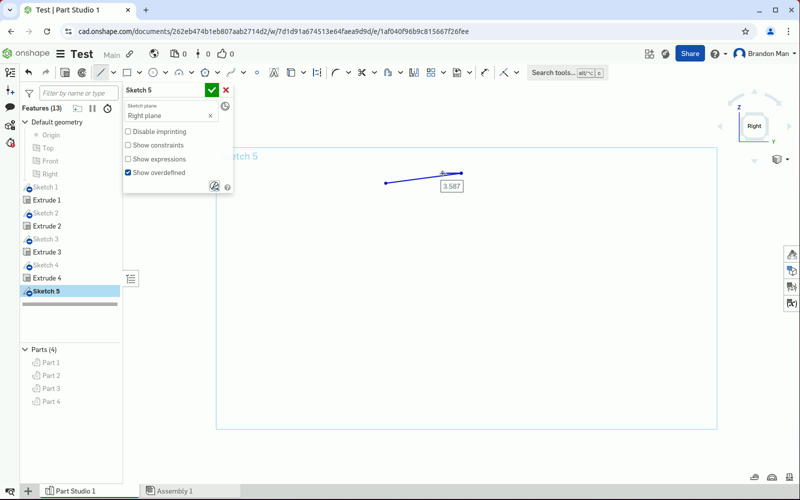
mouse_move(472, 173)
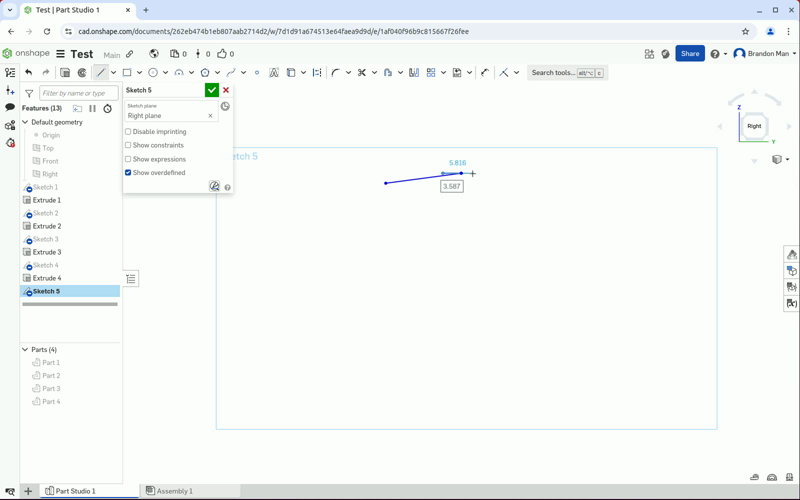
mouse_move(385, 180)
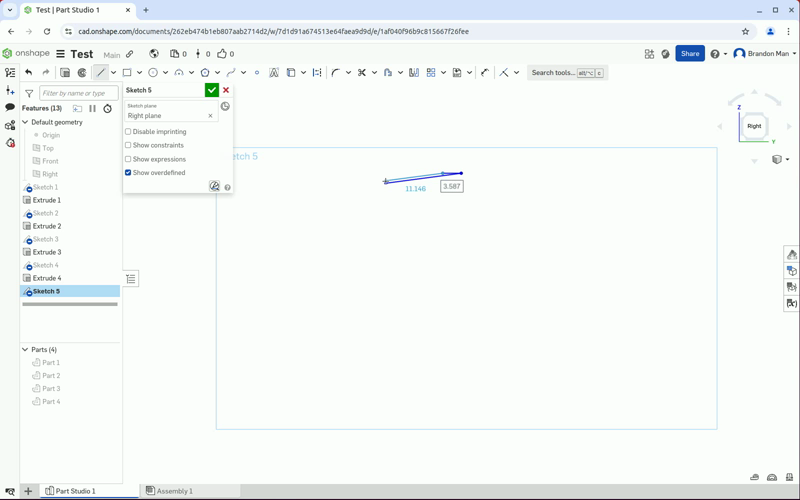
scroll(6)
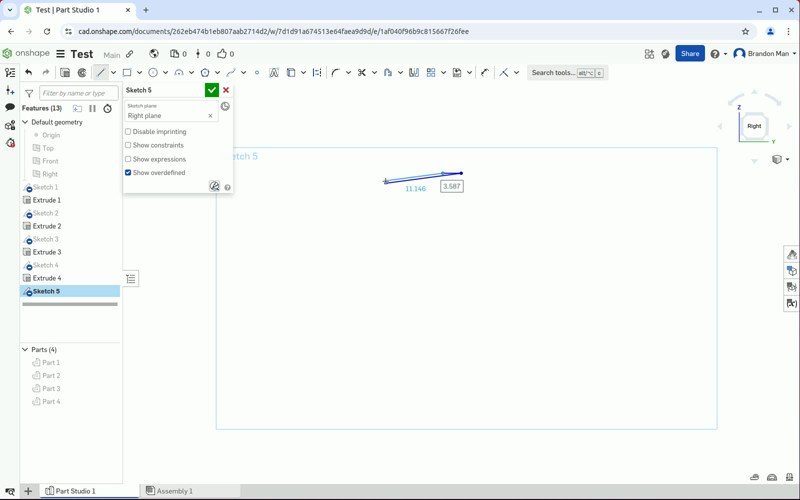
scroll(6)
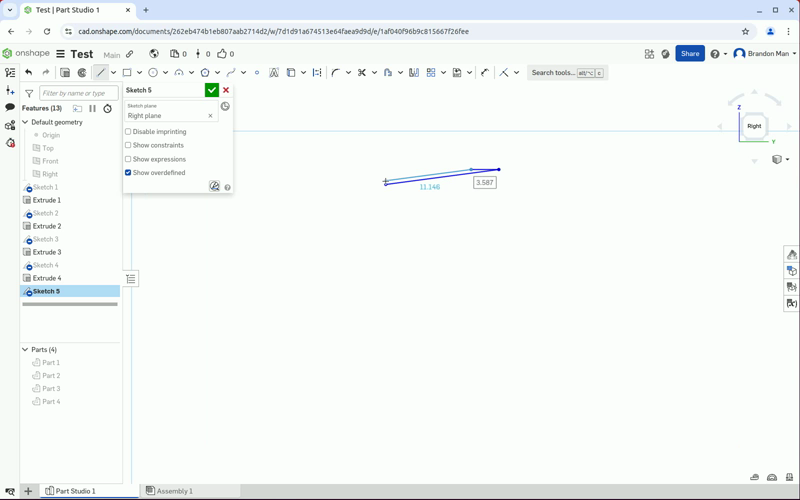
scroll(6)
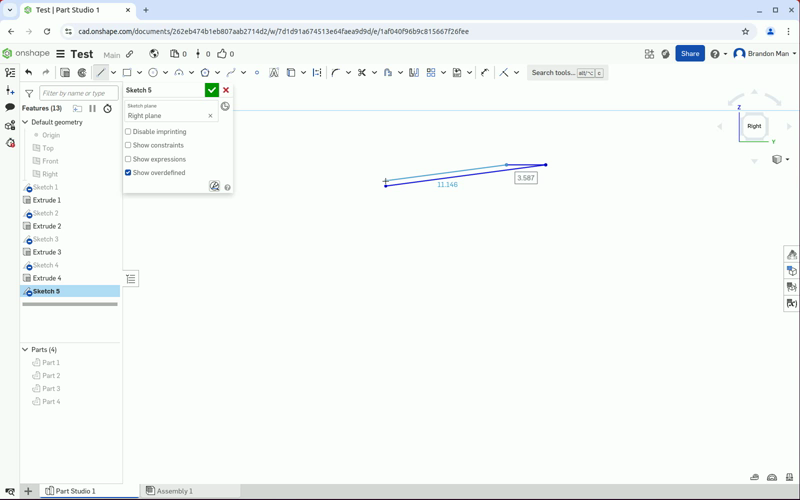
scroll(6)
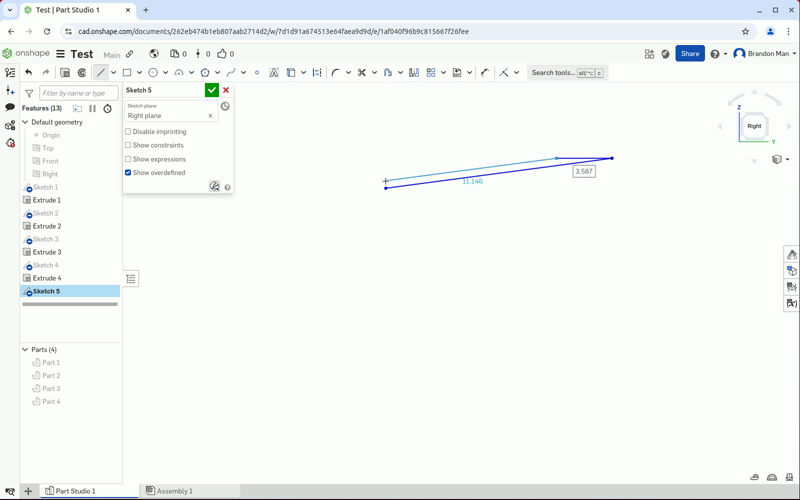
scroll(6)
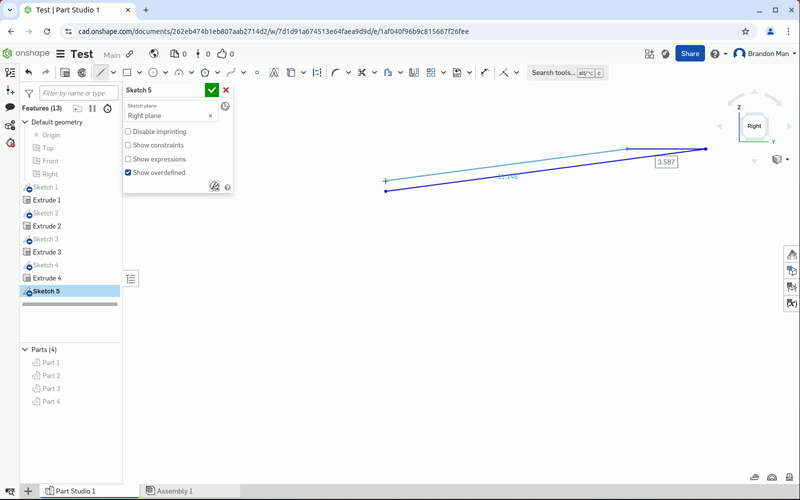
scroll(6)
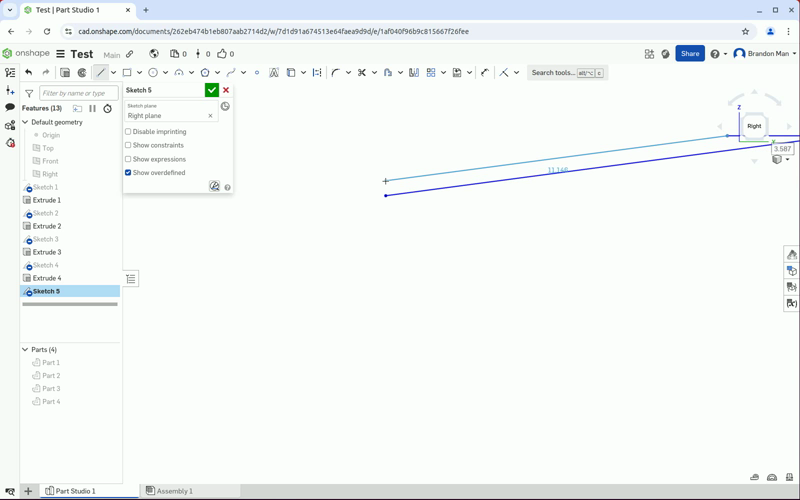
scroll(6)
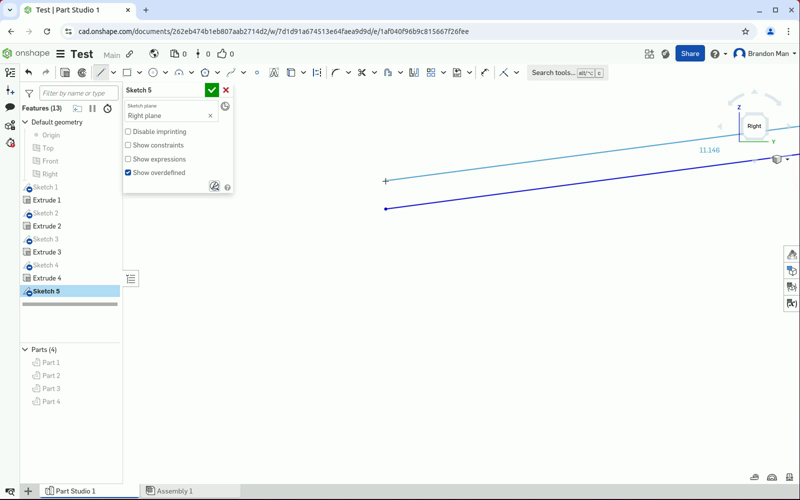
click(385, 180)
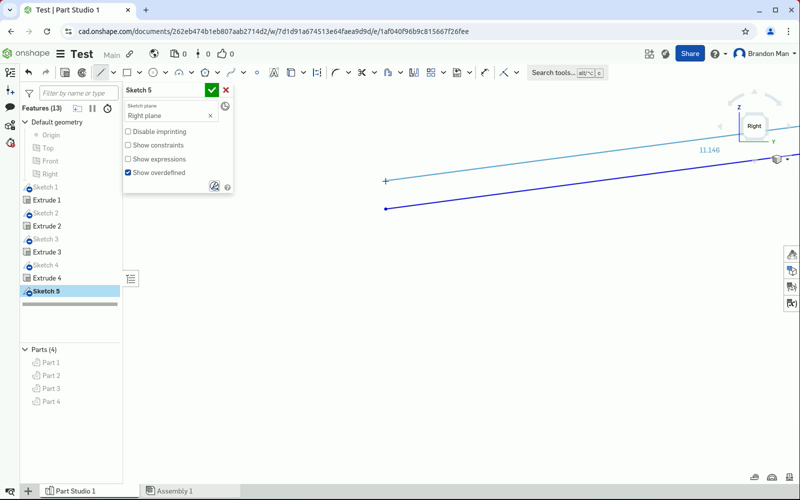
scroll(-6)
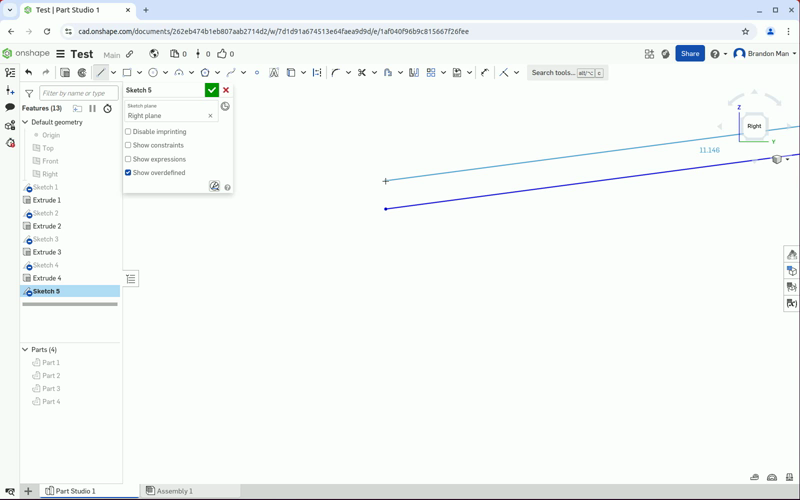
scroll(-6)
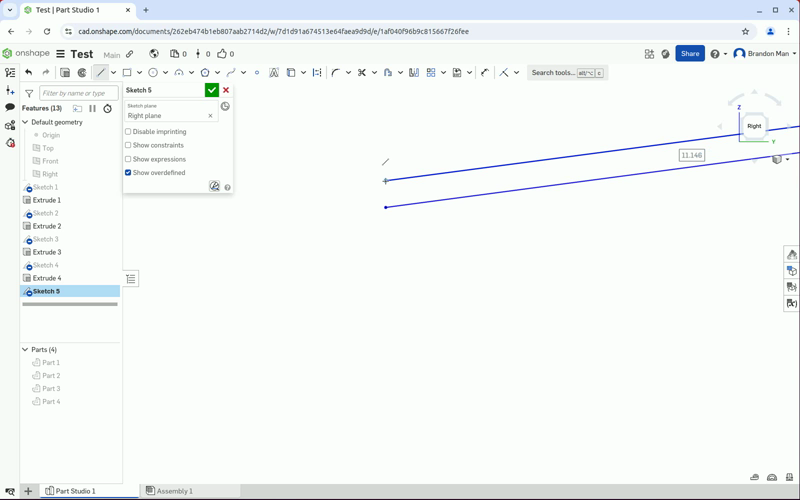
scroll(-6)
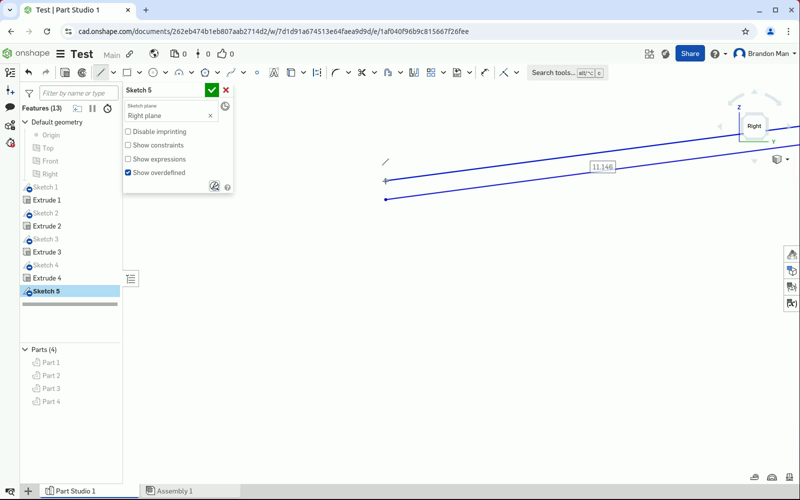
scroll(-6)
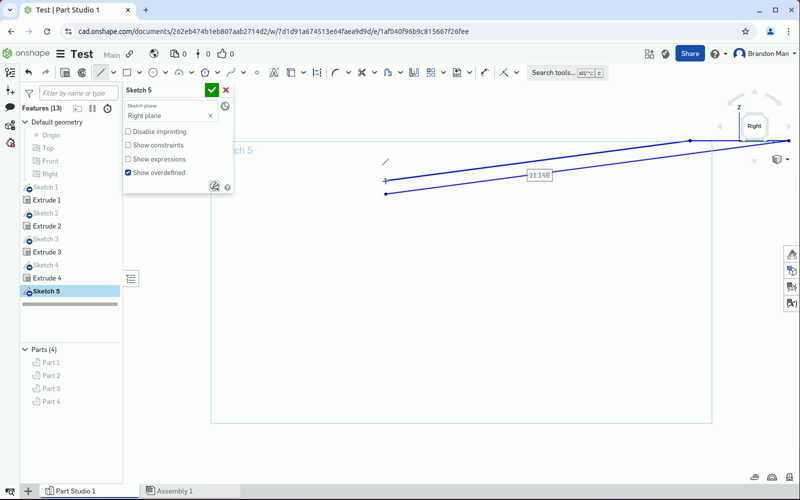
scroll(-6)
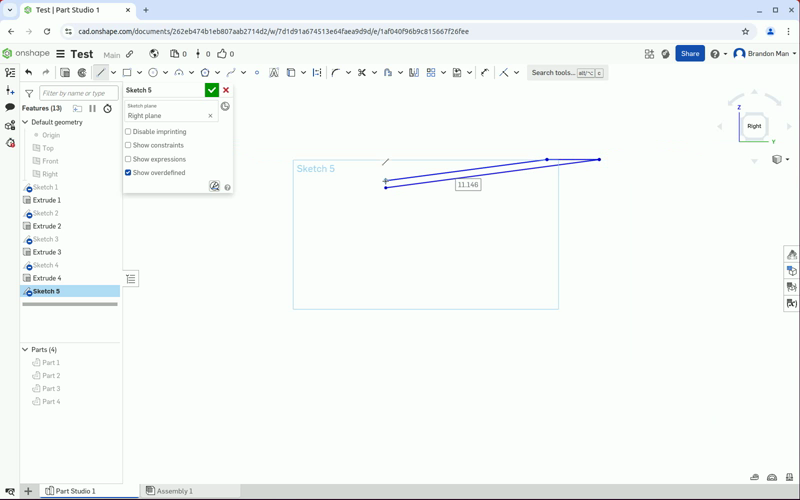
scroll(-6)
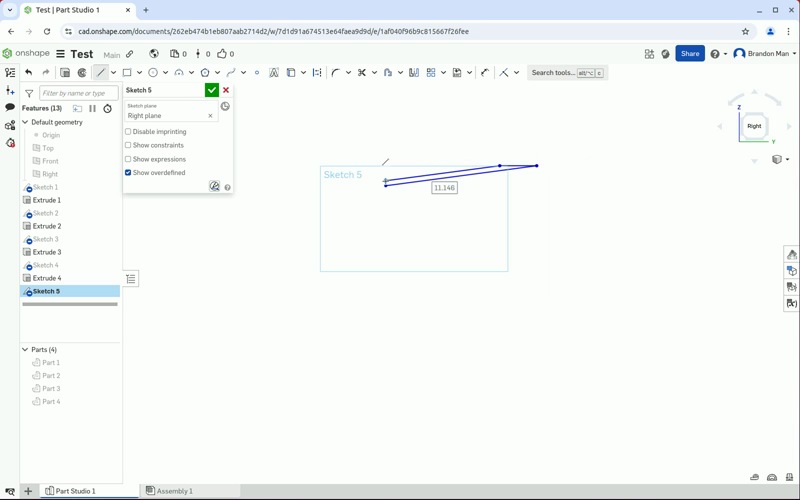
scroll(-6)
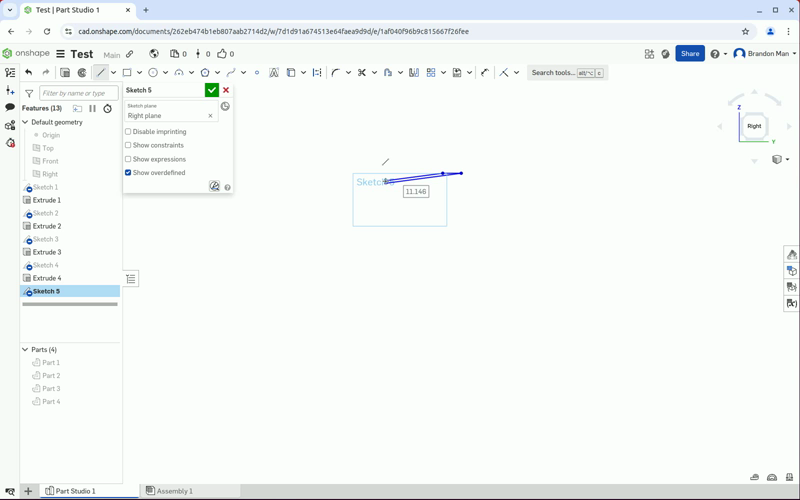
key_up(shift)
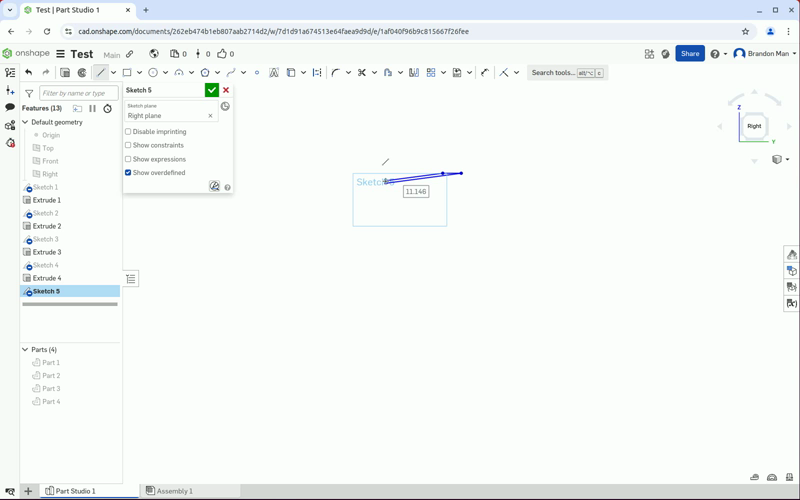
mouse_move(415, 180)
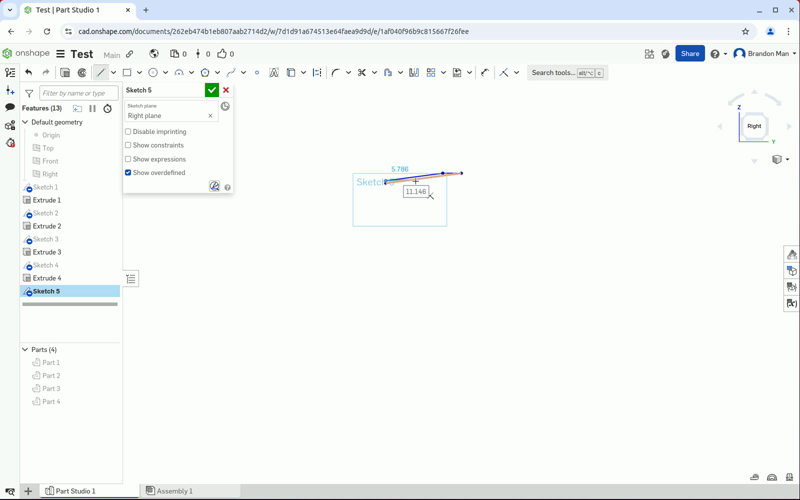
key_down(shift)
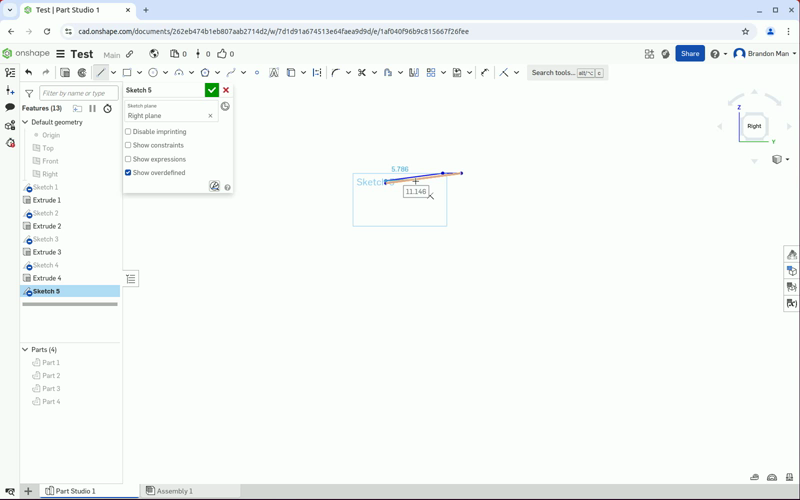
mouse_move(385, 183)
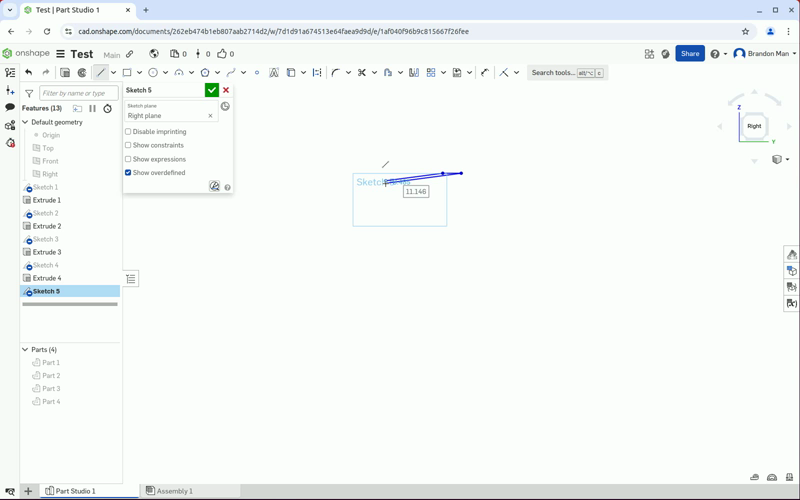
scroll(6)
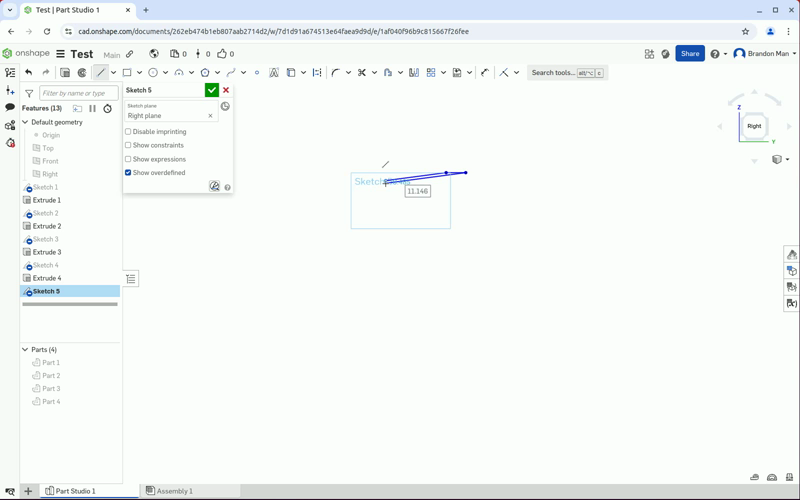
scroll(6)
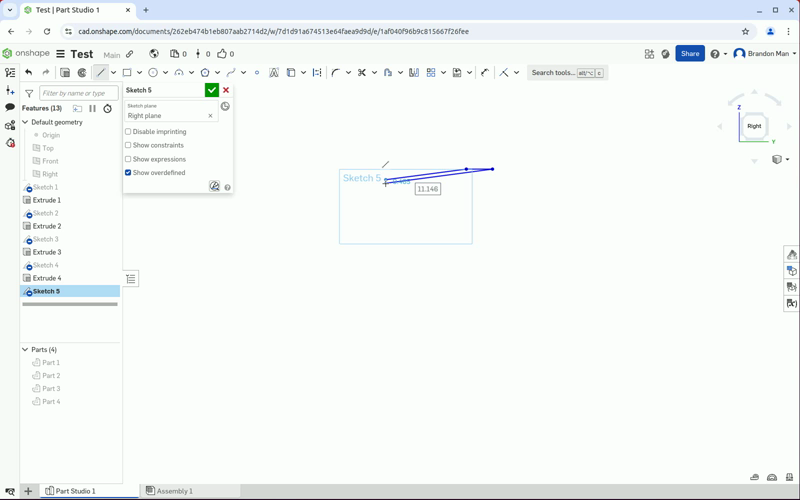
scroll(6)
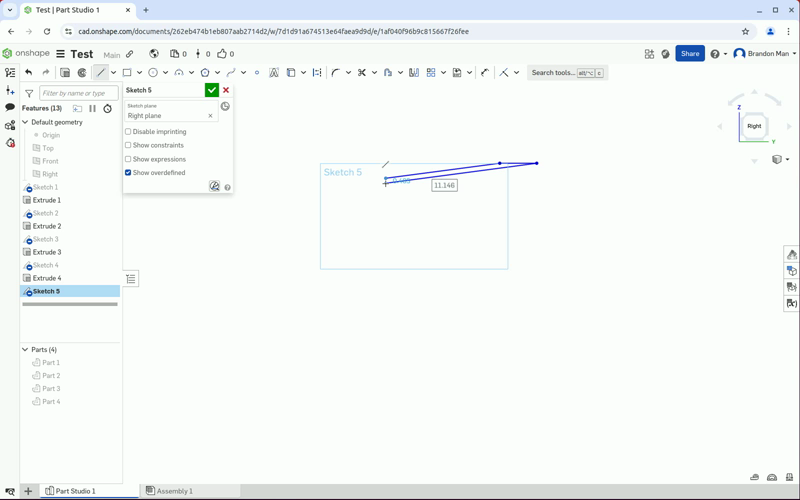
scroll(6)
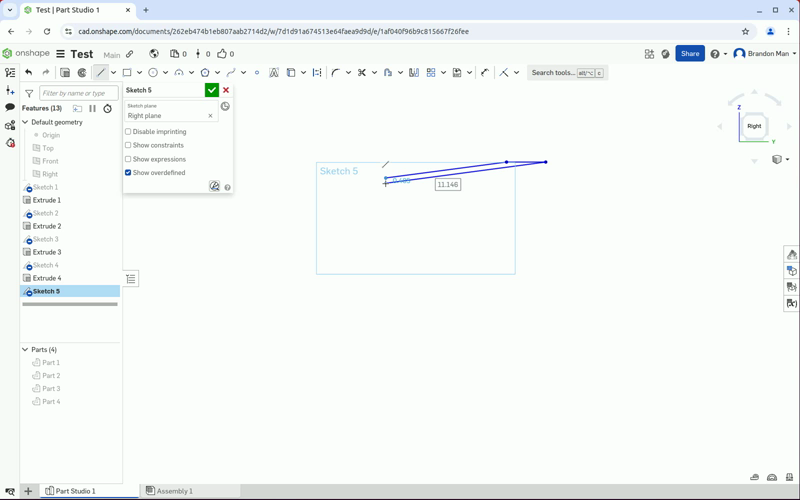
scroll(6)
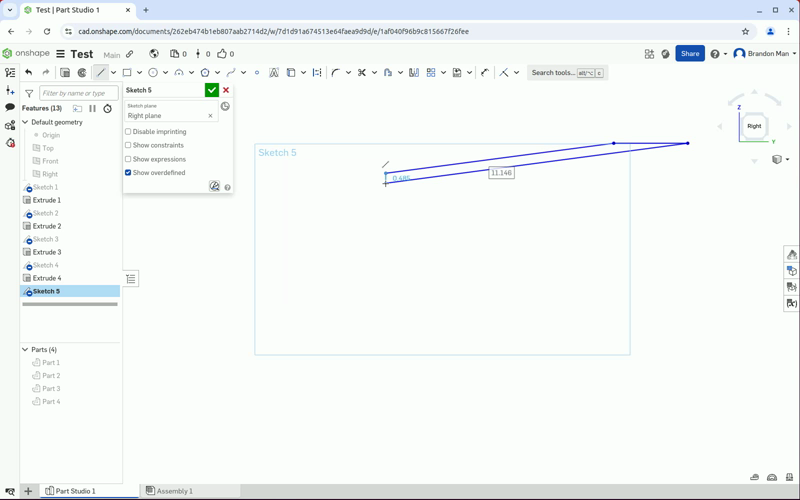
scroll(6)
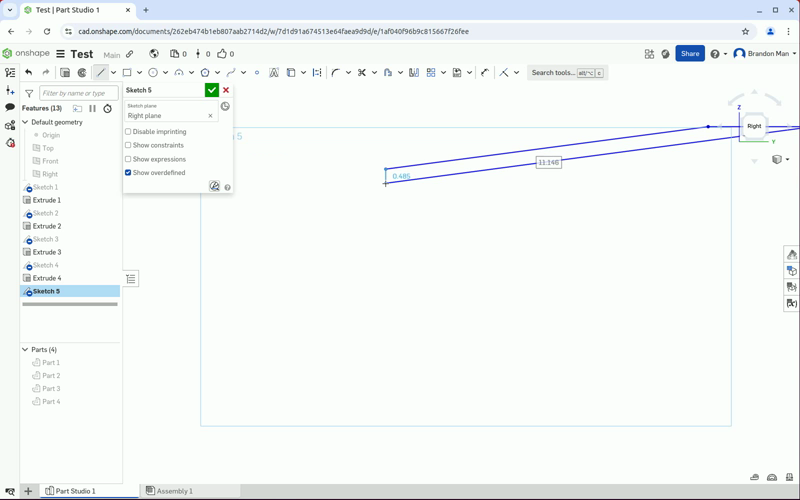
scroll(6)
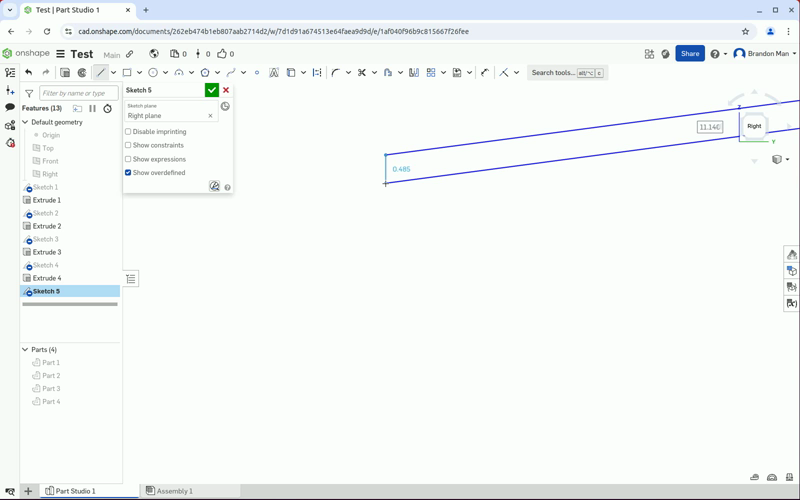
key_up(shift)
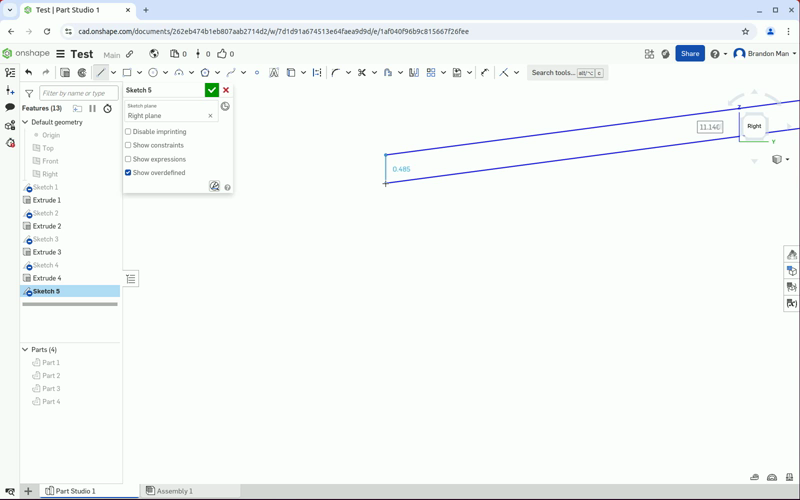
click(385, 183)
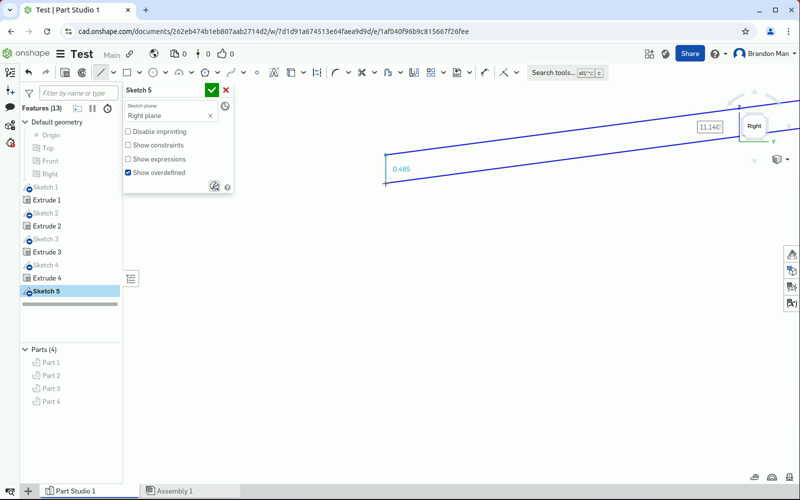
scroll(-6)
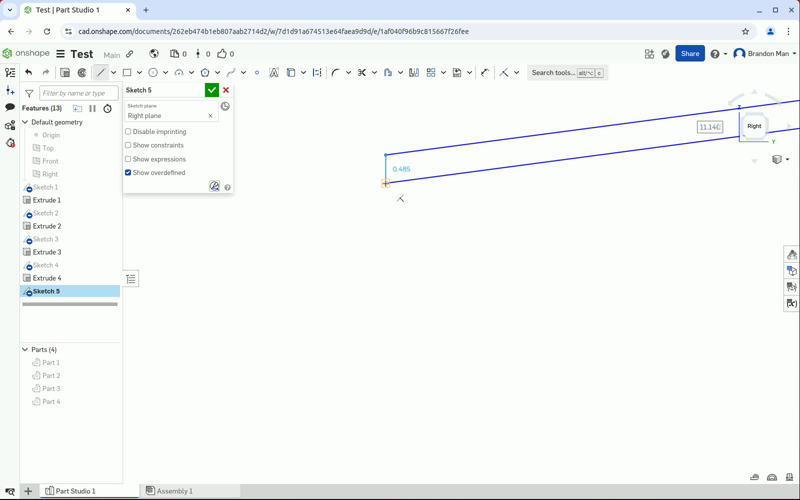
scroll(-6)
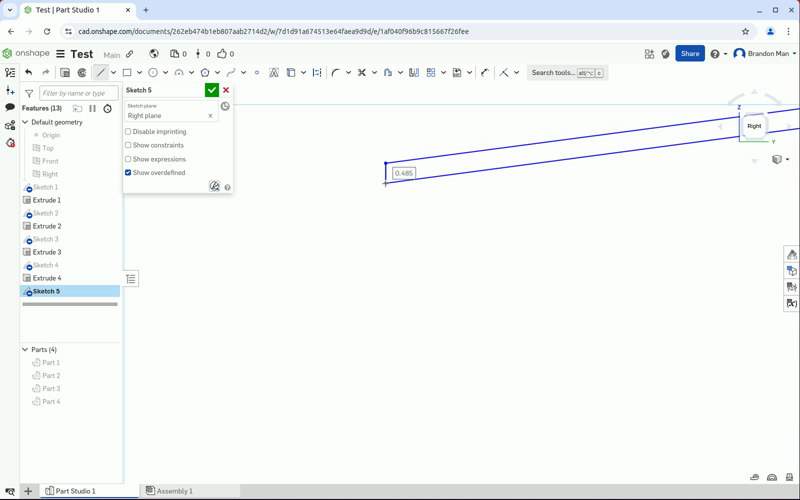
scroll(-6)
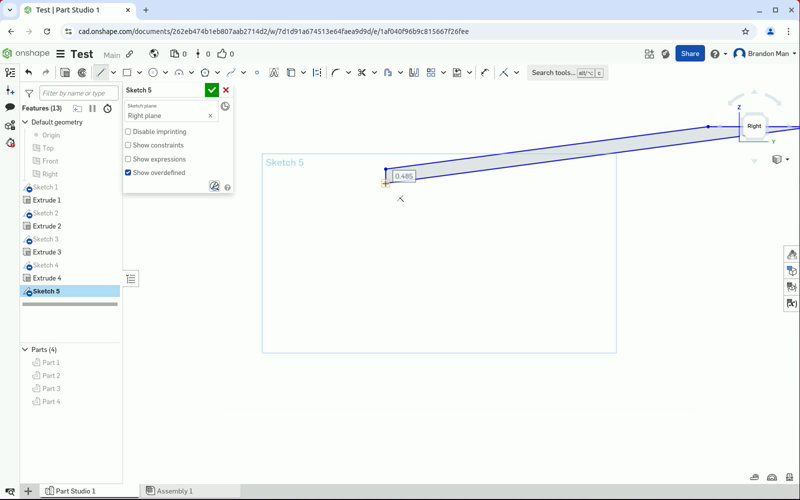
scroll(-6)
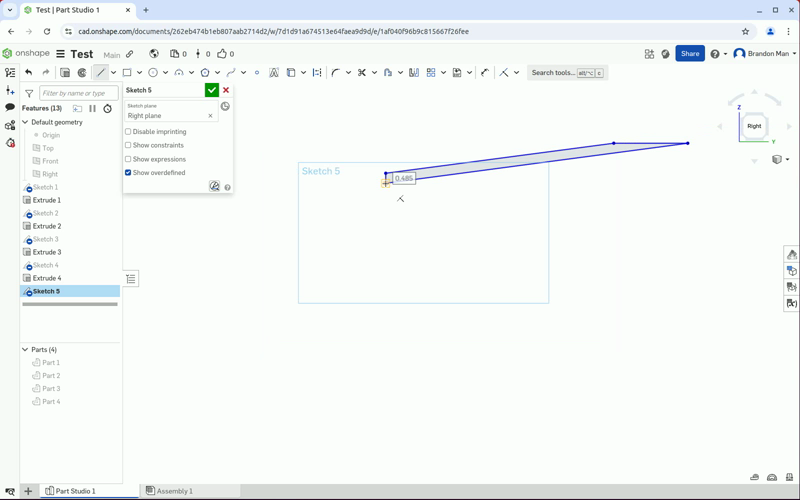
scroll(-6)
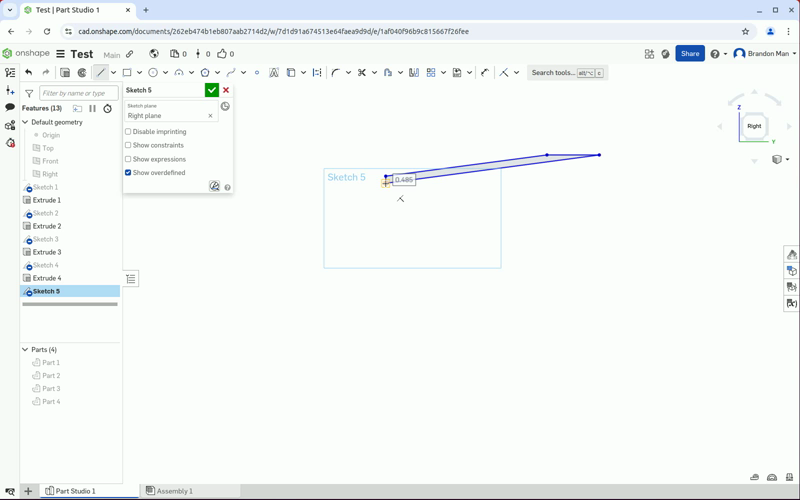
scroll(-6)
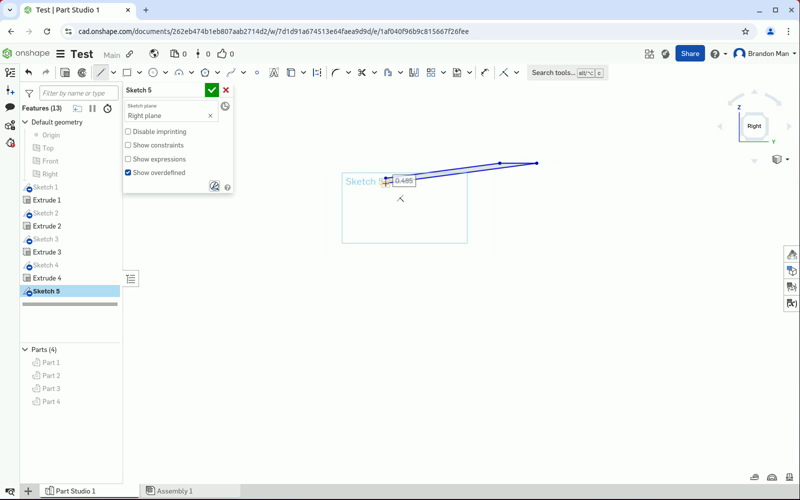
scroll(-6)
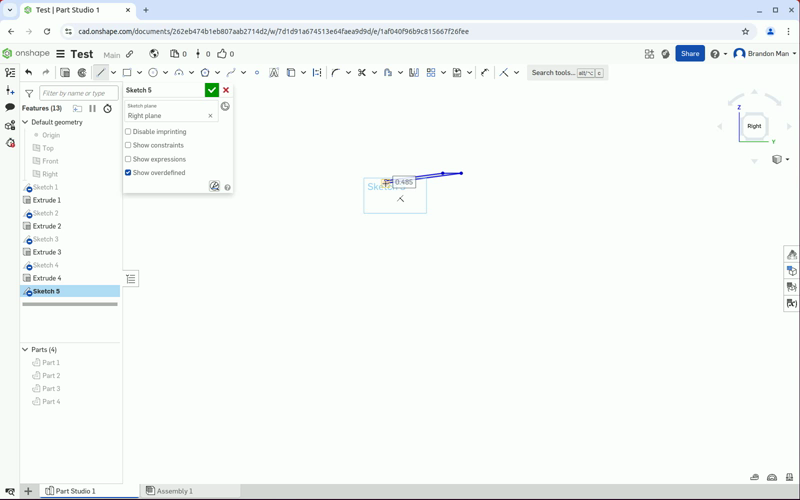
key(esc)
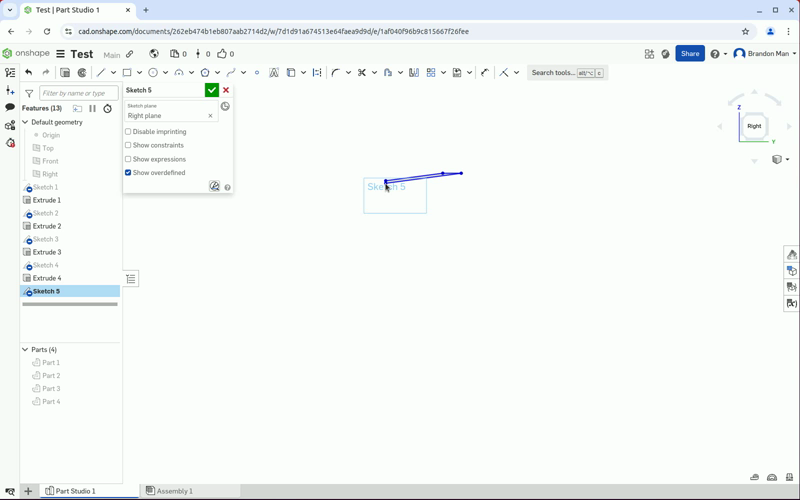
mouse_move(432, 176)
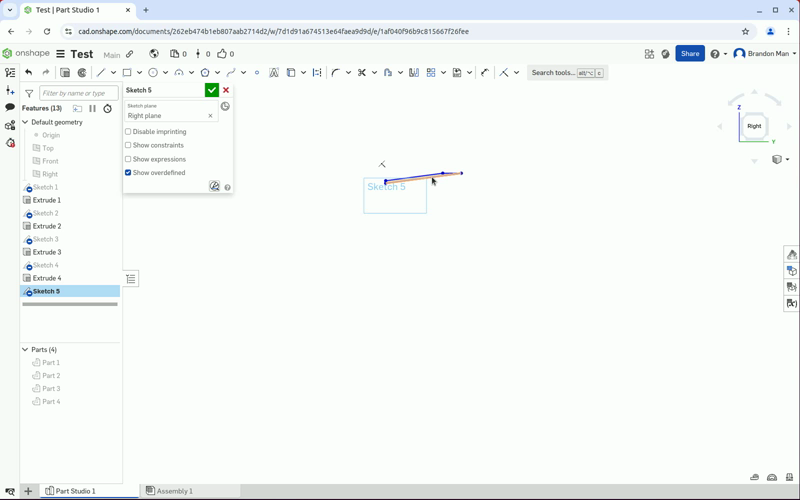
scroll(6)
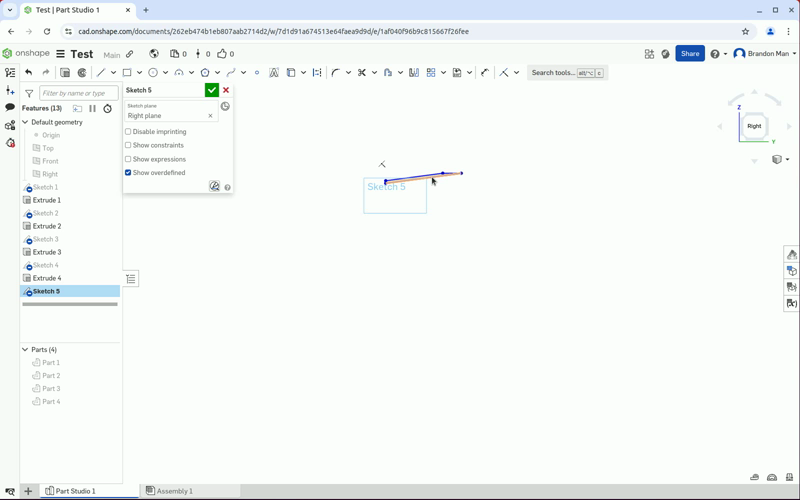
scroll(6)
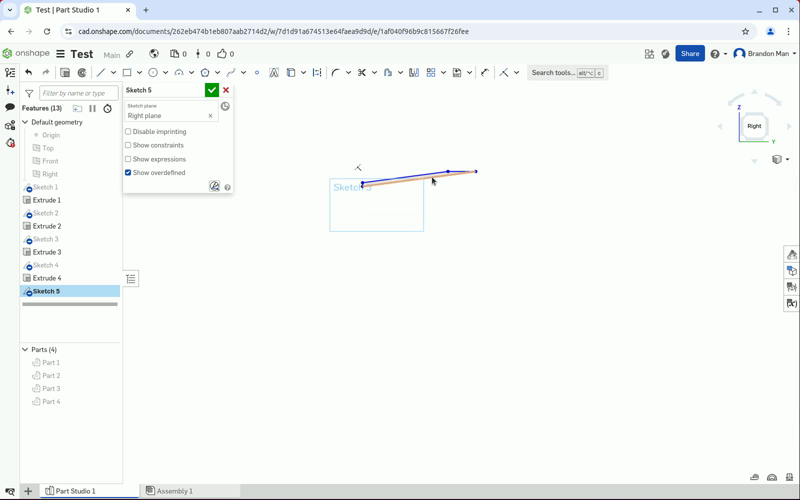
scroll(6)
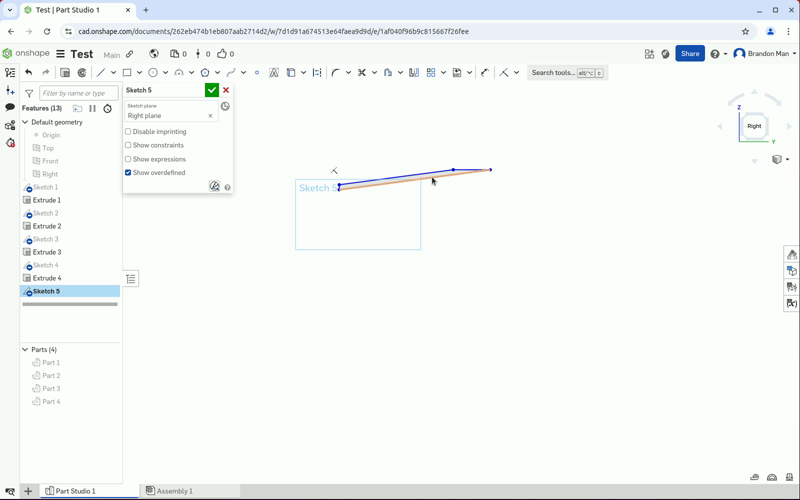
scroll(6)
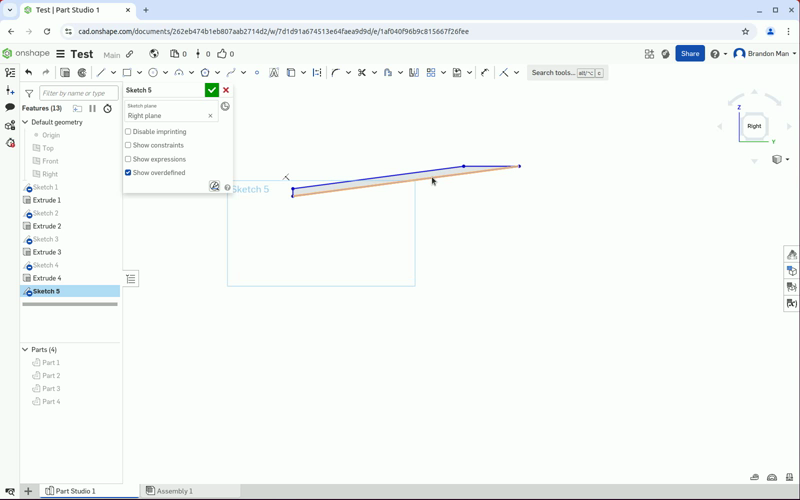
scroll(6)
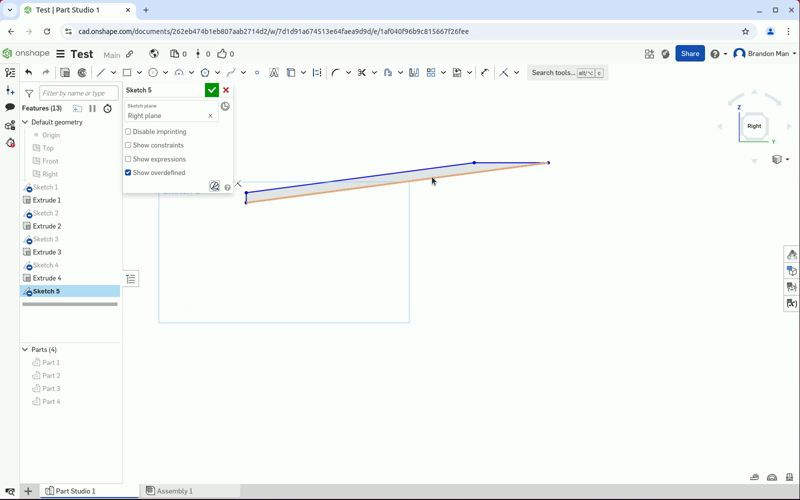
scroll(6)
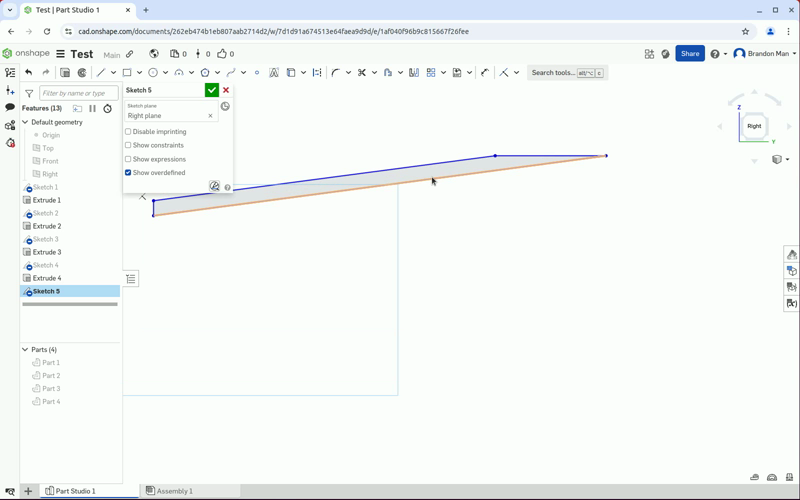
scroll(6)
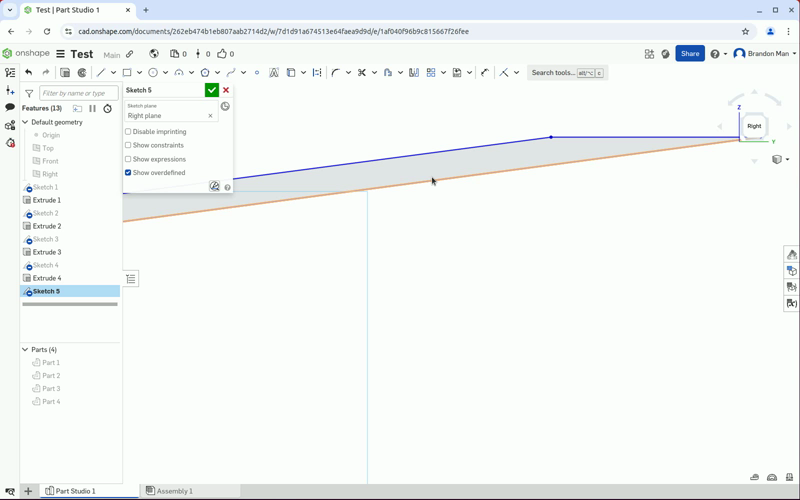
click(432, 176)
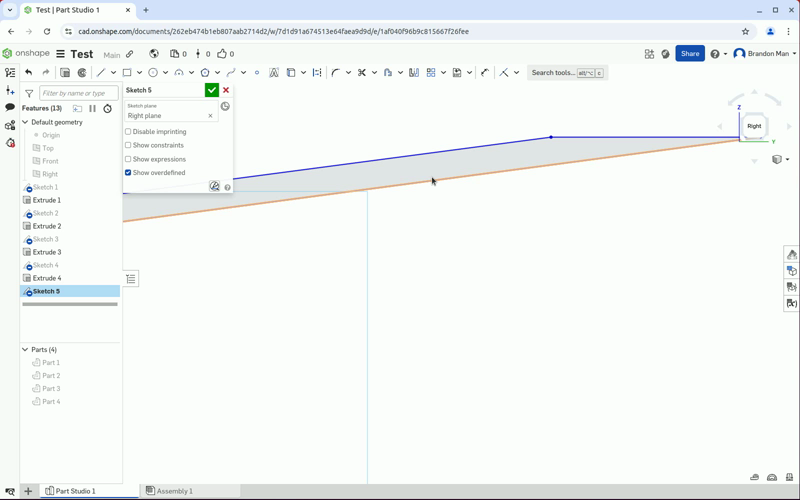
scroll(-6)
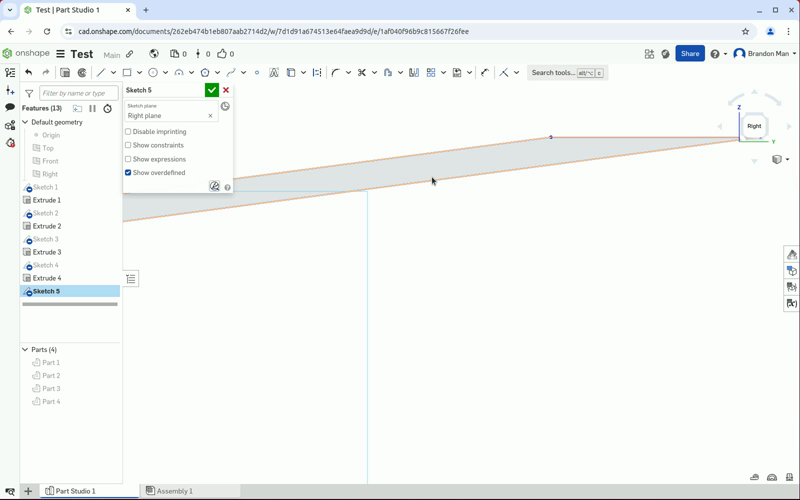
scroll(-6)
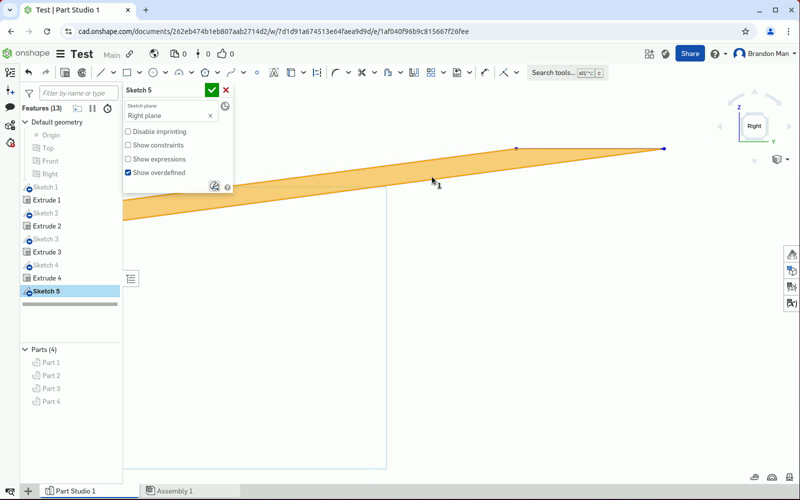
scroll(-6)
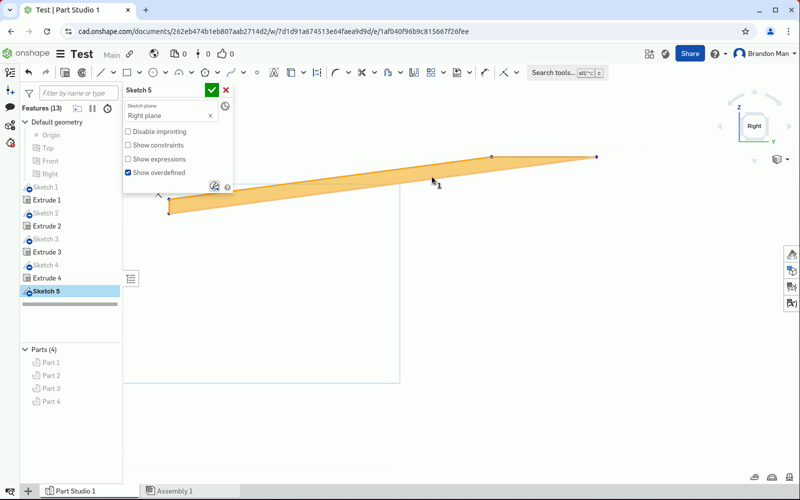
scroll(-6)
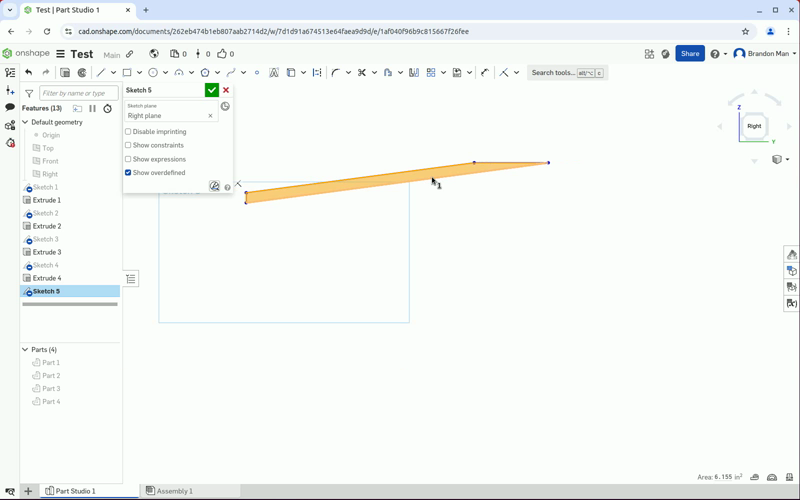
scroll(-6)
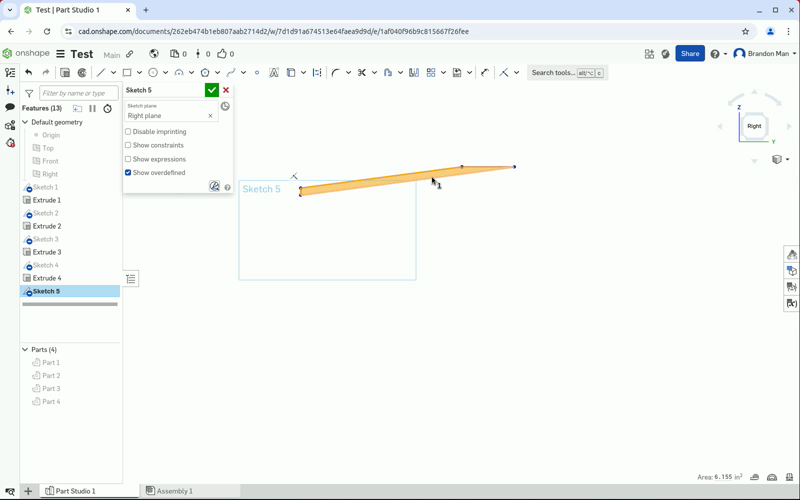
scroll(-6)
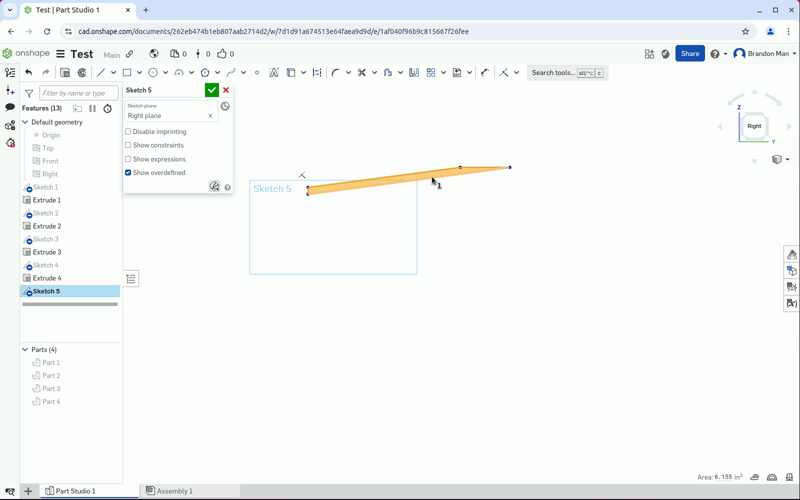
scroll(-6)
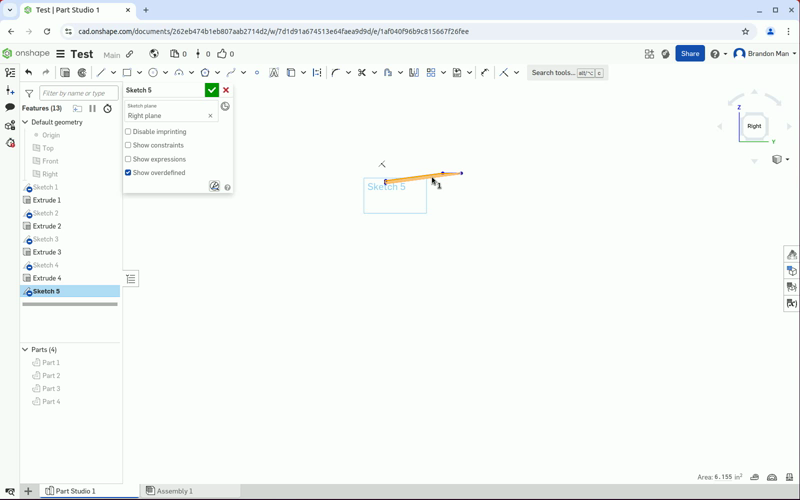
mouse_move(73, 352)
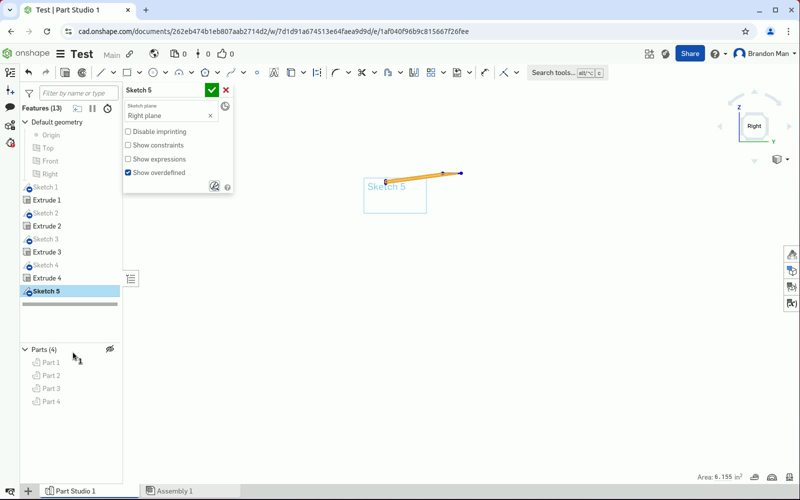
key(shift+y)
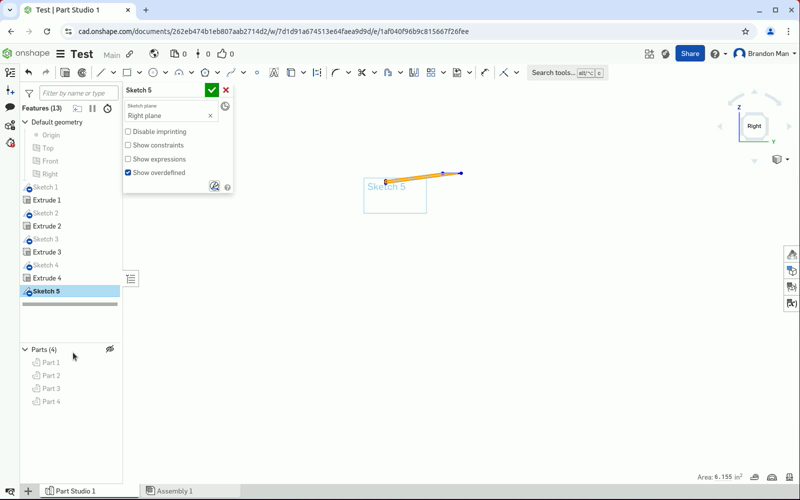
key(shift+e)
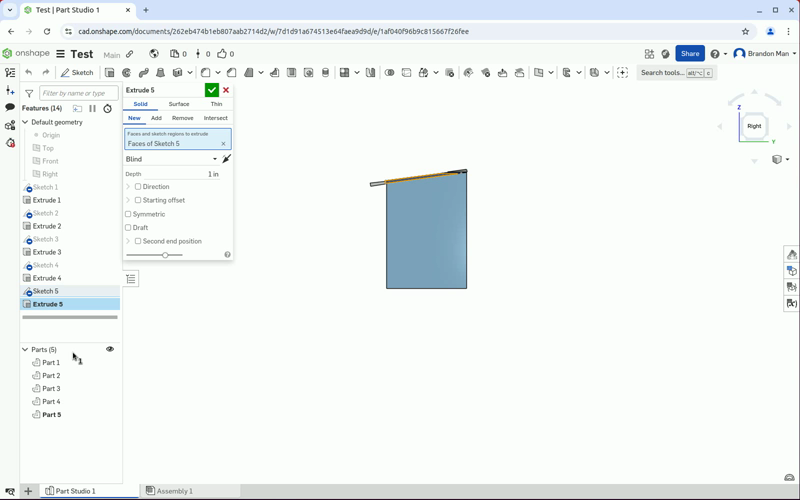
mouse_move(143, 106)
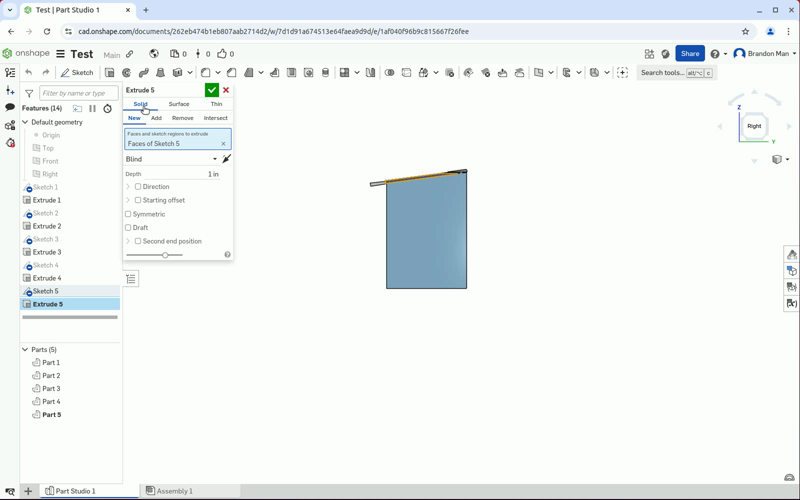
click(143, 106)
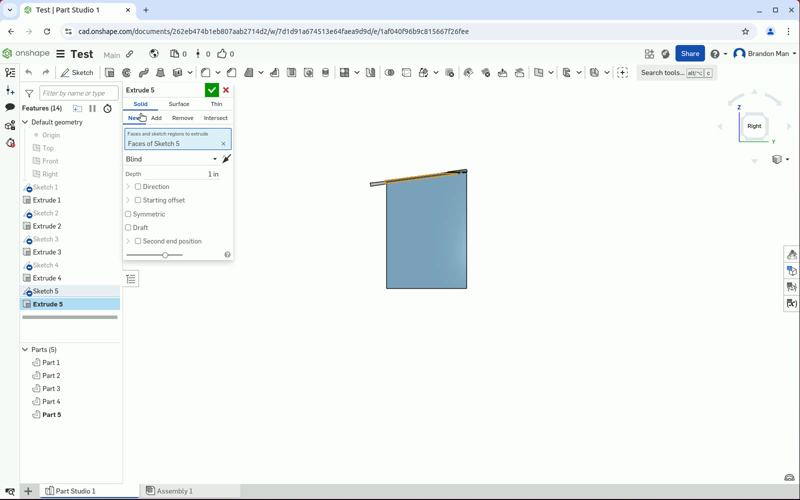
mouse_move(137, 120)
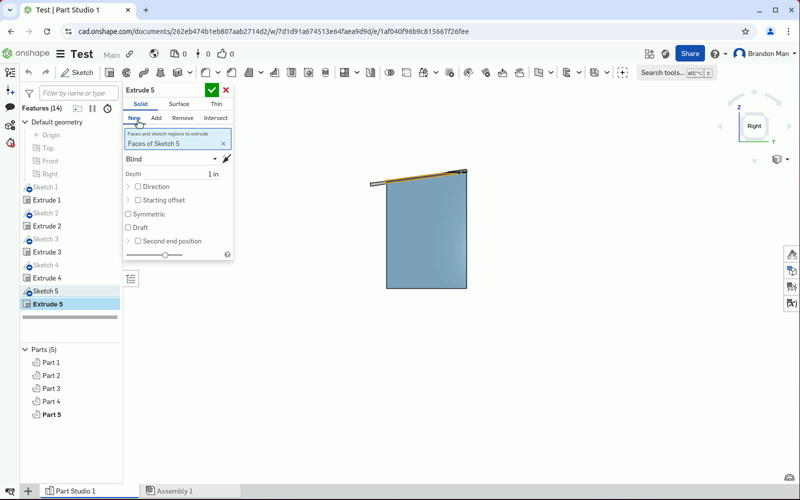
click(137, 120)
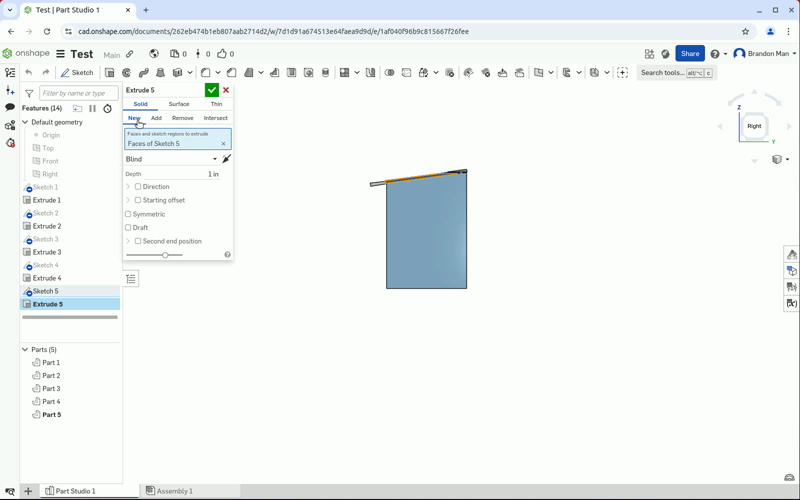
key(tab, 4)
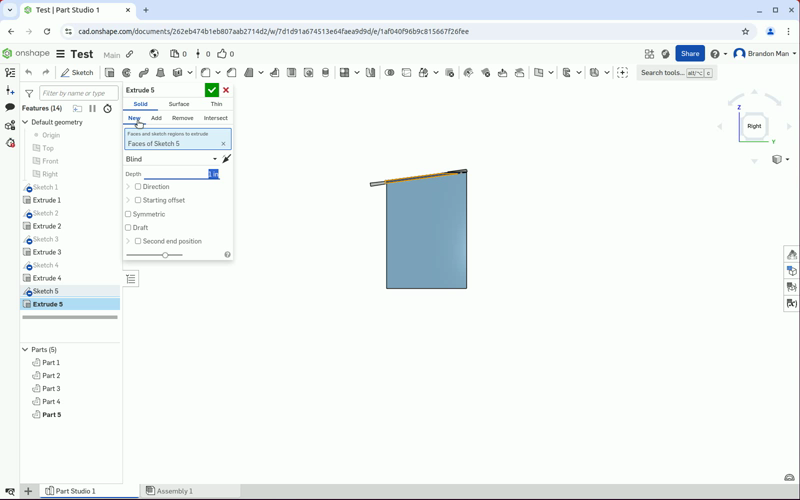
text(-0.481)
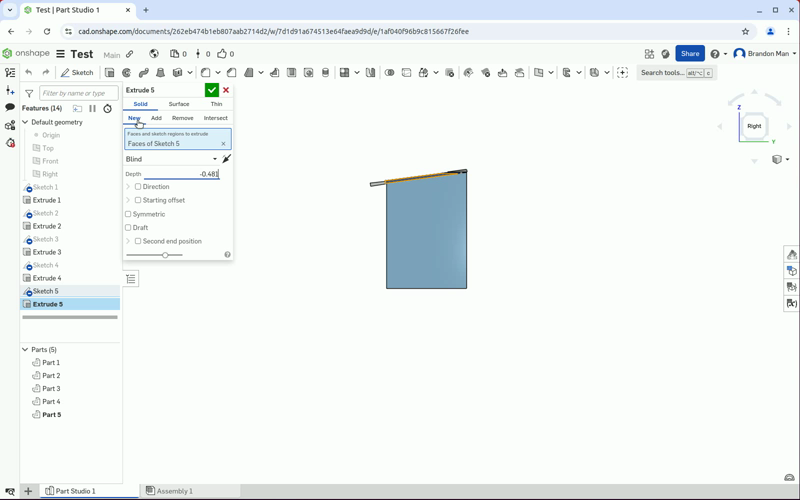
key(enter)
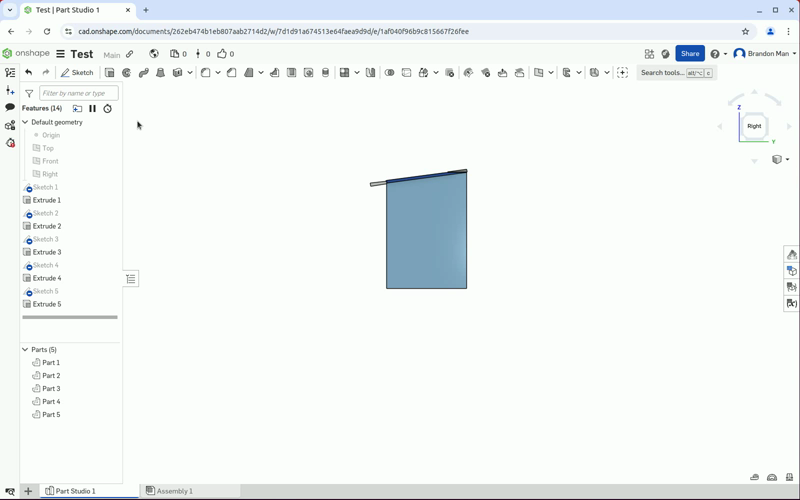
key(shift+h)
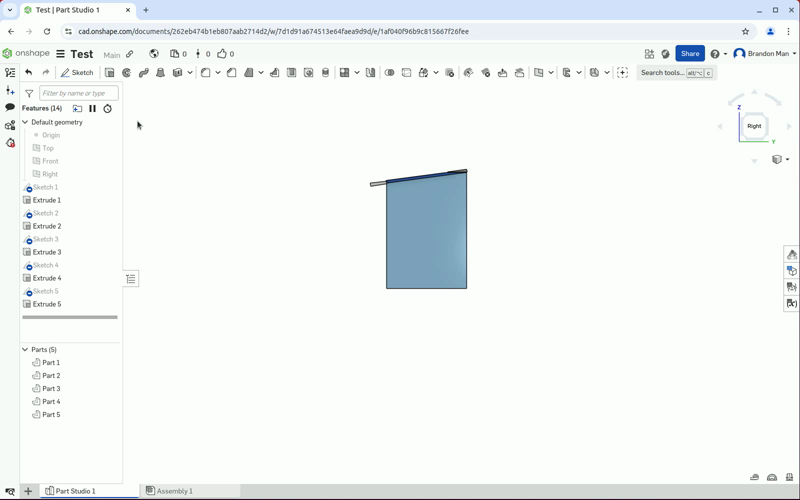
key(shift+h)
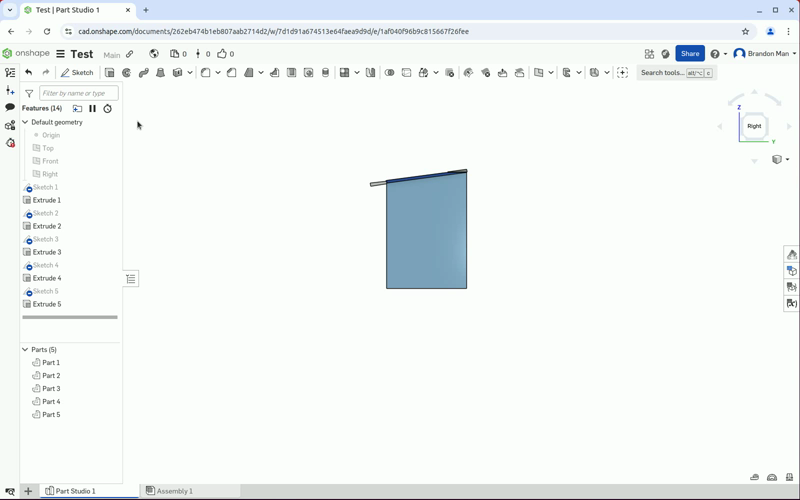
mouse_move(73, 189)
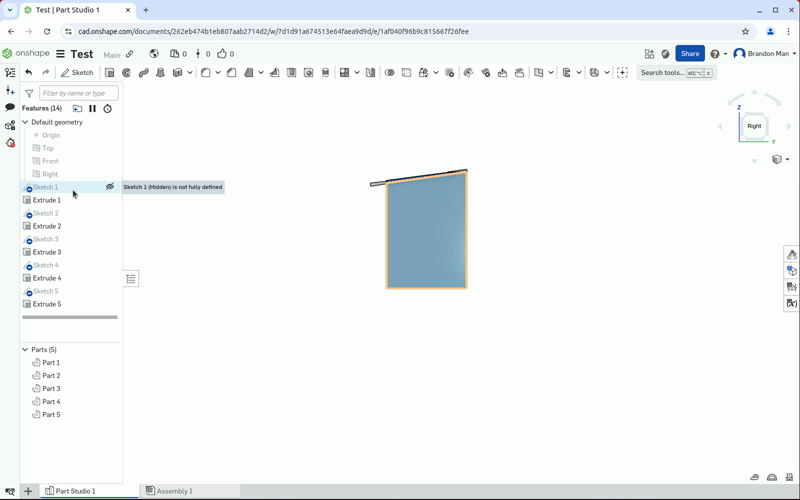
click(73, 189)
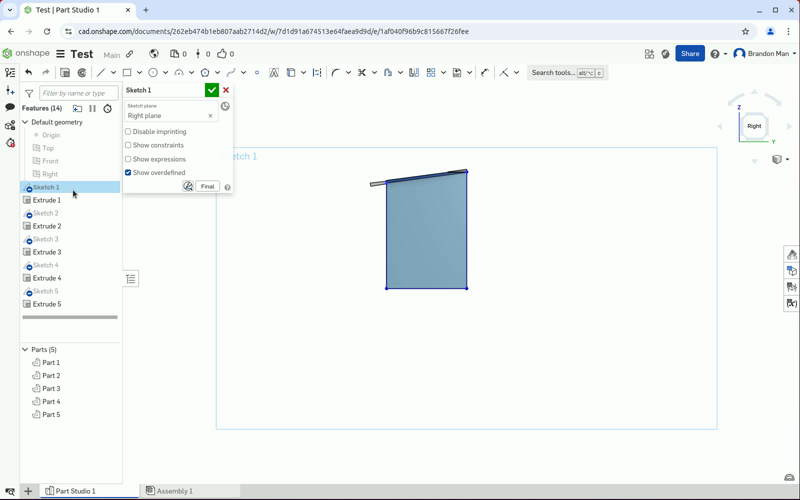
mouse_move(229, 92)
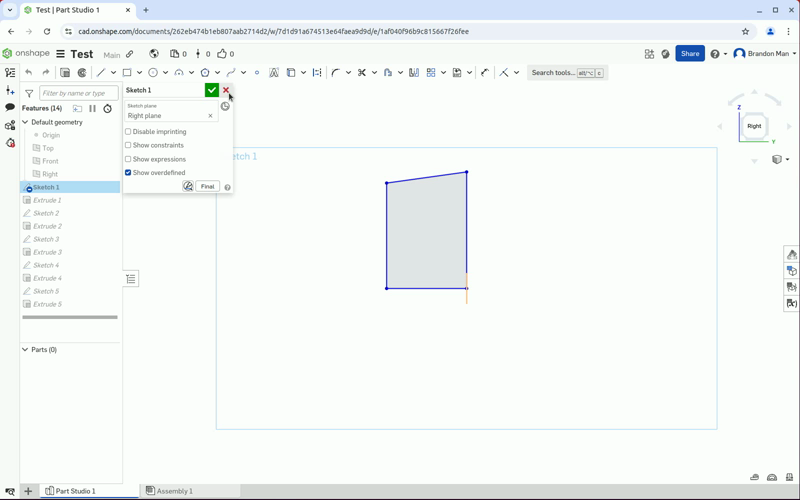
click(229, 92)
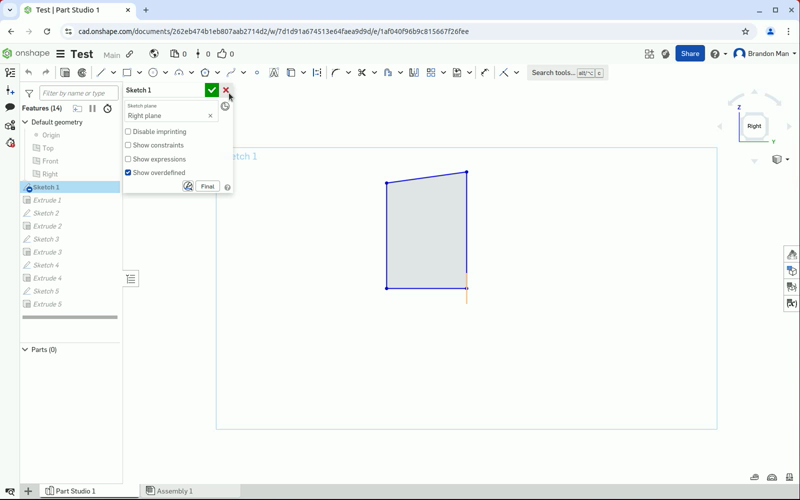
key(shift+s)
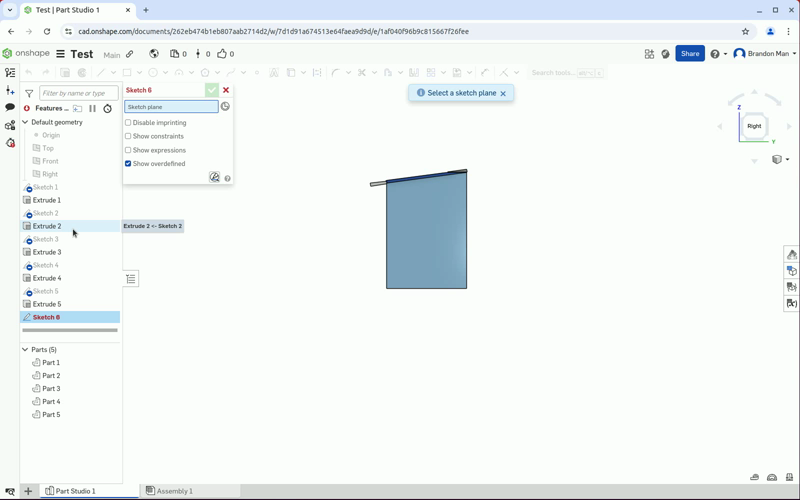
scroll(3)
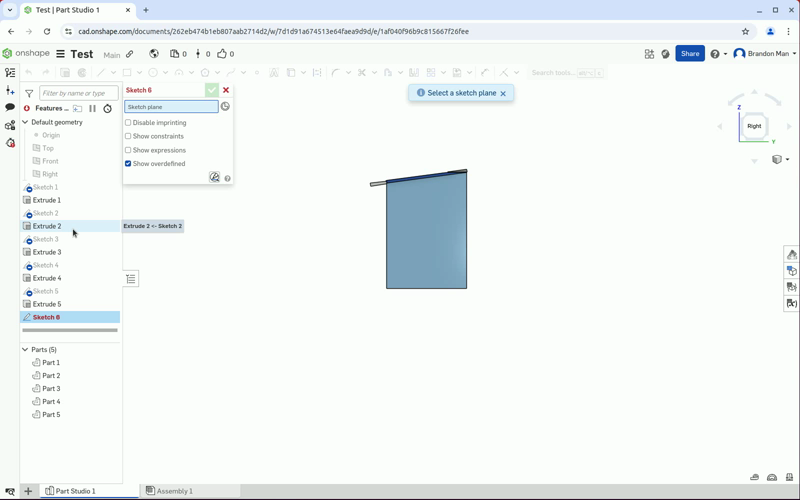
mouse_move(73, 176)
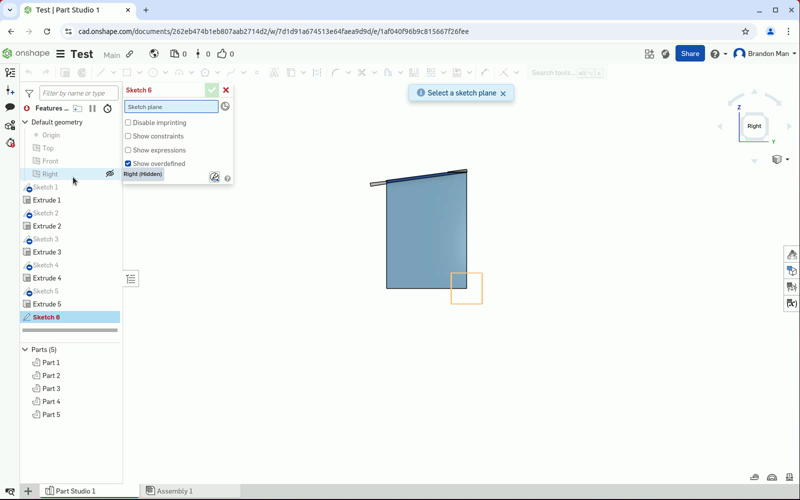
click(73, 176)
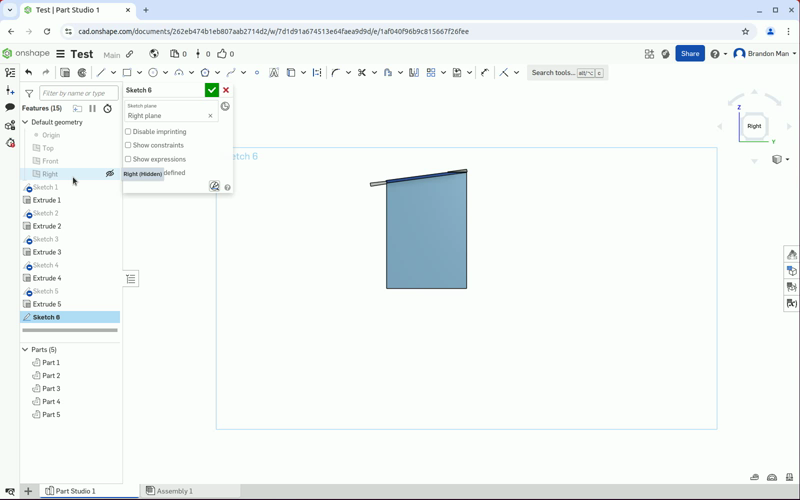
mouse_move(73, 352)
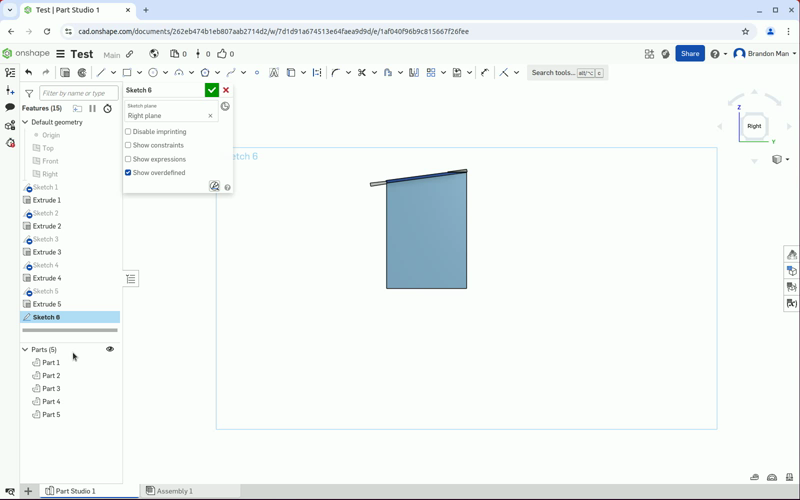
key(y)
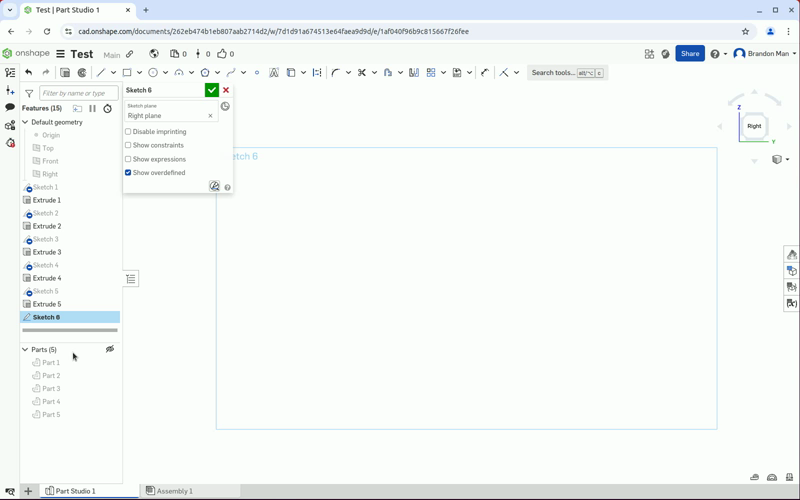
key(l)
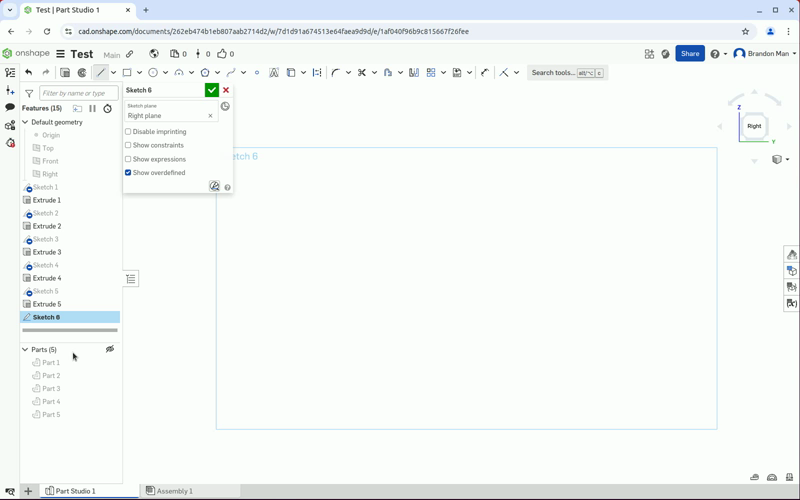
key_down(shift)
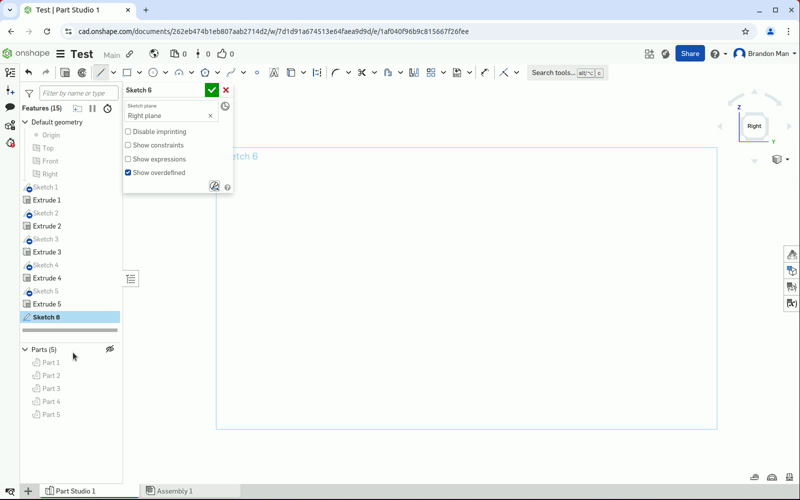
mouse_move(443, 172)
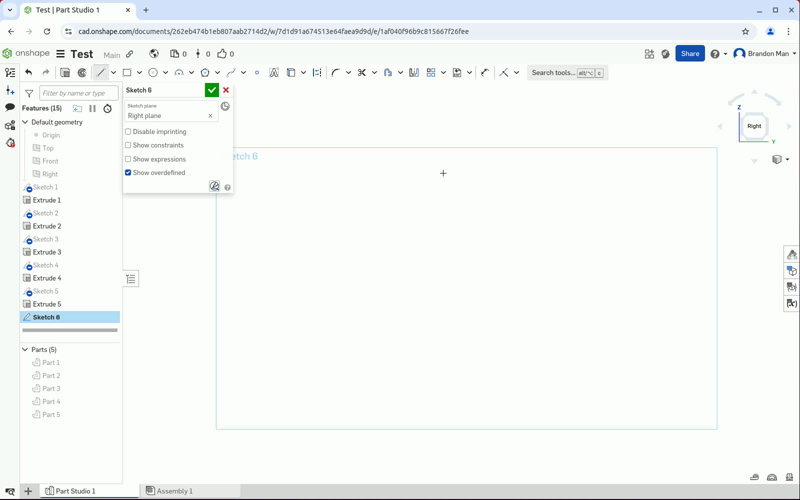
click(443, 172)
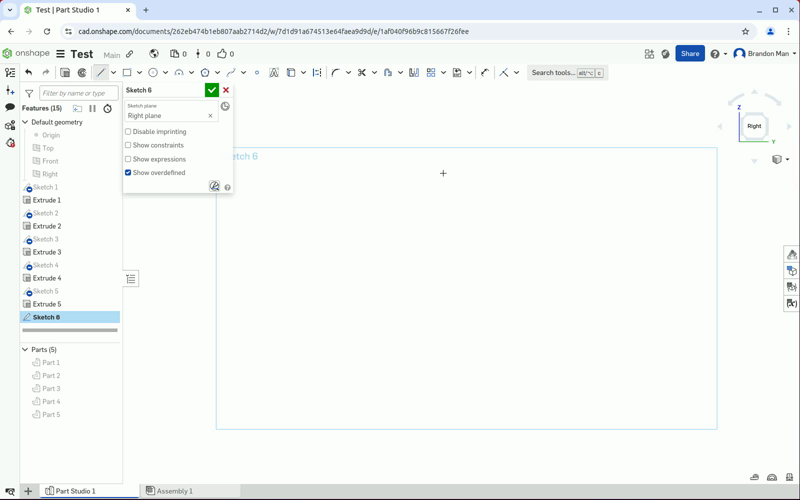
key_up(shift)
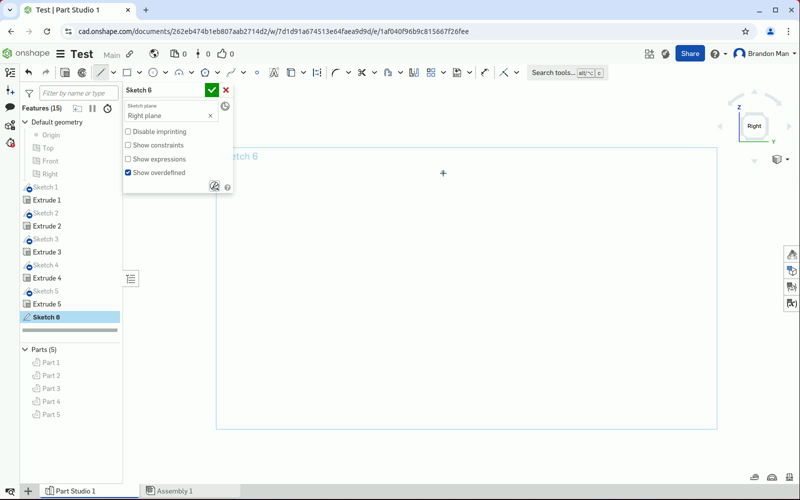
key_down(shift)
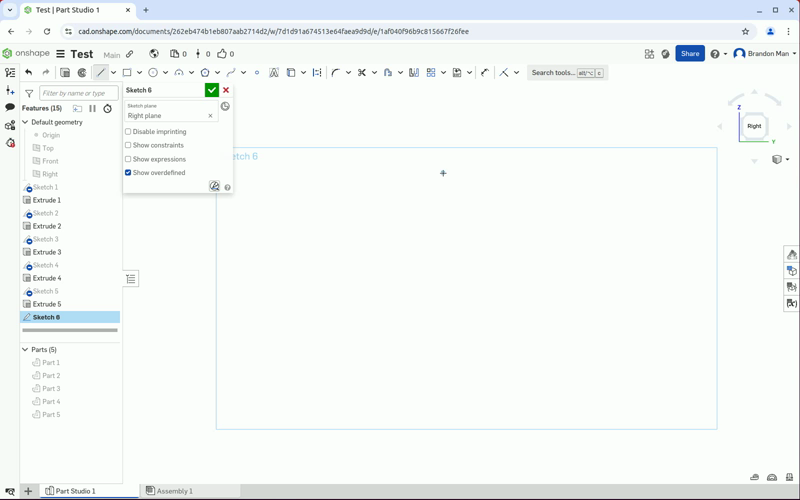
mouse_move(473, 172)
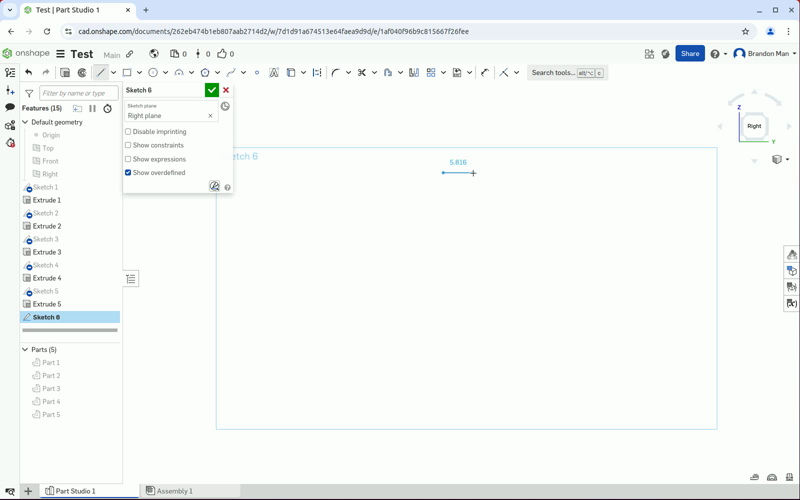
mouse_move(461, 172)
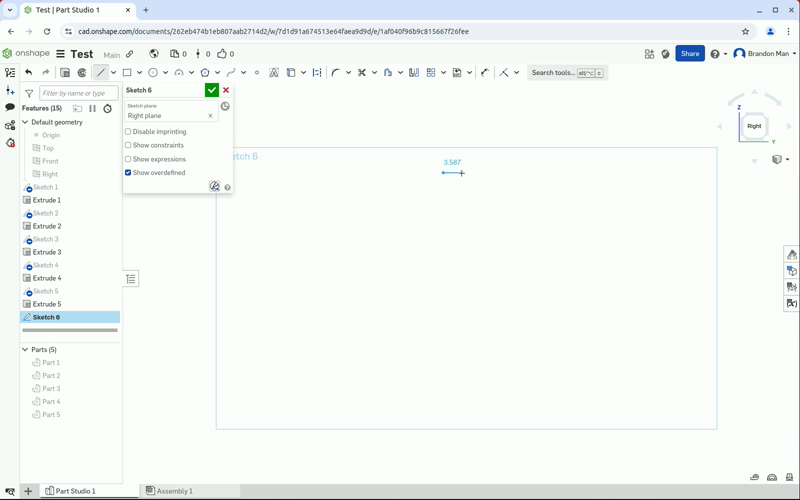
click(461, 172)
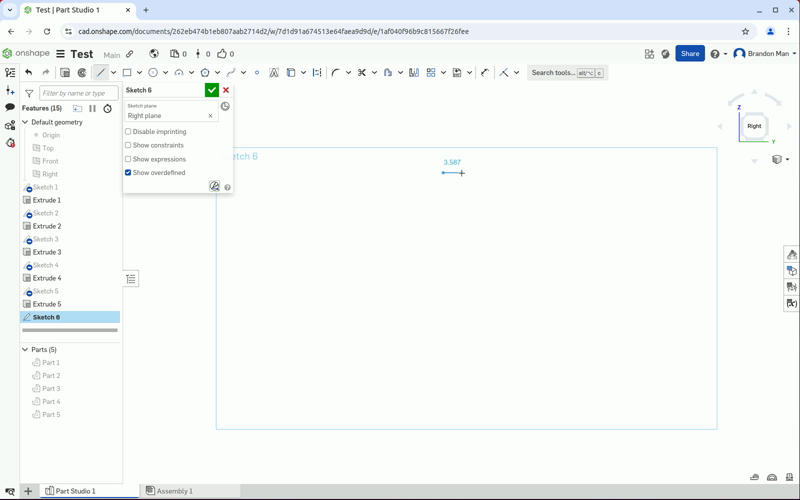
key_up(shift)
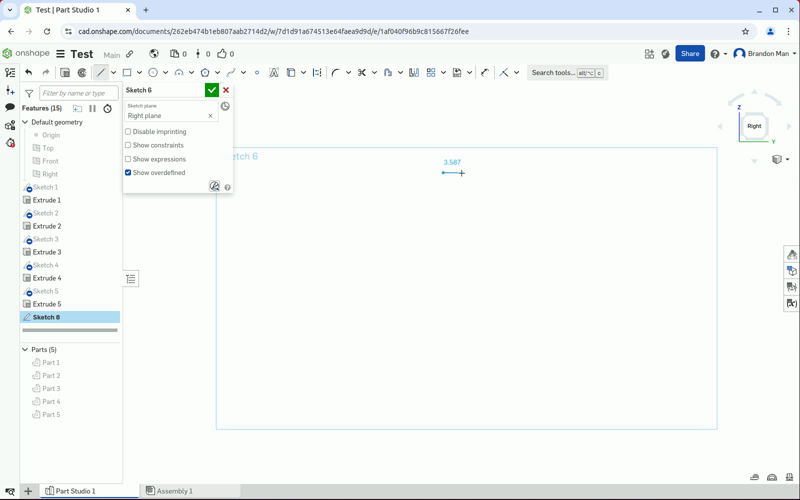
key_down(shift)
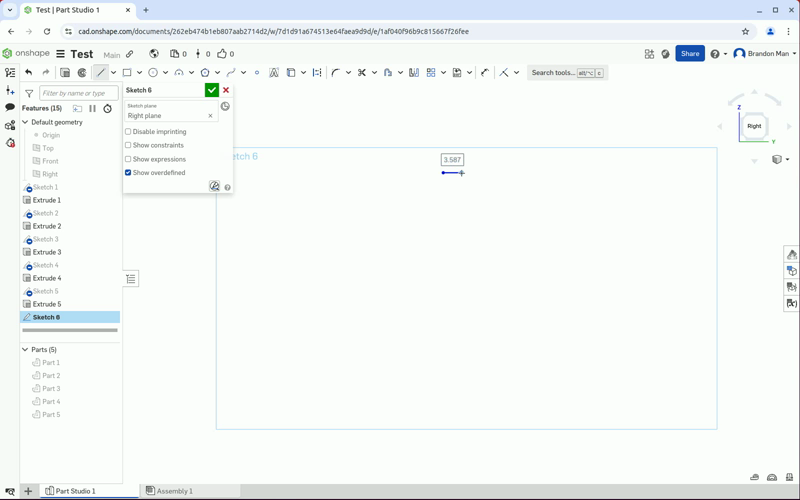
mouse_move(491, 172)
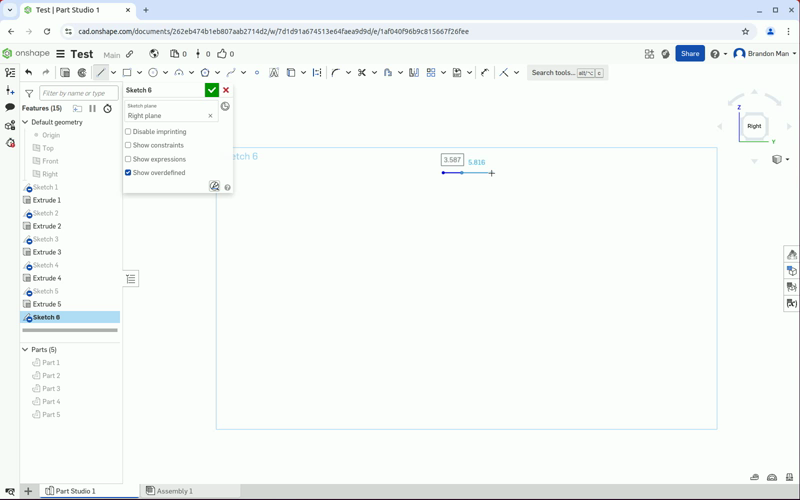
mouse_move(461, 170)
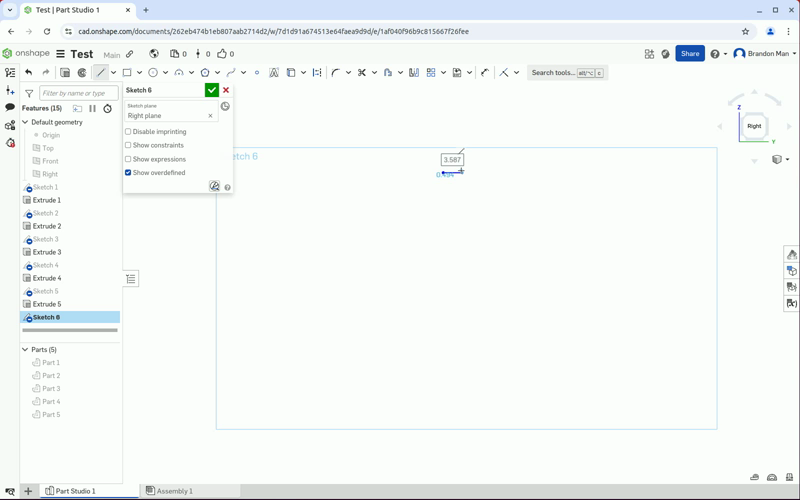
scroll(6)
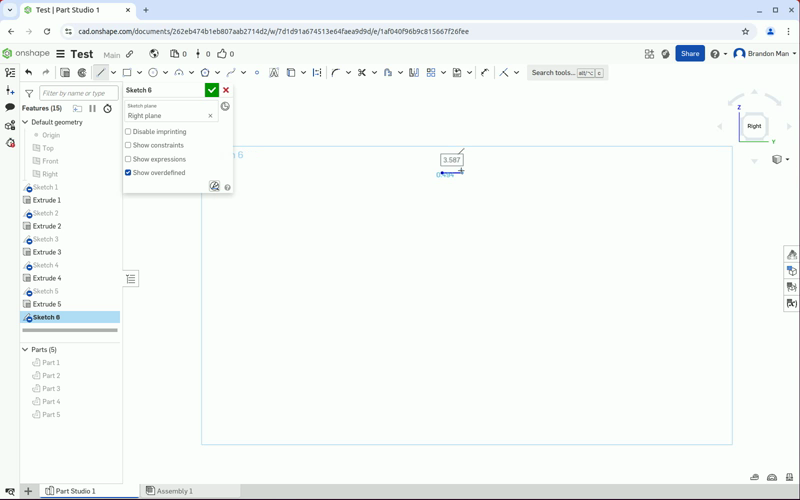
scroll(6)
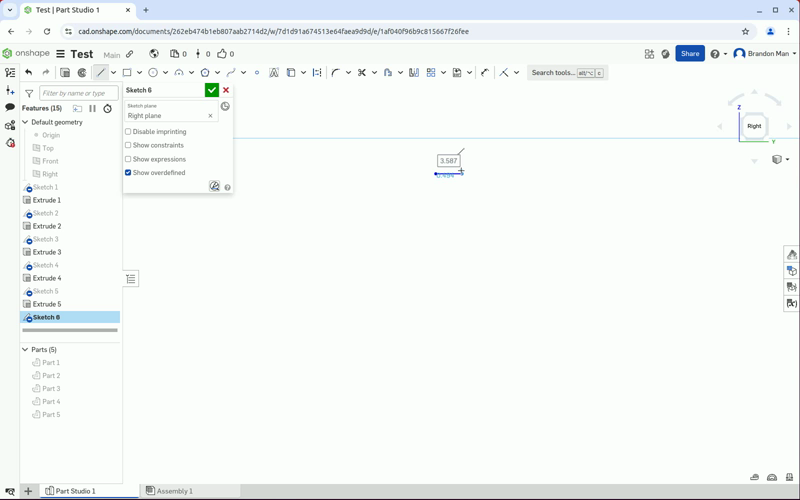
scroll(6)
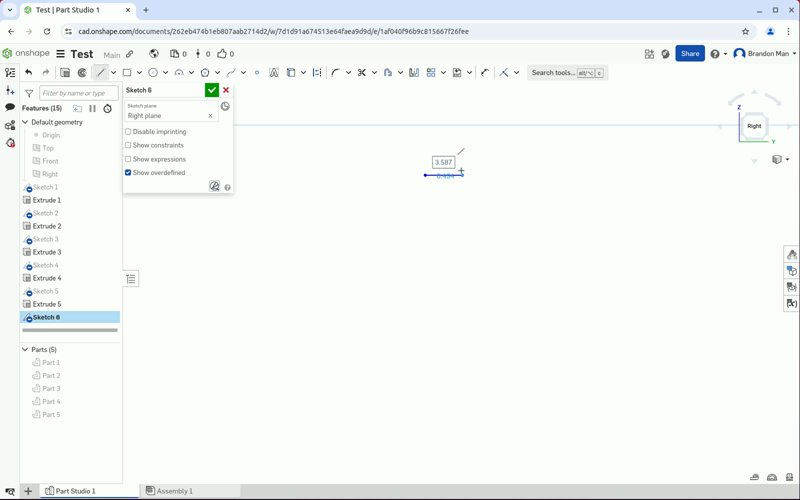
scroll(6)
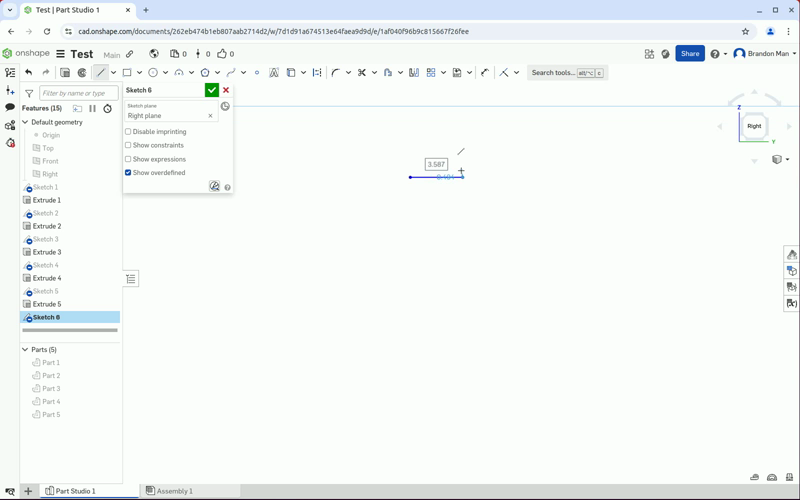
scroll(6)
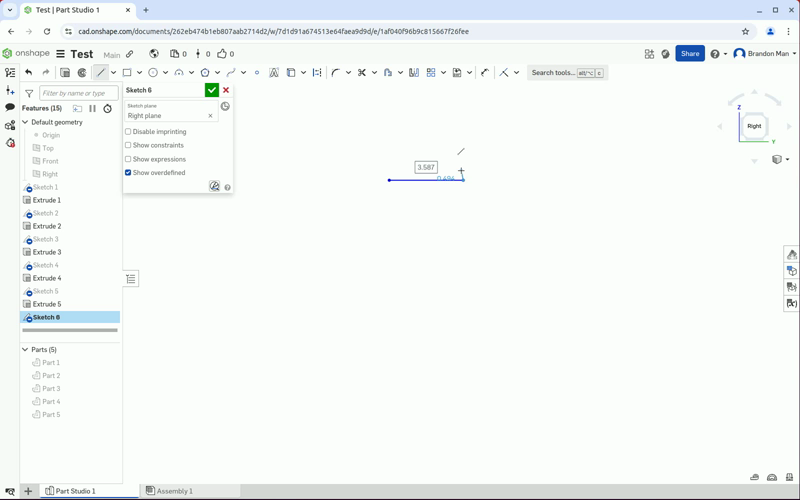
scroll(6)
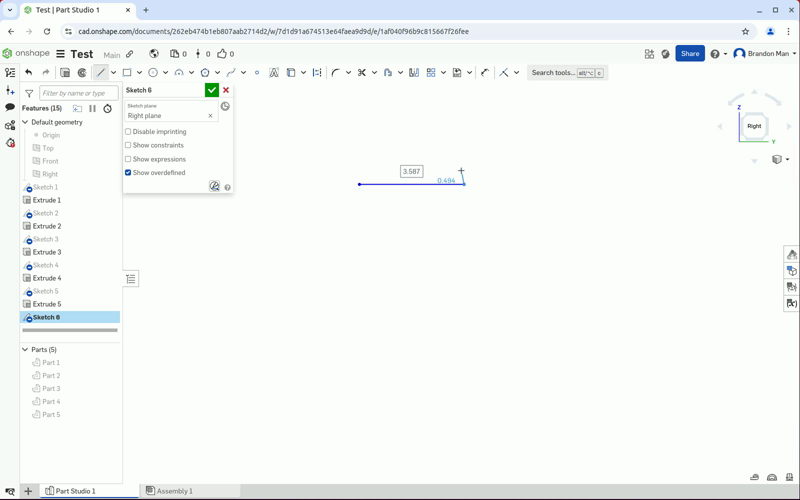
scroll(6)
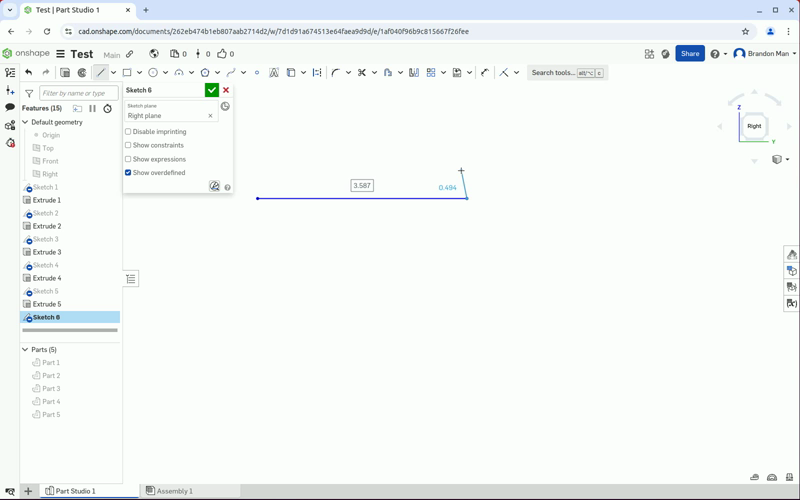
click(461, 170)
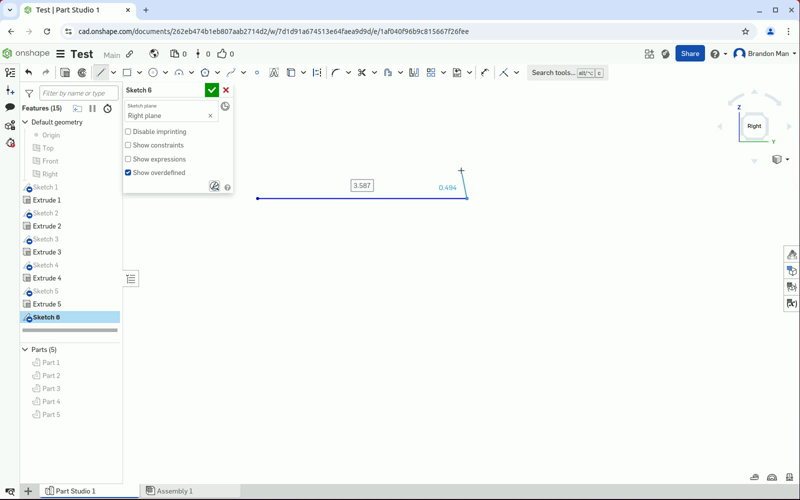
scroll(-6)
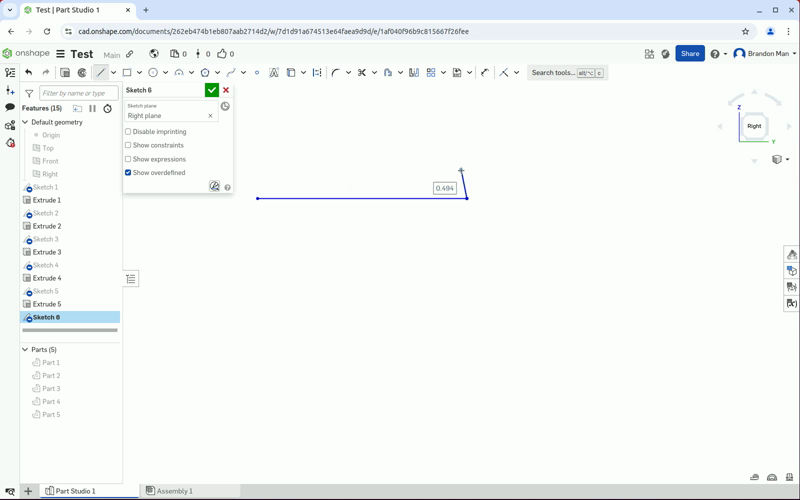
scroll(-6)
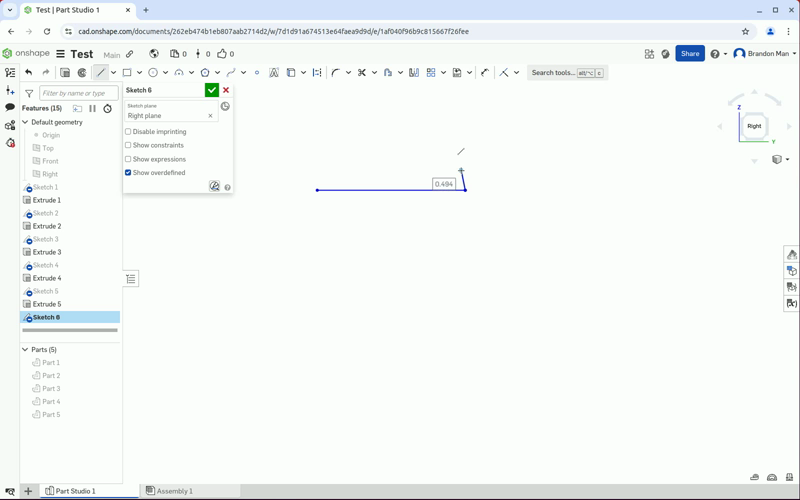
scroll(-6)
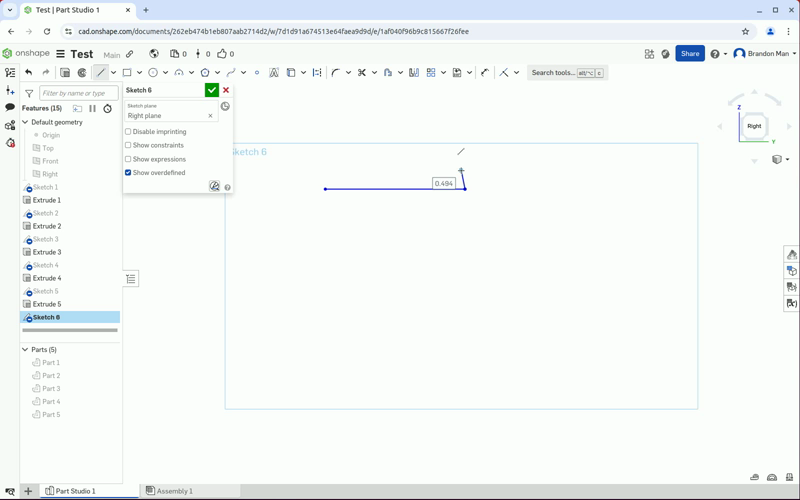
scroll(-6)
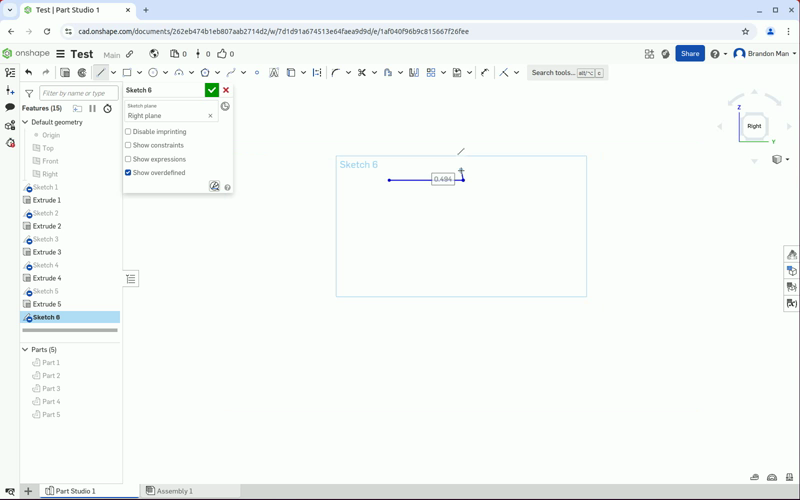
scroll(-6)
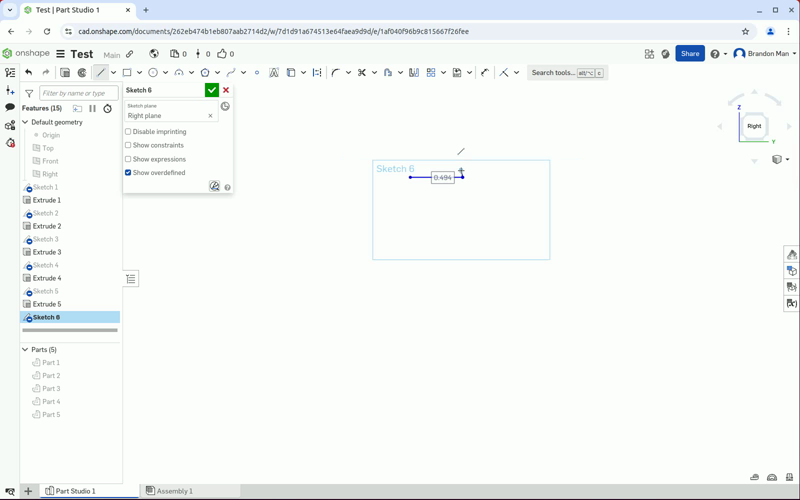
scroll(-6)
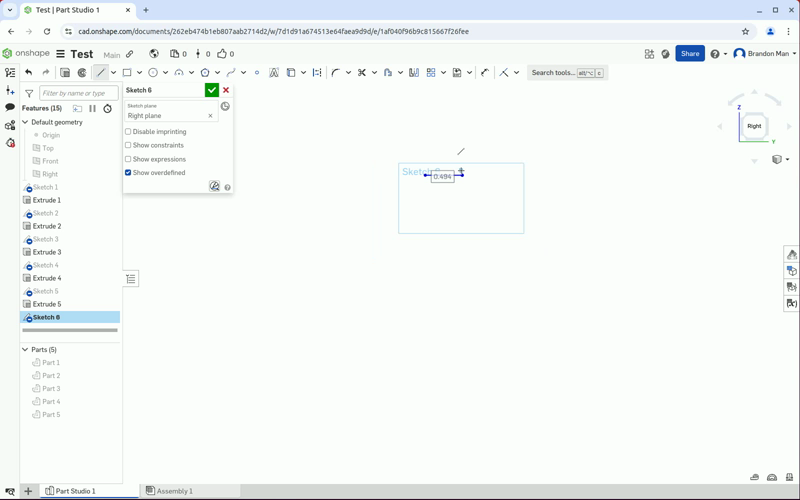
scroll(-6)
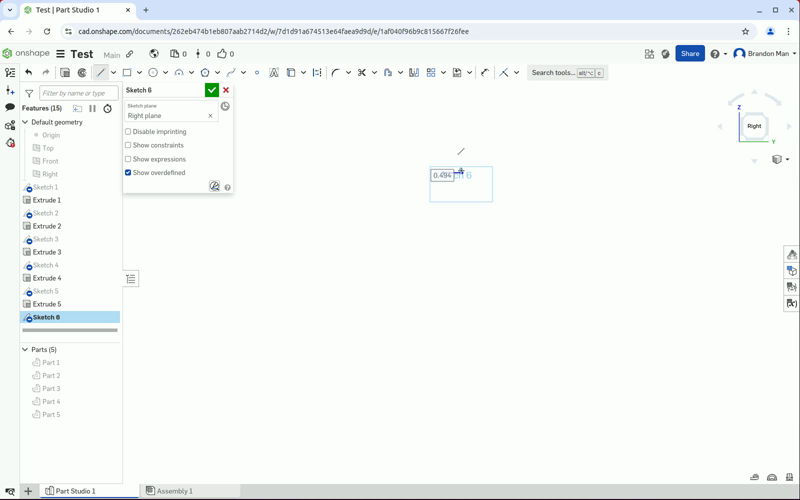
key_up(shift)
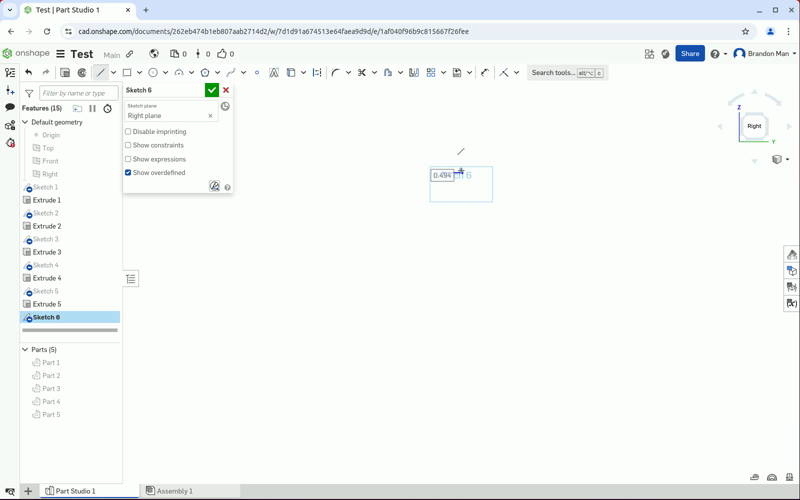
mouse_move(491, 170)
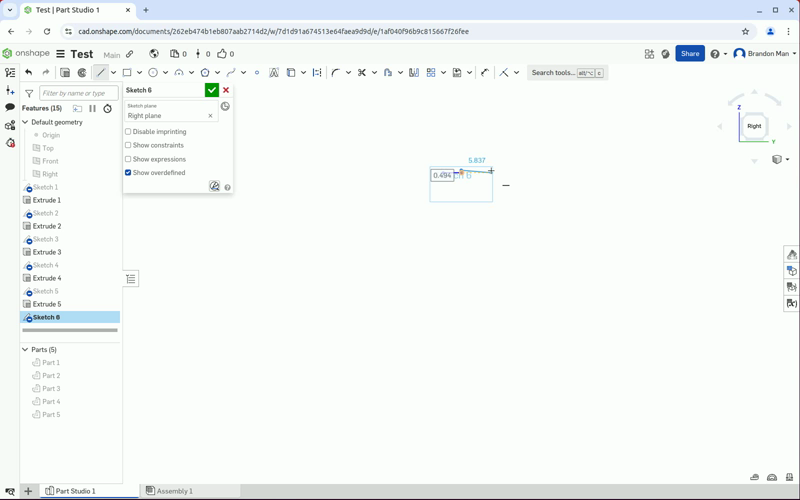
key_down(shift)
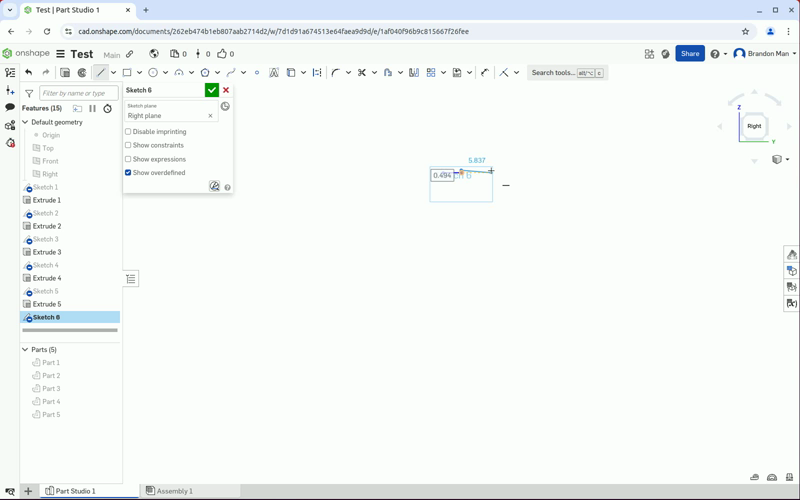
mouse_move(443, 172)
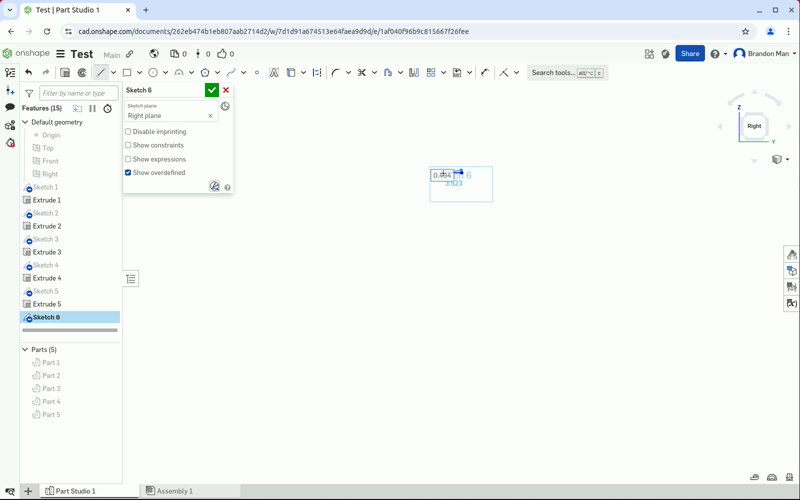
key_up(shift)
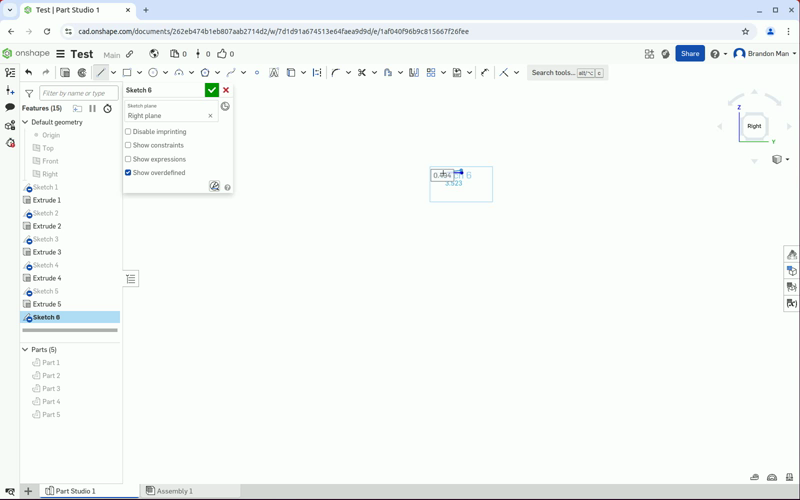
click(443, 172)
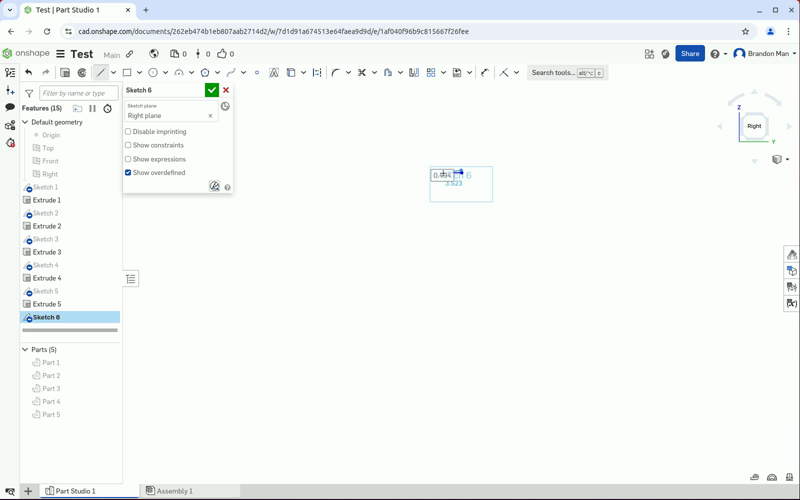
key(esc)
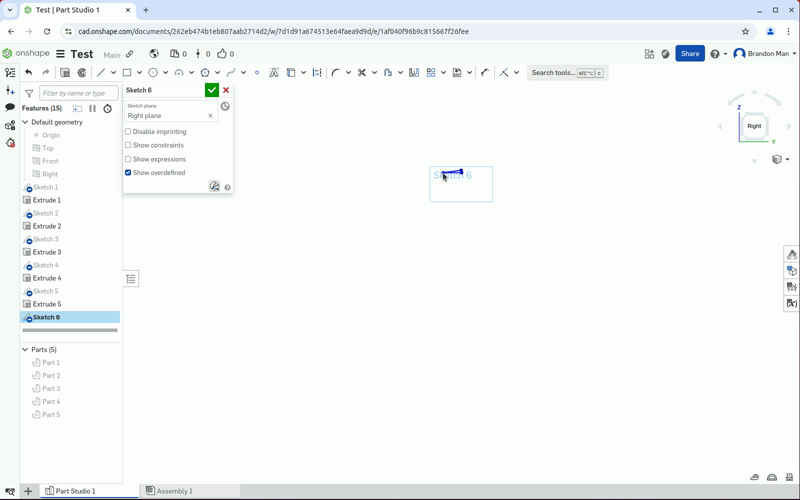
mouse_move(461, 172)
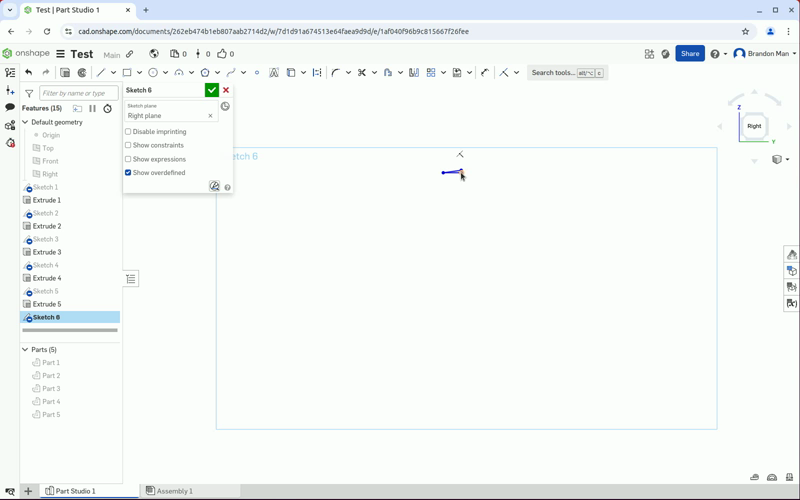
scroll(6)
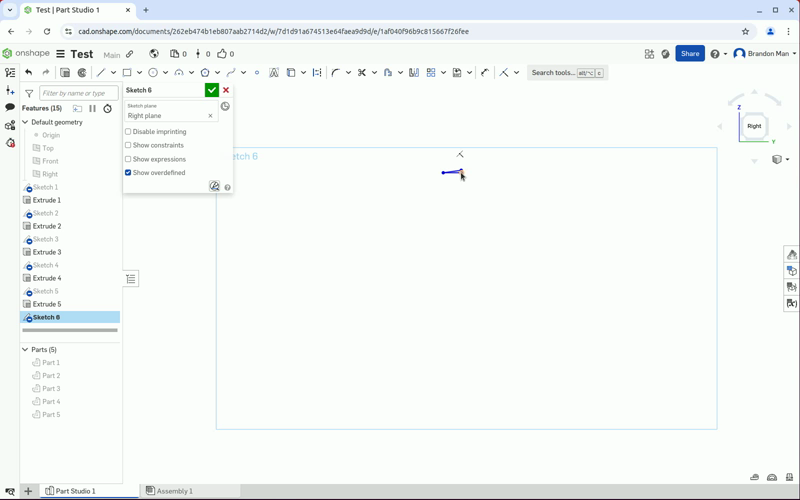
scroll(6)
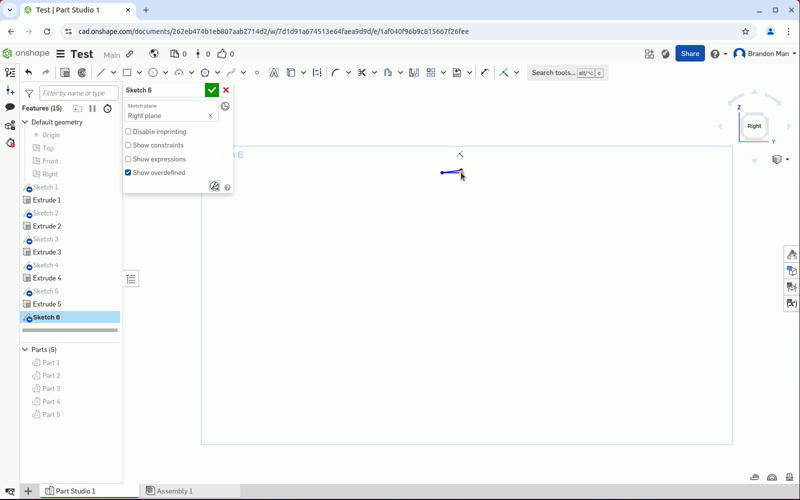
scroll(6)
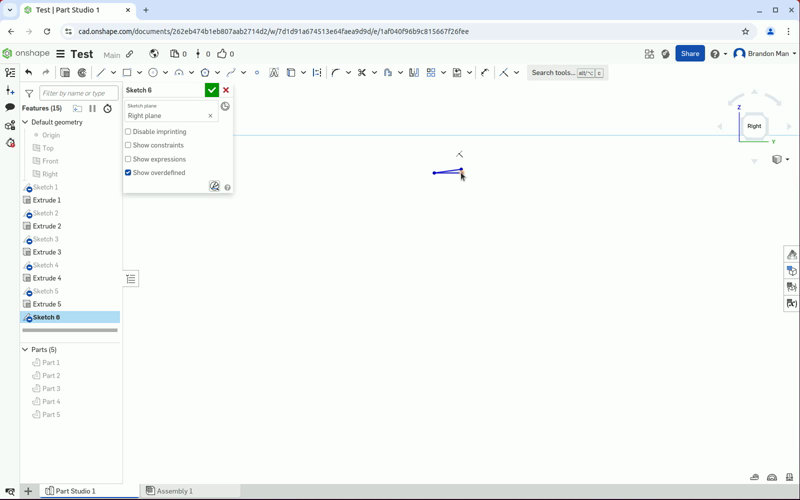
scroll(6)
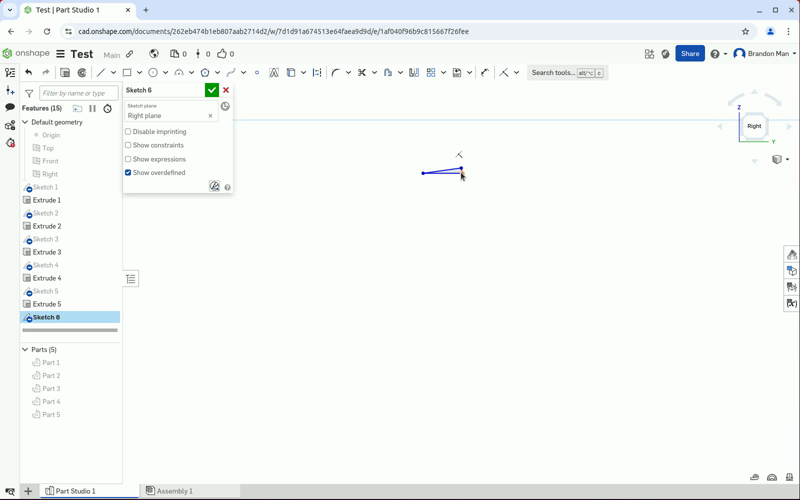
scroll(6)
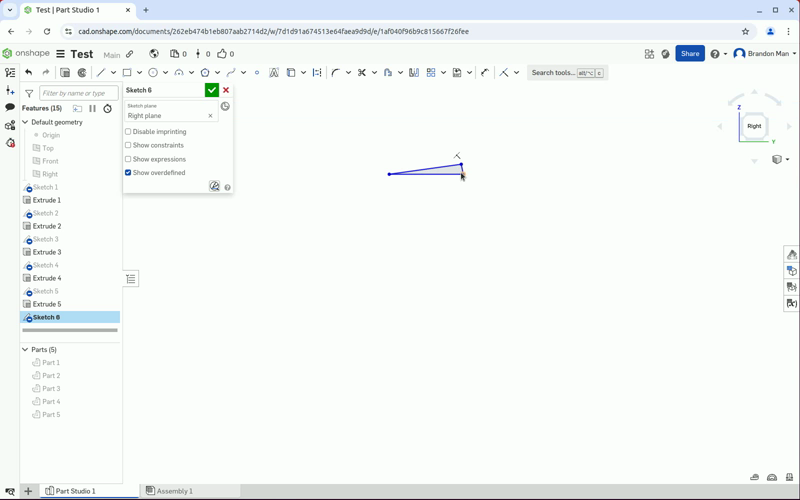
scroll(6)
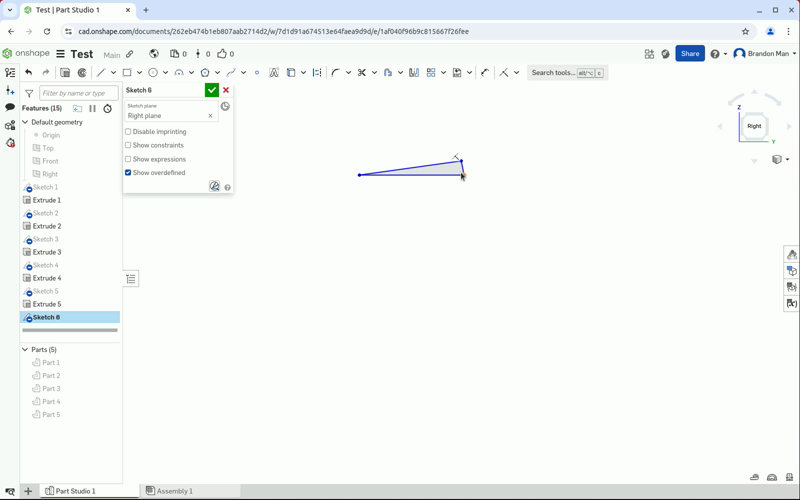
scroll(6)
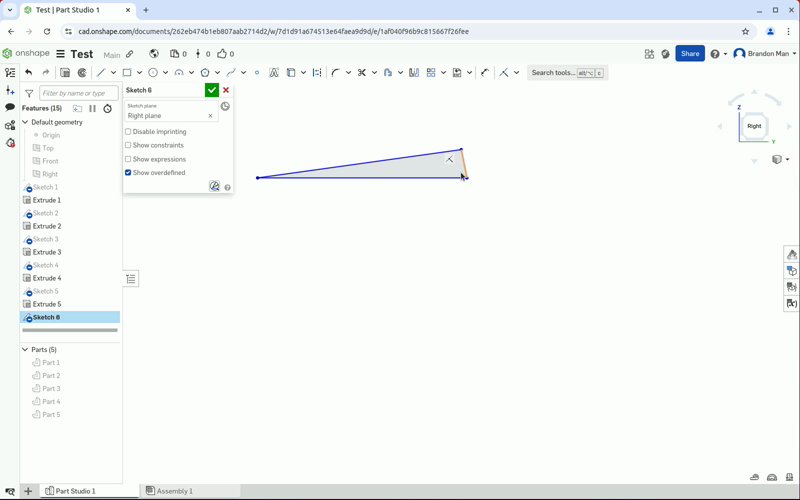
click(461, 172)
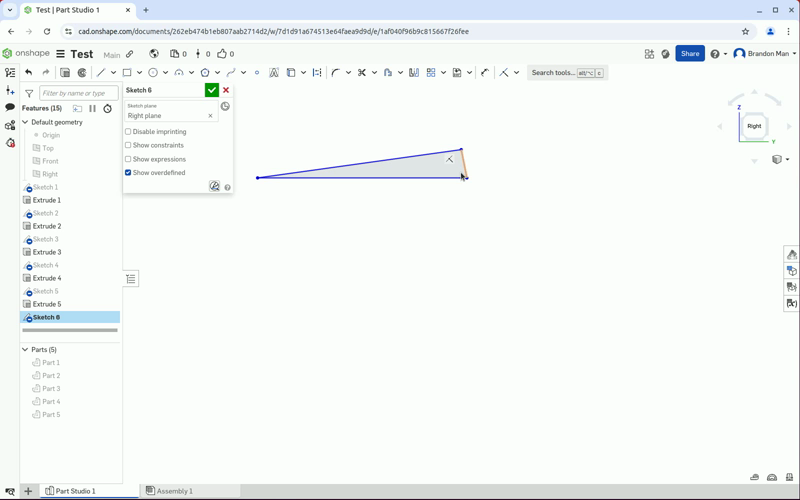
scroll(-6)
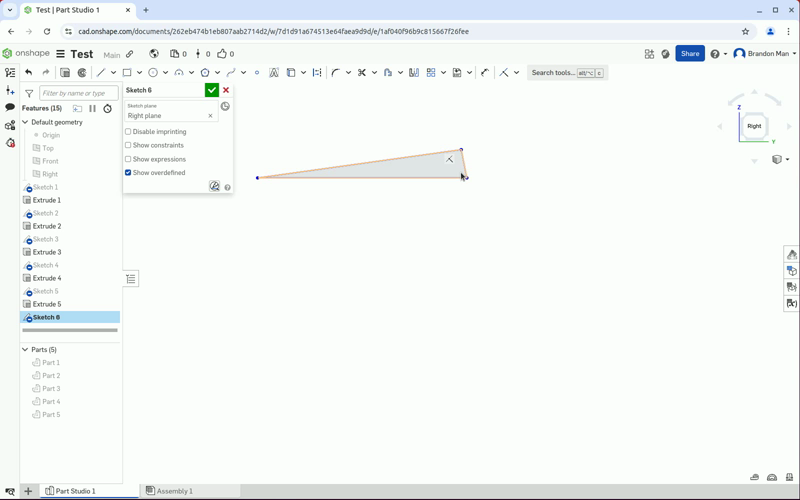
scroll(-6)
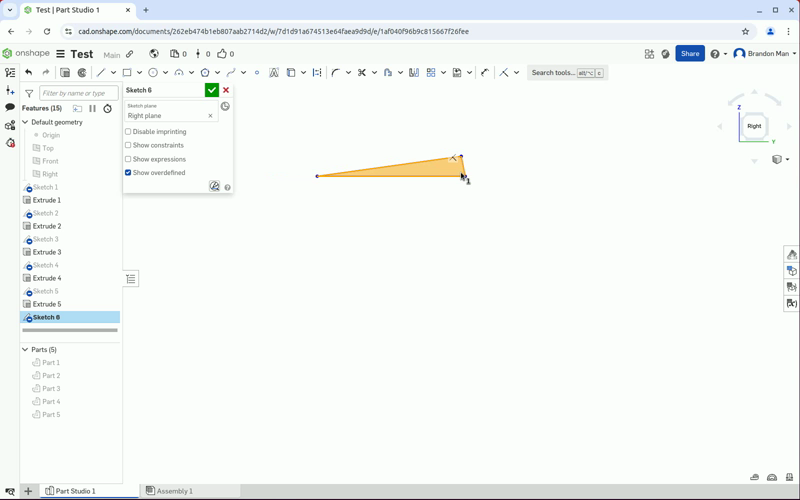
scroll(-6)
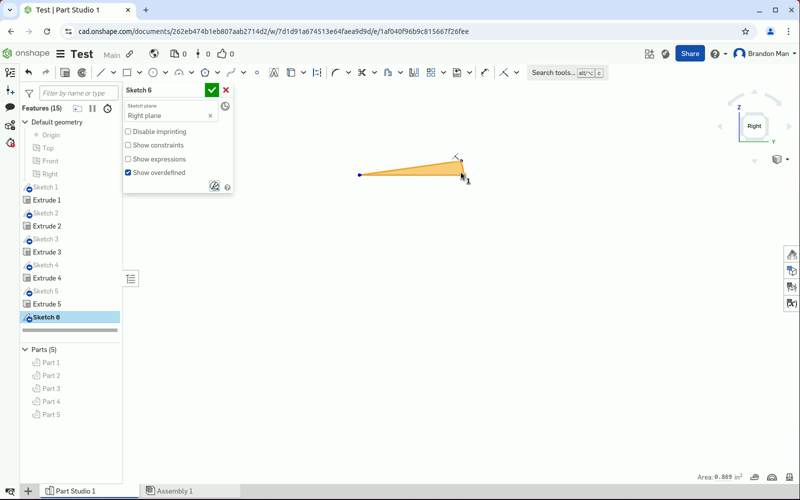
scroll(-6)
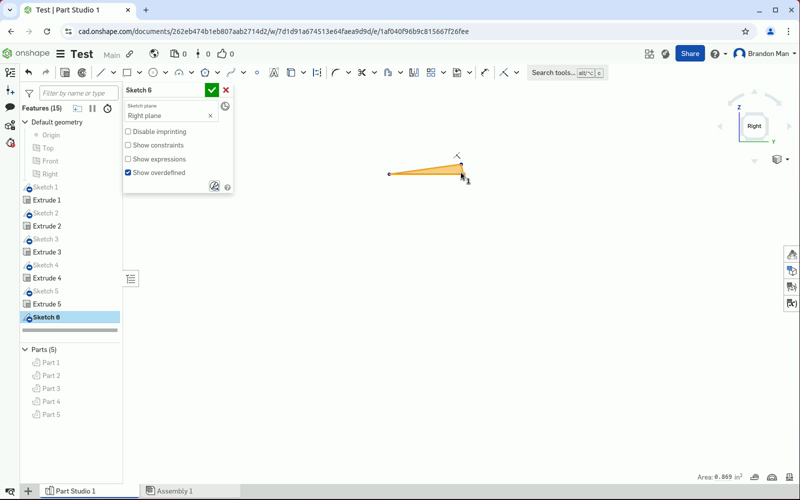
scroll(-6)
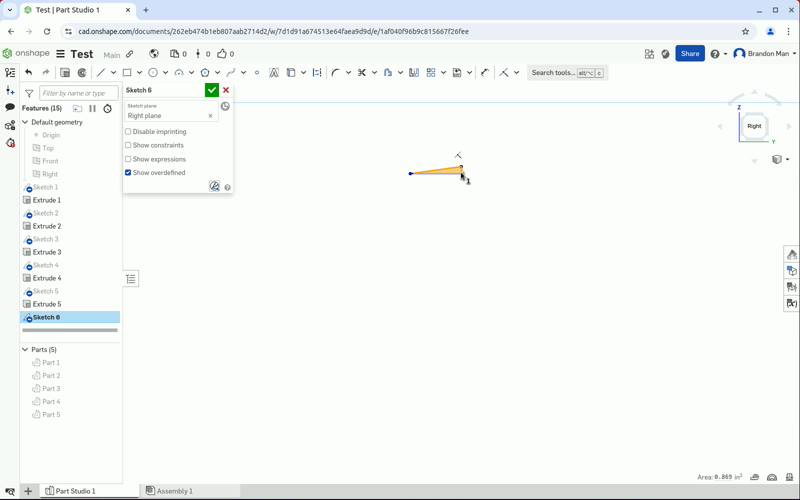
scroll(-6)
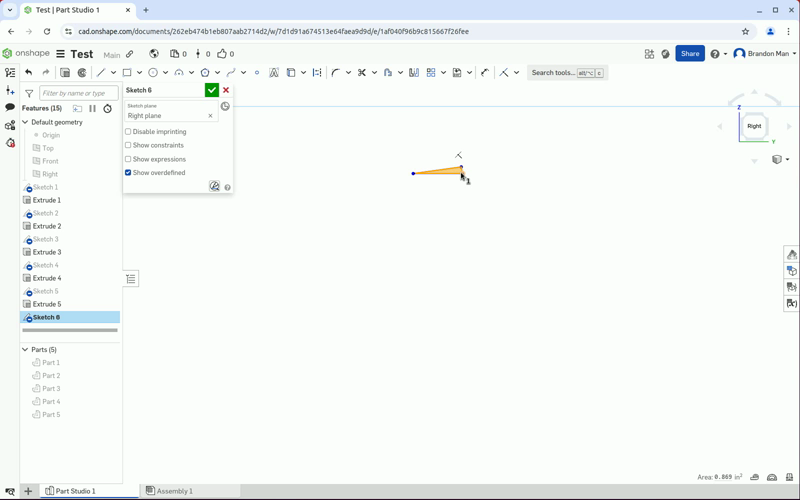
scroll(-6)
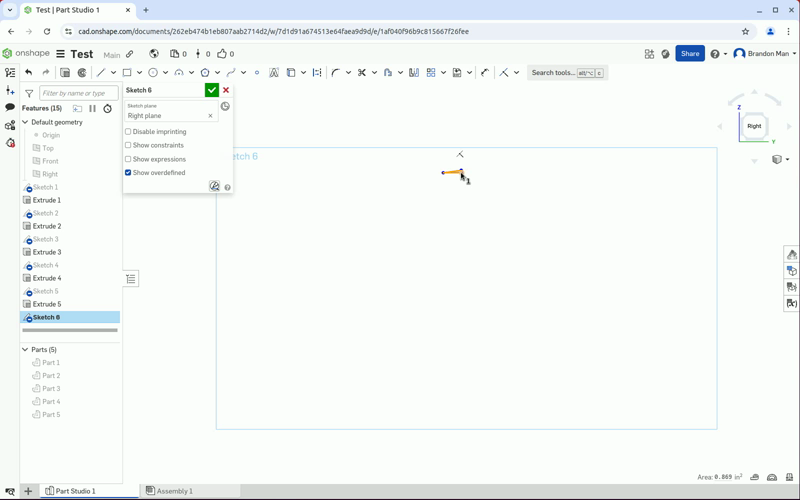
mouse_move(73, 352)
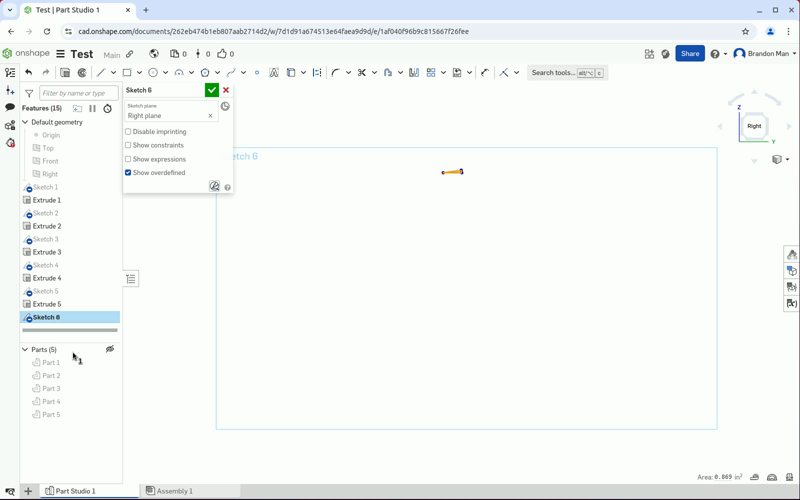
key(shift+y)
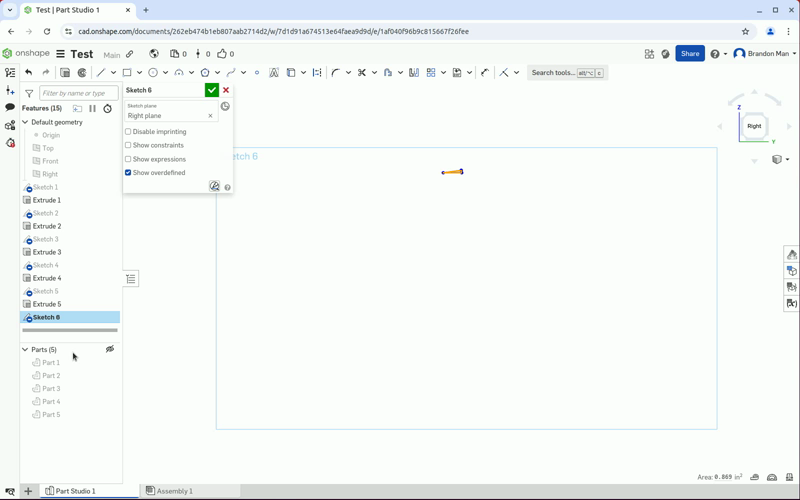
key(shift+e)
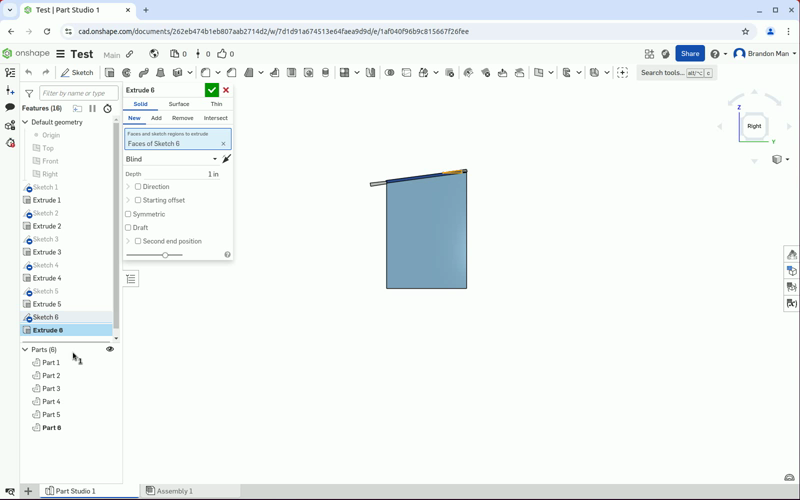
mouse_move(143, 106)
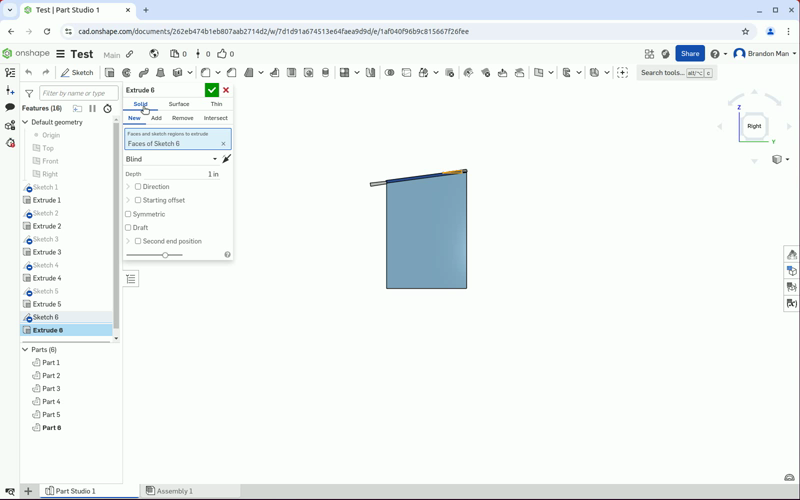
click(143, 106)
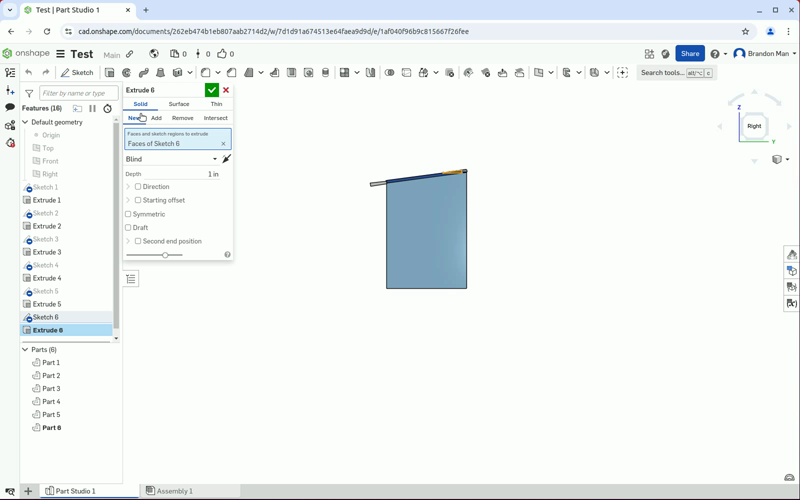
mouse_move(137, 120)
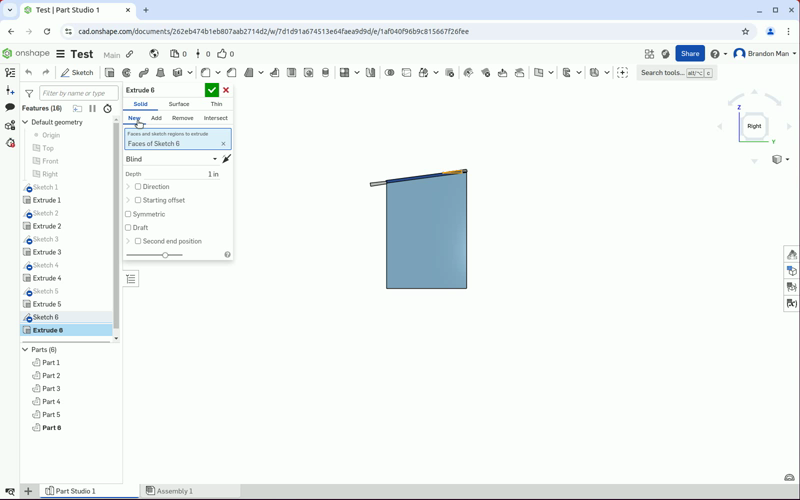
click(137, 120)
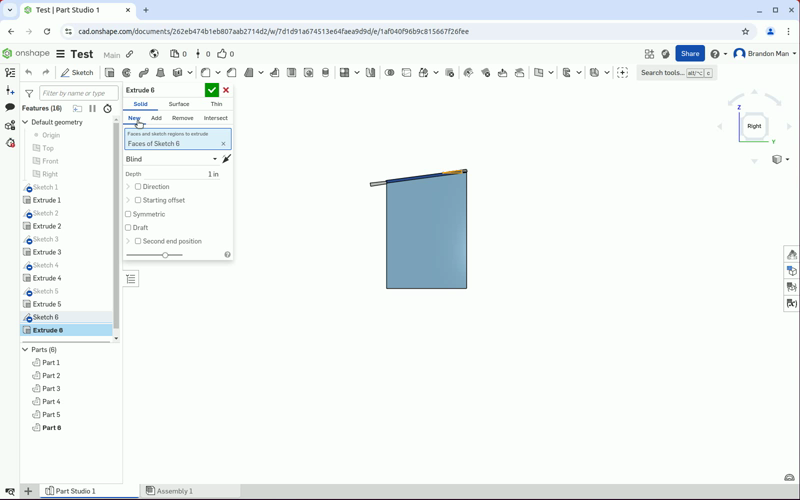
key(tab, 4)
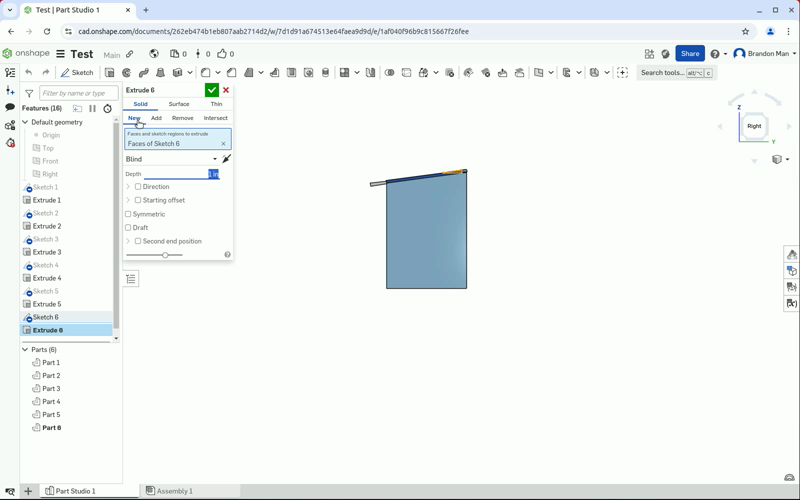
text(-0.481)
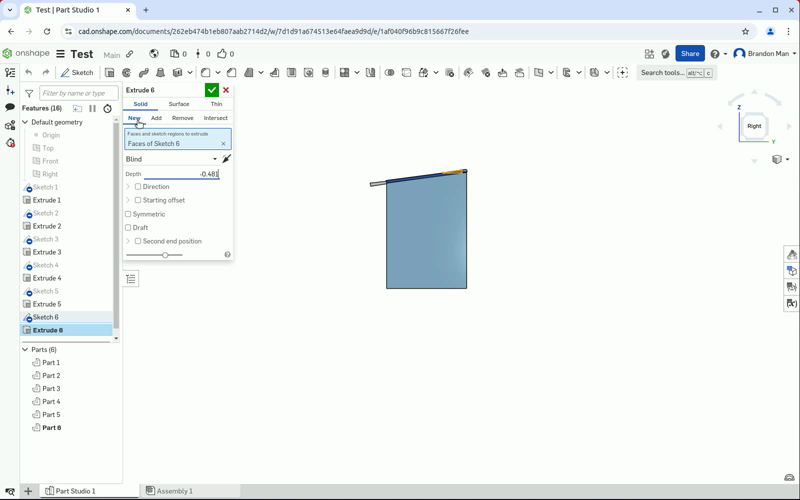
key(enter)
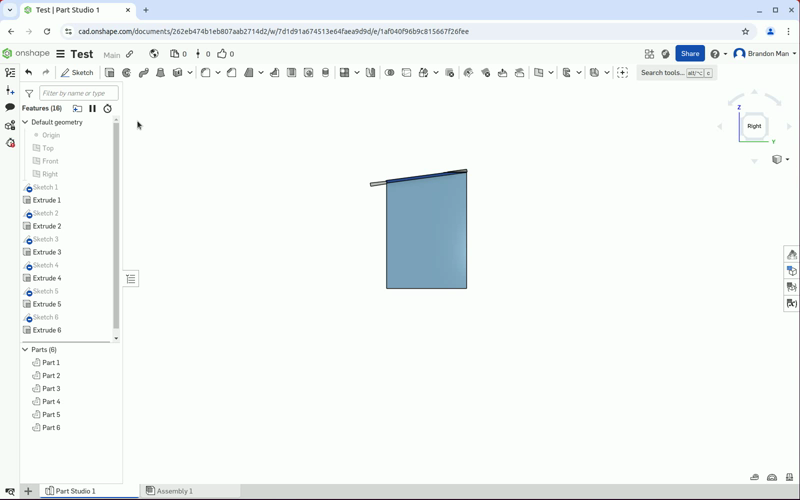
key(shift+h)
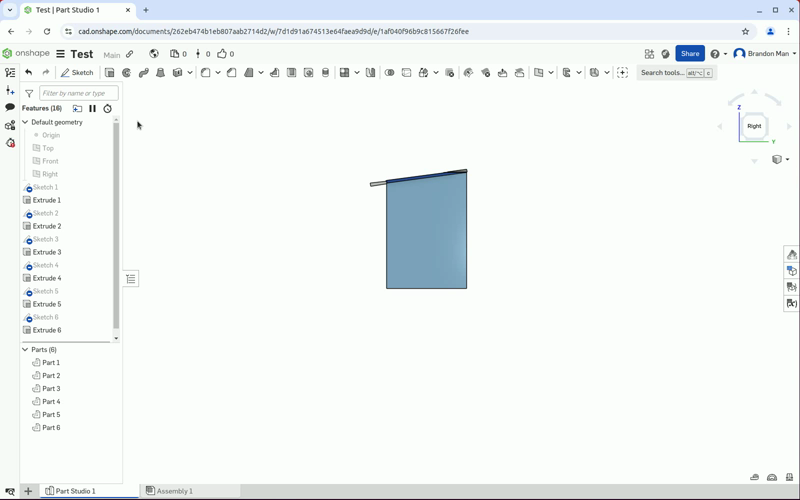
key(shift+h)
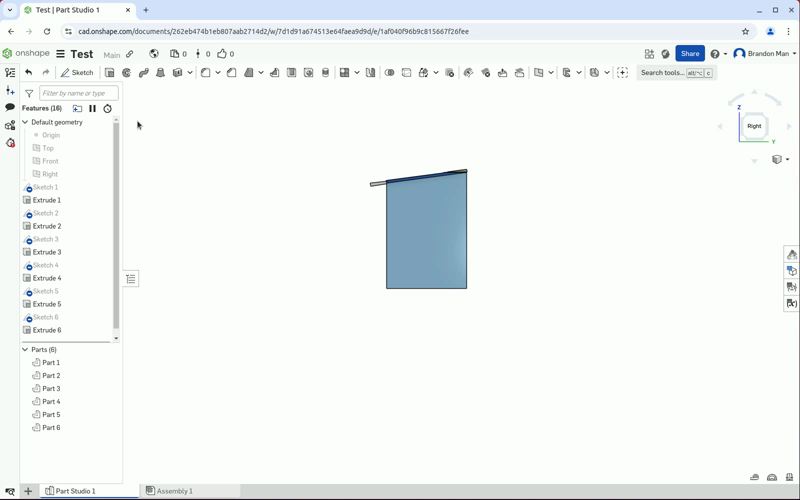
mouse_move(69, 189)
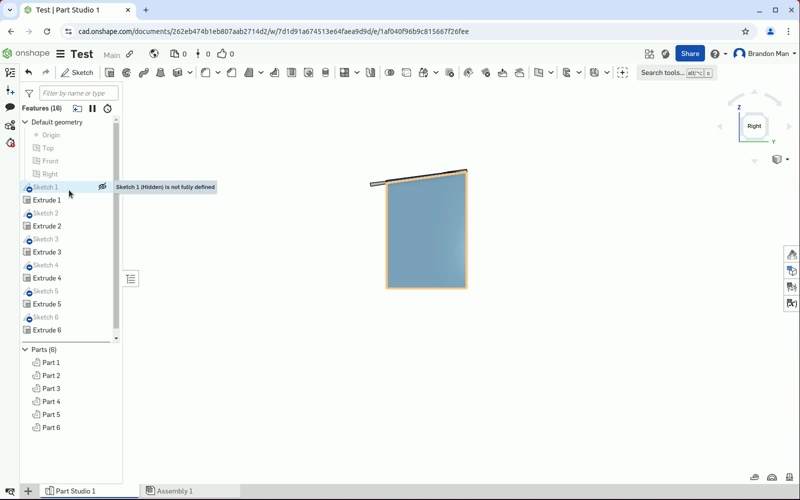
click(69, 189)
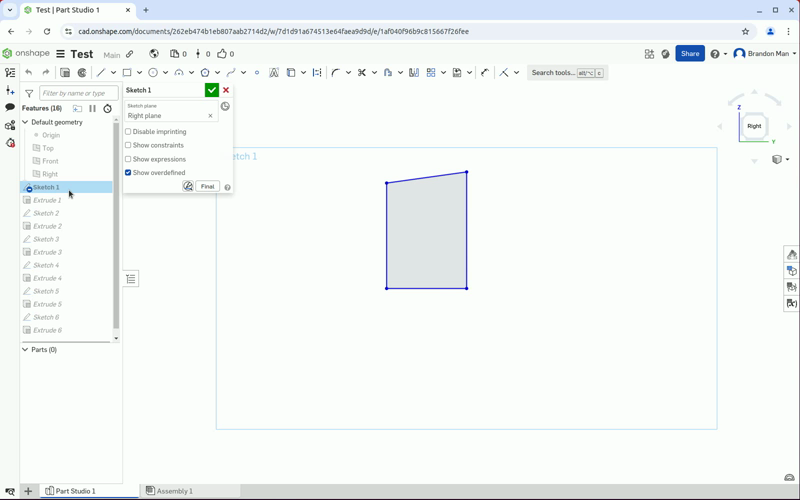
mouse_move(229, 92)
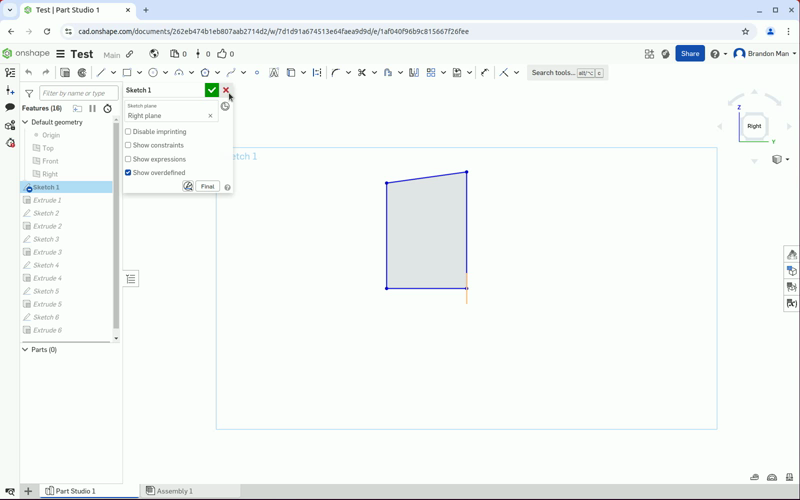
click(229, 92)
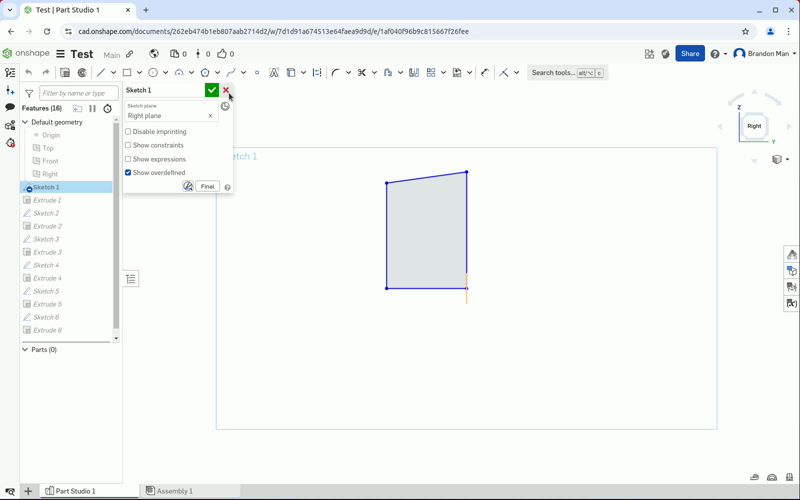
key(shift+s)
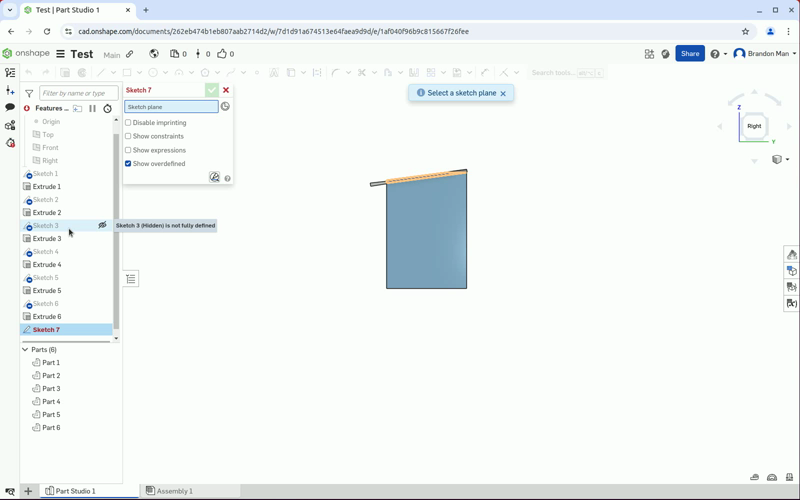
scroll(3)
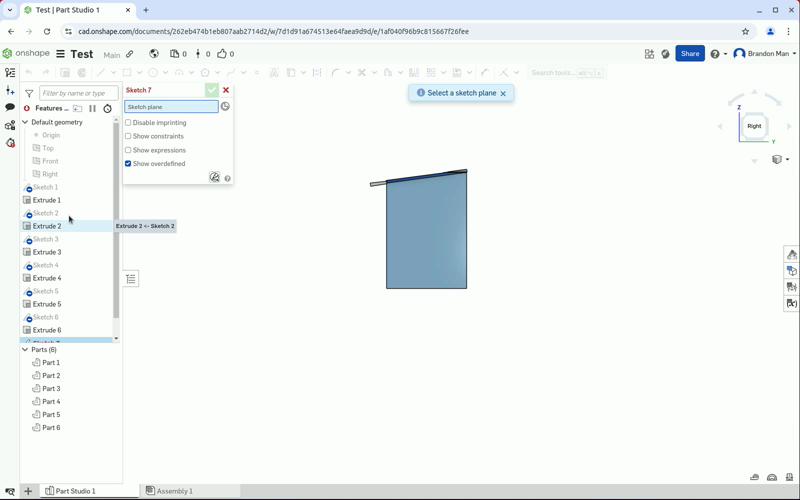
mouse_move(69, 176)
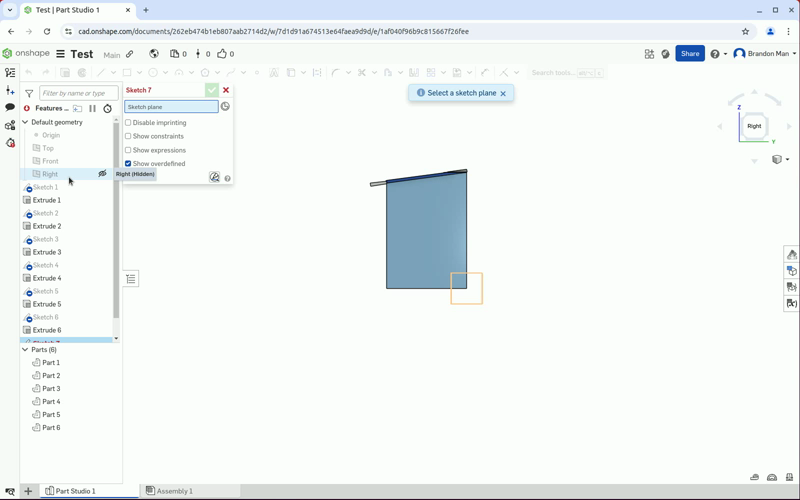
click(69, 176)
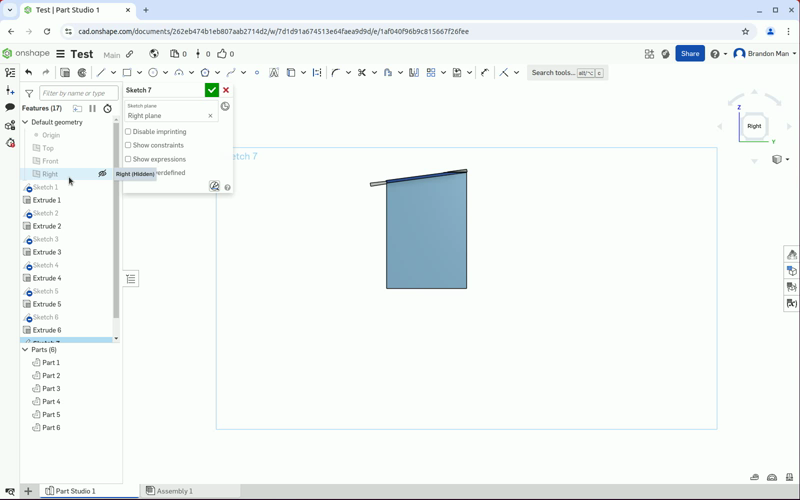
mouse_move(73, 352)
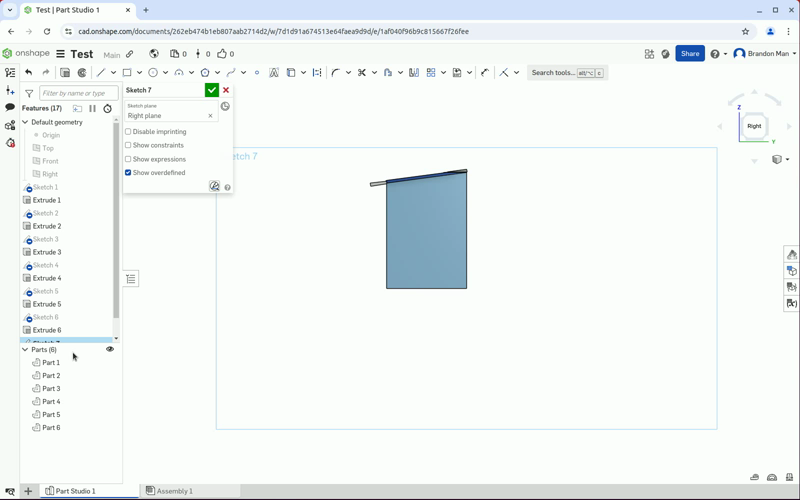
key(y)
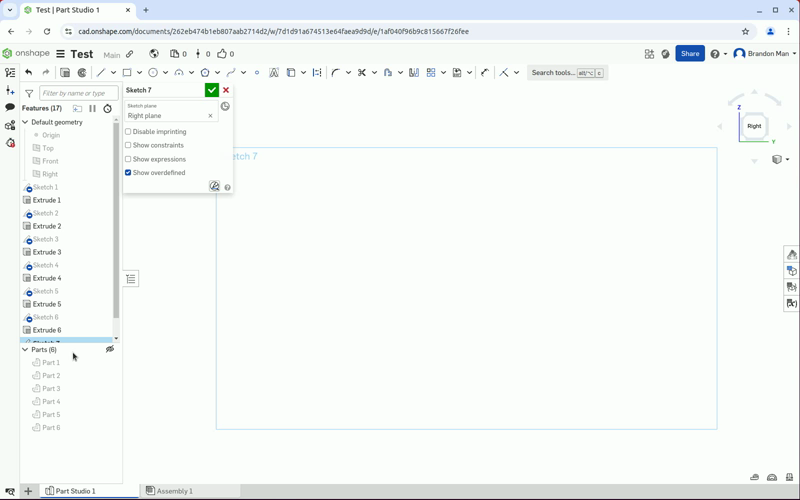
key(l)
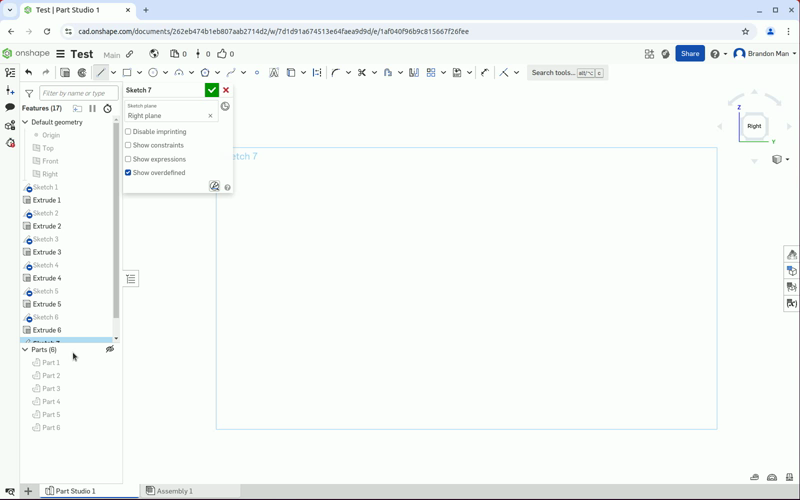
key_down(shift)
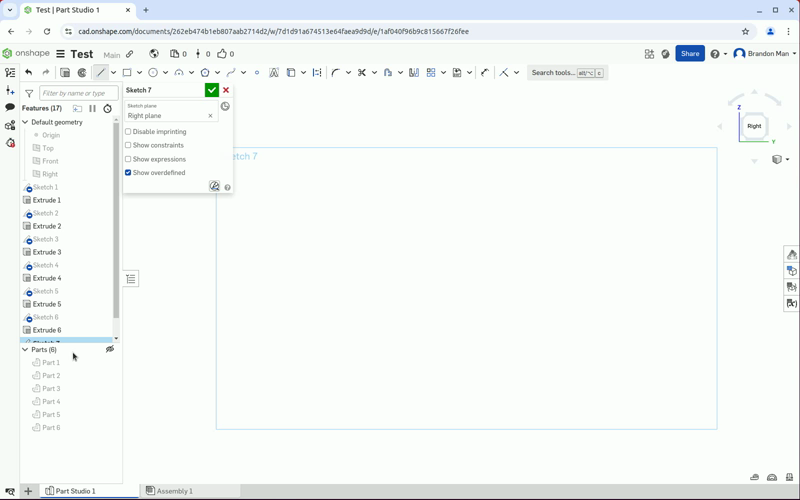
mouse_move(370, 183)
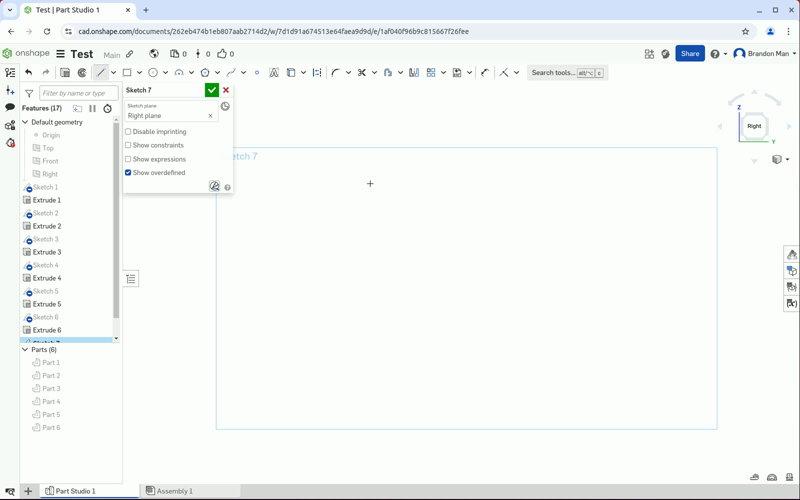
click(370, 183)
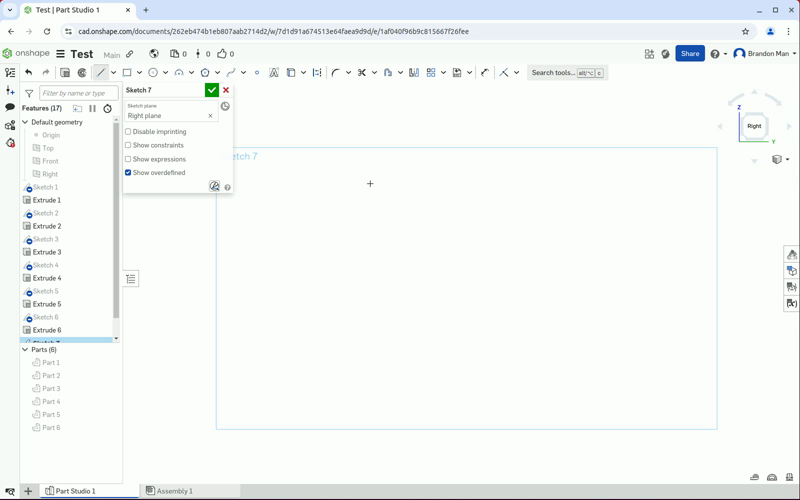
key_up(shift)
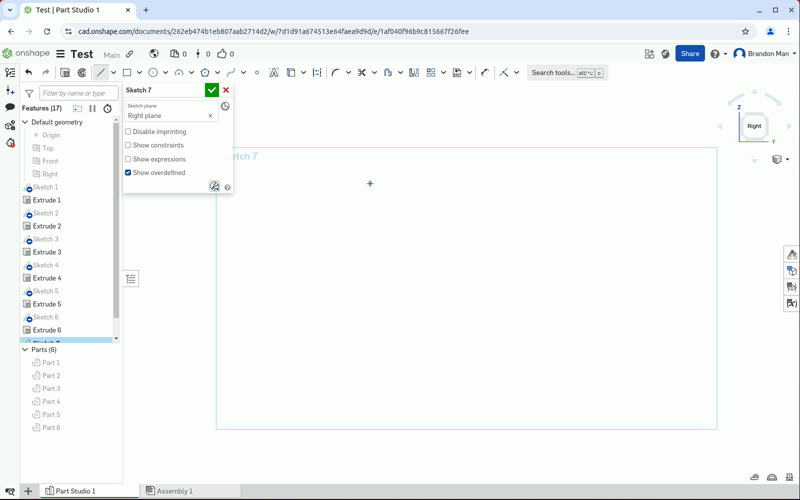
key_down(shift)
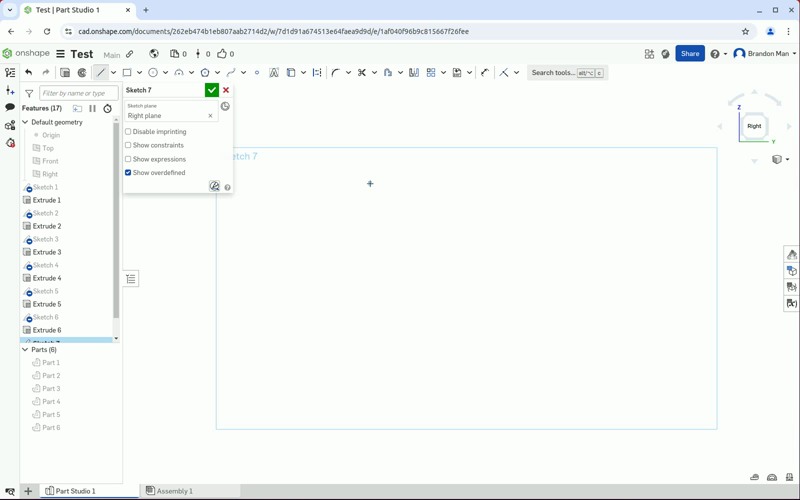
mouse_move(400, 183)
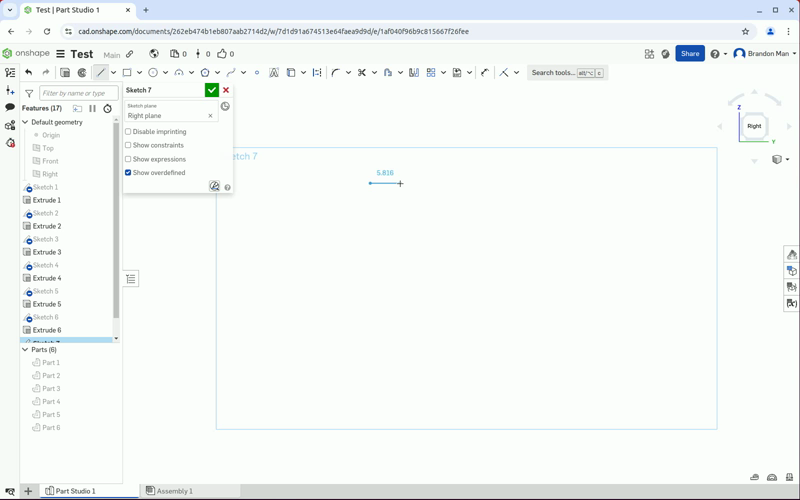
mouse_move(370, 186)
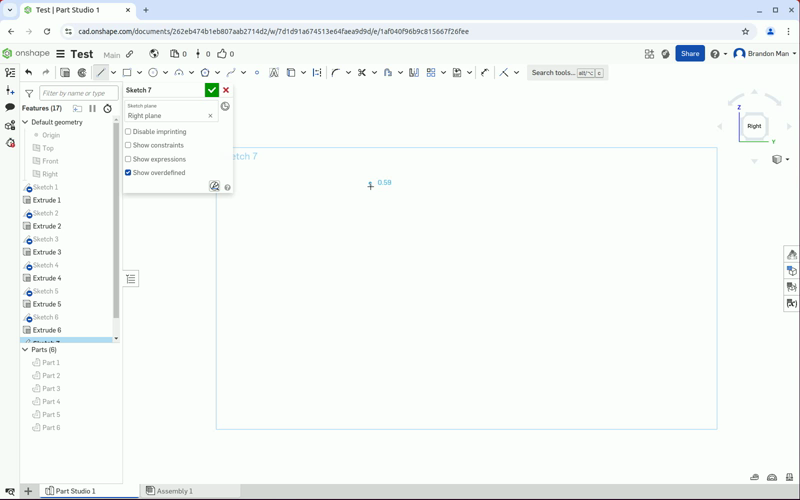
scroll(6)
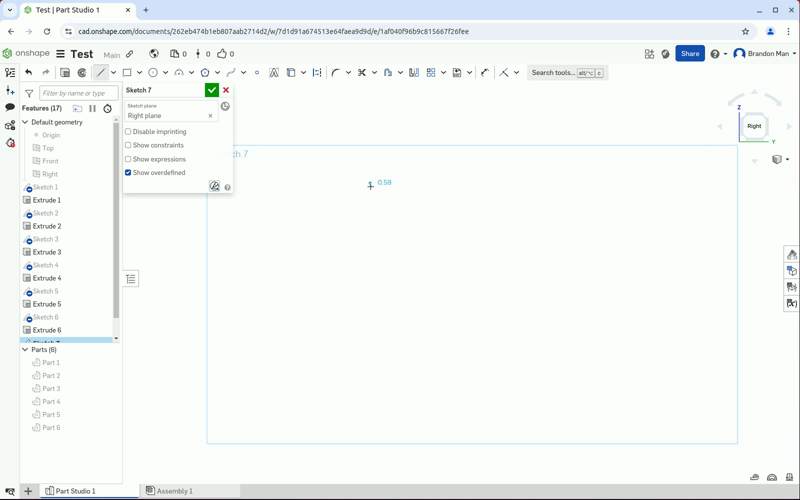
scroll(6)
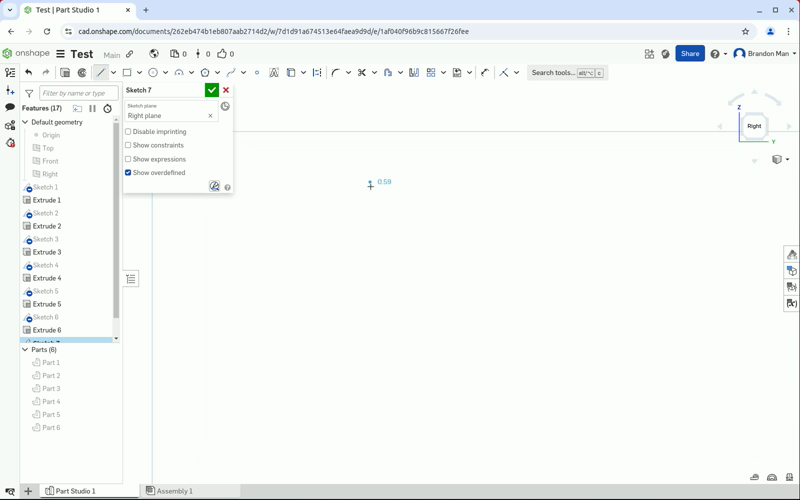
scroll(6)
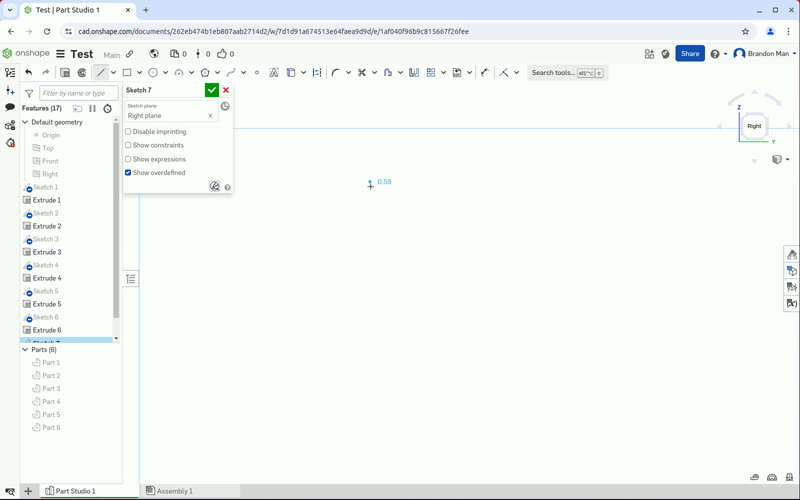
scroll(6)
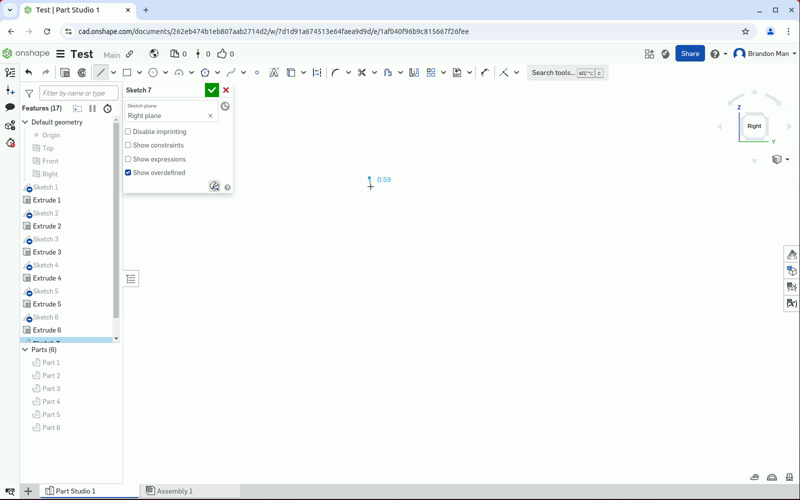
scroll(6)
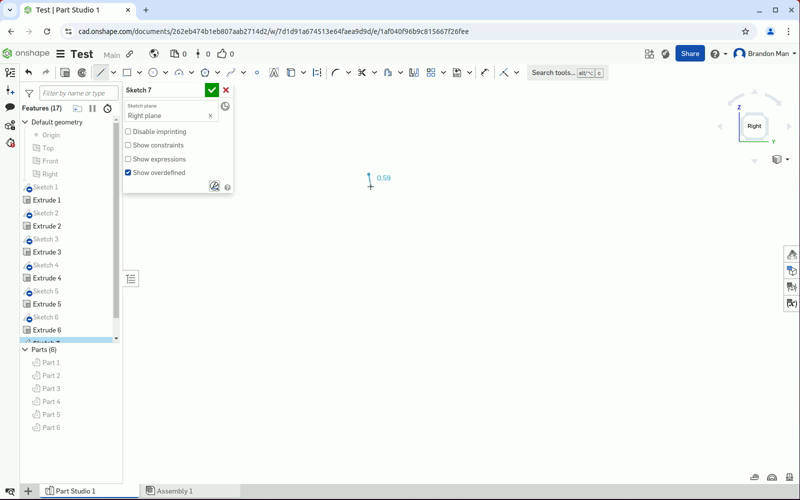
scroll(6)
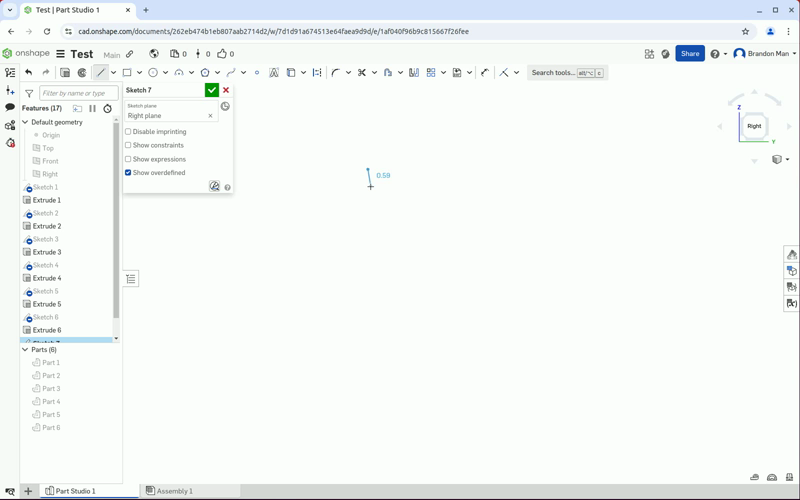
scroll(6)
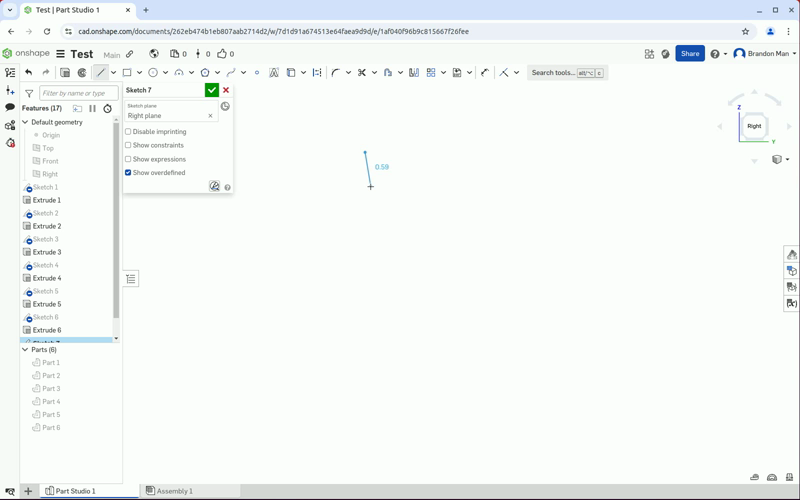
click(370, 186)
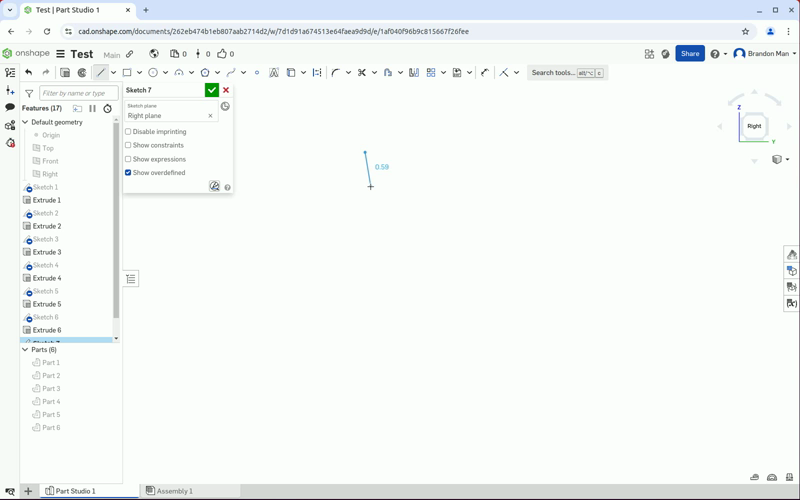
scroll(-6)
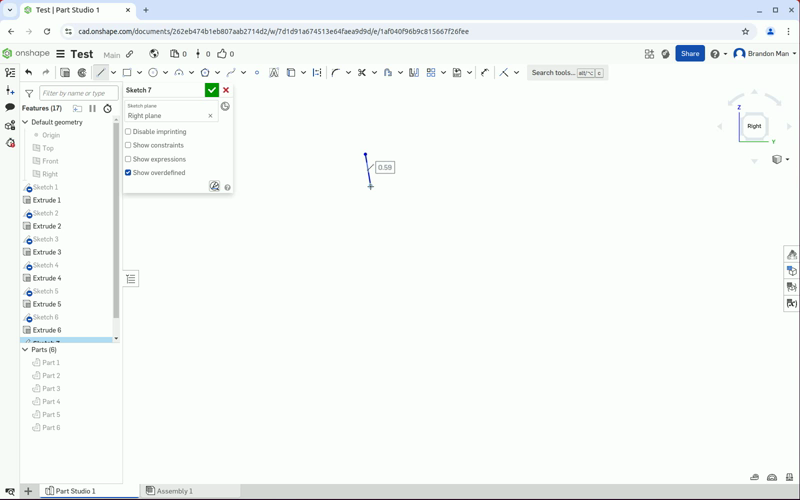
scroll(-6)
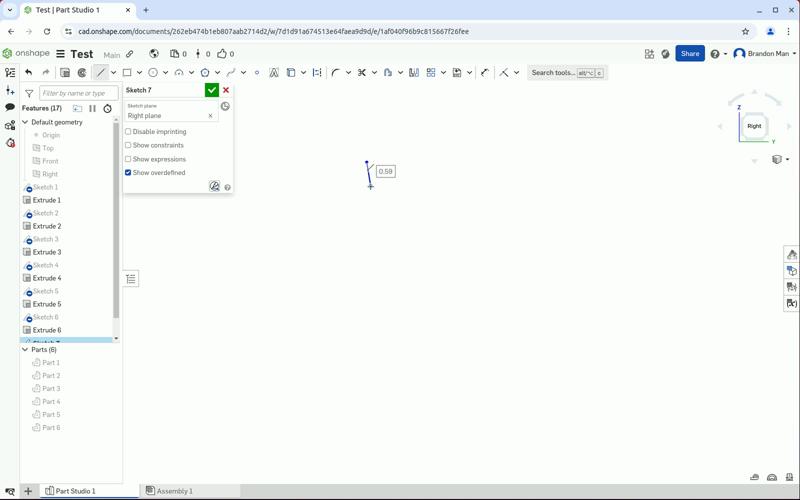
scroll(-6)
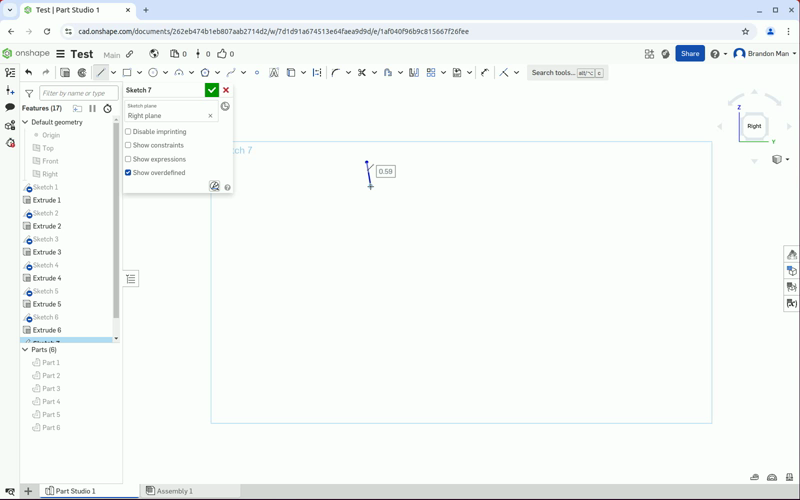
scroll(-6)
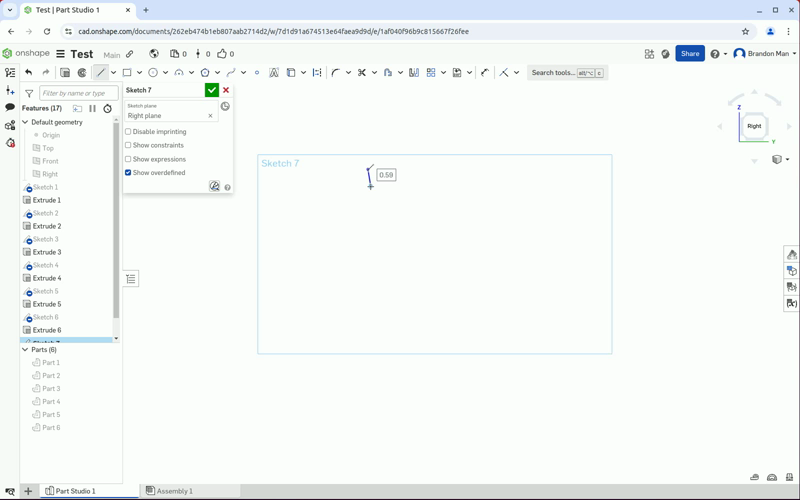
scroll(-6)
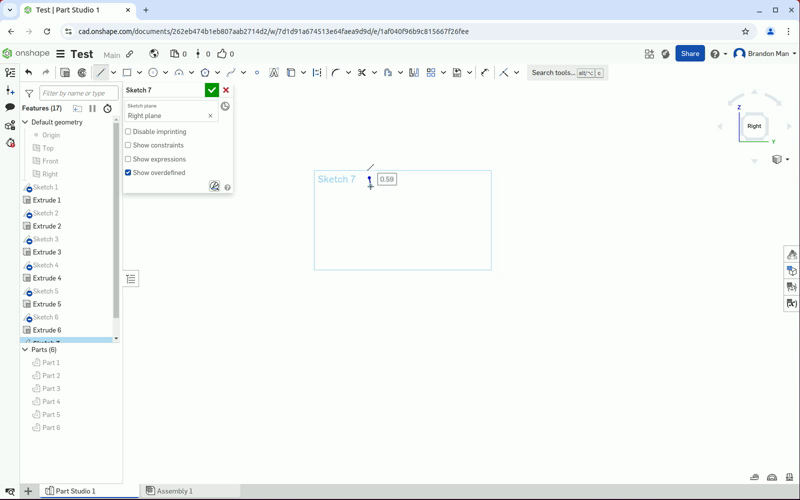
scroll(-6)
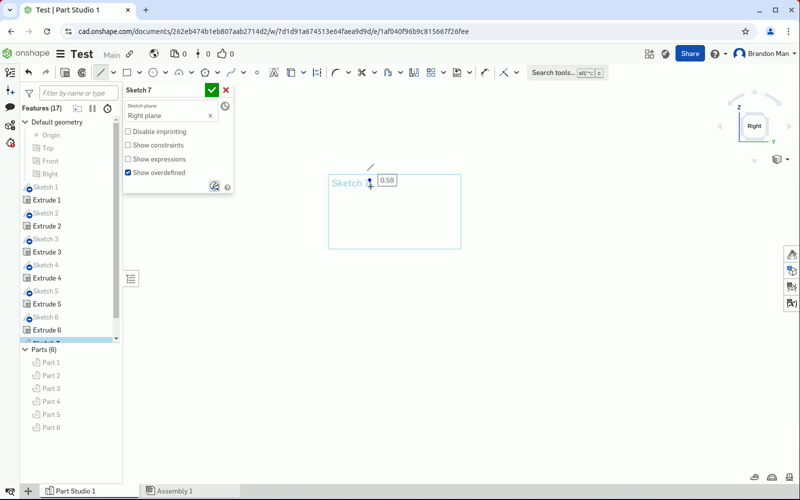
scroll(-6)
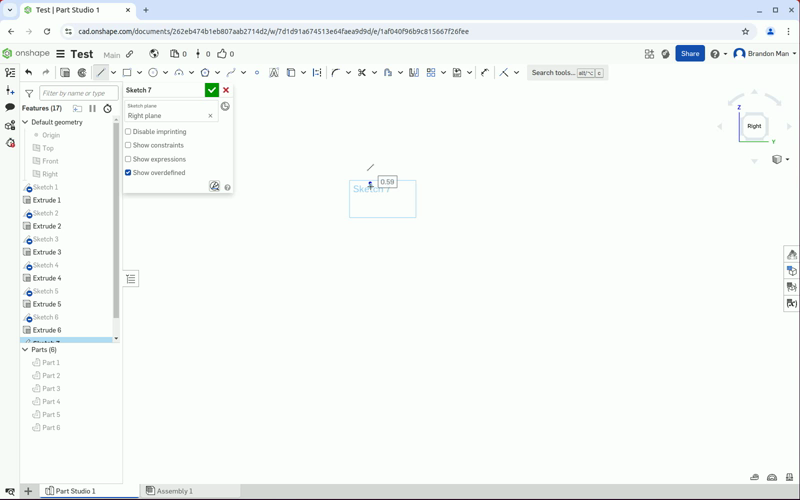
key_up(shift)
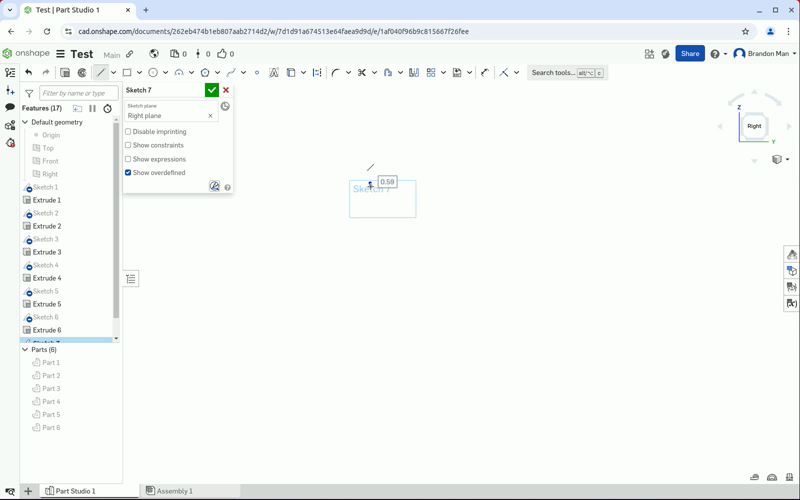
key_down(shift)
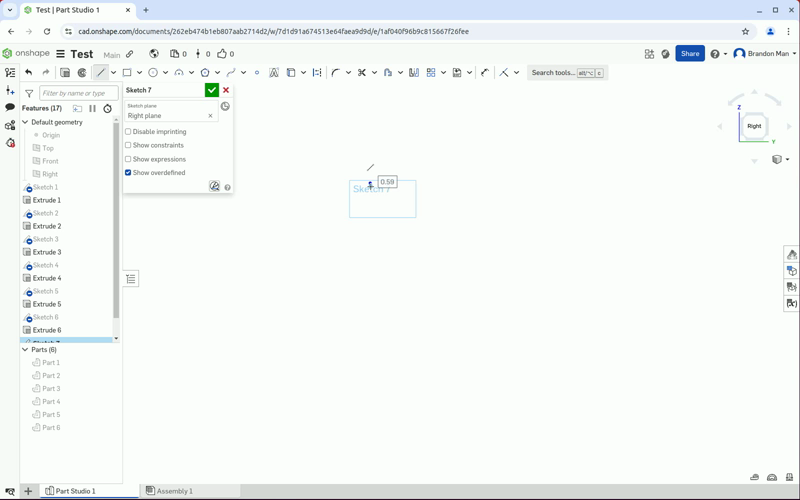
mouse_move(400, 186)
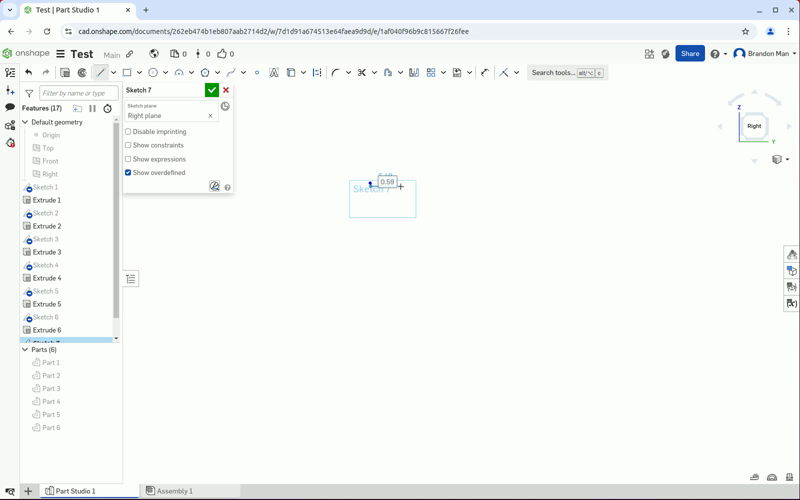
mouse_move(386, 183)
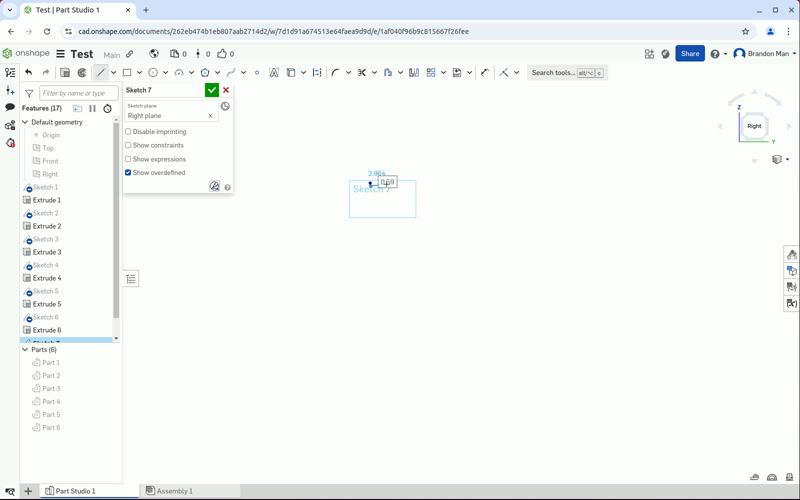
click(386, 183)
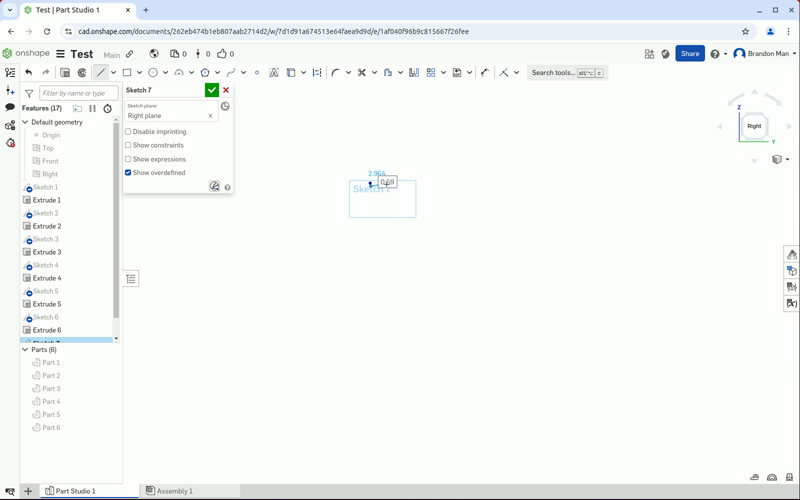
key_up(shift)
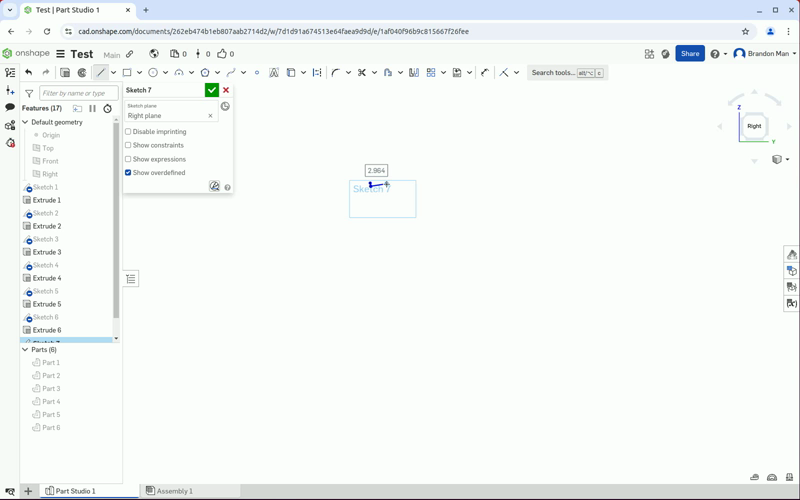
key_down(shift)
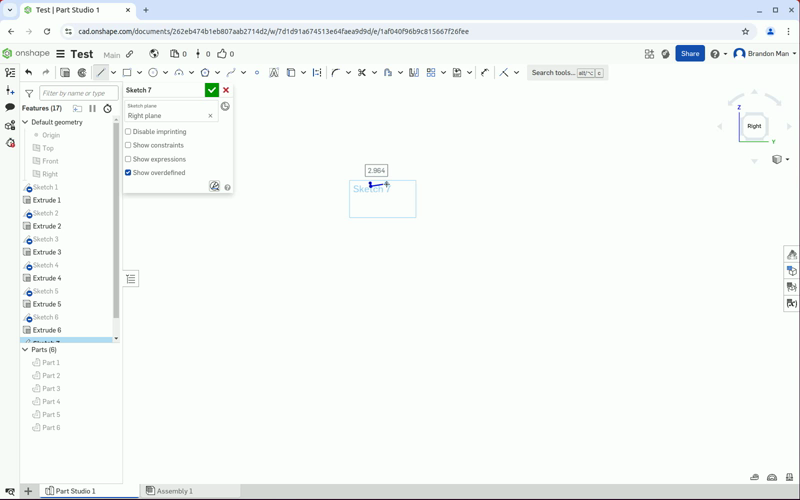
mouse_move(416, 183)
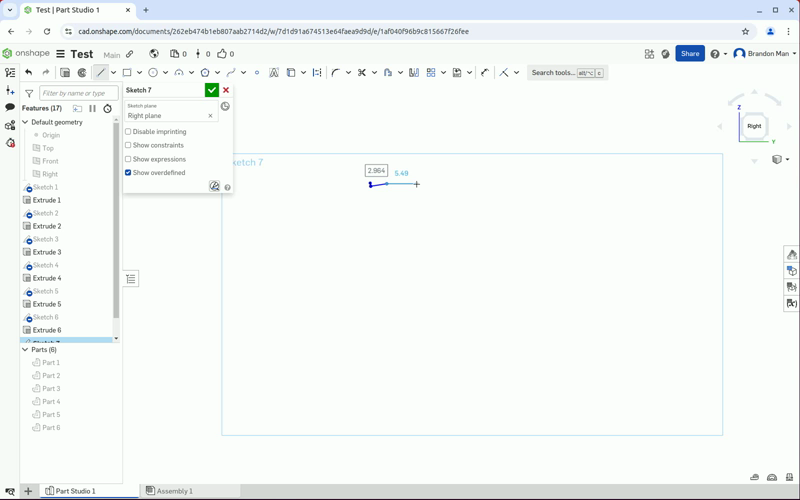
mouse_move(386, 181)
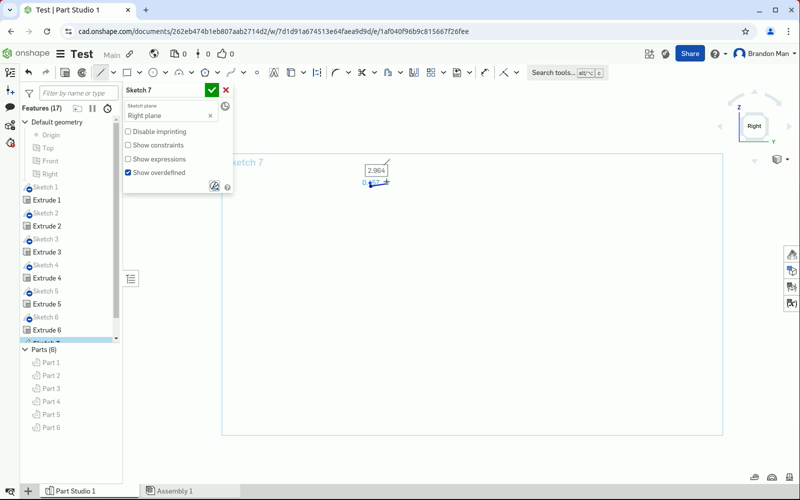
scroll(6)
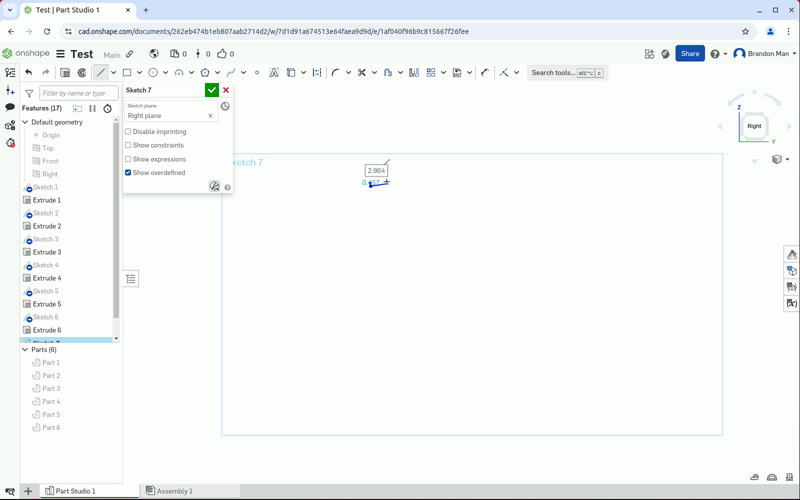
scroll(6)
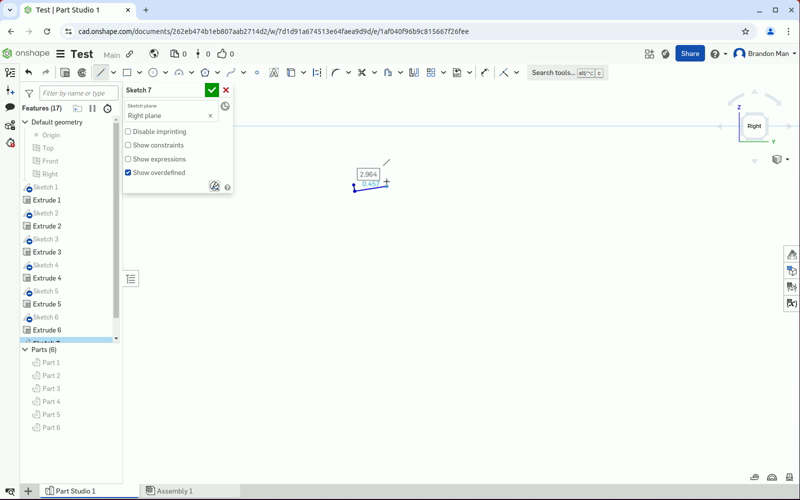
scroll(6)
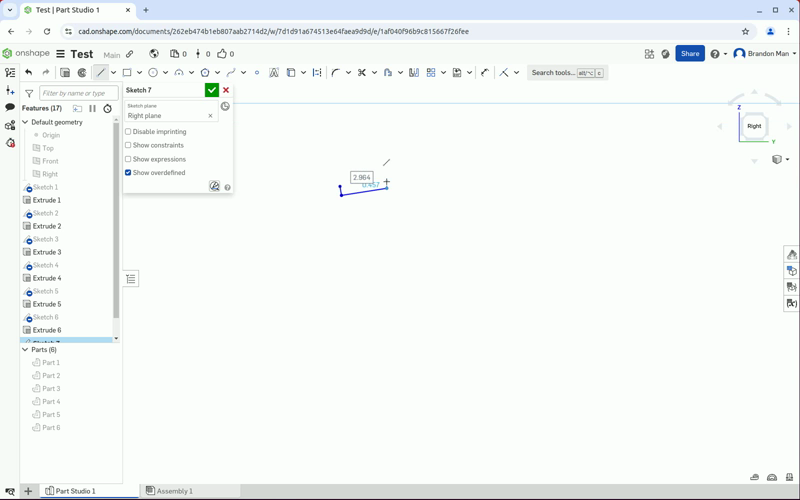
scroll(6)
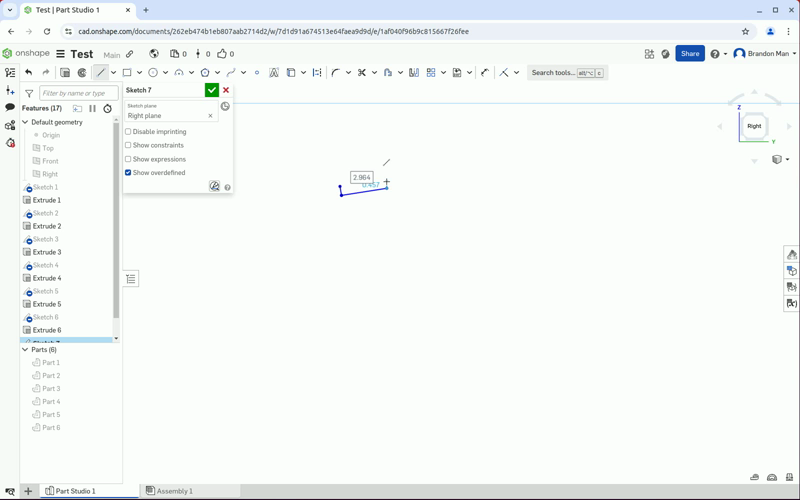
scroll(6)
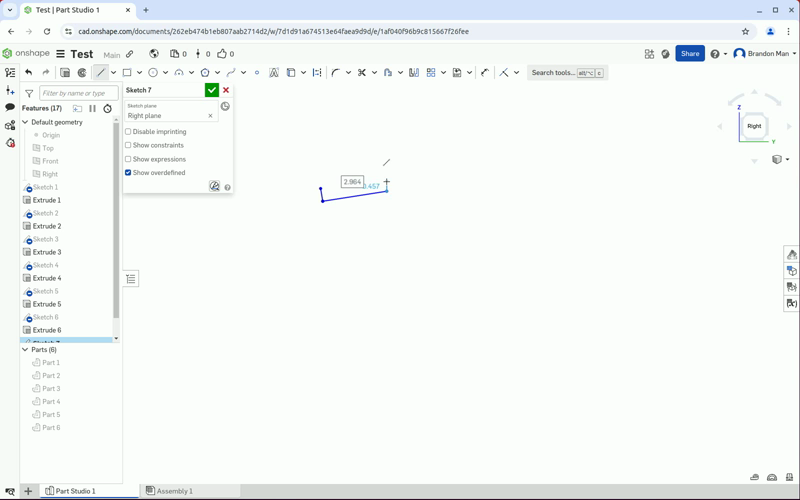
scroll(6)
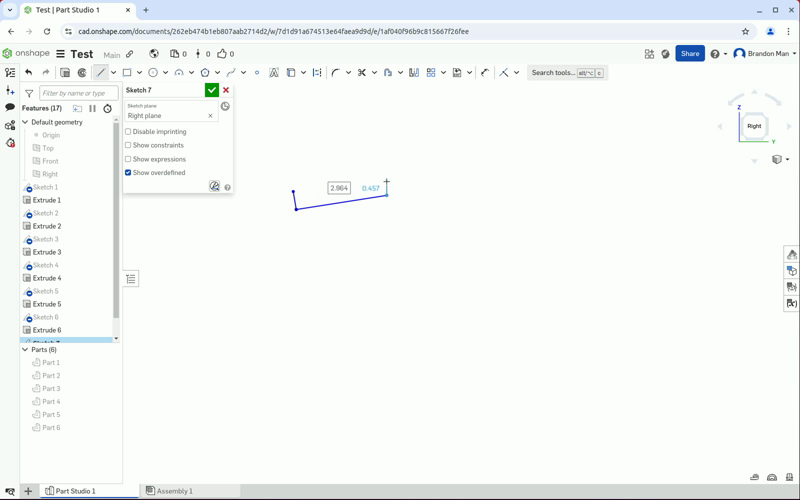
scroll(6)
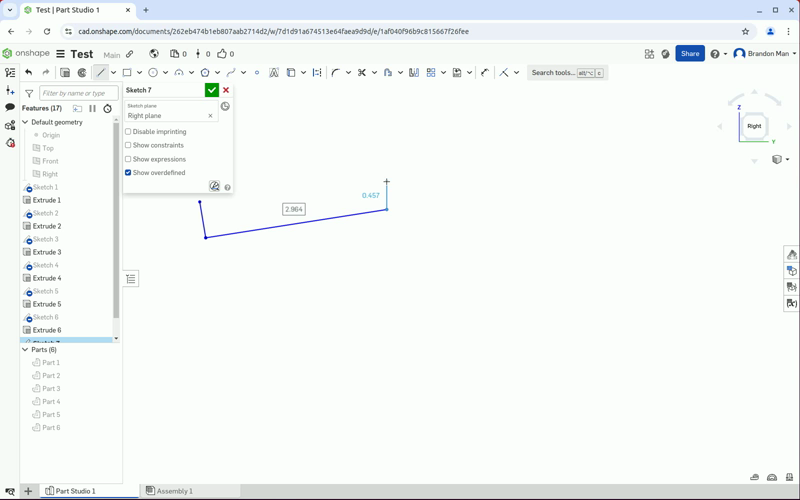
click(386, 181)
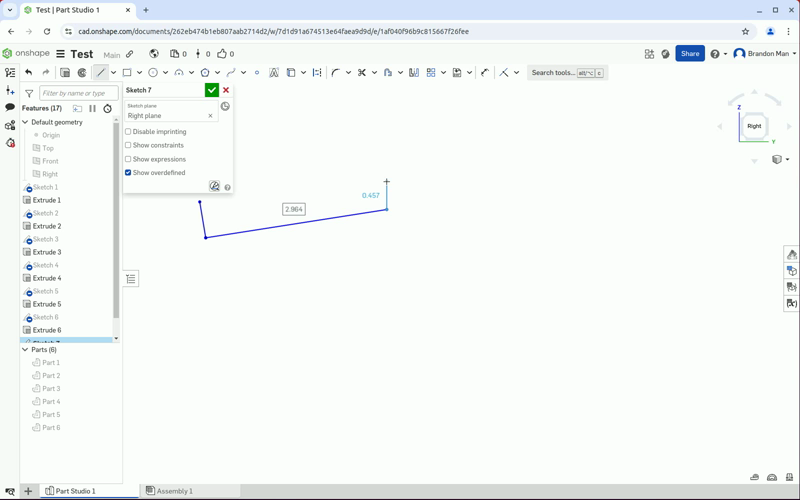
scroll(-6)
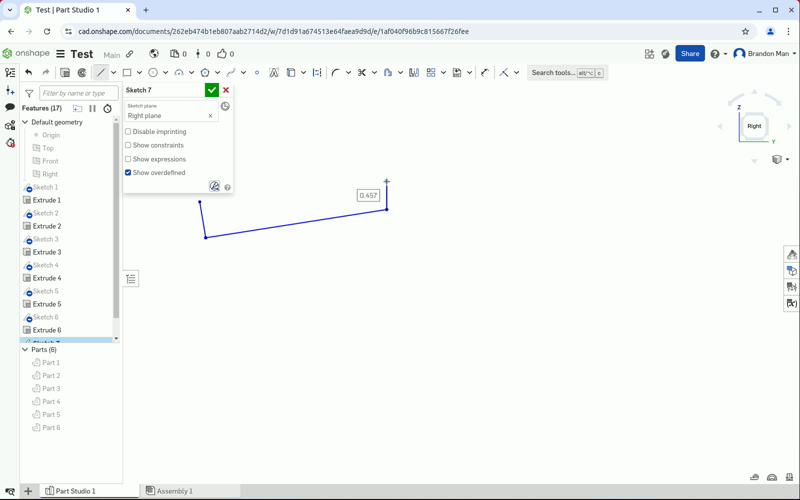
scroll(-6)
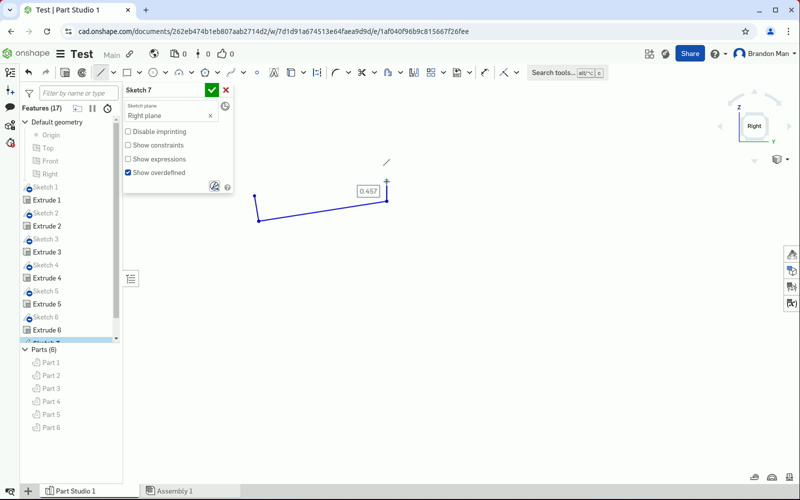
scroll(-6)
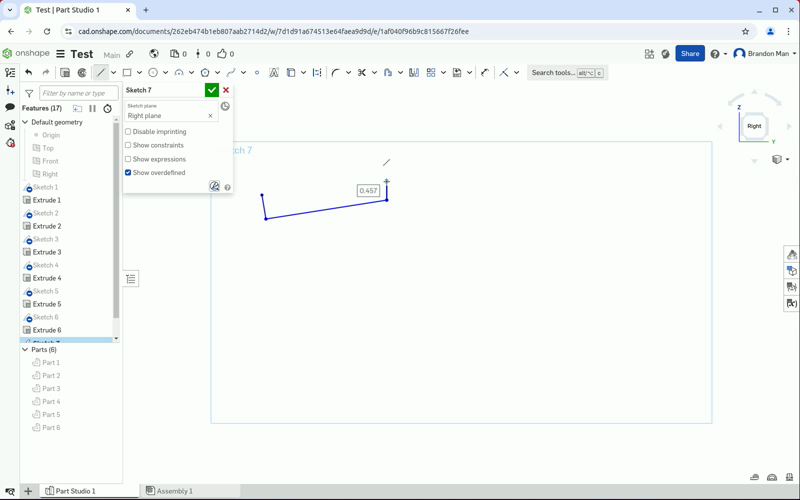
scroll(-6)
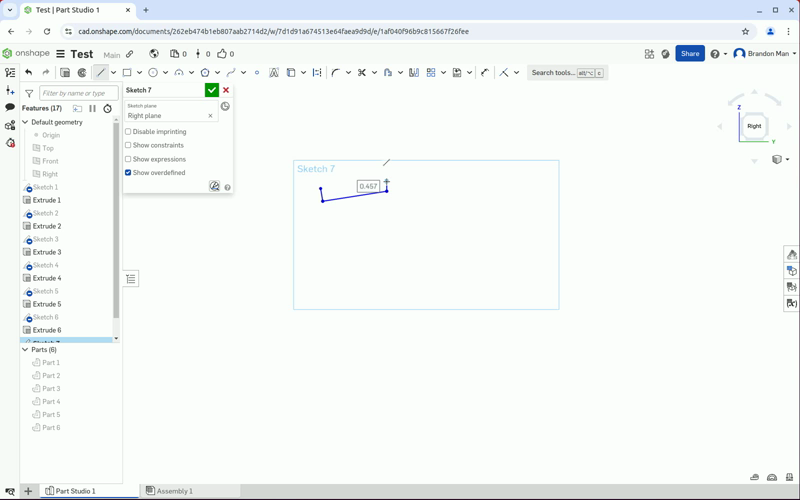
scroll(-6)
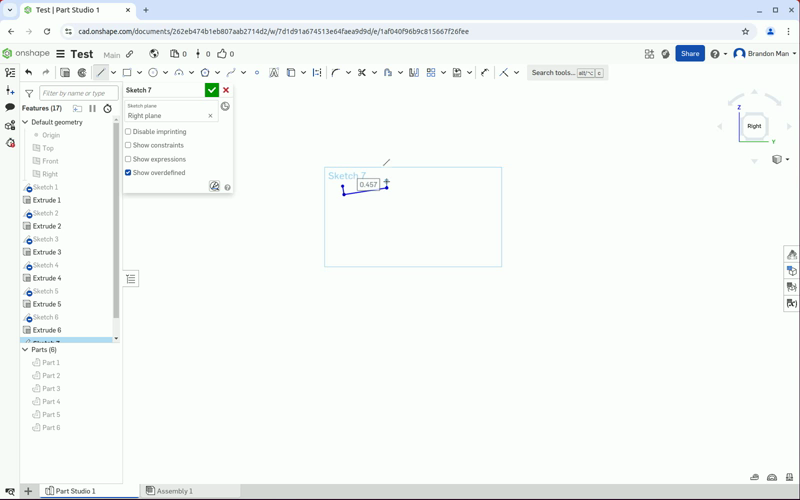
scroll(-6)
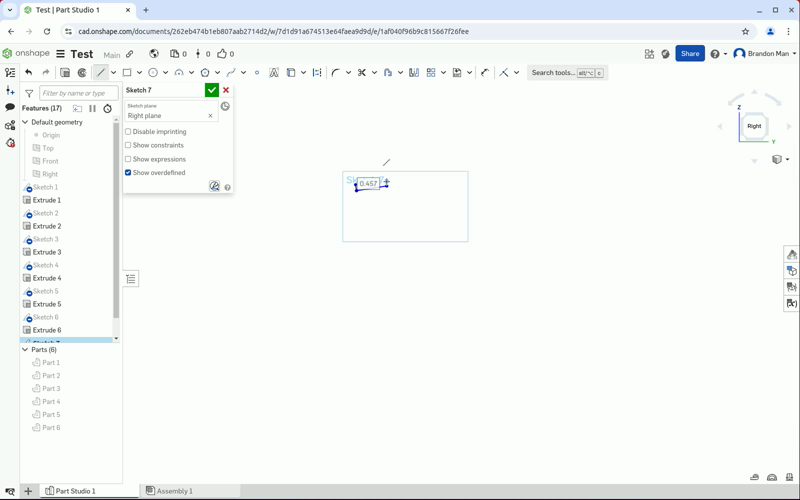
scroll(-6)
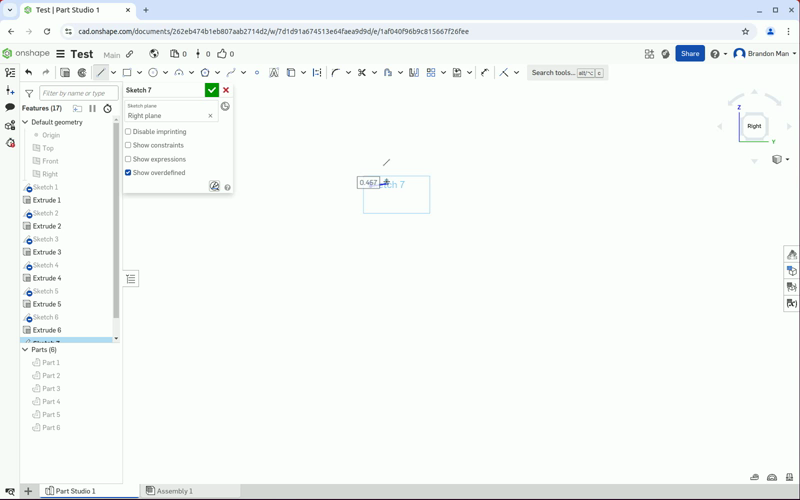
key_up(shift)
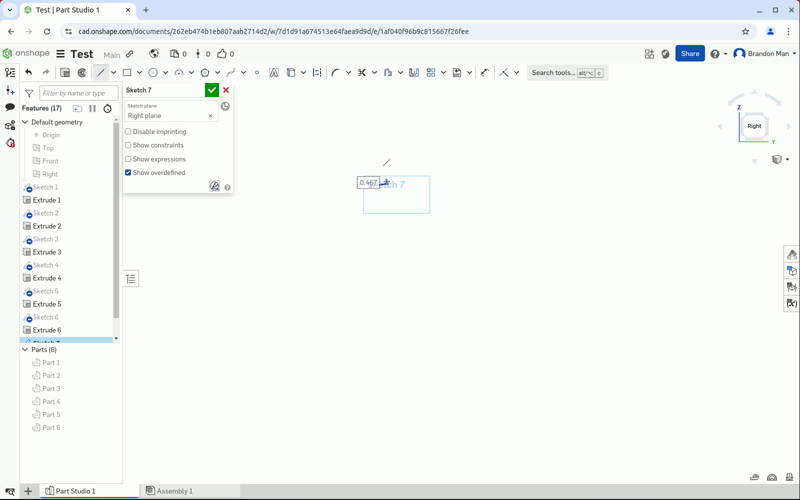
mouse_move(416, 181)
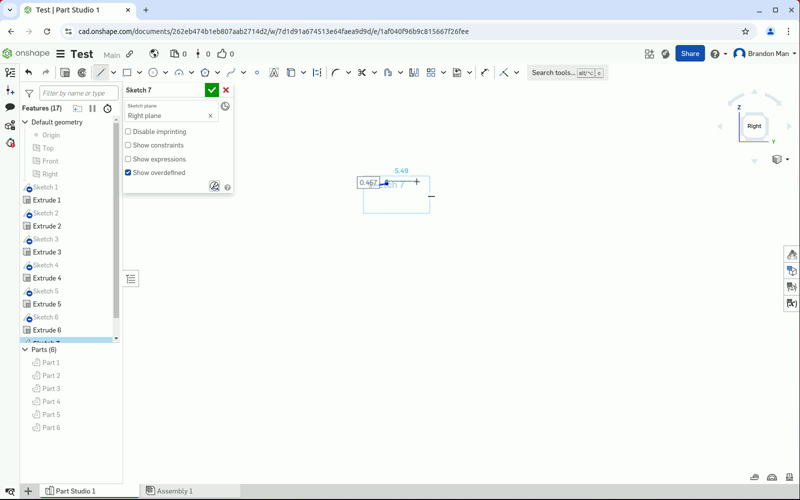
key_down(shift)
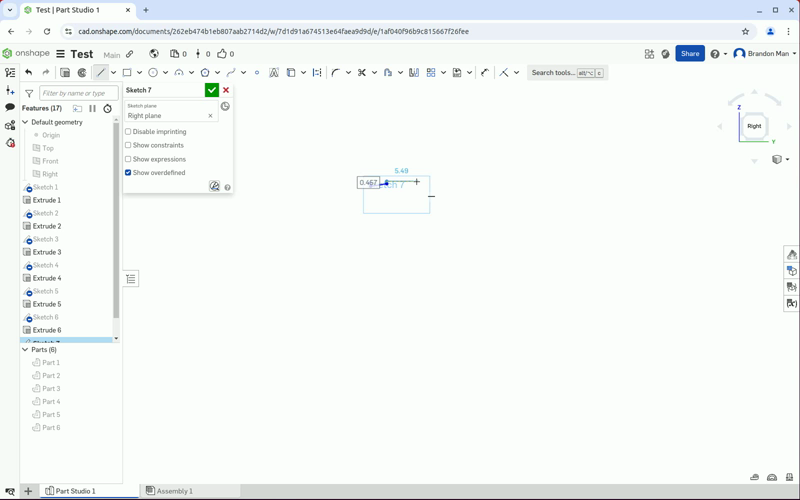
mouse_move(370, 183)
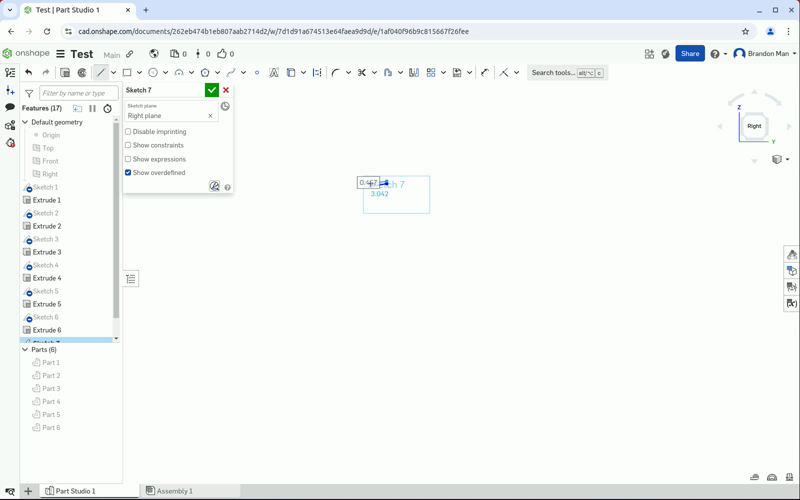
scroll(6)
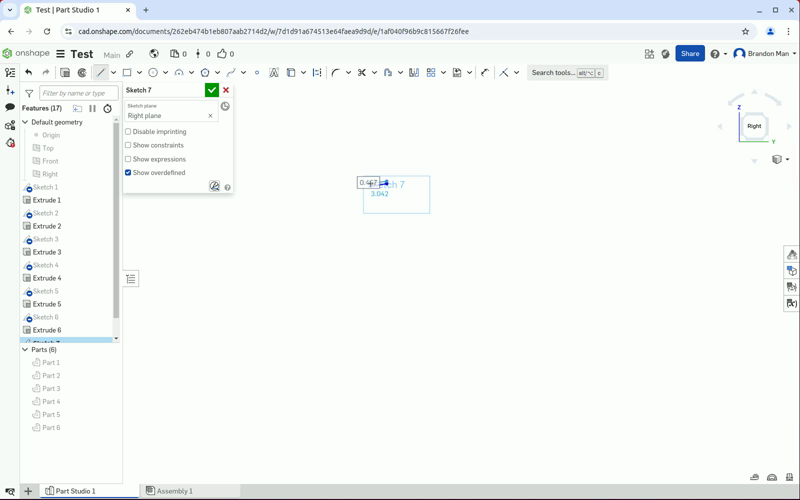
scroll(6)
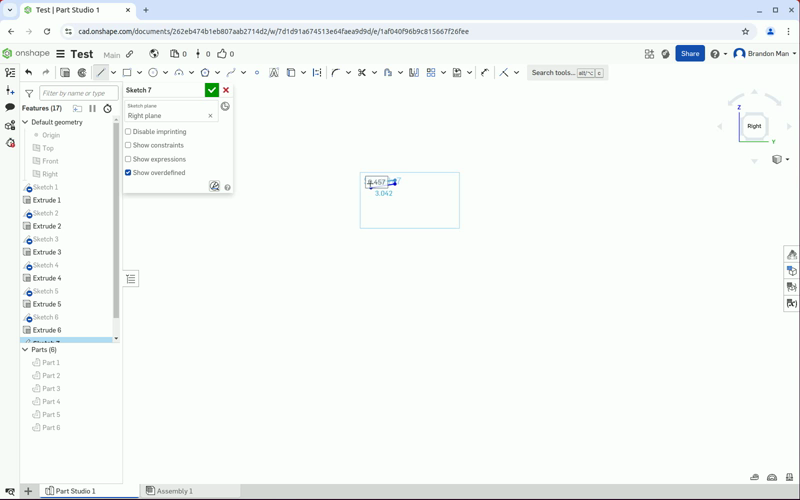
scroll(6)
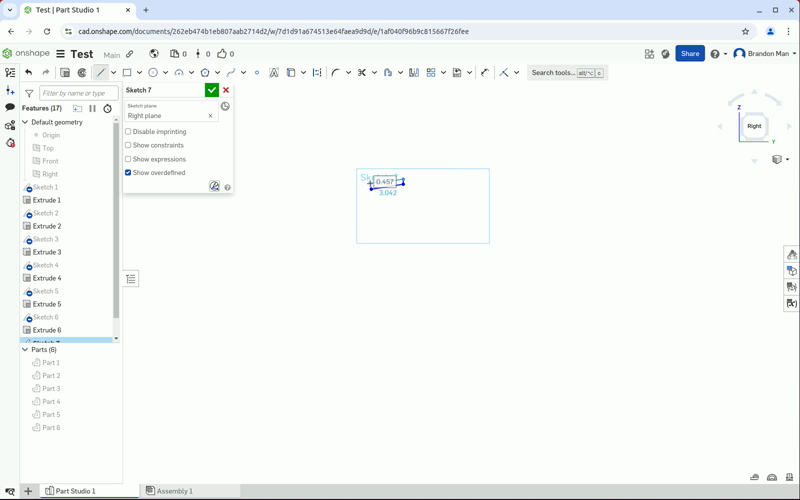
scroll(6)
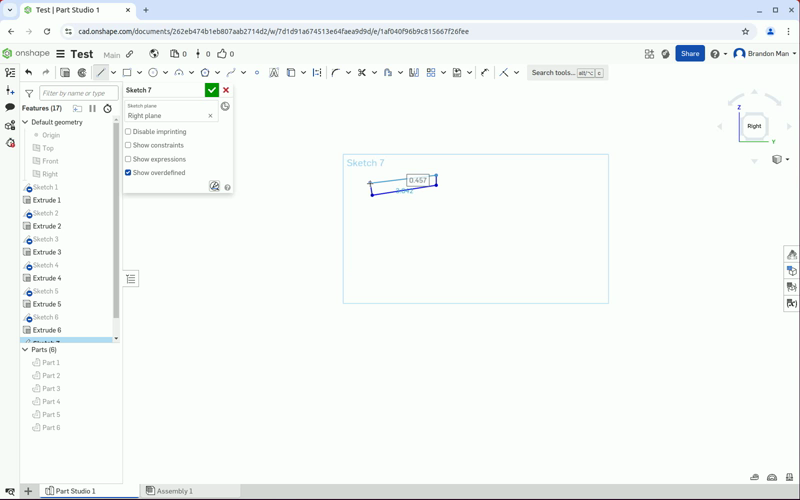
scroll(6)
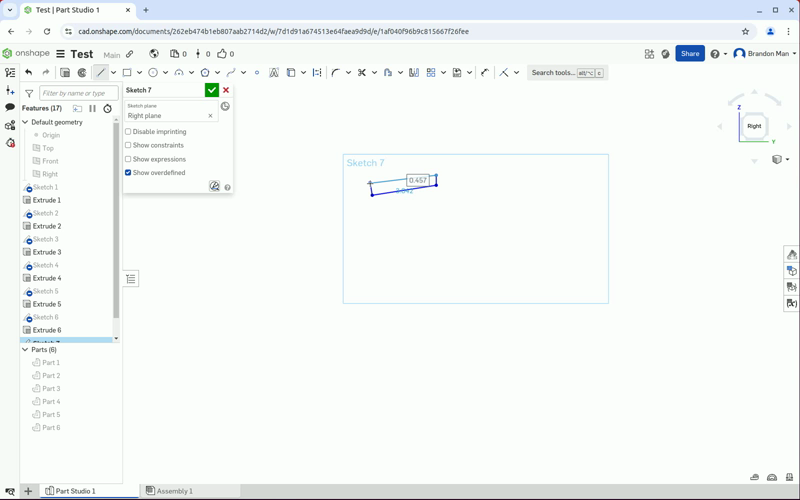
scroll(6)
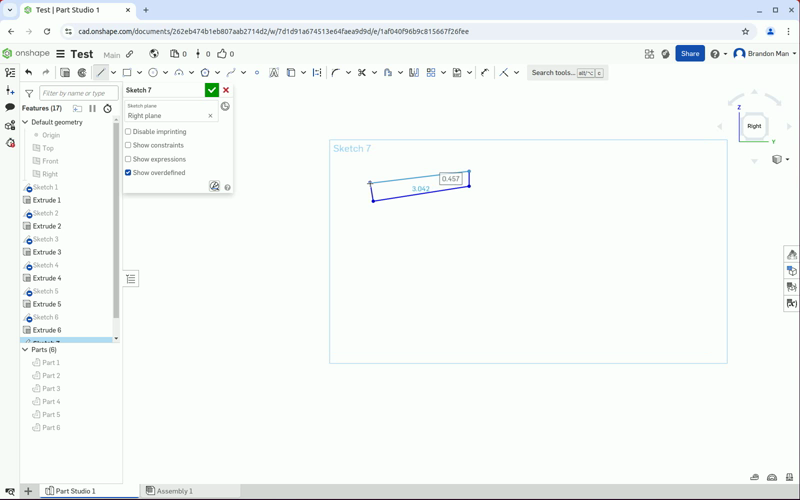
scroll(6)
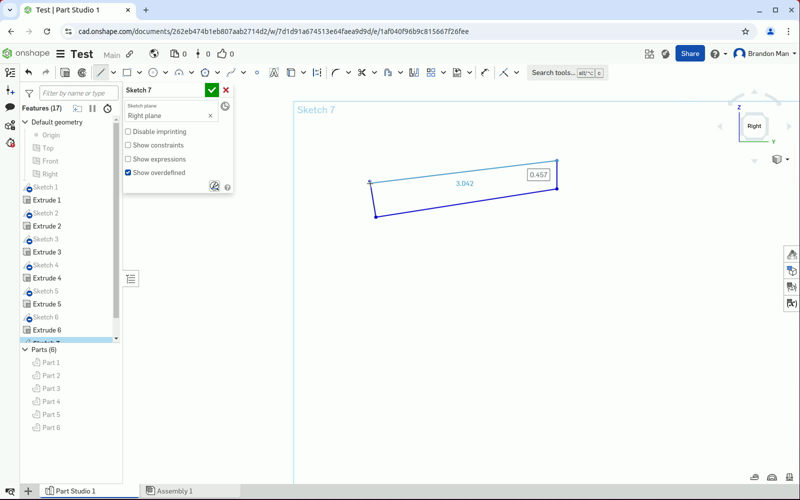
key_up(shift)
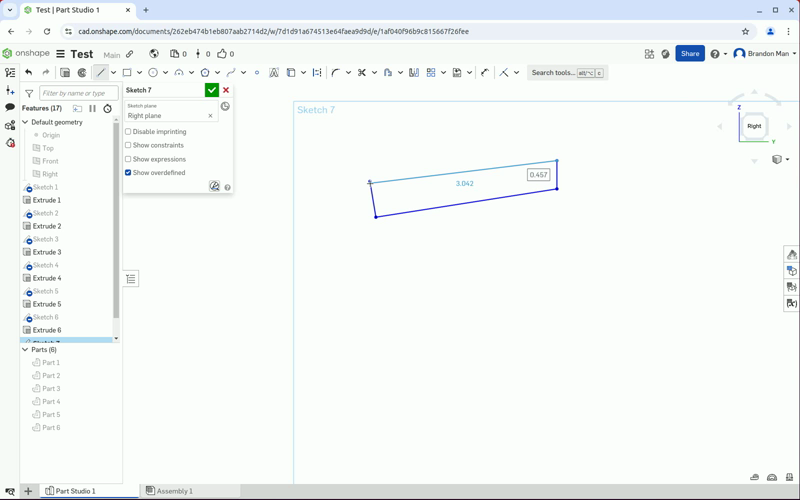
click(370, 183)
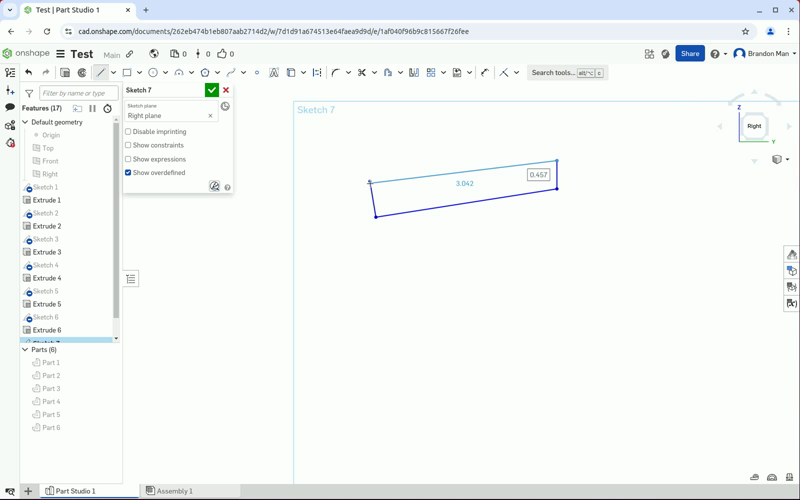
scroll(-6)
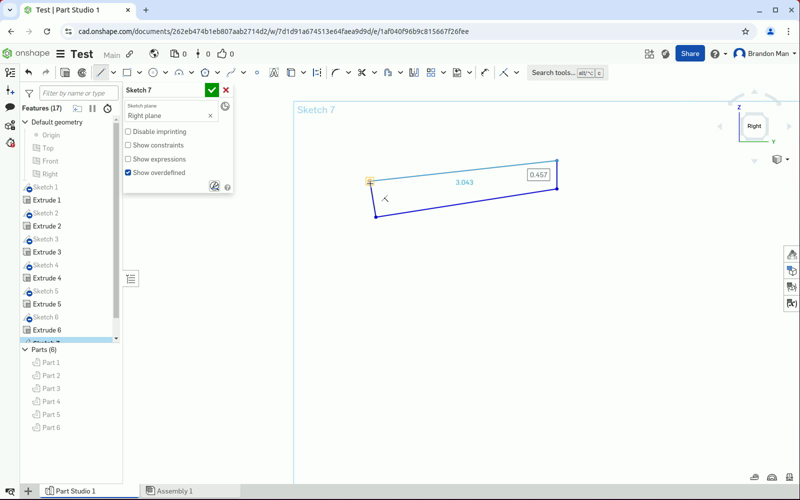
scroll(-6)
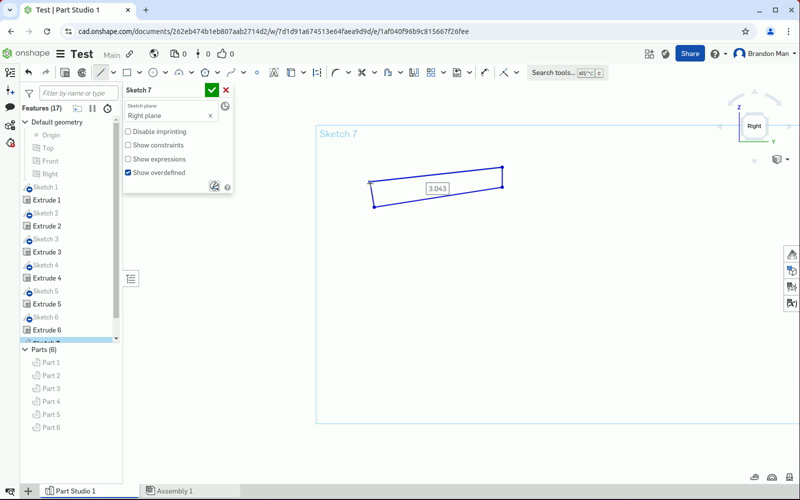
scroll(-6)
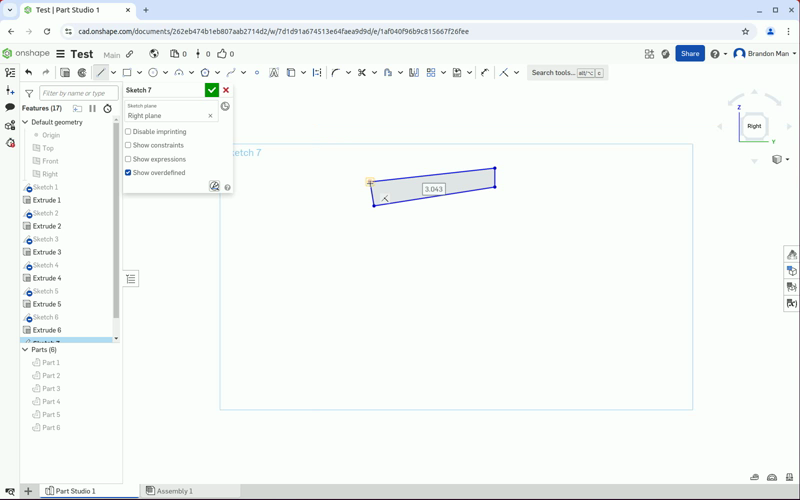
scroll(-6)
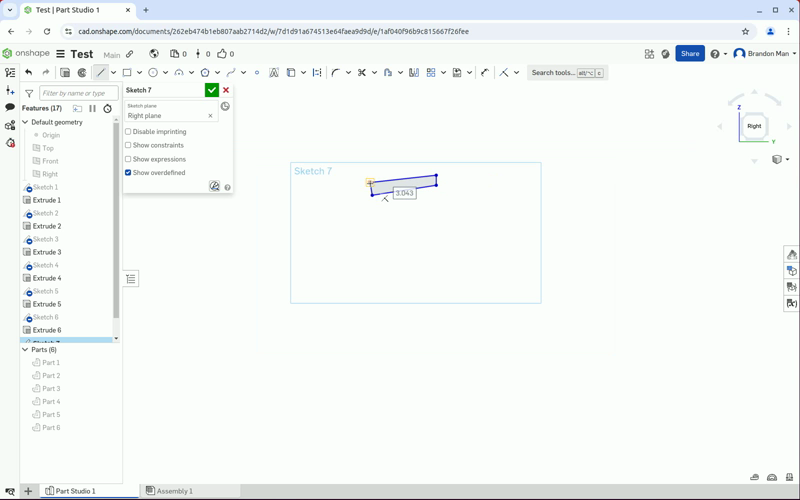
scroll(-6)
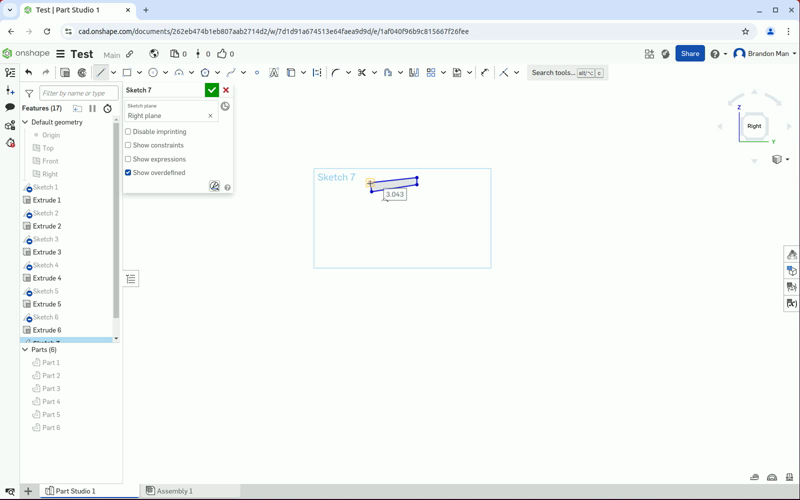
scroll(-6)
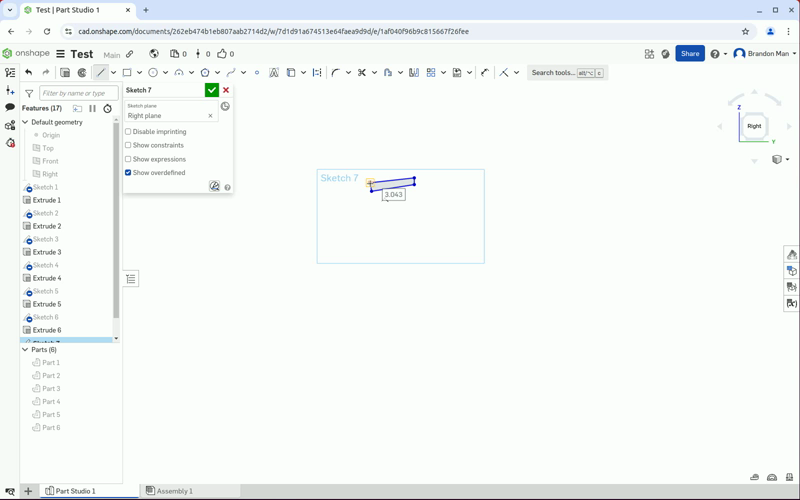
scroll(-6)
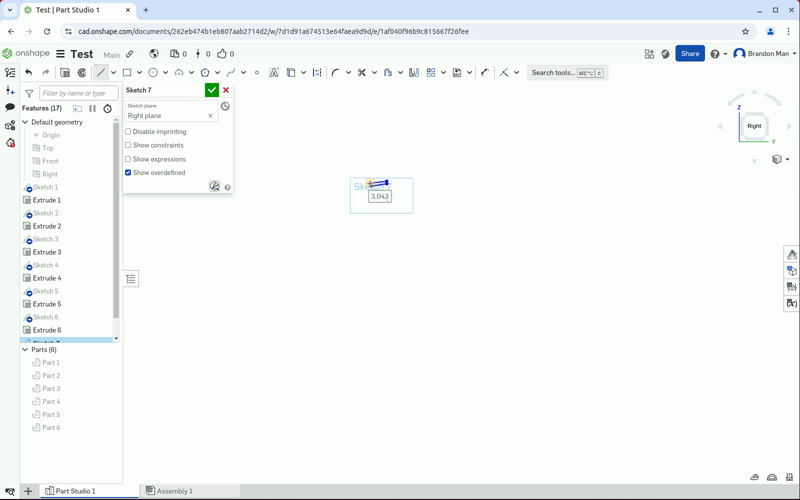
key(esc)
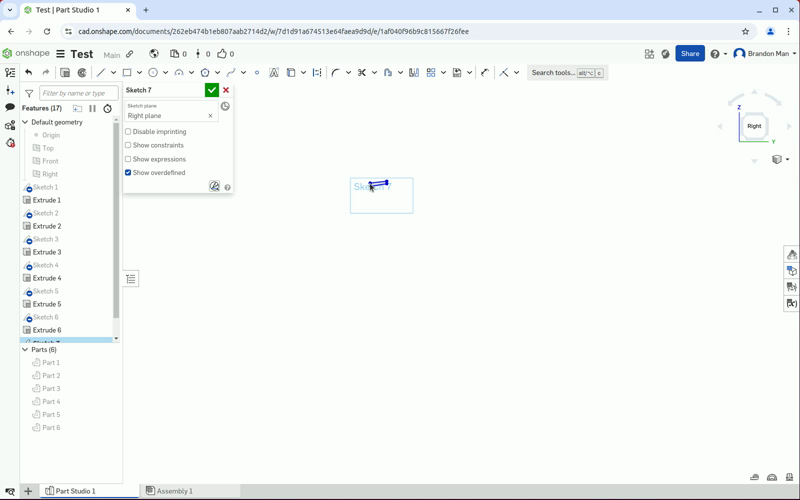
mouse_move(379, 182)
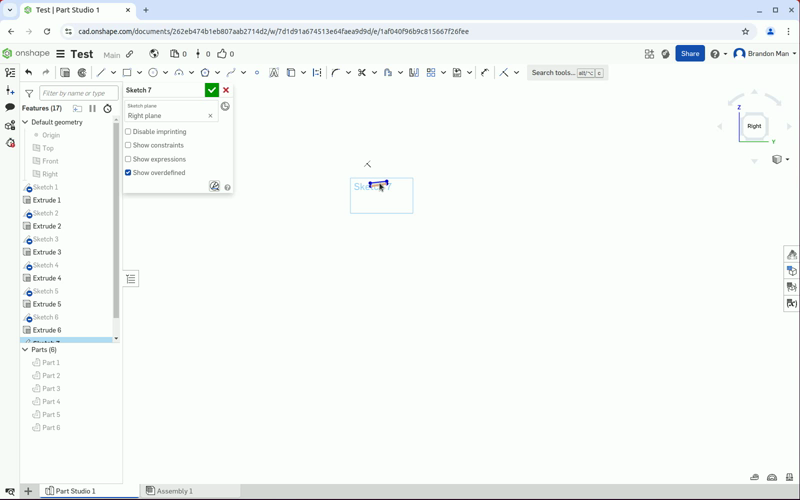
scroll(6)
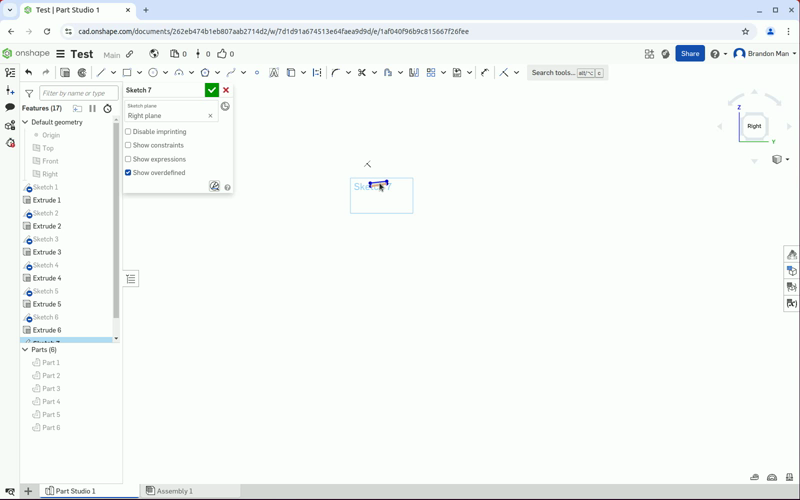
scroll(6)
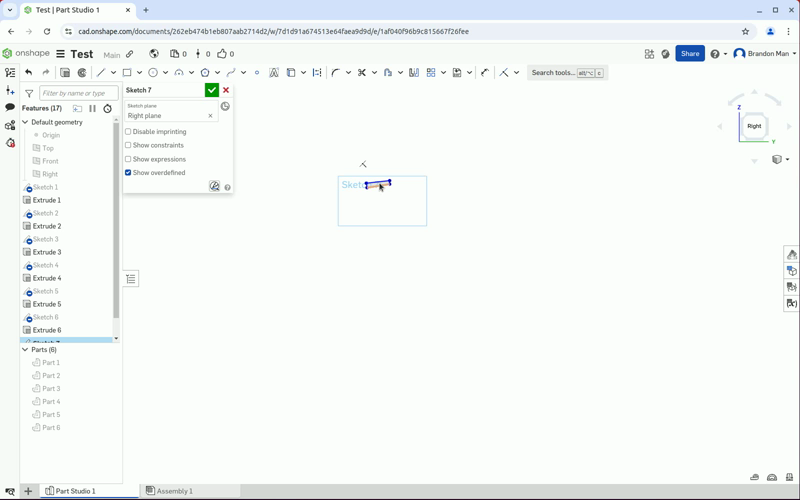
scroll(6)
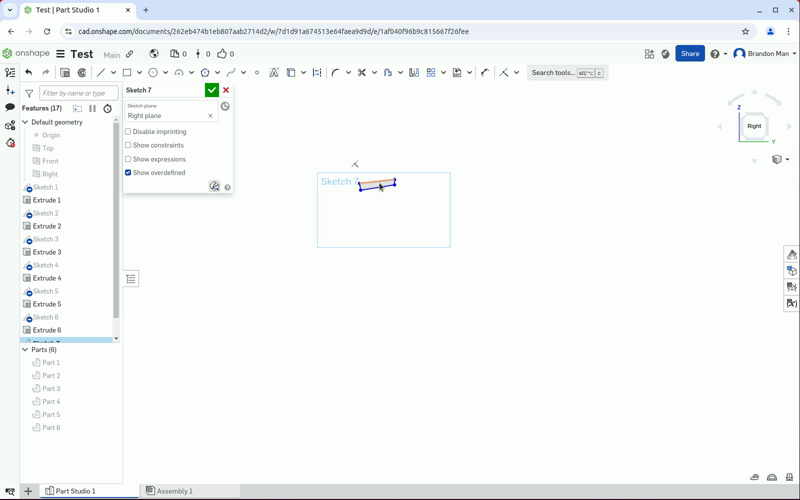
scroll(6)
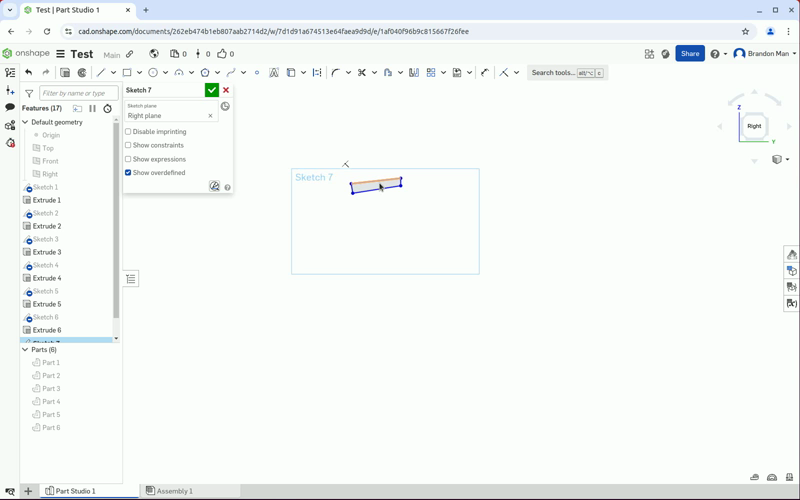
scroll(6)
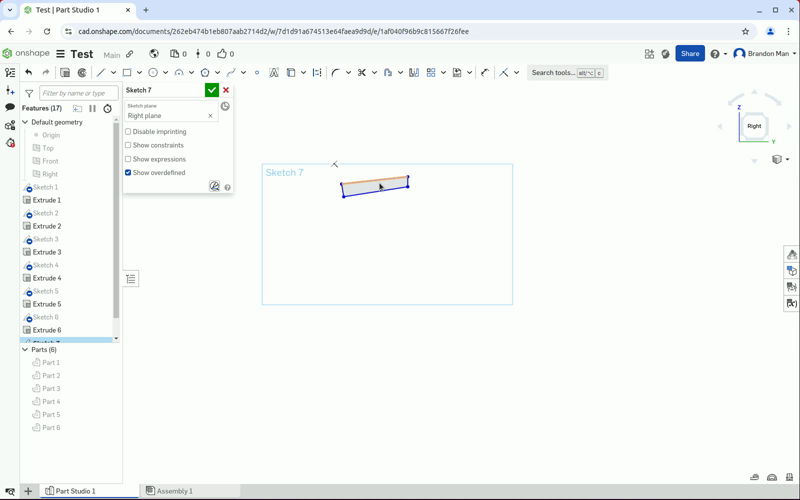
scroll(6)
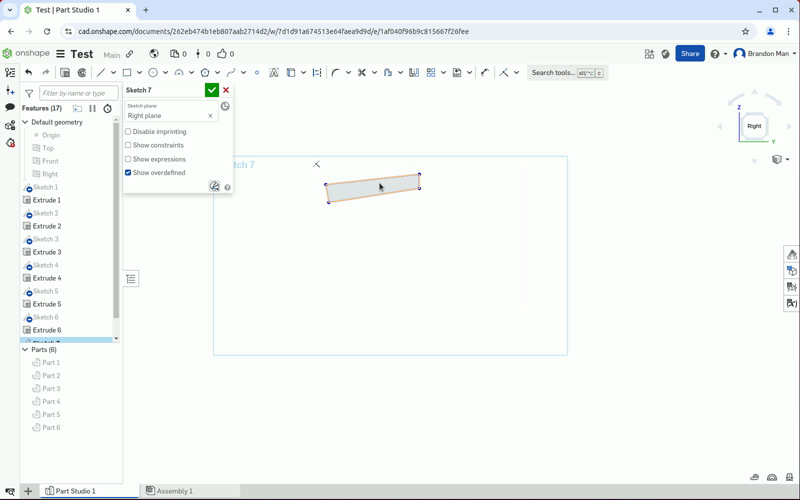
scroll(6)
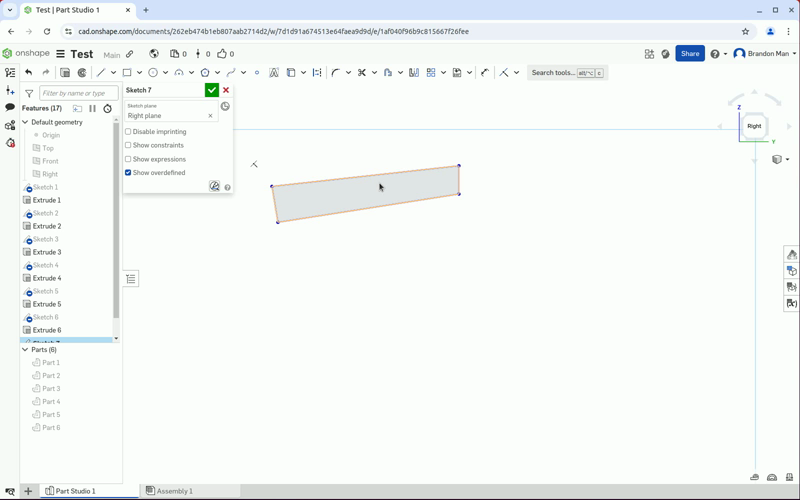
click(379, 182)
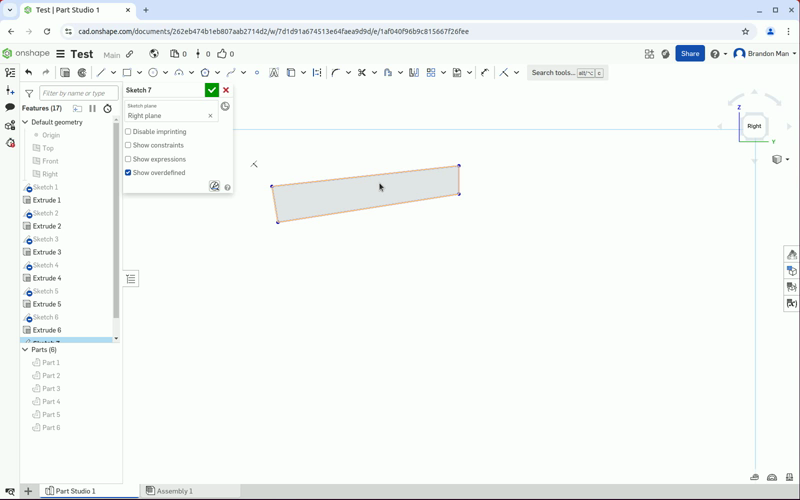
scroll(-6)
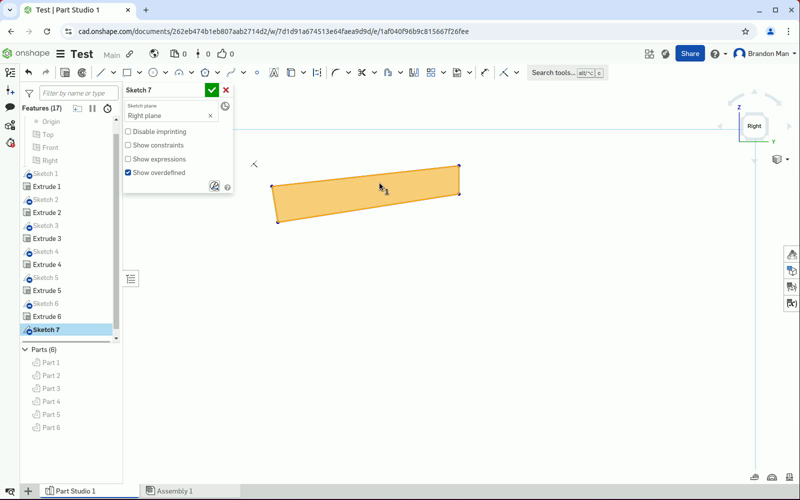
scroll(-6)
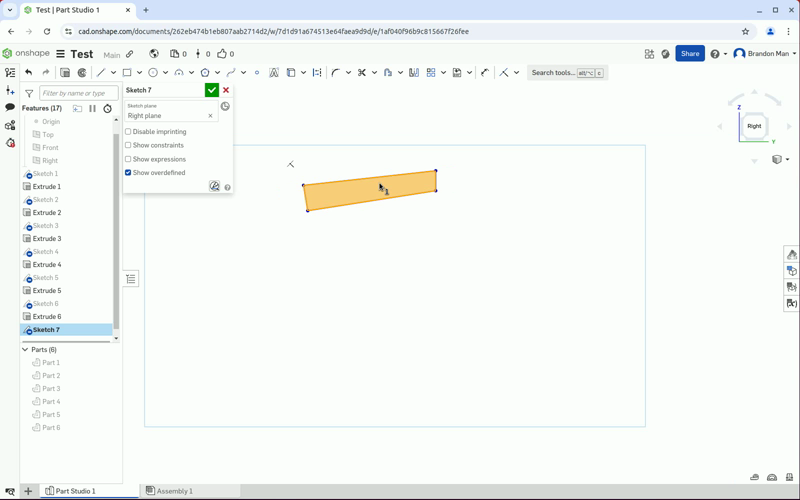
scroll(-6)
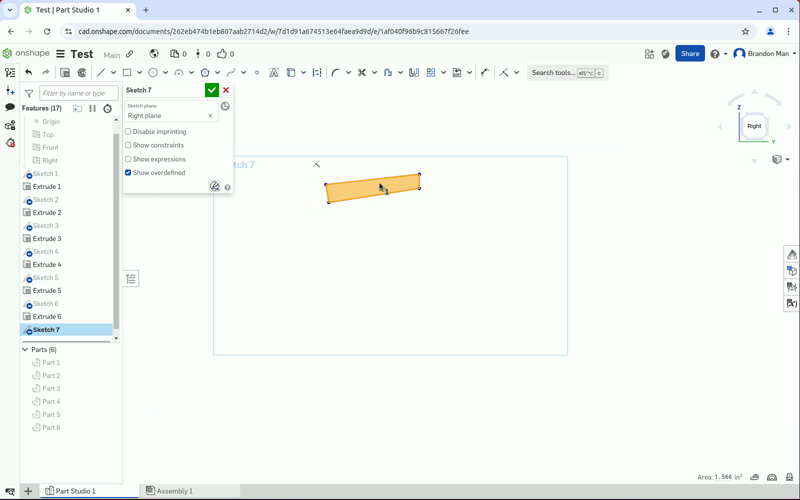
scroll(-6)
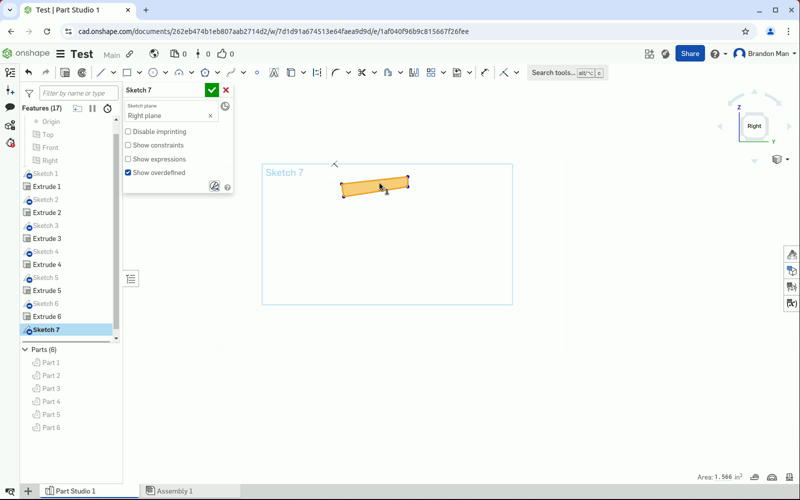
scroll(-6)
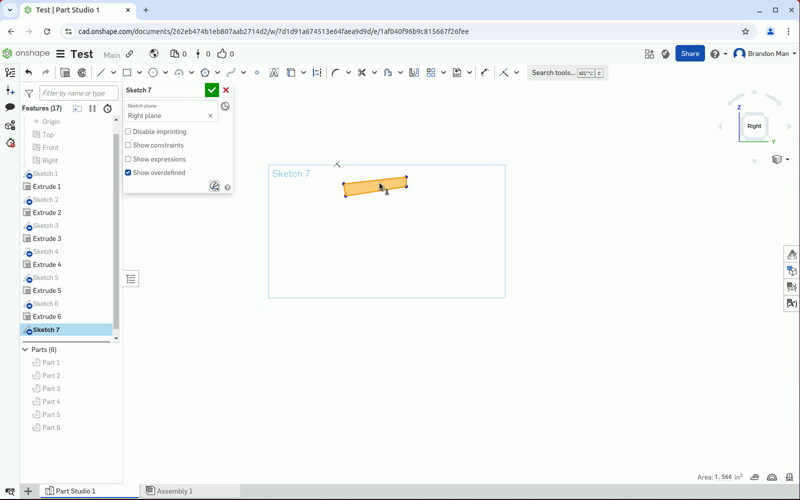
scroll(-6)
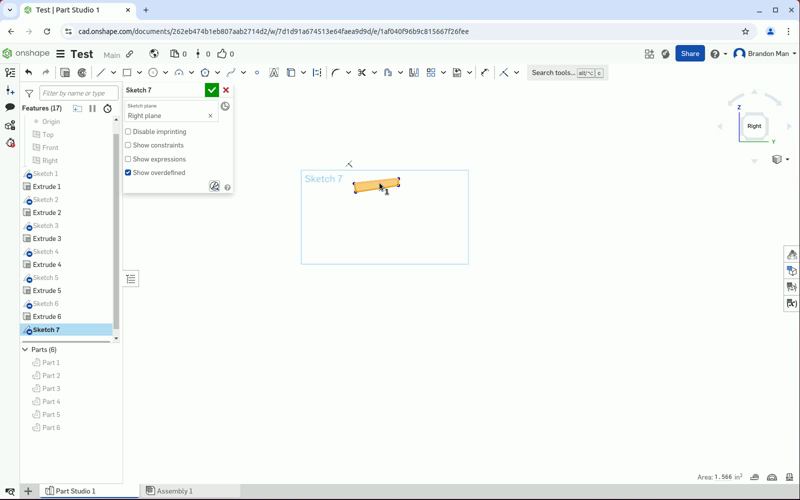
scroll(-6)
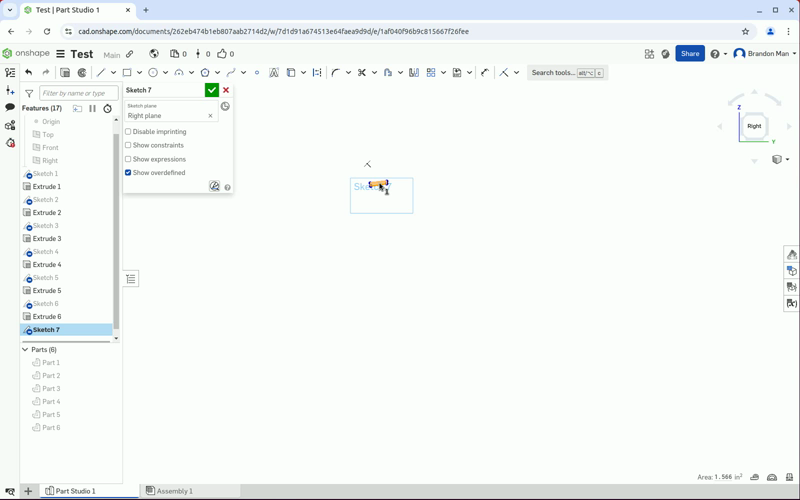
mouse_move(73, 352)
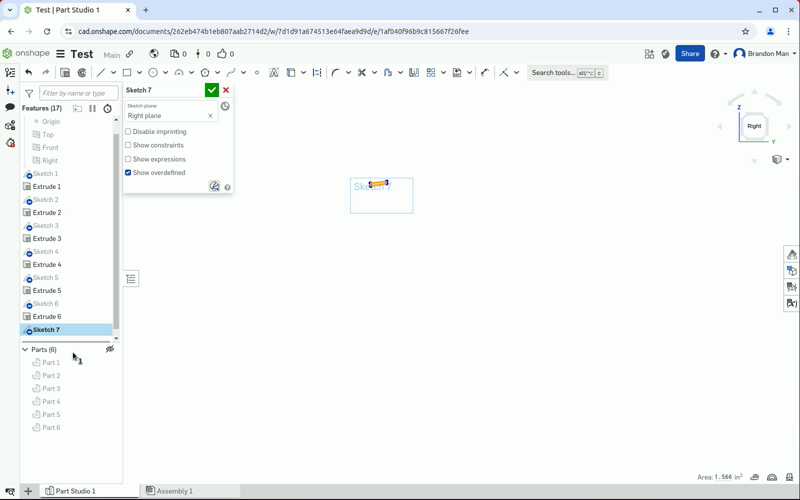
key(shift+y)
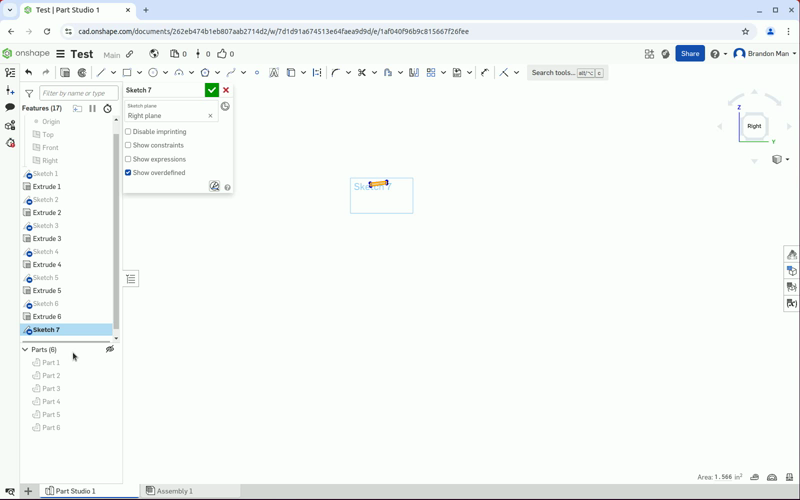
key(shift+e)
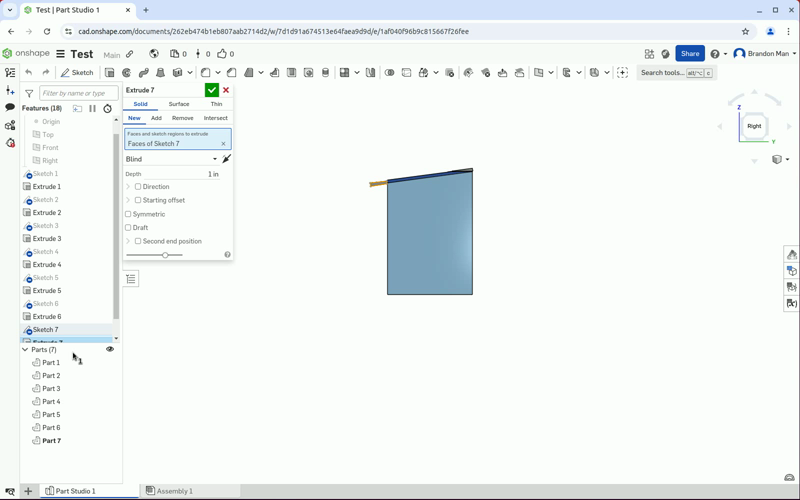
mouse_move(143, 106)
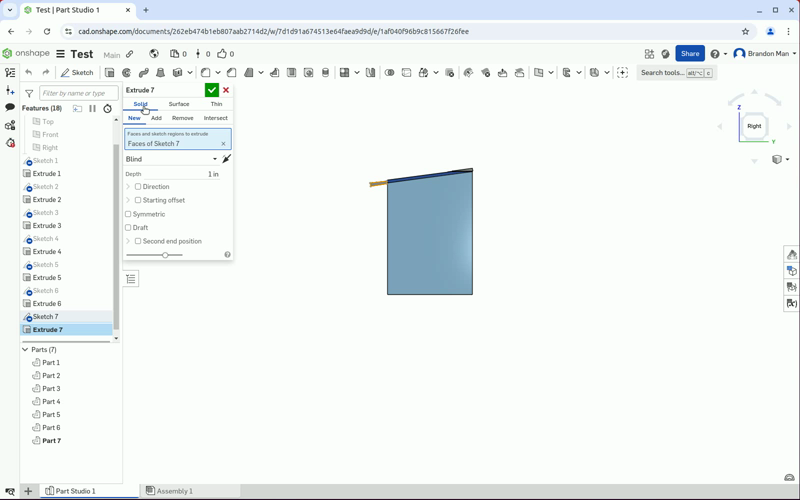
click(143, 106)
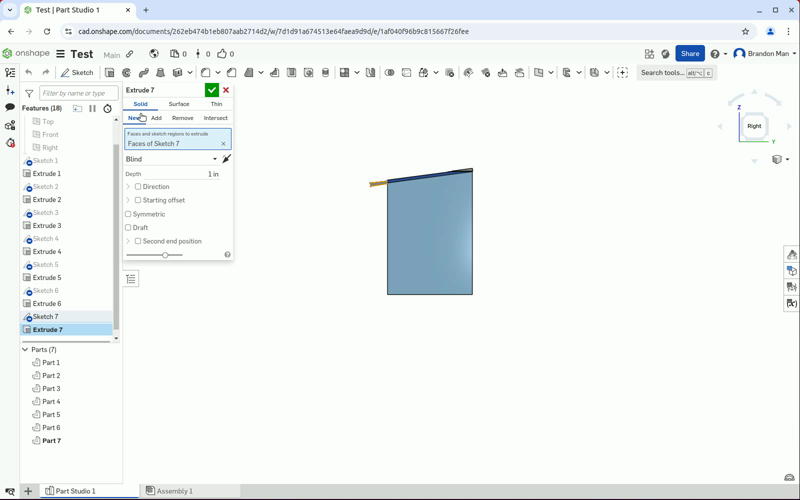
mouse_move(137, 120)
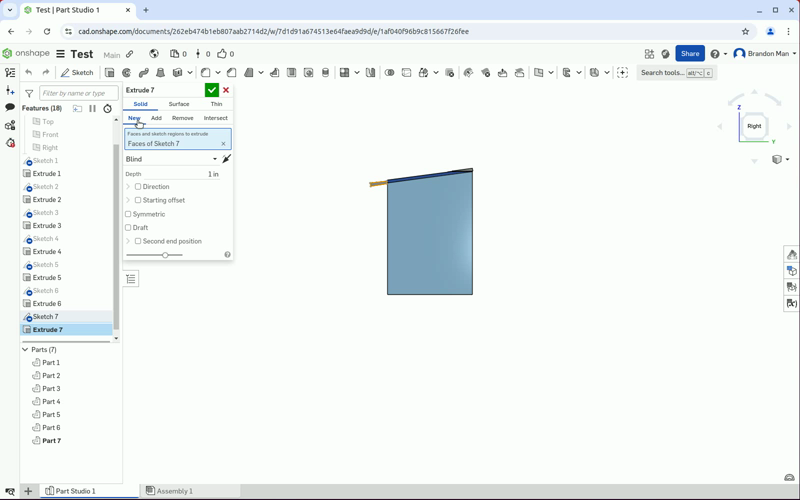
click(137, 120)
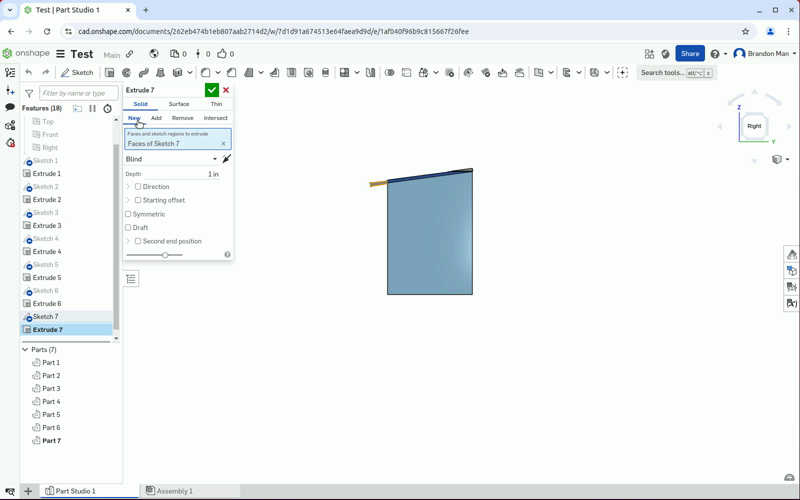
key(tab, 4)
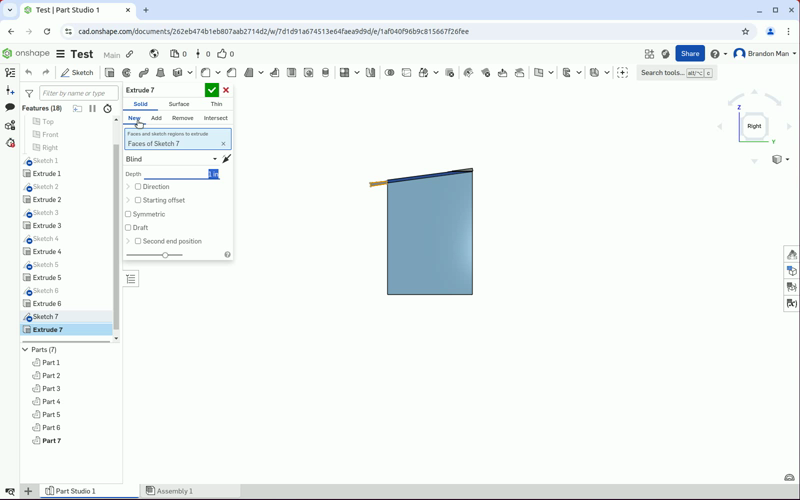
text(-0.481)
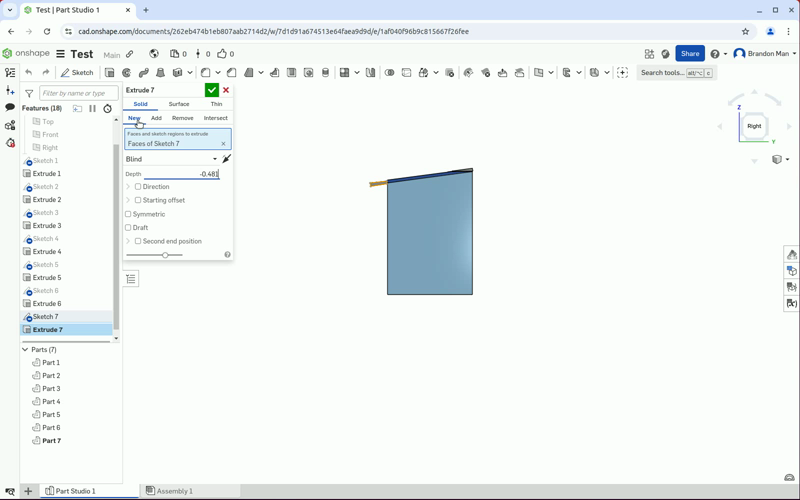
key(enter)
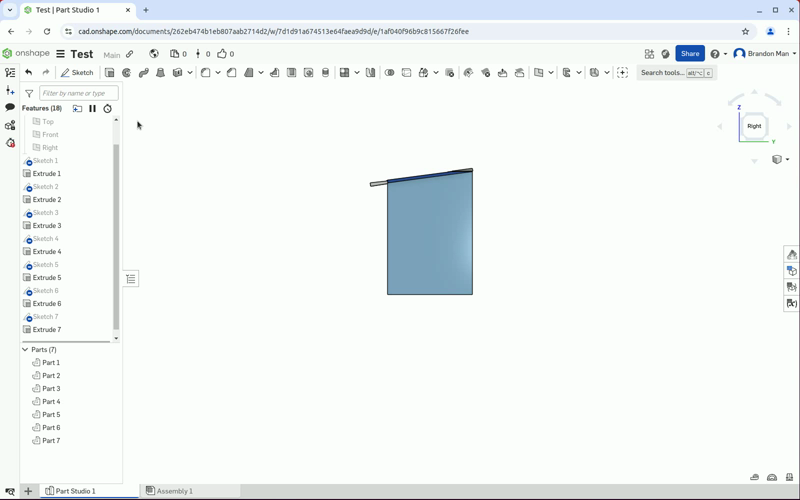
key(shift+h)
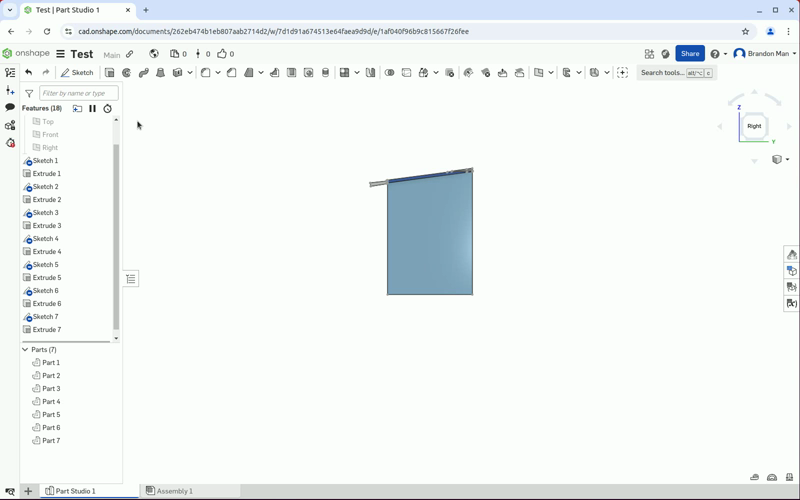
key(shift+h)
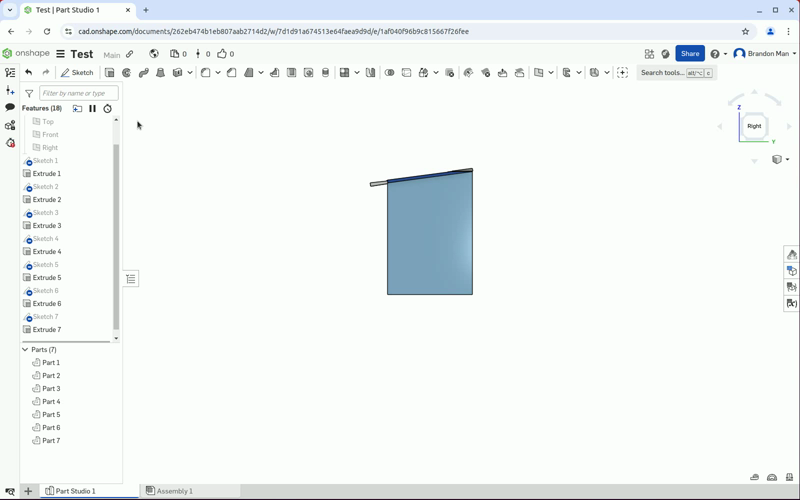
mouse_move(69, 163)
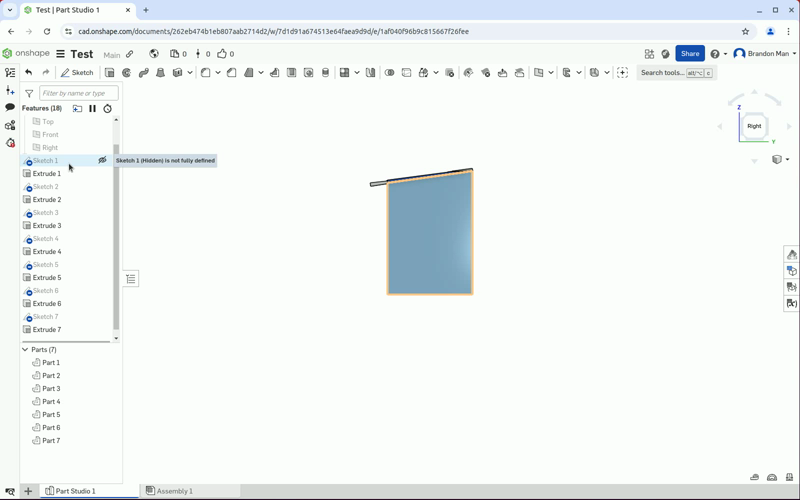
click(69, 163)
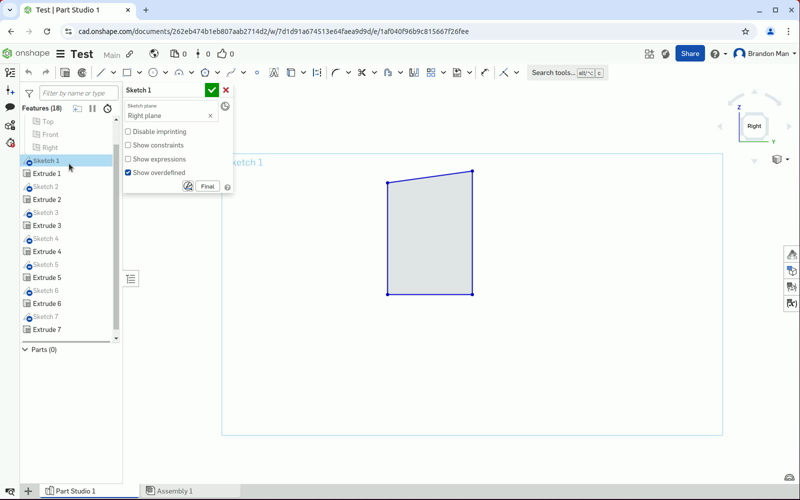
mouse_move(229, 92)
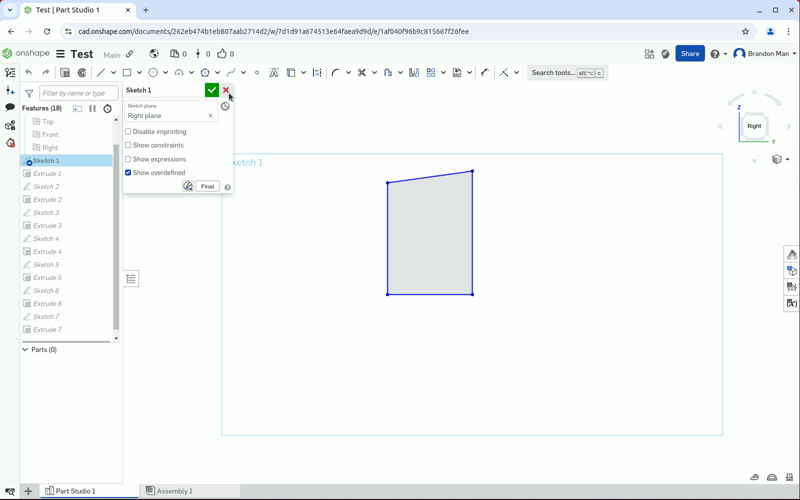
click(229, 92)
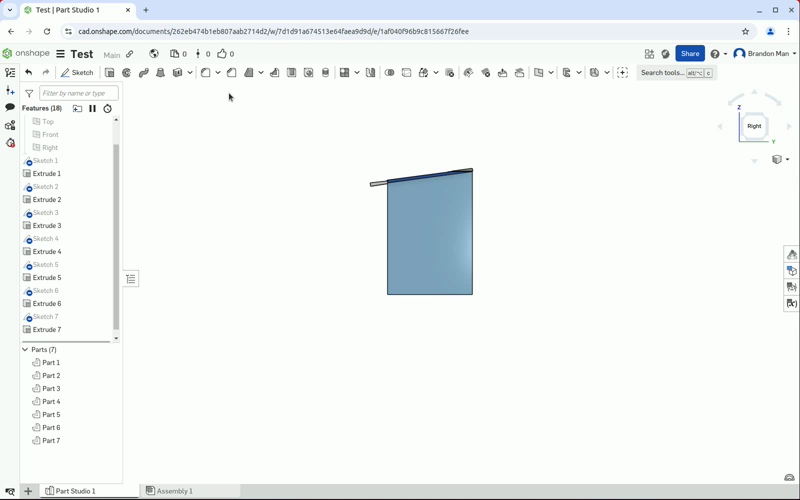
mouse_move(73, 352)
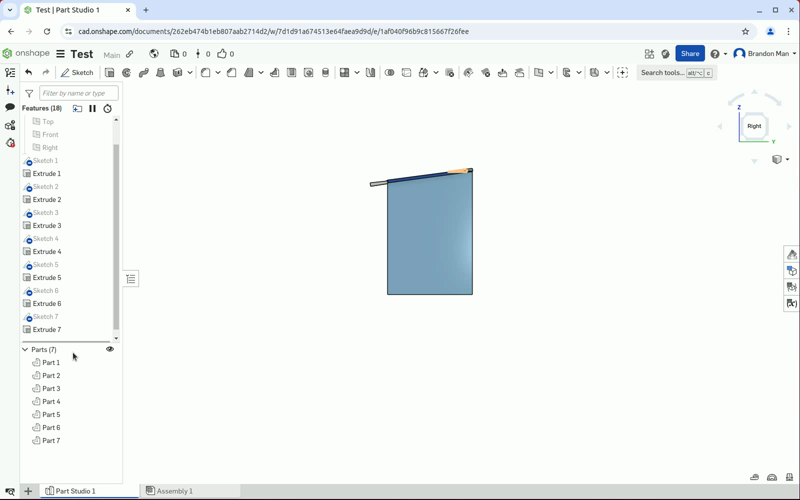
key(y)
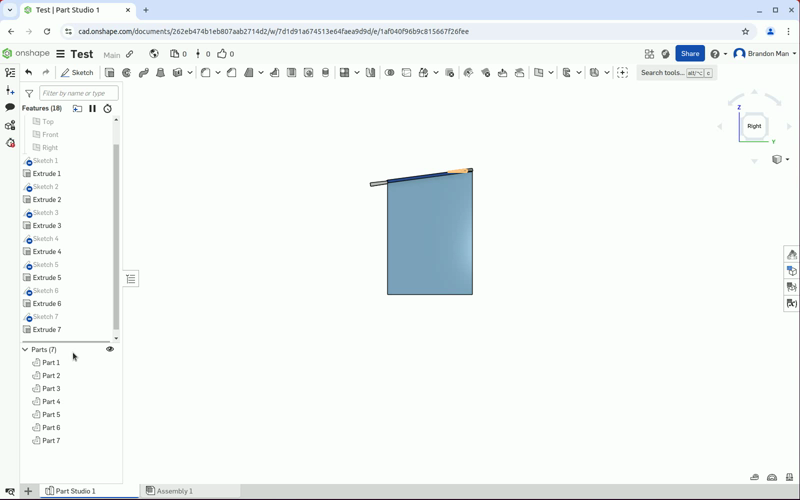
key(shift+p)
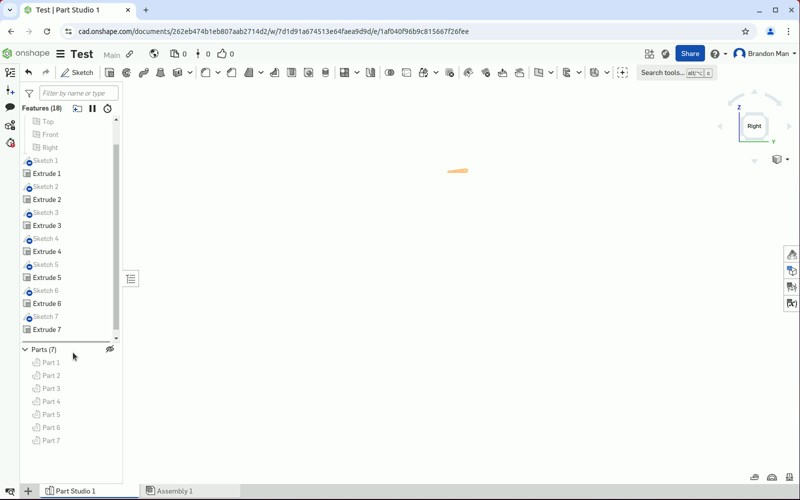
key(space)
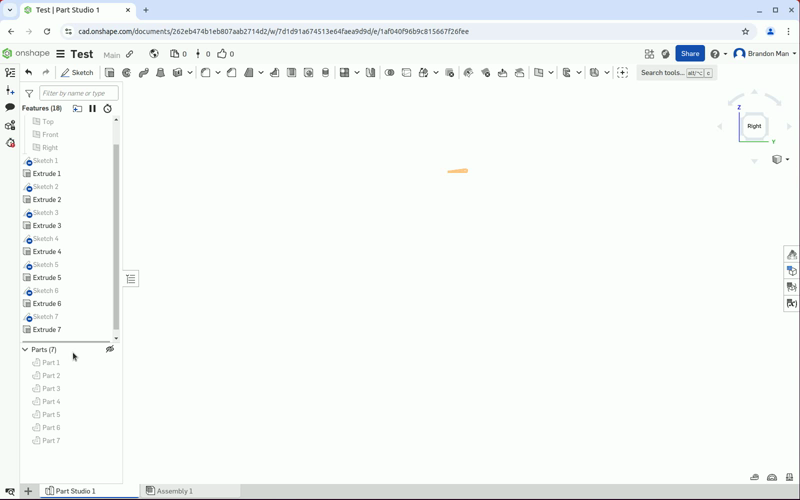
key_down(shift)
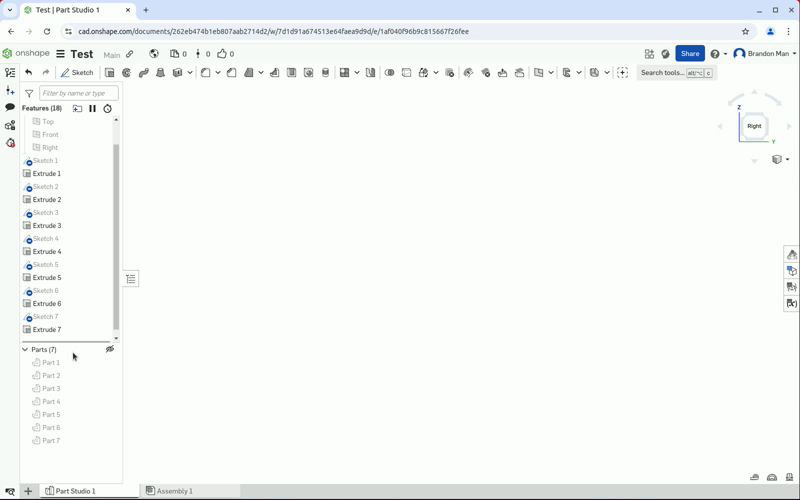
key(right)
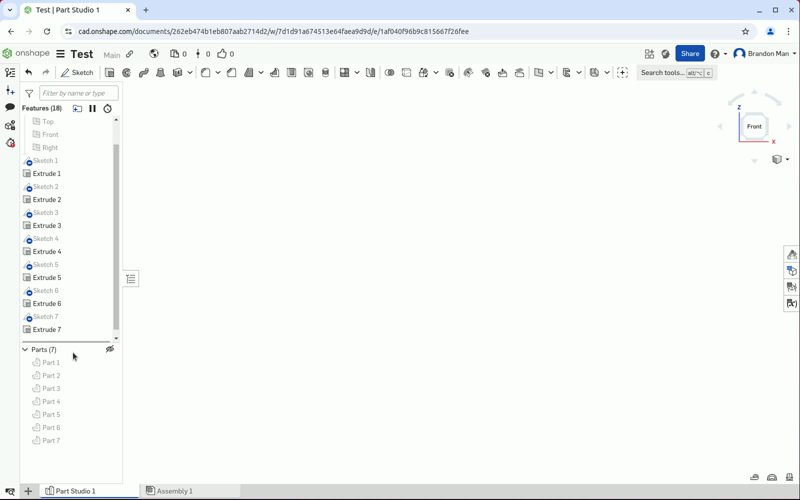
key_up(shift)
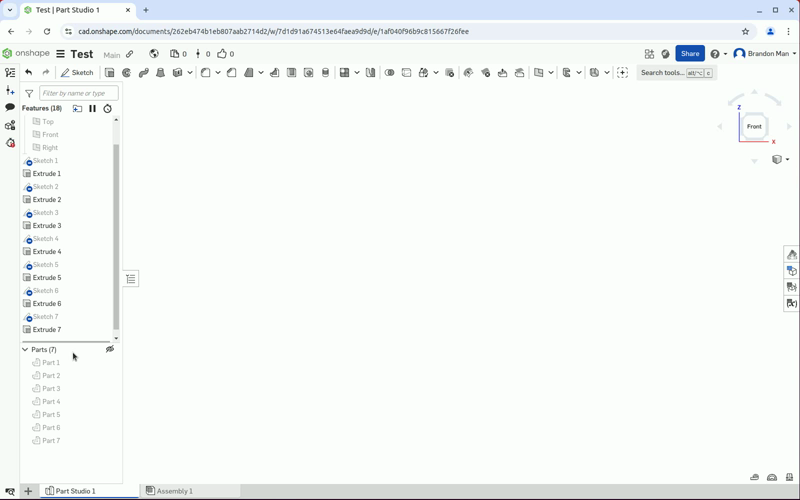
mouse_move(73, 352)
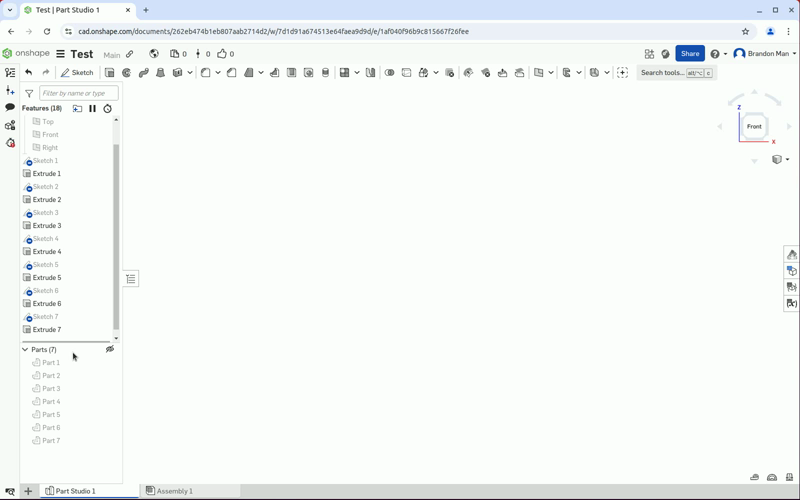
key(shift+y)
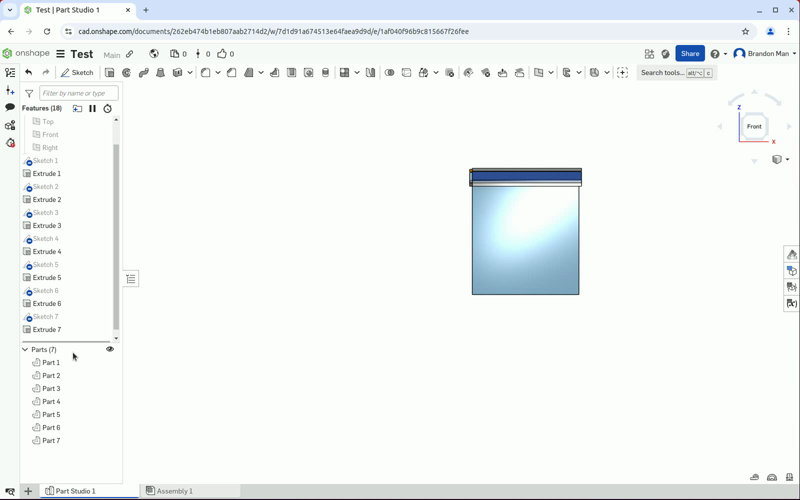
mouse_move(541, 75)
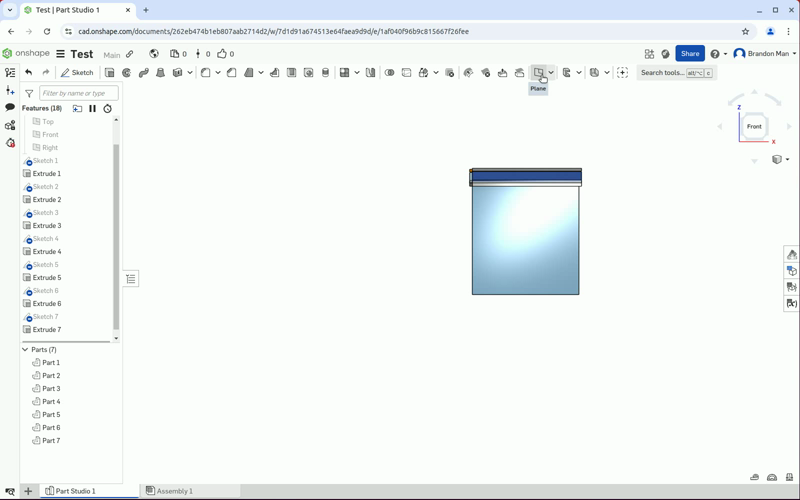
click(541, 75)
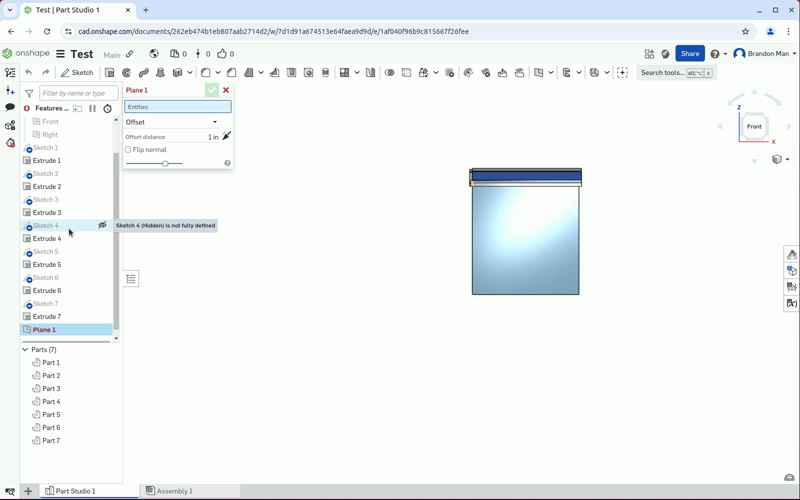
scroll(3)
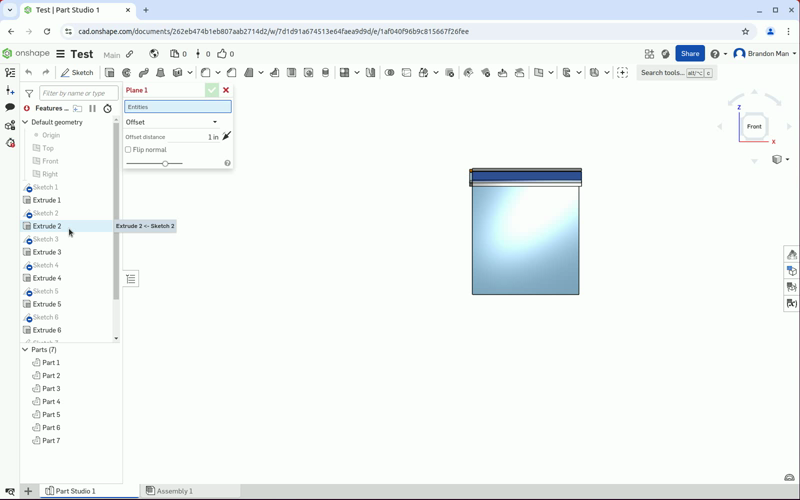
mouse_move(69, 163)
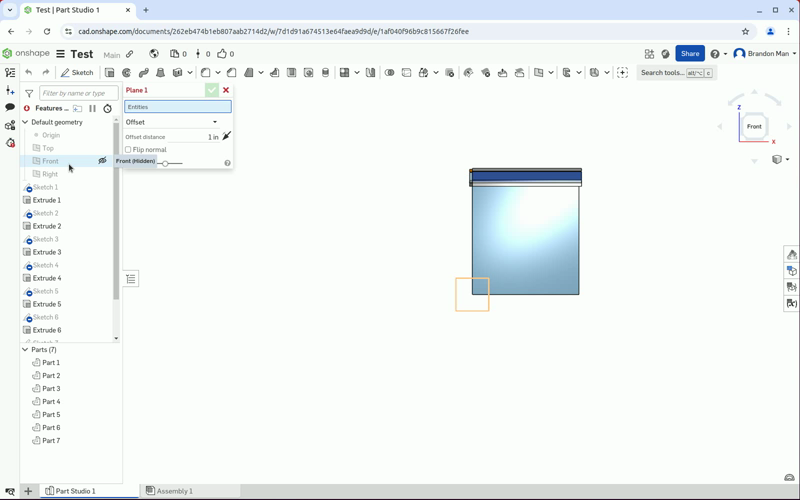
click(69, 163)
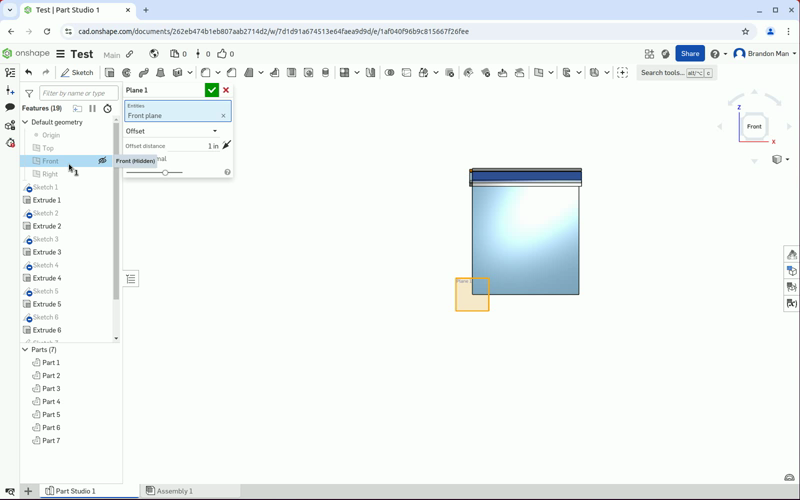
key(tab, 2)
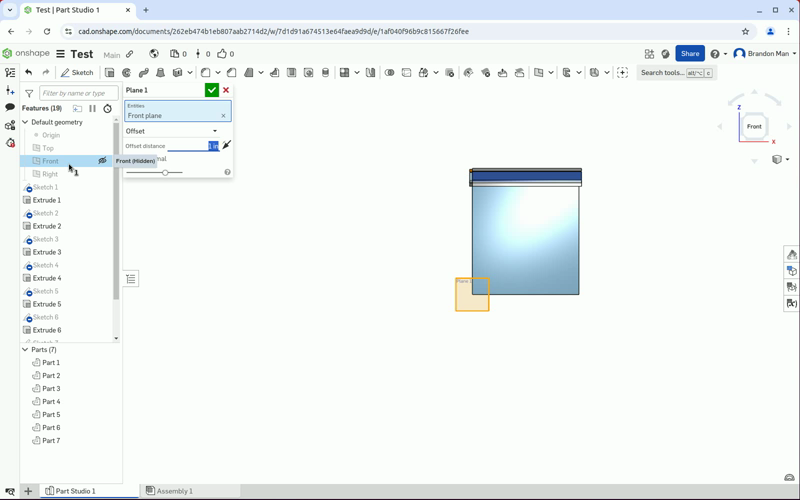
text(15.405)
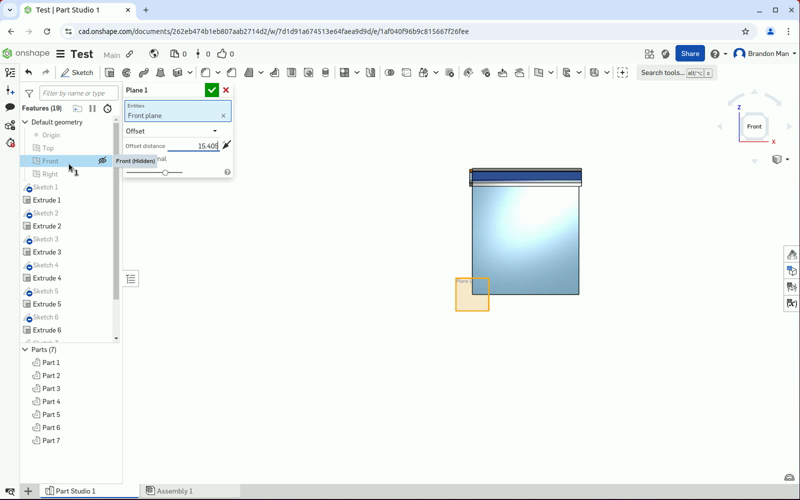
key(enter, 2)
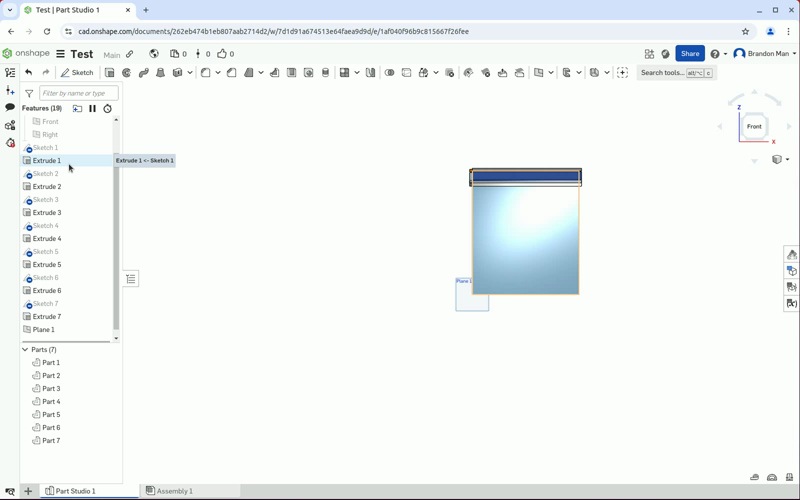
key(shift+s)
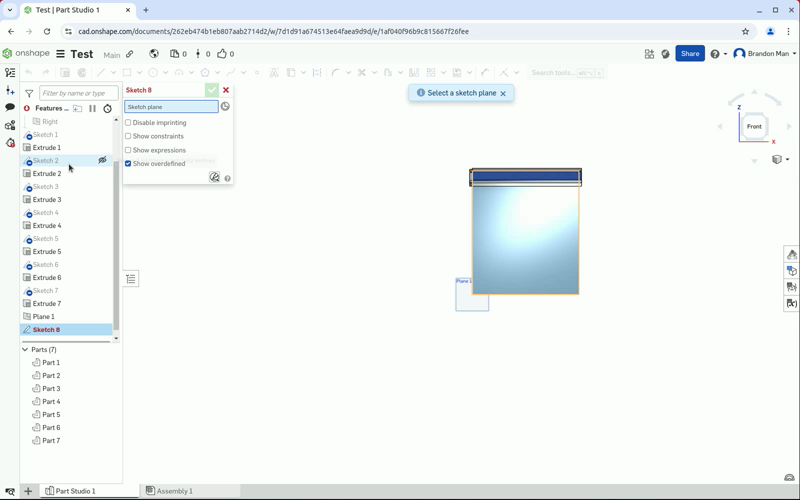
mouse_move(69, 319)
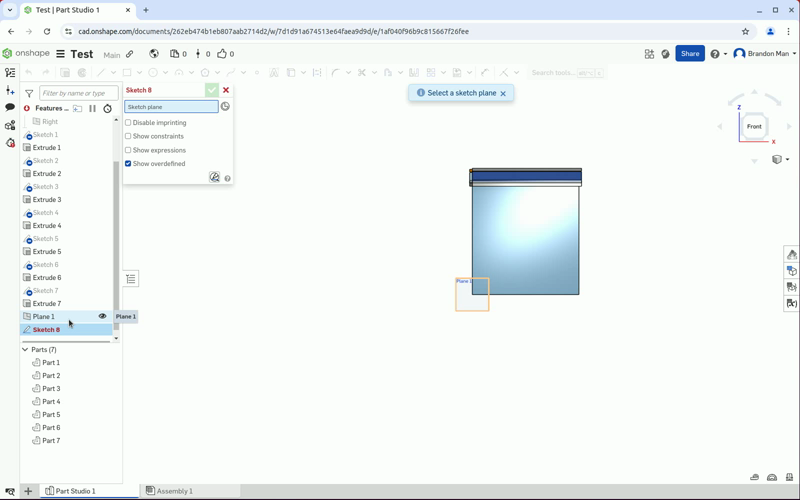
click(69, 319)
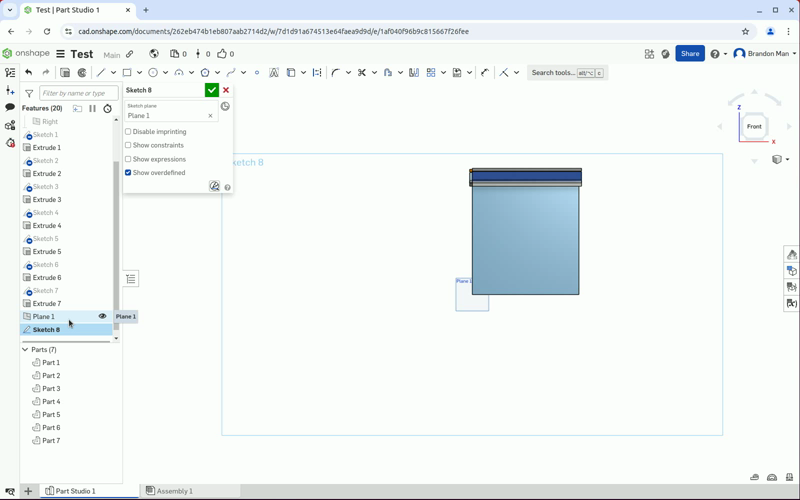
mouse_move(73, 352)
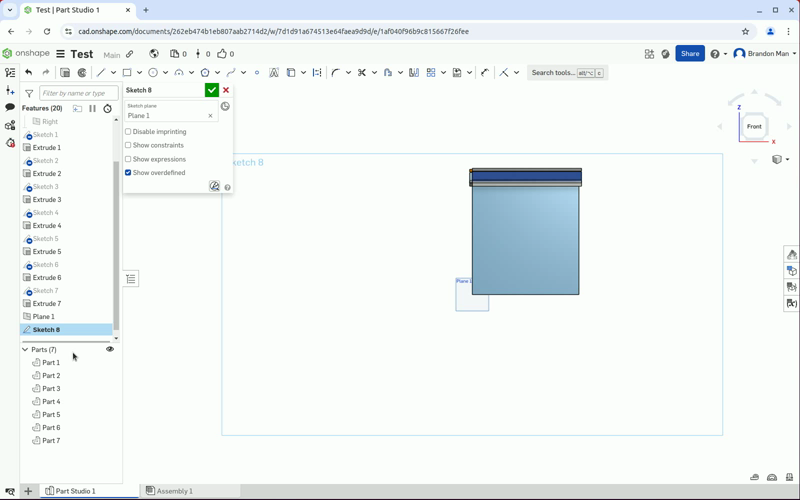
key(y)
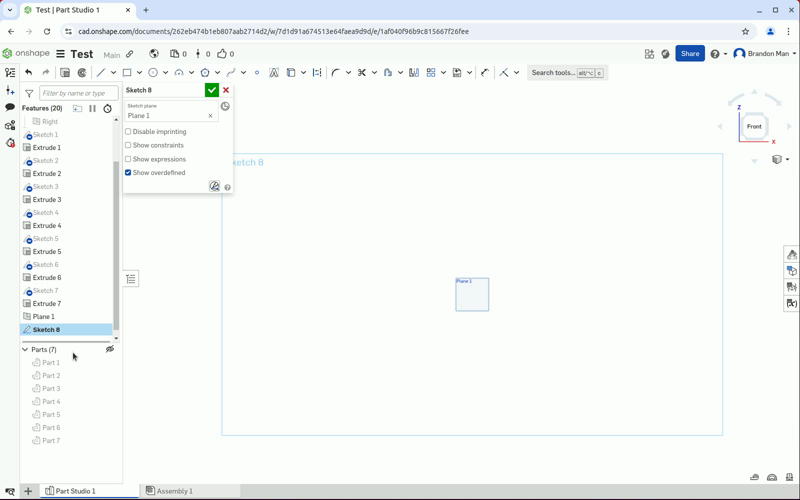
key(l)
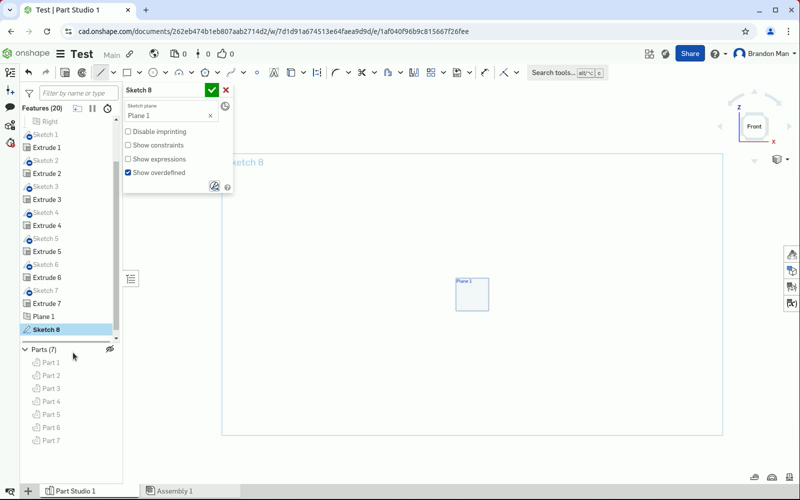
key_down(shift)
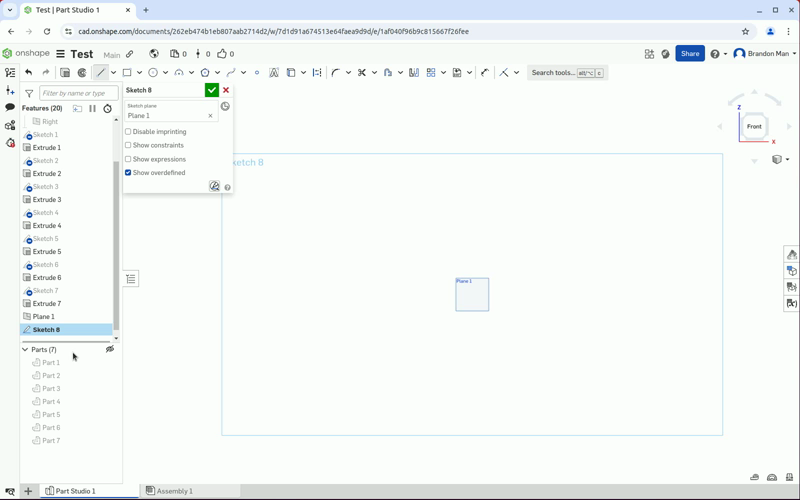
mouse_move(463, 282)
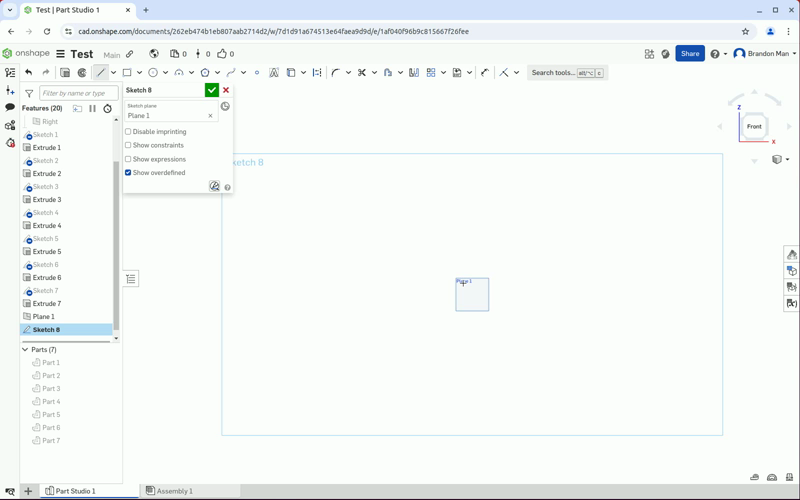
click(463, 282)
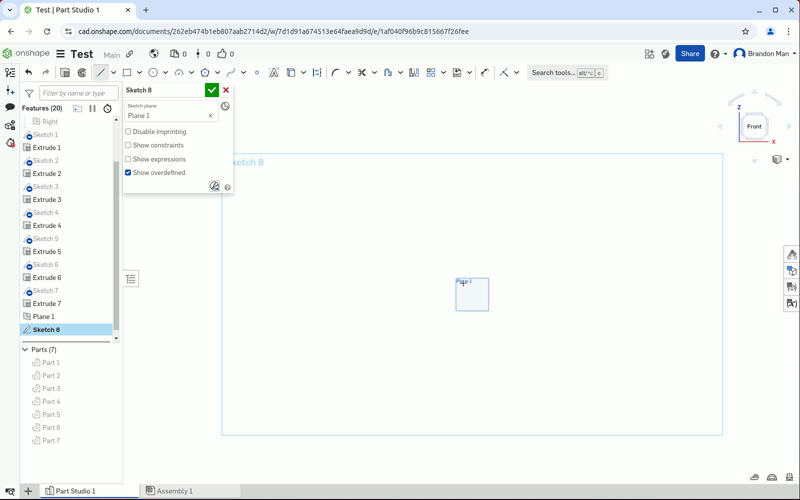
key_up(shift)
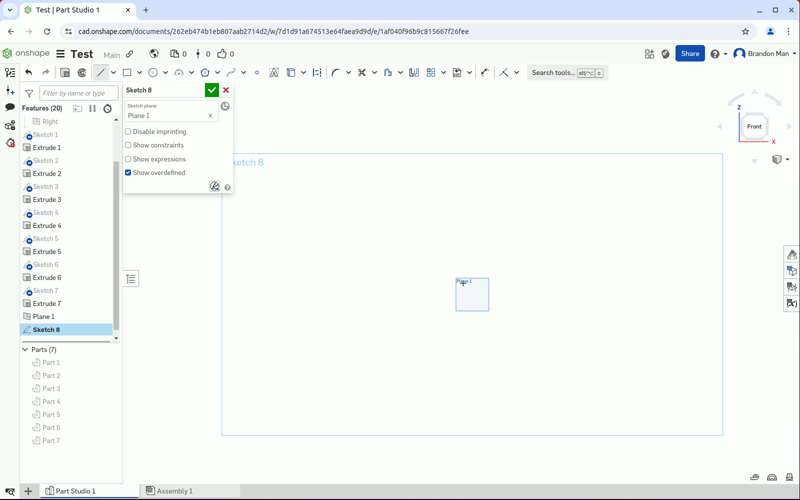
key_down(shift)
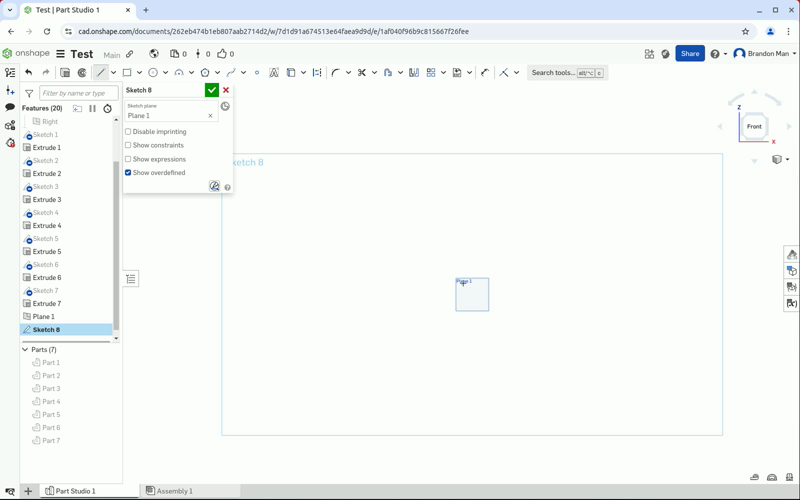
mouse_move(493, 282)
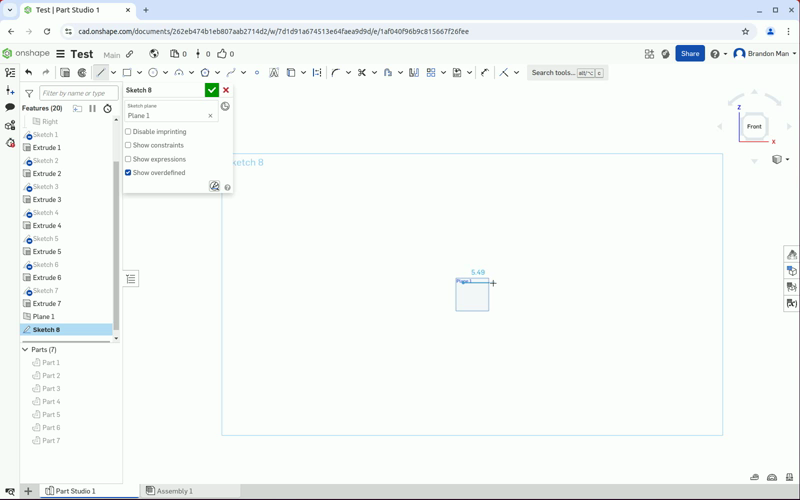
mouse_move(503, 282)
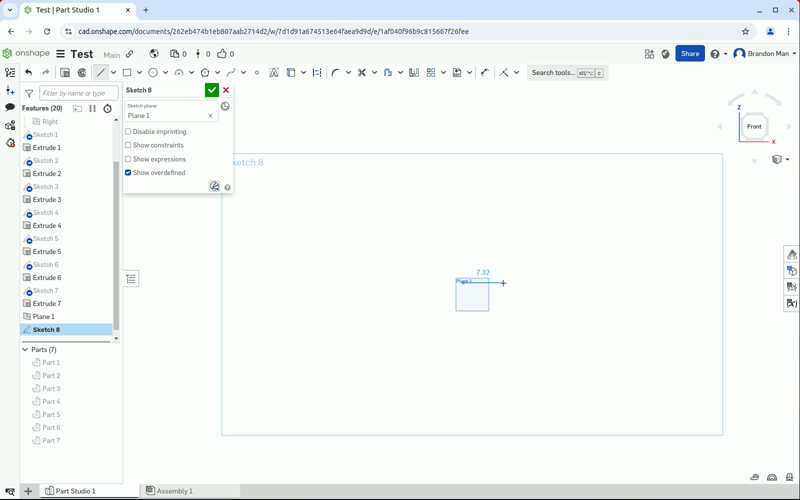
click(503, 282)
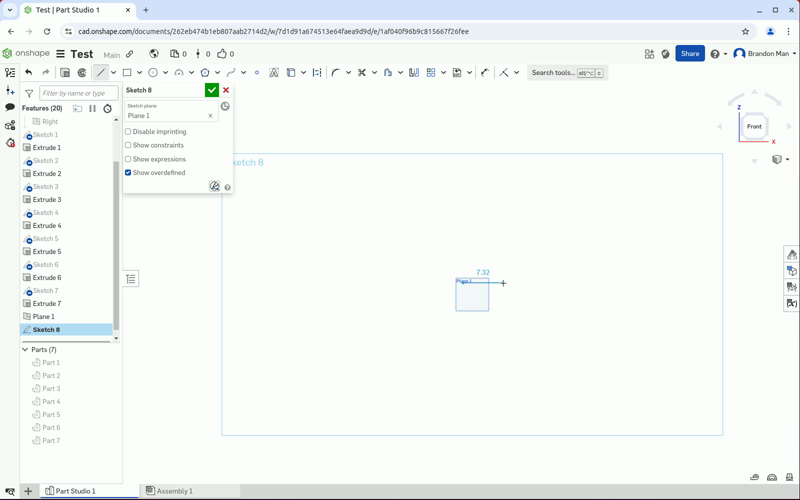
key_up(shift)
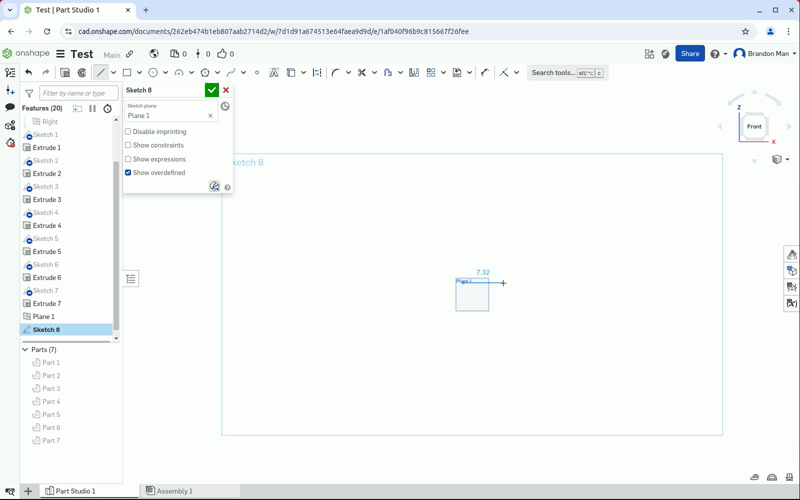
key_down(shift)
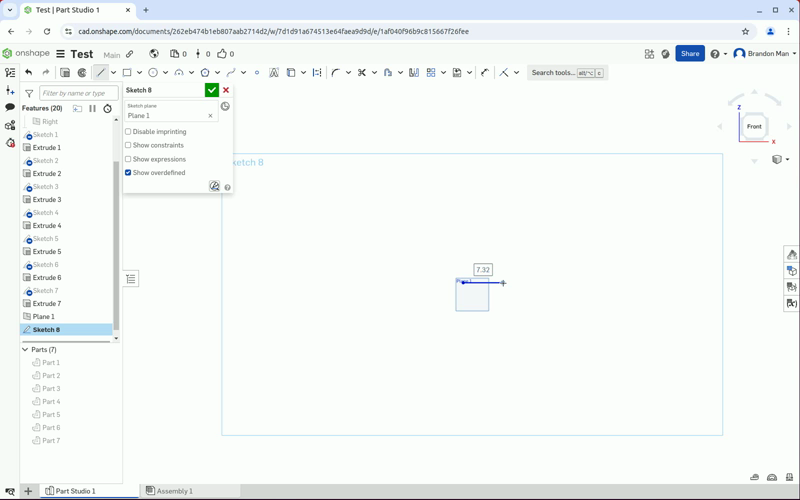
mouse_move(503, 183)
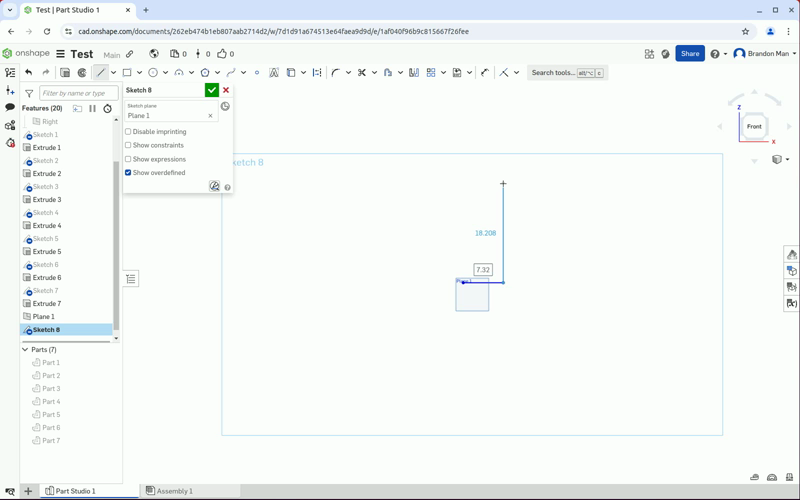
click(503, 183)
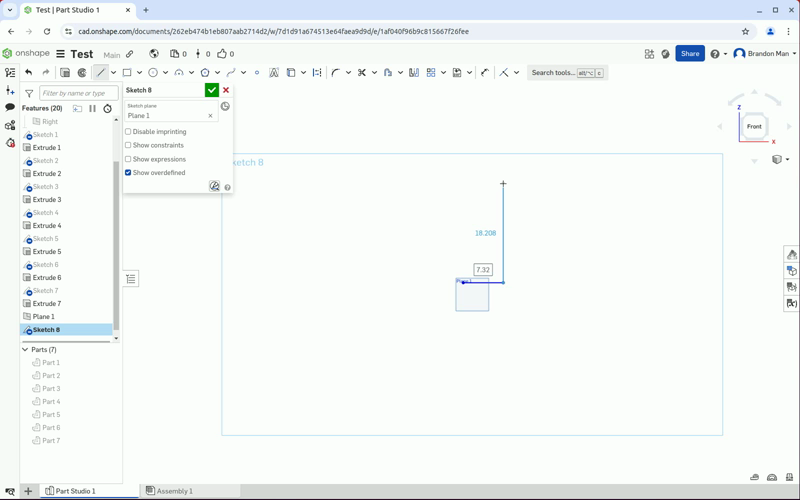
key_up(shift)
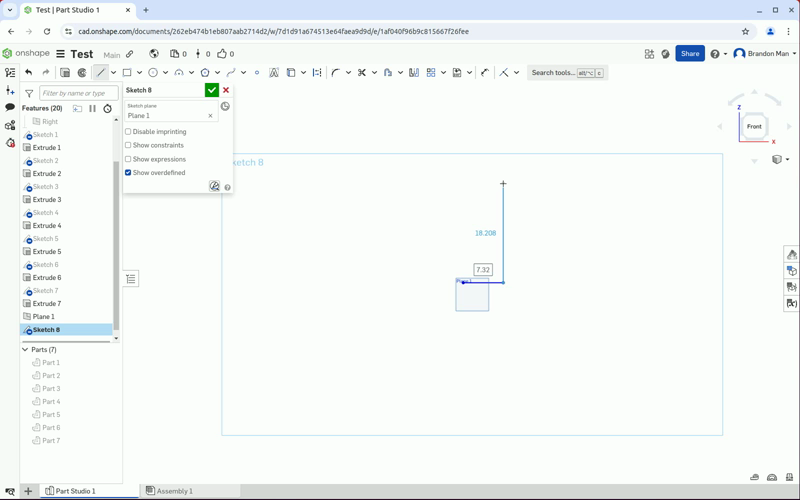
key_down(shift)
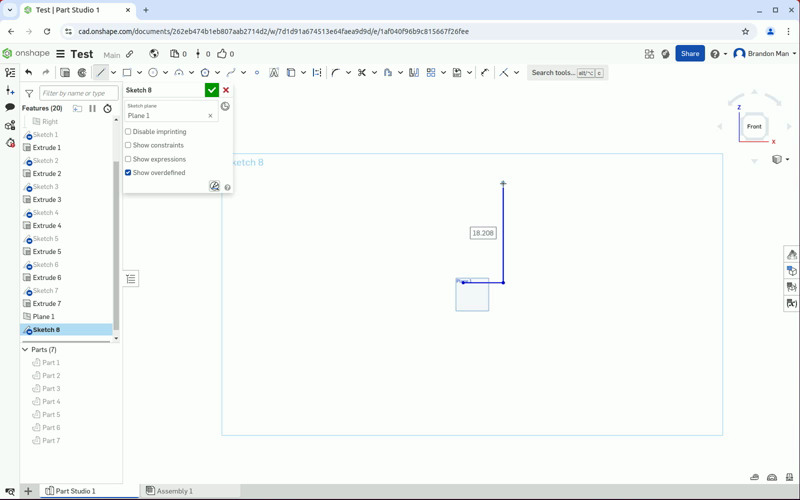
mouse_move(533, 183)
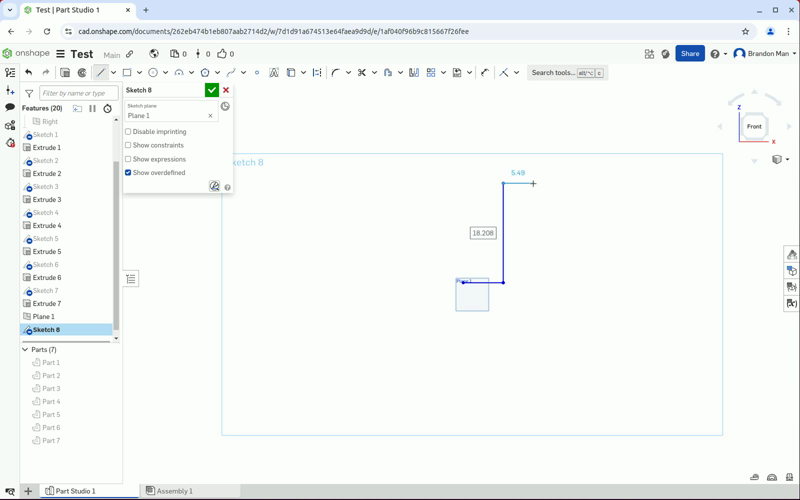
mouse_move(463, 183)
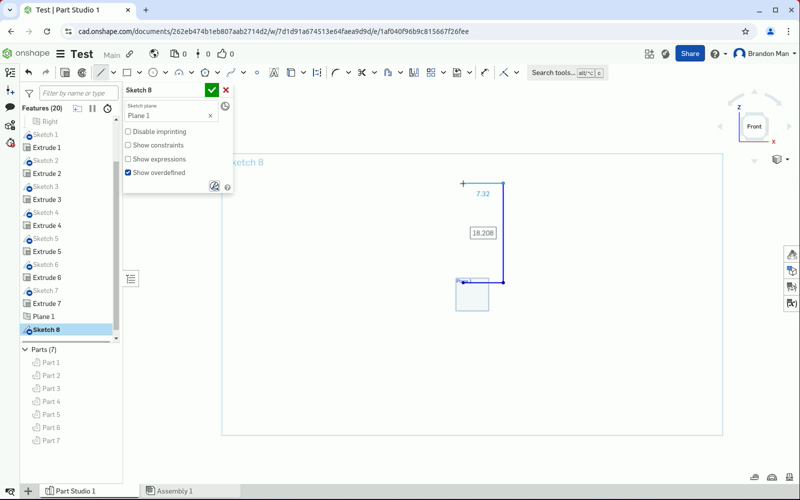
click(463, 183)
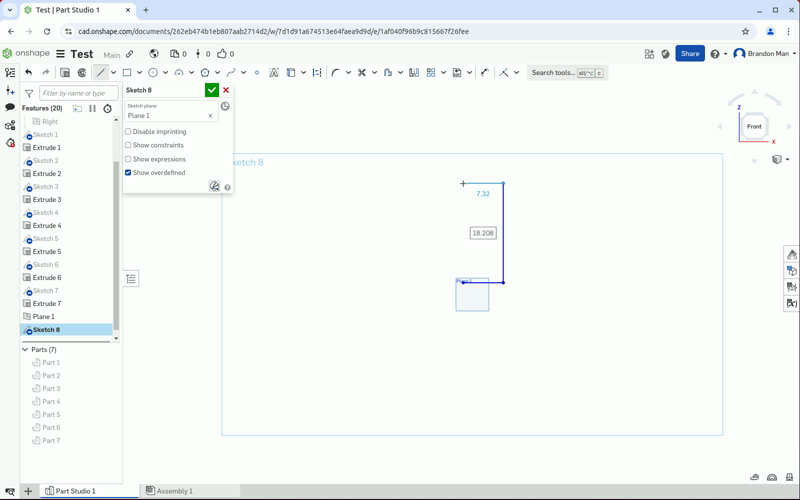
key_up(shift)
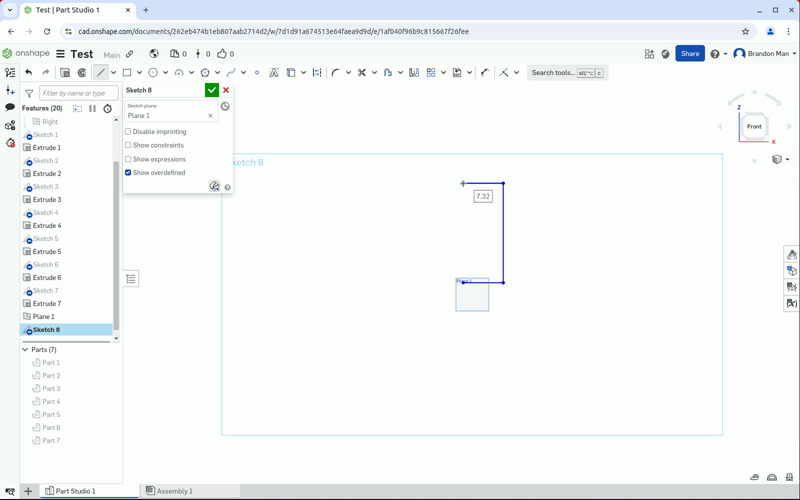
key_down(shift)
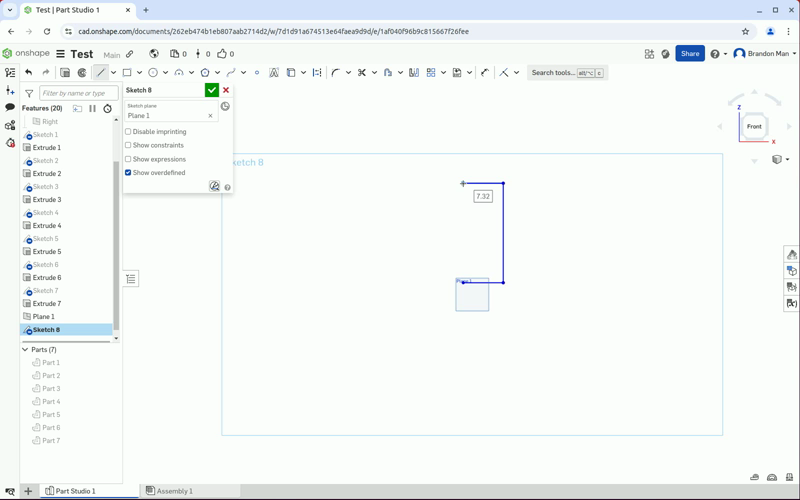
mouse_move(463, 282)
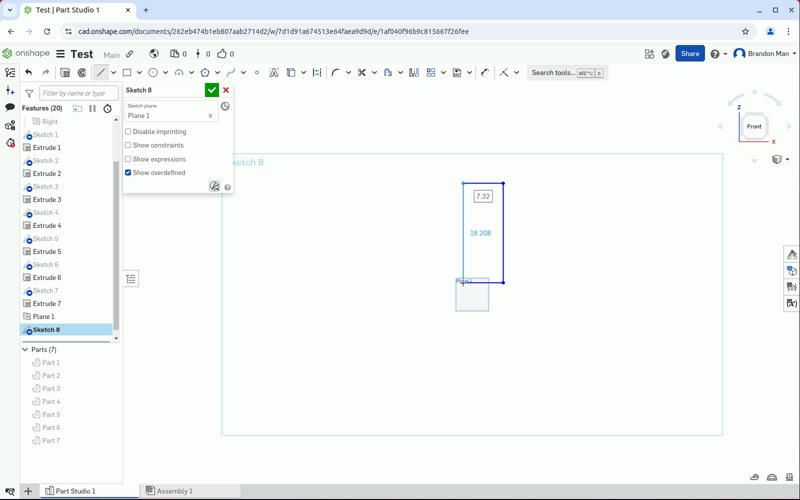
key_up(shift)
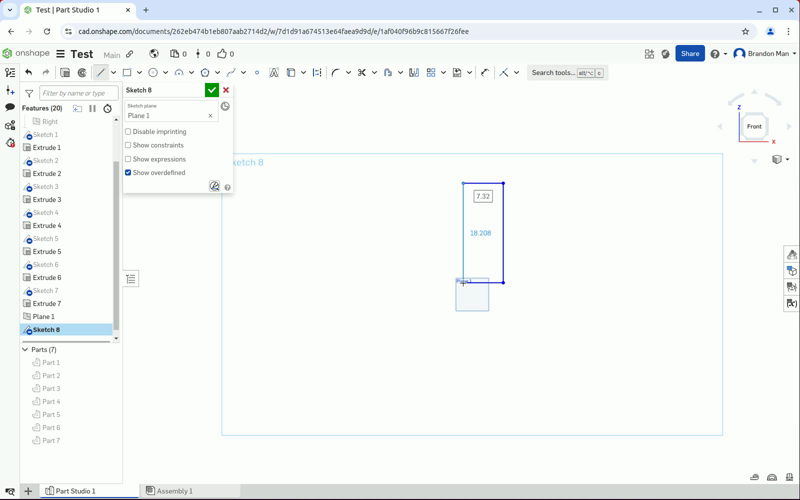
click(463, 282)
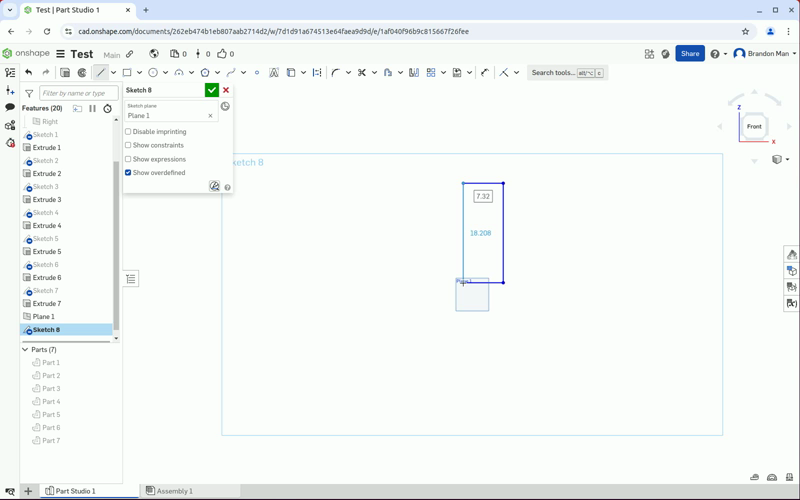
key(esc)
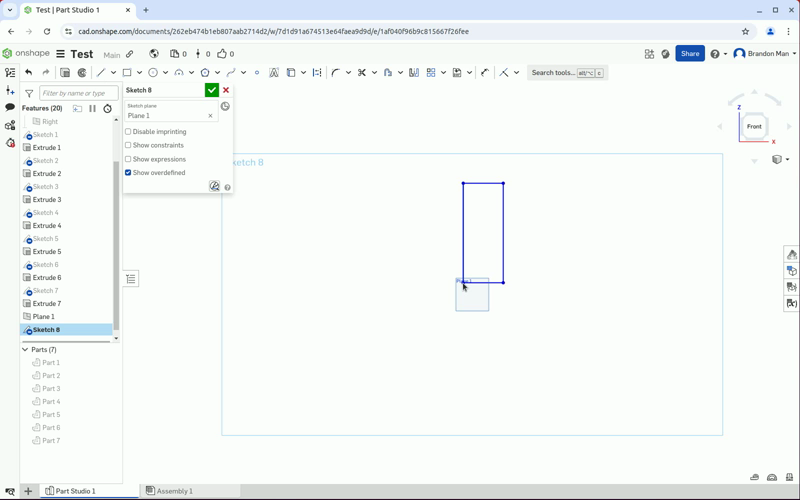
mouse_move(469, 194)
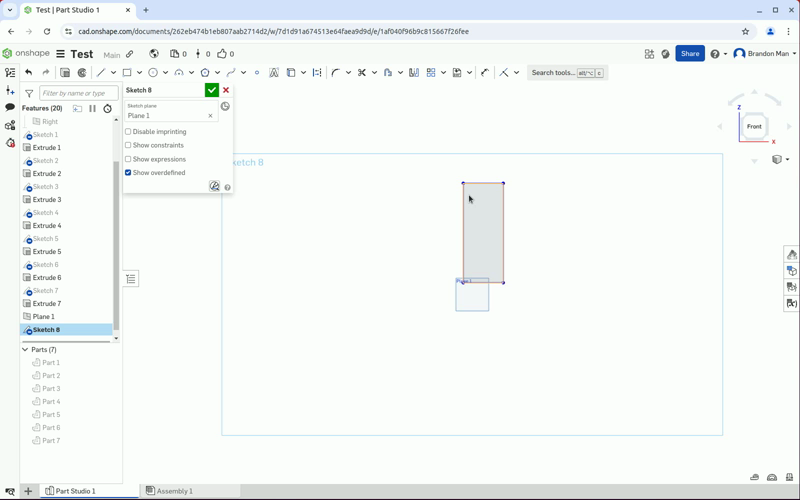
click(469, 194)
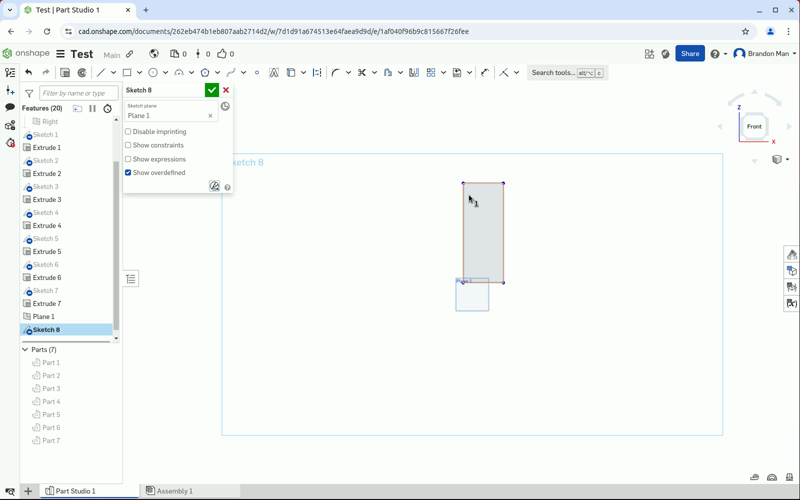
mouse_move(73, 352)
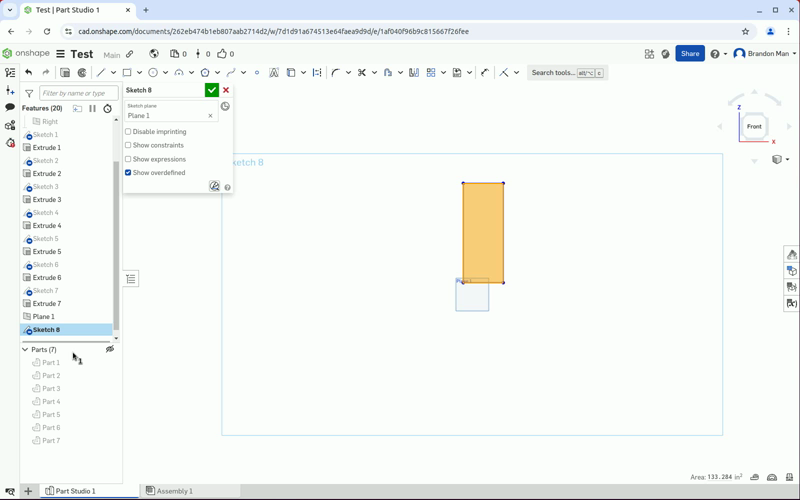
key(shift+y)
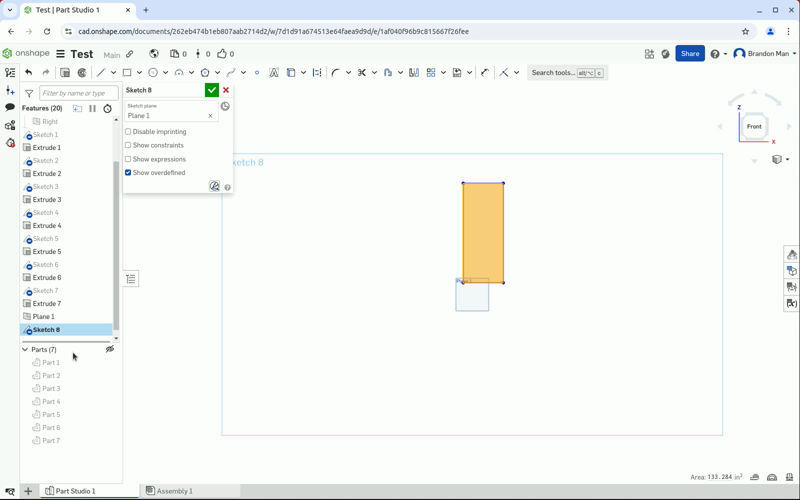
key(shift+e)
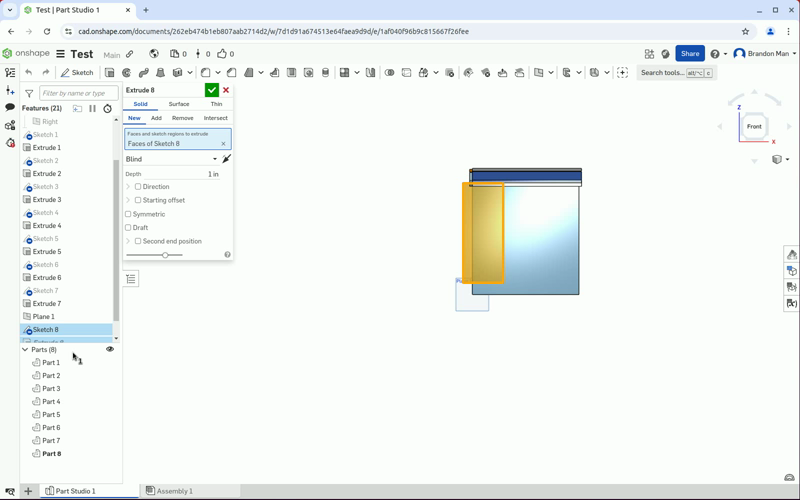
mouse_move(143, 106)
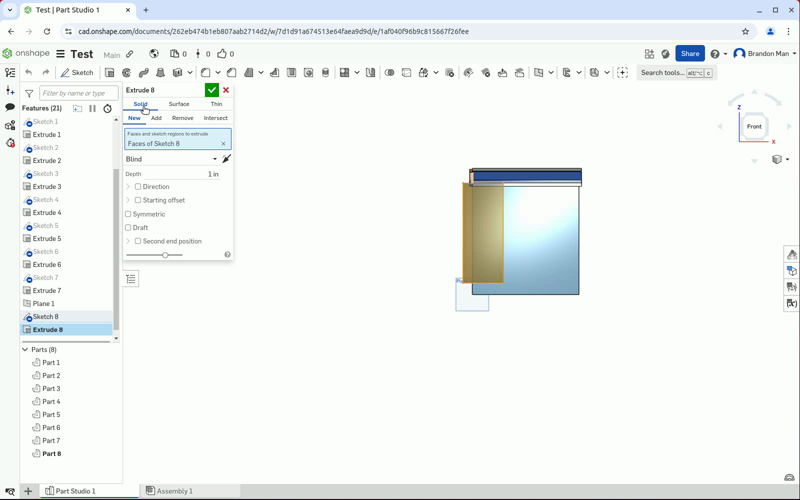
click(143, 106)
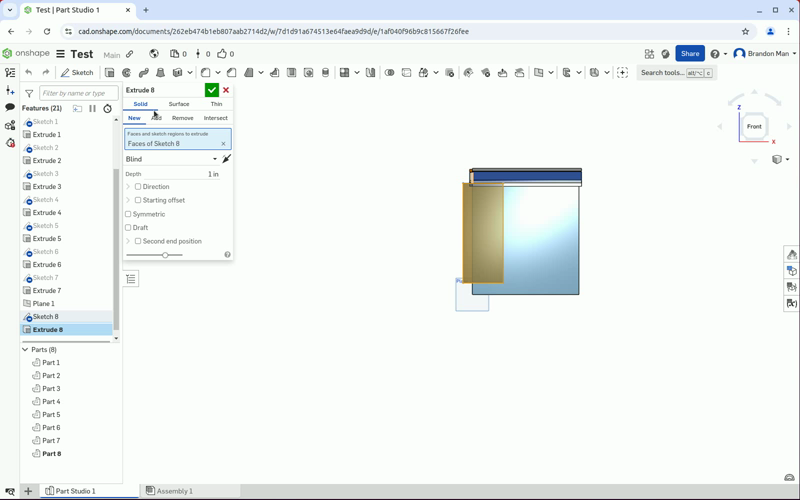
mouse_move(186, 120)
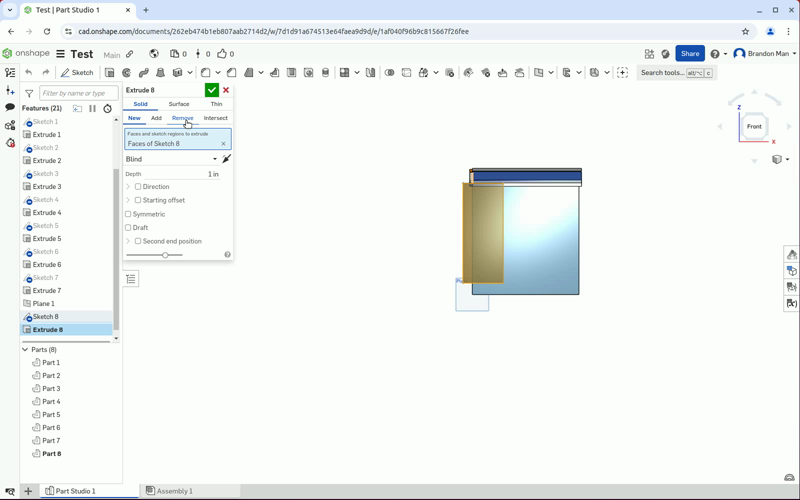
click(186, 120)
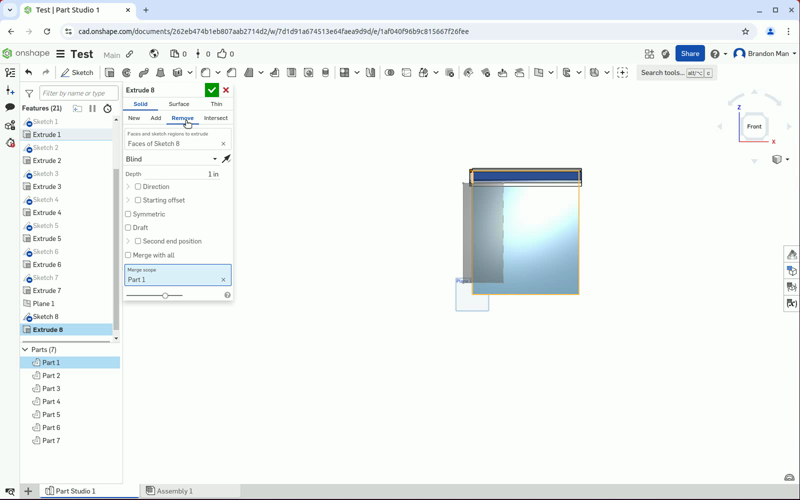
key(tab, 4)
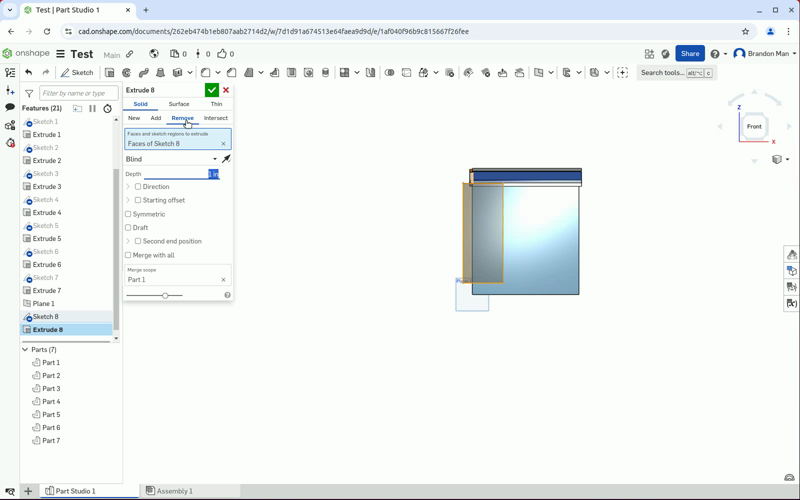
text(0.481)
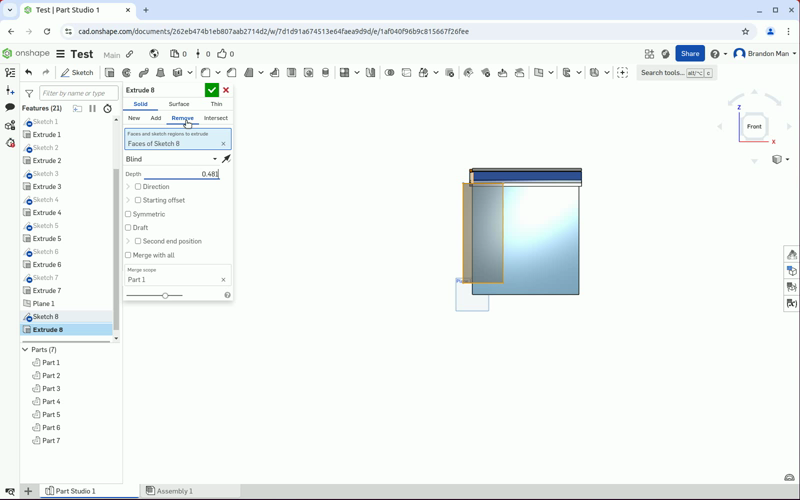
key(tab, 6)
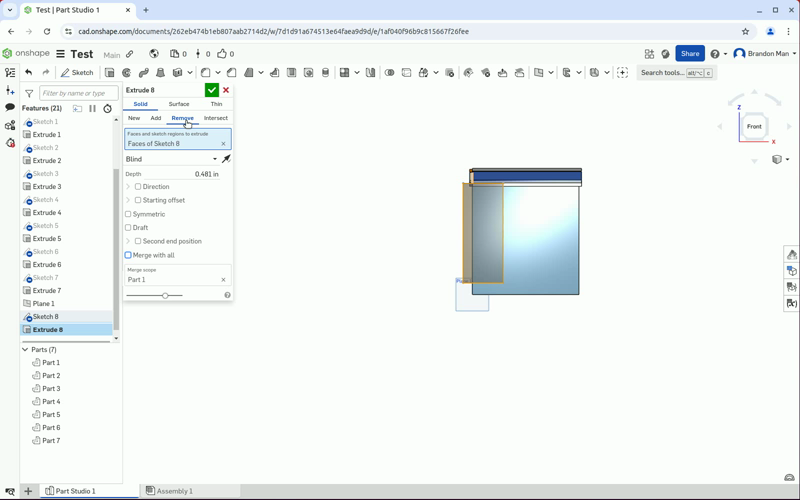
key(space)
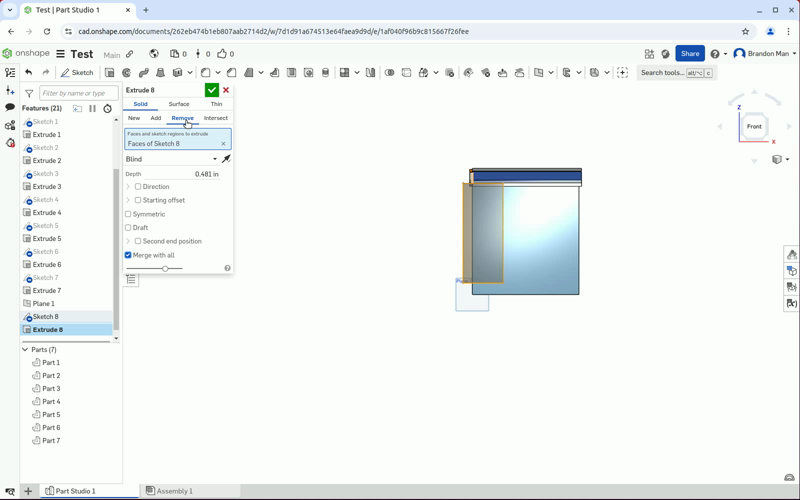
key(enter)
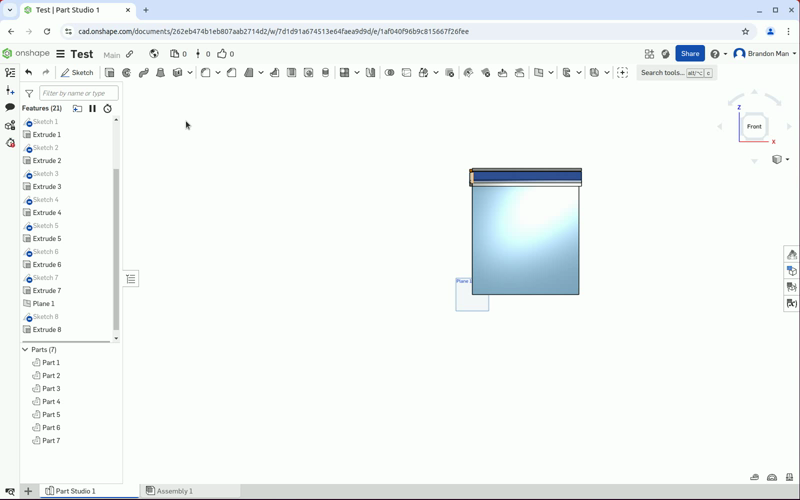
key(shift+h)
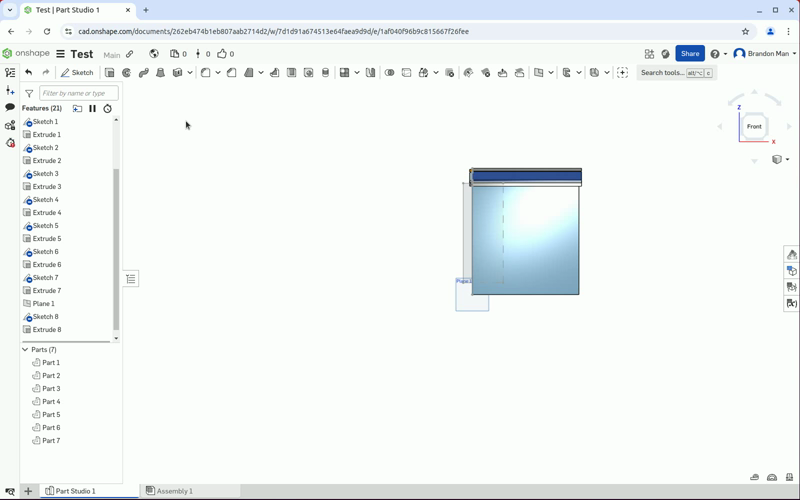
key(shift+h)
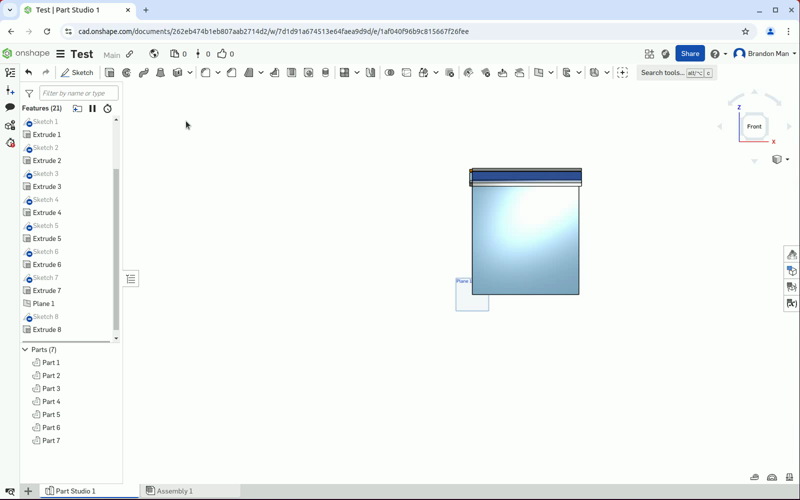
mouse_move(69, 124)
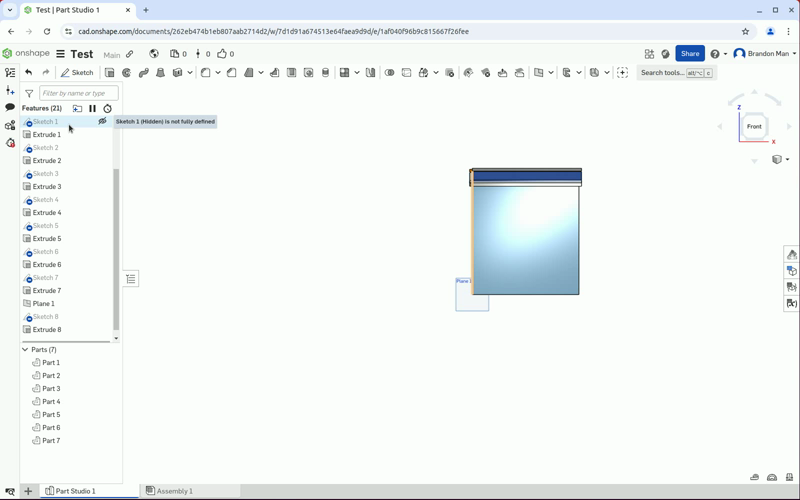
click(69, 124)
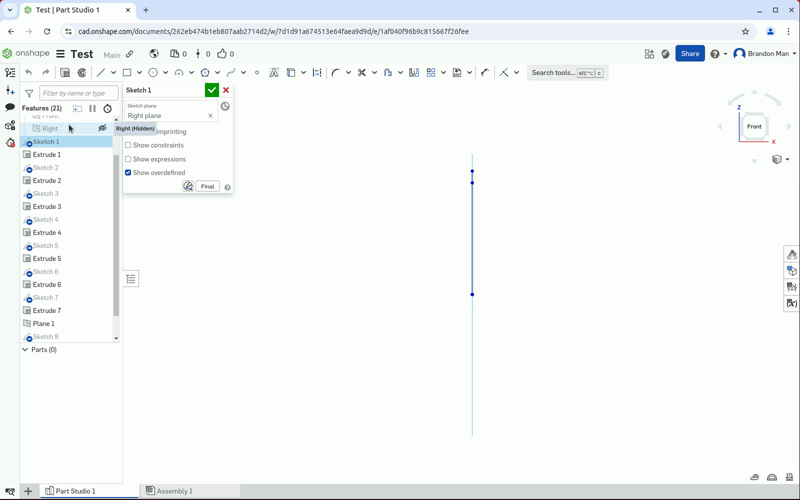
mouse_move(229, 92)
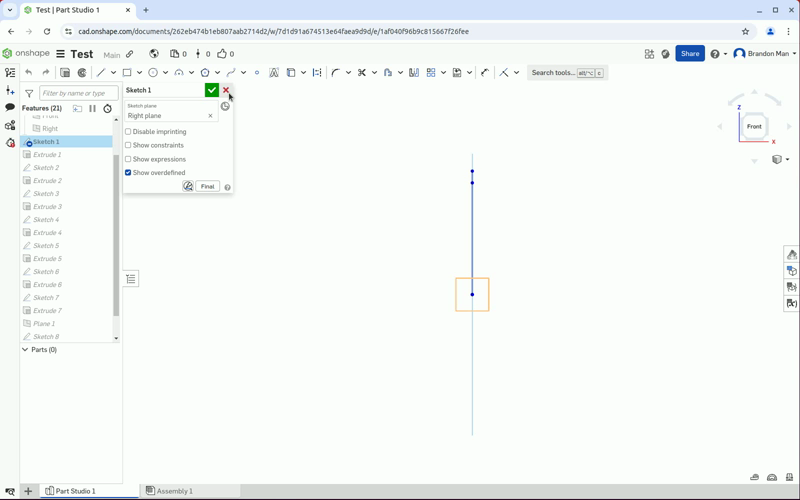
click(229, 92)
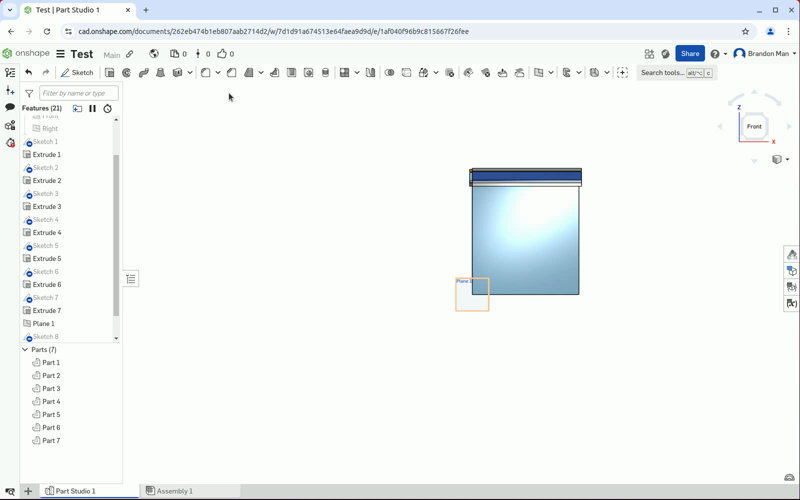
mouse_move(73, 352)
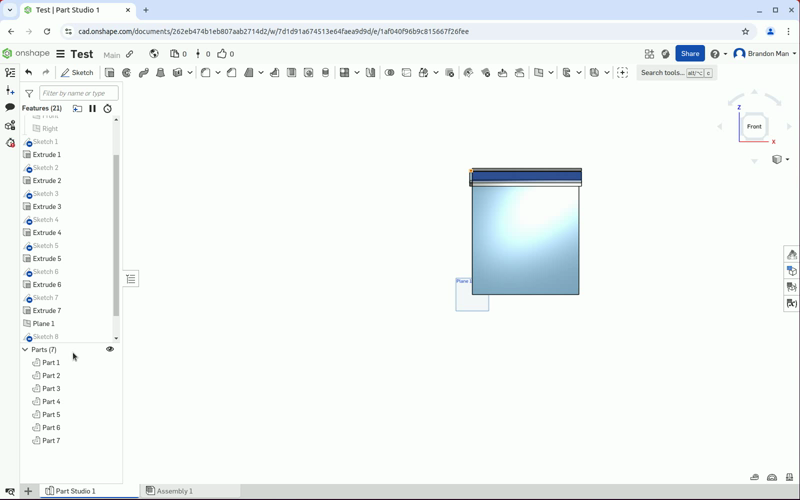
key(y)
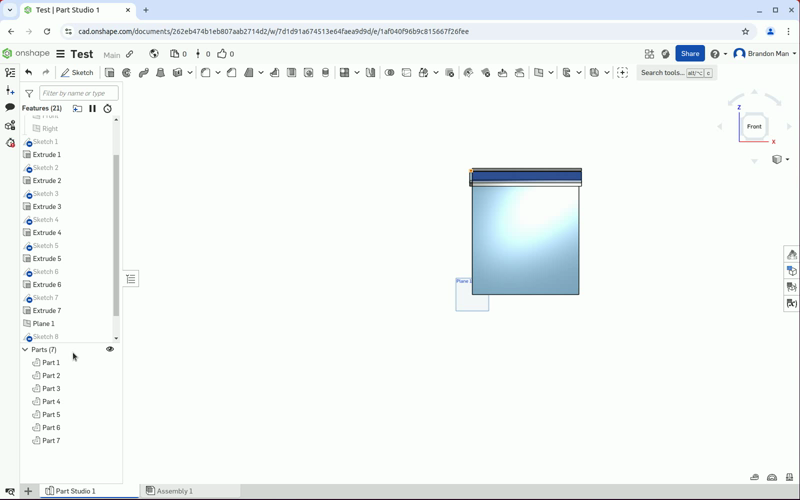
key(shift+p)
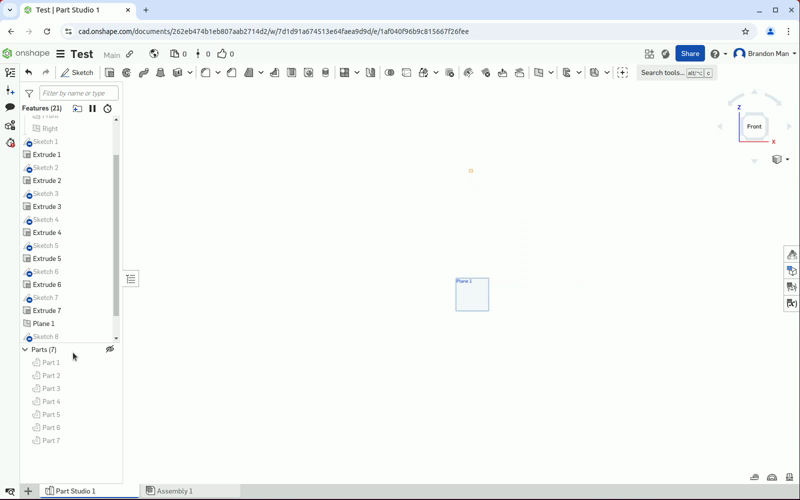
key(space)
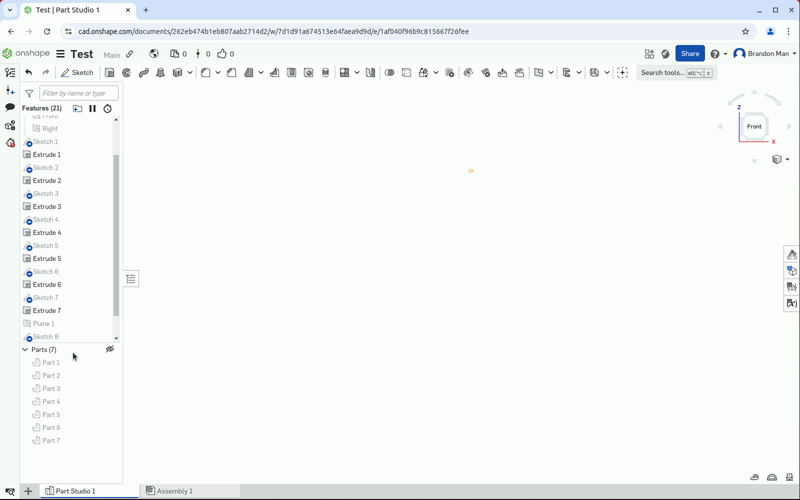
key_down(shift)
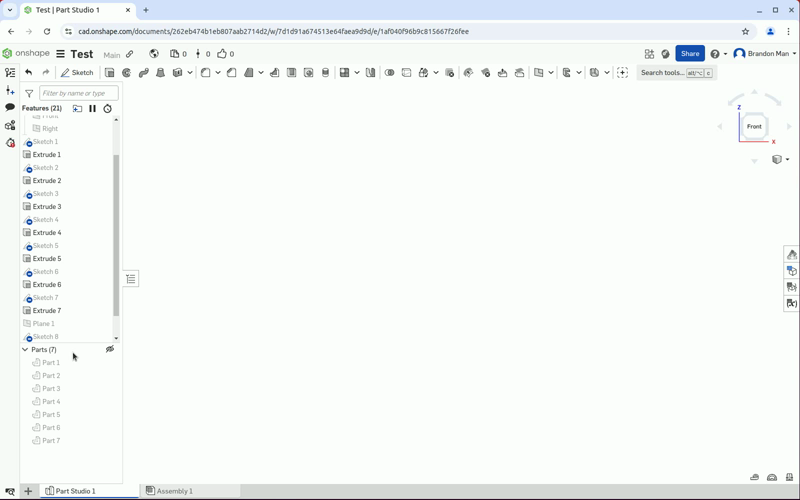
key(left)
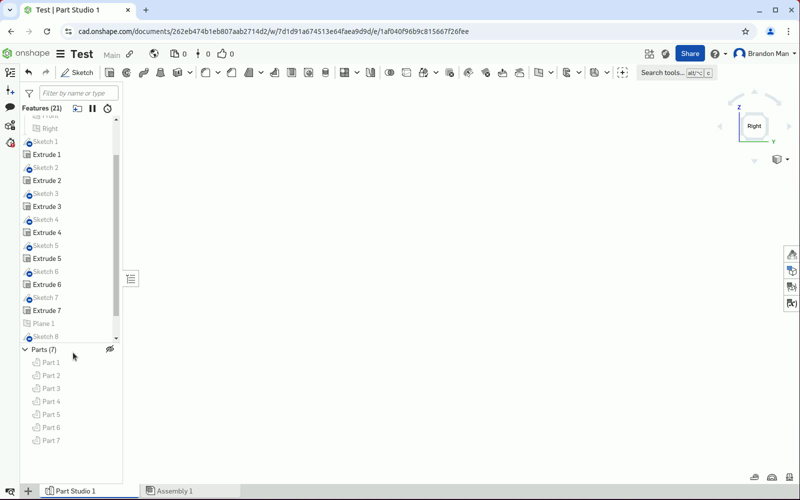
key_up(shift)
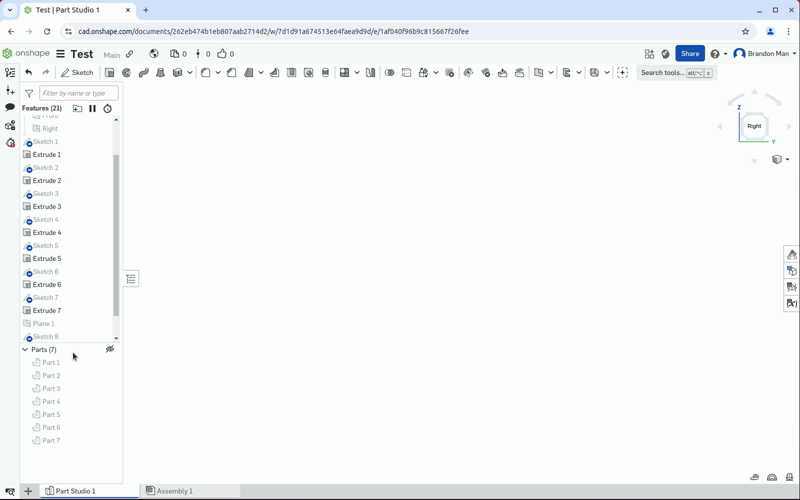
mouse_move(73, 352)
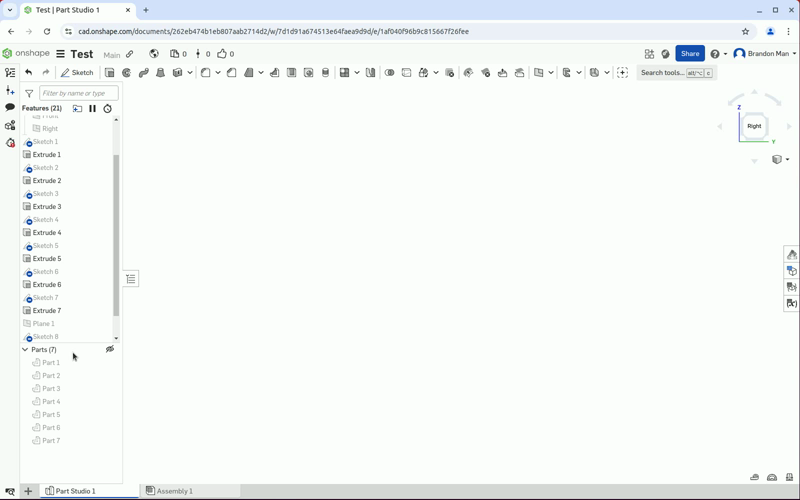
key(shift+y)
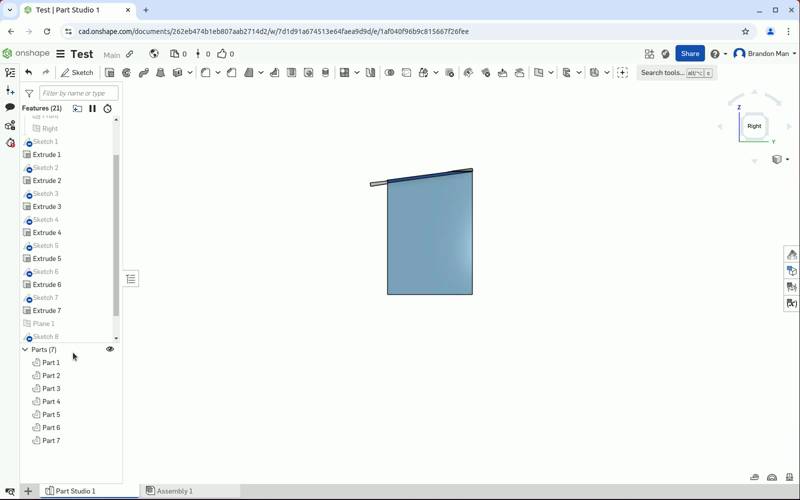
mouse_move(541, 75)
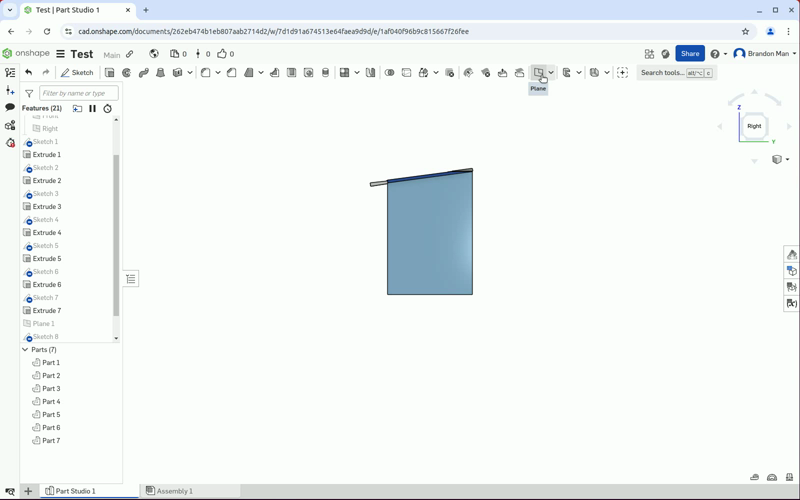
click(541, 75)
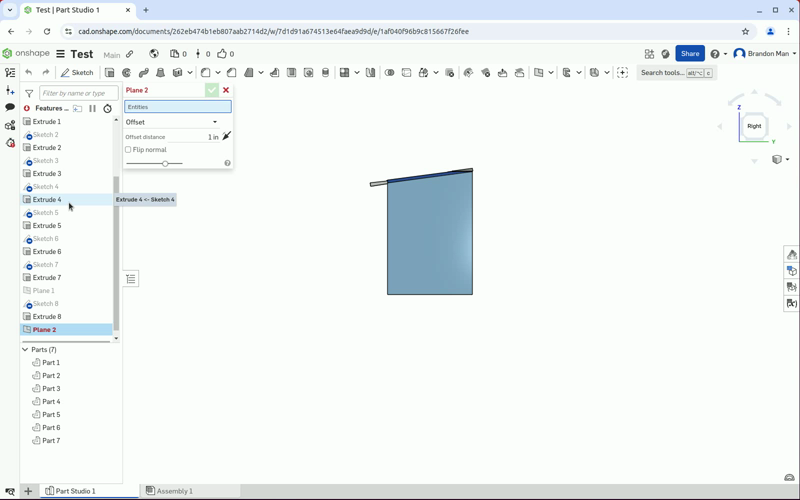
scroll(3)
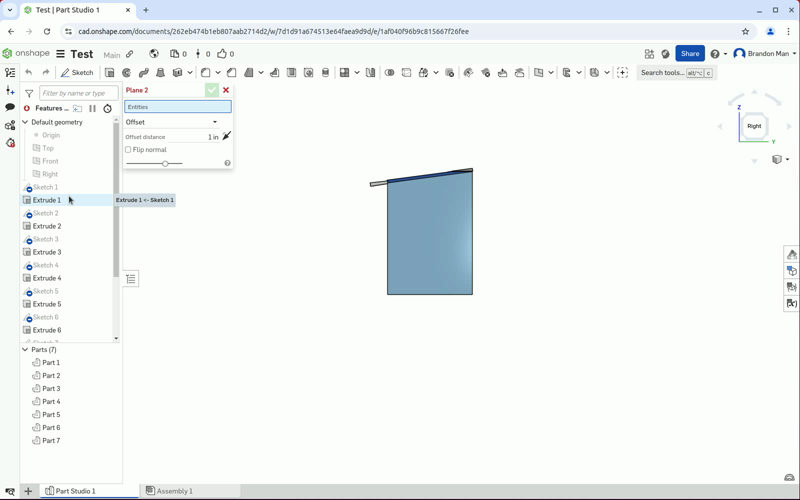
mouse_move(69, 176)
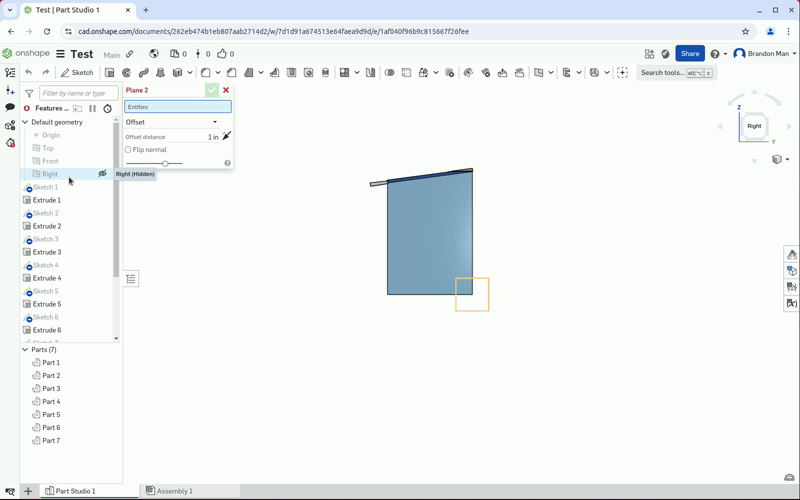
click(69, 176)
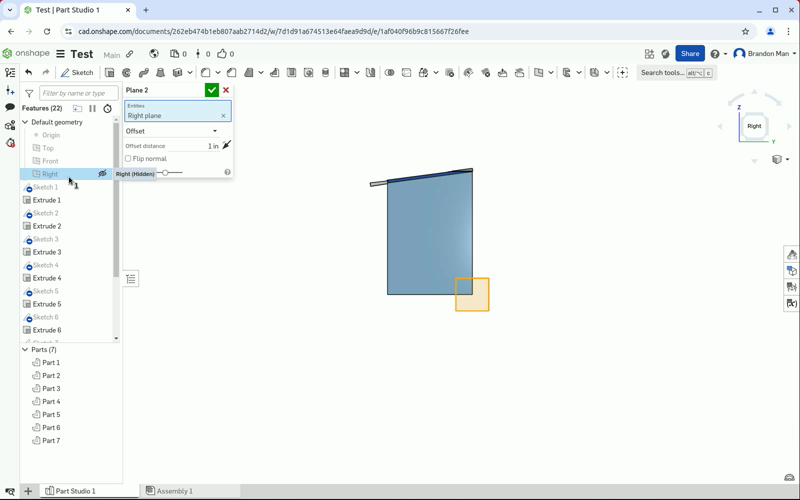
key(tab, 2)
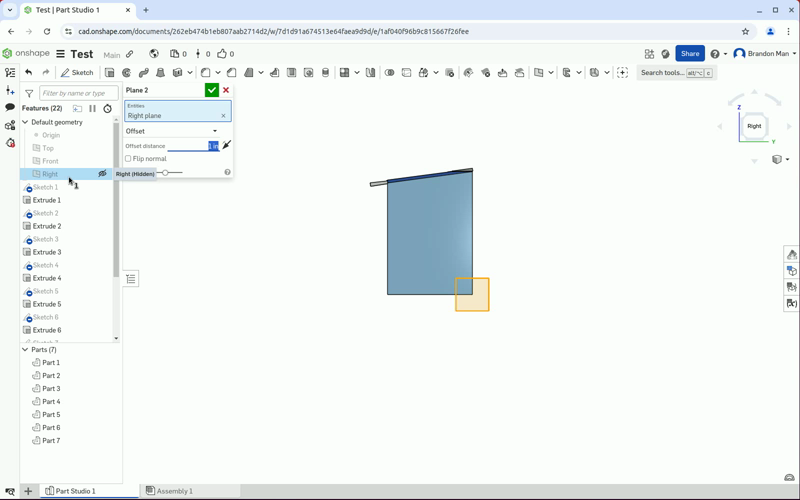
text(0.493)
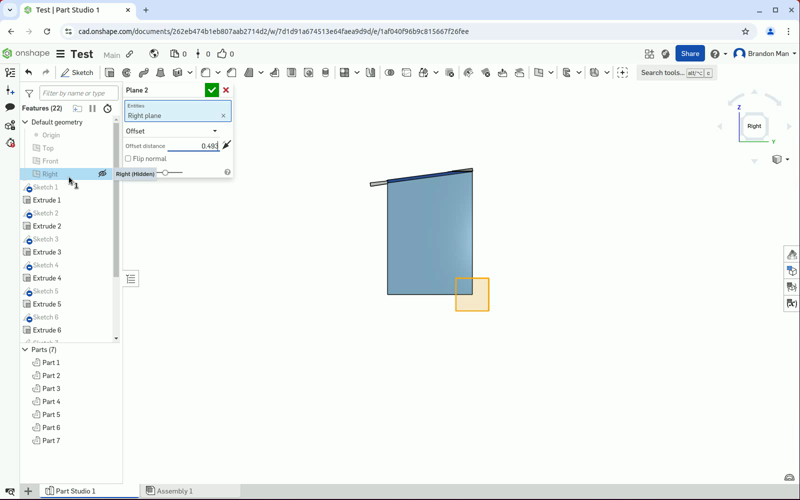
key(enter, 2)
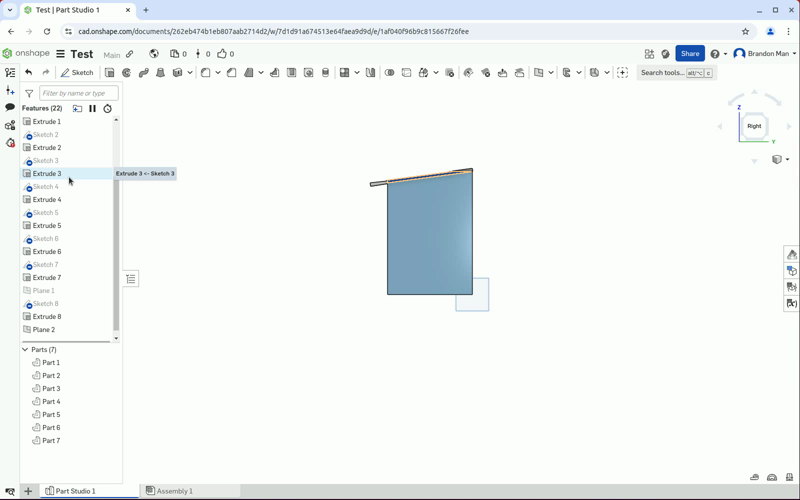
key(shift+s)
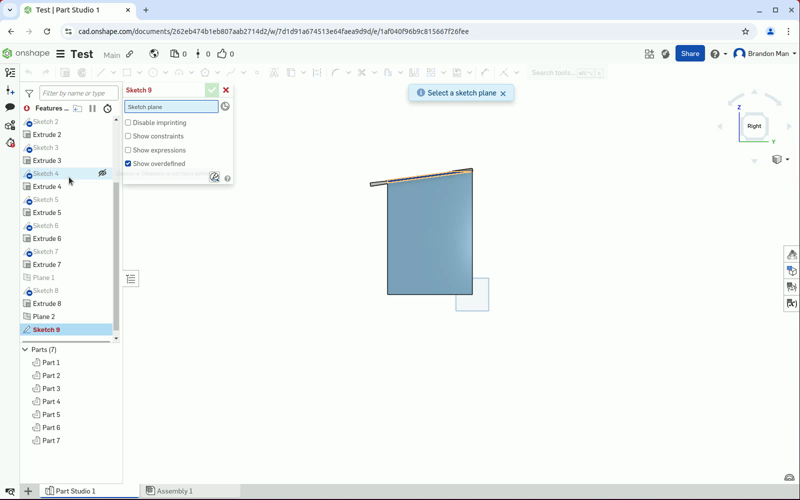
mouse_move(69, 319)
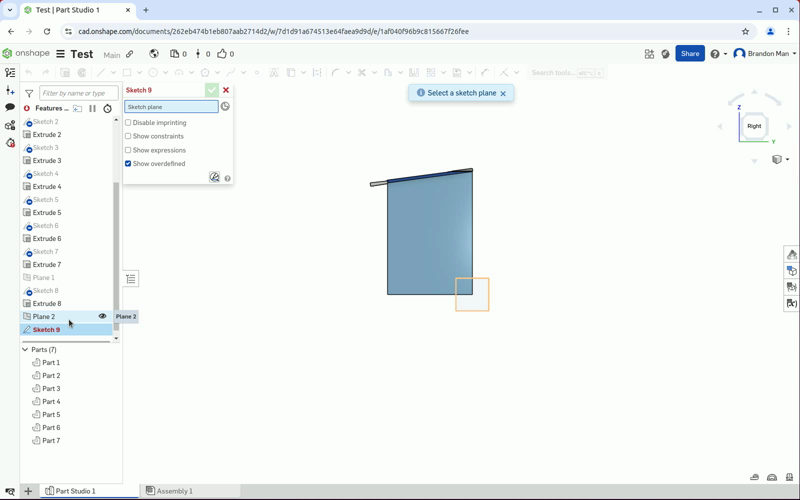
click(69, 319)
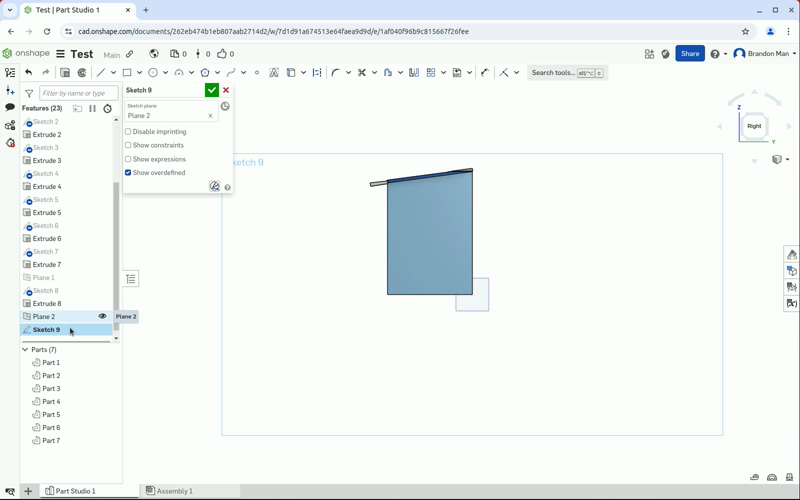
mouse_move(73, 352)
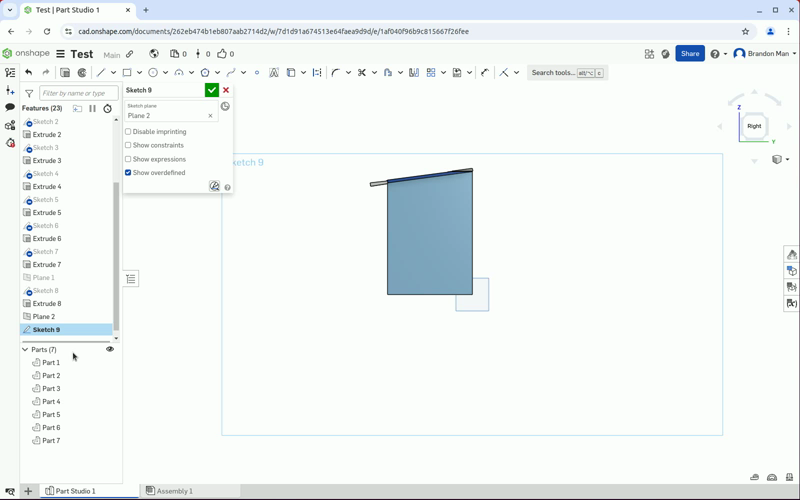
key(y)
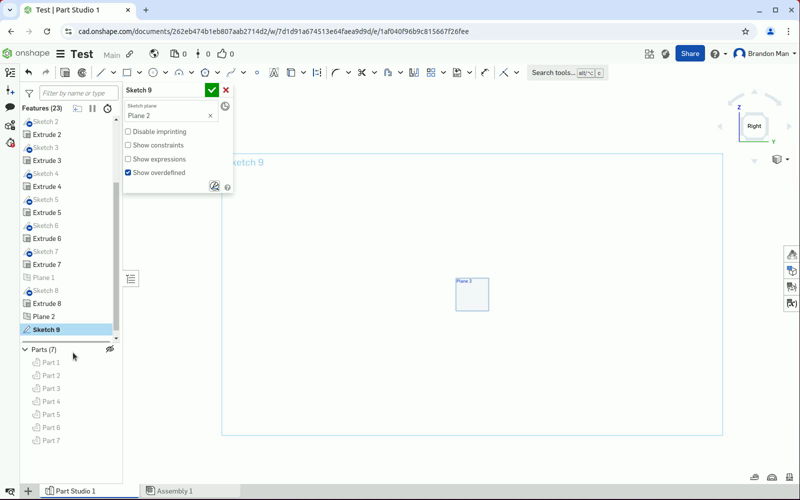
key(l)
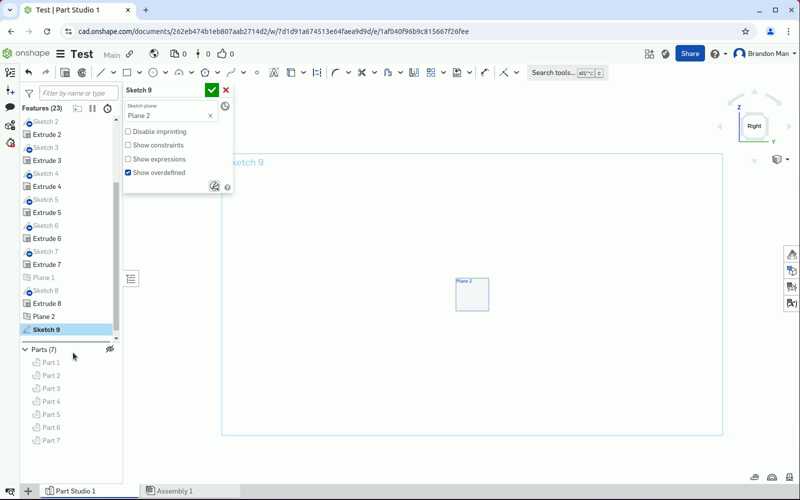
key_down(shift)
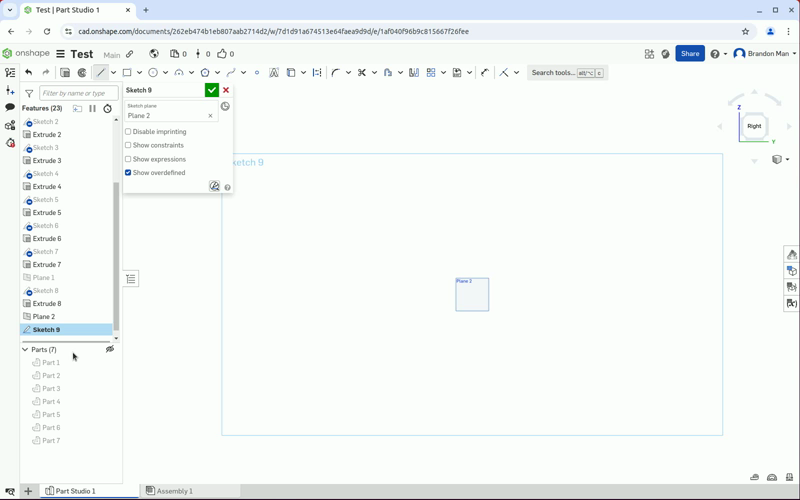
mouse_move(388, 282)
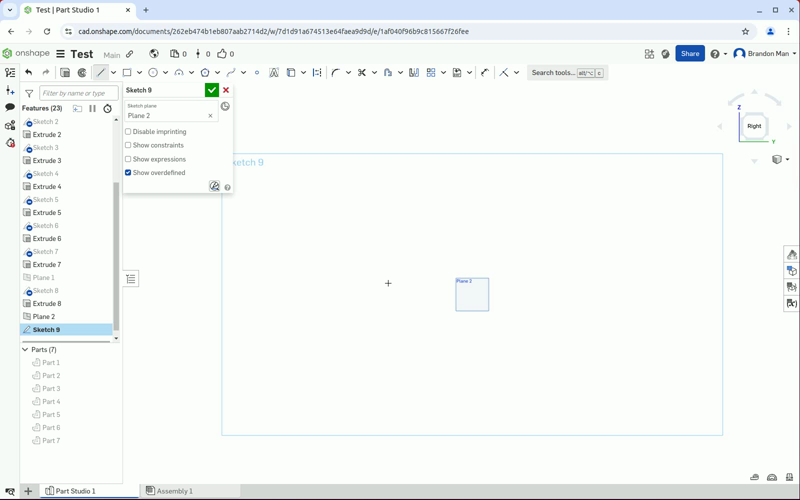
click(388, 282)
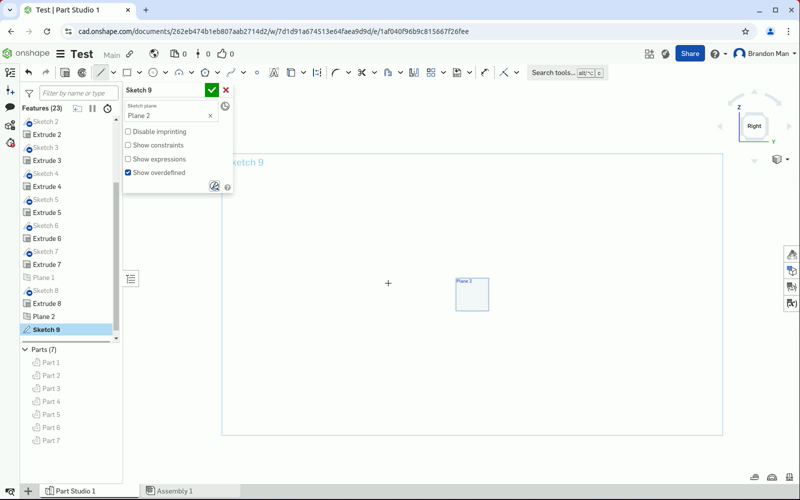
key_up(shift)
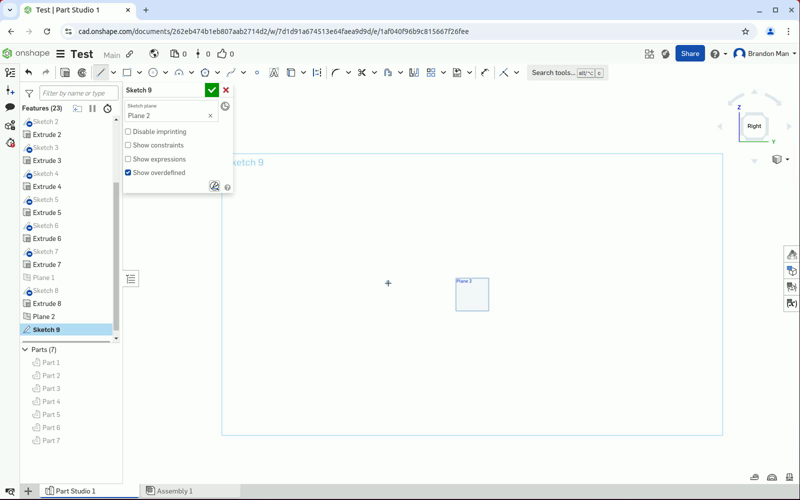
key_down(shift)
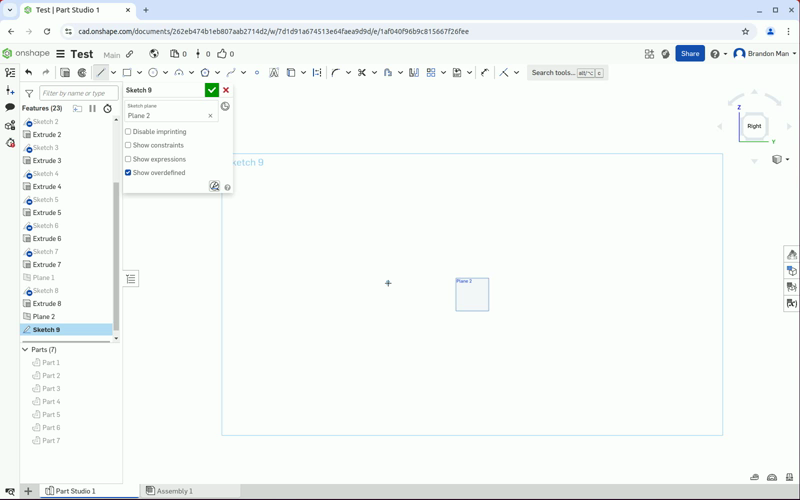
mouse_move(457, 282)
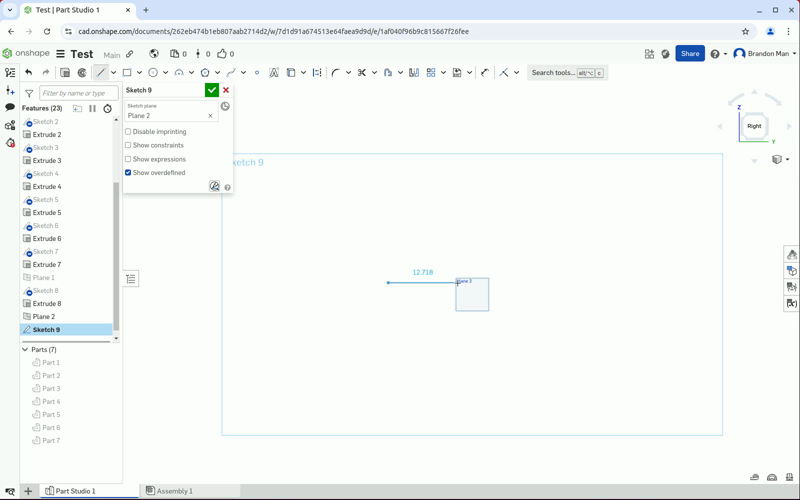
click(457, 282)
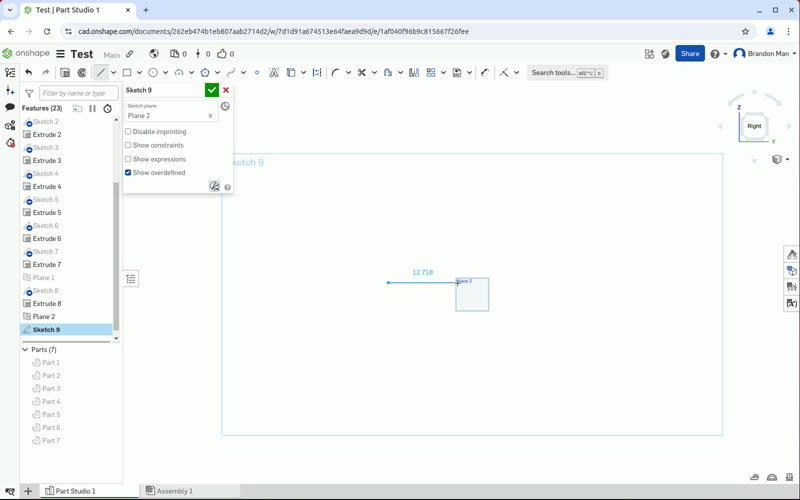
key_up(shift)
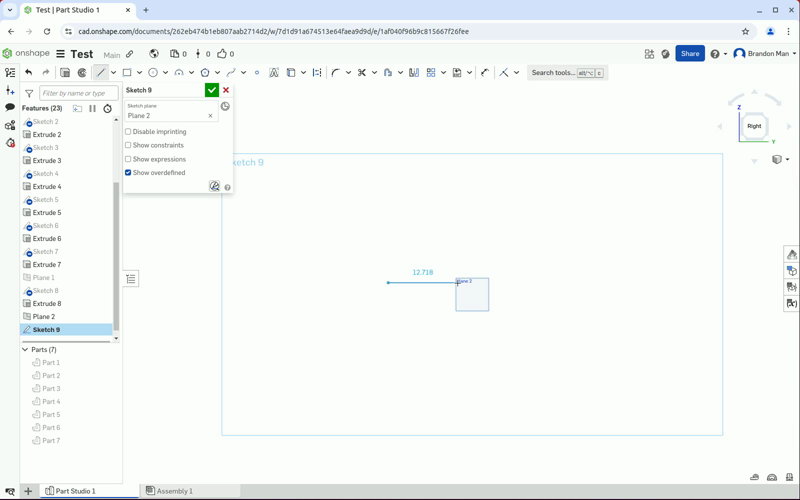
key_down(shift)
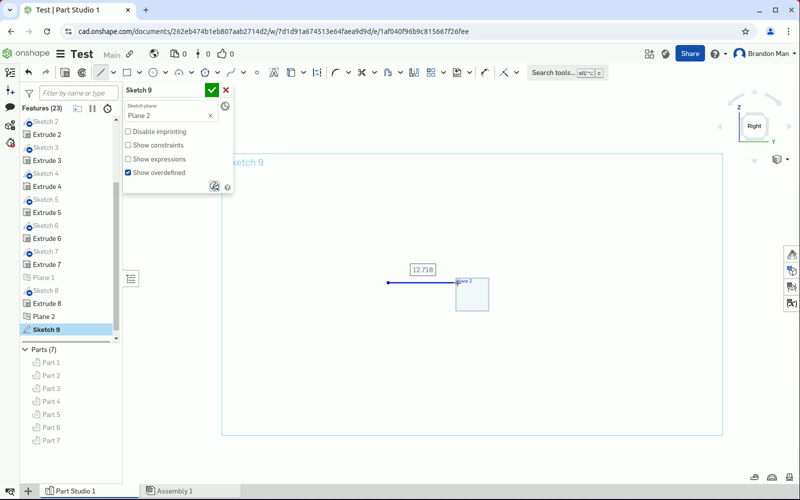
mouse_move(457, 172)
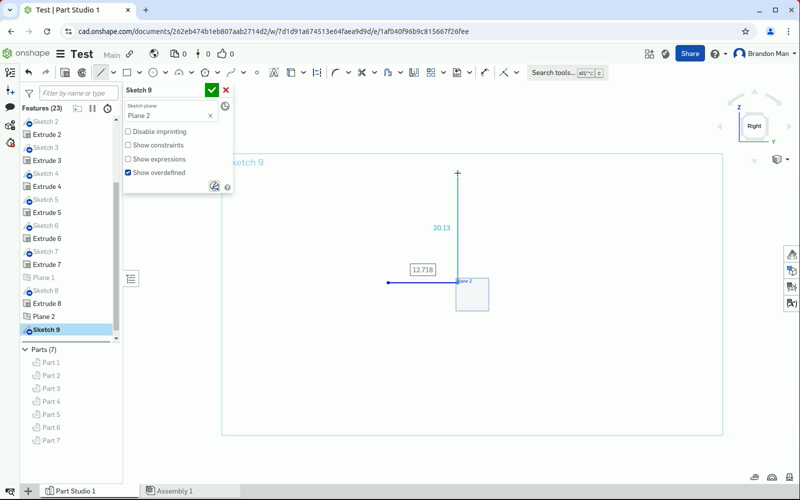
click(457, 172)
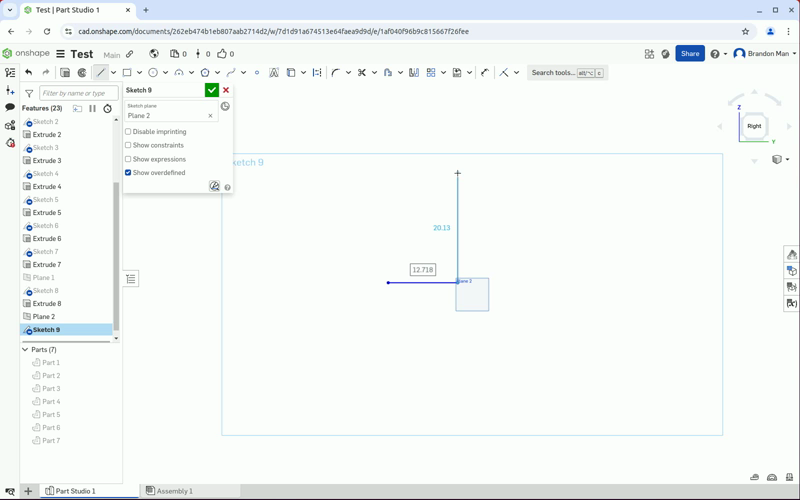
key_up(shift)
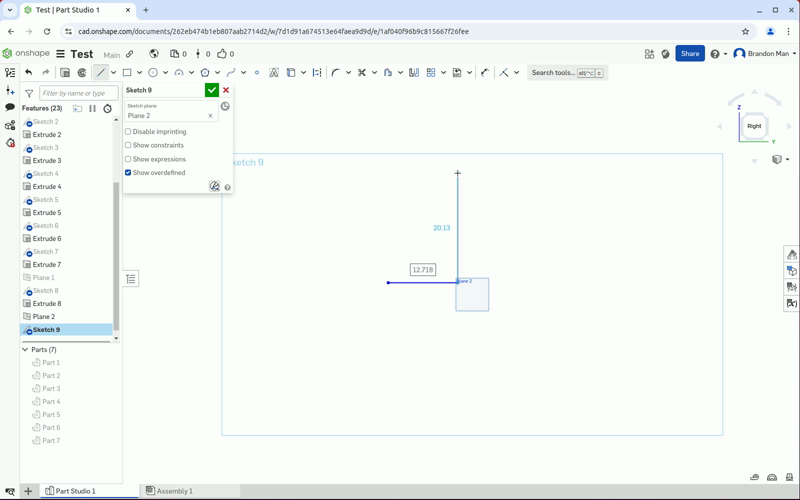
key_down(shift)
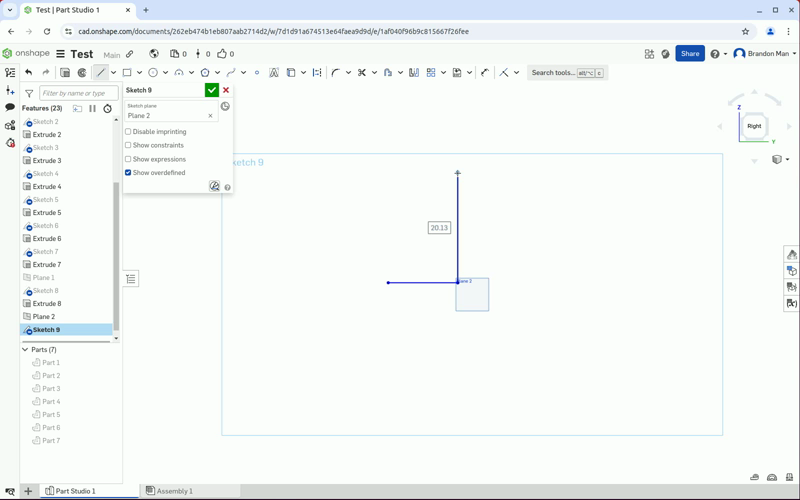
mouse_move(388, 182)
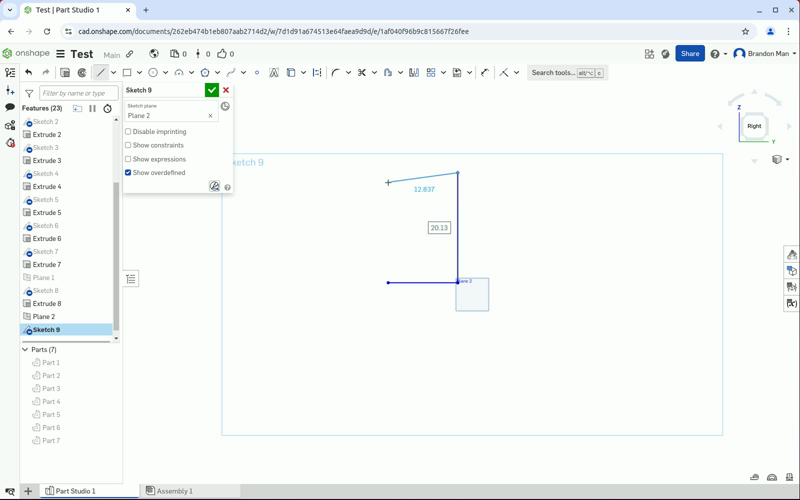
click(388, 182)
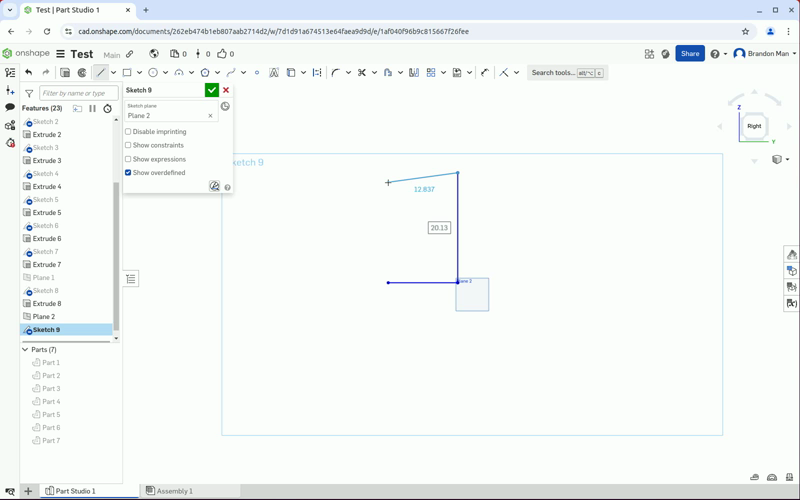
key_up(shift)
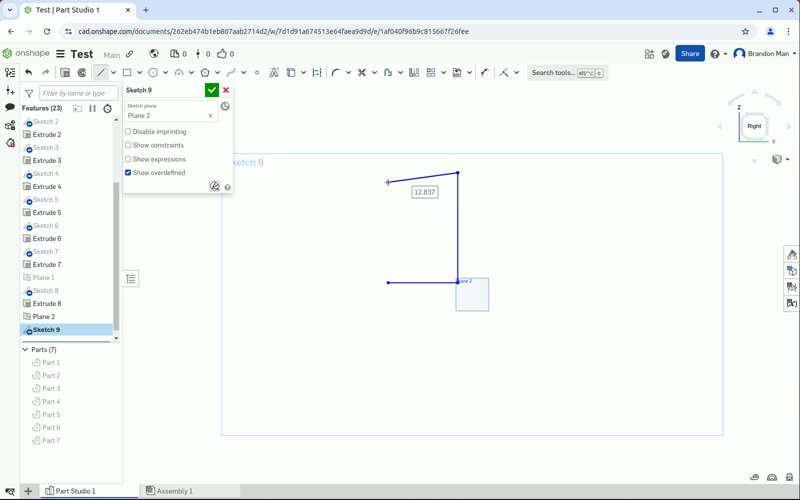
key_down(shift)
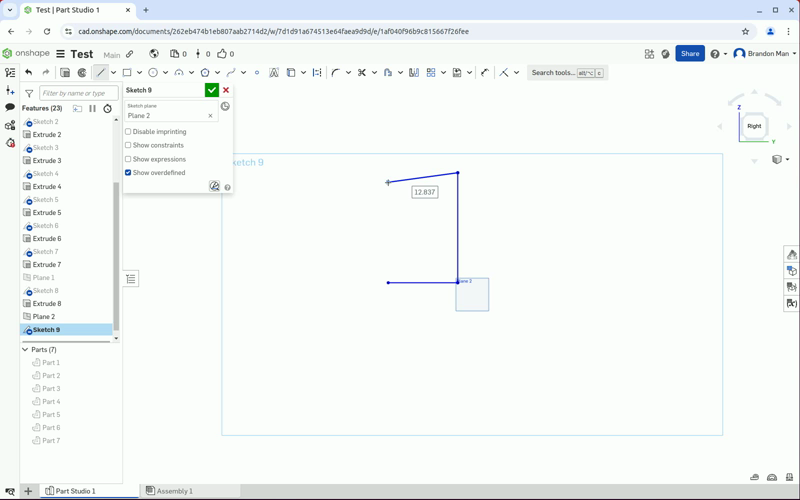
mouse_move(418, 182)
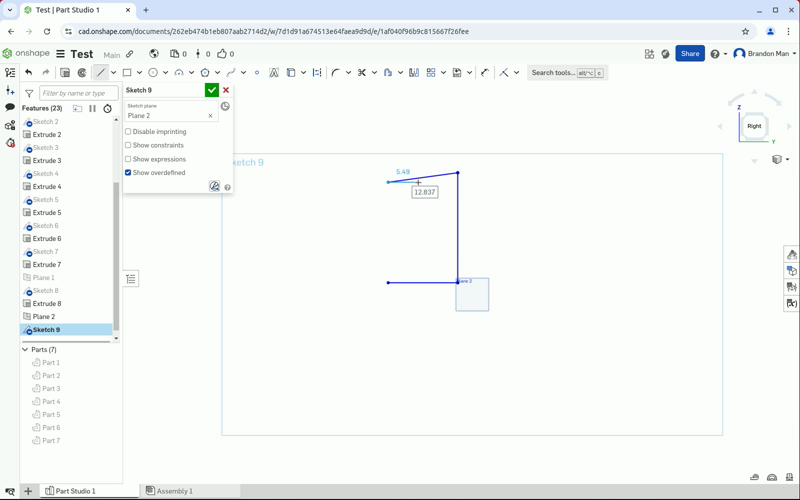
mouse_move(388, 183)
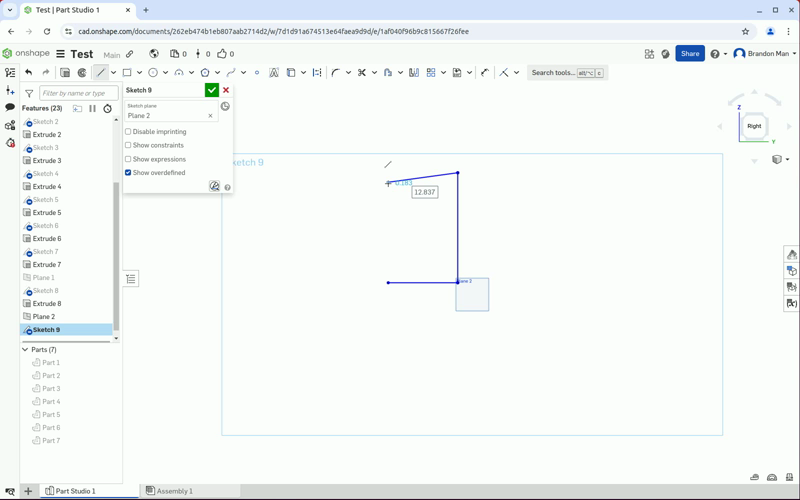
scroll(6)
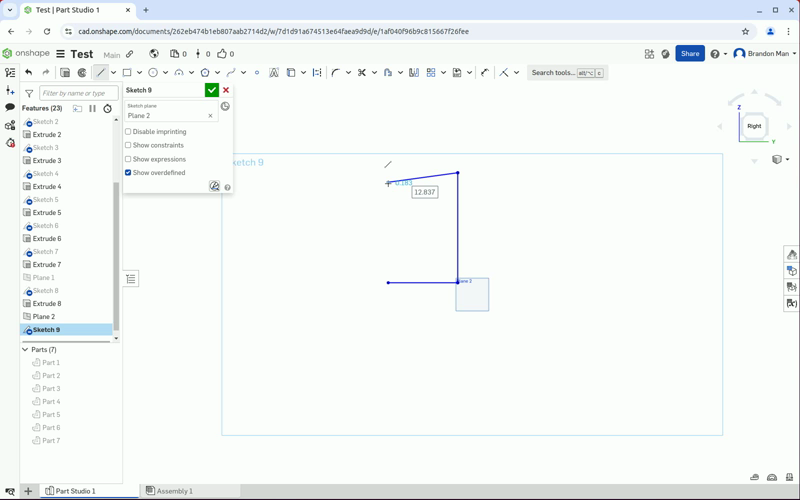
scroll(6)
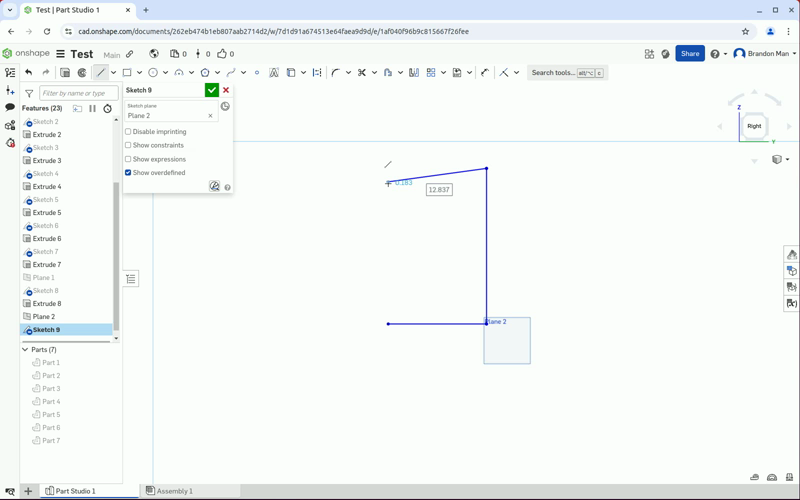
scroll(6)
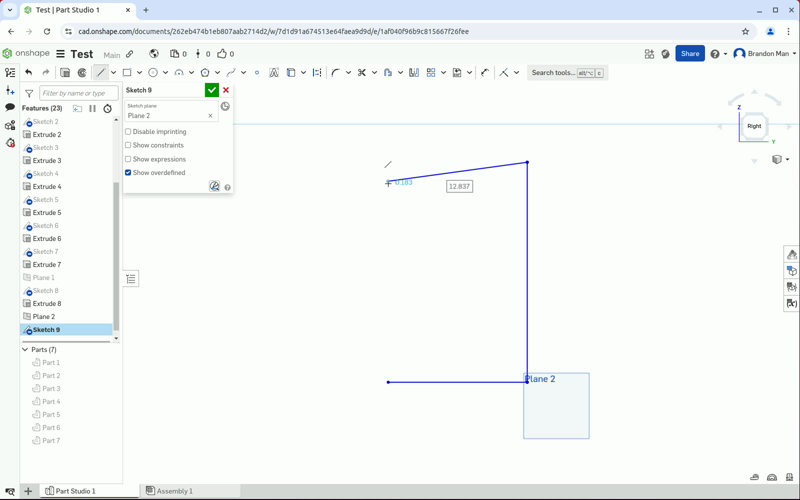
scroll(6)
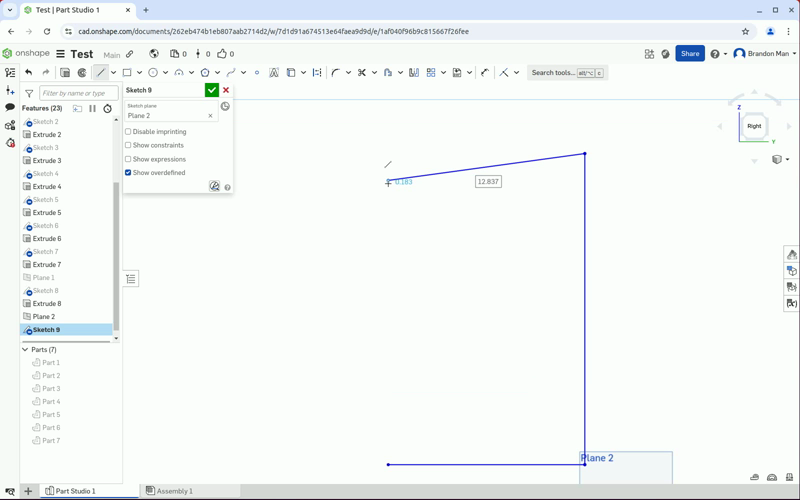
scroll(6)
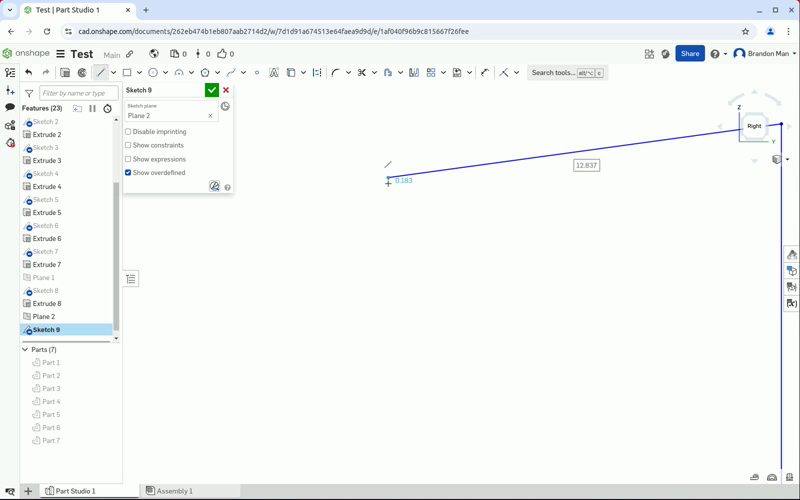
scroll(6)
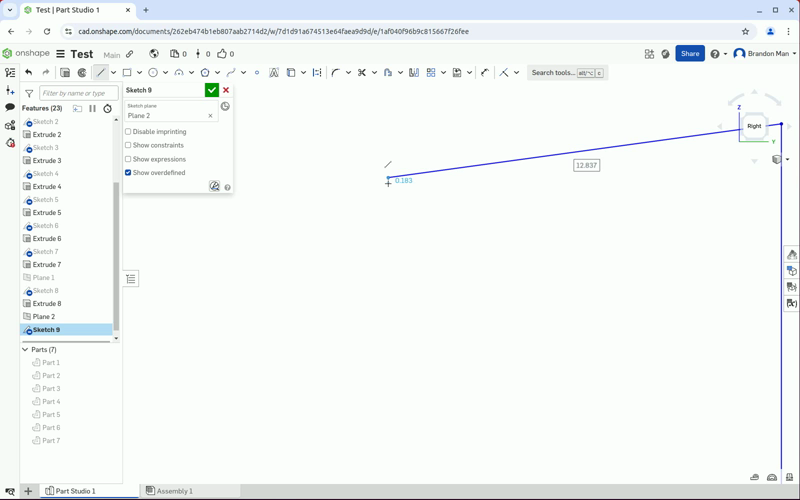
scroll(6)
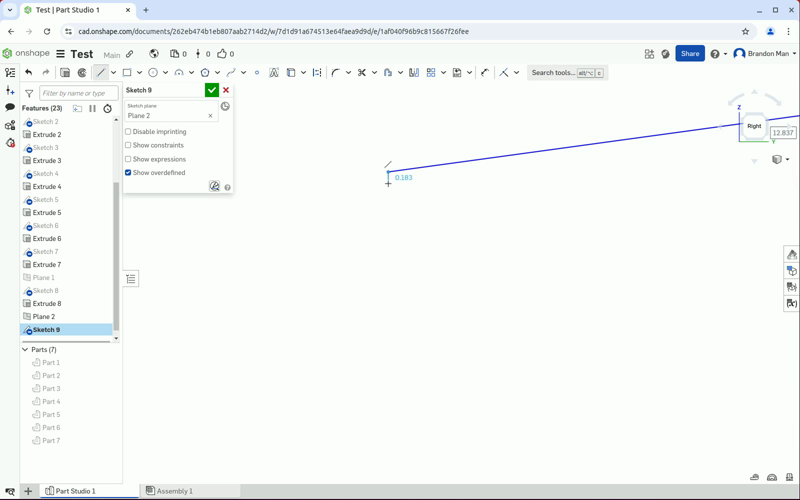
click(388, 183)
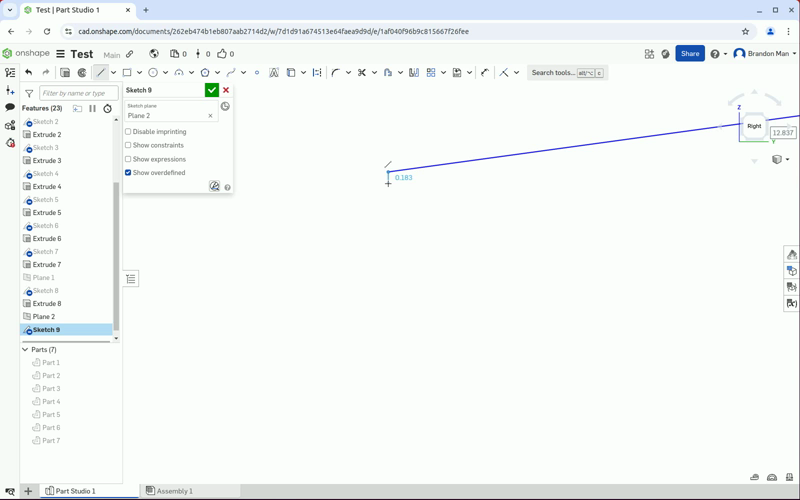
scroll(-6)
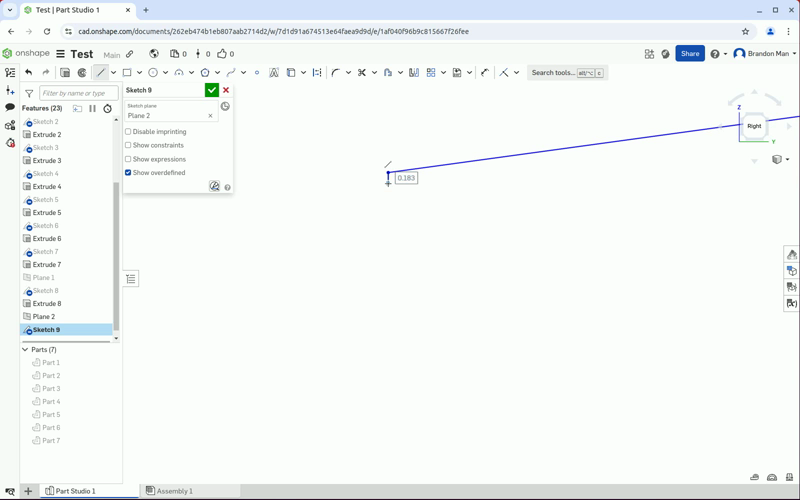
scroll(-6)
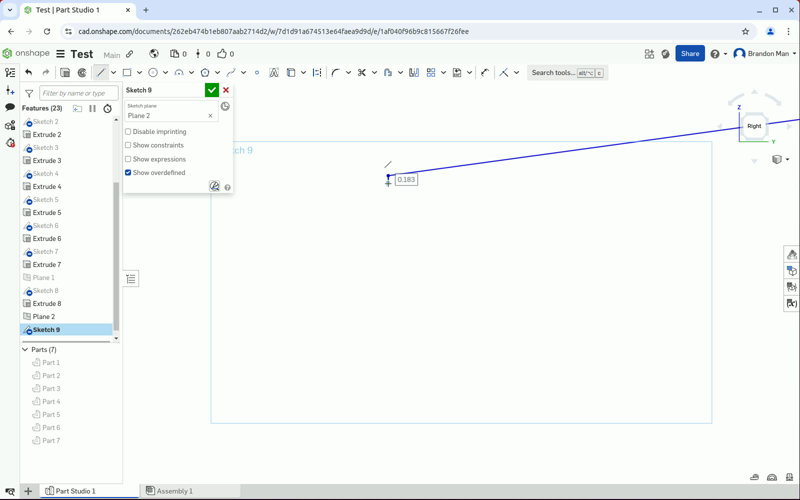
scroll(-6)
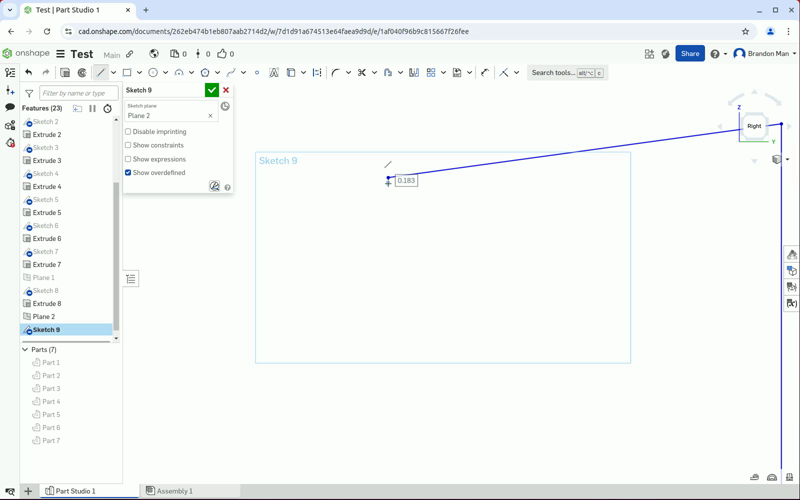
scroll(-6)
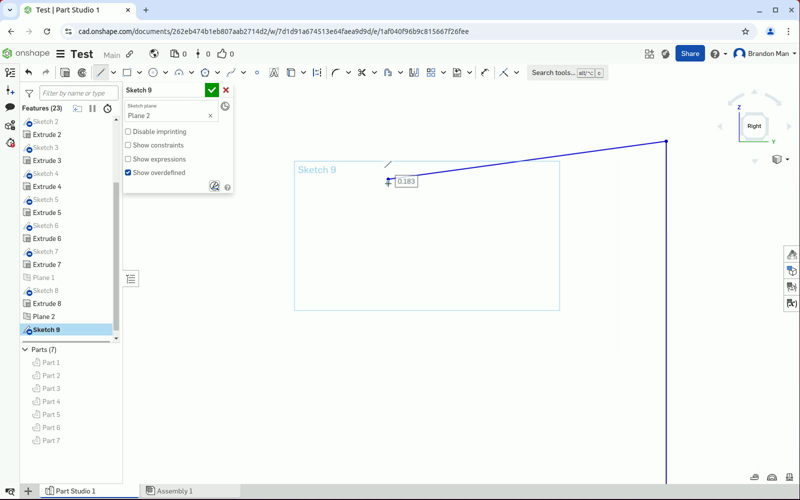
scroll(-6)
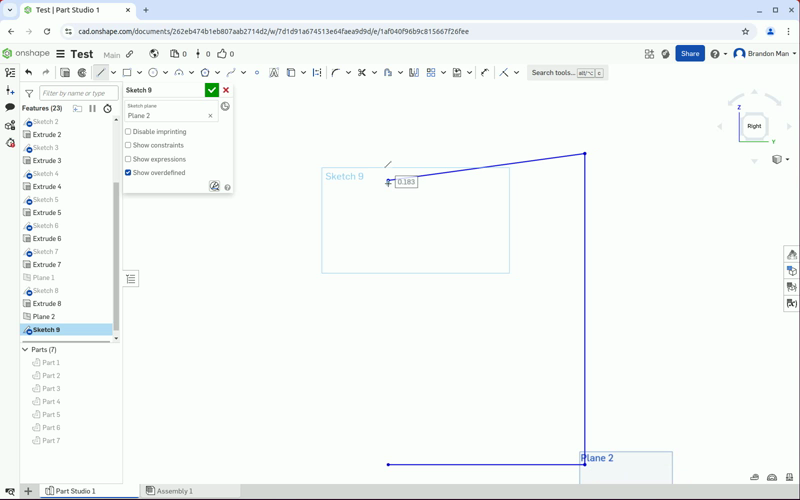
scroll(-6)
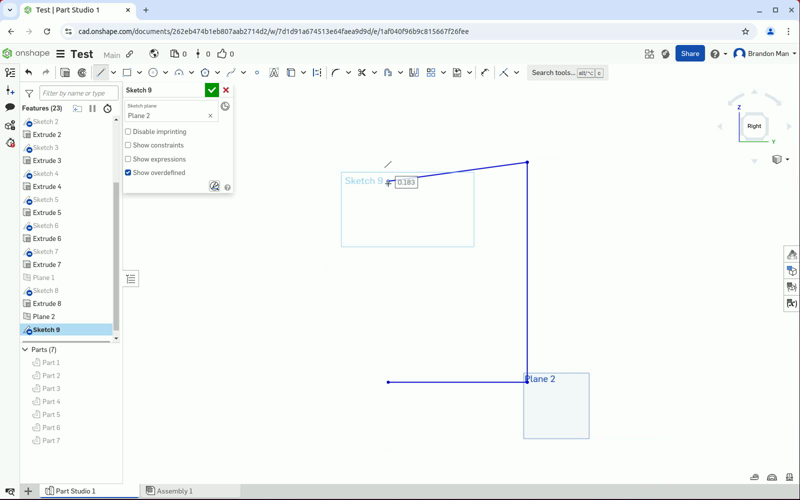
scroll(-6)
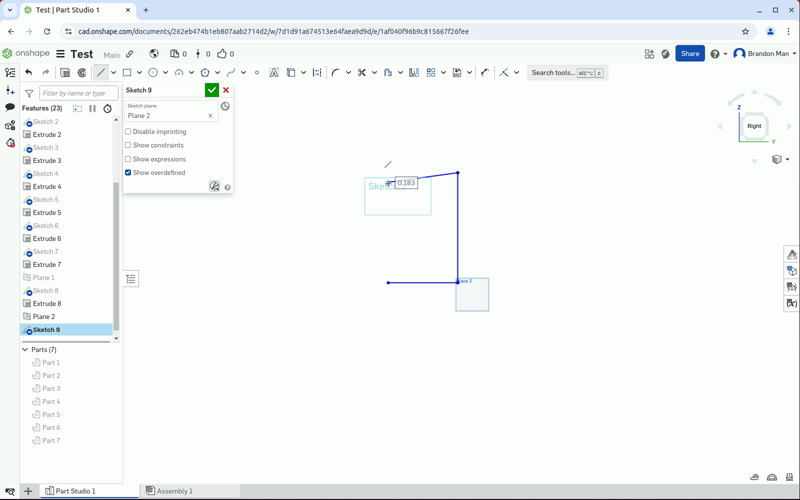
key_up(shift)
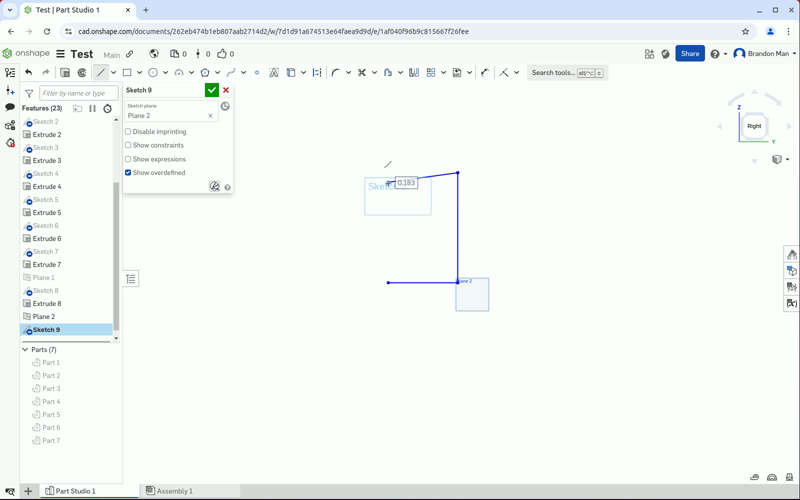
key_down(shift)
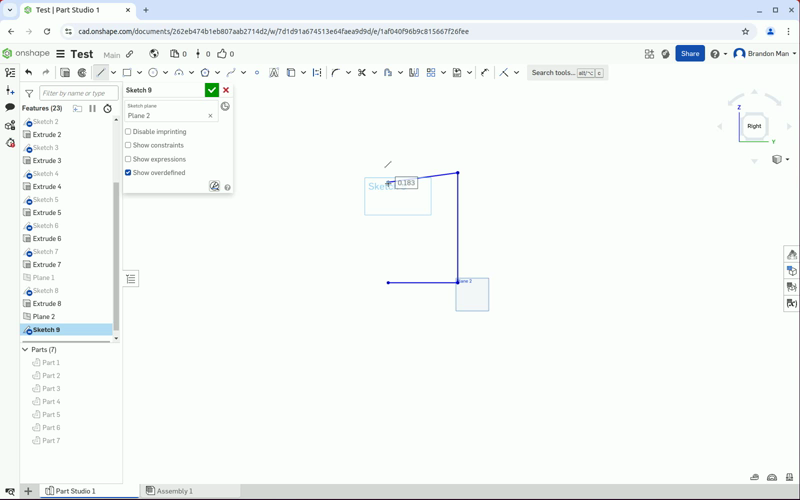
mouse_move(388, 282)
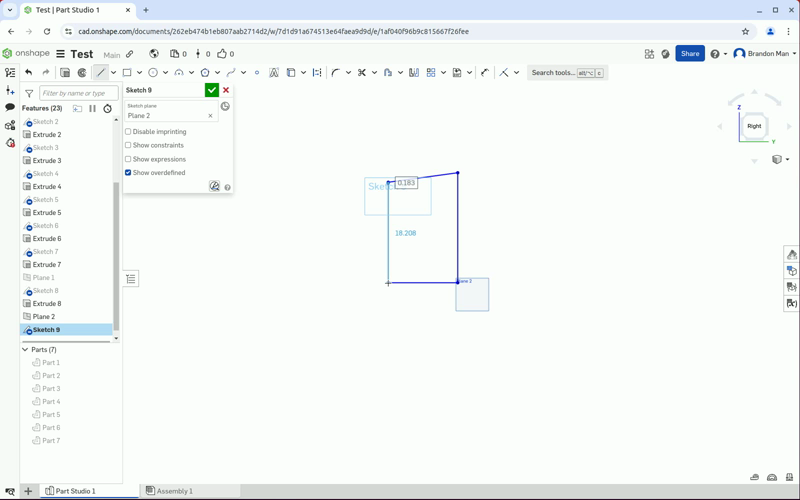
key_up(shift)
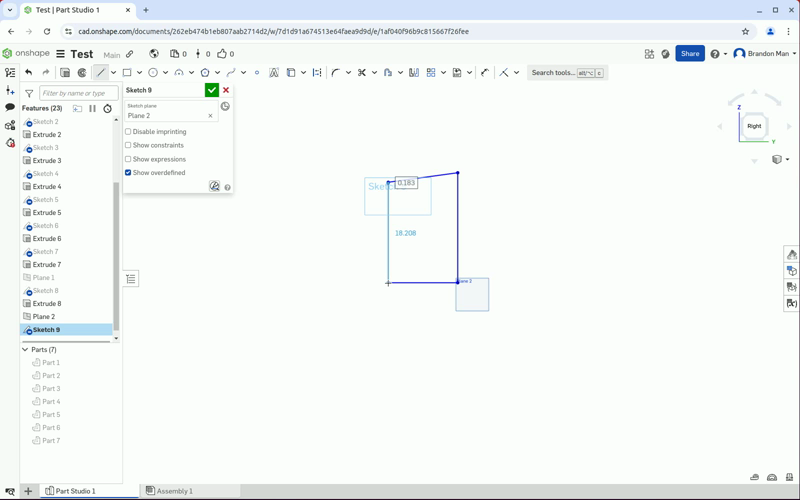
click(388, 282)
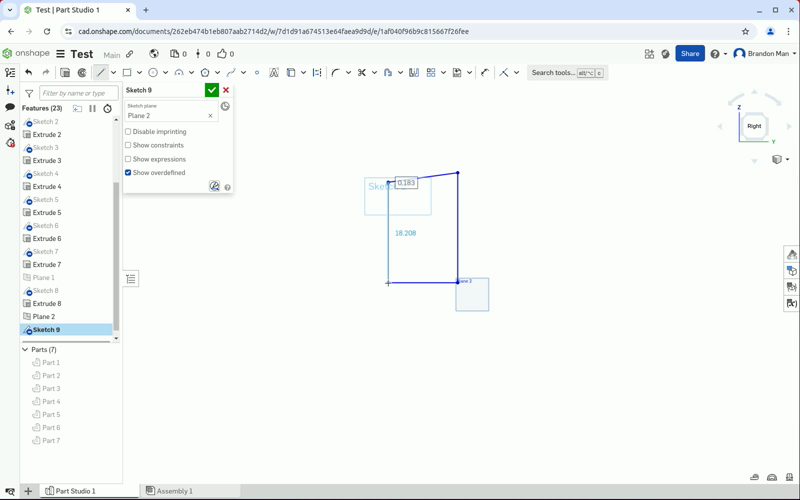
key(esc)
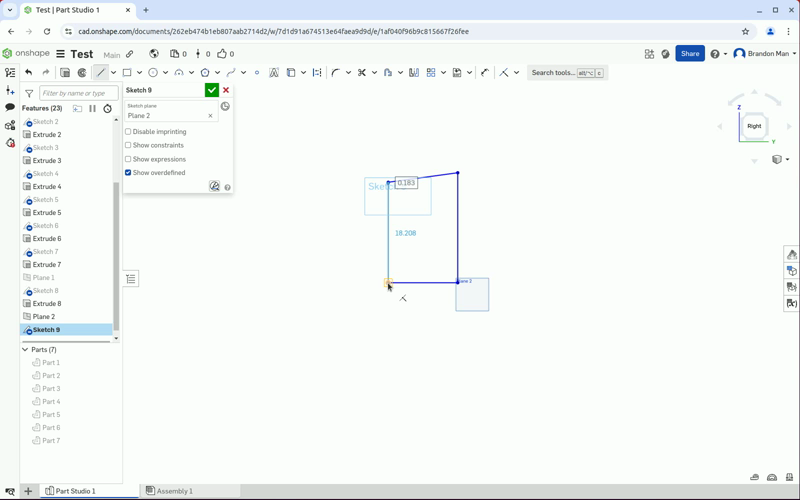
mouse_move(400, 252)
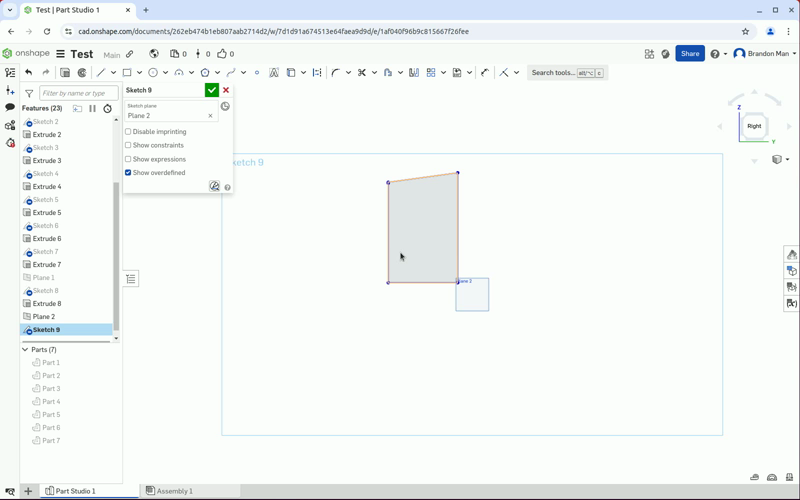
click(400, 252)
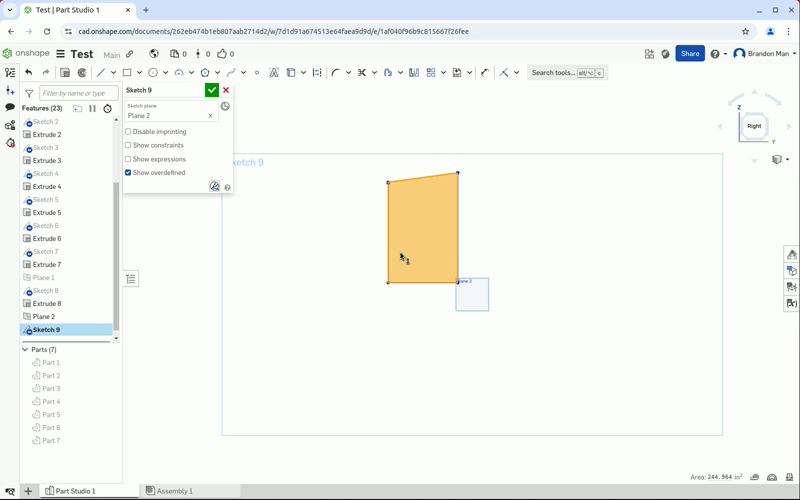
mouse_move(73, 352)
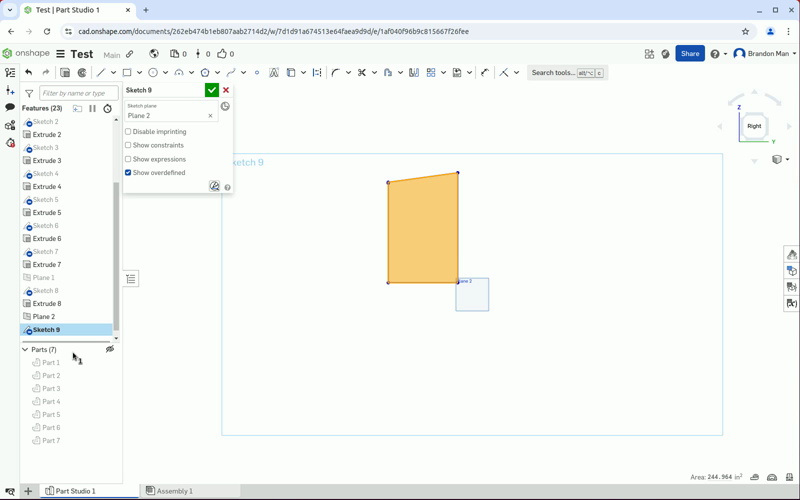
key(shift+y)
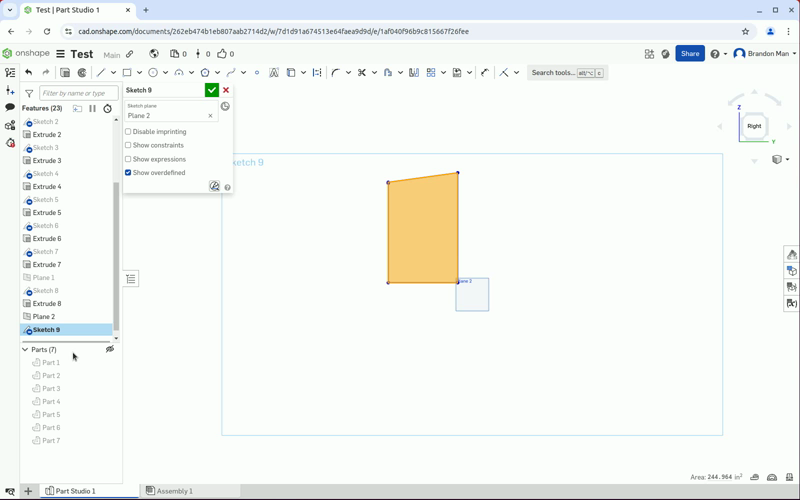
key(shift+e)
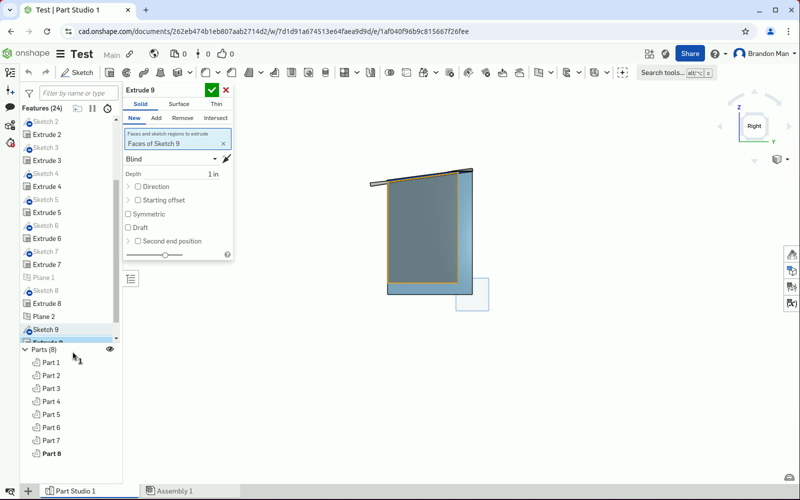
mouse_move(143, 106)
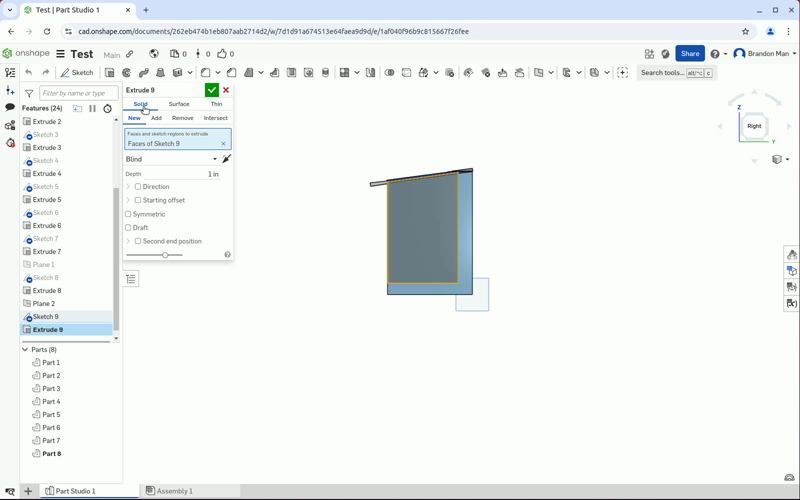
click(143, 106)
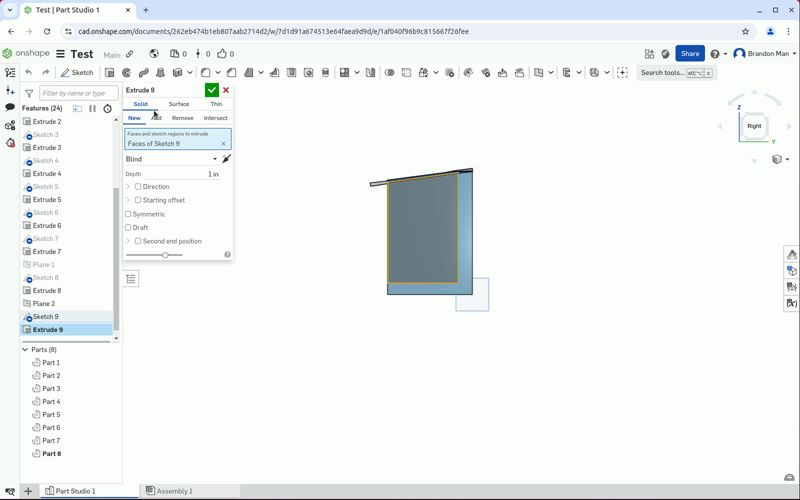
mouse_move(186, 120)
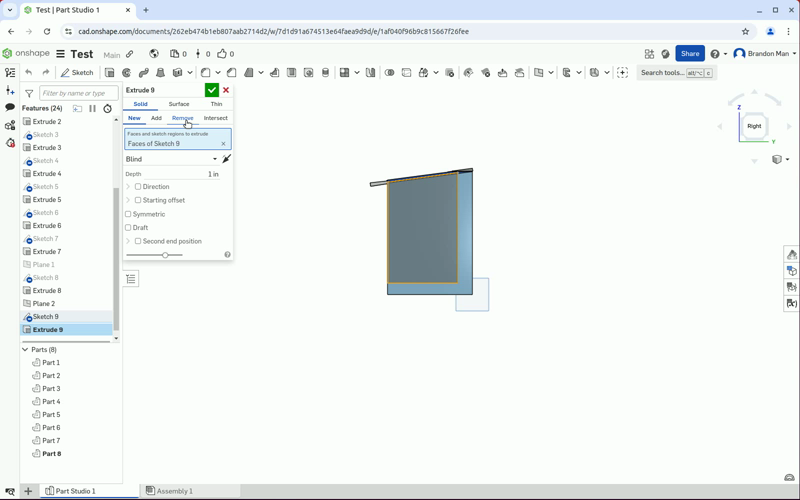
click(186, 120)
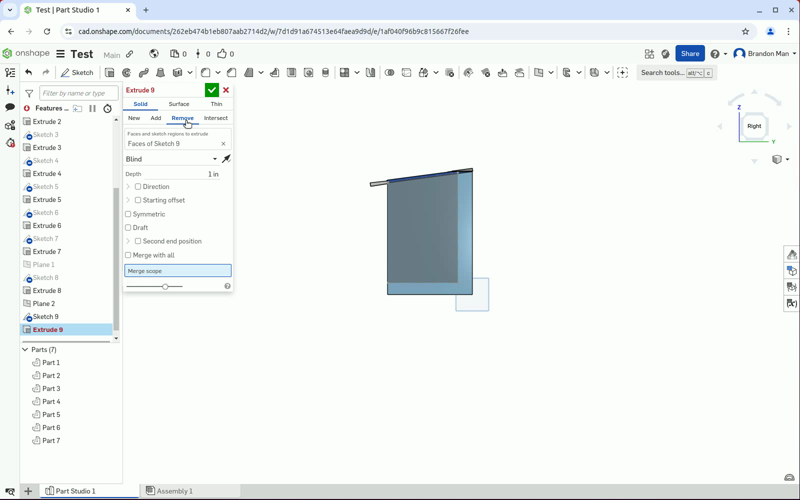
key(tab, 4)
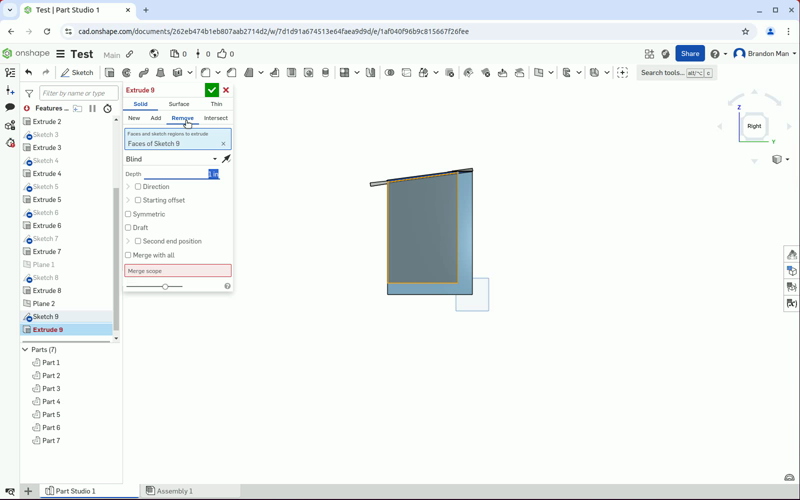
text(-18.535)
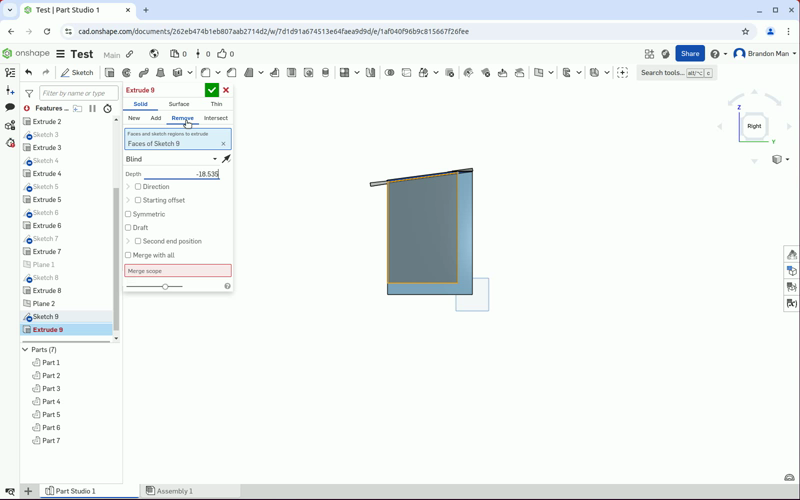
key(tab, 6)
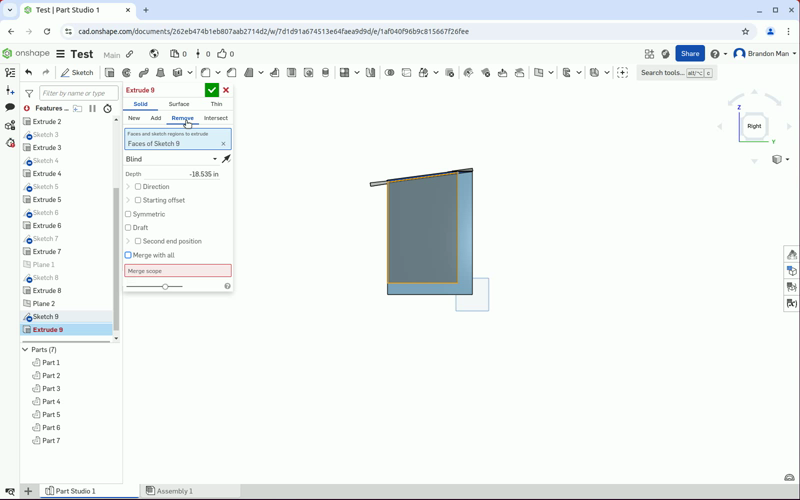
key(space)
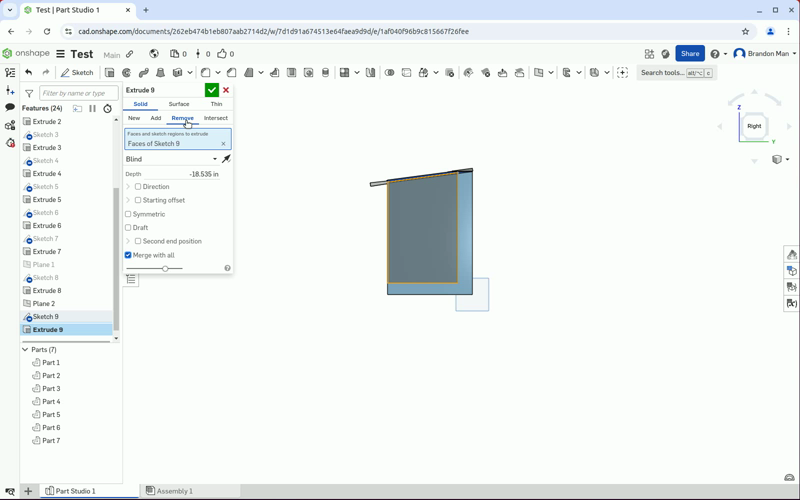
key(enter)
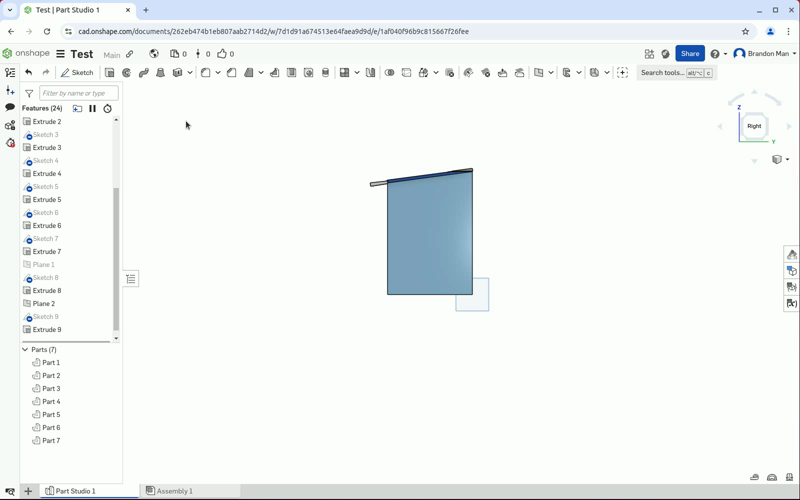
key(shift+h)
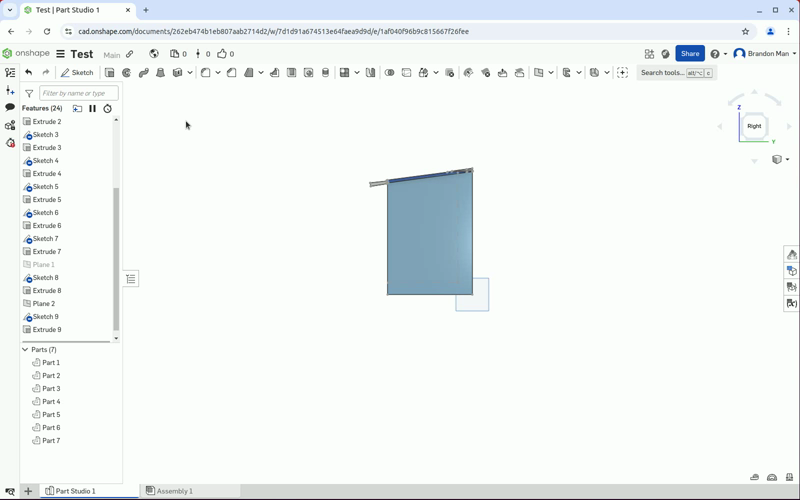
key(shift+h)
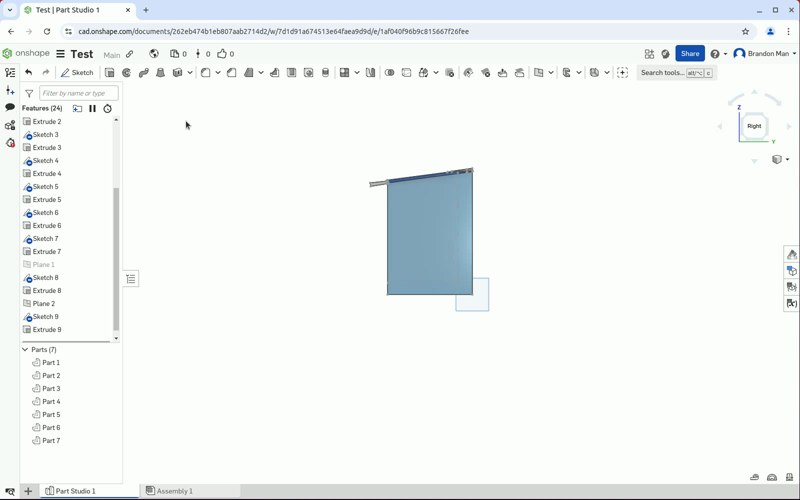
key(shift+7)
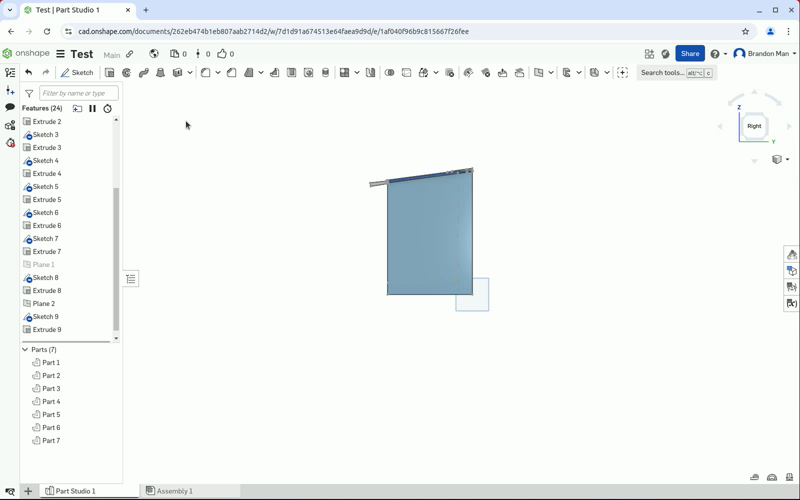
key(right, 2)
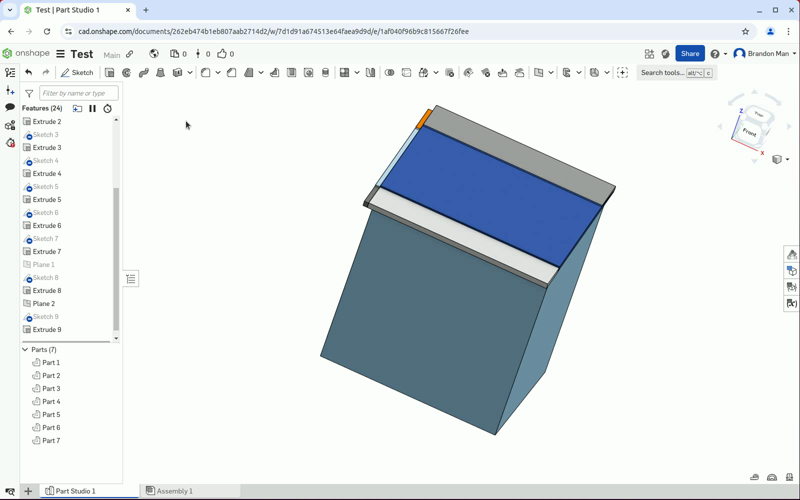
key(down, 2)
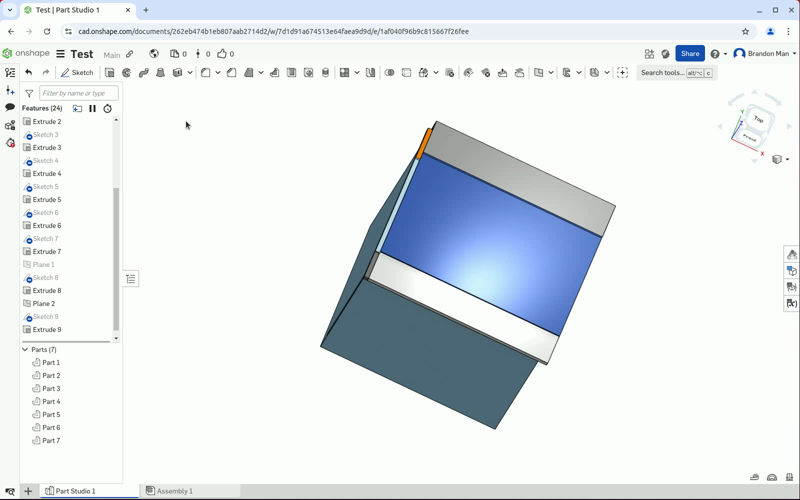
key(up, 2)
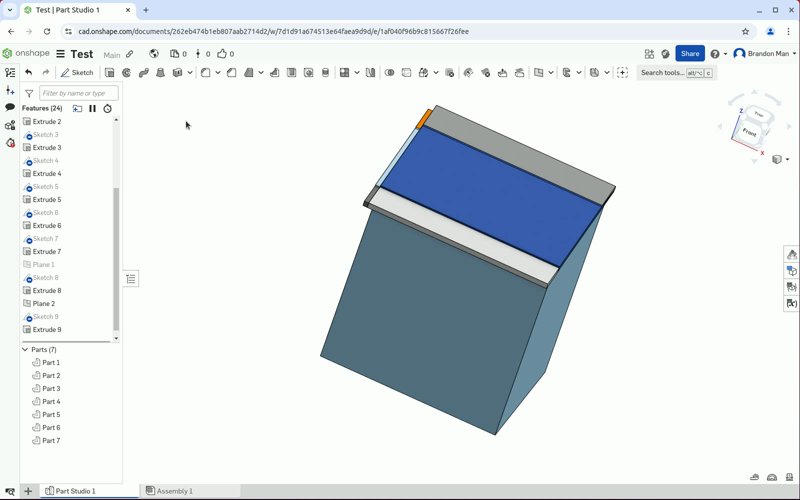
key(left, 2)
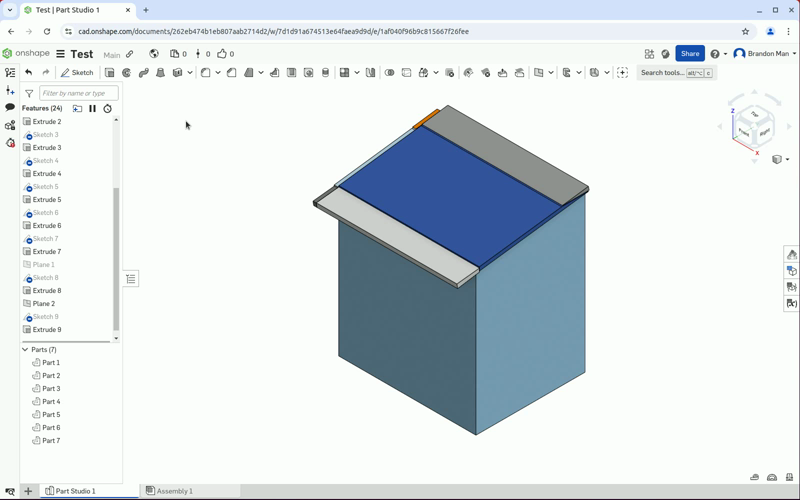
mouse_move(69, 85)
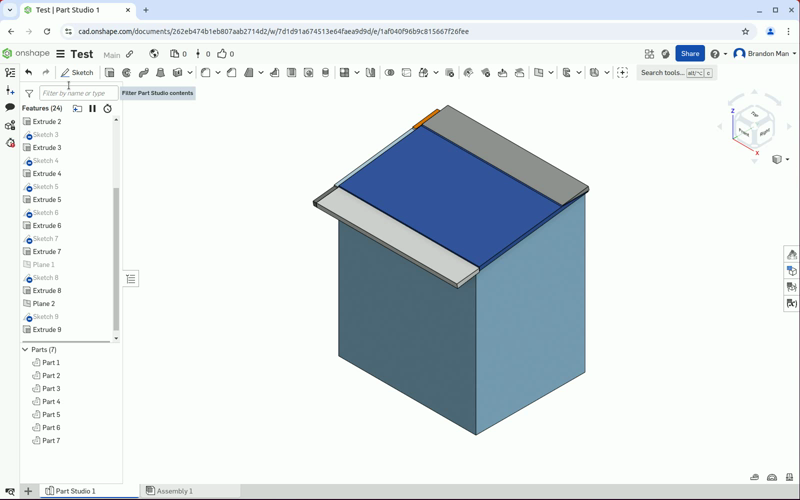
click(69, 85)